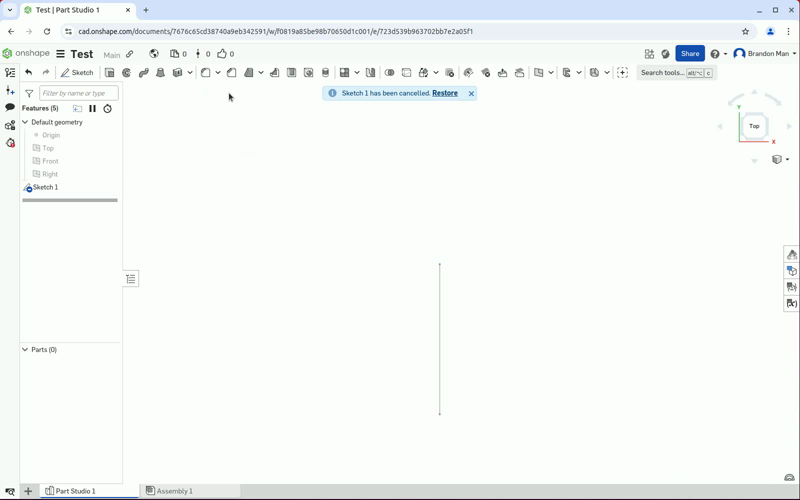
key(shift+h)
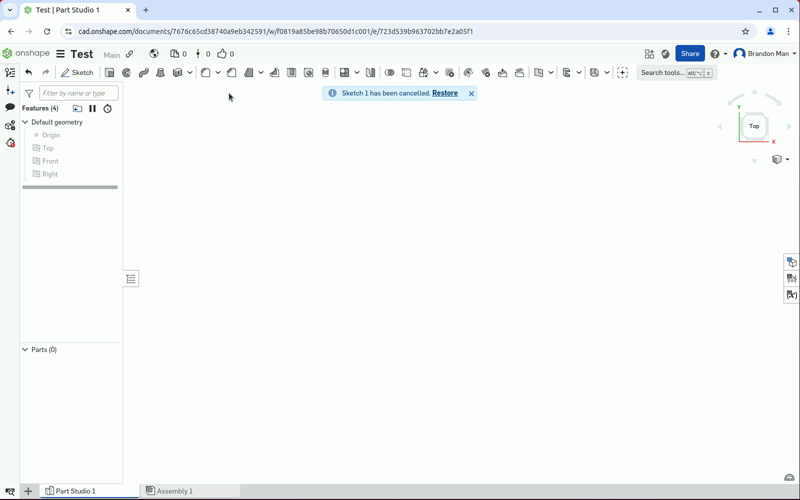
mouse_move(73, 352)
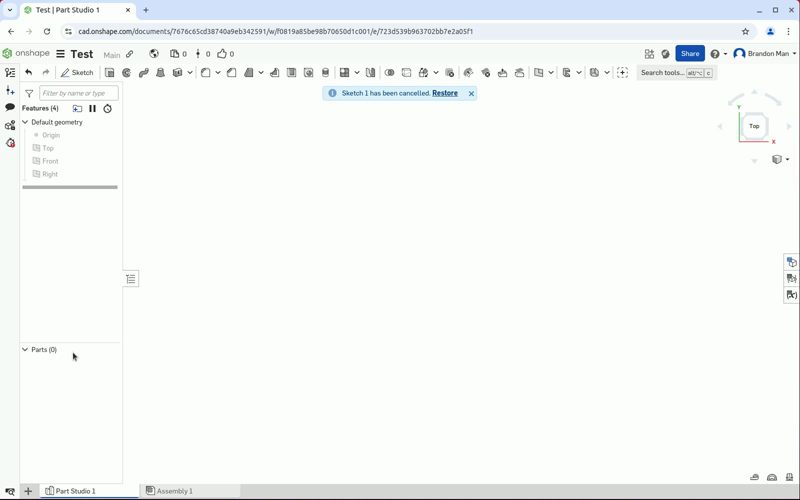
key(y)
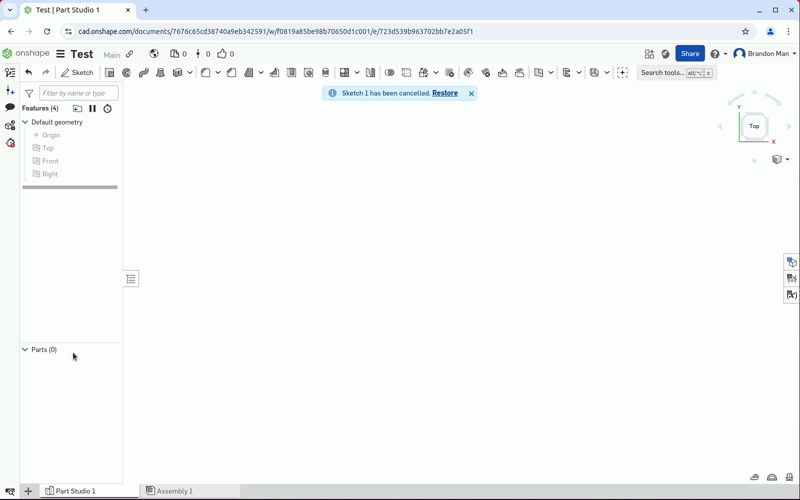
key(shift+p)
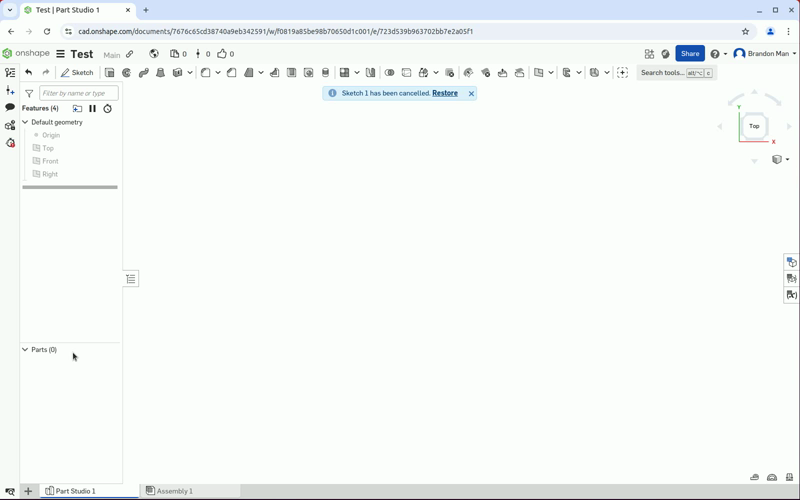
key(space)
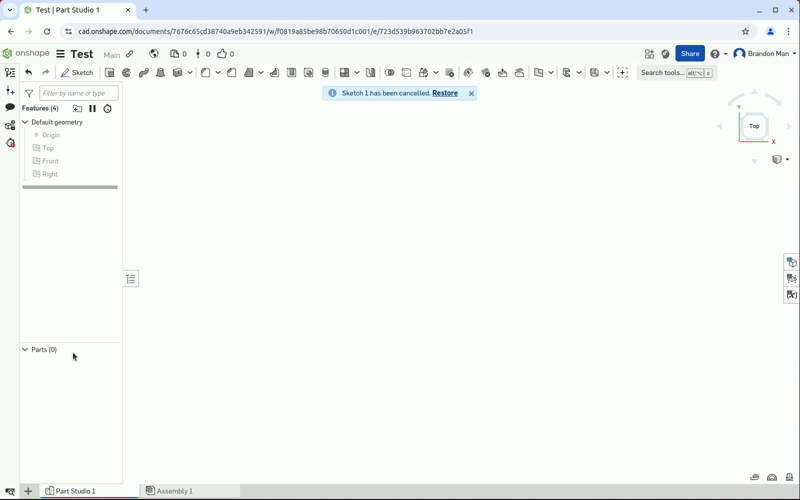
key_down(shift)
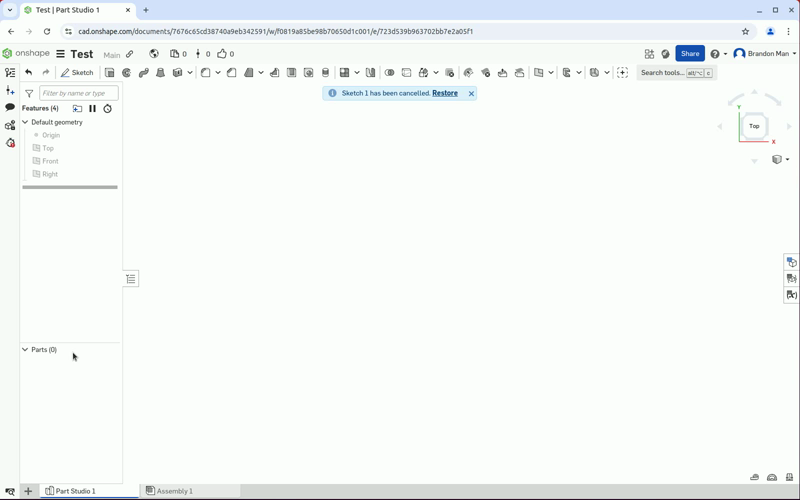
key(up)
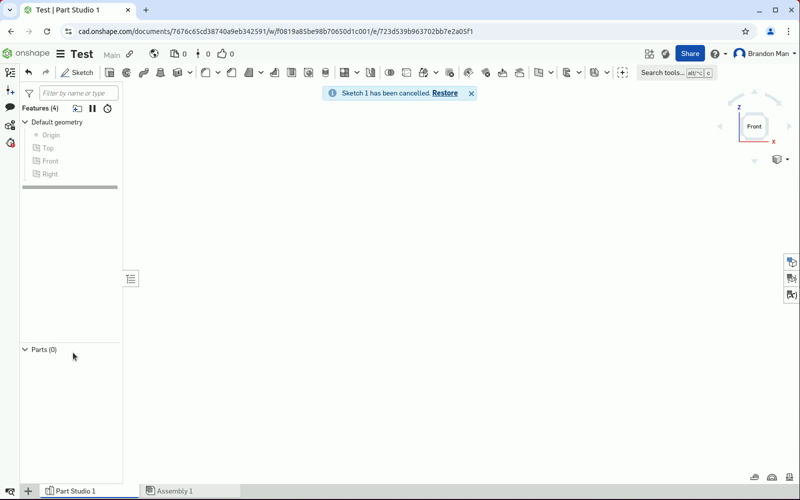
key_up(shift)
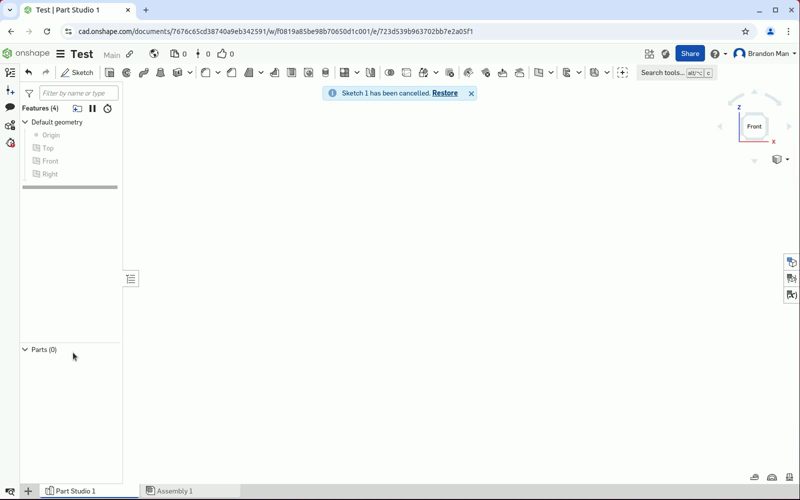
mouse_move(73, 352)
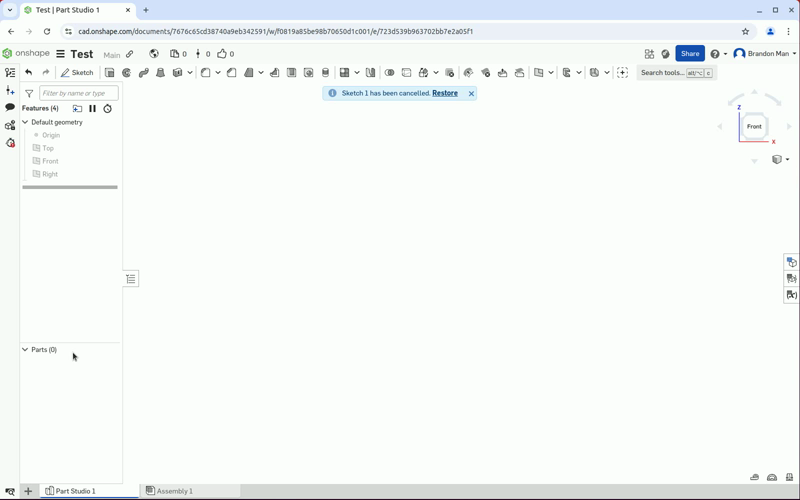
key(shift+y)
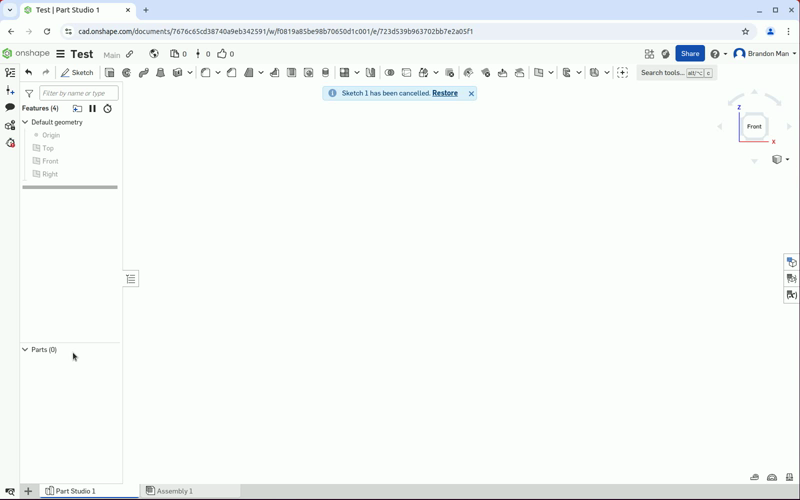
key(shift+s)
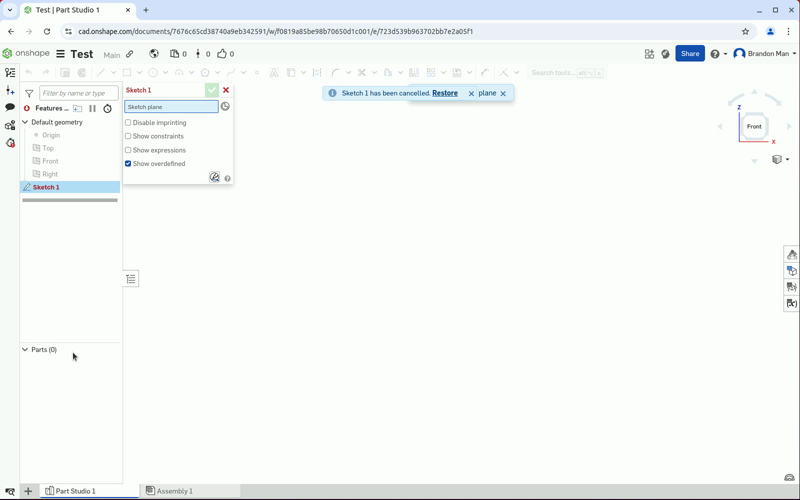
mouse_move(73, 163)
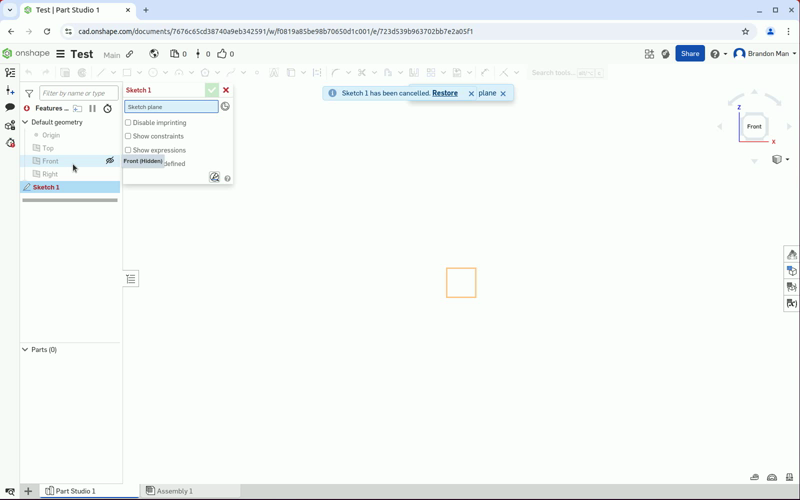
click(73, 163)
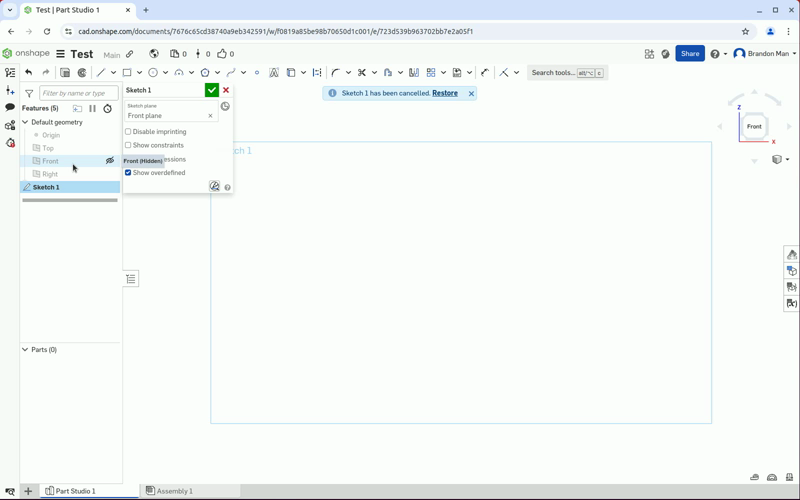
mouse_move(73, 352)
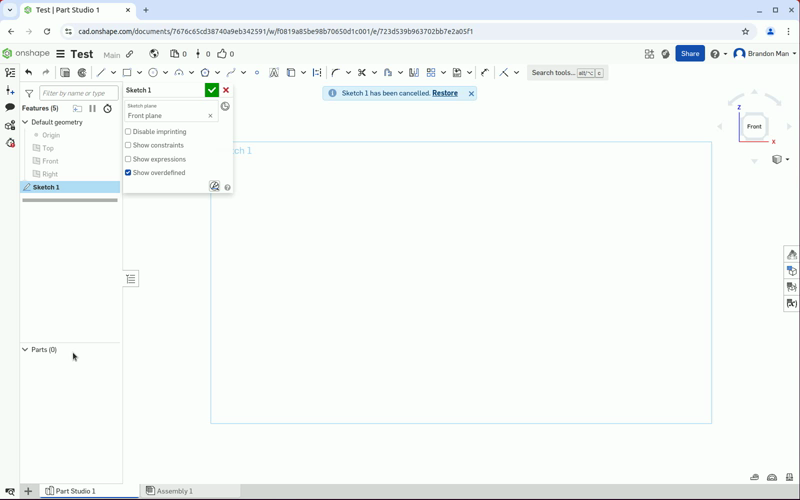
key(y)
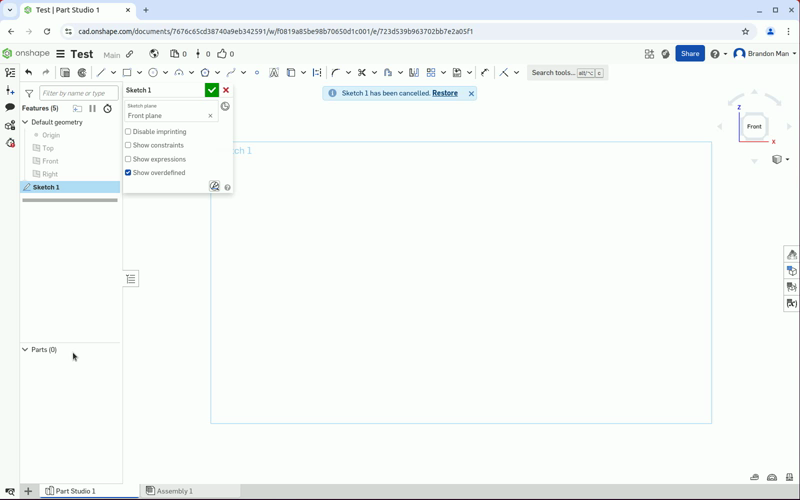
key(l)
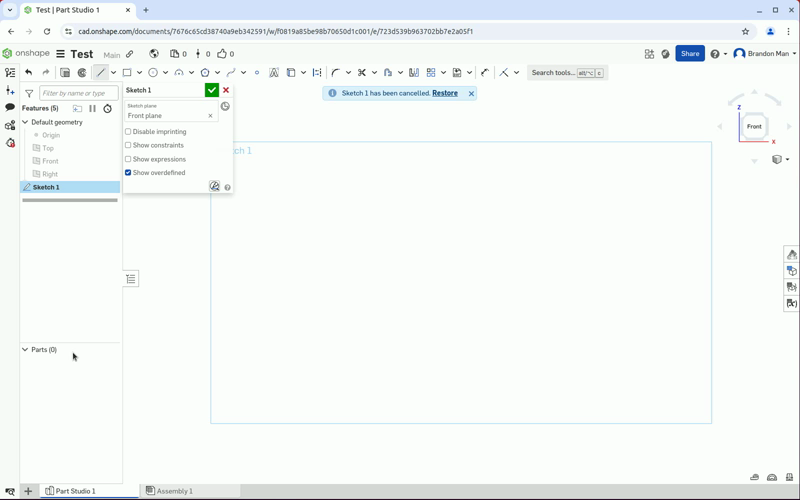
key_down(shift)
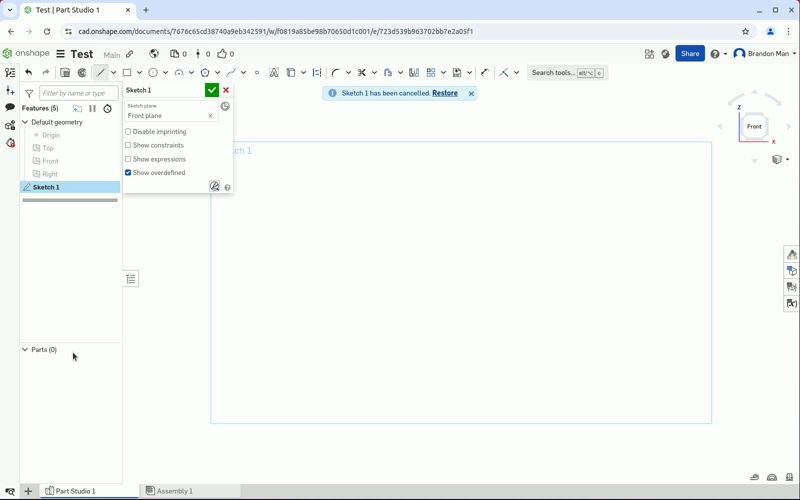
mouse_move(467, 232)
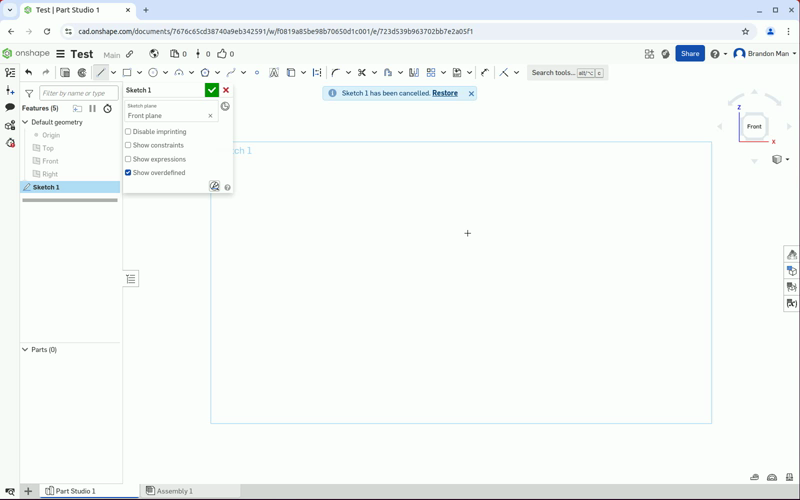
click(467, 232)
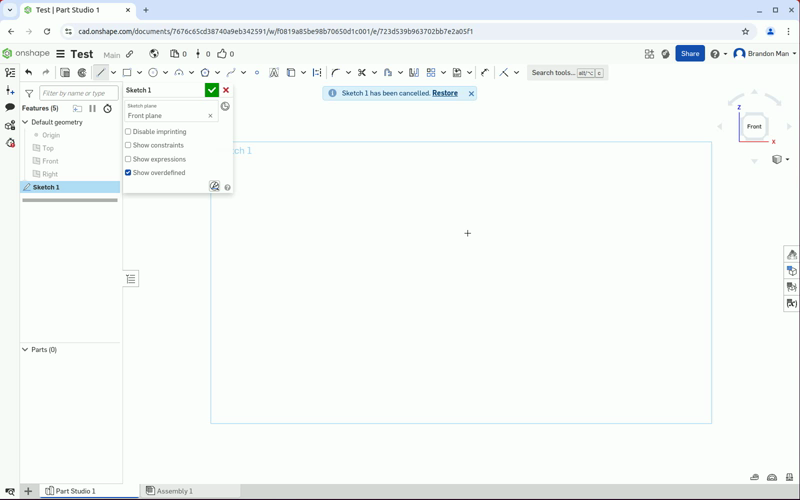
key_up(shift)
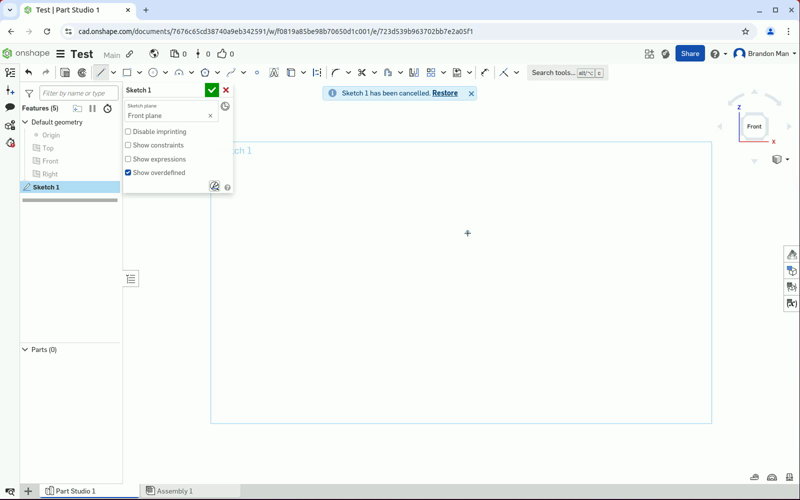
key_down(shift)
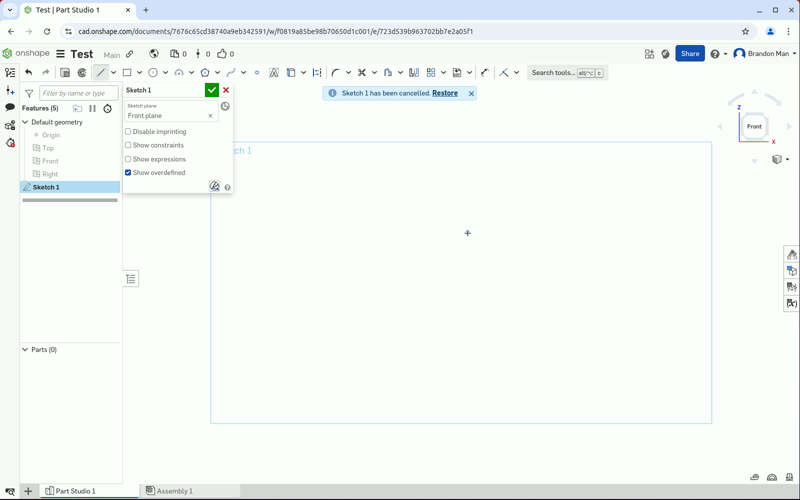
mouse_move(497, 232)
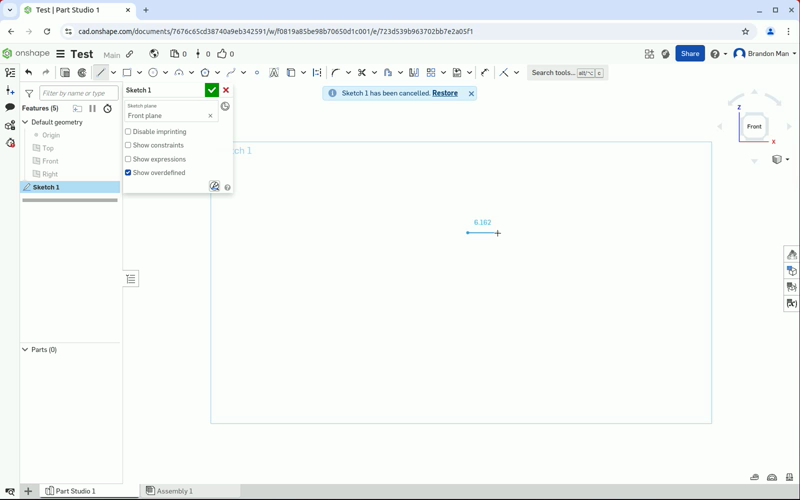
mouse_move(477, 230)
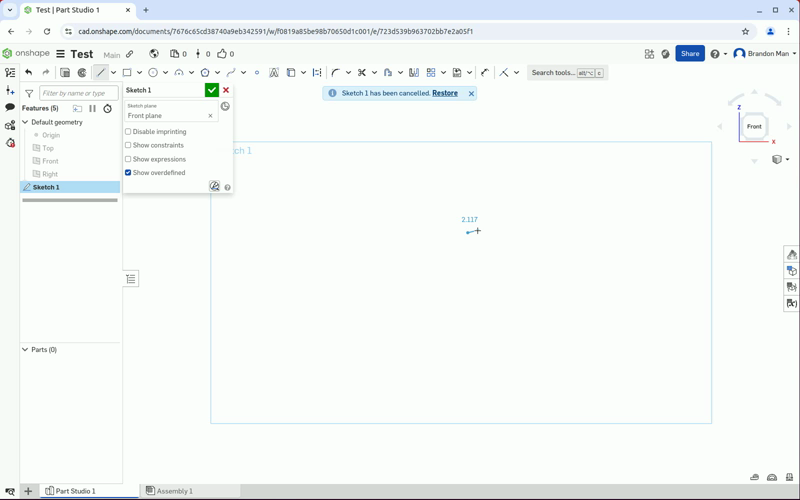
click(477, 230)
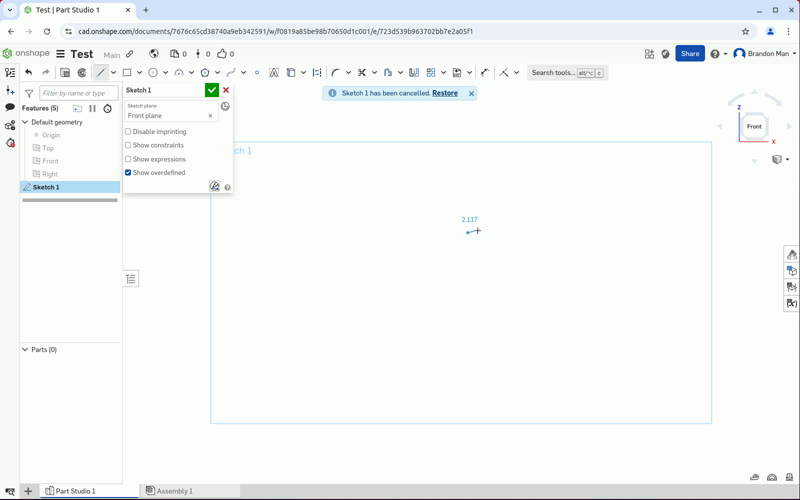
key_up(shift)
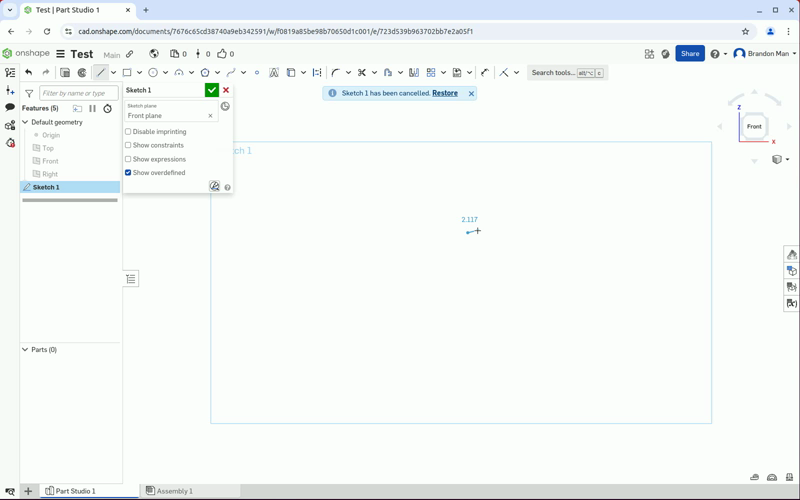
key(esc)
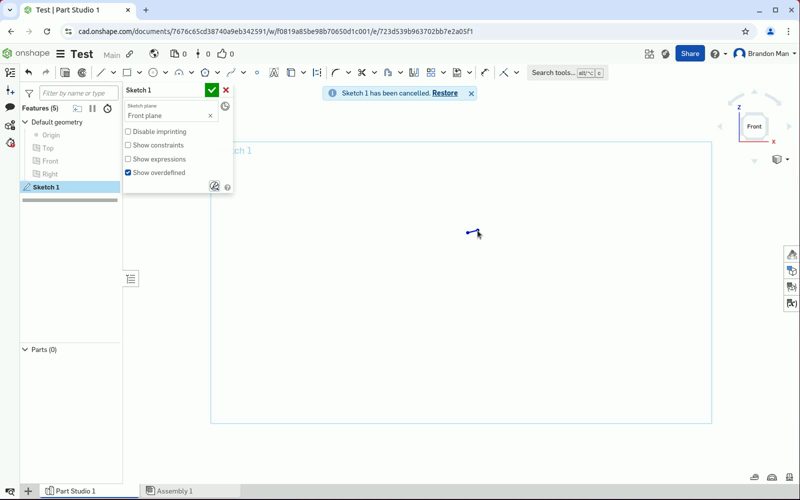
key(a)
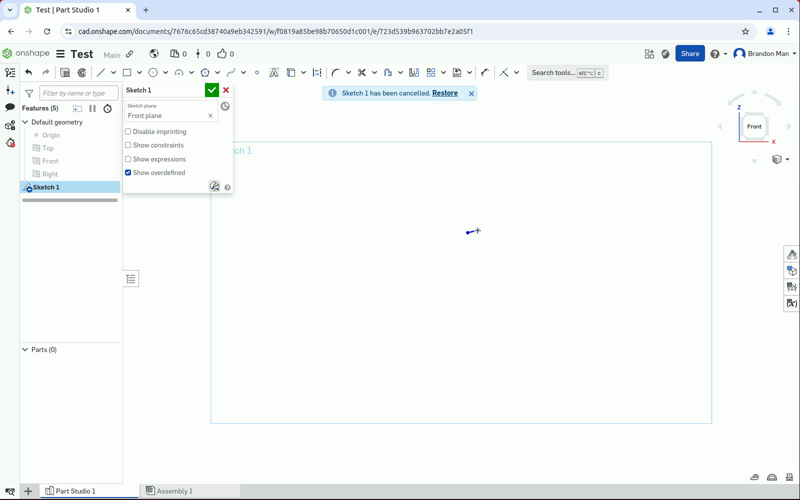
mouse_move(477, 230)
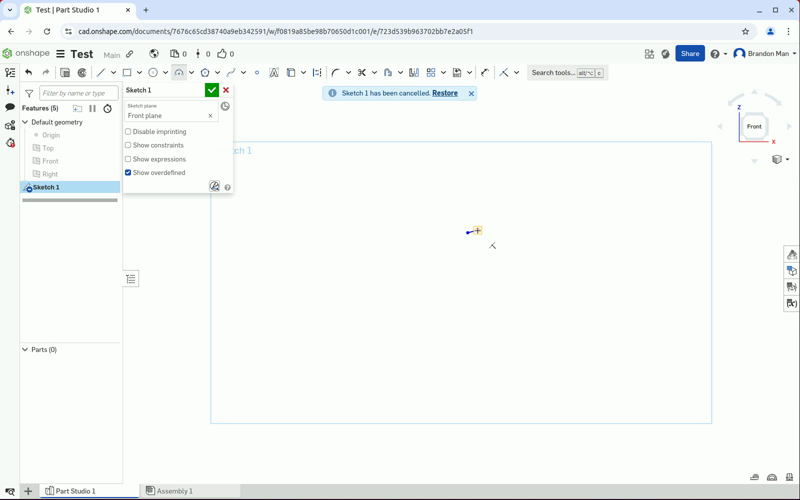
click(477, 230)
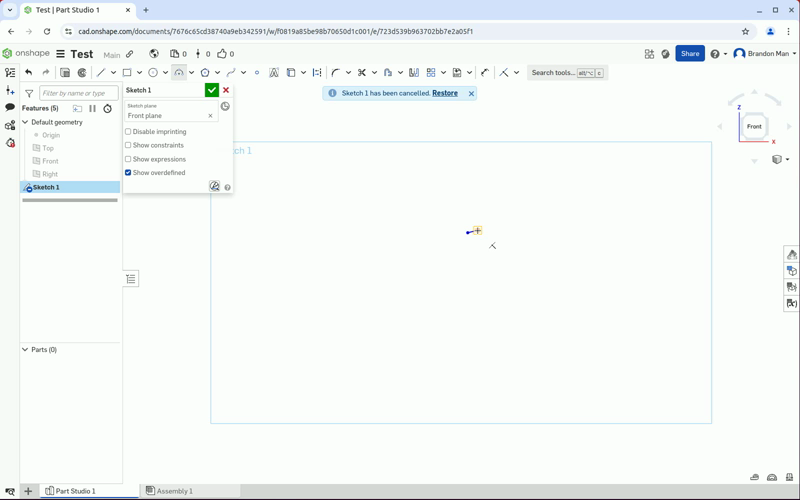
key_down(shift)
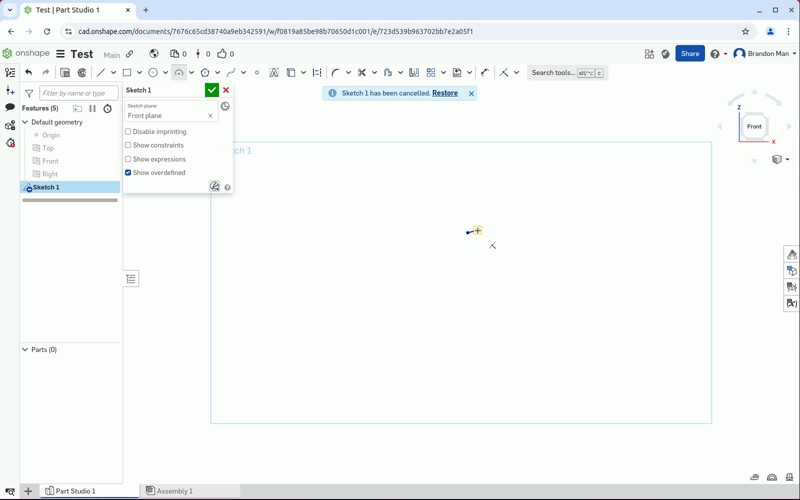
mouse_move(482, 230)
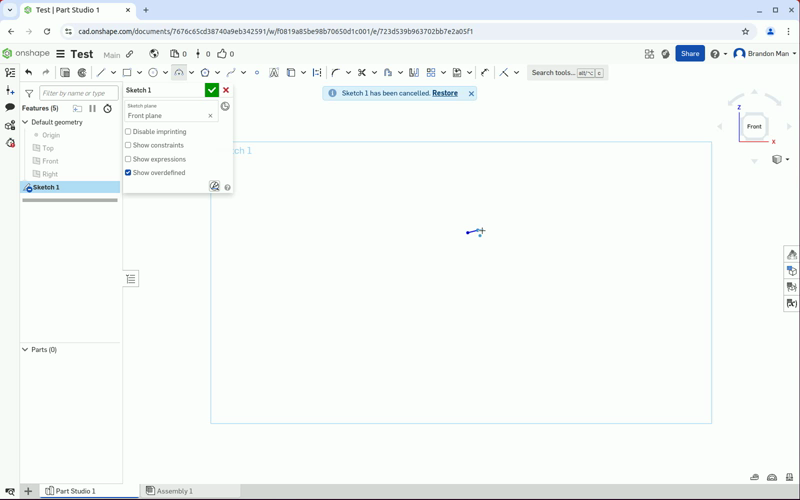
scroll(6)
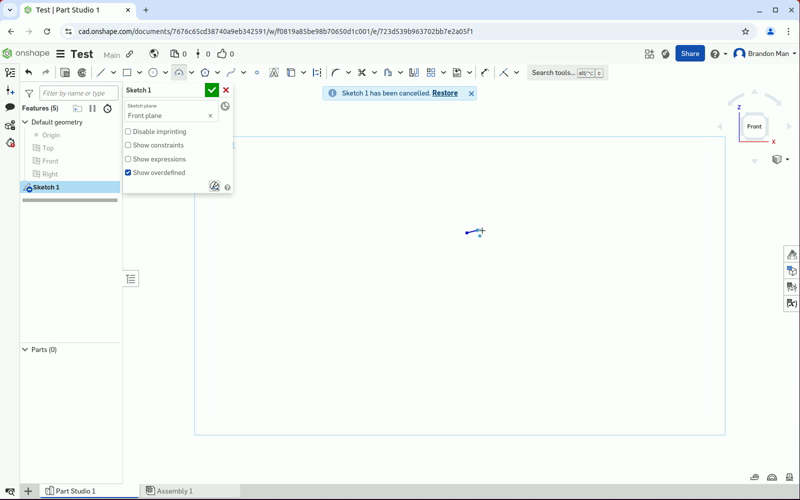
scroll(6)
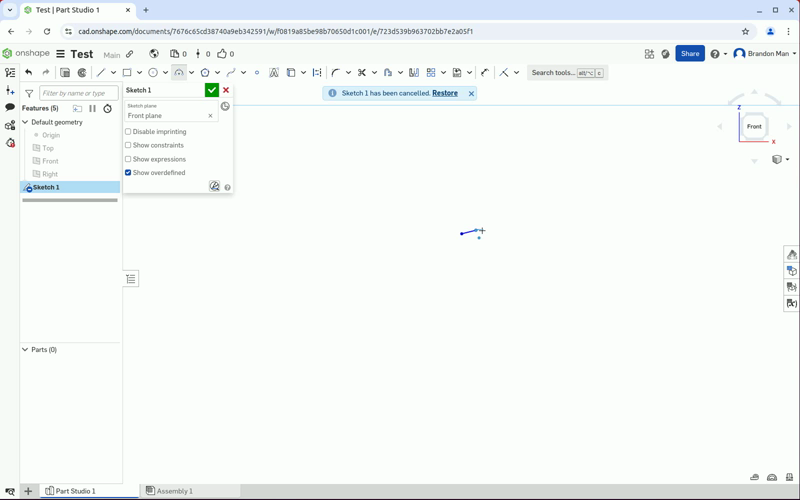
scroll(6)
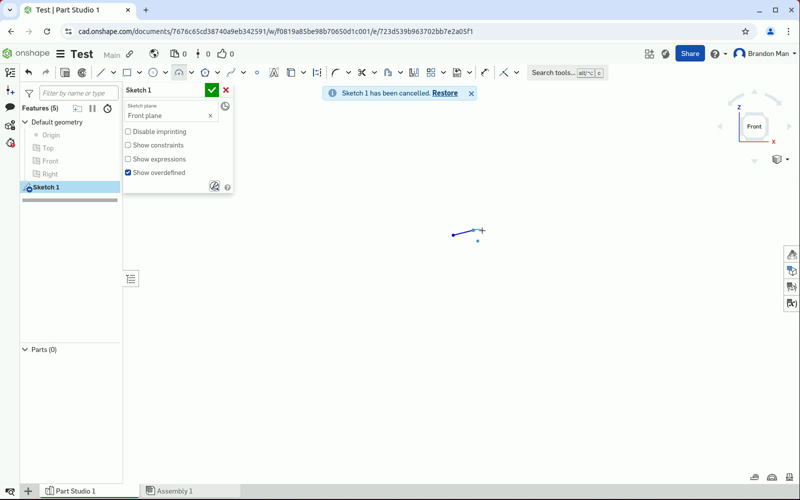
scroll(6)
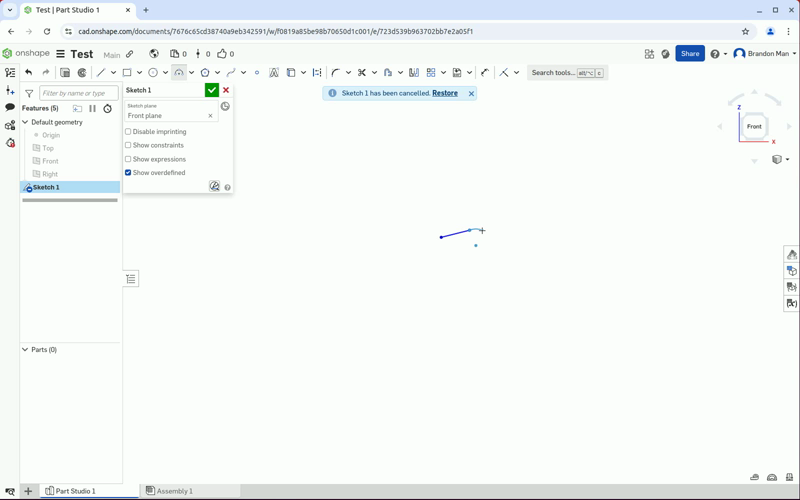
scroll(6)
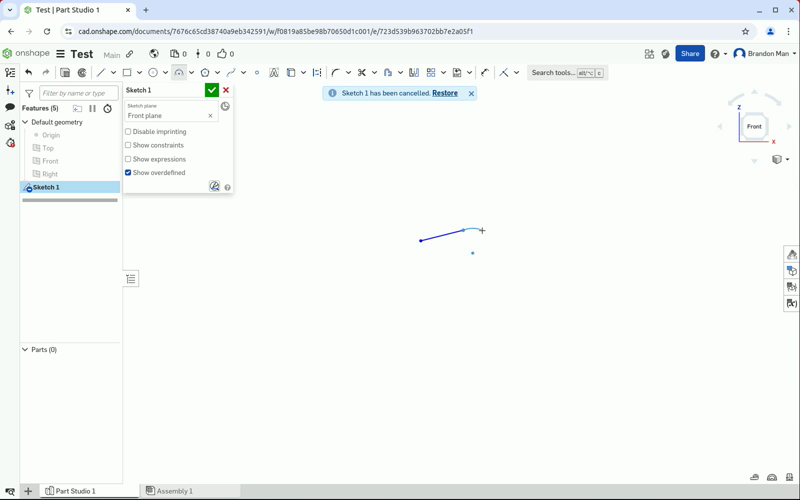
scroll(6)
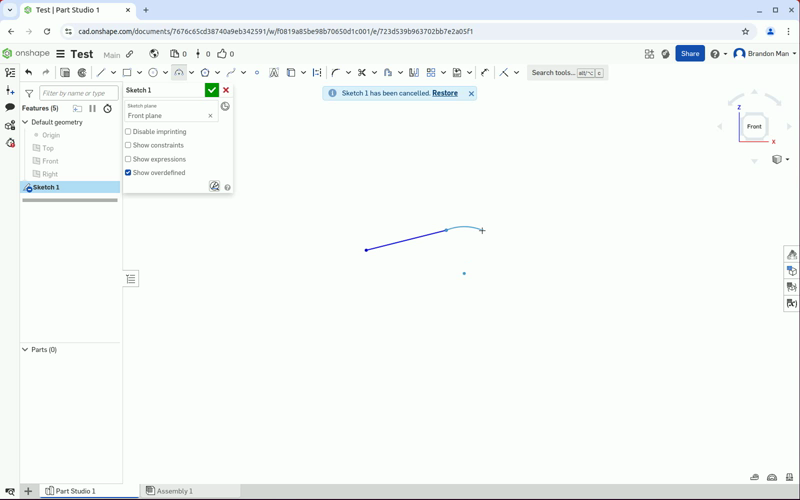
scroll(6)
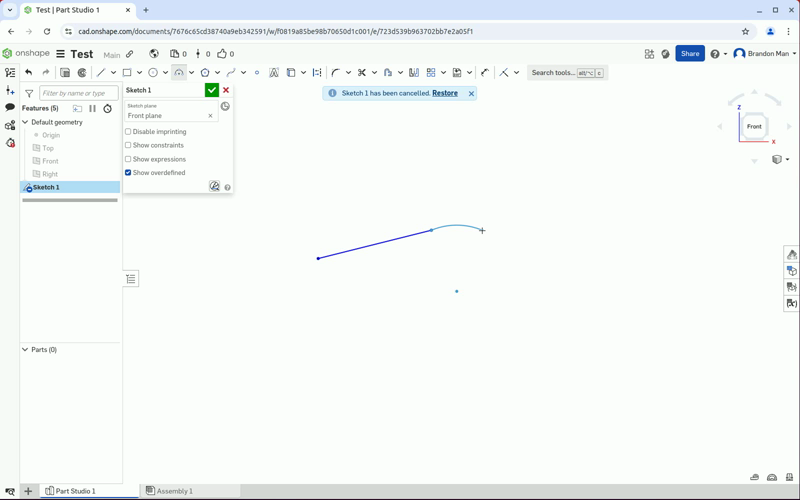
click(482, 230)
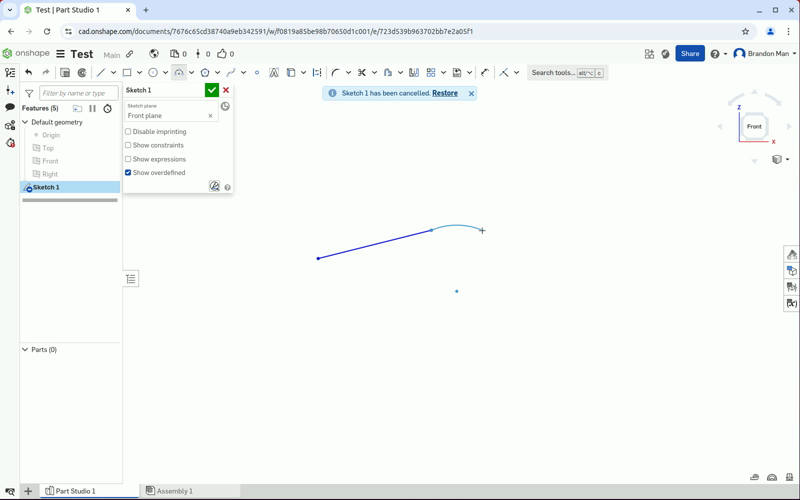
scroll(-6)
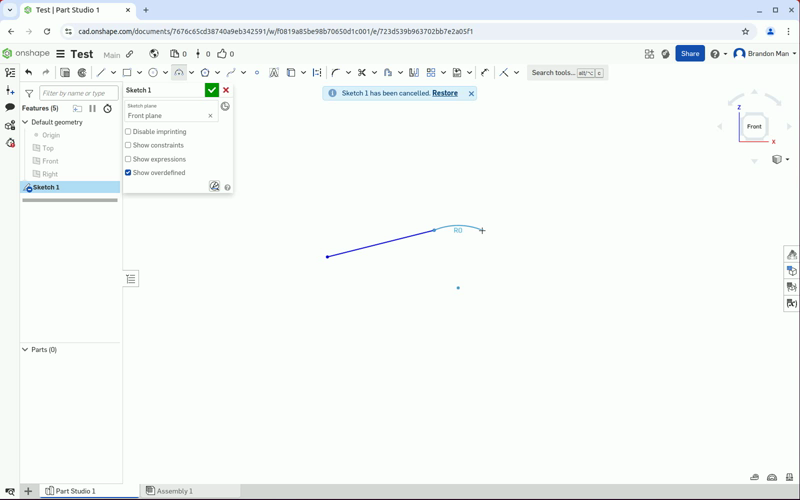
scroll(-6)
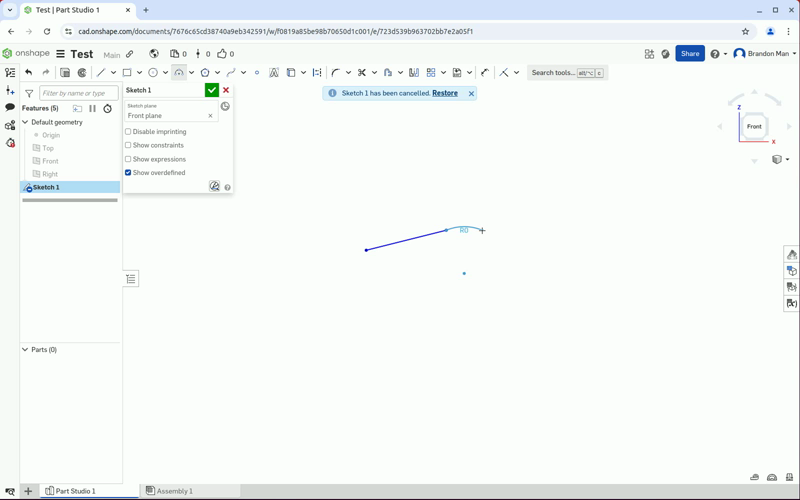
scroll(-6)
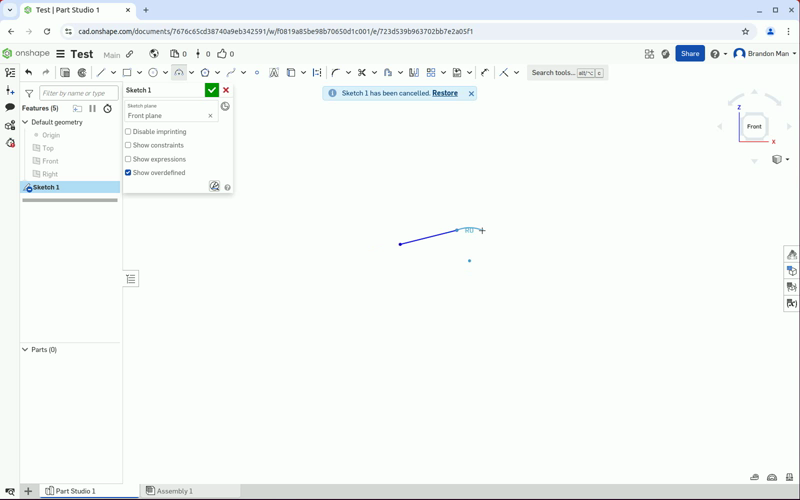
scroll(-6)
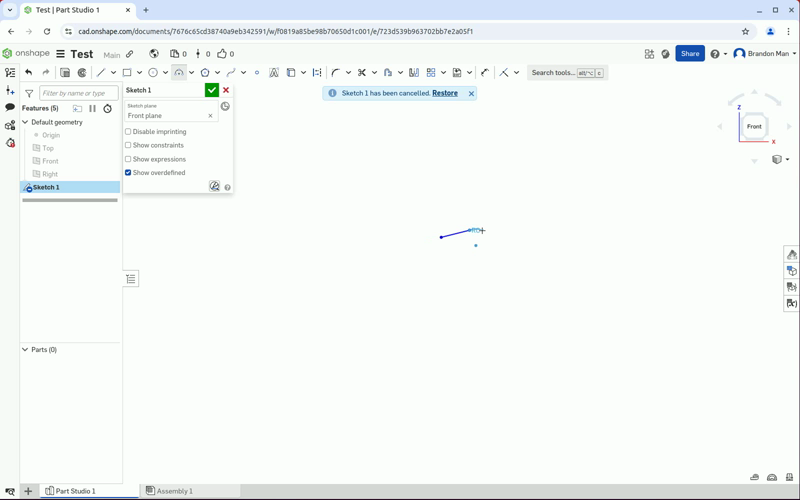
scroll(-6)
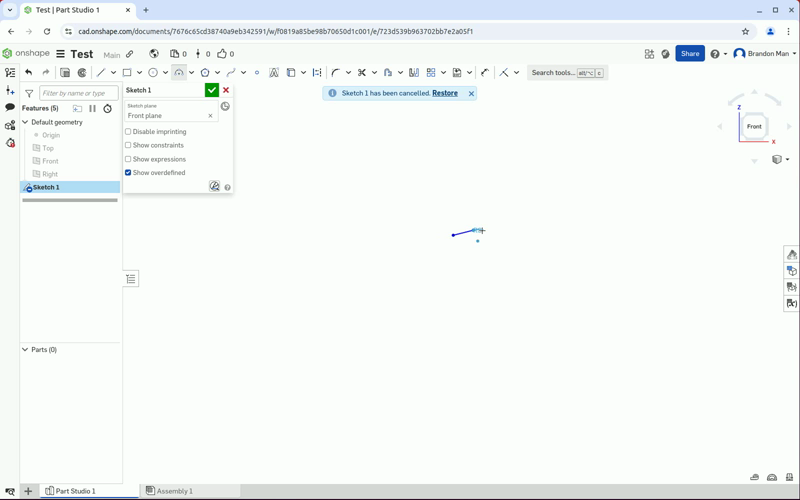
scroll(-6)
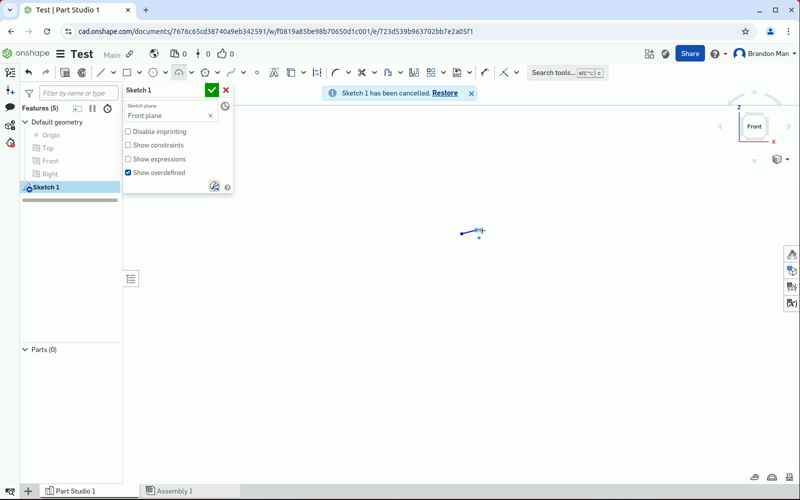
scroll(-6)
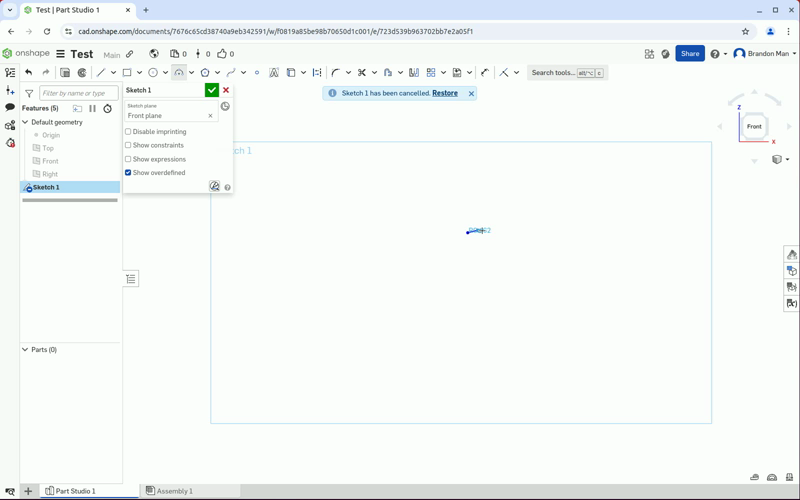
mouse_move(480, 231)
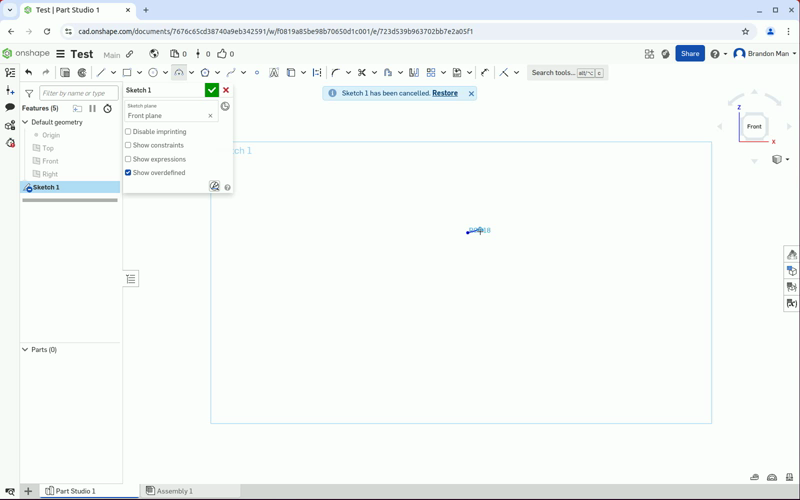
scroll(6)
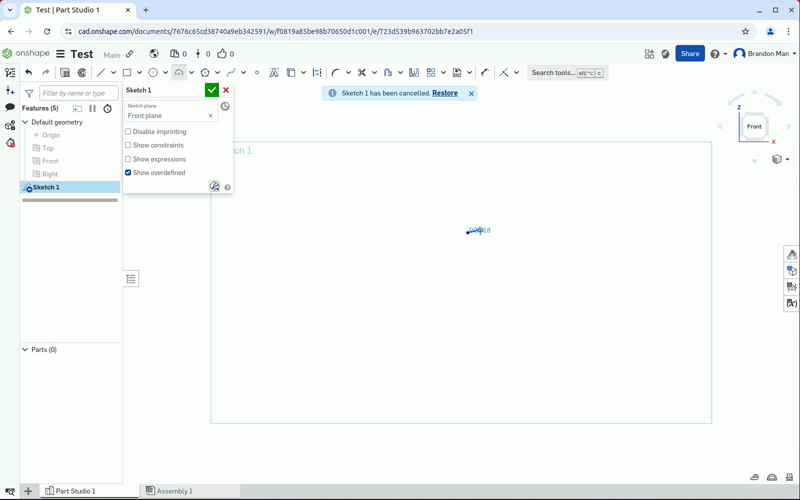
scroll(6)
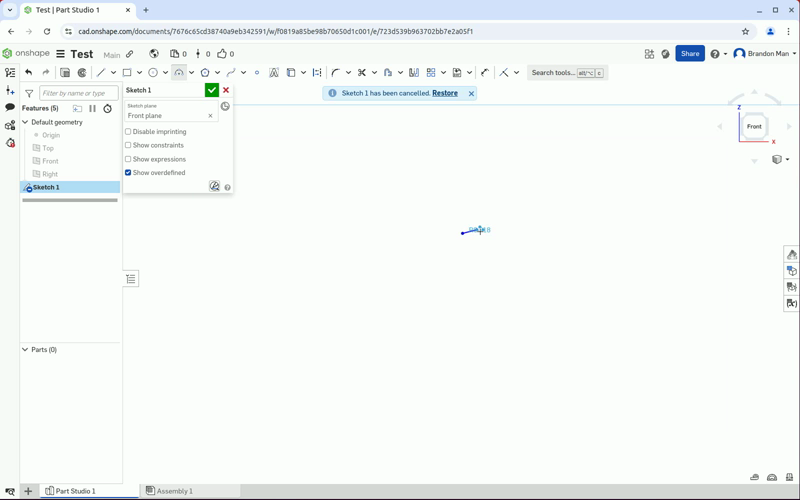
scroll(6)
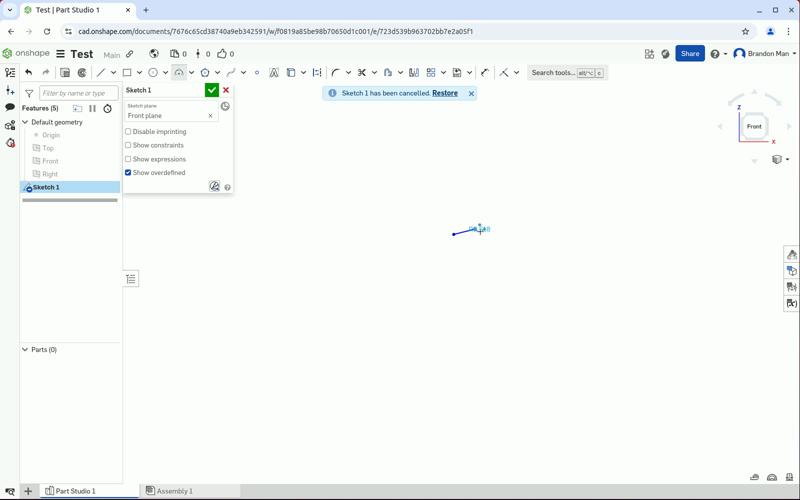
scroll(6)
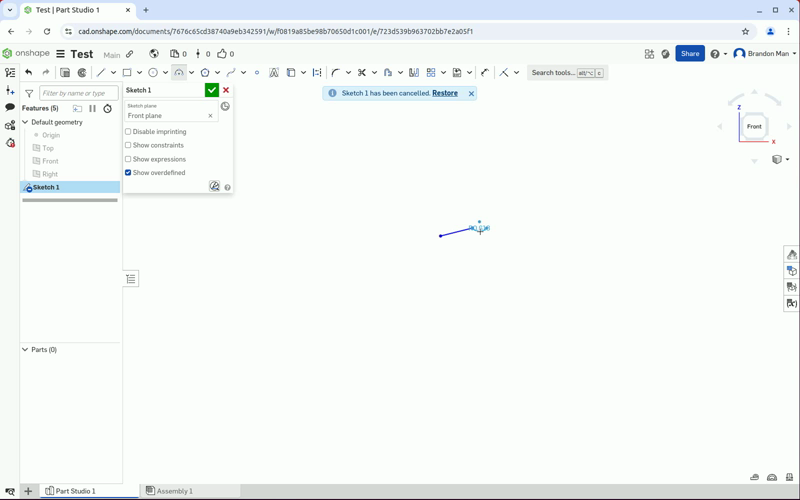
scroll(6)
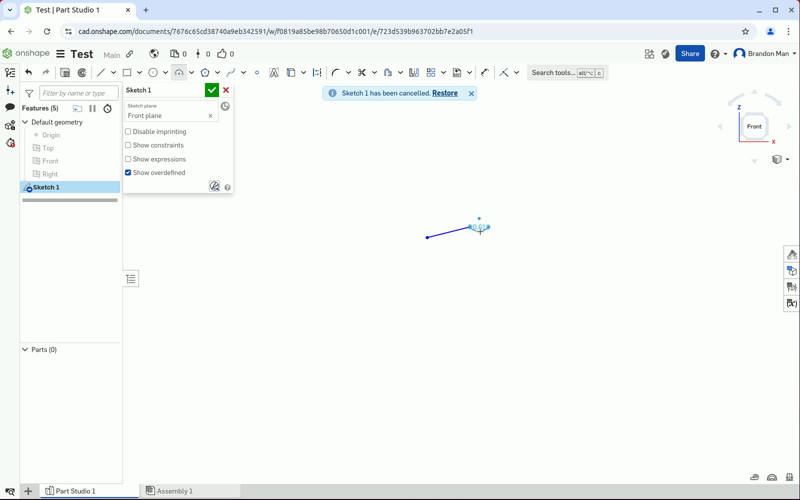
scroll(6)
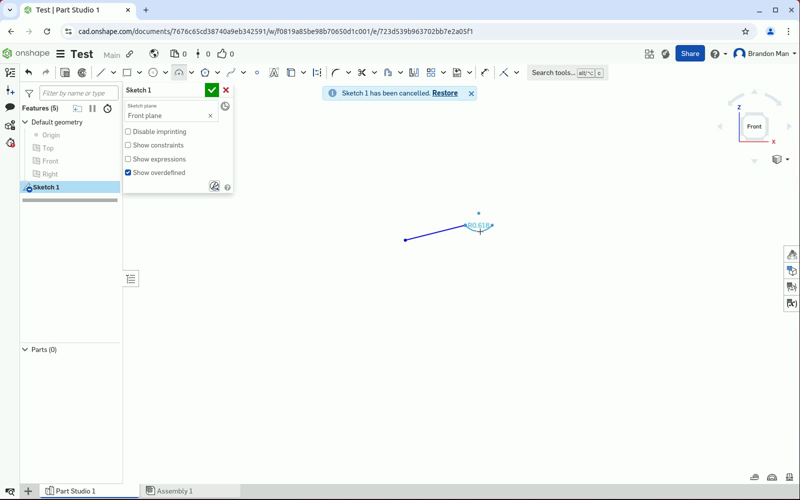
scroll(6)
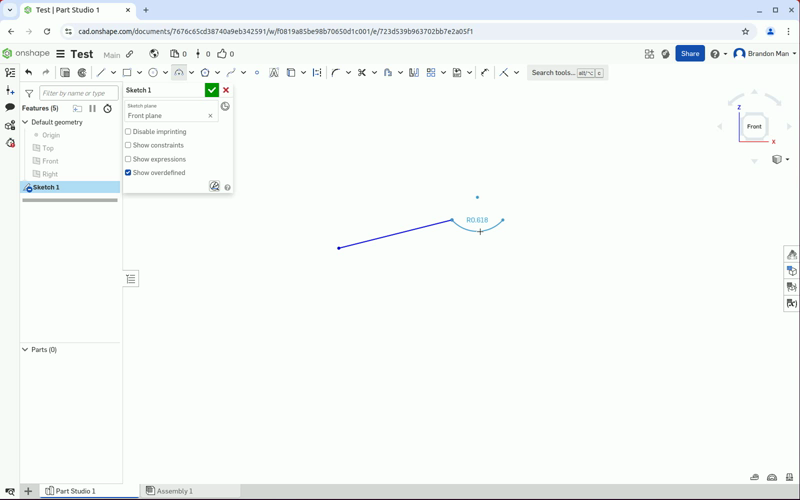
click(480, 231)
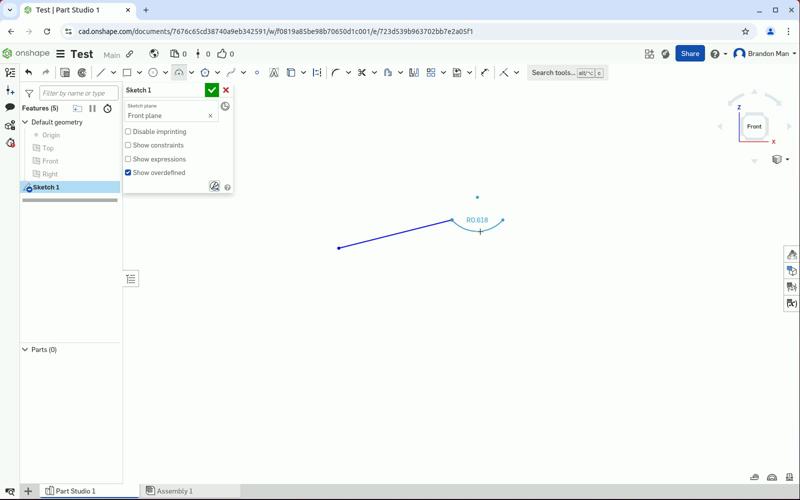
scroll(-6)
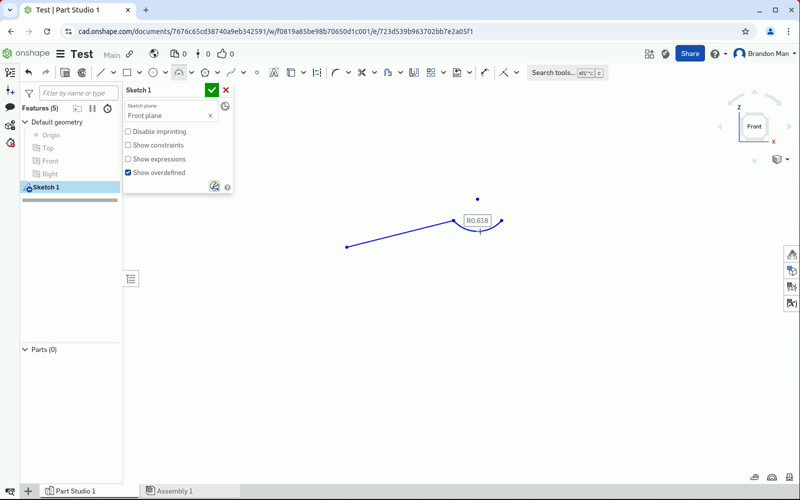
scroll(-6)
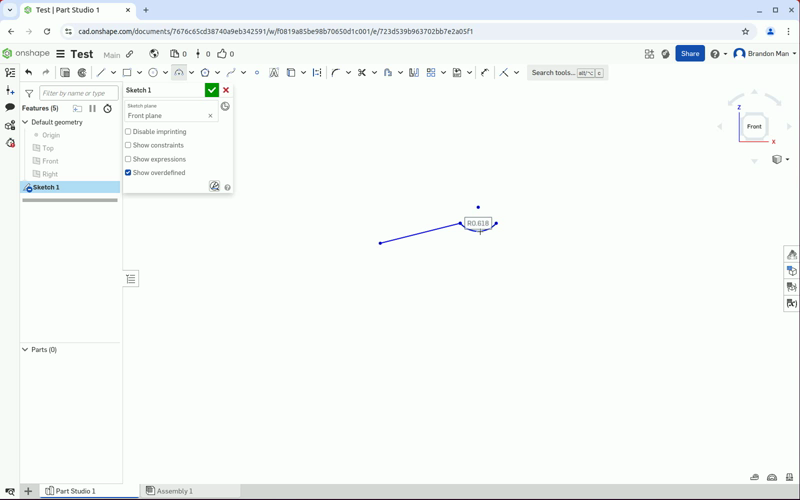
scroll(-6)
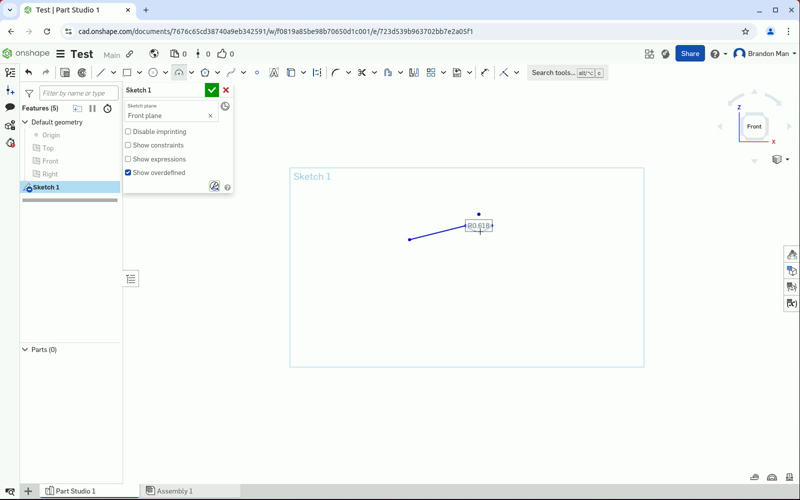
scroll(-6)
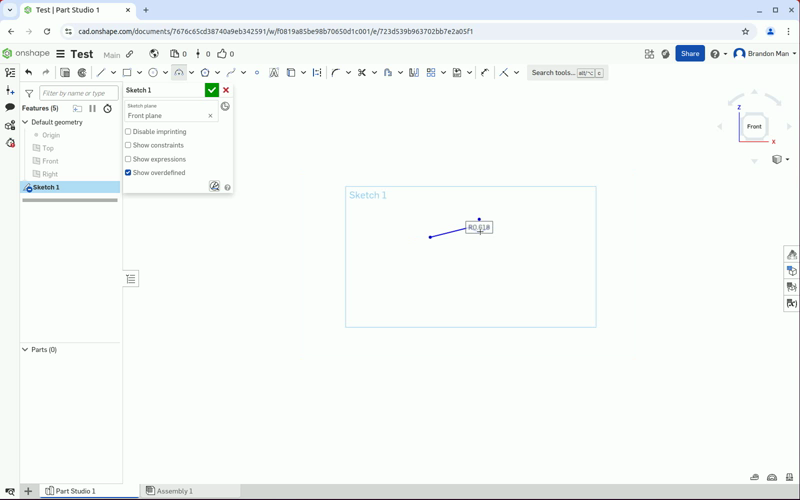
scroll(-6)
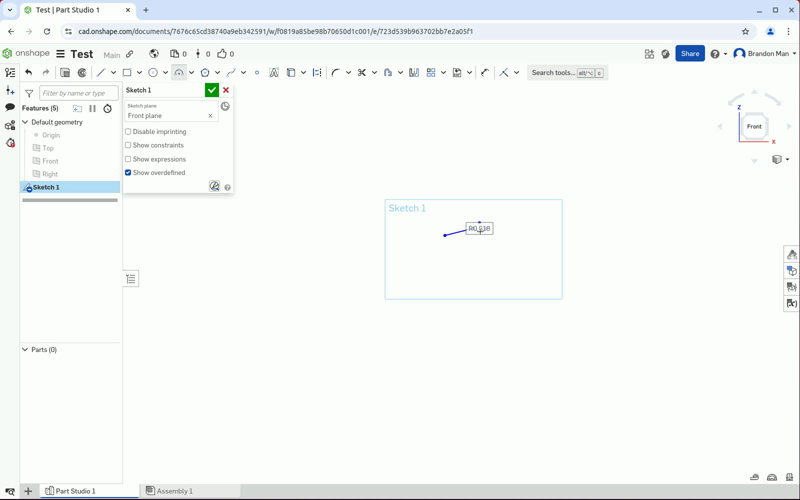
scroll(-6)
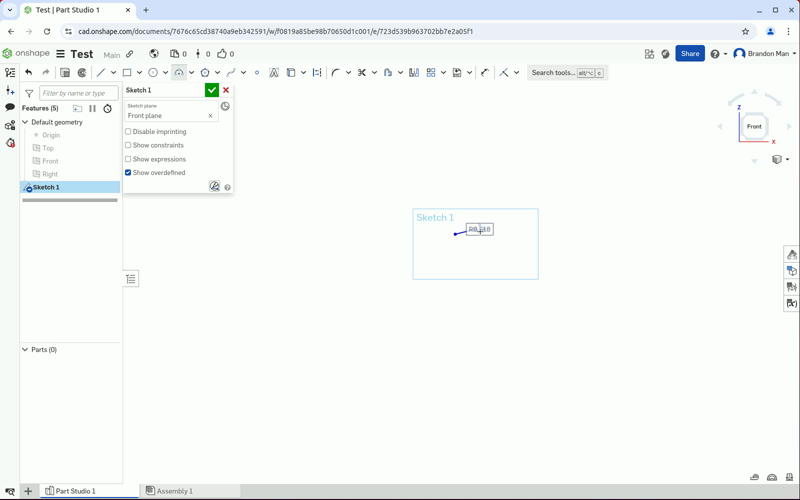
scroll(-6)
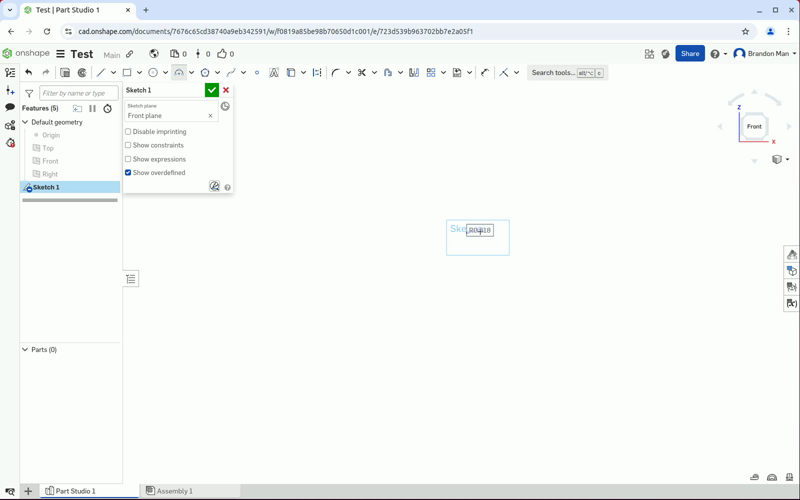
key_up(shift)
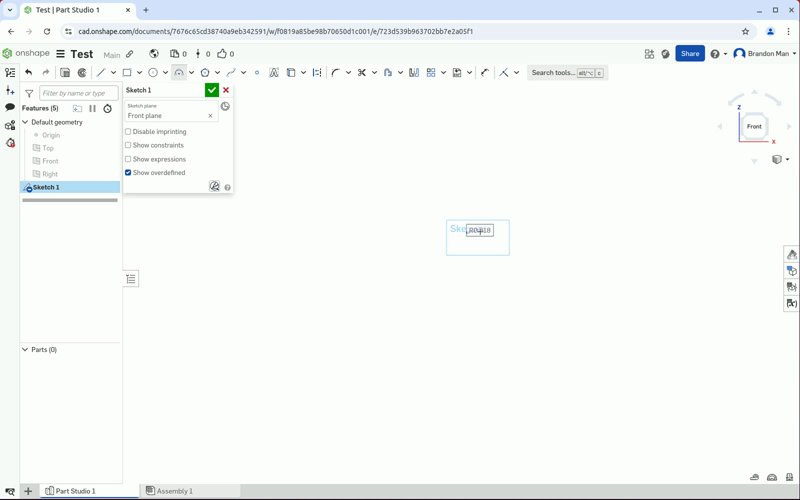
mouse_move(482, 230)
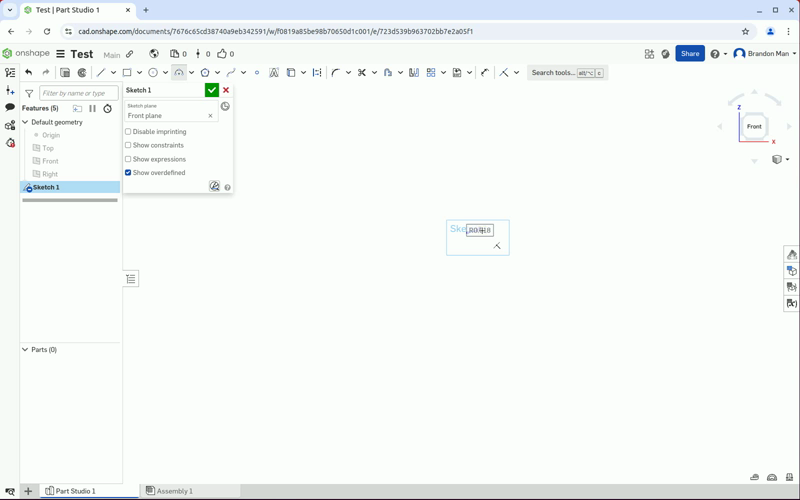
scroll(6)
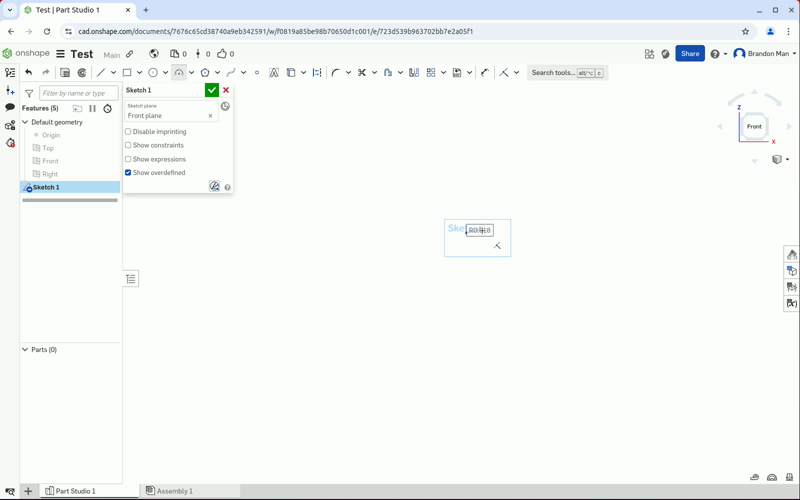
scroll(6)
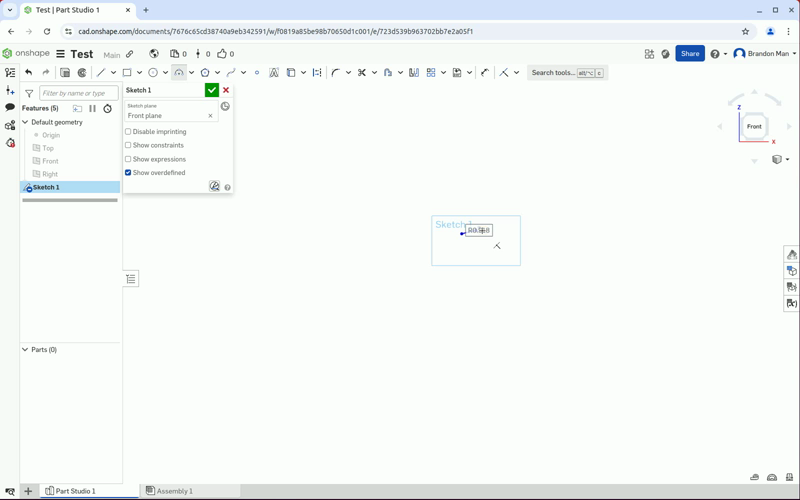
scroll(6)
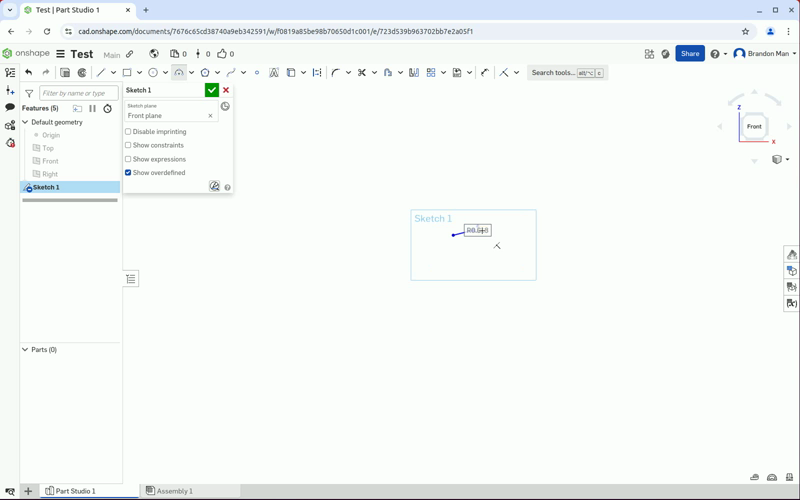
scroll(6)
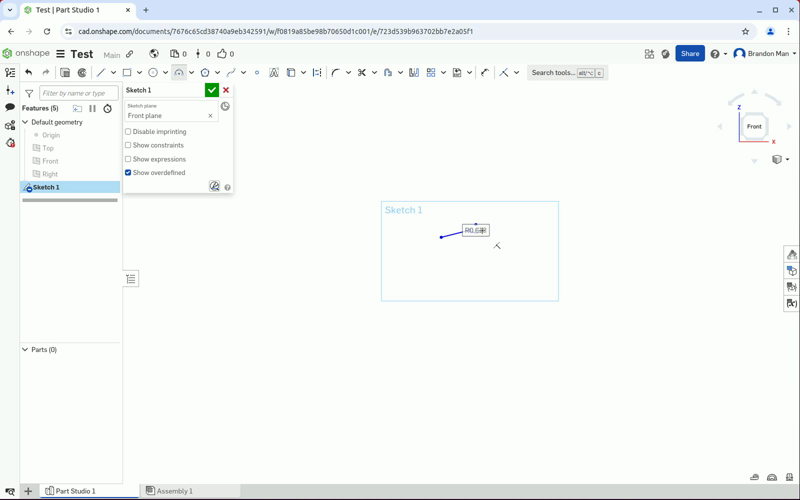
scroll(6)
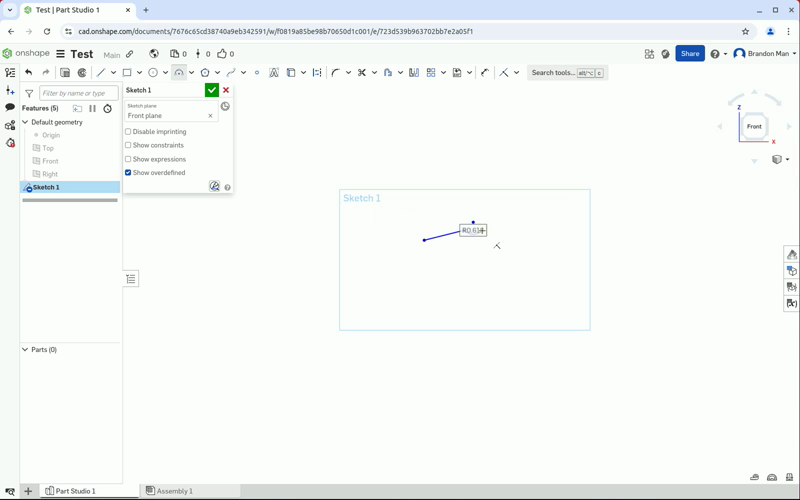
scroll(6)
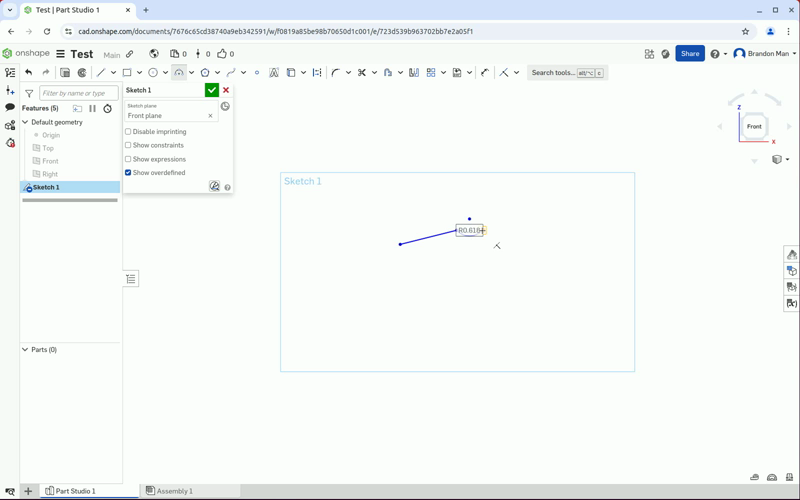
scroll(6)
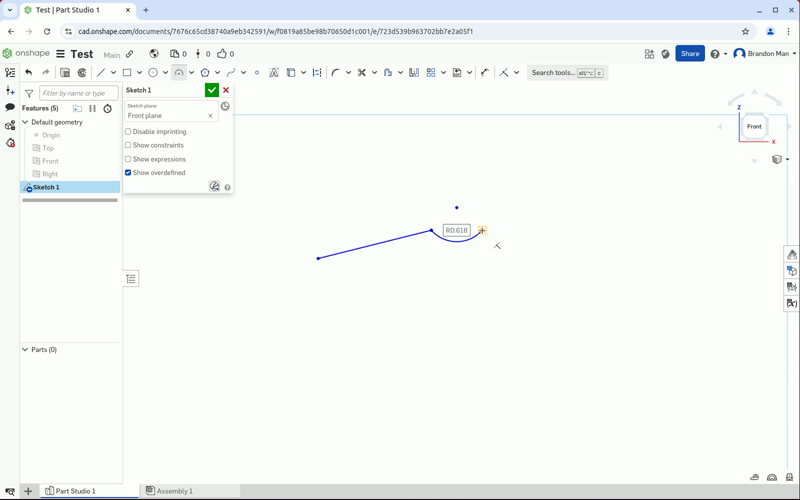
click(482, 230)
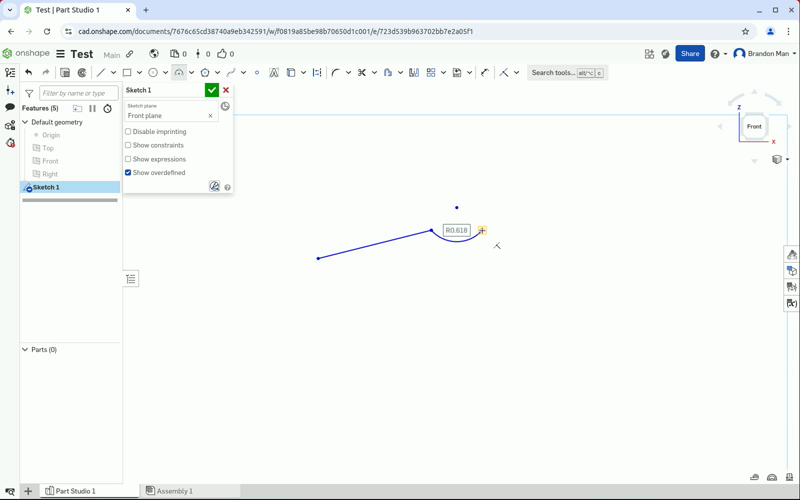
scroll(-6)
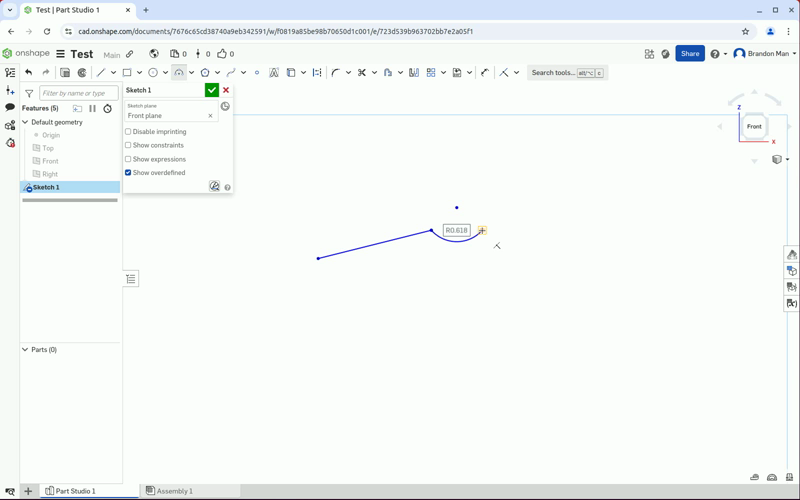
scroll(-6)
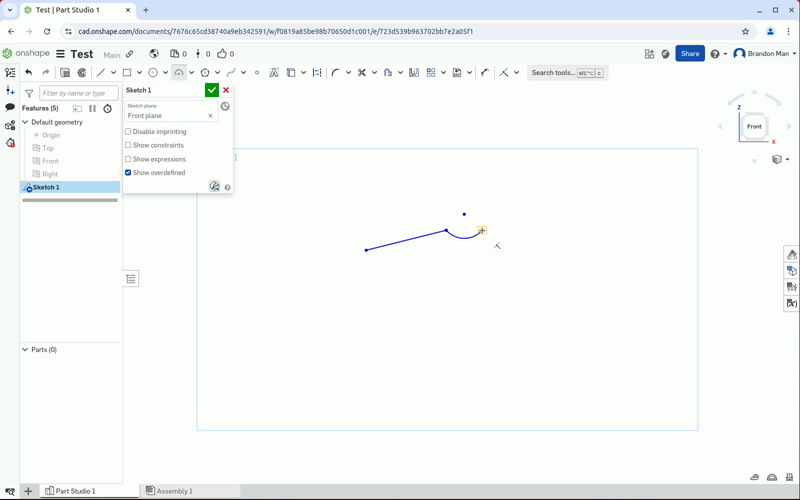
scroll(-6)
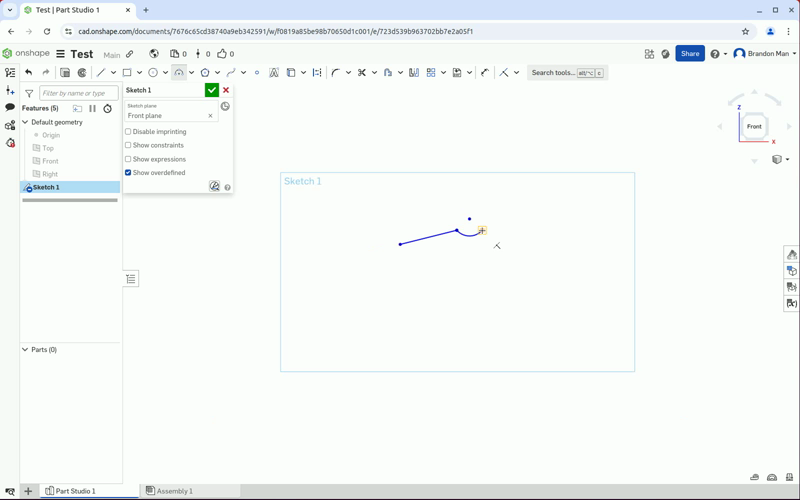
scroll(-6)
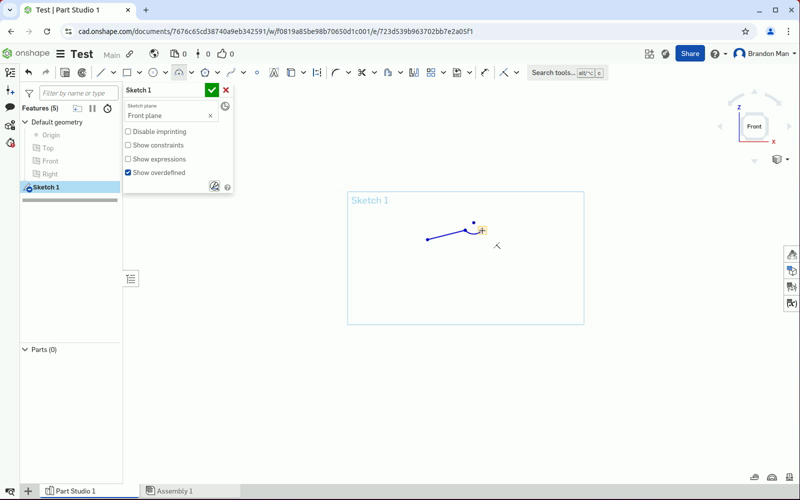
scroll(-6)
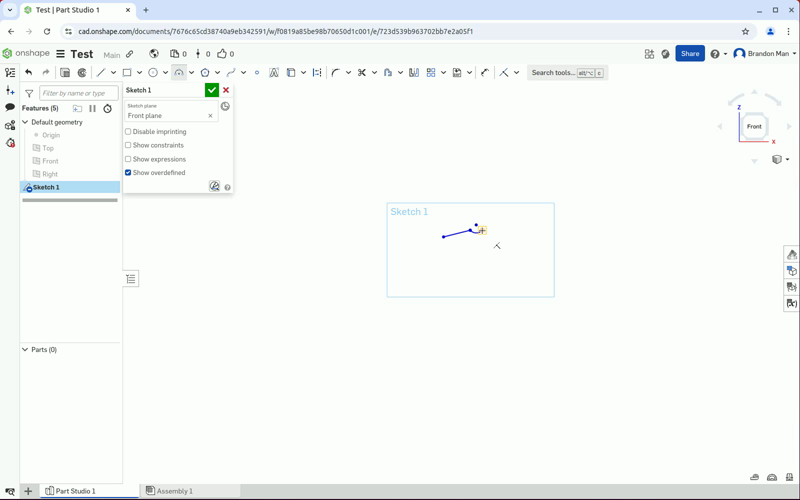
scroll(-6)
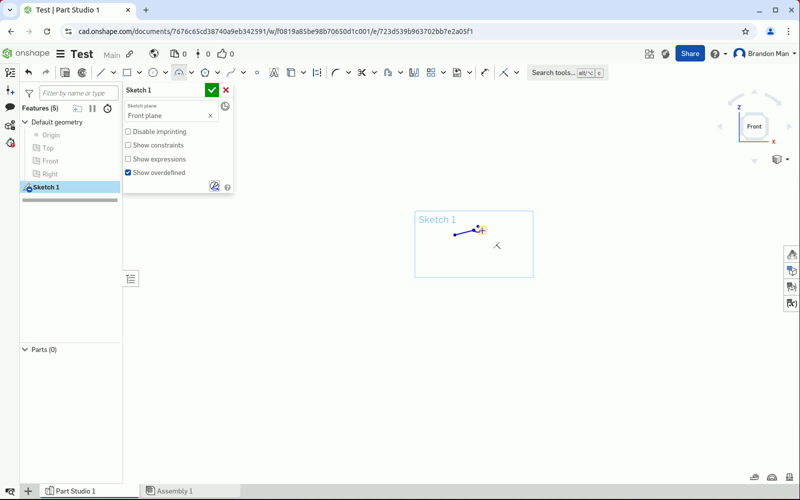
scroll(-6)
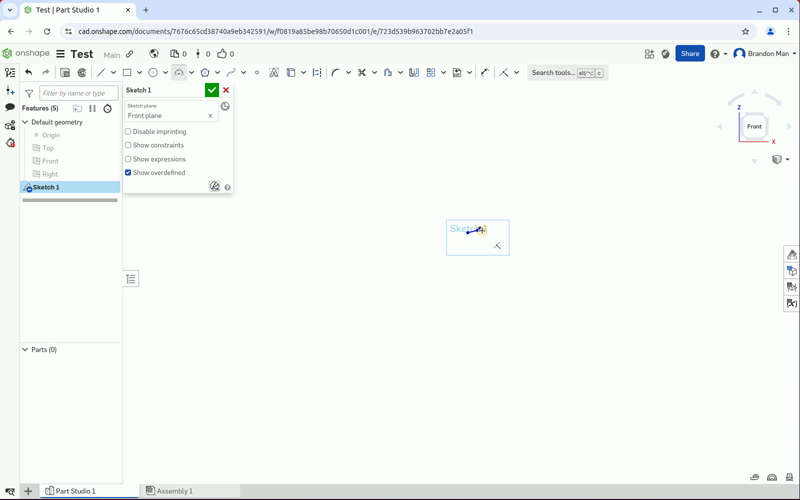
key_down(shift)
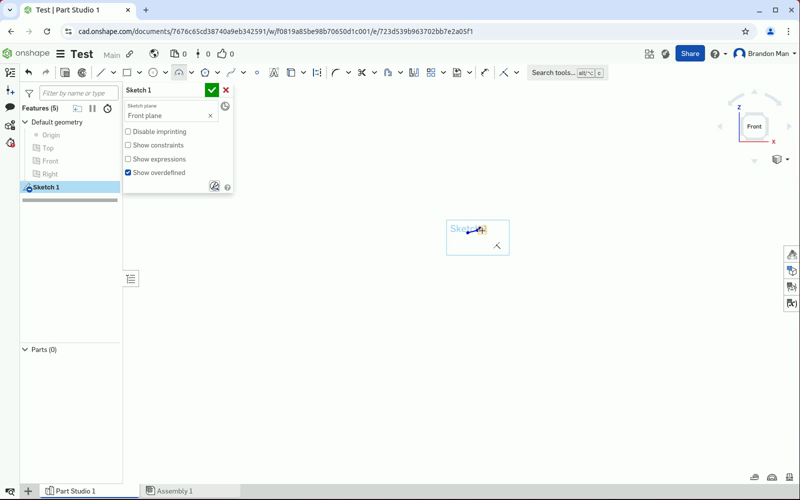
mouse_move(506, 228)
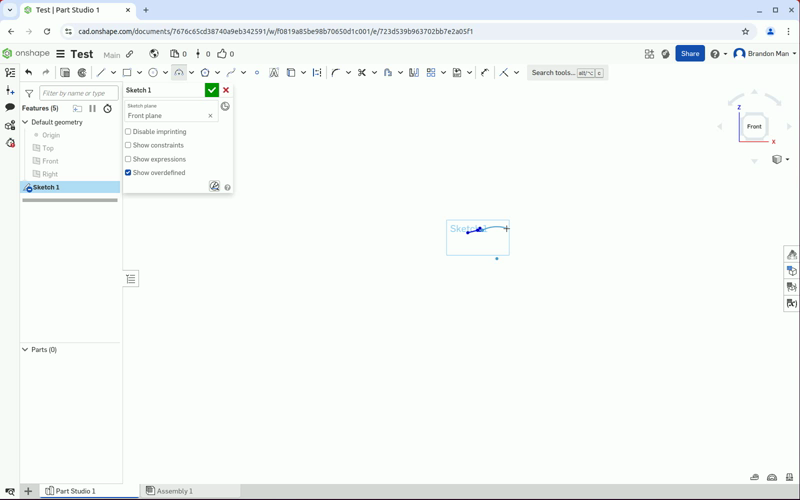
click(506, 228)
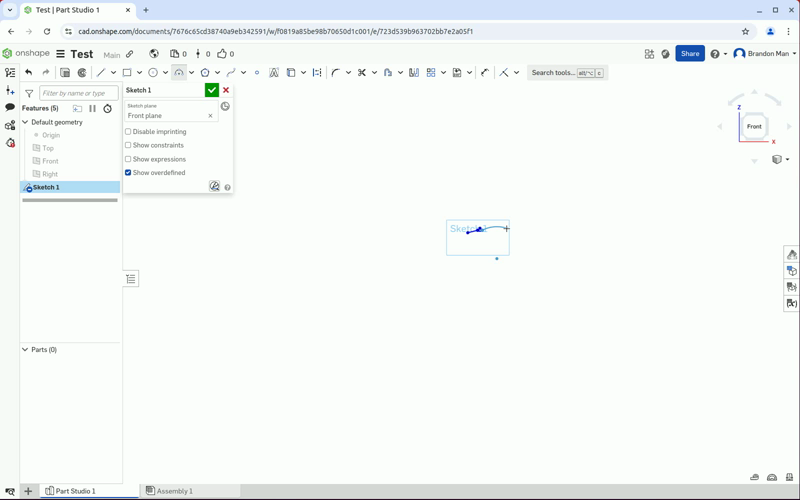
mouse_move(494, 232)
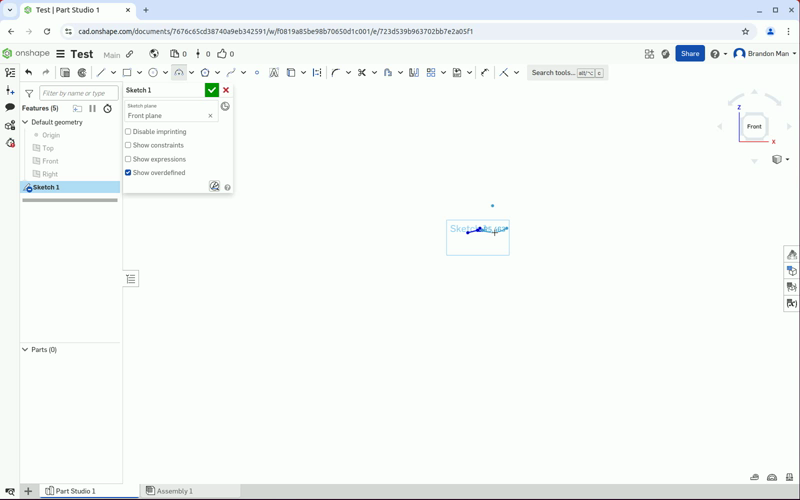
click(494, 232)
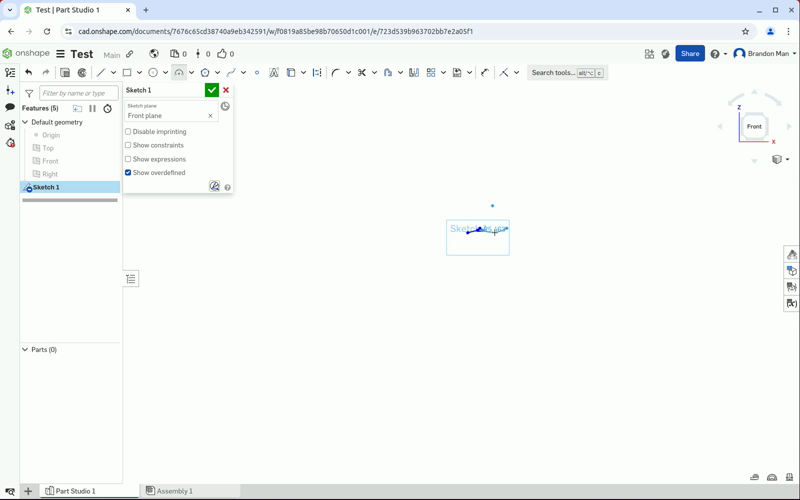
key_up(shift)
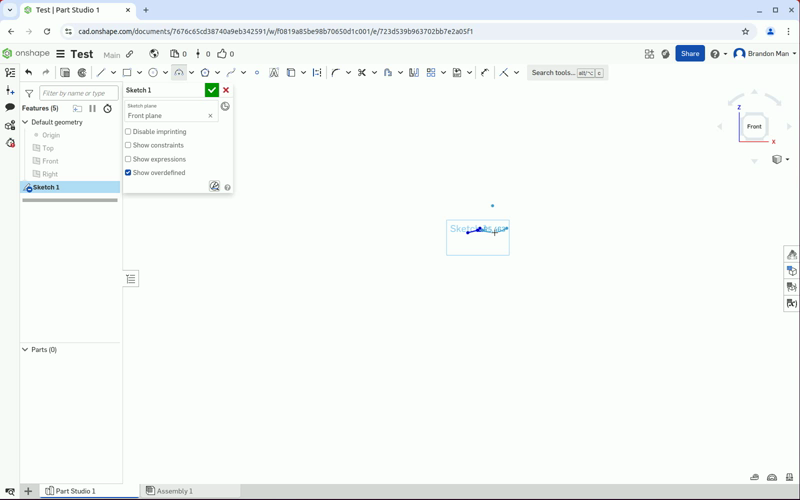
mouse_move(506, 228)
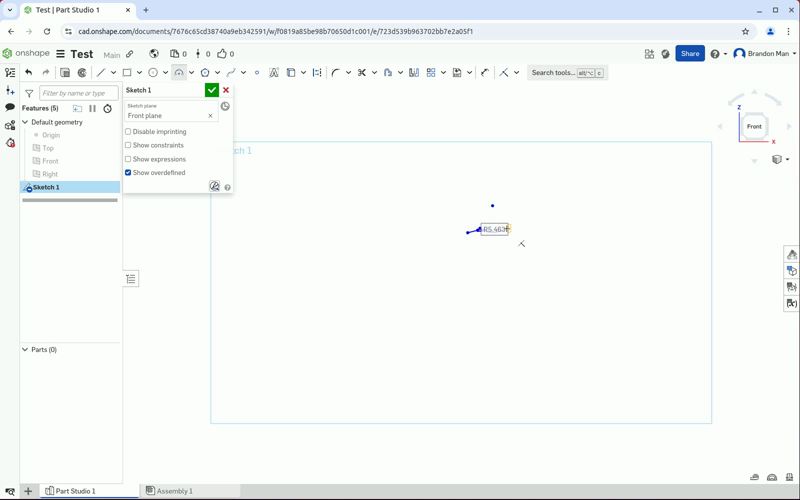
click(506, 228)
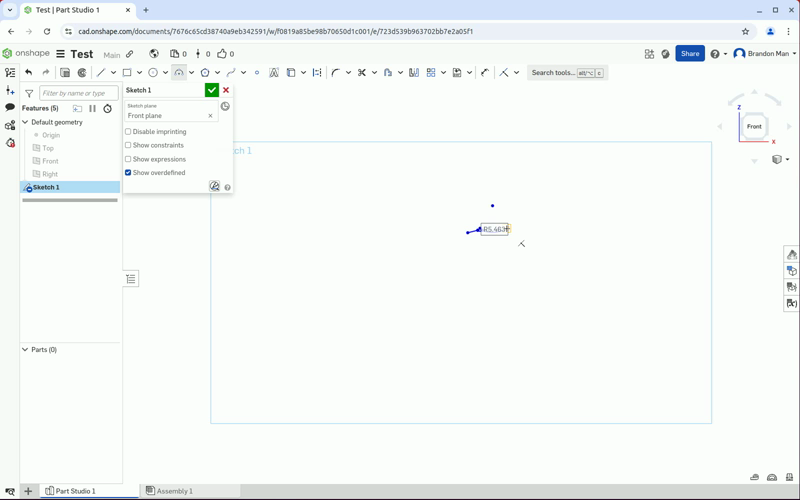
key_down(shift)
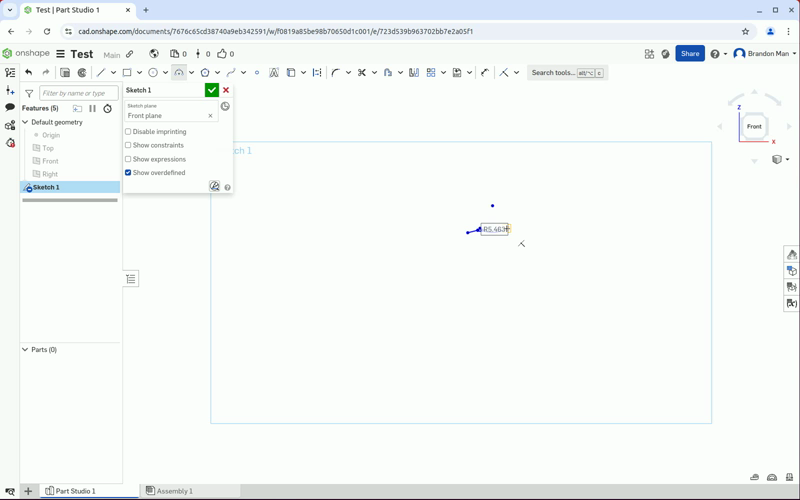
mouse_move(512, 226)
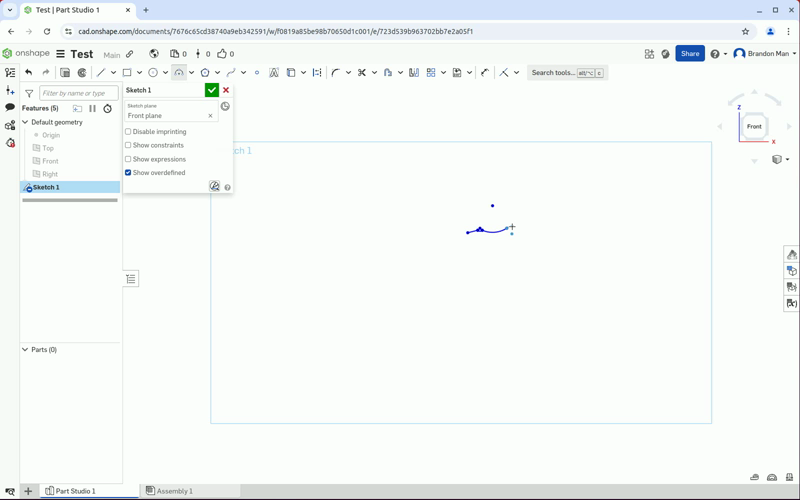
scroll(6)
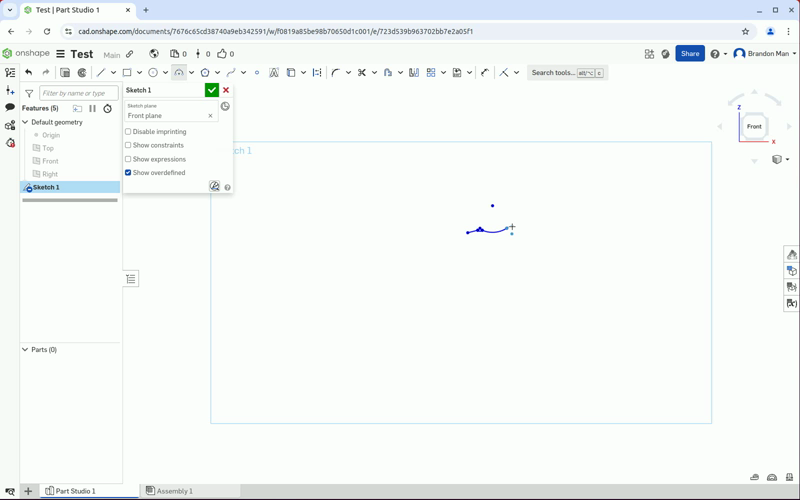
scroll(6)
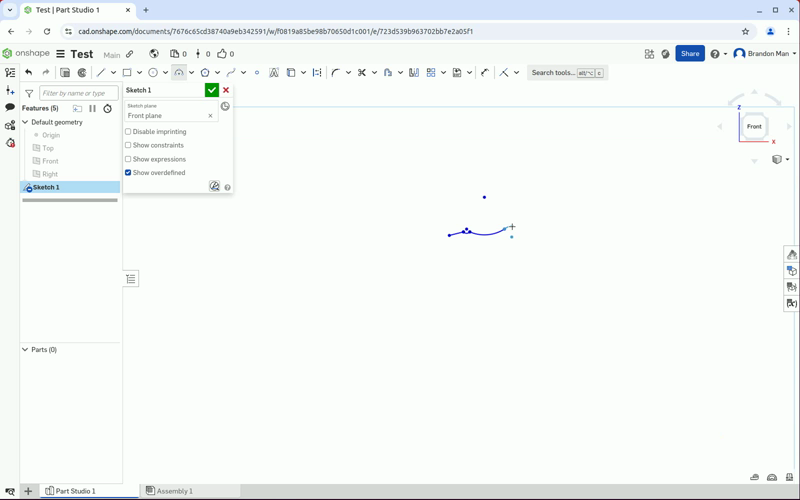
scroll(6)
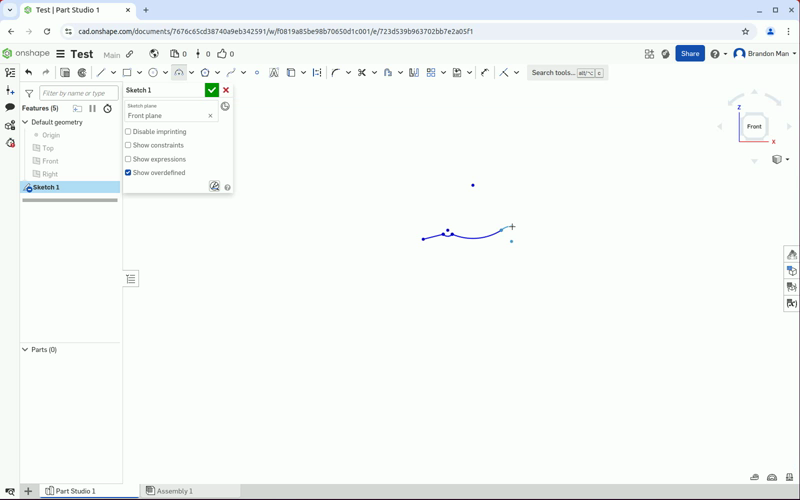
scroll(6)
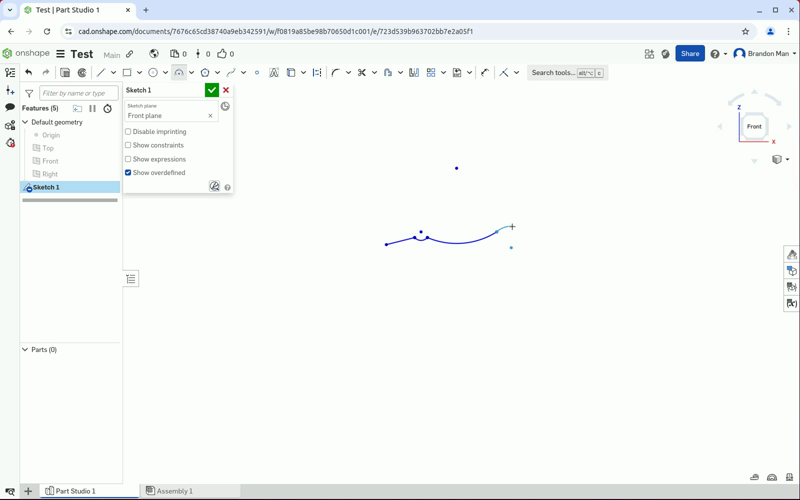
scroll(6)
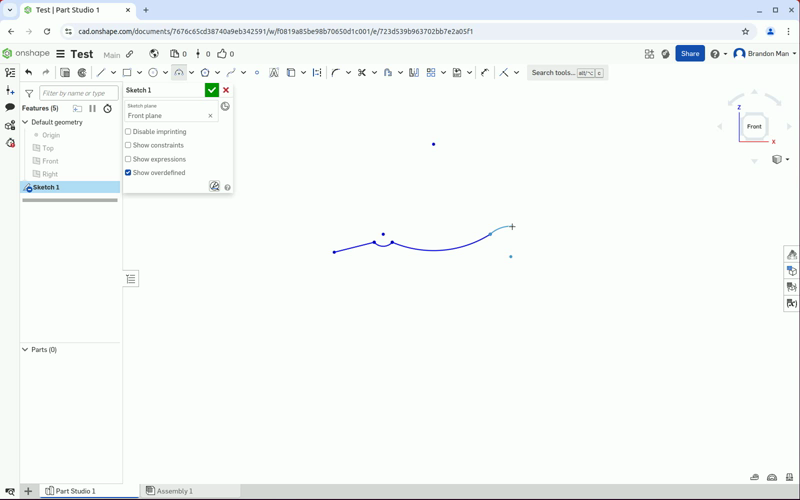
scroll(6)
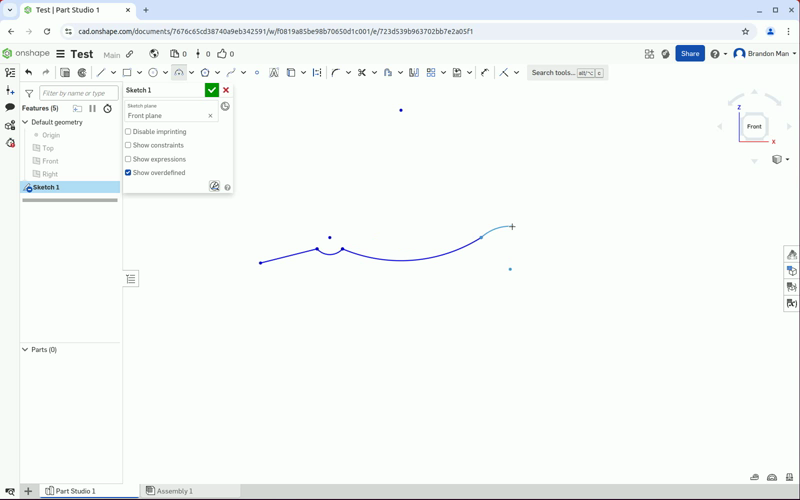
scroll(6)
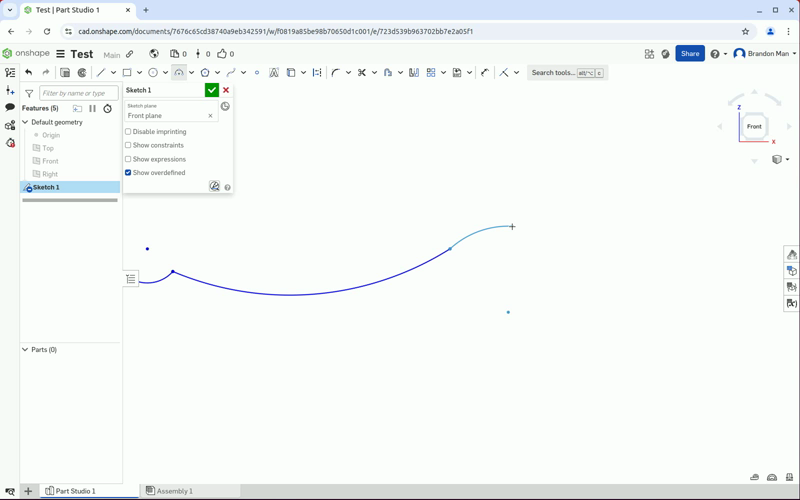
click(512, 226)
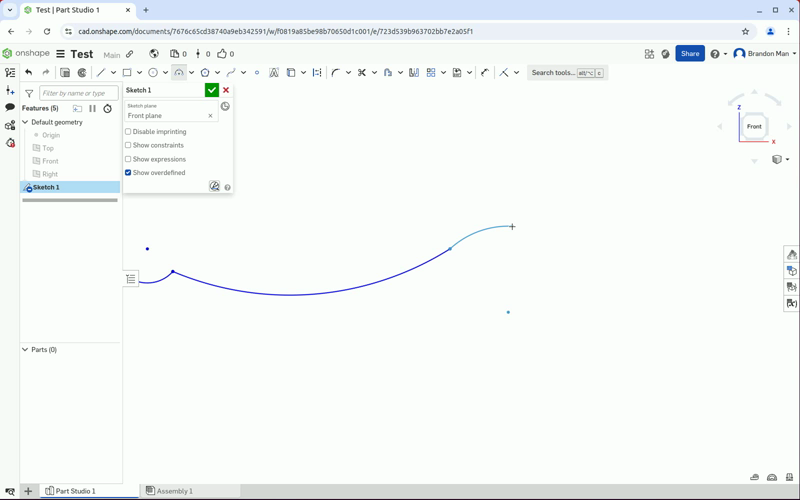
scroll(-6)
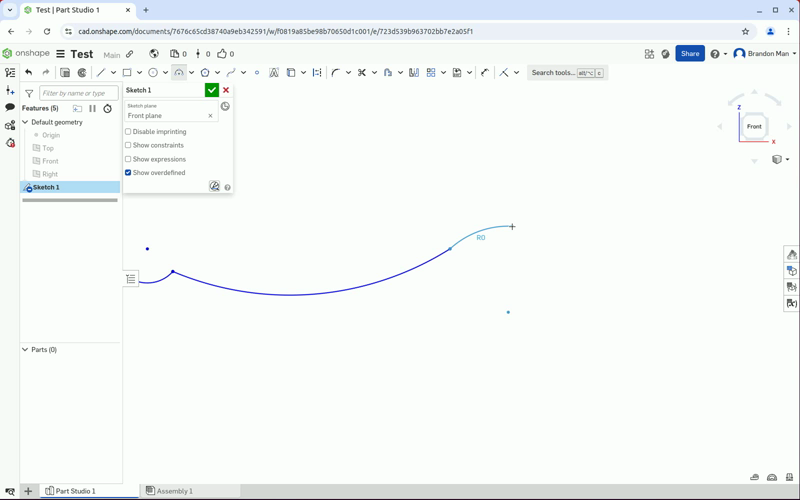
scroll(-6)
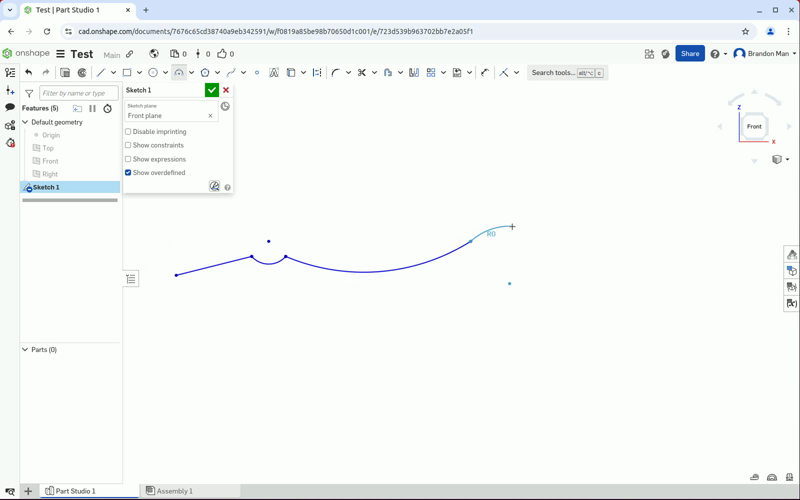
scroll(-6)
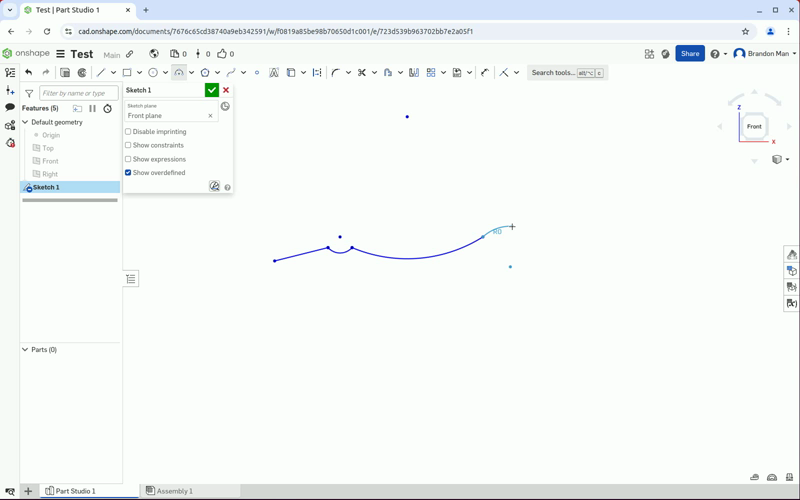
scroll(-6)
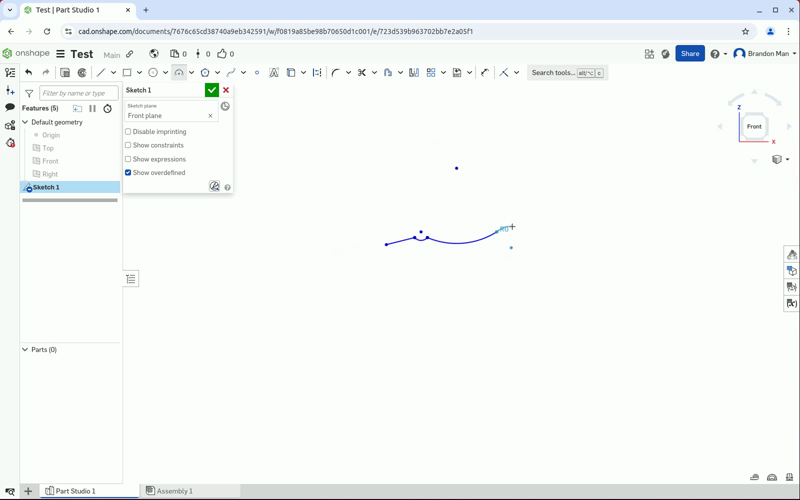
scroll(-6)
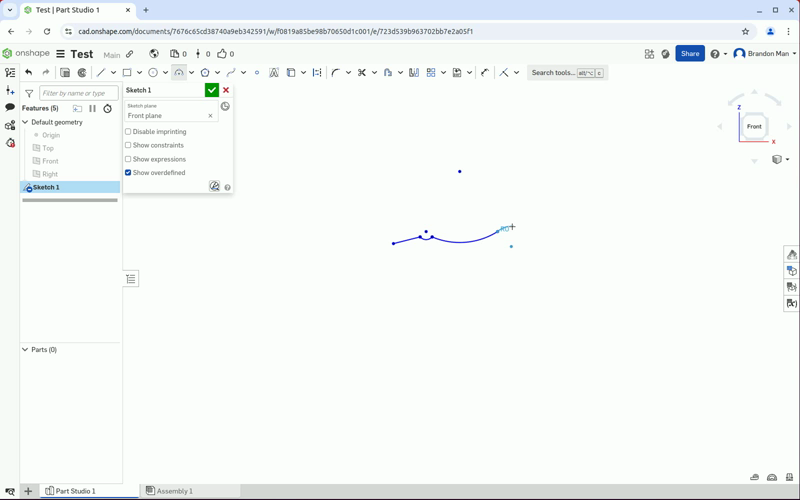
scroll(-6)
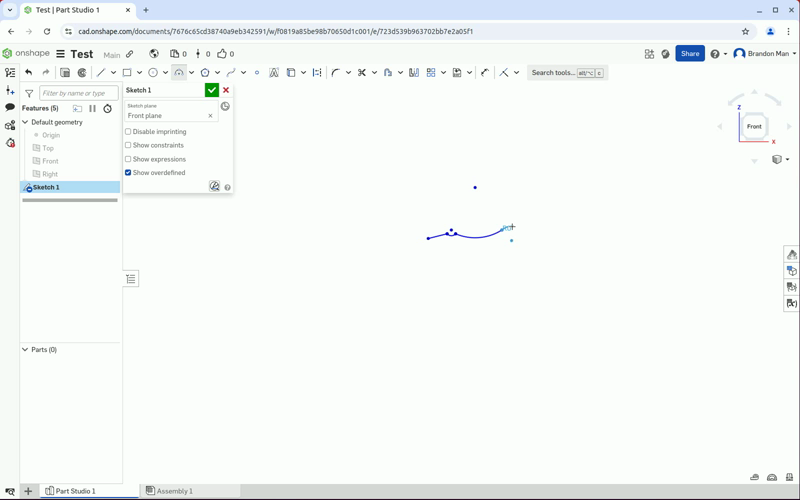
scroll(-6)
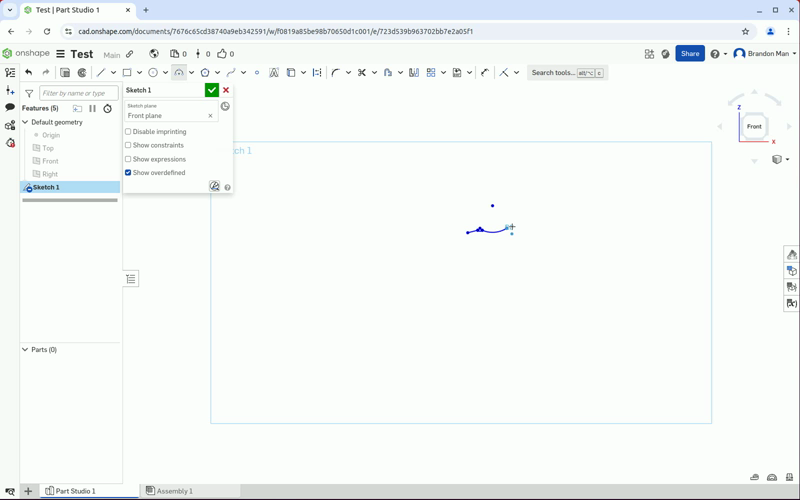
mouse_move(509, 226)
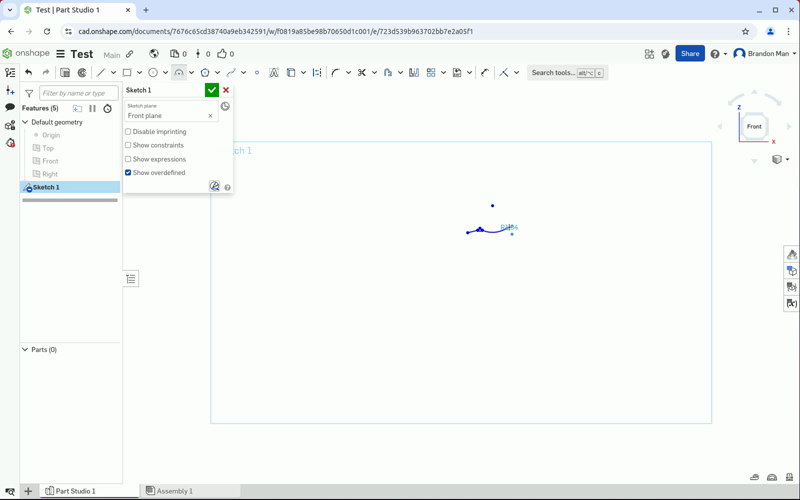
scroll(6)
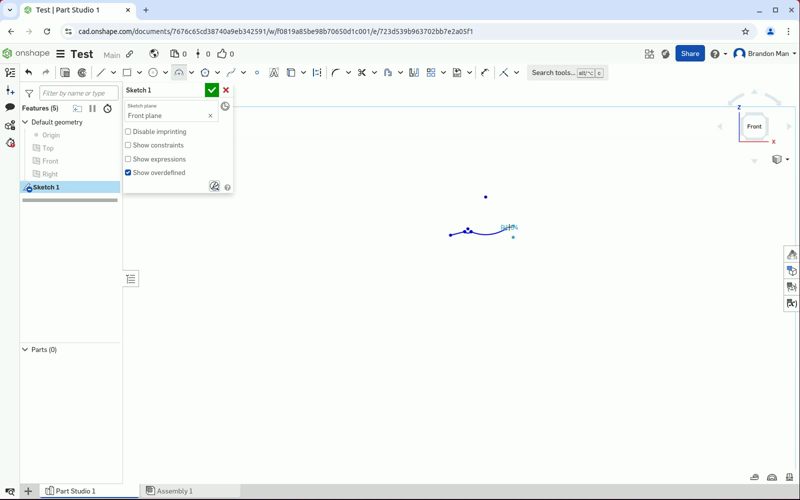
scroll(6)
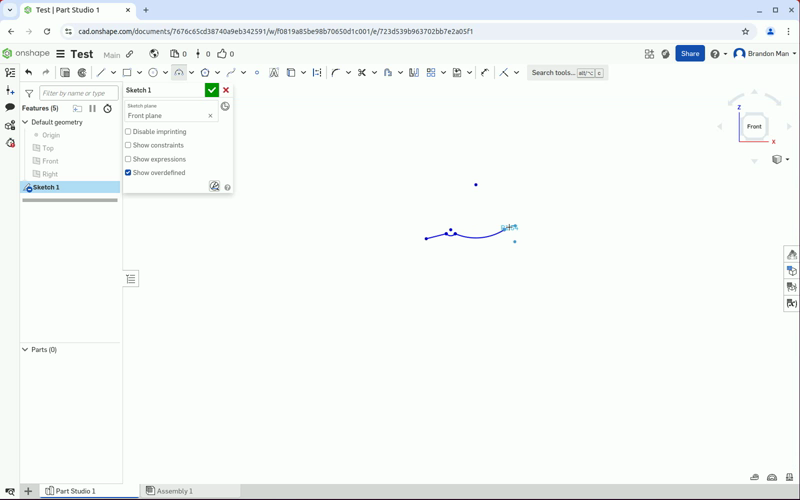
scroll(6)
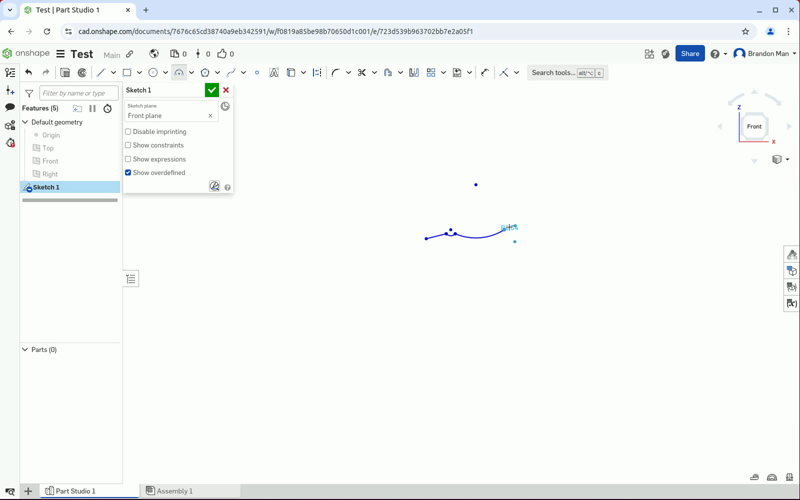
scroll(6)
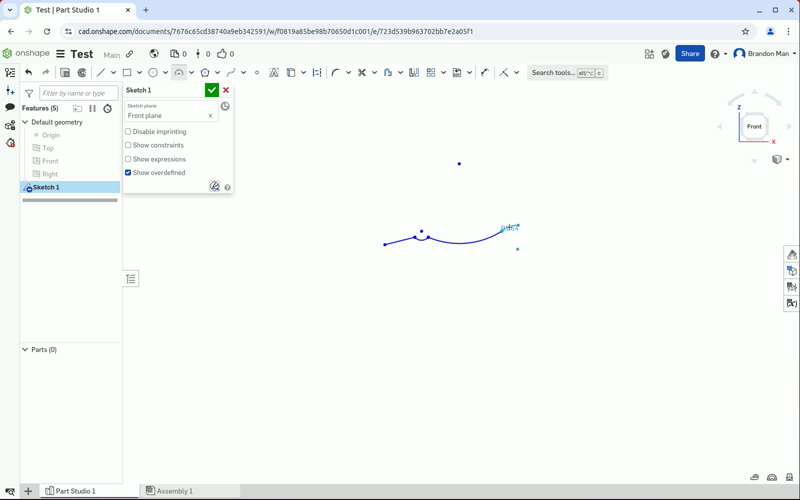
scroll(6)
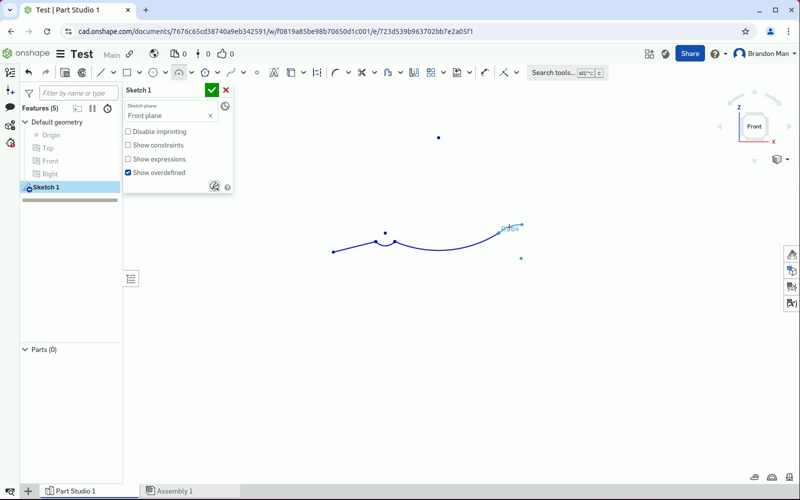
scroll(6)
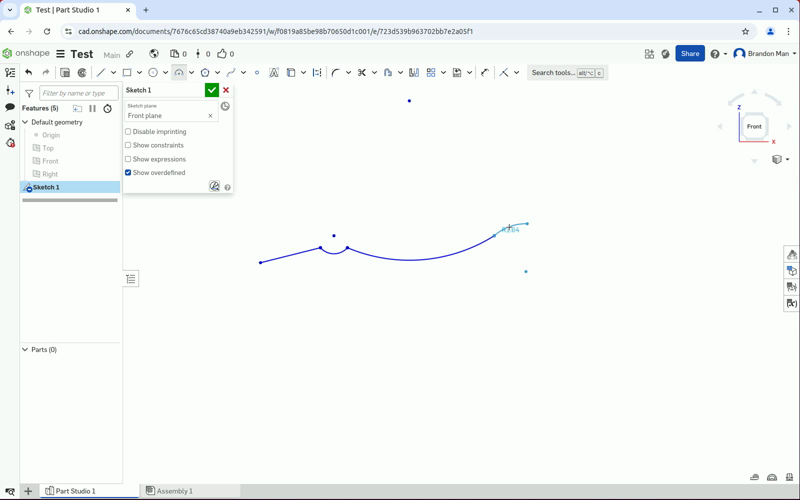
scroll(6)
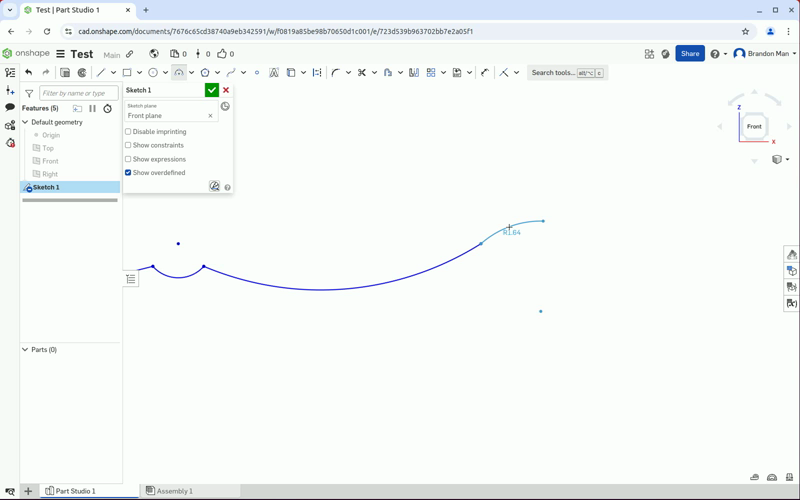
click(509, 226)
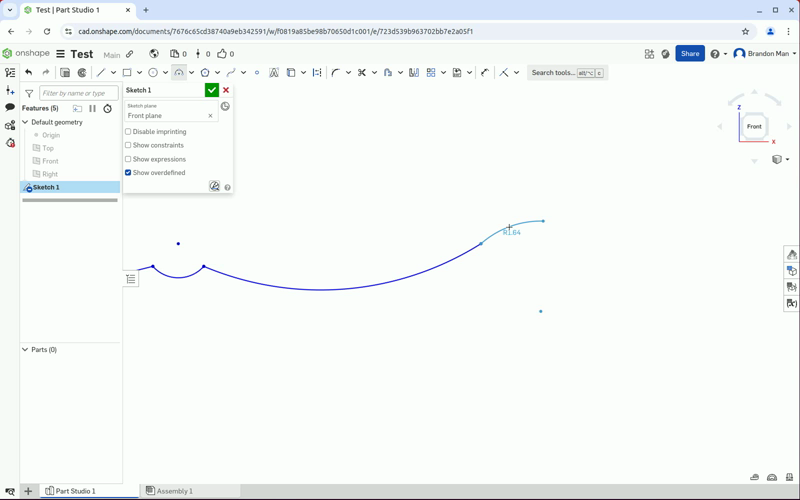
scroll(-6)
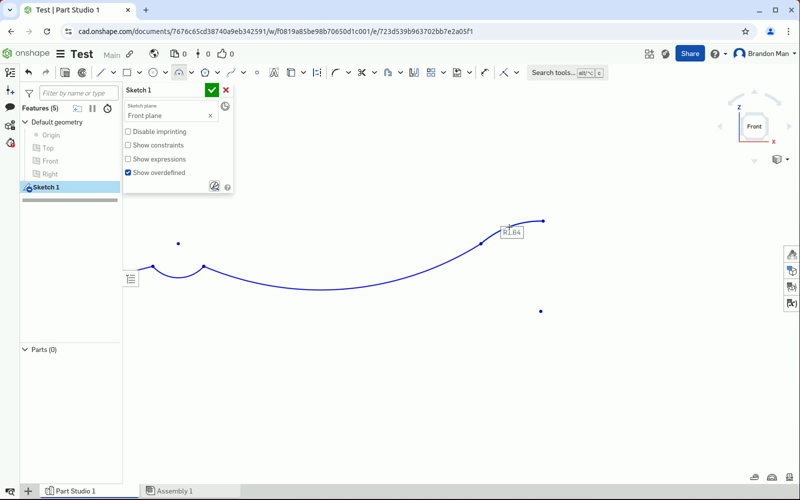
scroll(-6)
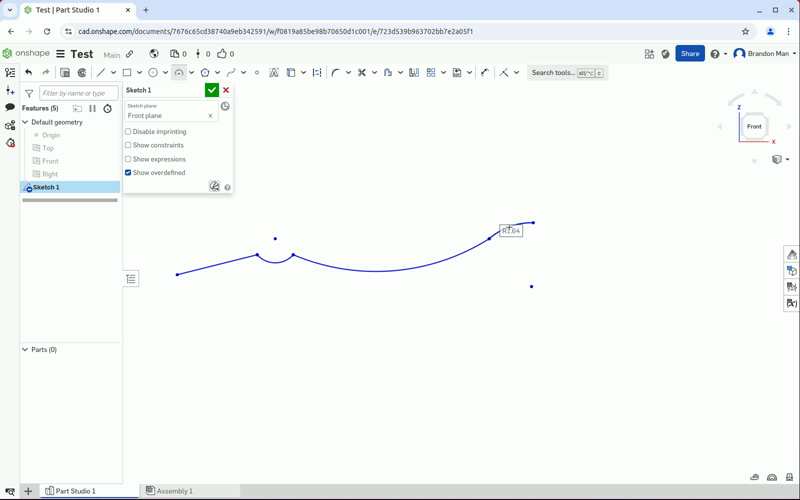
scroll(-6)
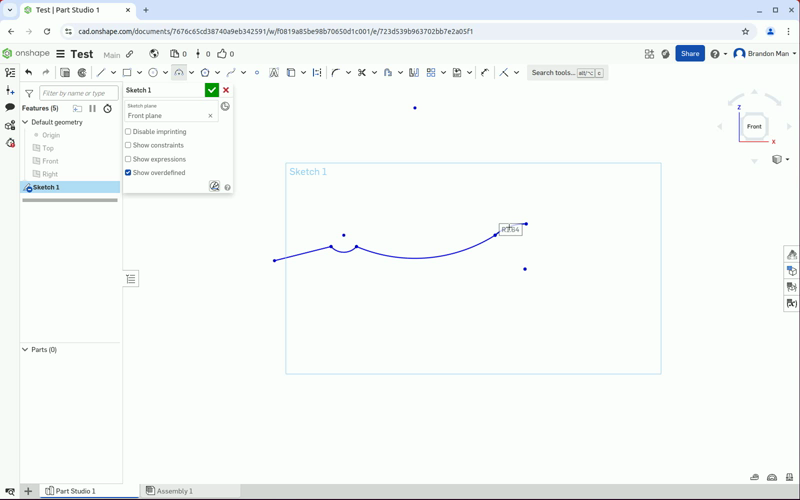
scroll(-6)
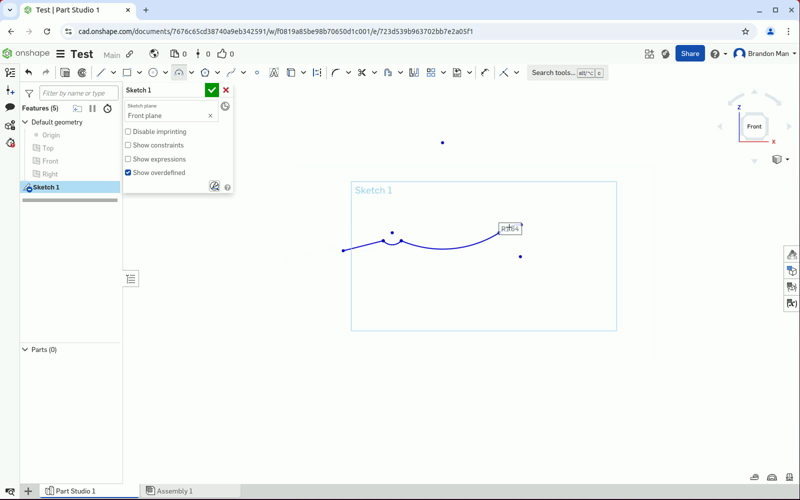
scroll(-6)
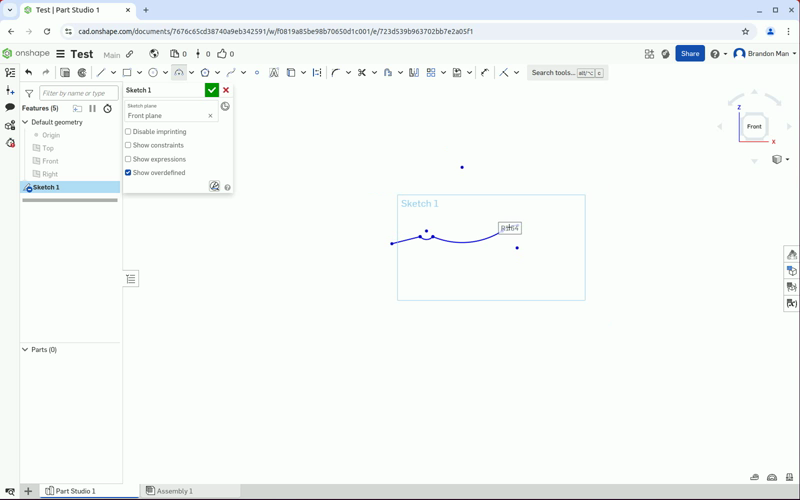
scroll(-6)
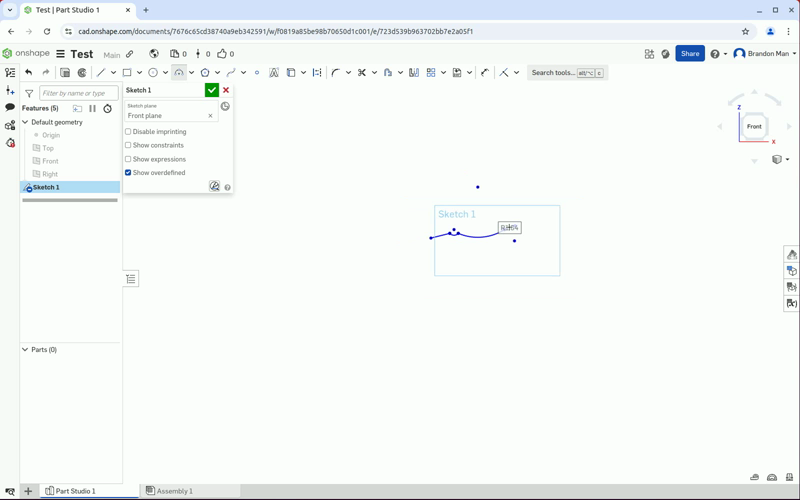
scroll(-6)
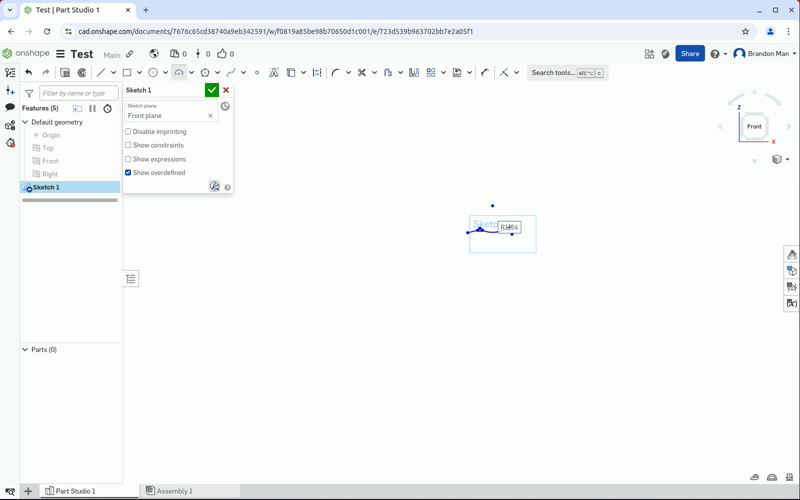
key_up(shift)
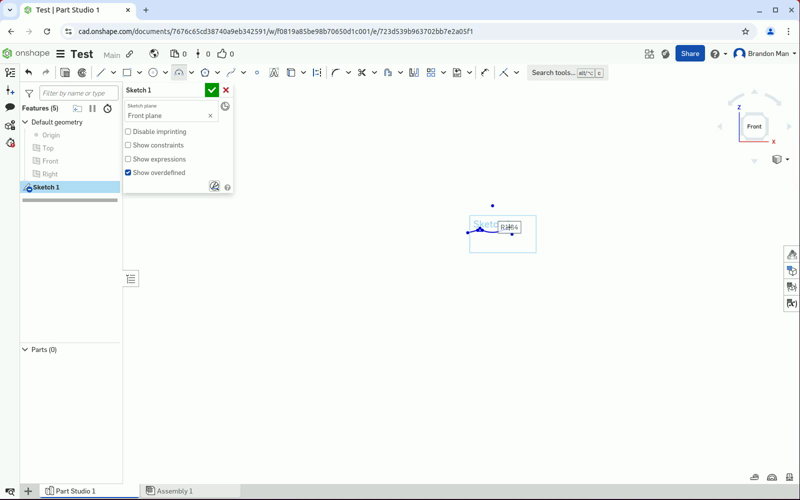
key(esc)
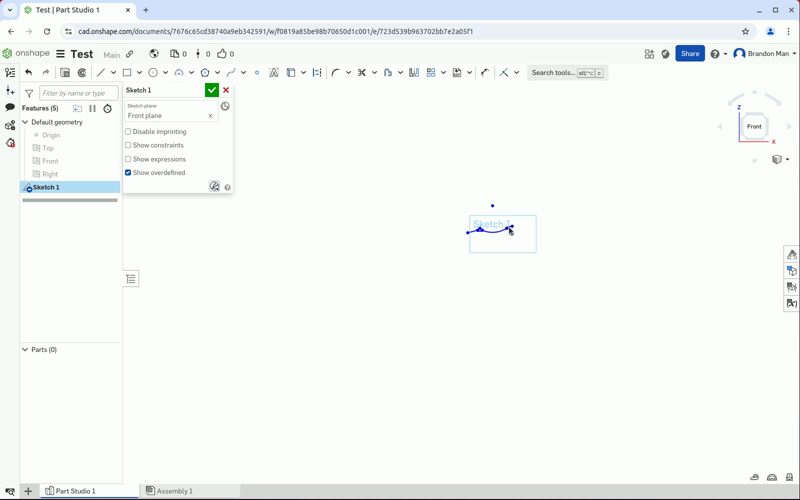
key(l)
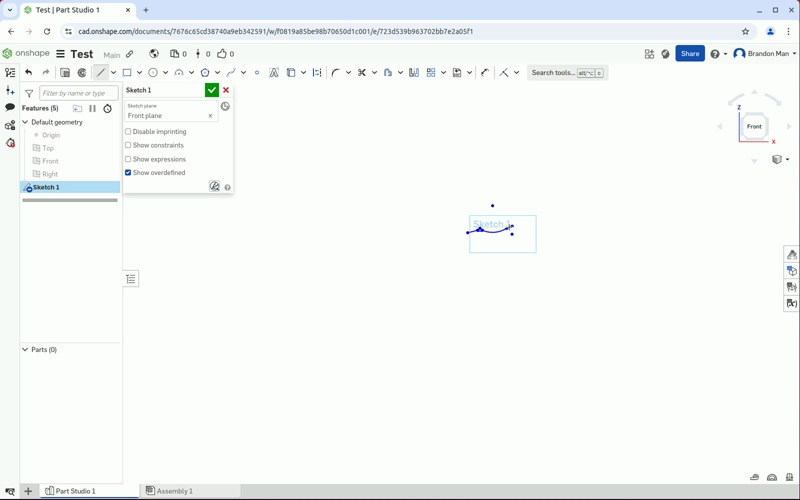
mouse_move(512, 226)
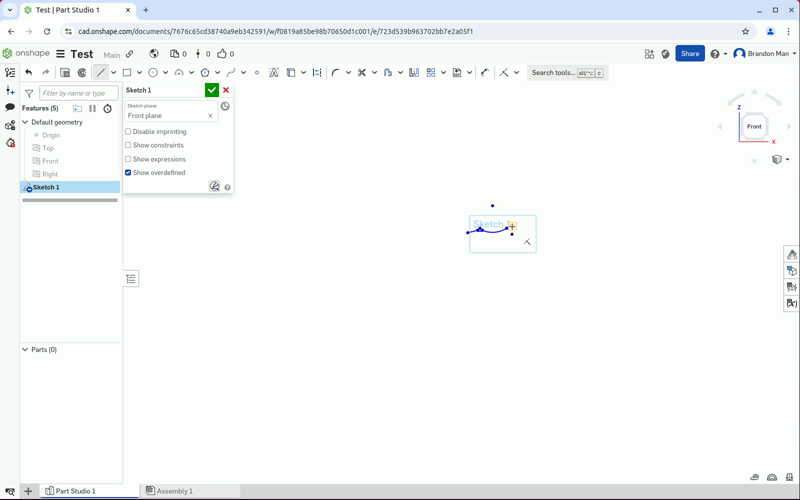
scroll(6)
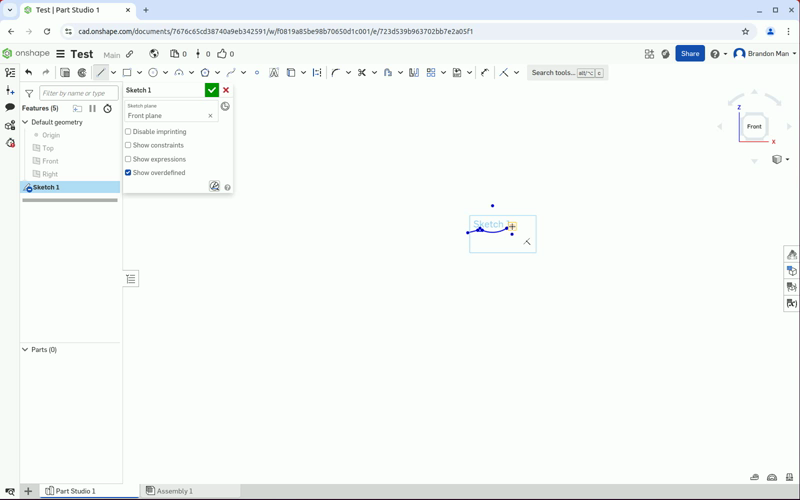
scroll(6)
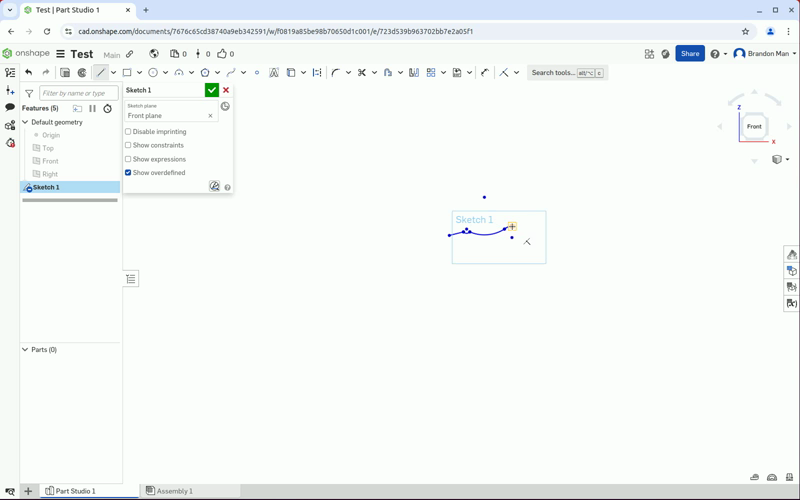
scroll(6)
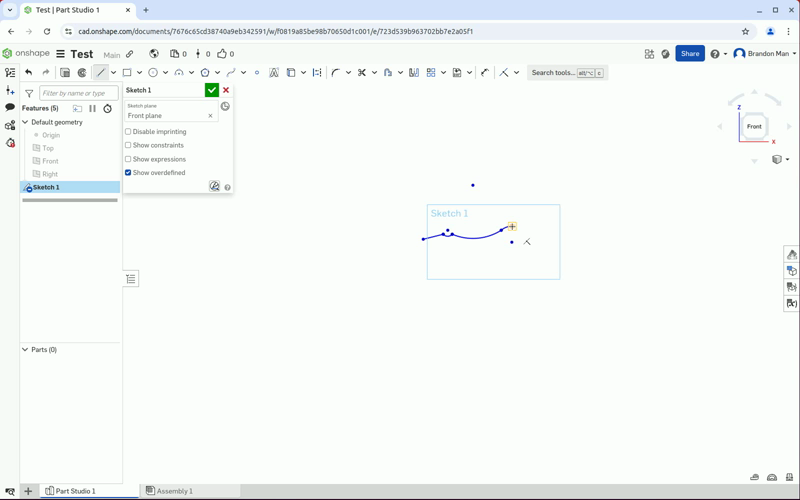
scroll(6)
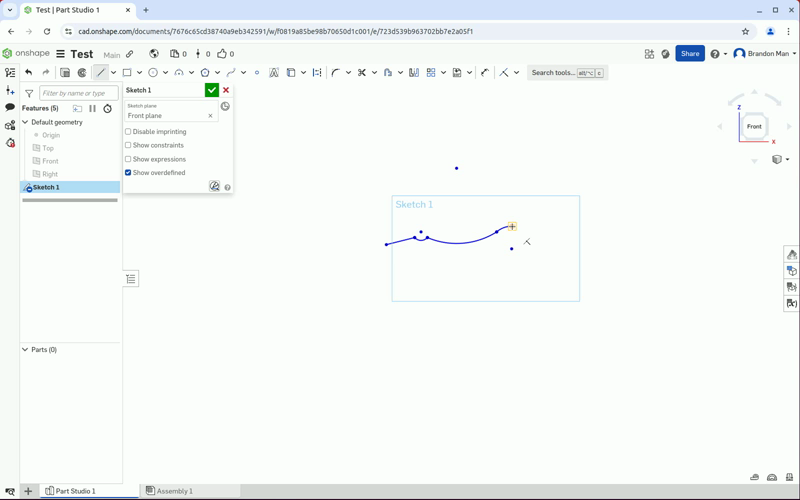
scroll(6)
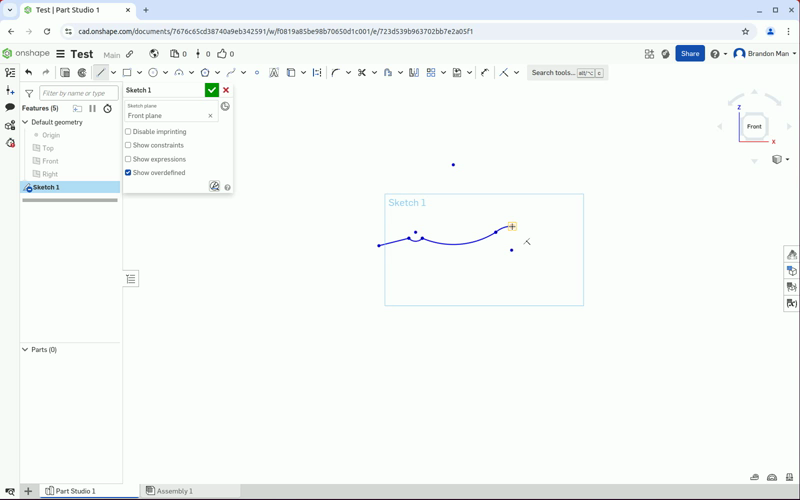
scroll(6)
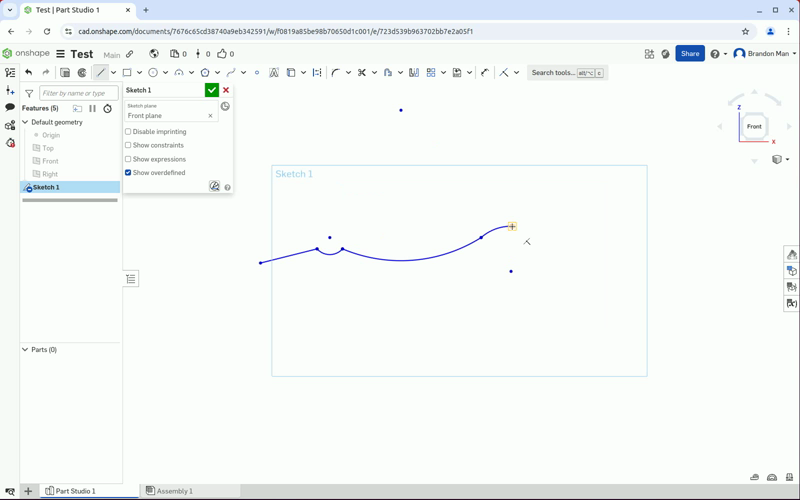
scroll(6)
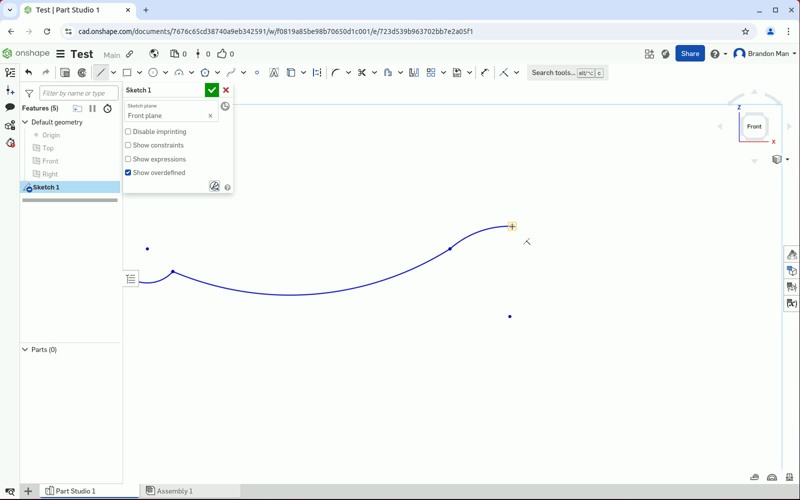
click(512, 226)
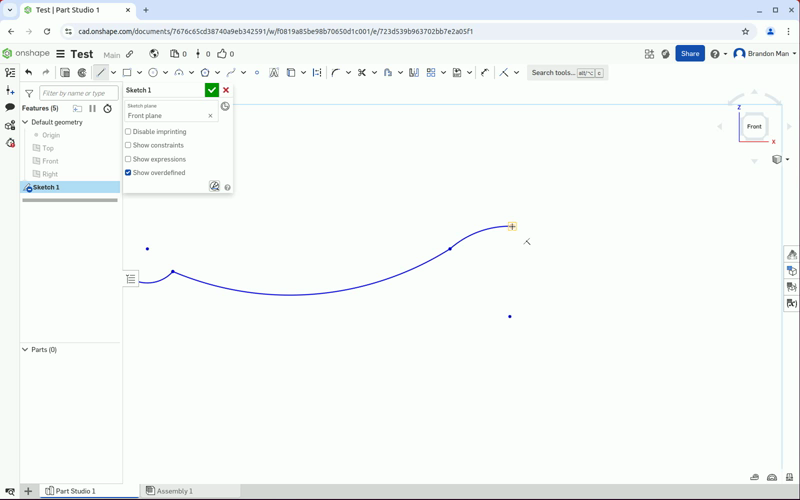
scroll(-6)
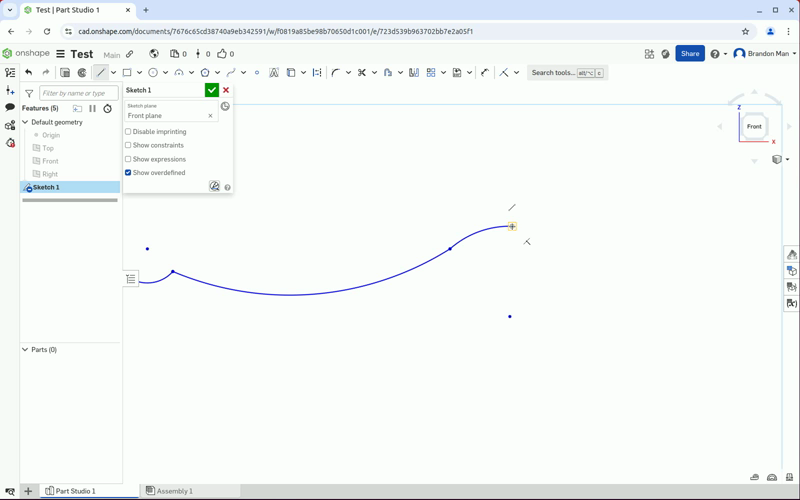
scroll(-6)
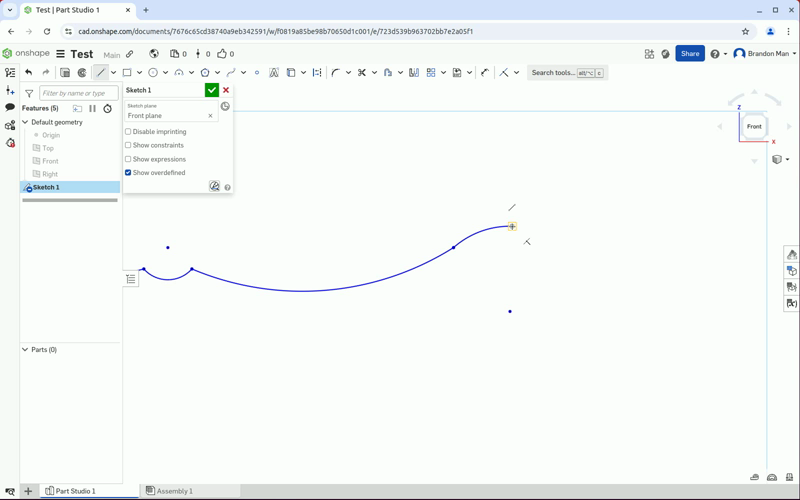
scroll(-6)
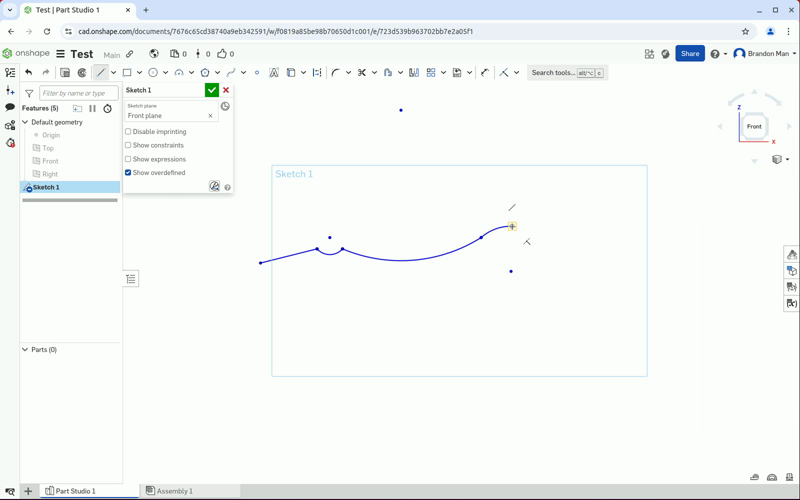
scroll(-6)
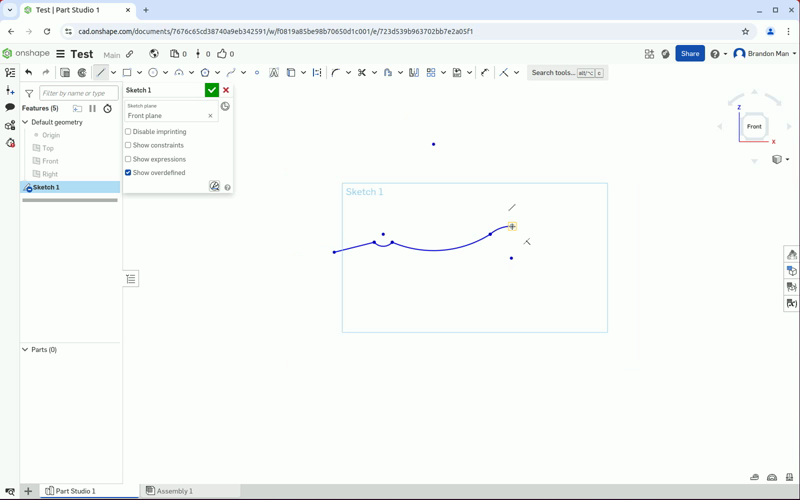
scroll(-6)
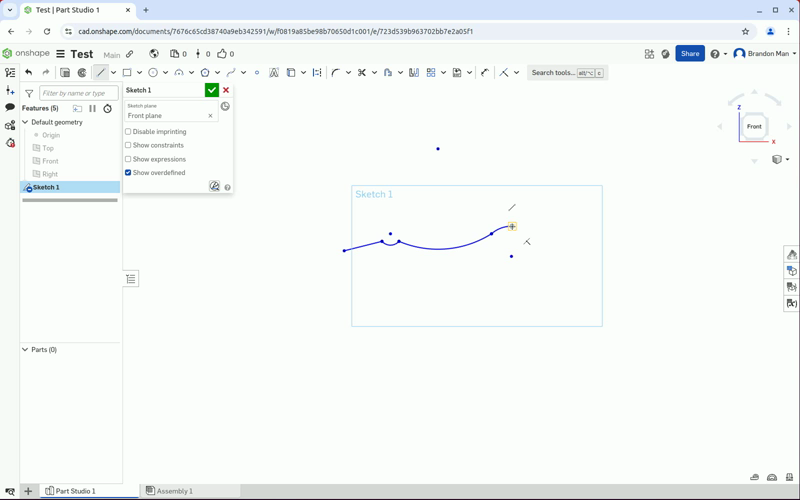
scroll(-6)
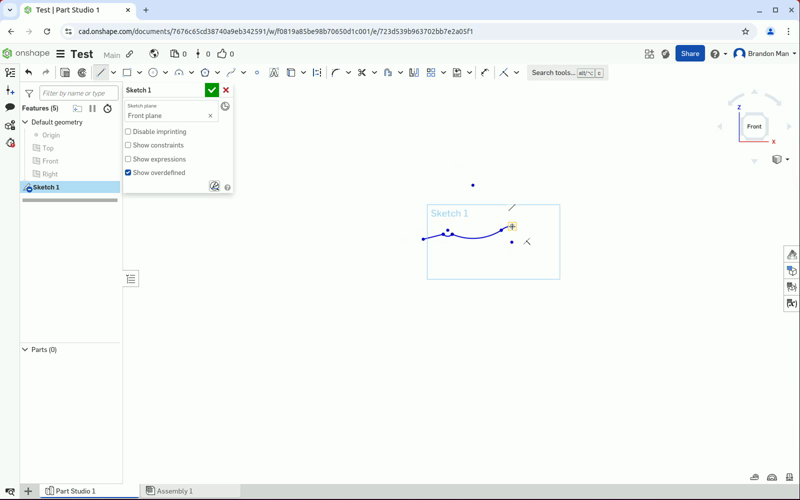
scroll(-6)
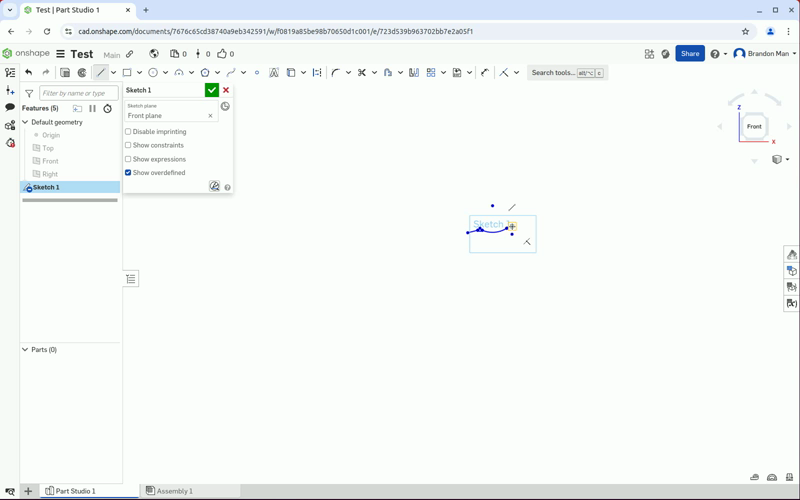
key_down(shift)
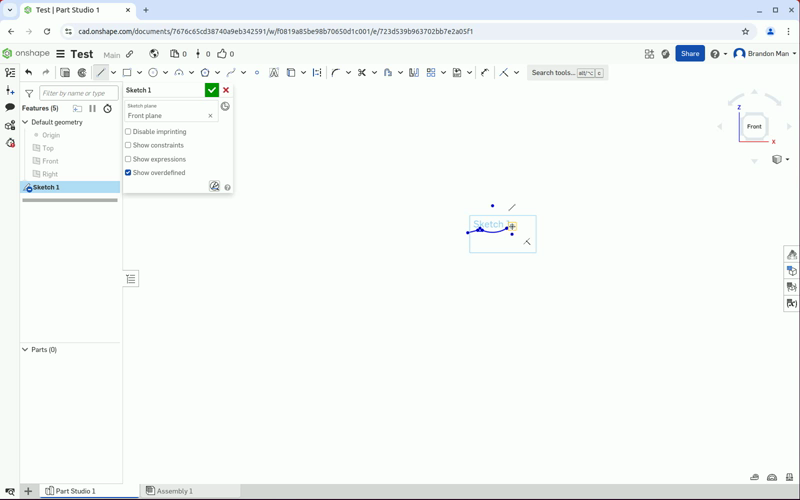
mouse_move(542, 226)
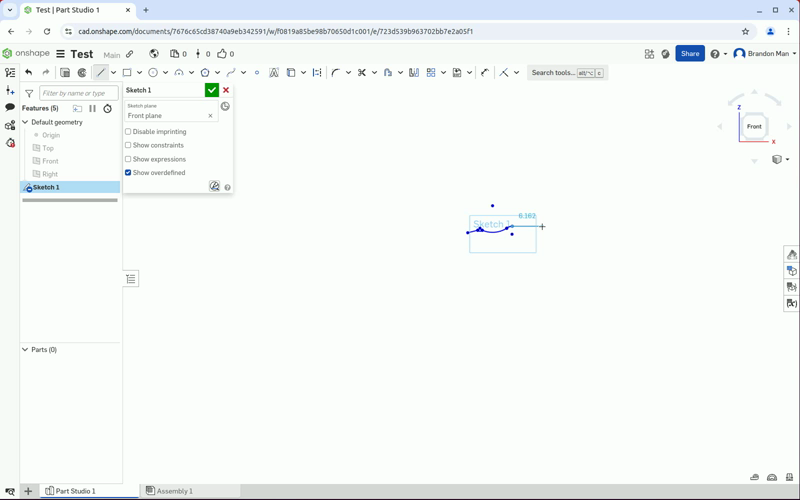
mouse_move(550, 228)
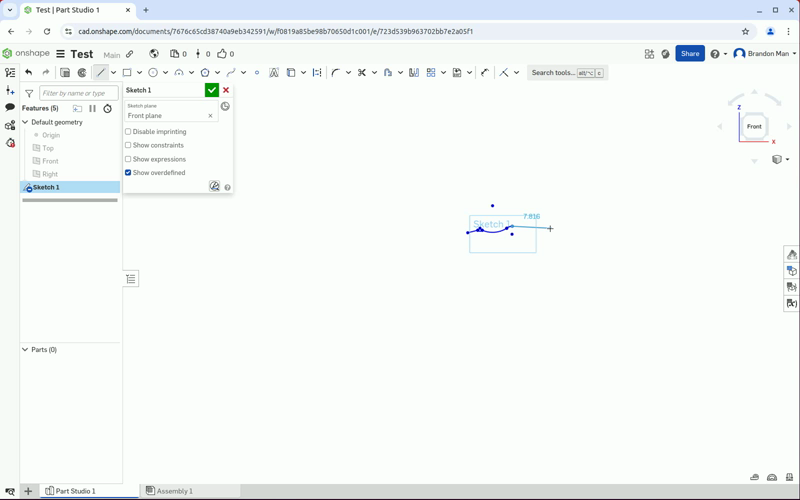
click(550, 228)
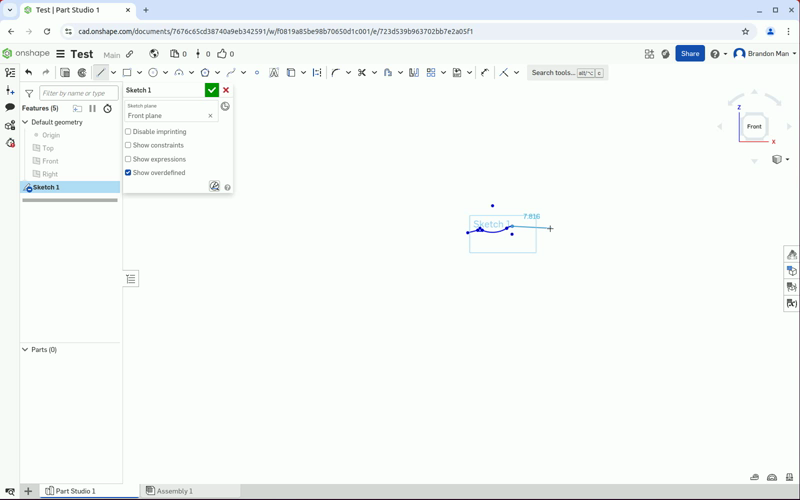
key_up(shift)
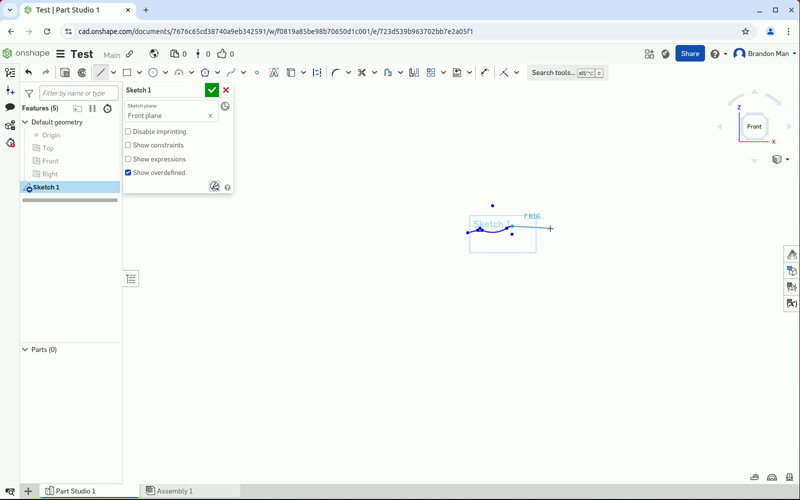
key(esc)
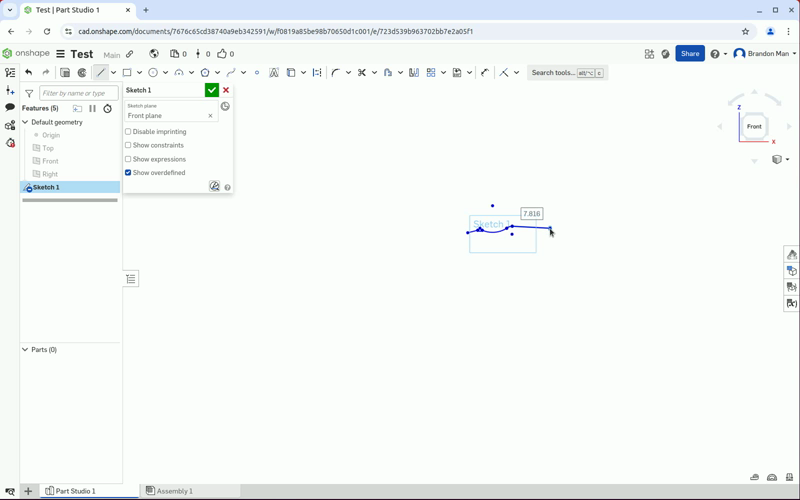
key(a)
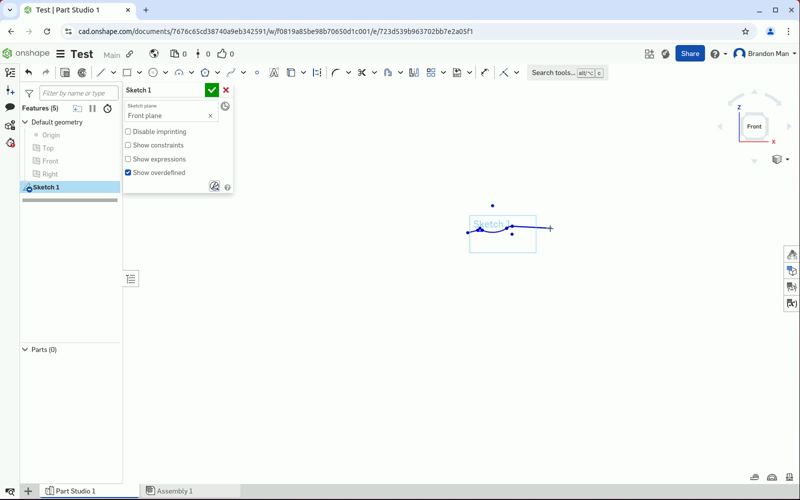
mouse_move(550, 228)
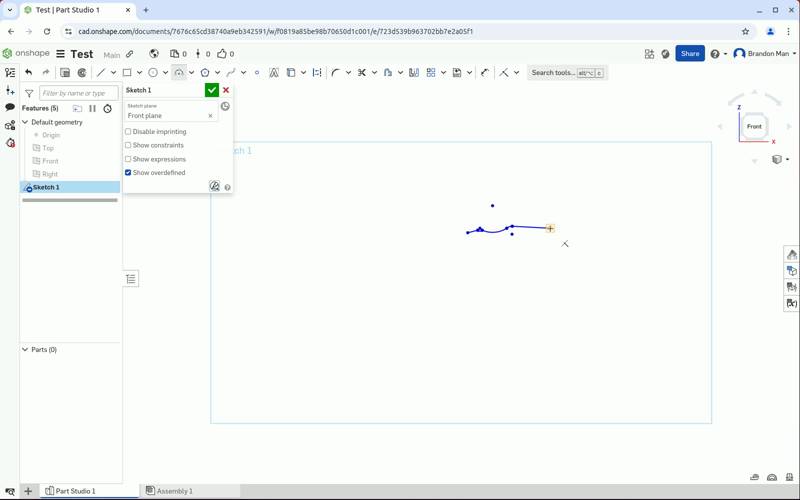
click(550, 228)
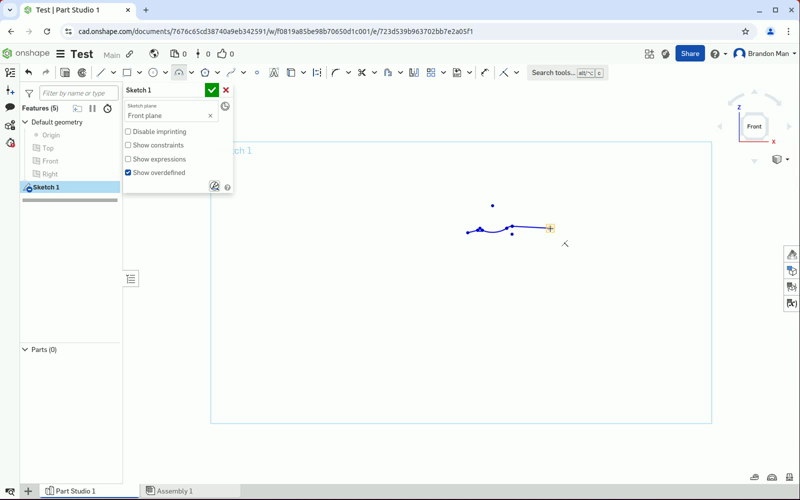
key_down(shift)
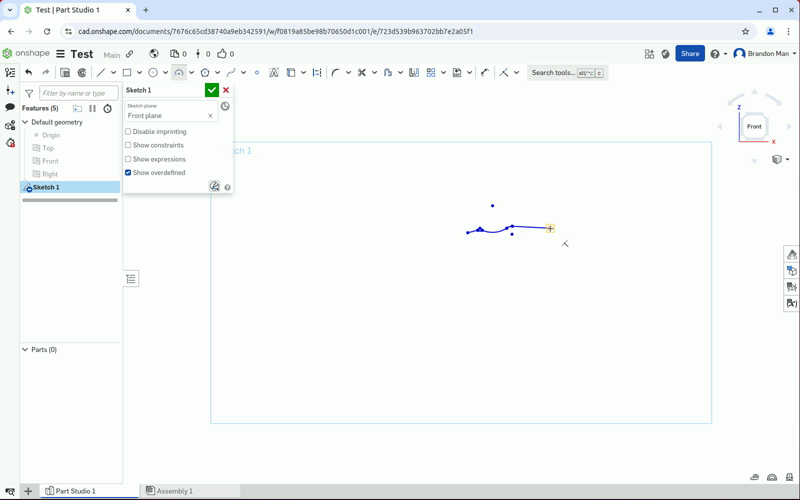
mouse_move(558, 231)
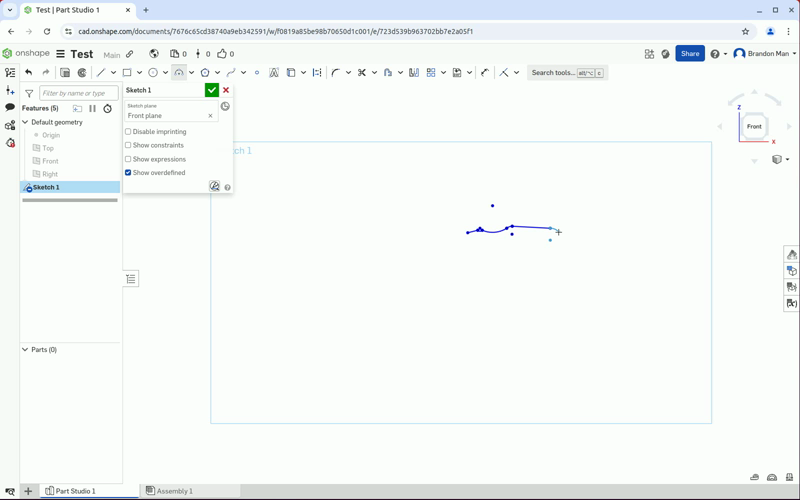
click(558, 231)
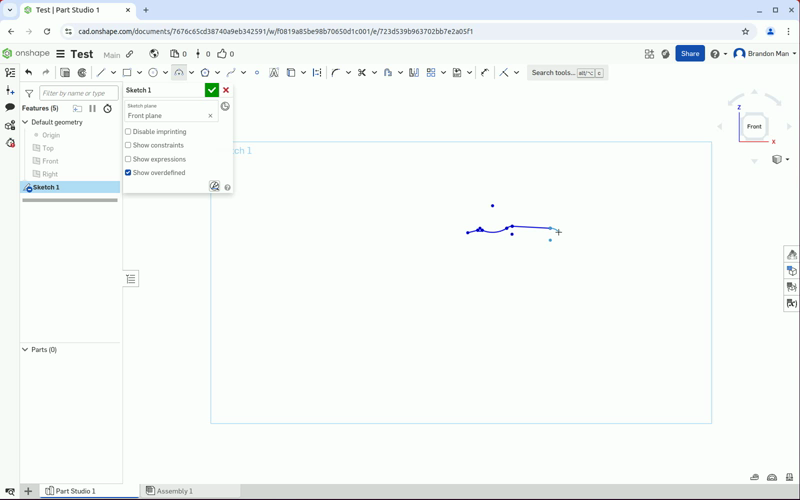
mouse_move(554, 229)
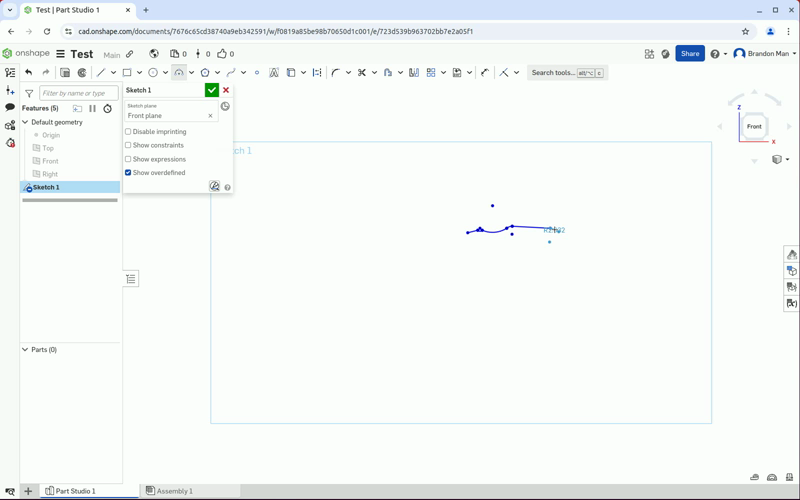
click(554, 229)
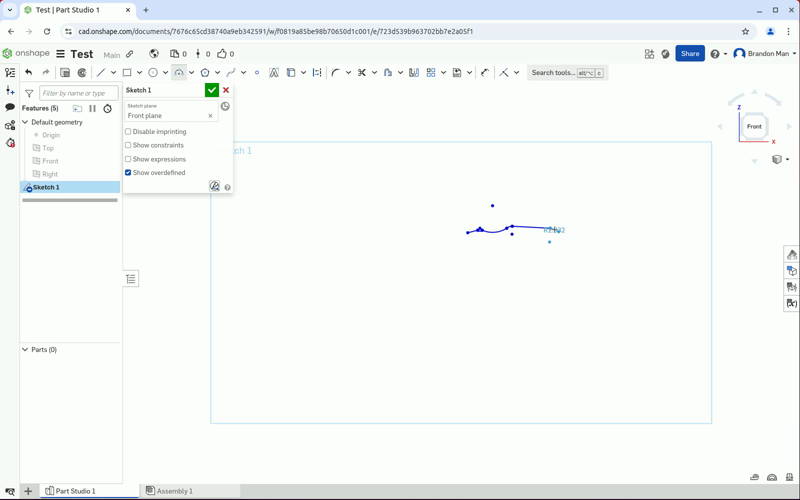
key_up(shift)
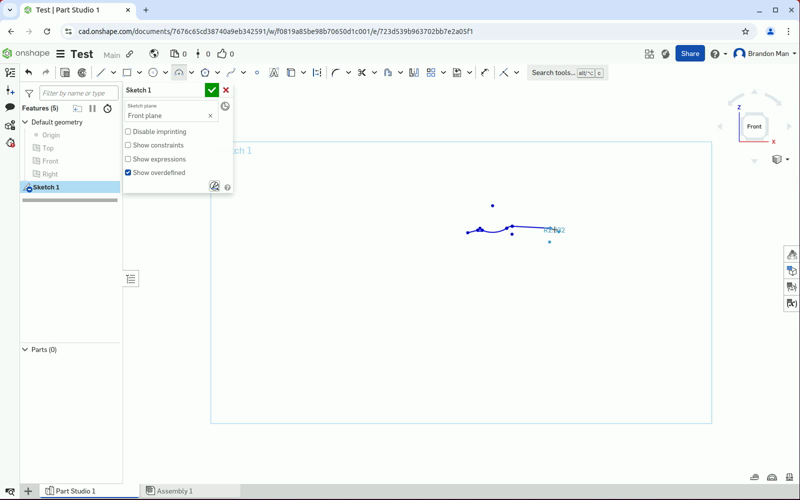
mouse_move(558, 231)
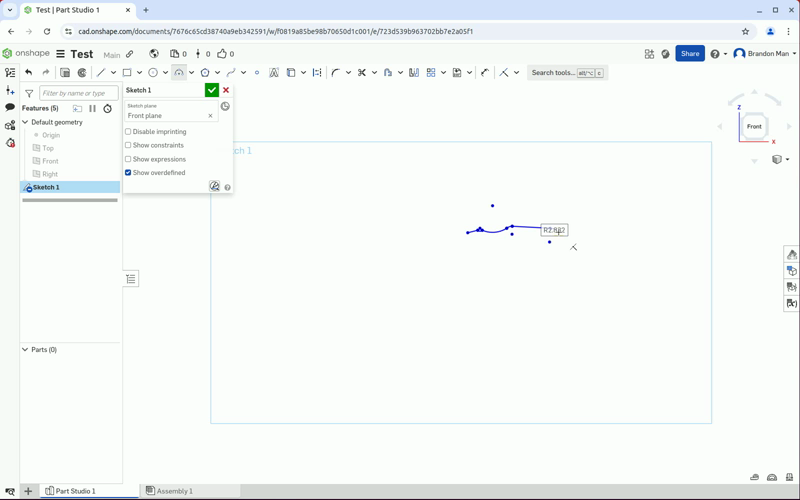
click(558, 231)
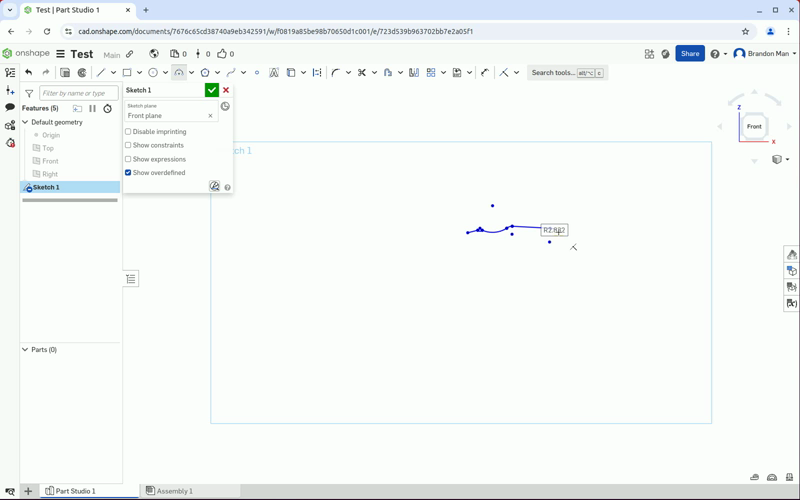
key_down(shift)
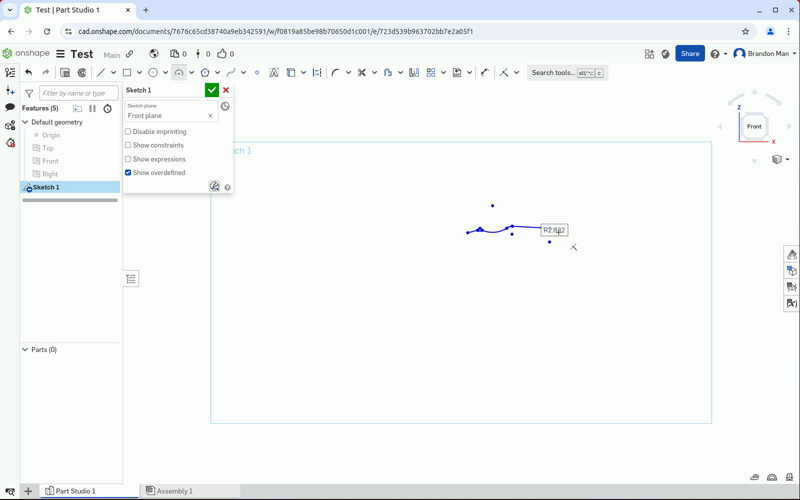
mouse_move(560, 216)
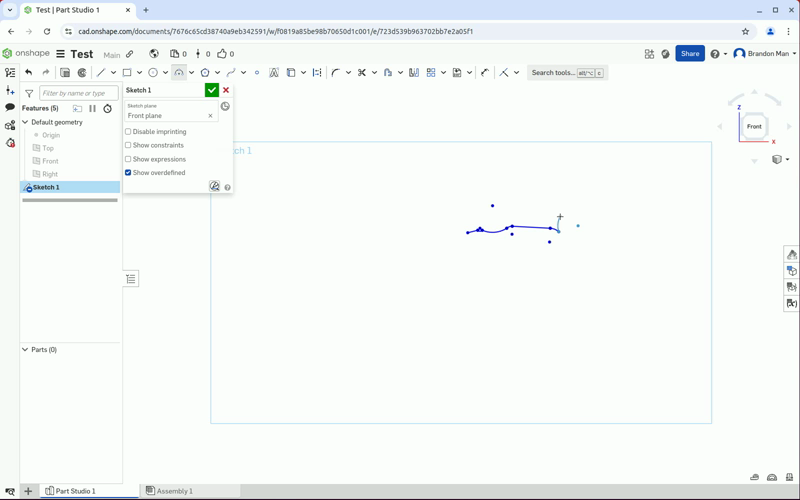
click(560, 216)
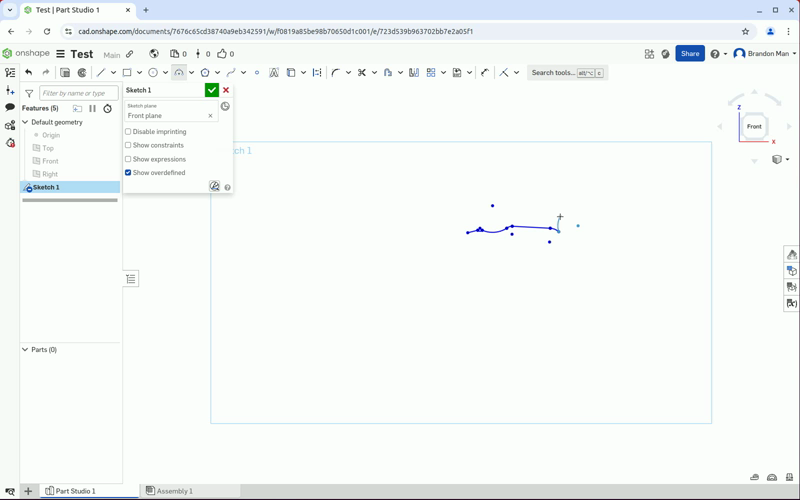
mouse_move(573, 224)
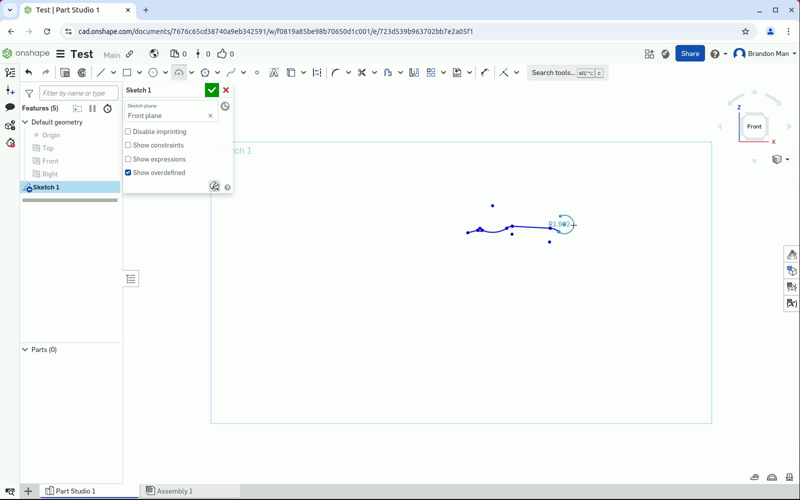
click(573, 224)
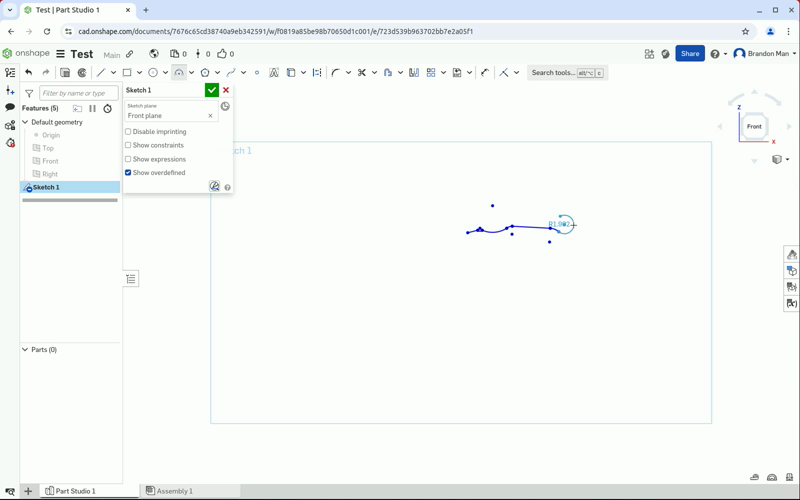
key_up(shift)
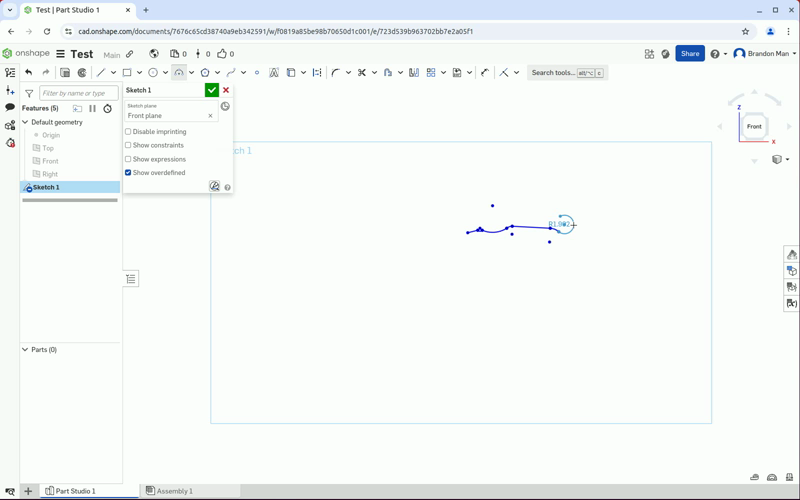
mouse_move(560, 216)
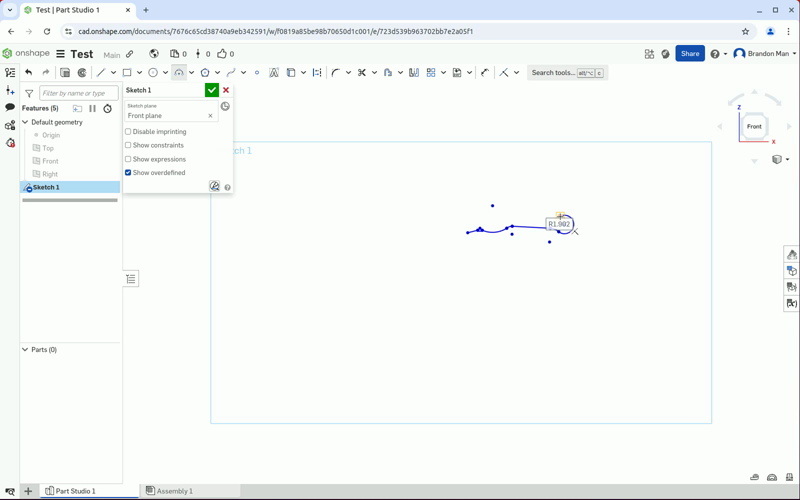
click(560, 216)
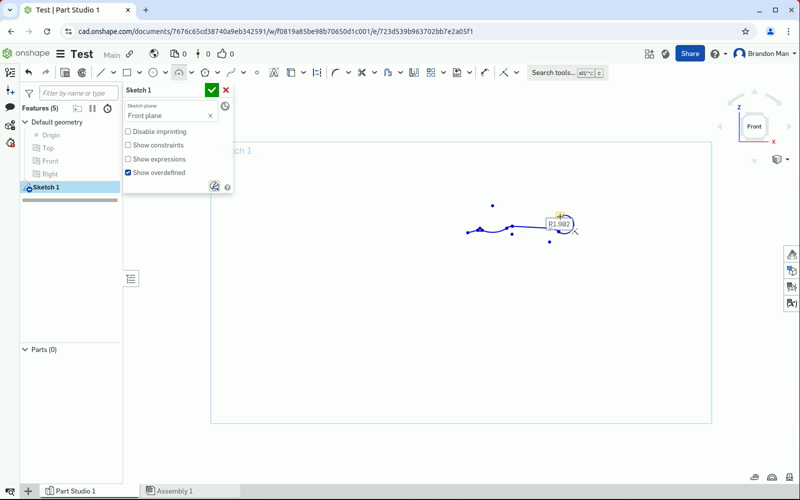
key_down(shift)
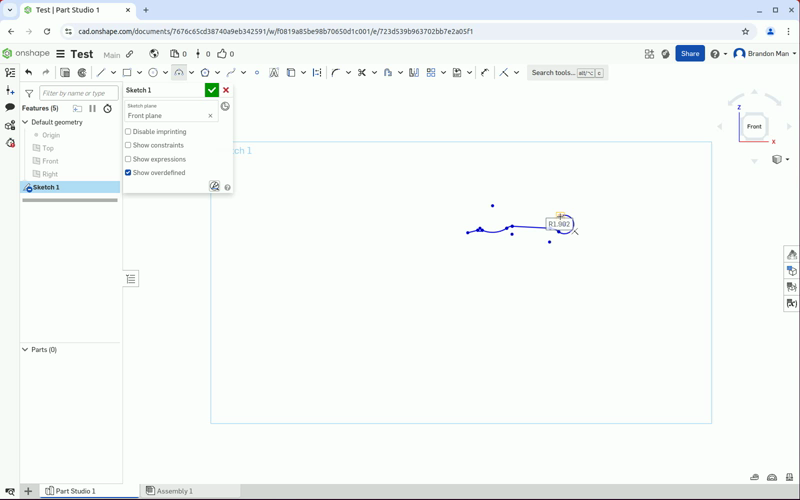
mouse_move(550, 218)
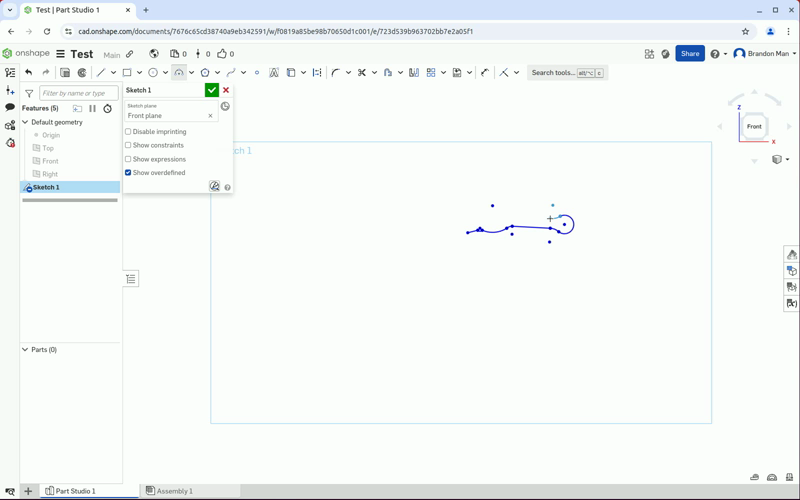
click(550, 218)
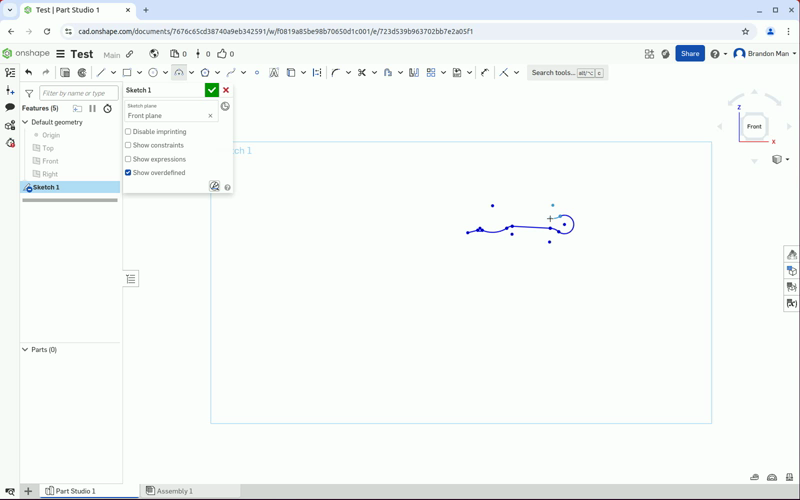
mouse_move(555, 217)
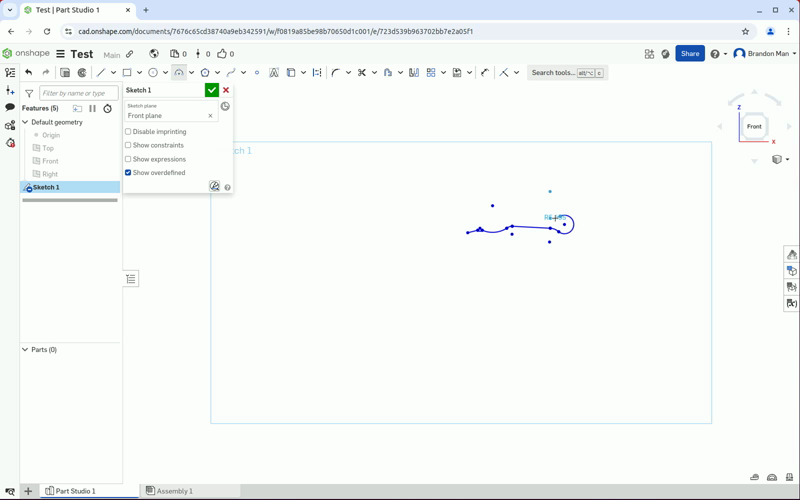
click(555, 217)
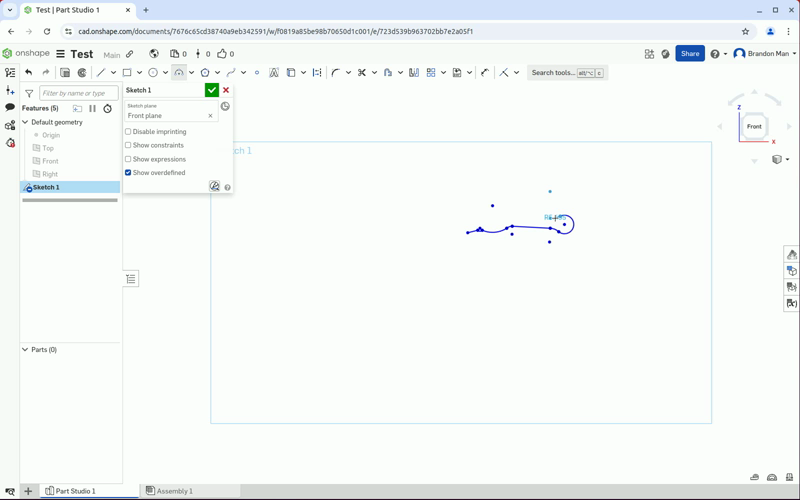
key_up(shift)
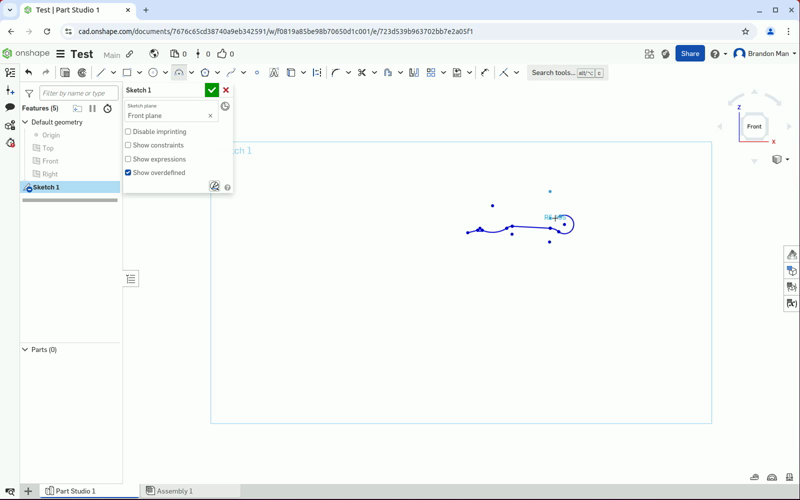
key(esc)
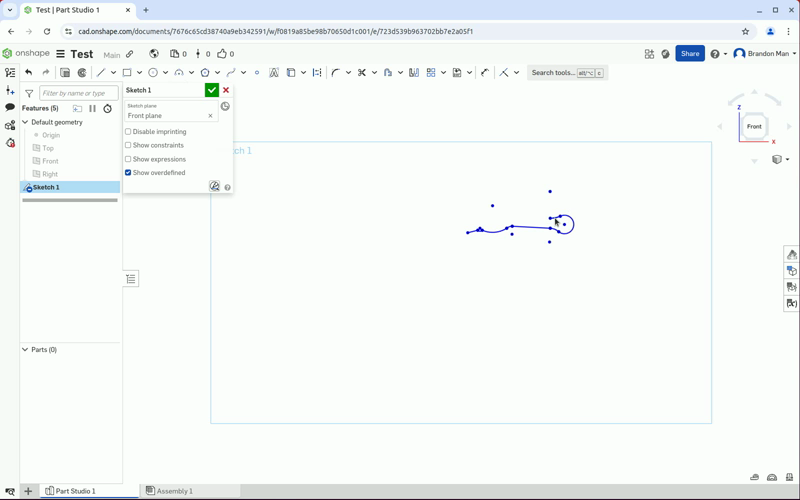
key(l)
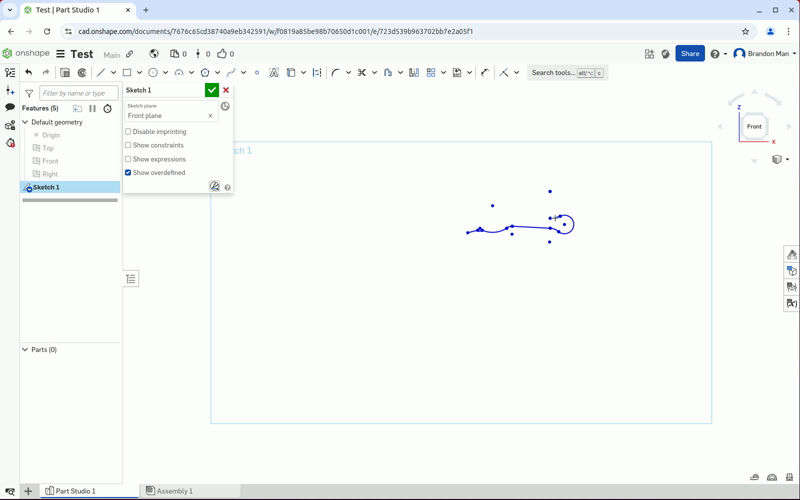
mouse_move(550, 218)
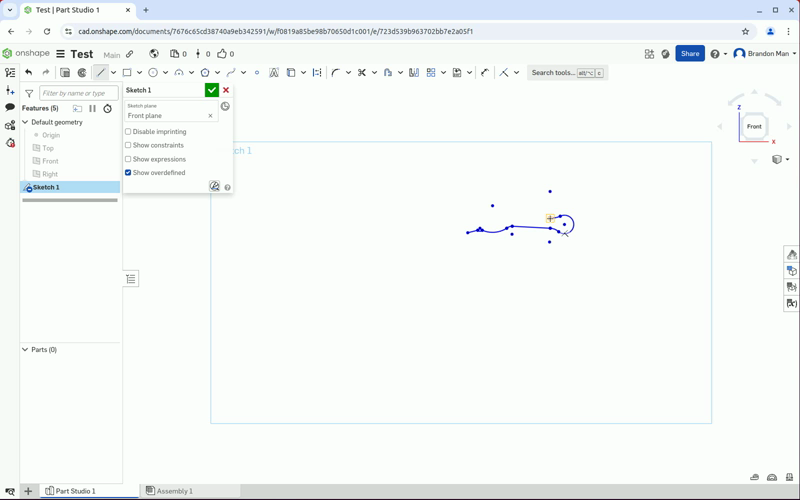
click(550, 218)
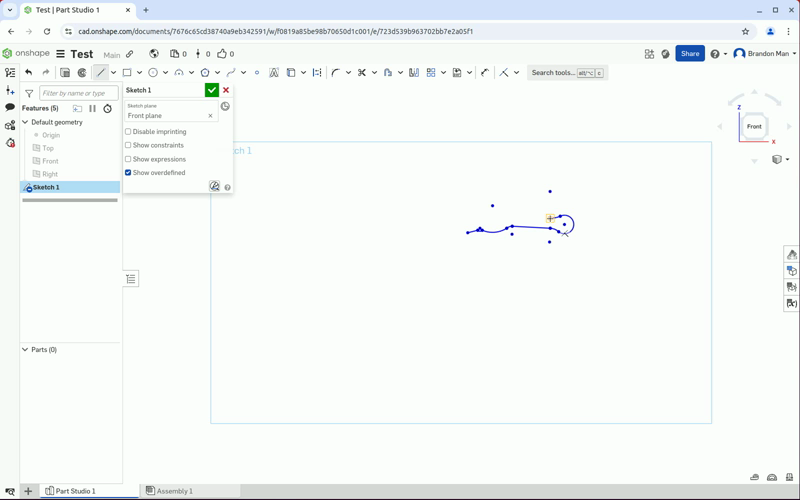
key_down(shift)
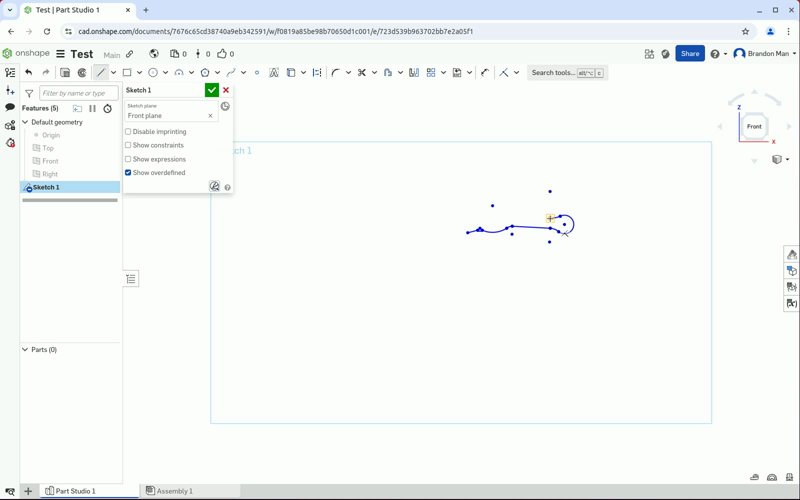
mouse_move(580, 218)
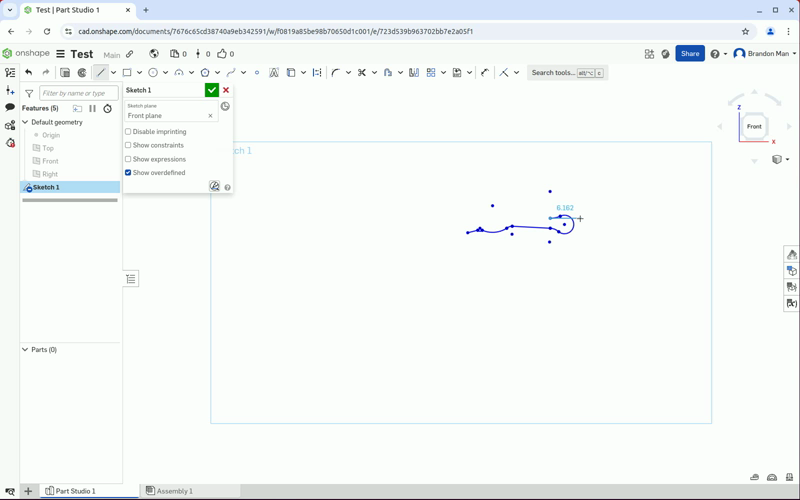
mouse_move(507, 213)
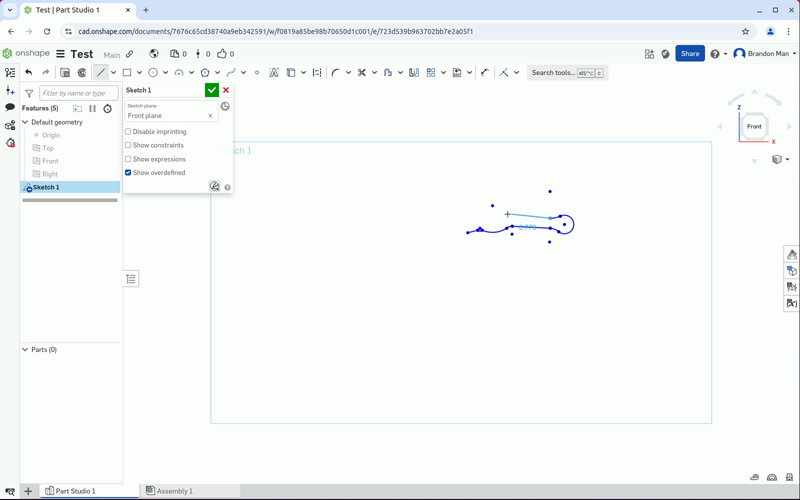
click(507, 213)
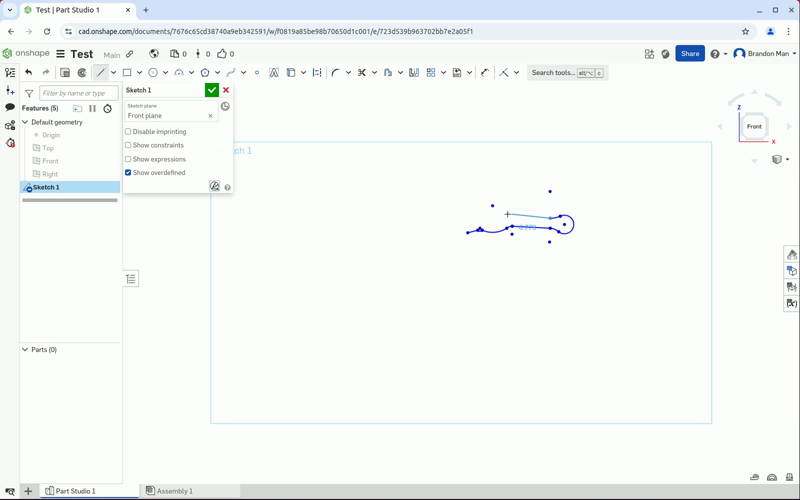
key_up(shift)
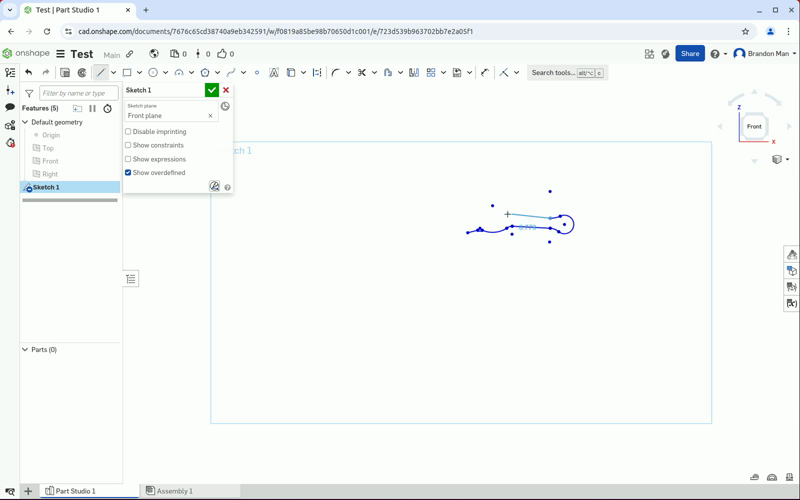
key(esc)
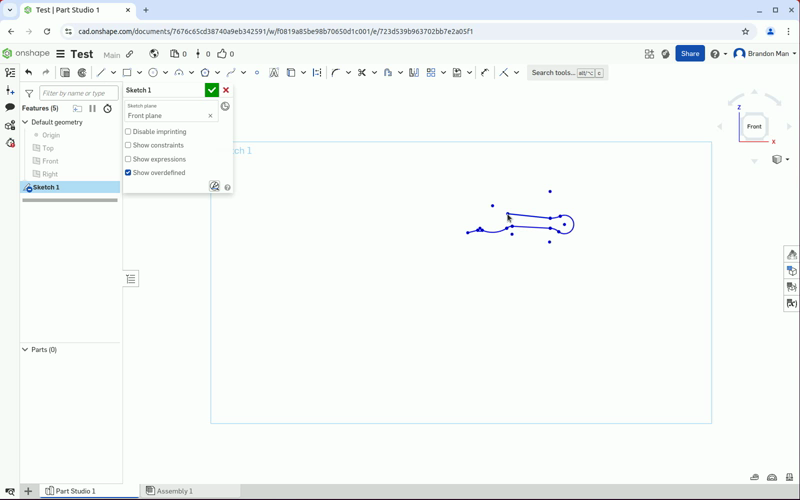
key(a)
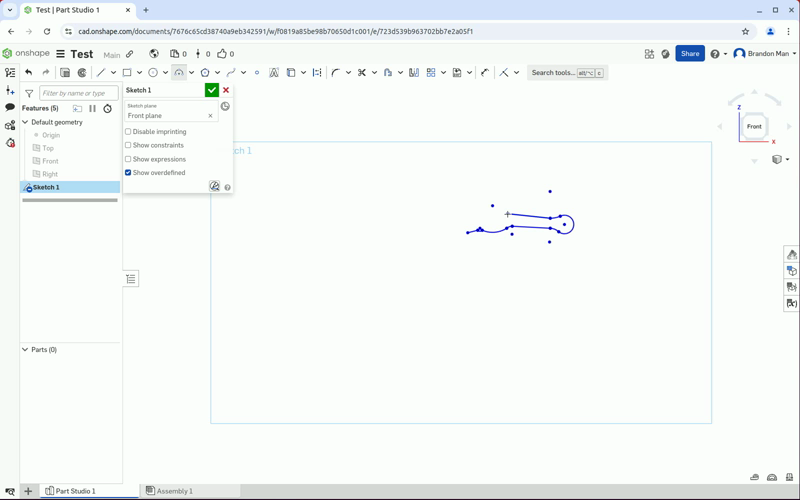
mouse_move(507, 213)
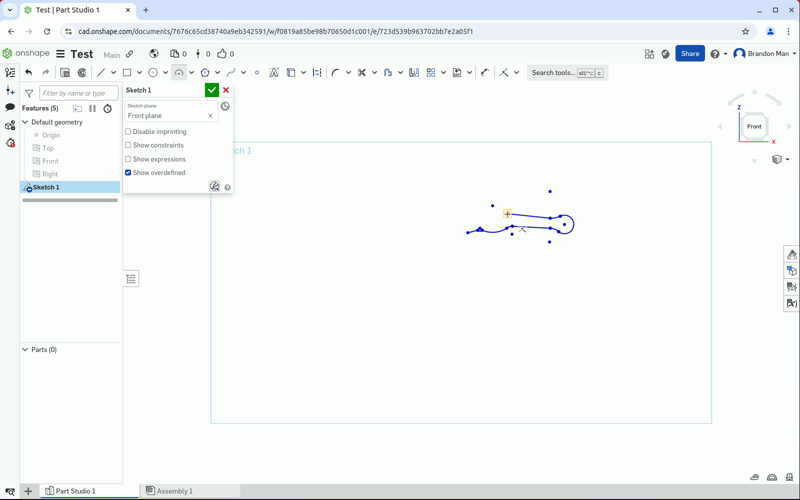
click(507, 213)
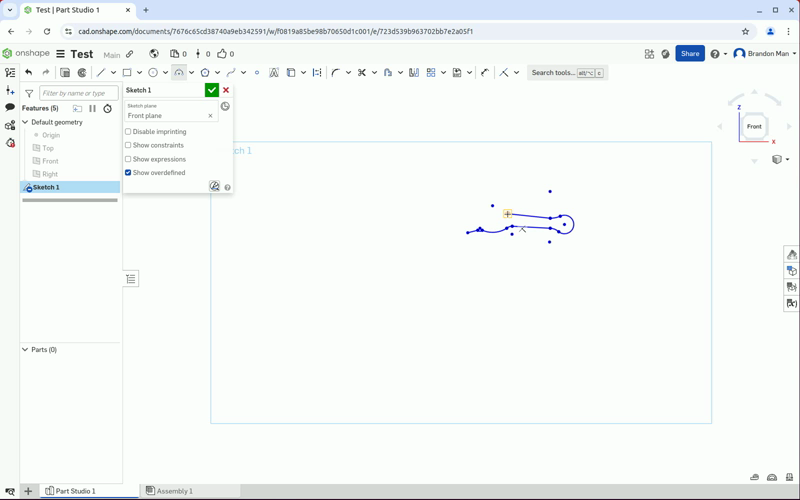
key_down(shift)
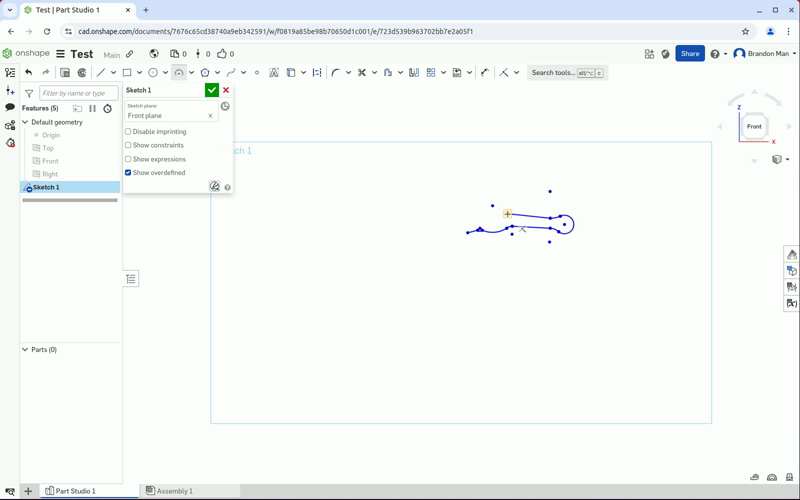
mouse_move(500, 217)
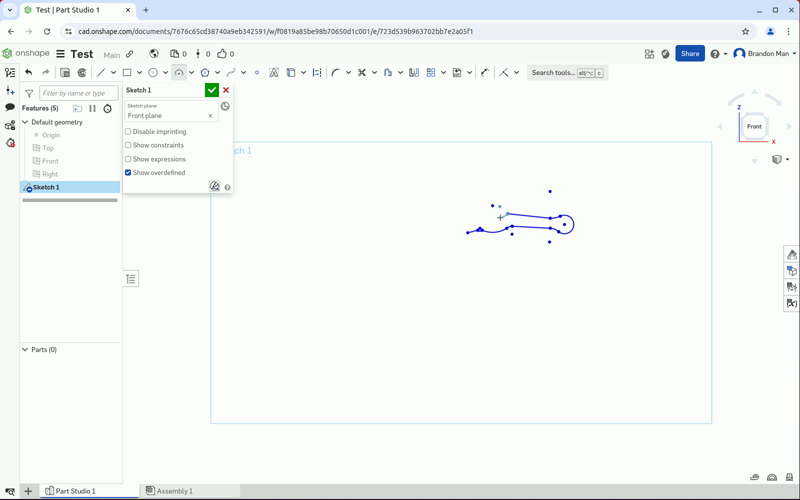
click(500, 217)
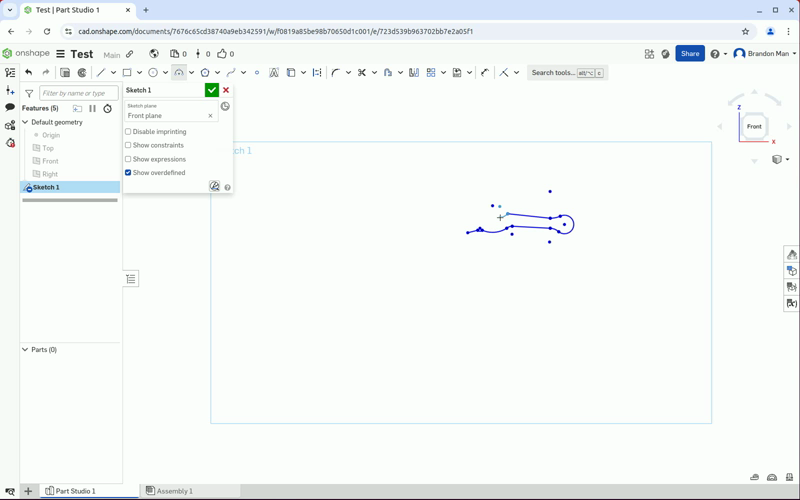
mouse_move(503, 214)
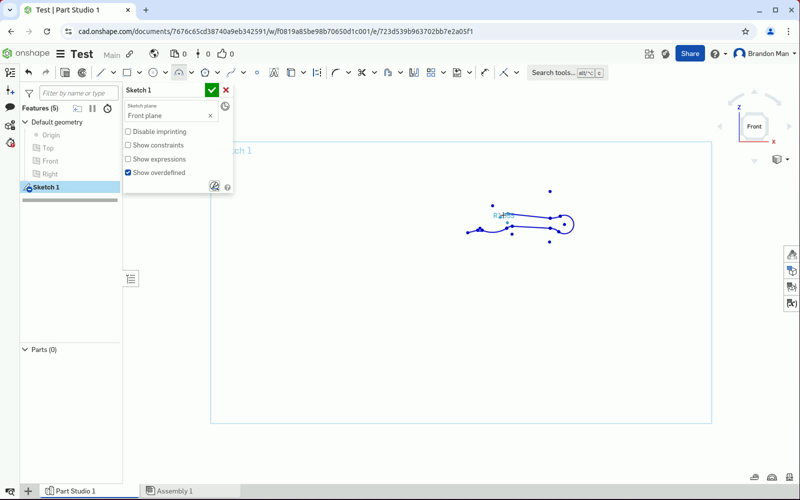
click(503, 214)
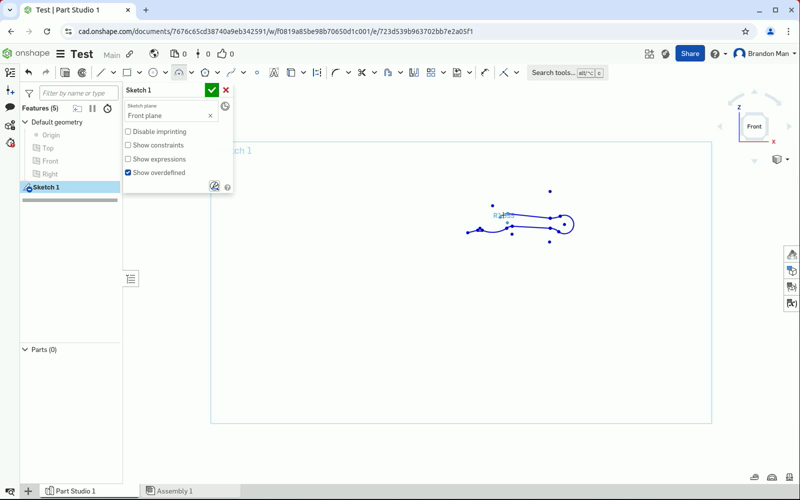
key_up(shift)
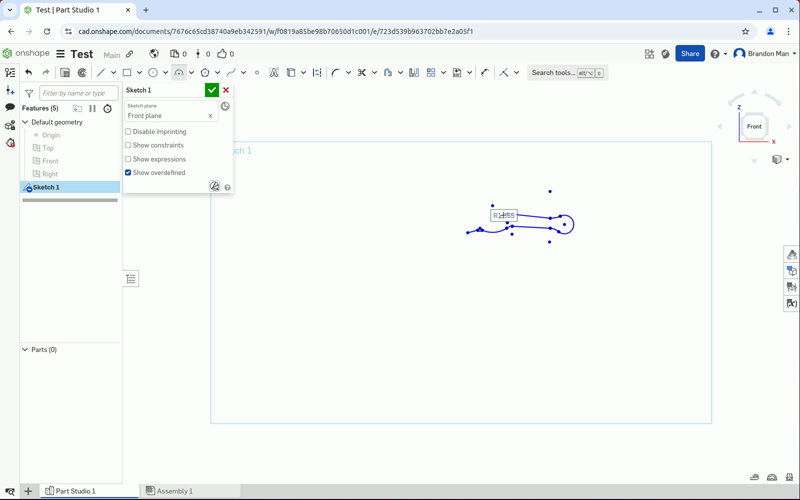
mouse_move(500, 217)
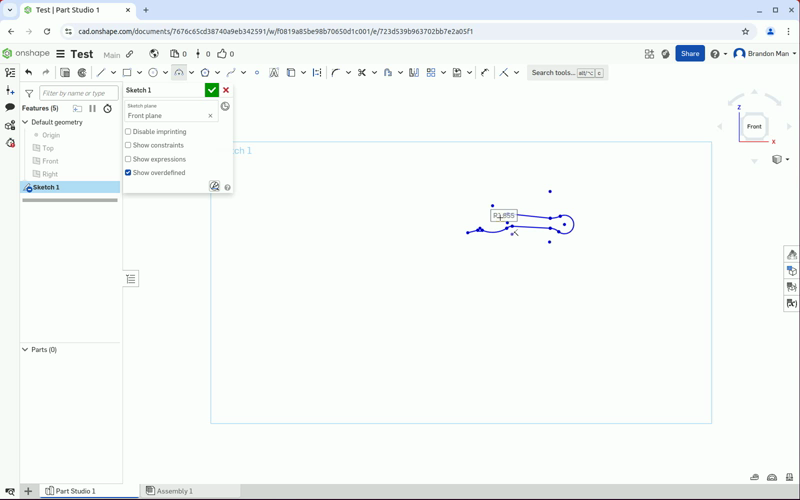
scroll(6)
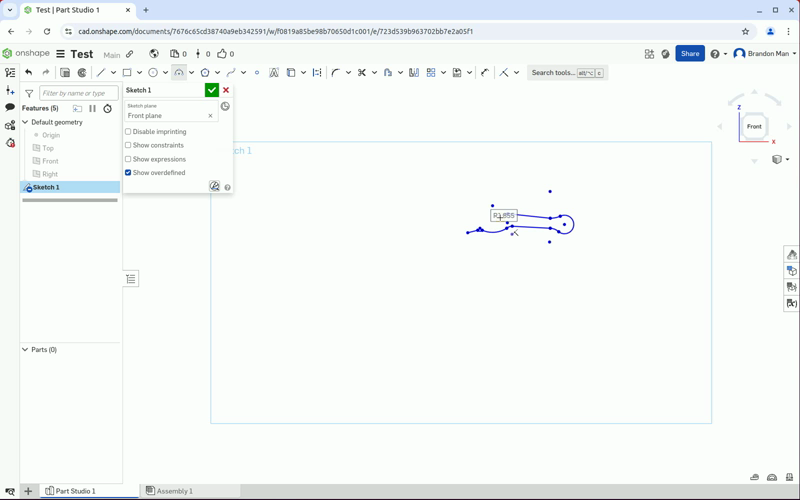
scroll(6)
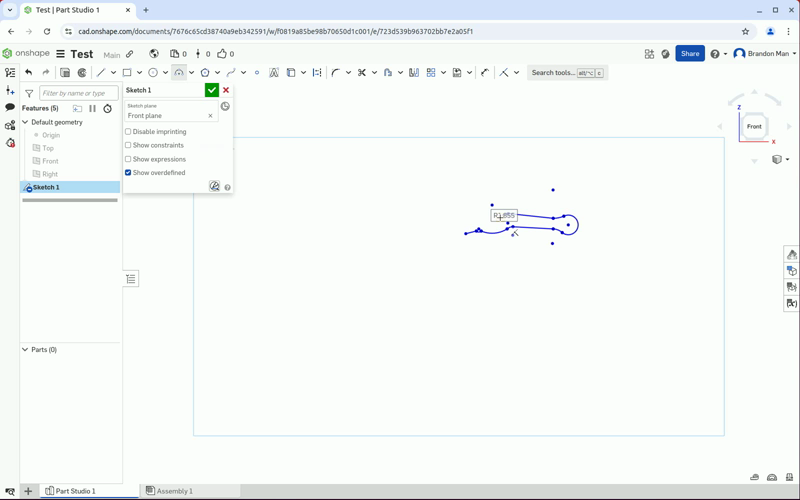
scroll(6)
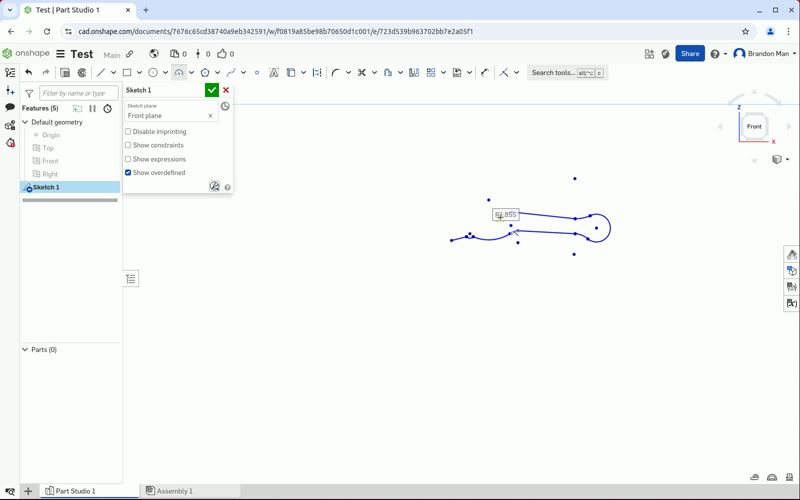
scroll(6)
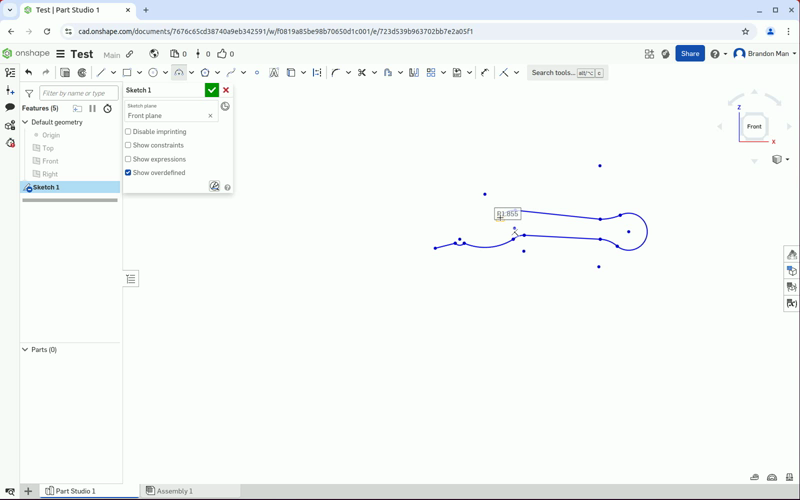
scroll(6)
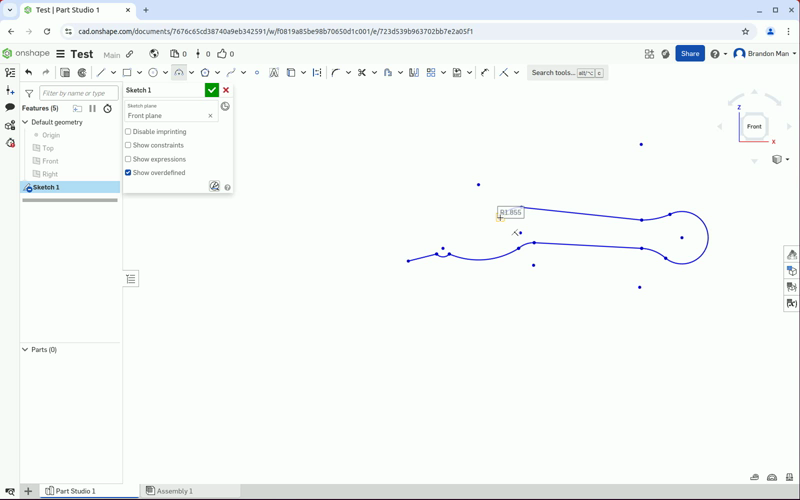
scroll(6)
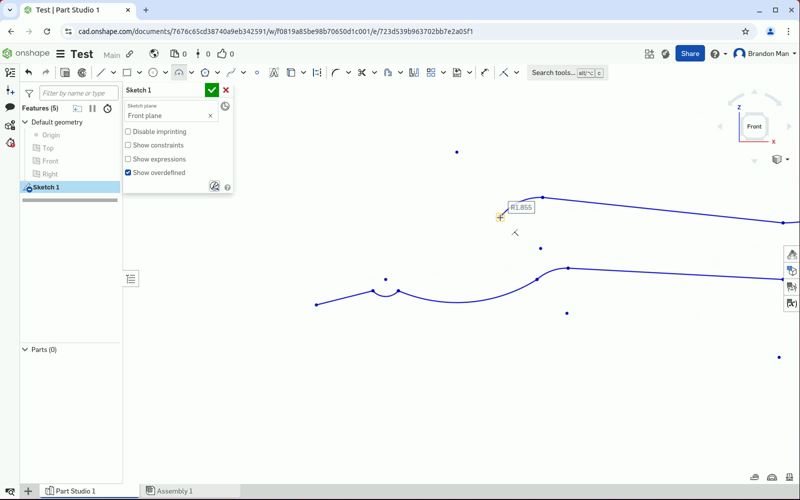
scroll(6)
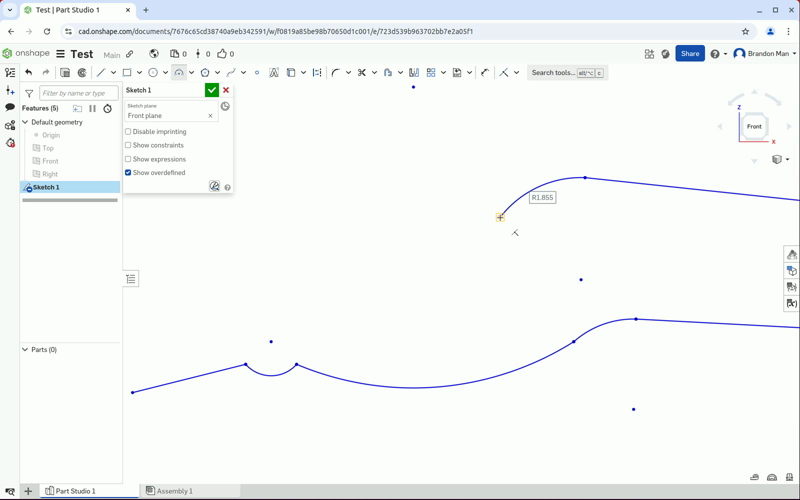
click(500, 217)
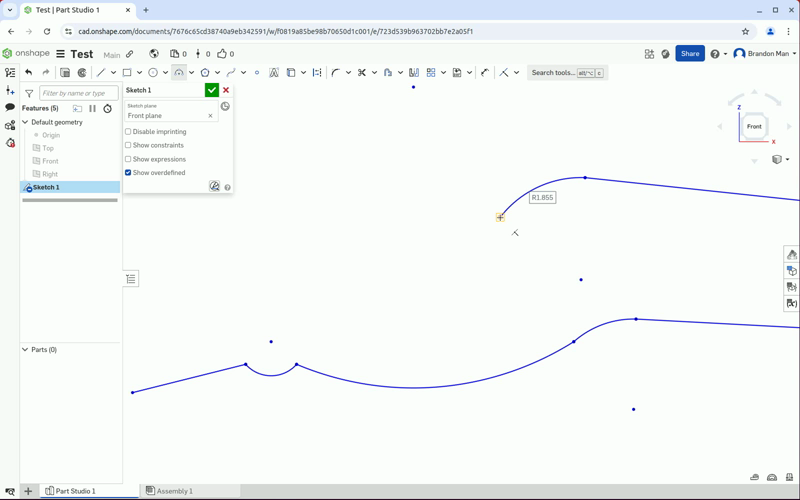
scroll(-6)
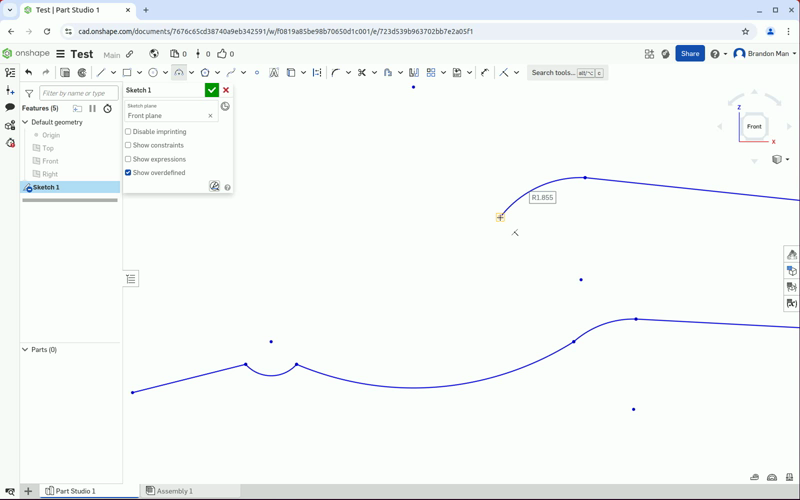
scroll(-6)
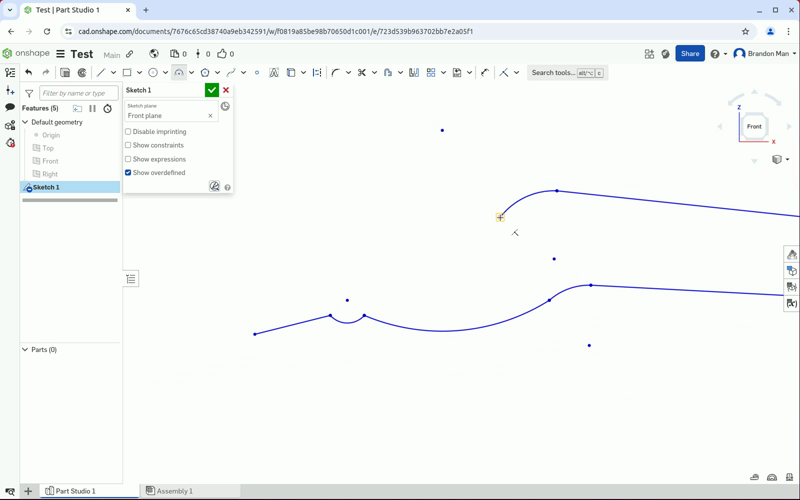
scroll(-6)
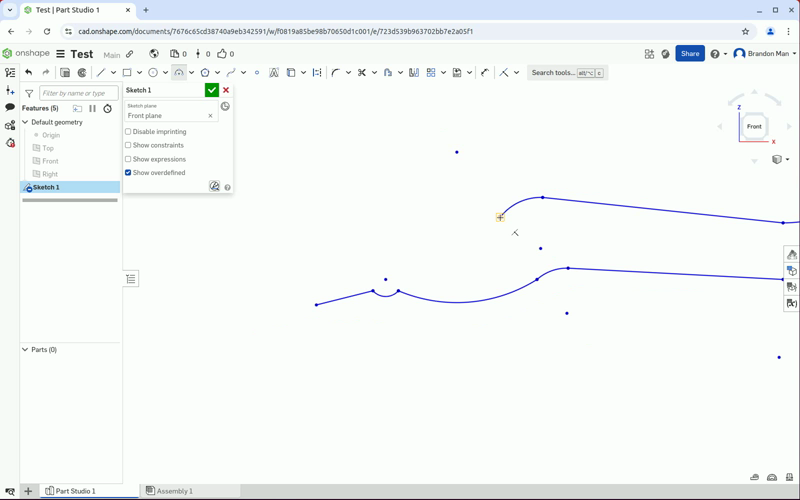
scroll(-6)
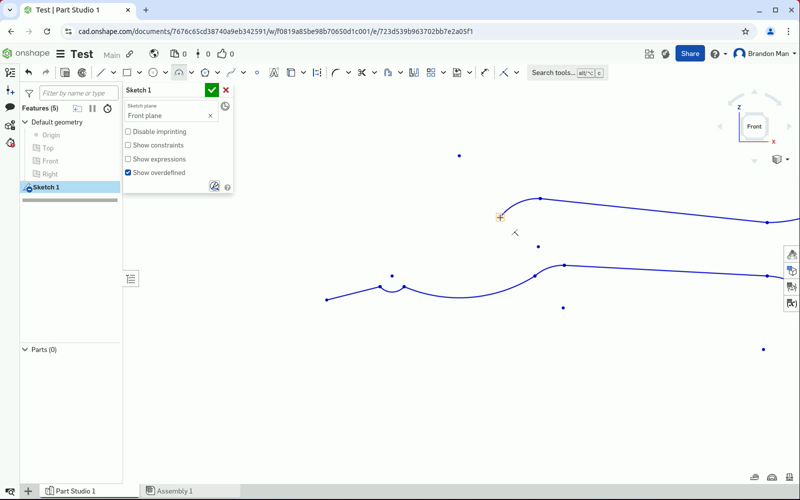
scroll(-6)
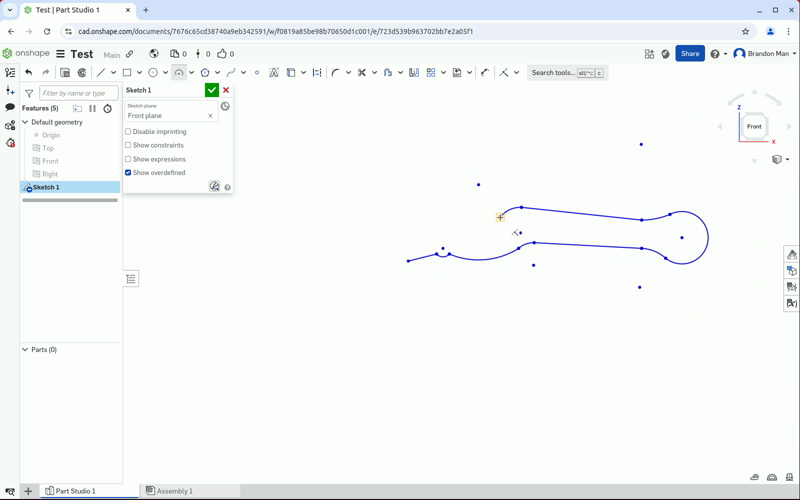
scroll(-6)
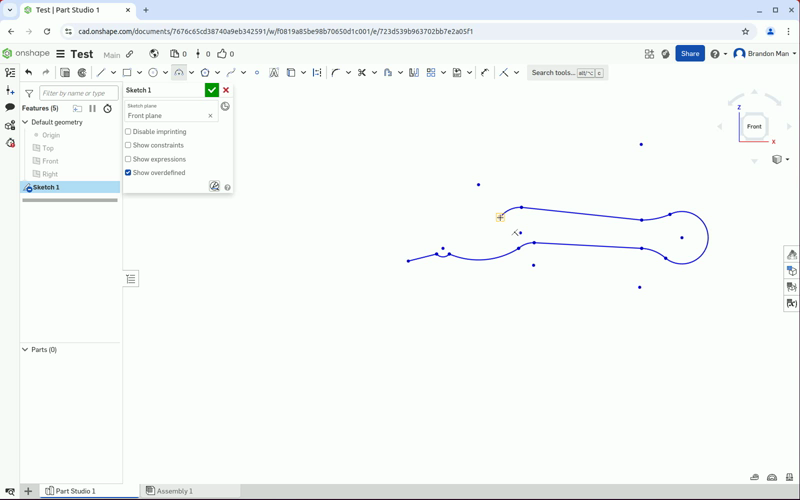
scroll(-6)
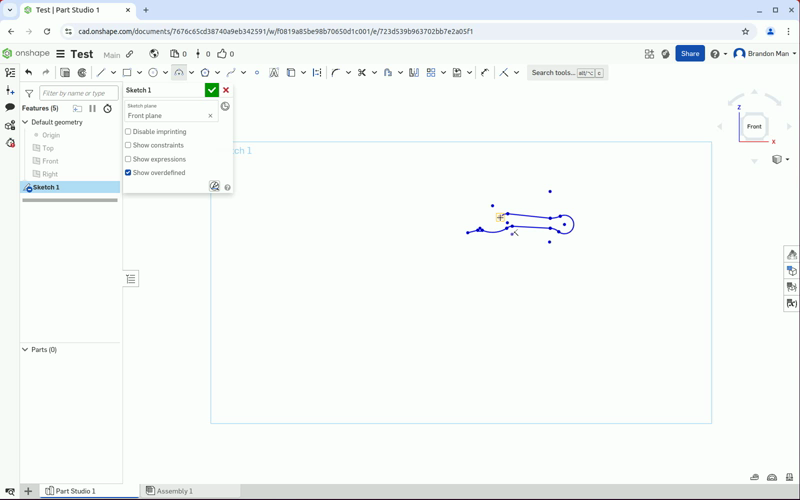
key_down(shift)
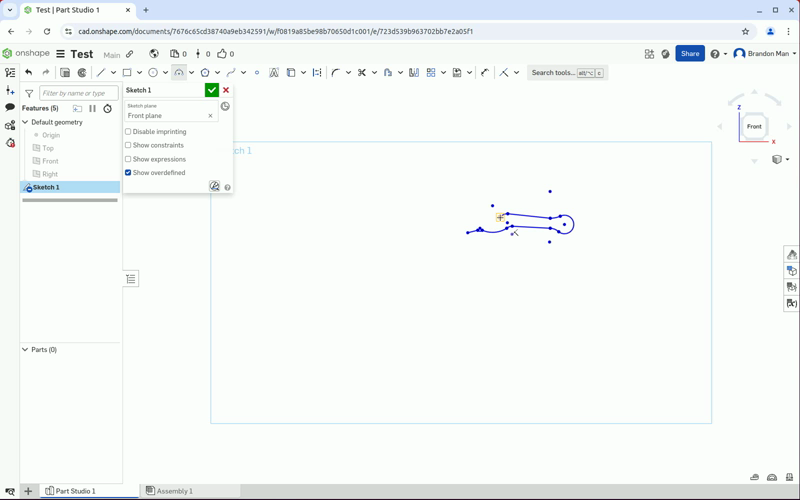
mouse_move(483, 218)
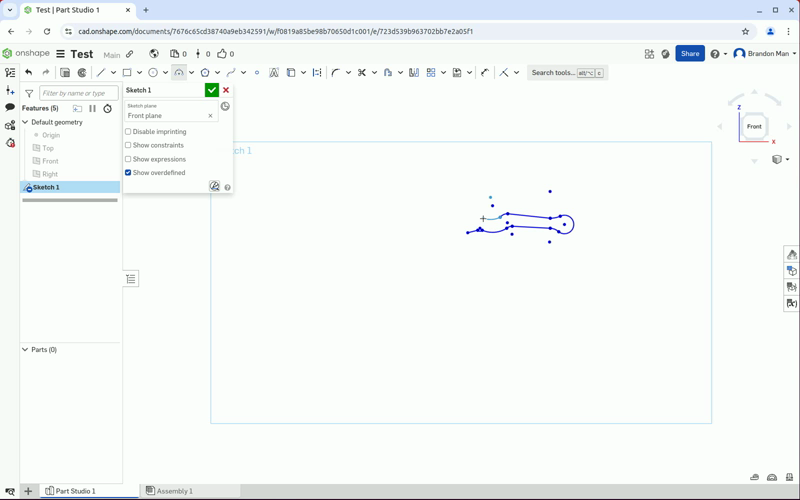
click(483, 218)
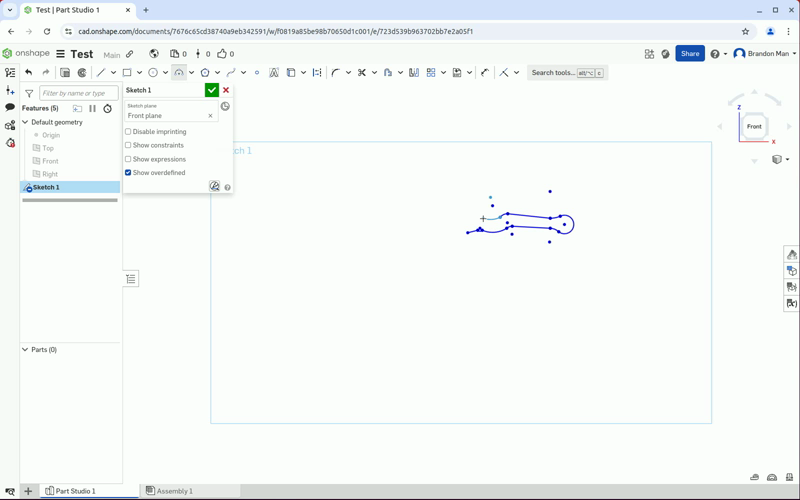
mouse_move(492, 220)
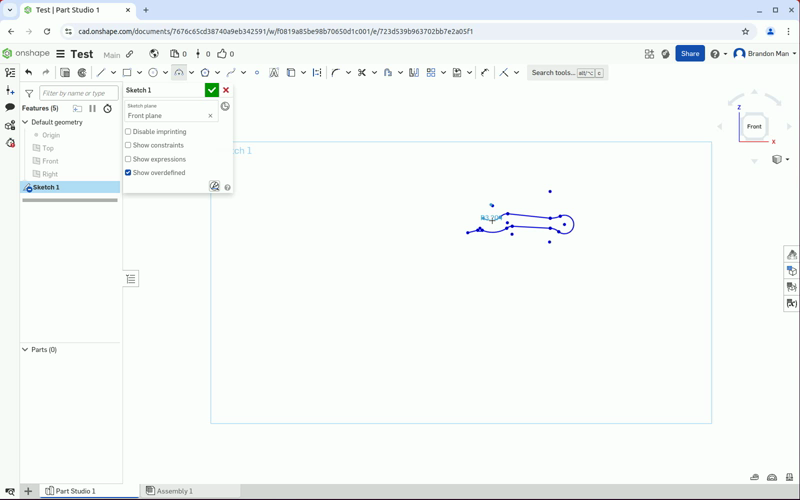
click(492, 220)
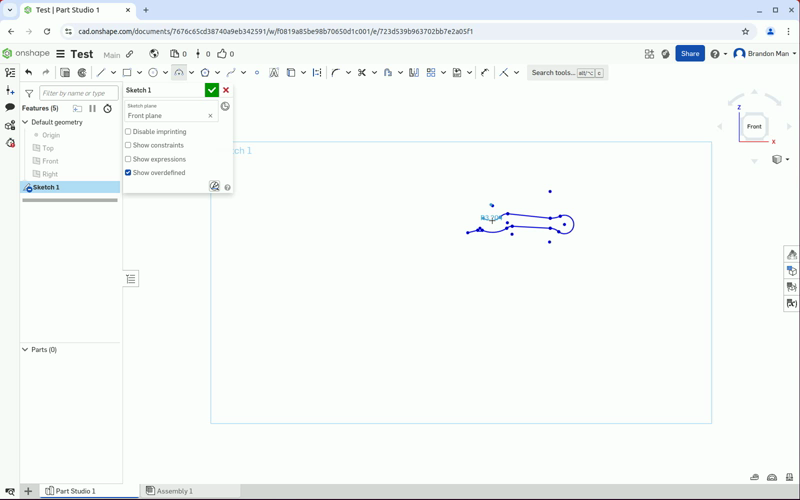
key_up(shift)
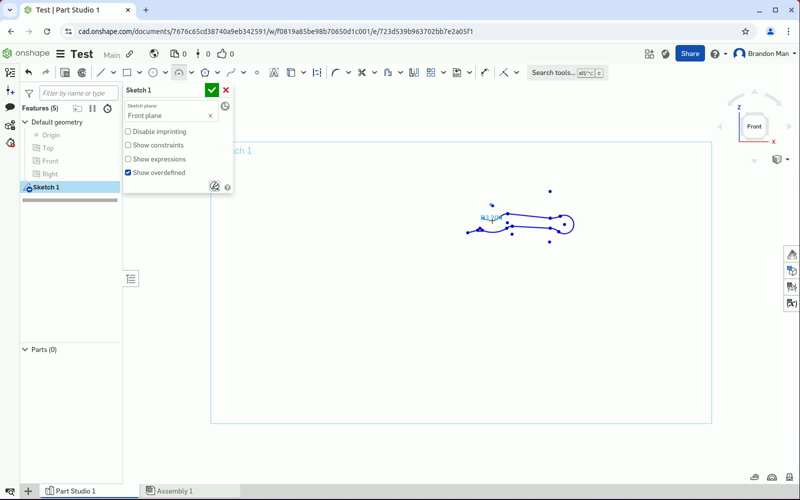
mouse_move(483, 218)
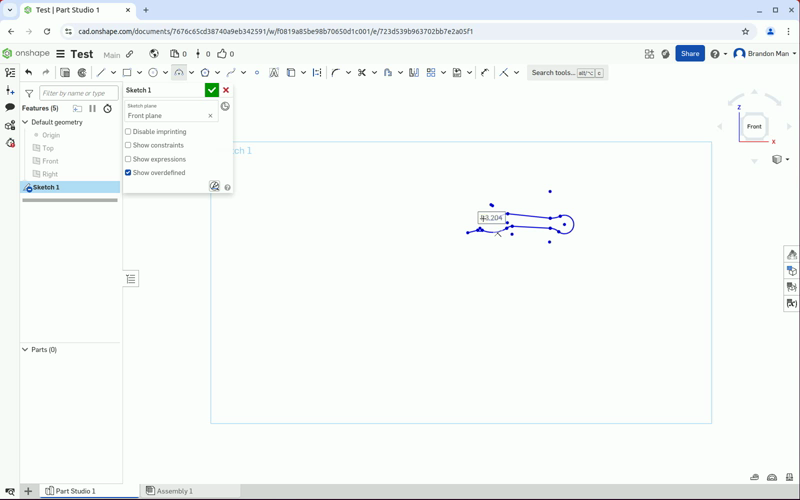
click(483, 218)
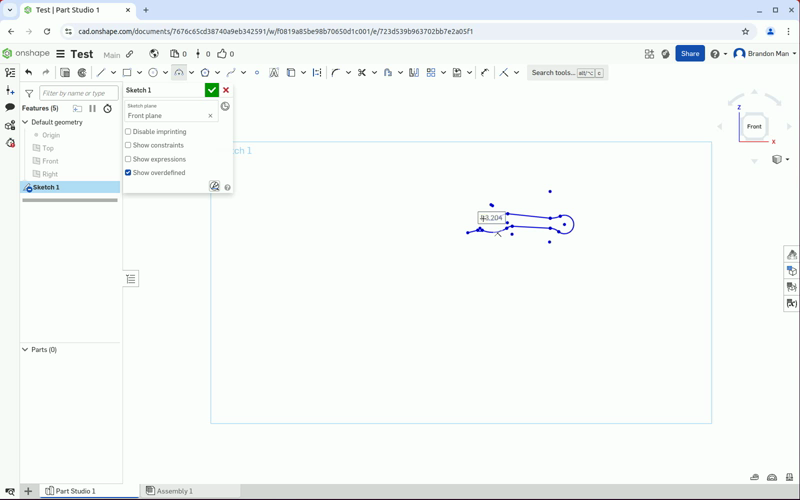
key_down(shift)
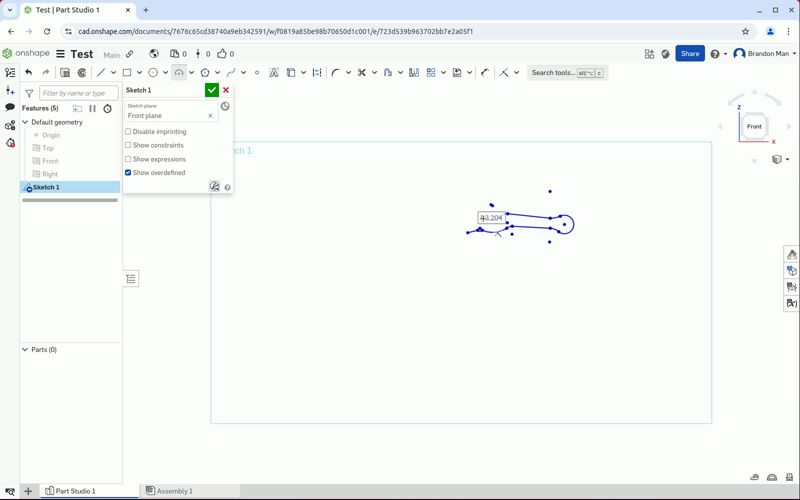
mouse_move(479, 217)
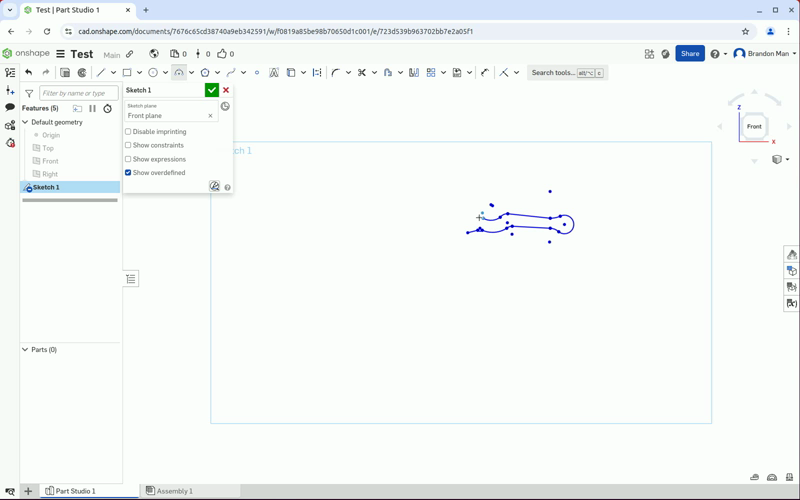
scroll(6)
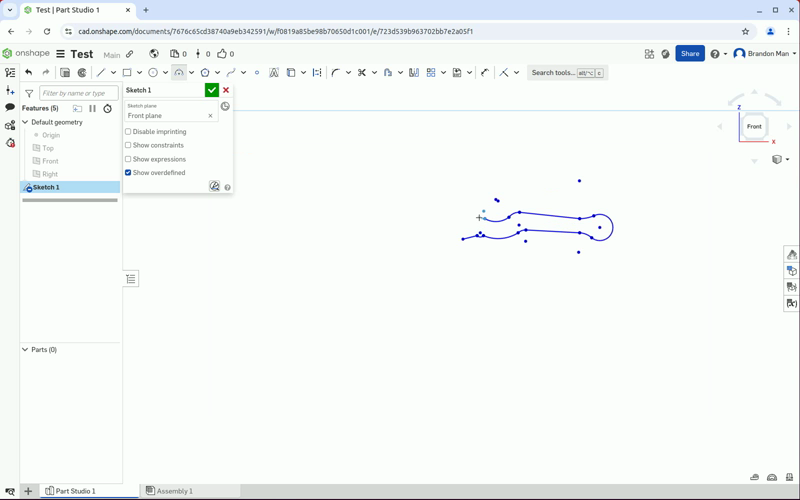
scroll(6)
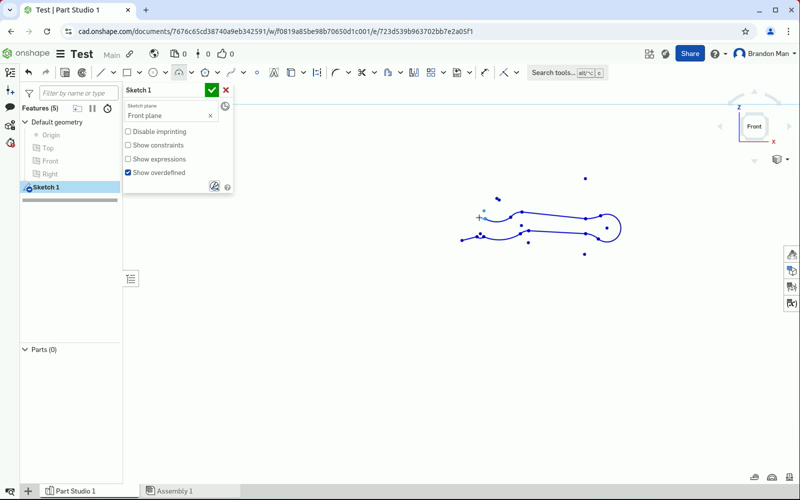
scroll(6)
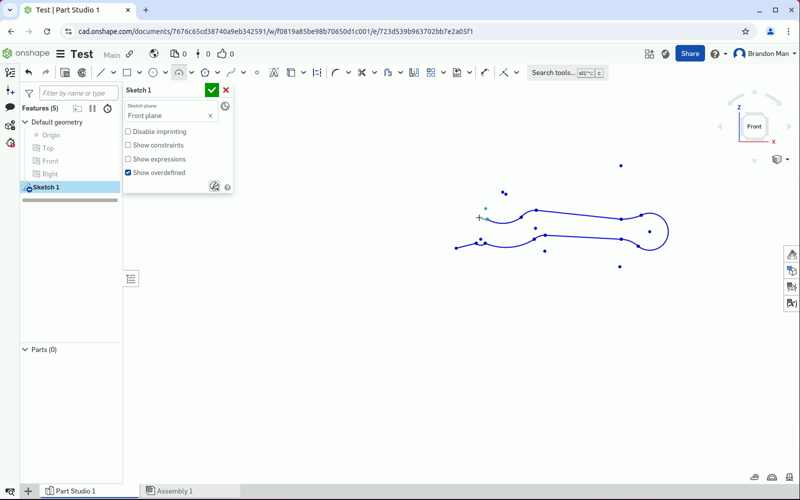
scroll(6)
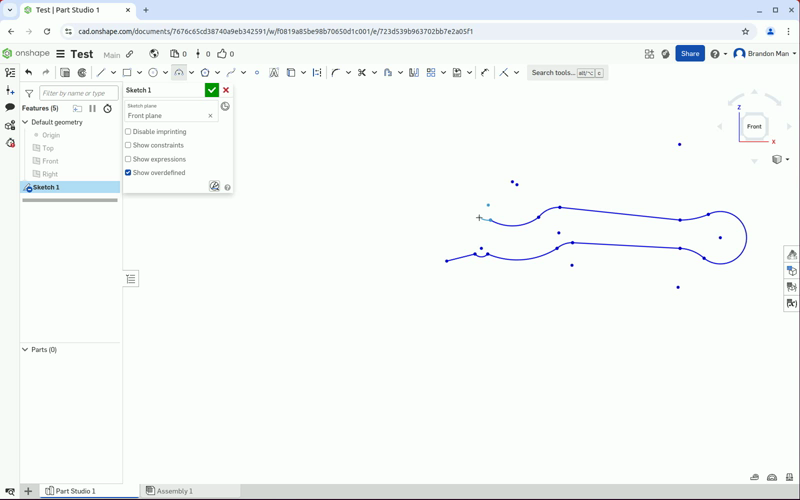
scroll(6)
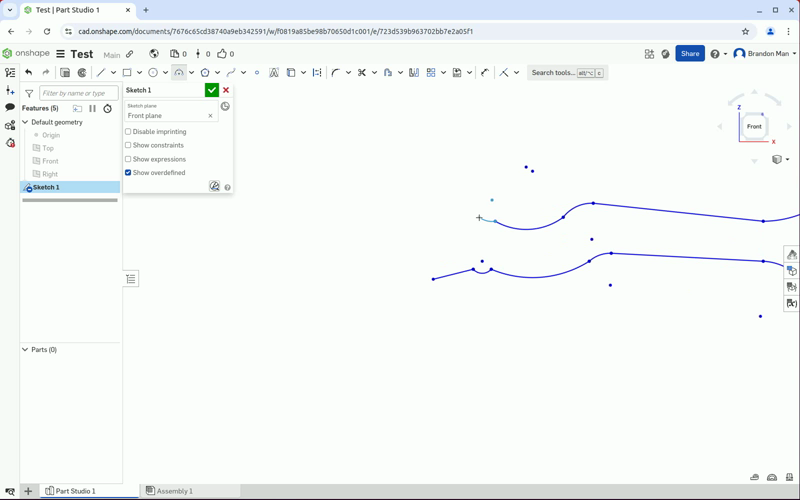
scroll(6)
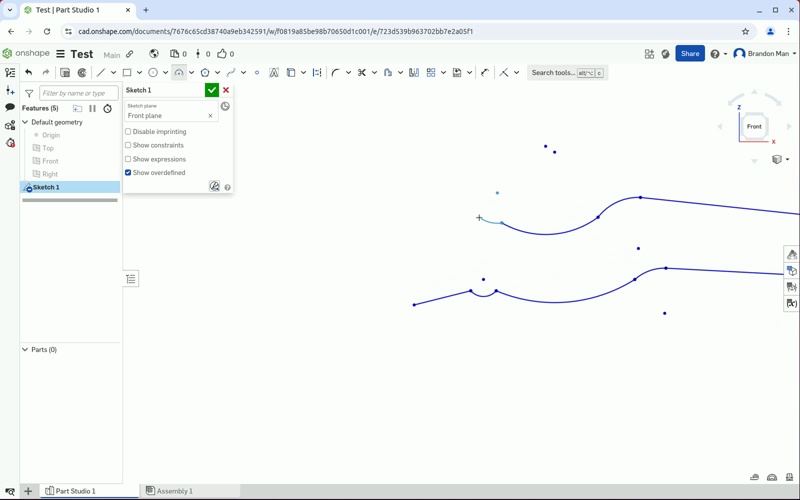
scroll(6)
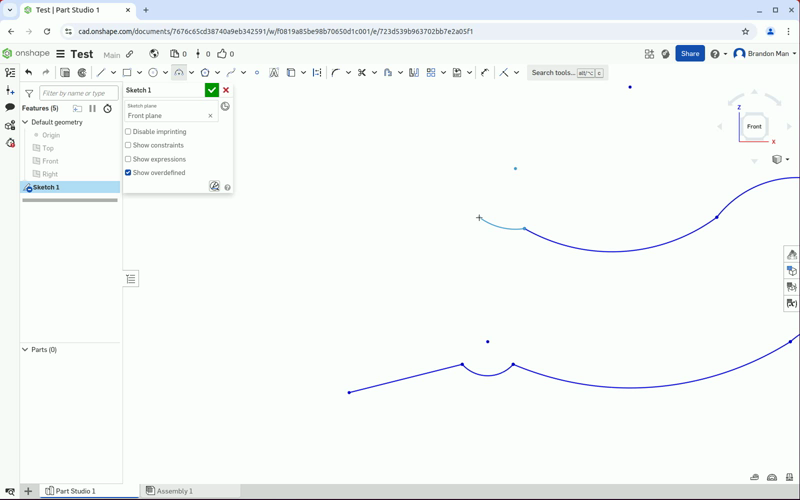
click(479, 217)
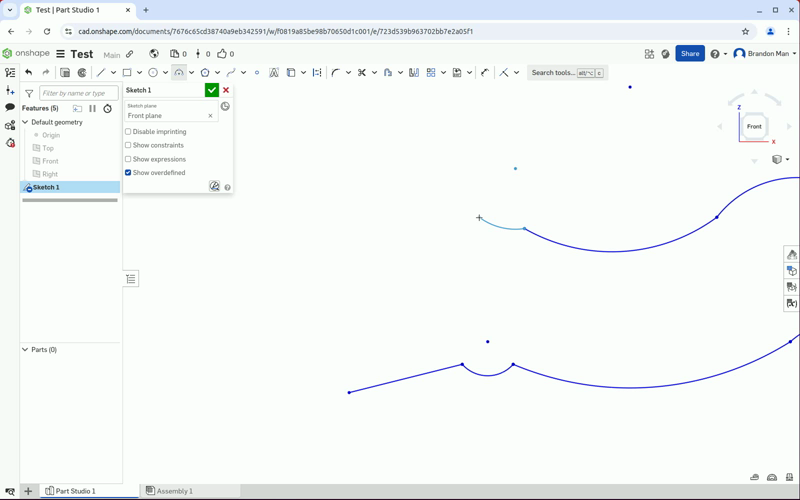
scroll(-6)
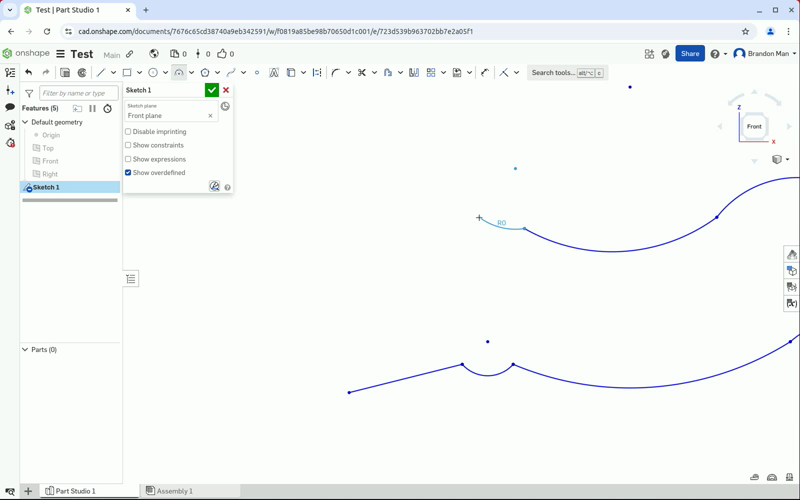
scroll(-6)
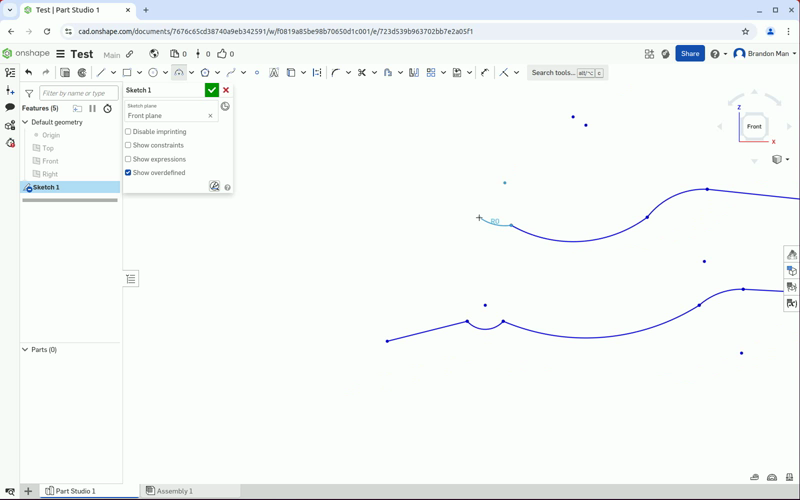
scroll(-6)
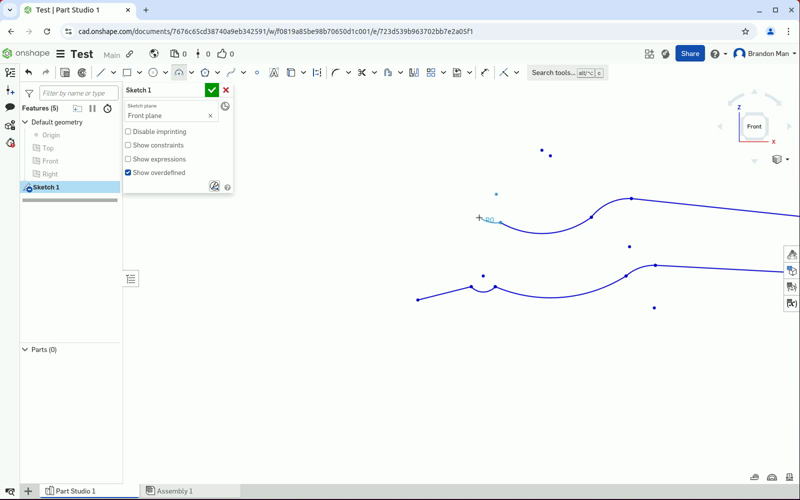
scroll(-6)
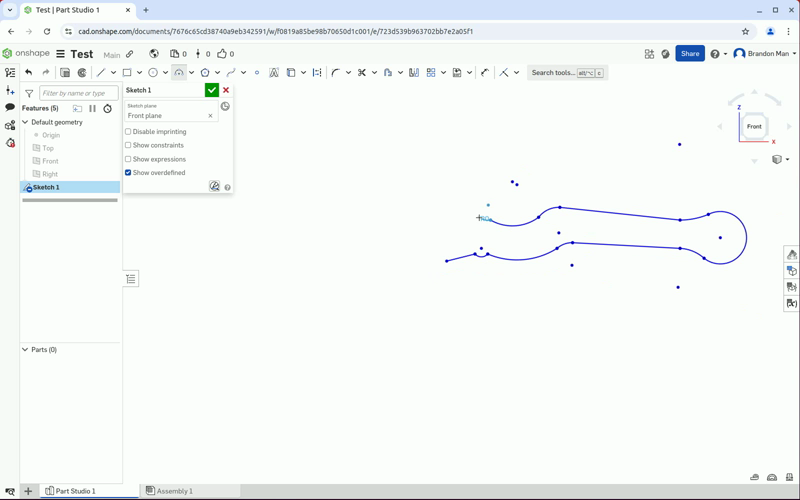
scroll(-6)
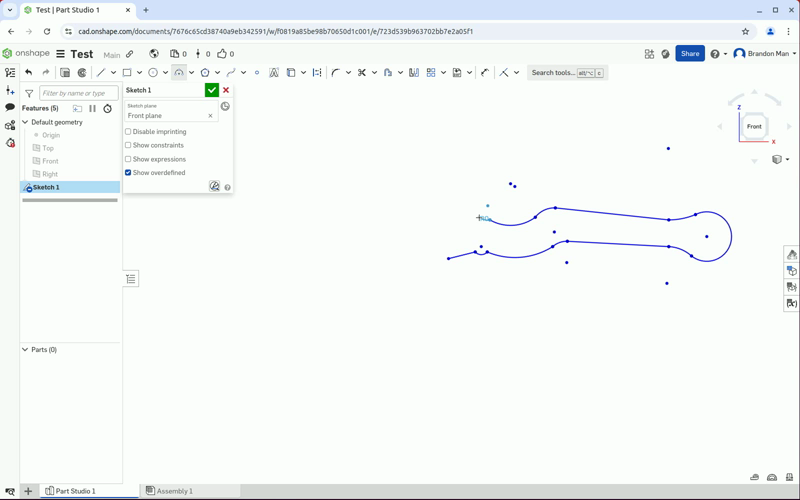
scroll(-6)
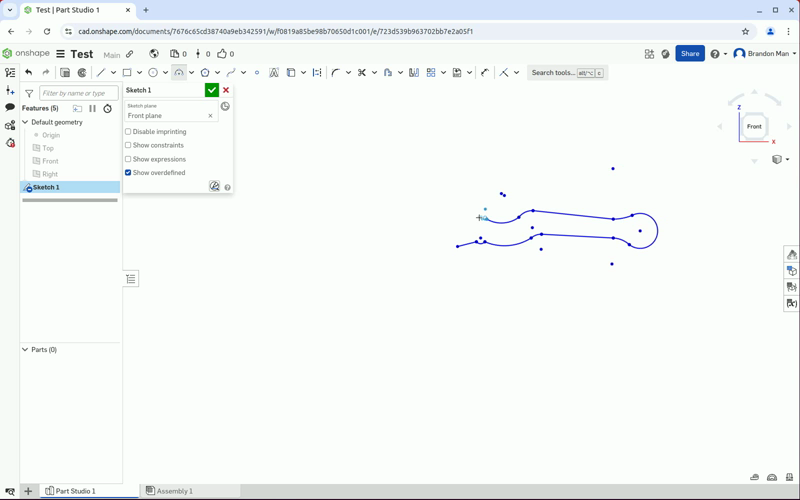
scroll(-6)
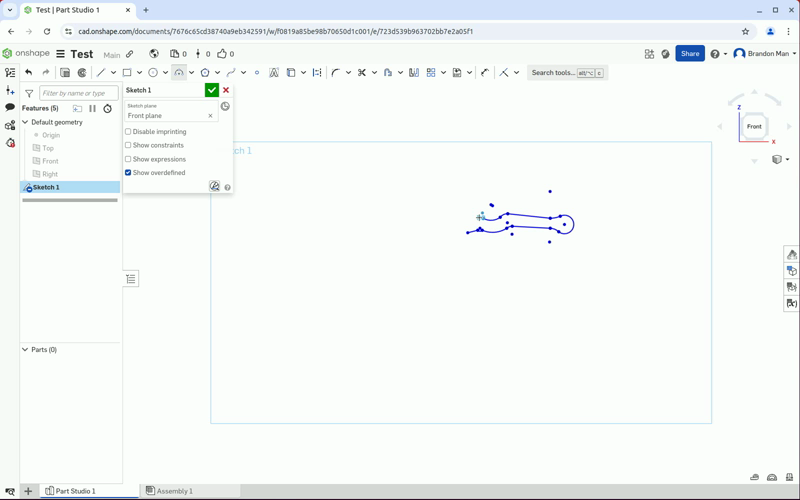
mouse_move(481, 217)
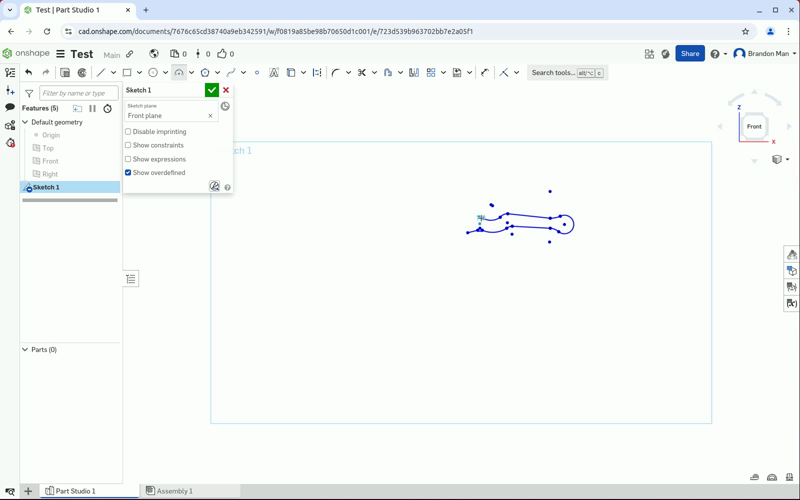
scroll(6)
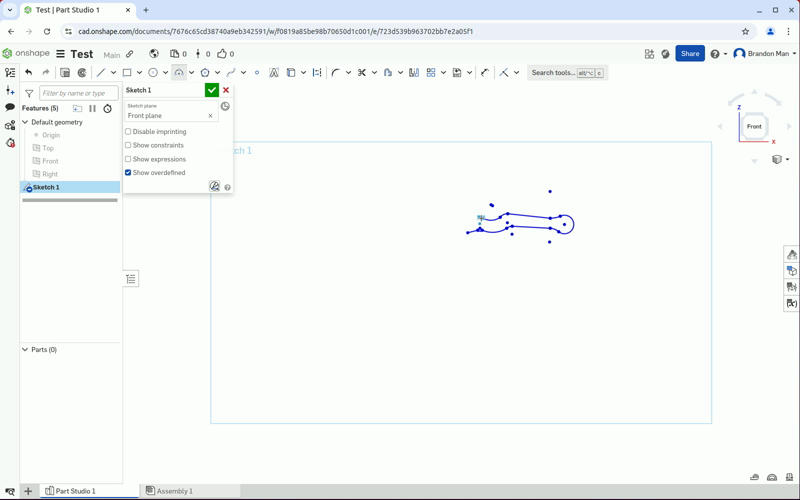
scroll(6)
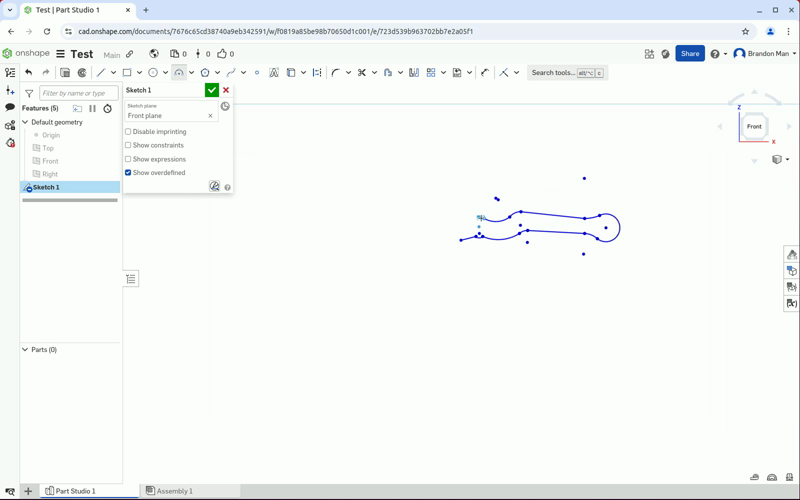
scroll(6)
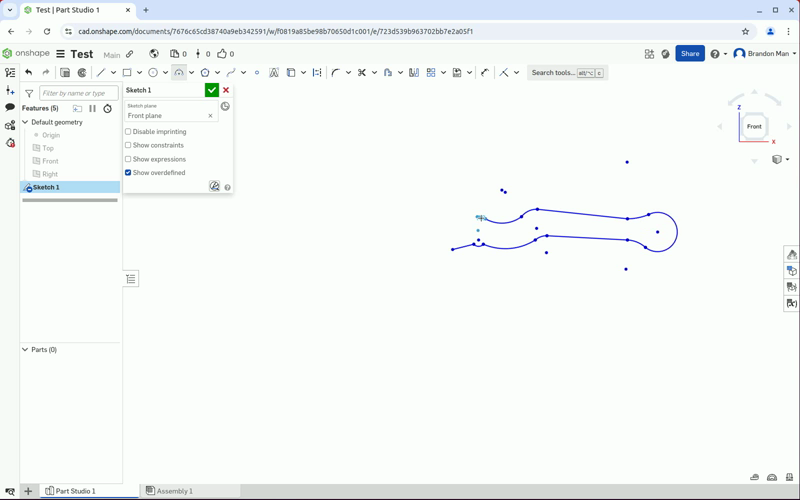
scroll(6)
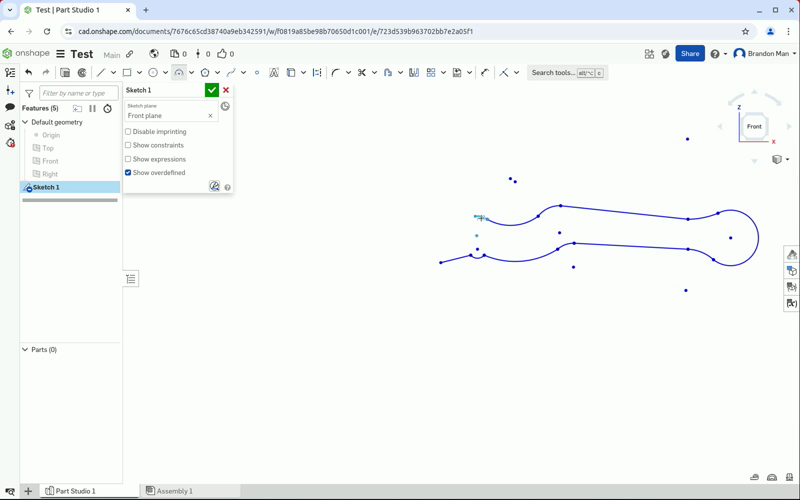
scroll(6)
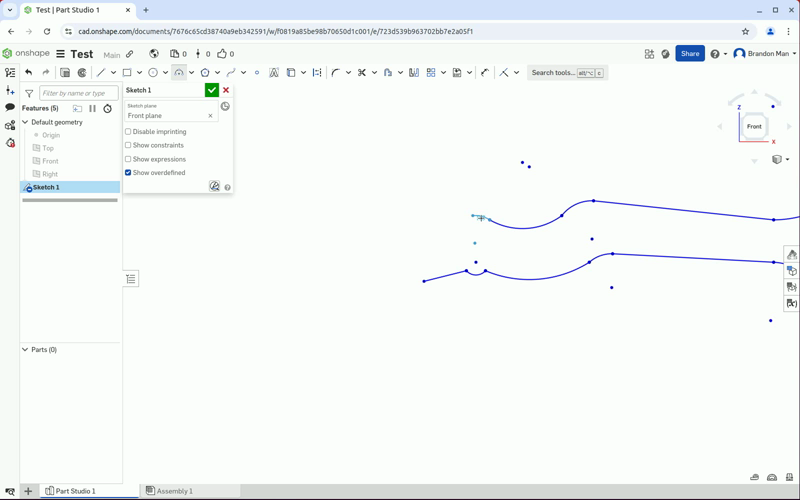
scroll(6)
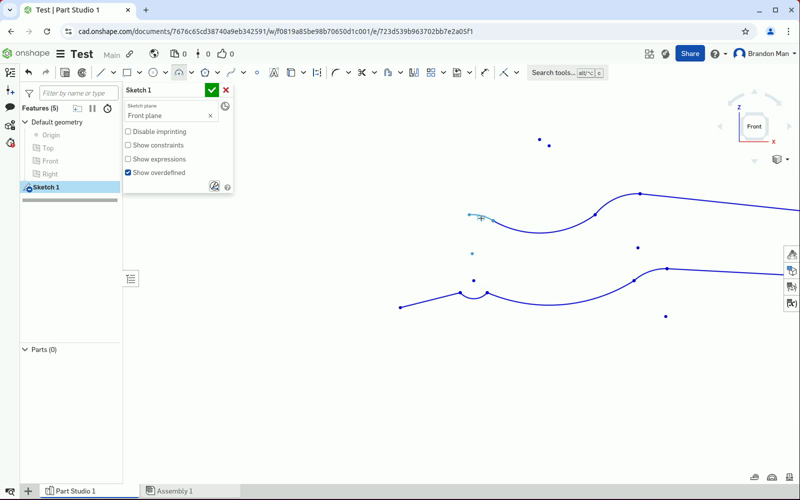
scroll(6)
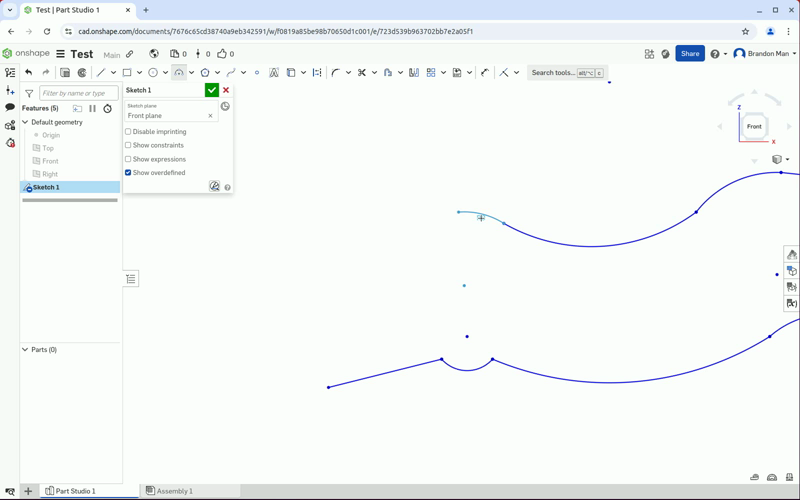
click(481, 217)
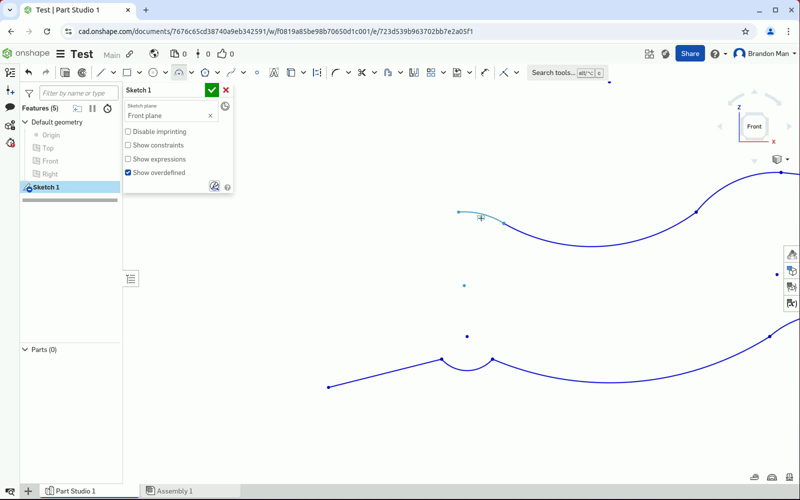
scroll(-6)
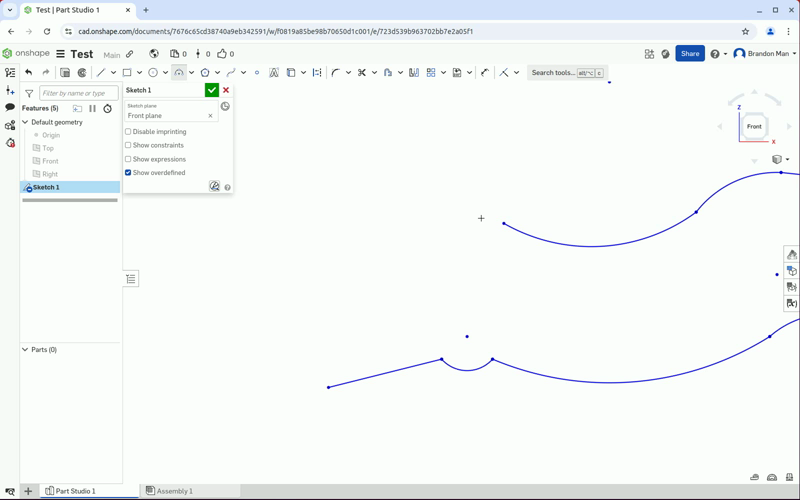
scroll(-6)
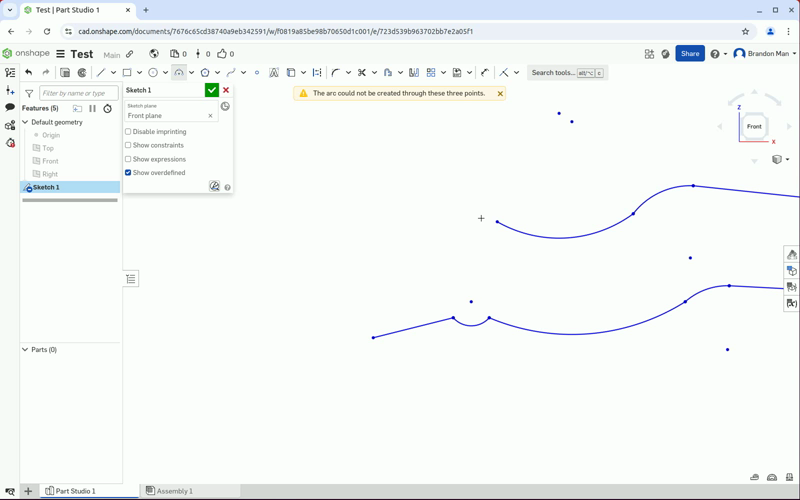
scroll(-6)
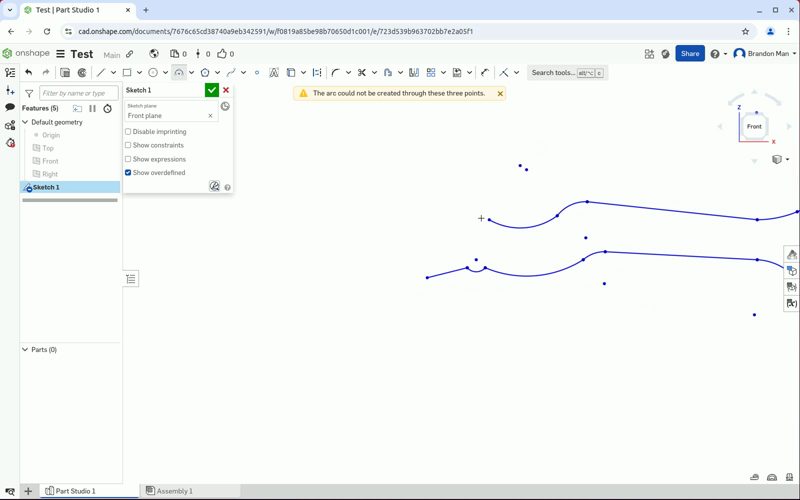
scroll(-6)
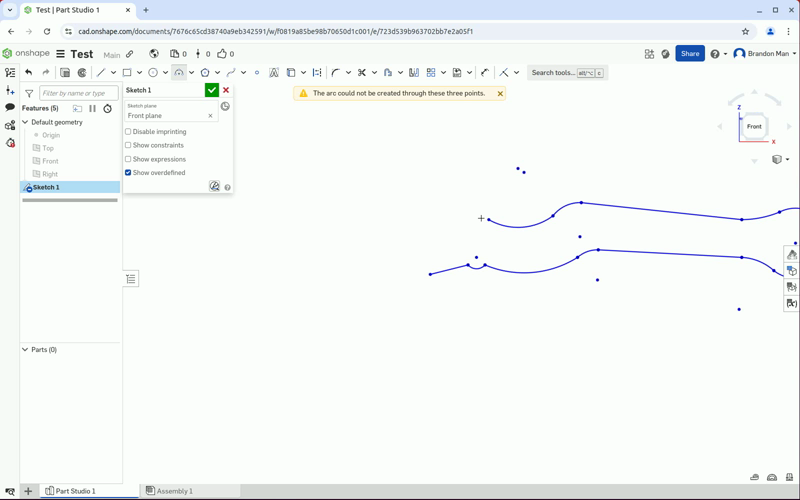
scroll(-6)
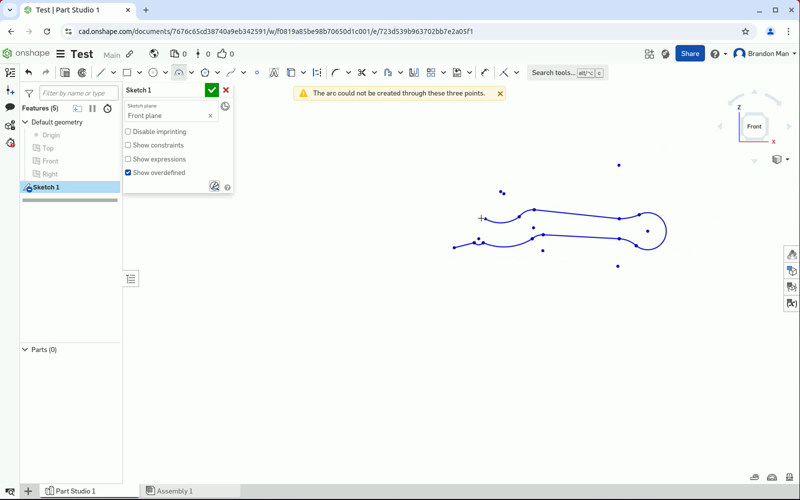
scroll(-6)
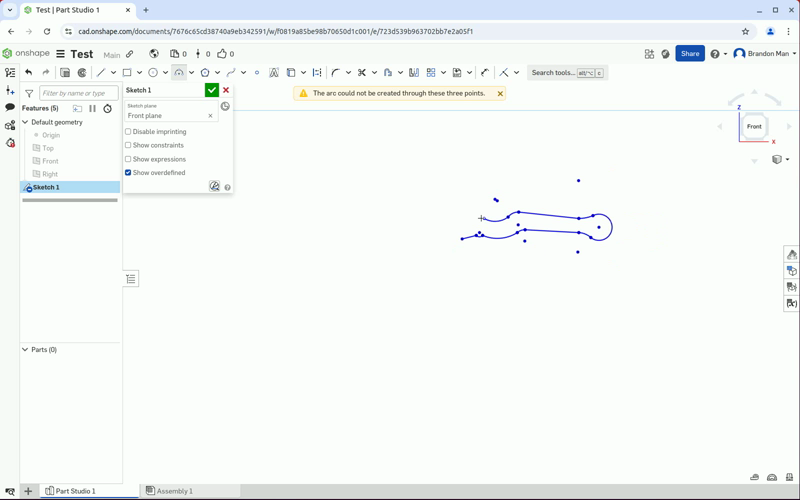
scroll(-6)
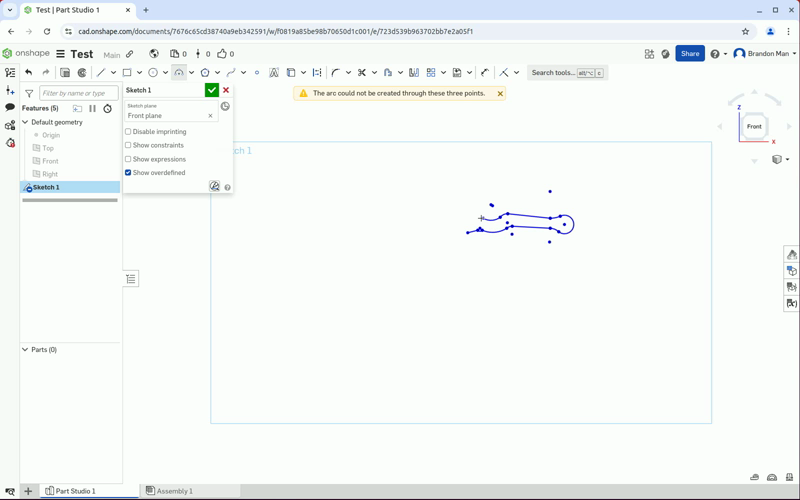
key_up(shift)
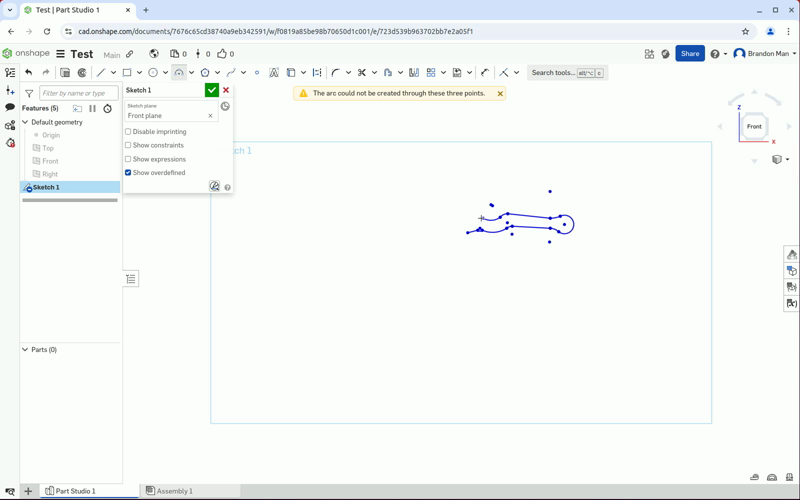
key(esc)
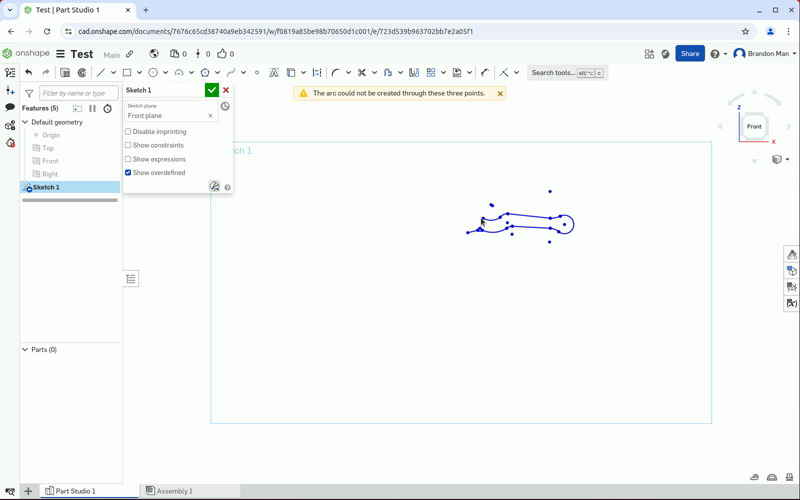
key(l)
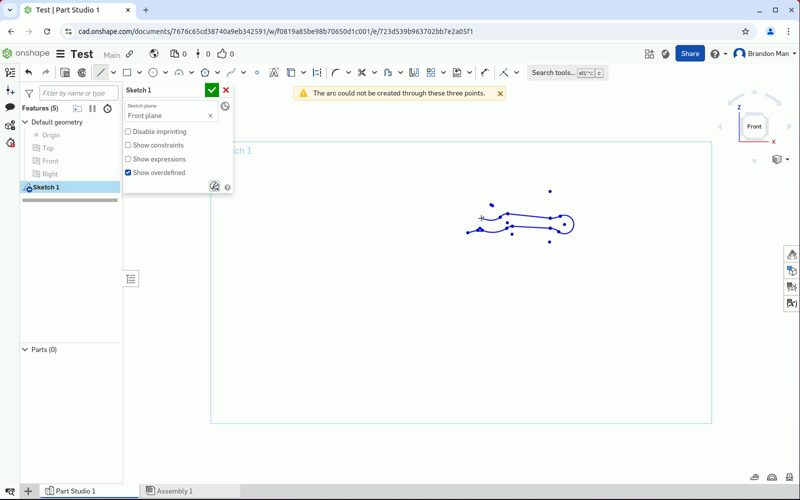
mouse_move(479, 217)
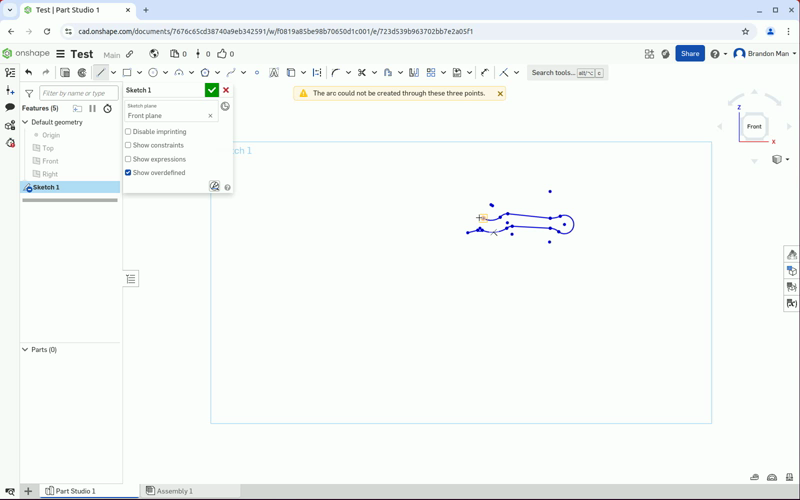
scroll(6)
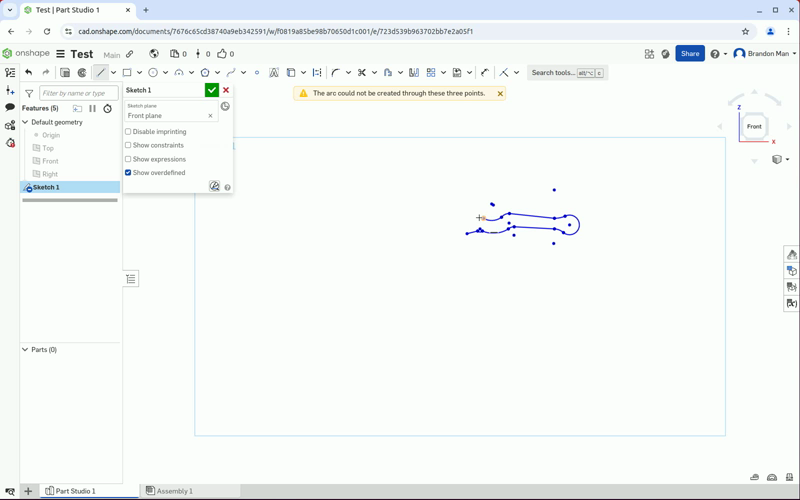
scroll(6)
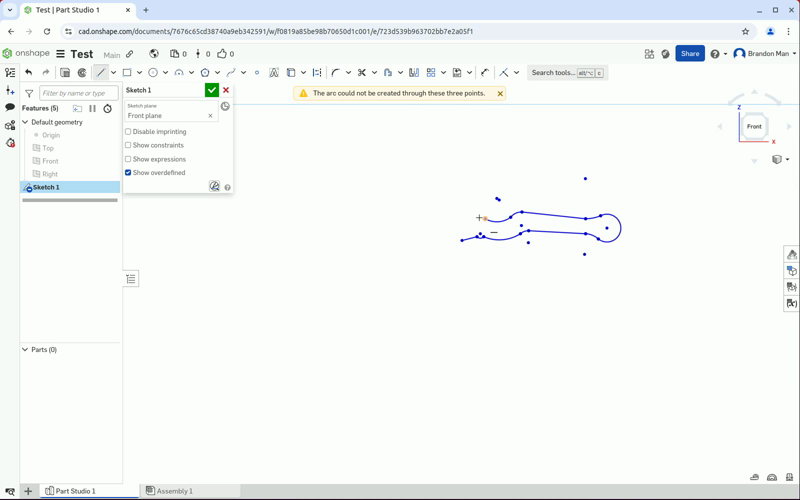
scroll(6)
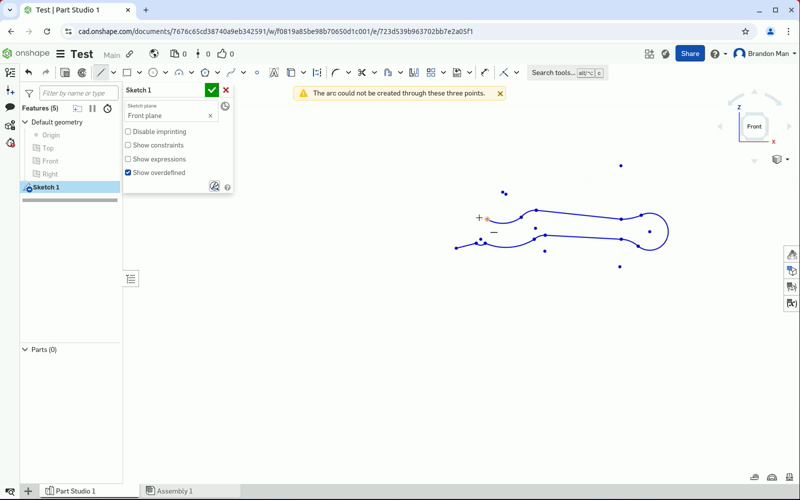
scroll(6)
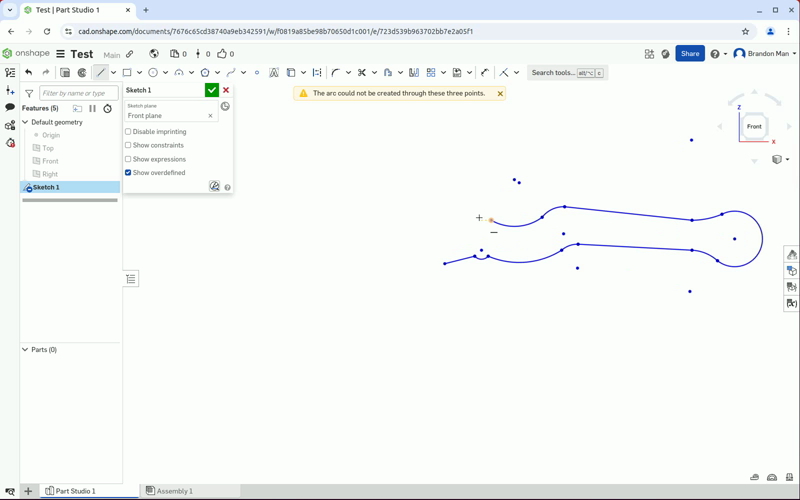
scroll(6)
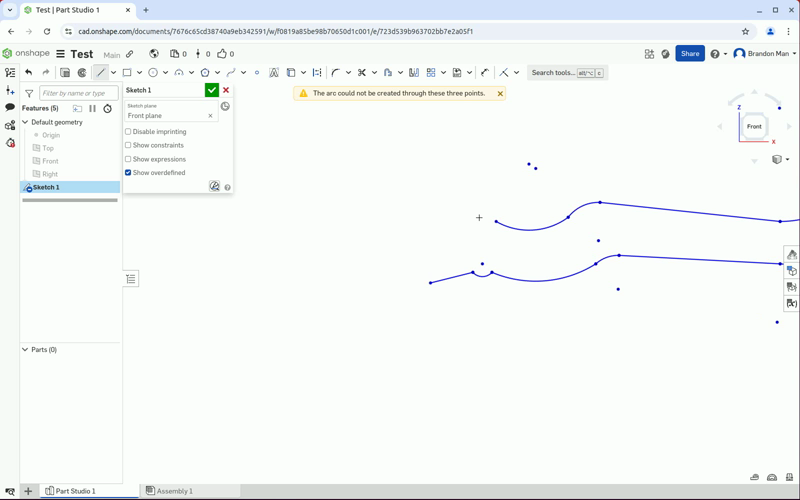
scroll(6)
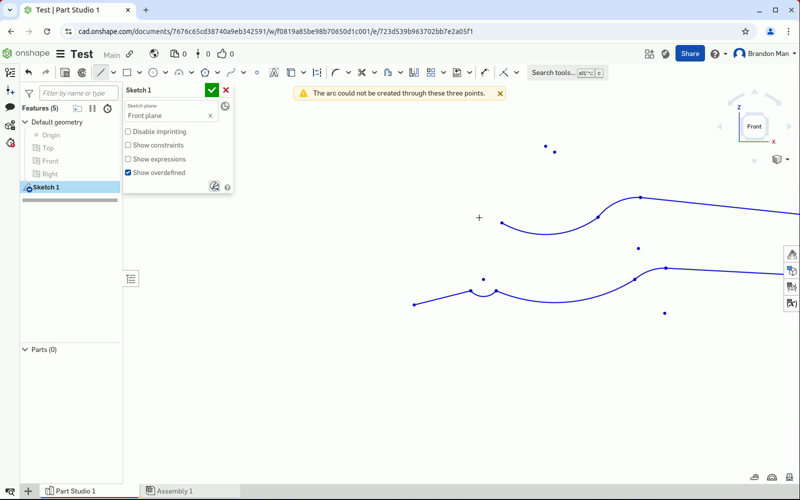
scroll(6)
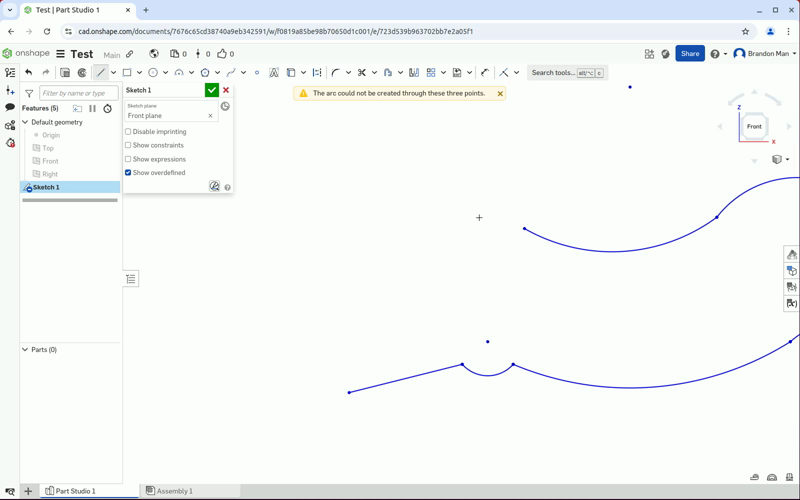
click(479, 217)
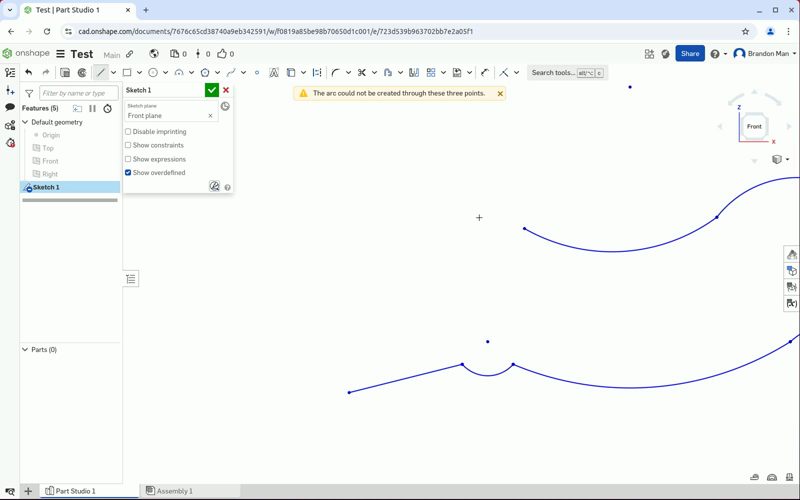
scroll(-6)
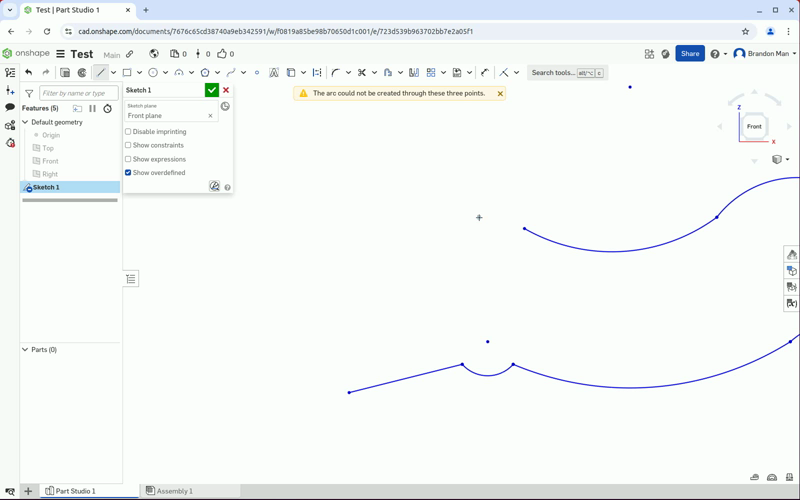
scroll(-6)
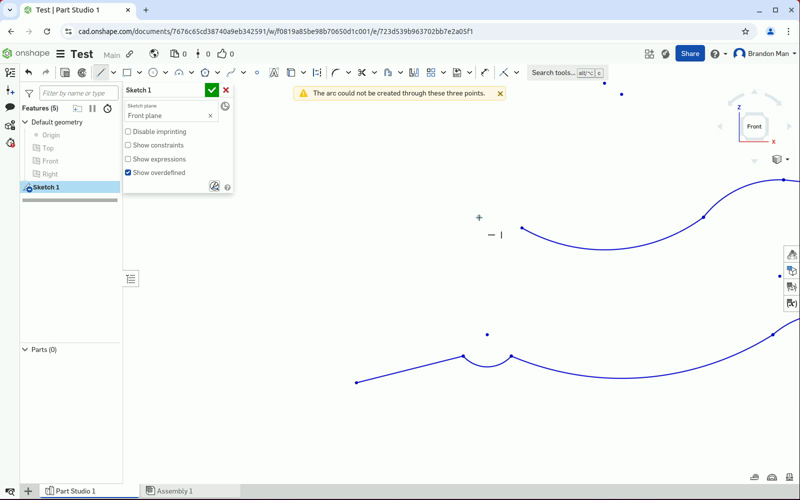
scroll(-6)
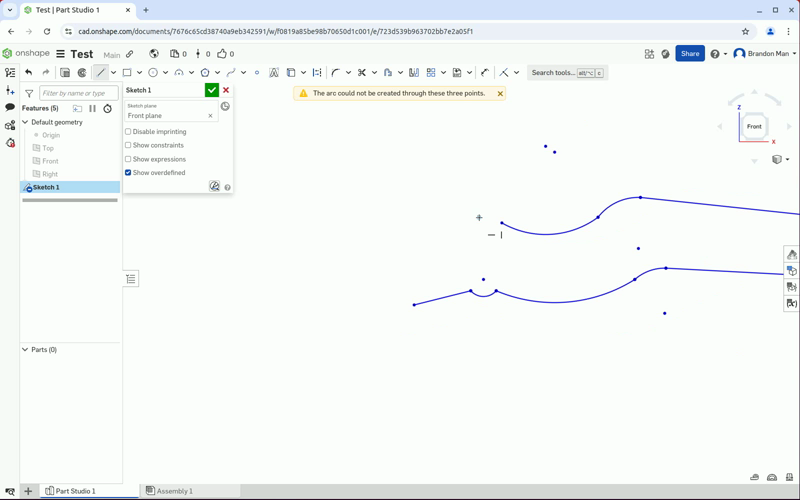
scroll(-6)
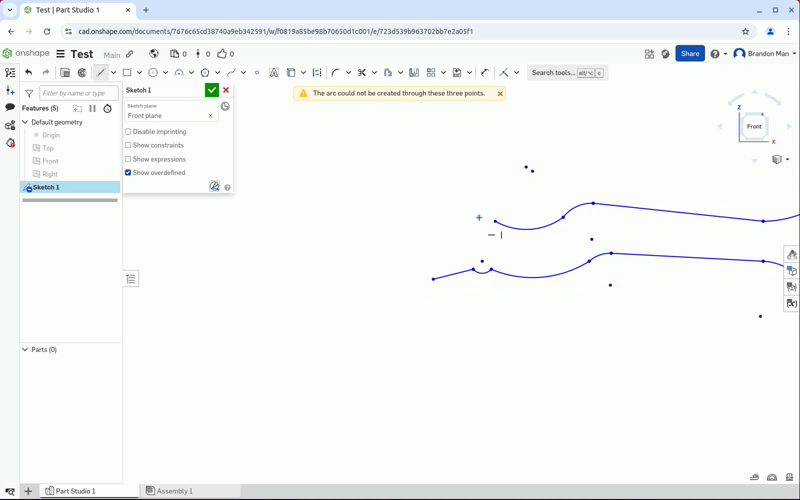
scroll(-6)
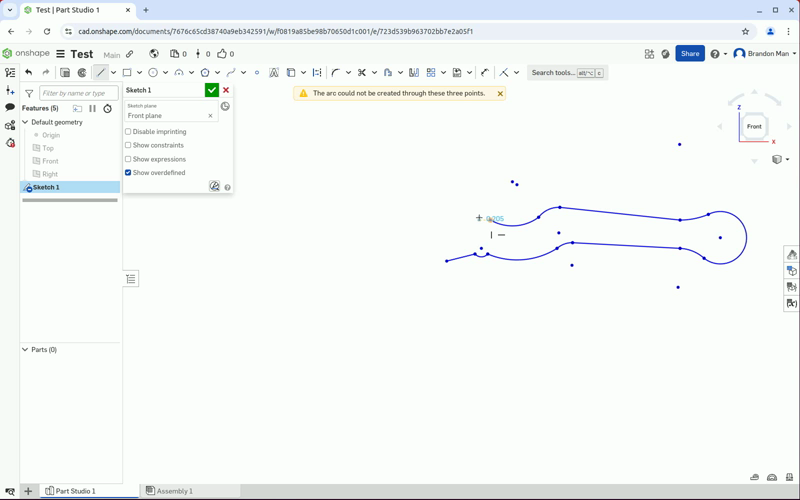
scroll(-6)
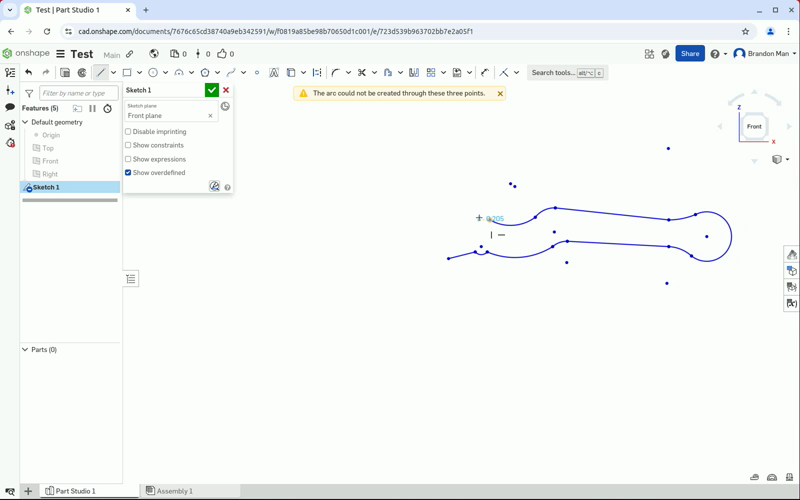
scroll(-6)
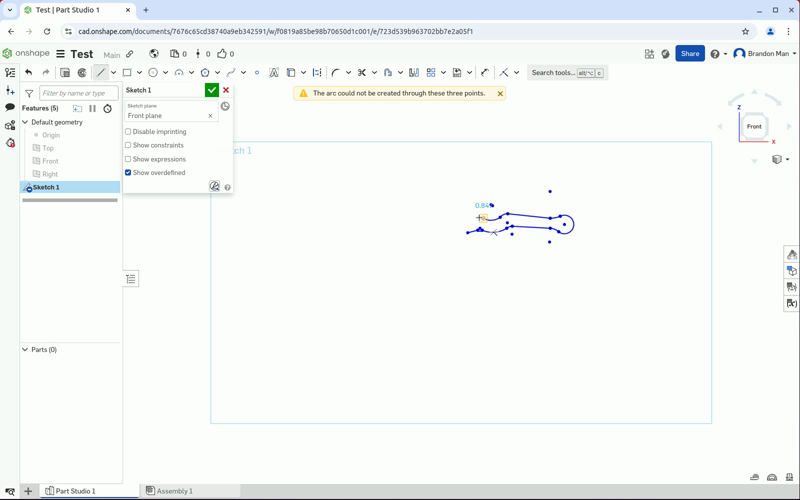
key_down(shift)
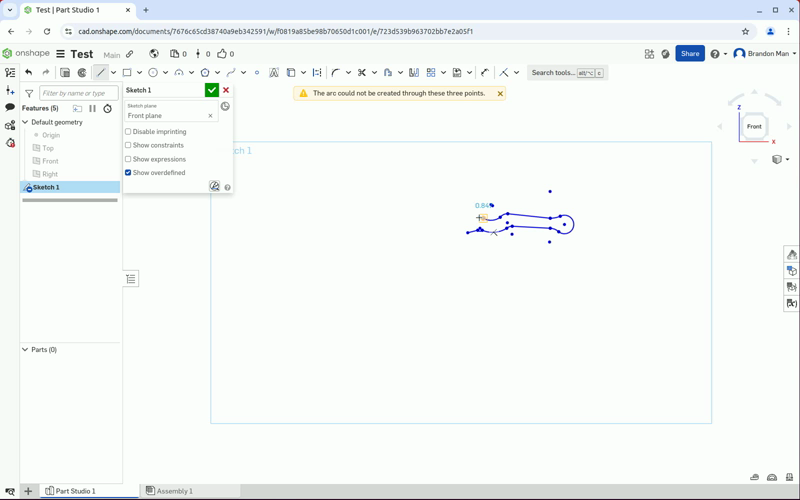
mouse_move(509, 217)
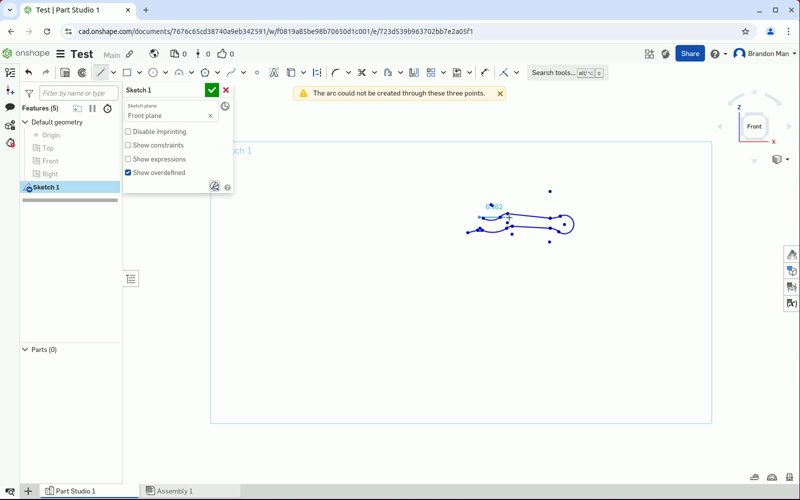
mouse_move(467, 215)
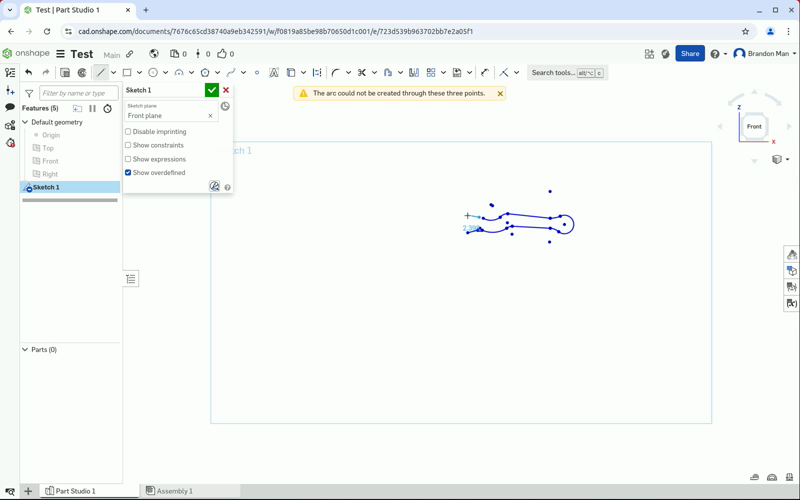
click(467, 215)
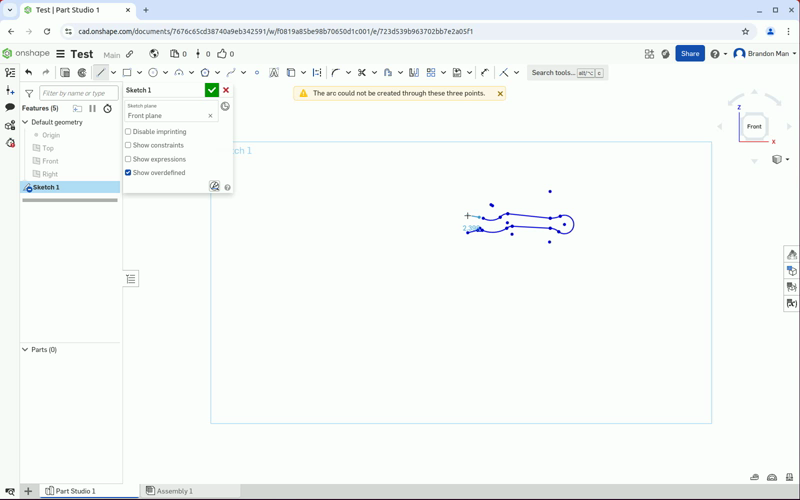
key_up(shift)
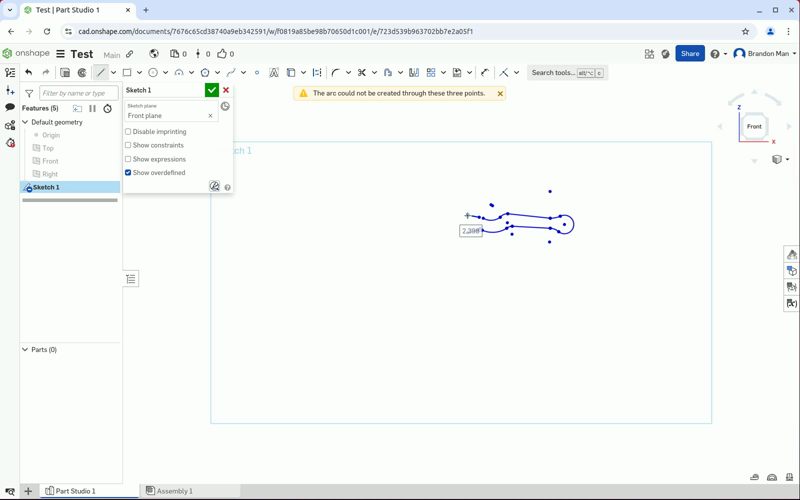
key(esc)
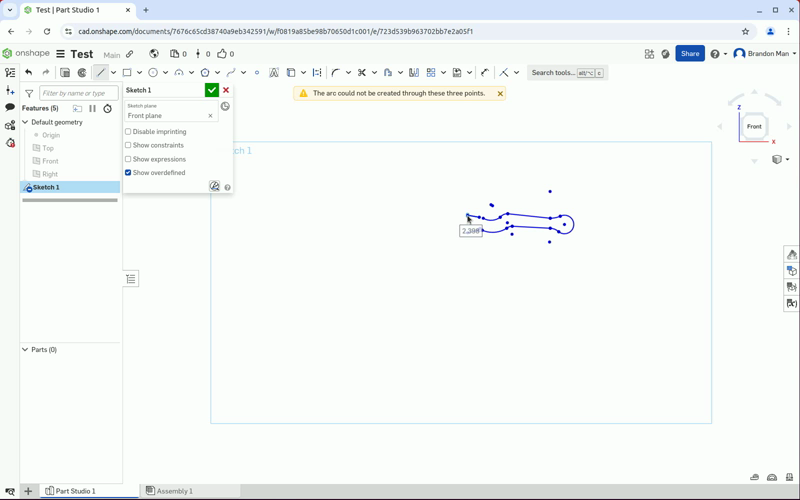
key(a)
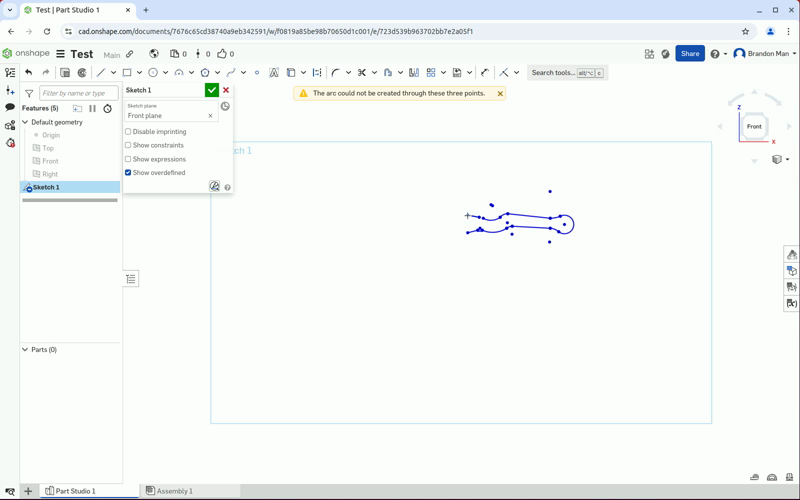
mouse_move(467, 215)
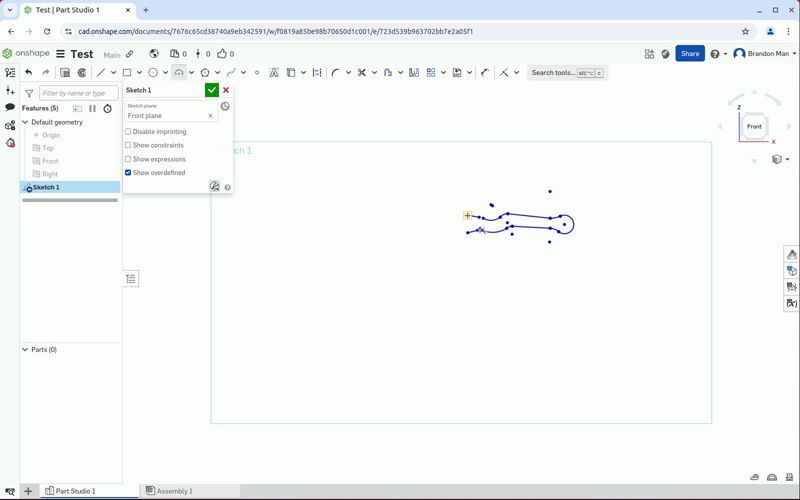
click(467, 215)
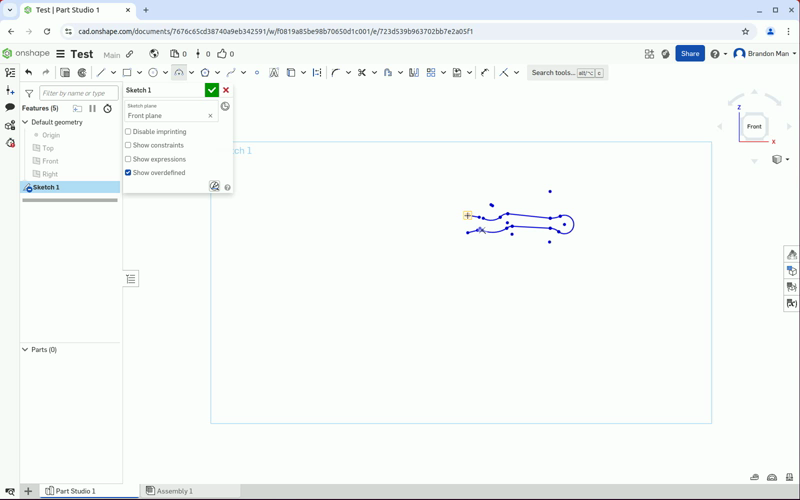
mouse_move(467, 232)
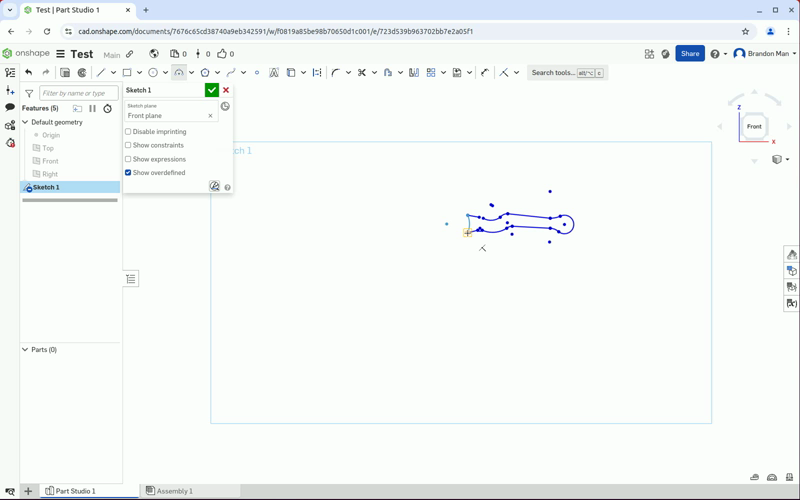
click(467, 232)
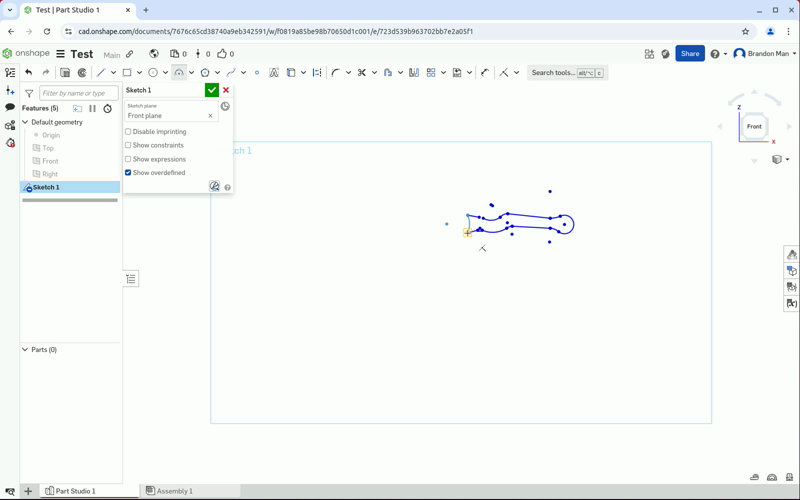
key_down(shift)
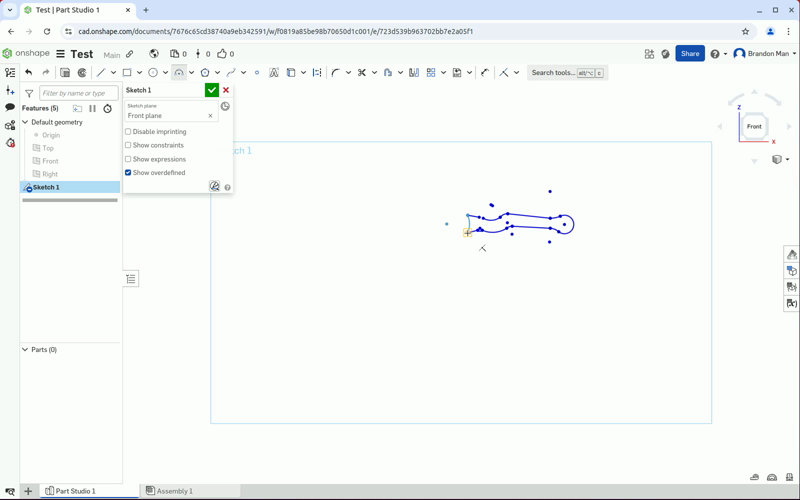
mouse_move(456, 223)
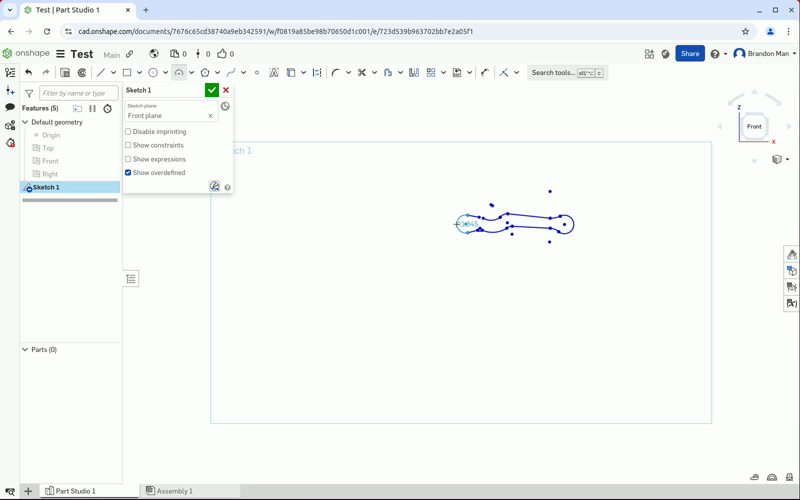
click(456, 223)
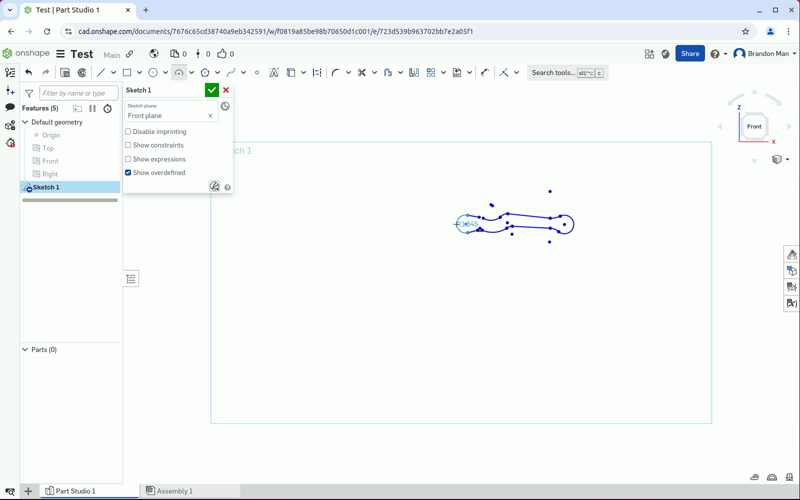
key_up(shift)
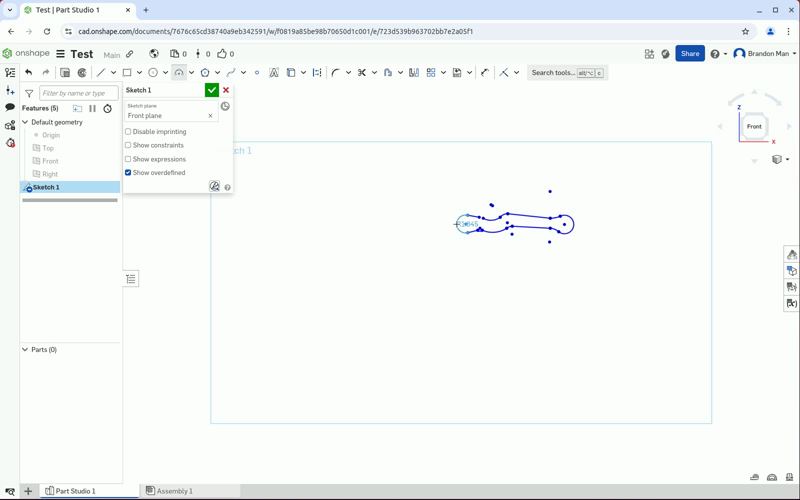
key(esc)
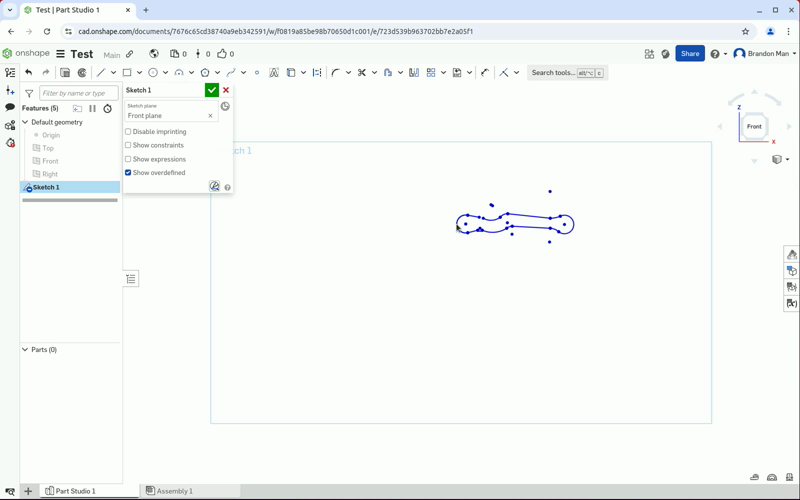
key(c)
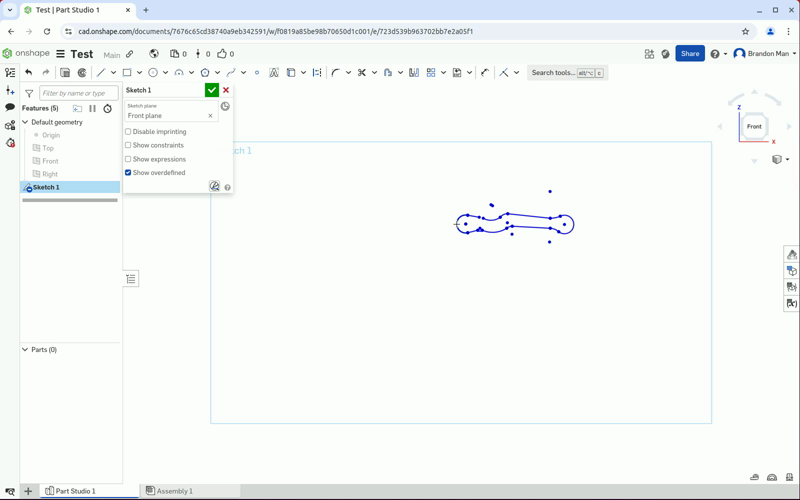
key_down(shift)
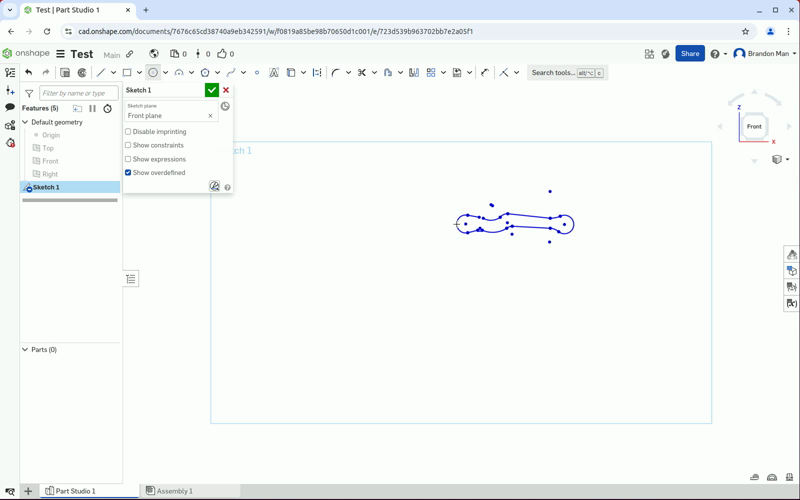
mouse_move(465, 223)
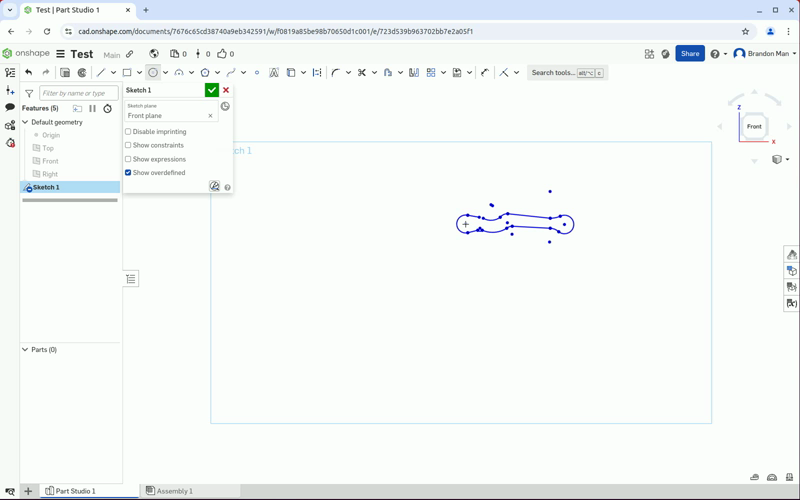
click(465, 223)
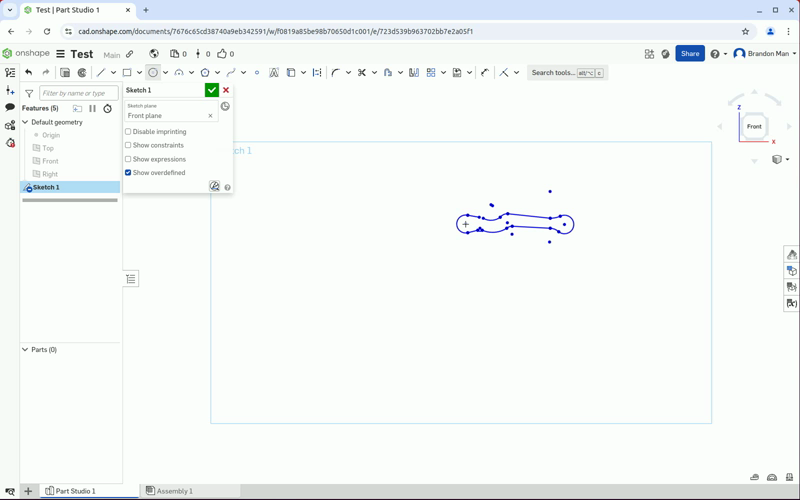
key_up(shift)
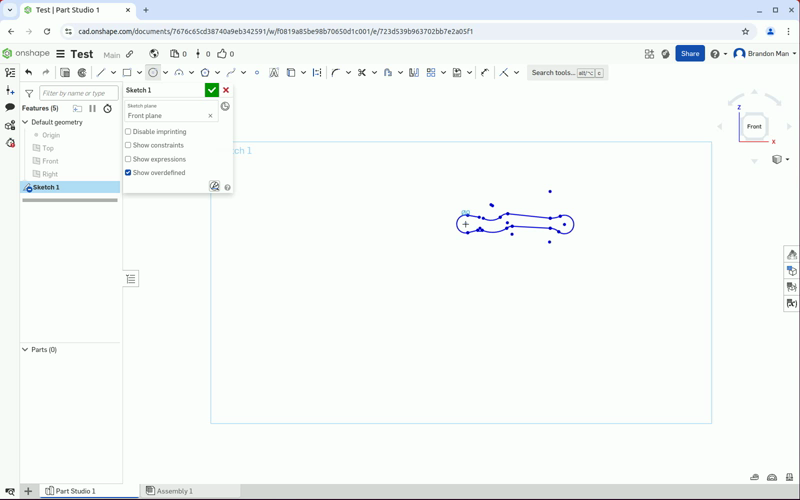
mouse_move(472, 223)
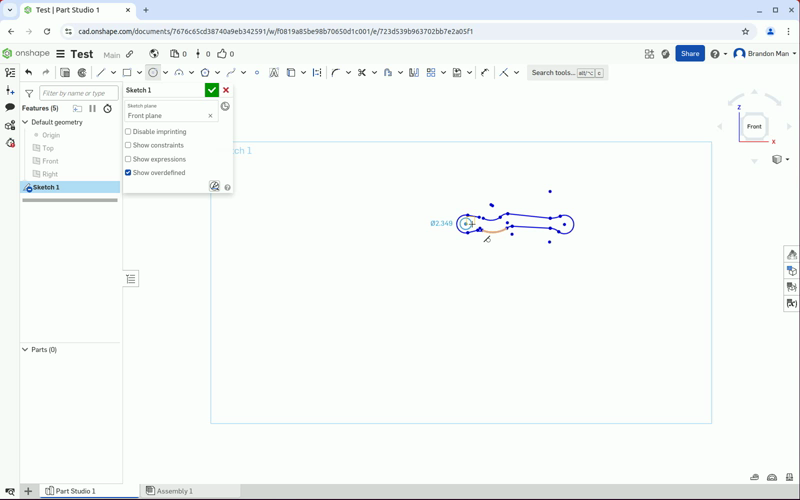
click(472, 223)
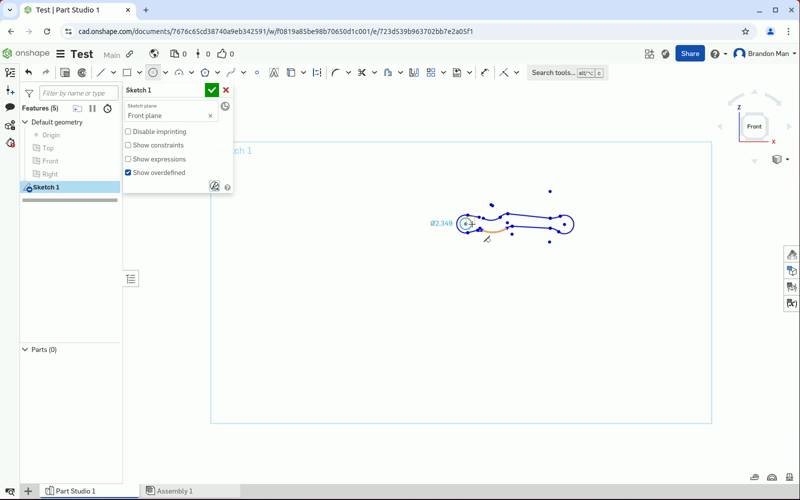
key(esc)
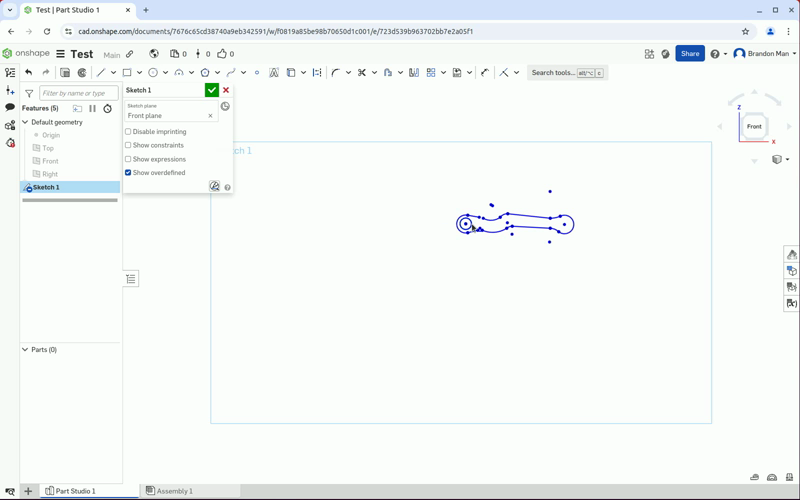
key(c)
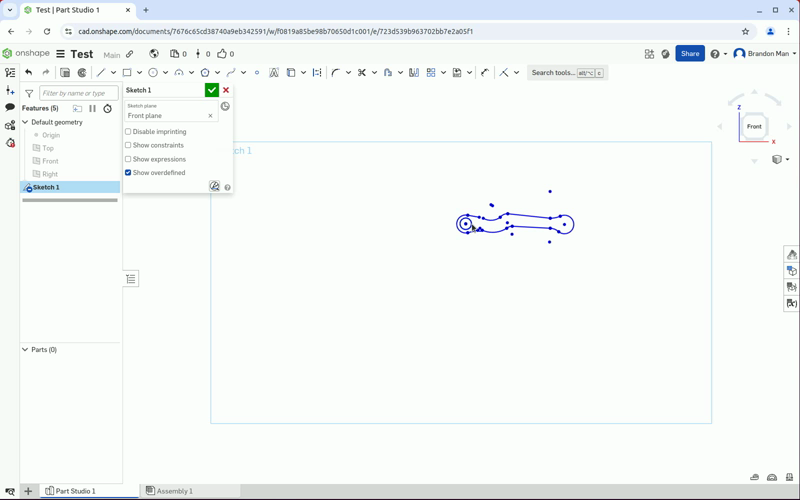
key_down(shift)
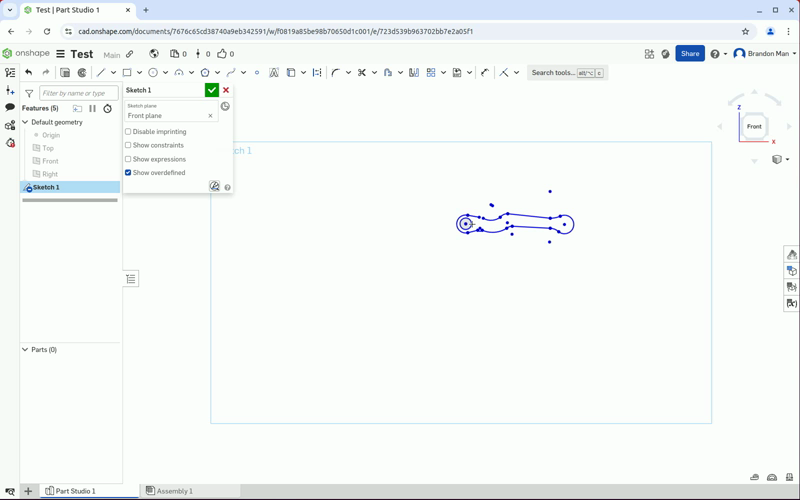
mouse_move(564, 223)
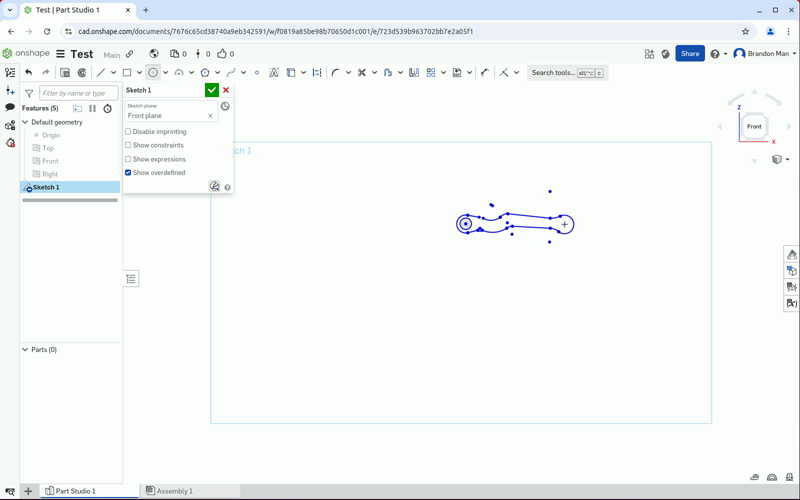
click(564, 223)
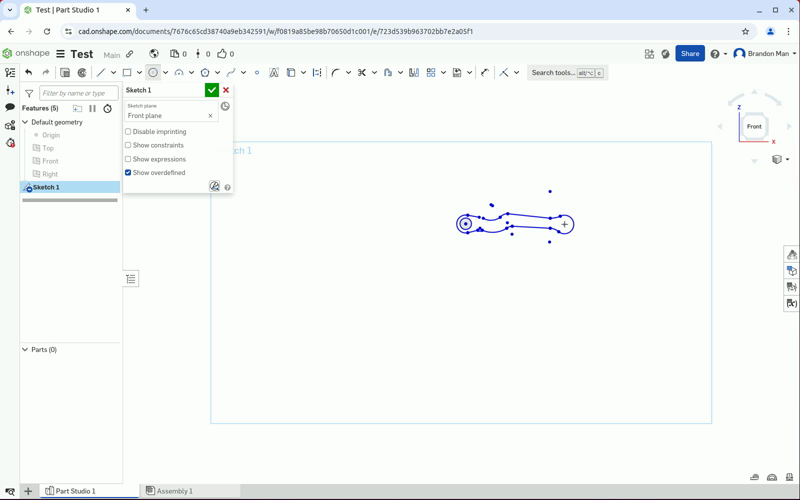
key_up(shift)
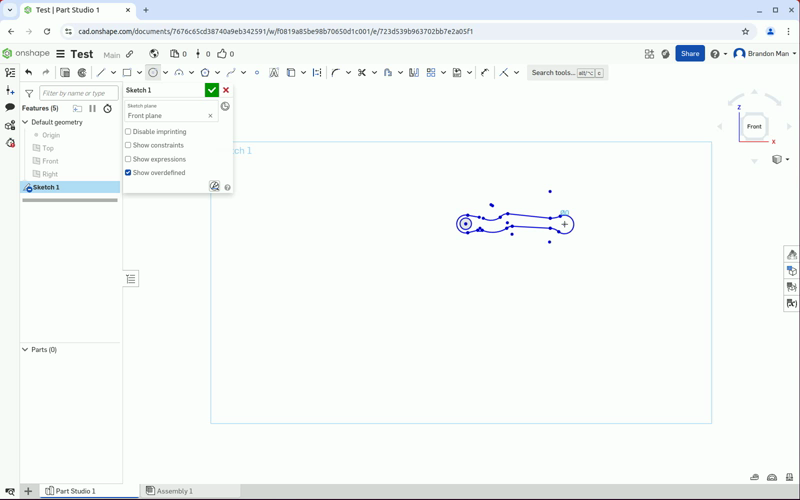
mouse_move(571, 223)
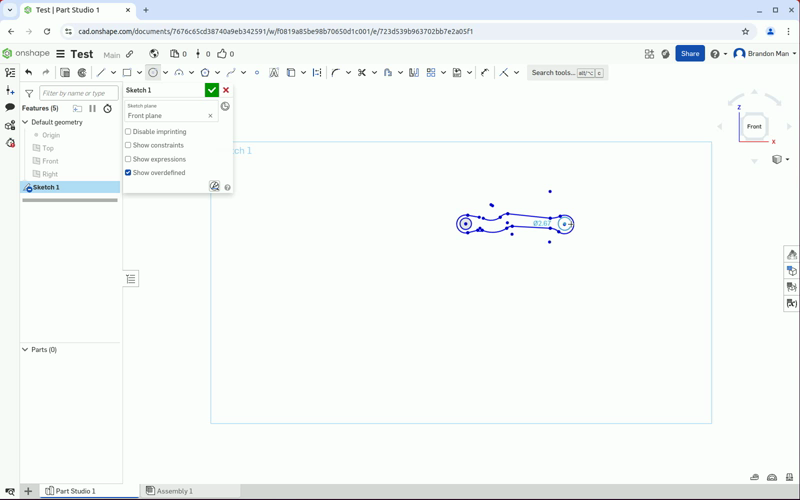
scroll(6)
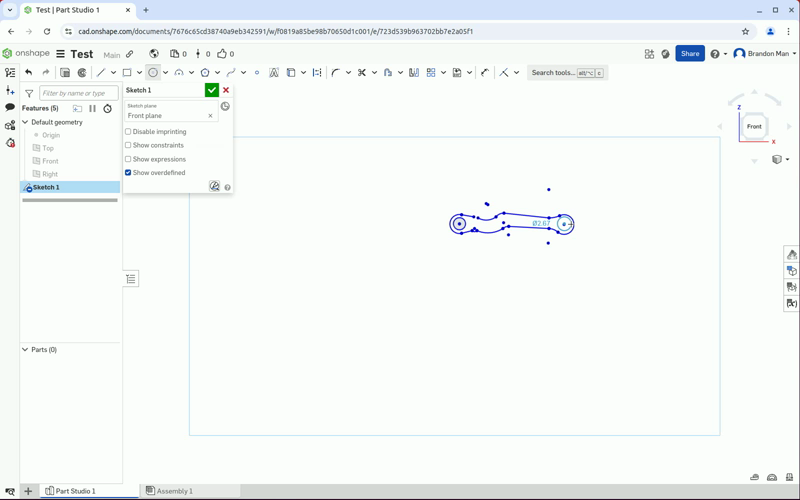
scroll(6)
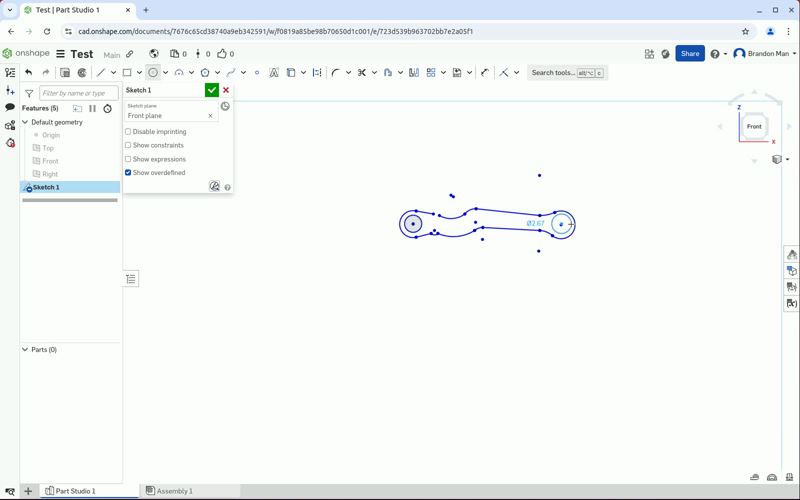
scroll(6)
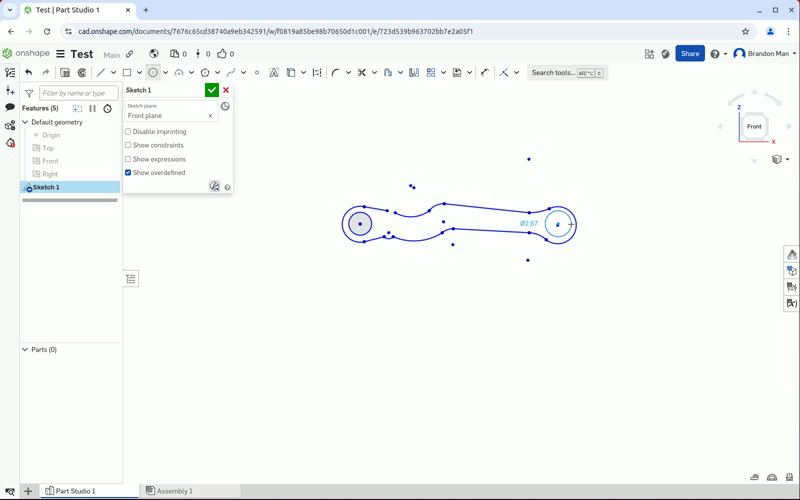
scroll(6)
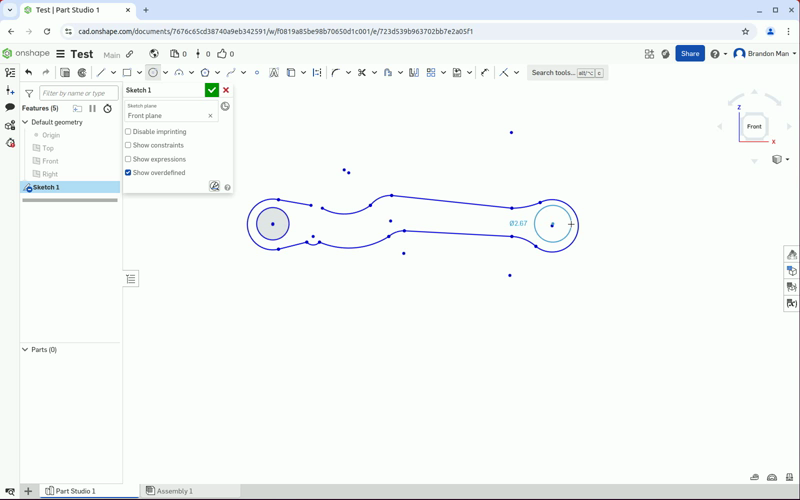
scroll(6)
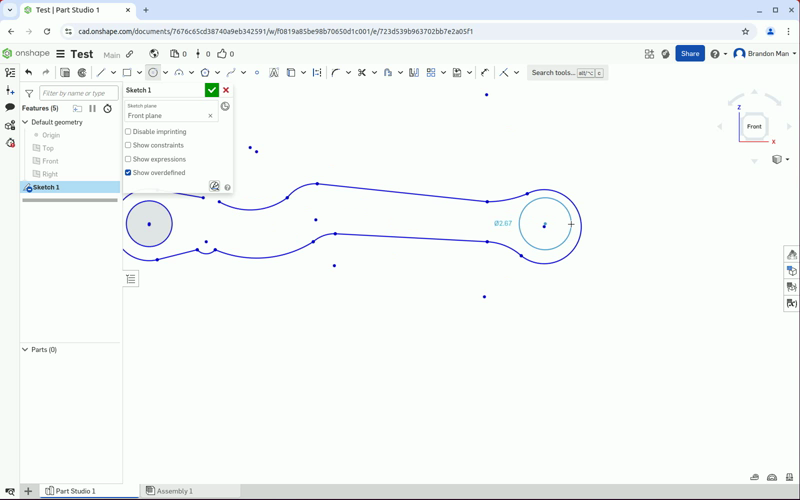
scroll(6)
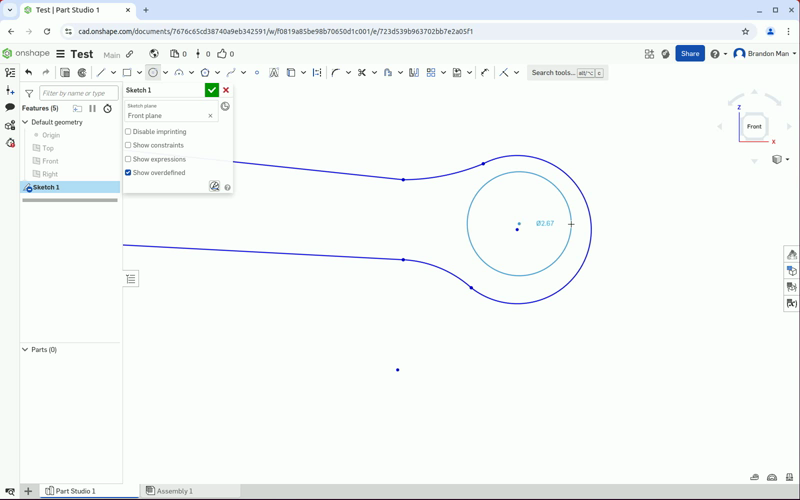
scroll(6)
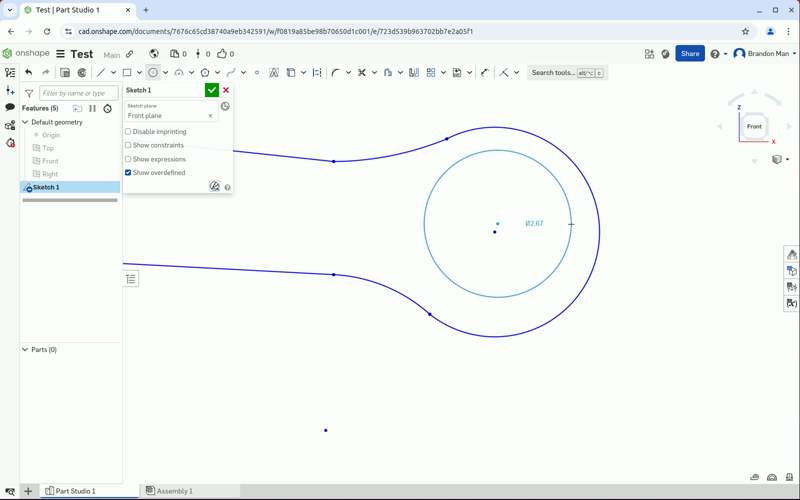
click(571, 223)
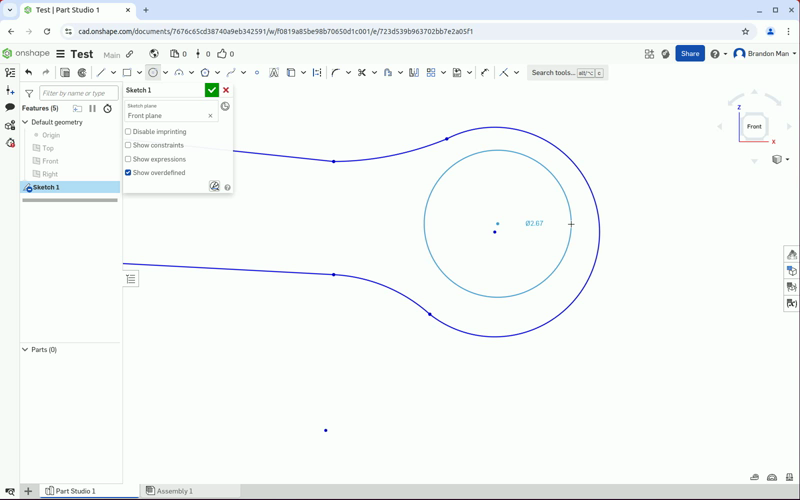
scroll(-6)
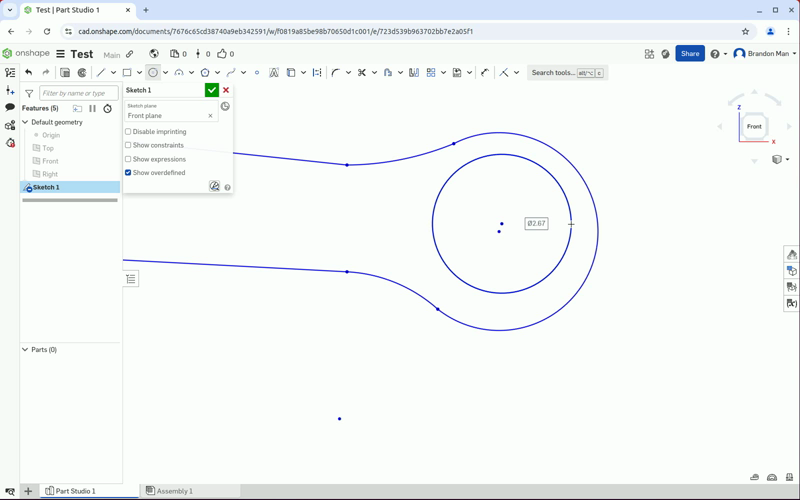
scroll(-6)
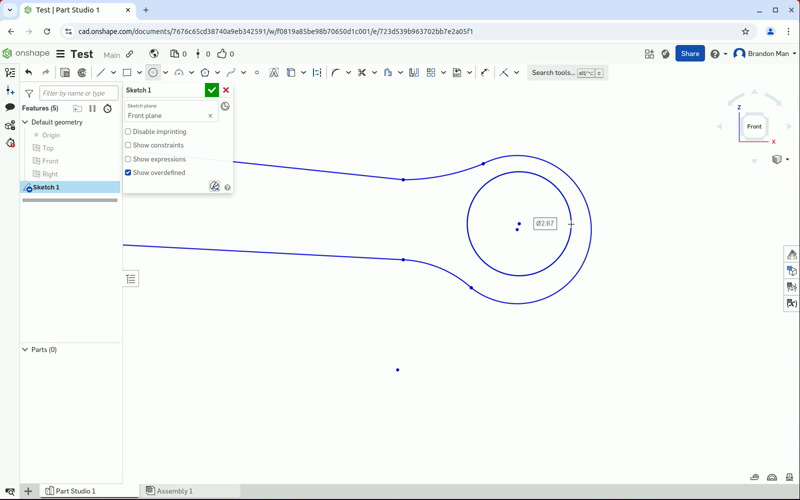
scroll(-6)
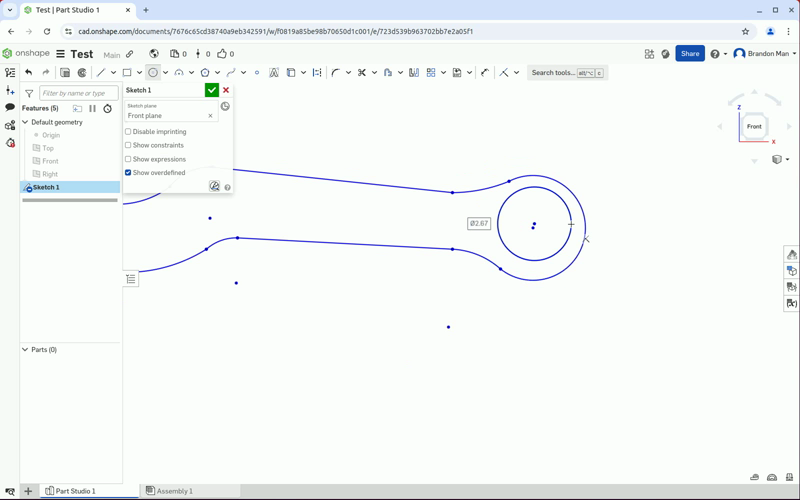
scroll(-6)
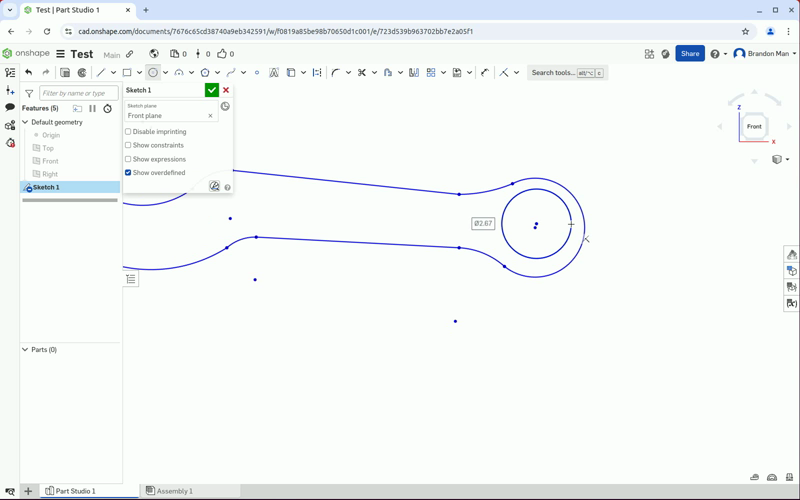
scroll(-6)
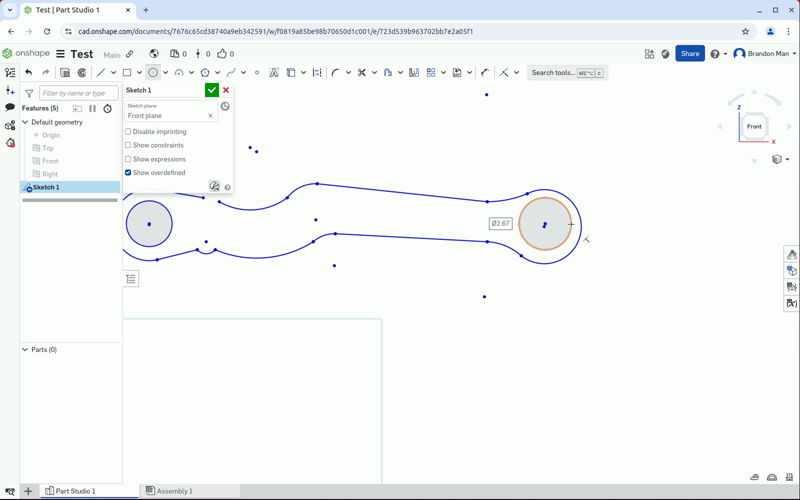
scroll(-6)
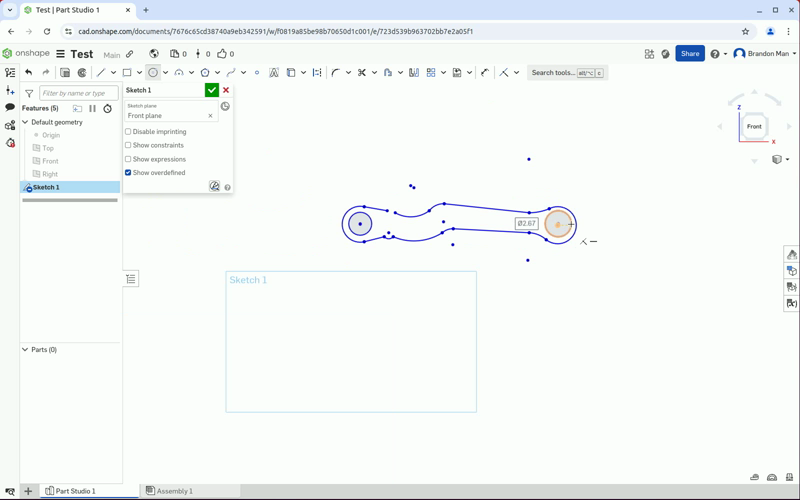
scroll(-6)
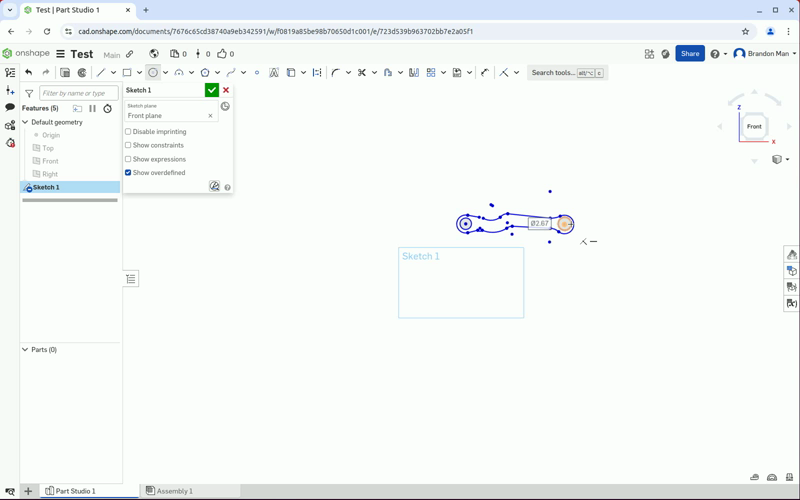
key(esc)
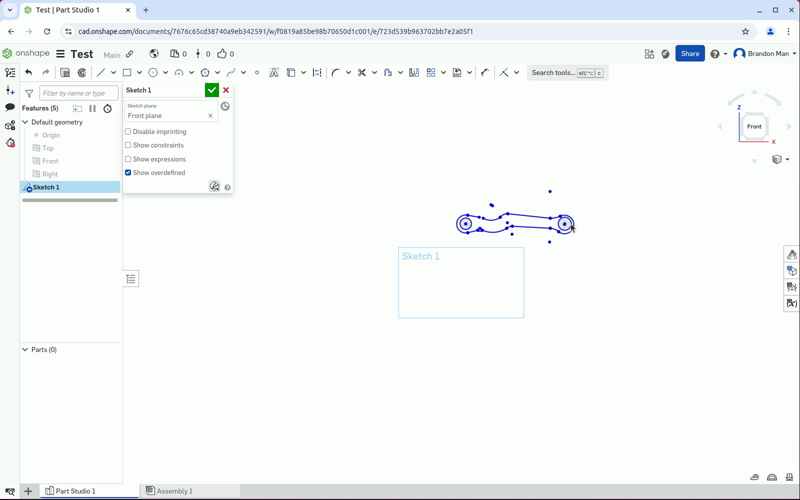
mouse_move(553, 224)
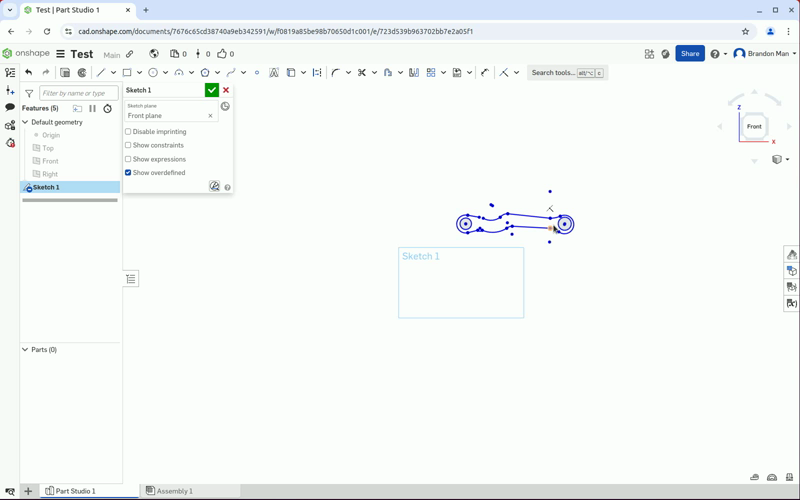
scroll(6)
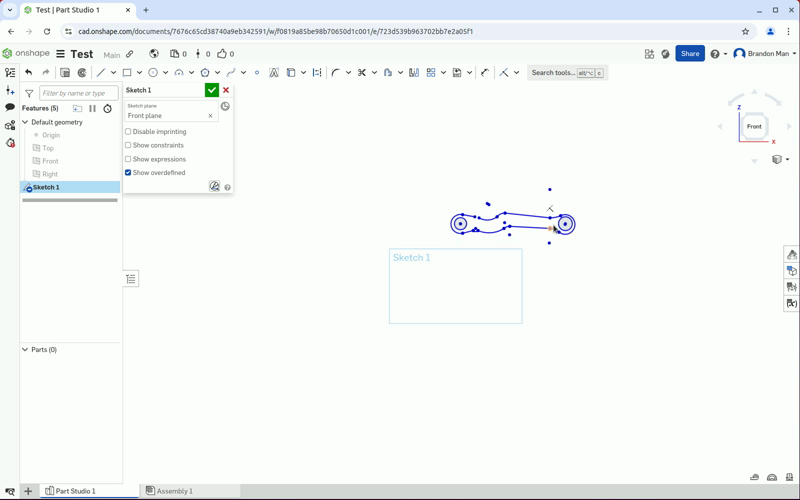
scroll(6)
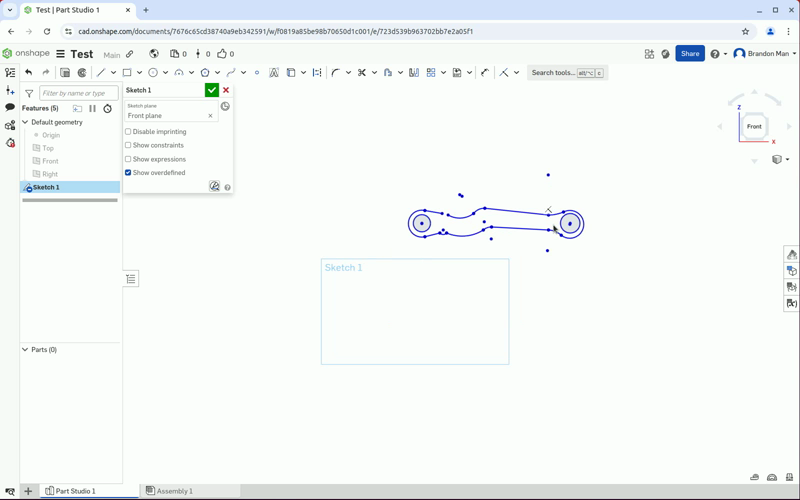
scroll(6)
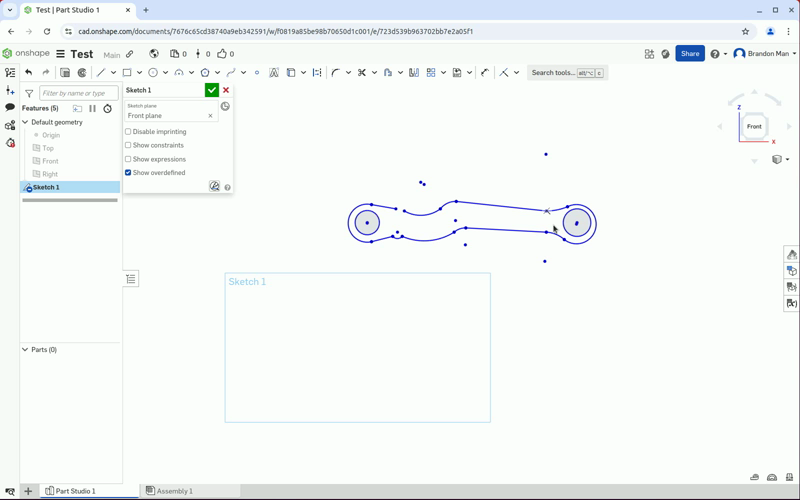
scroll(6)
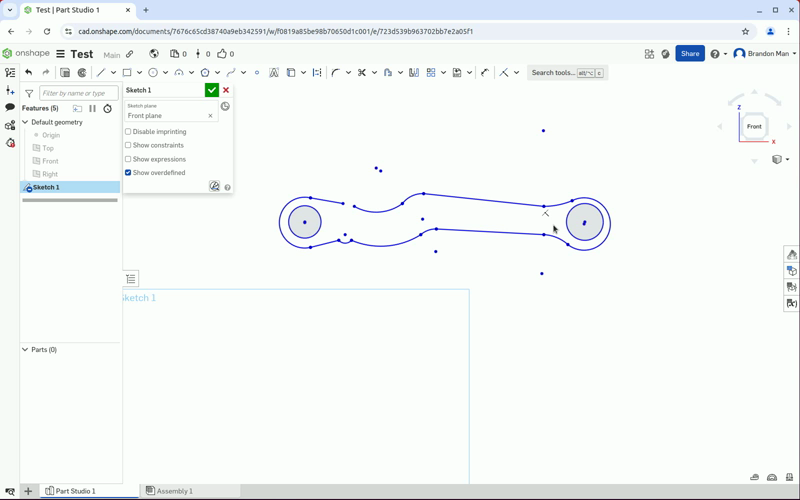
scroll(6)
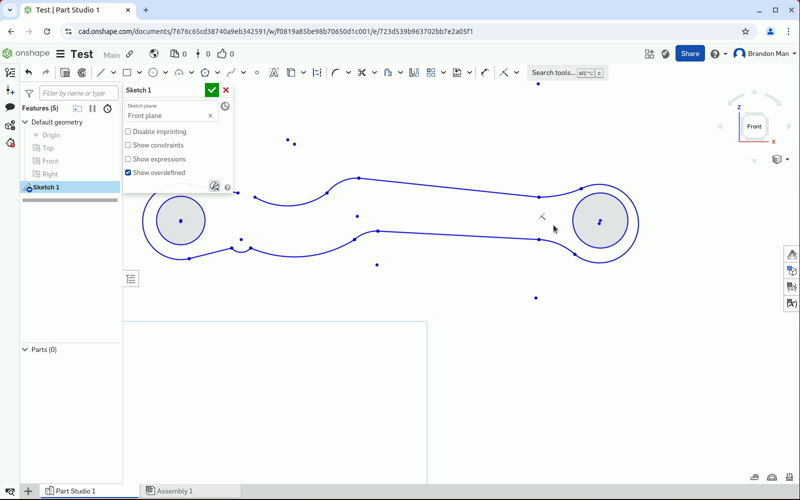
scroll(6)
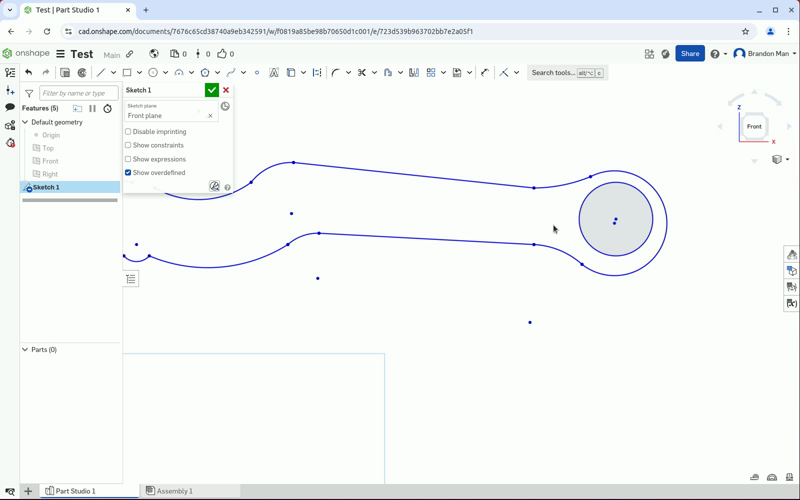
scroll(6)
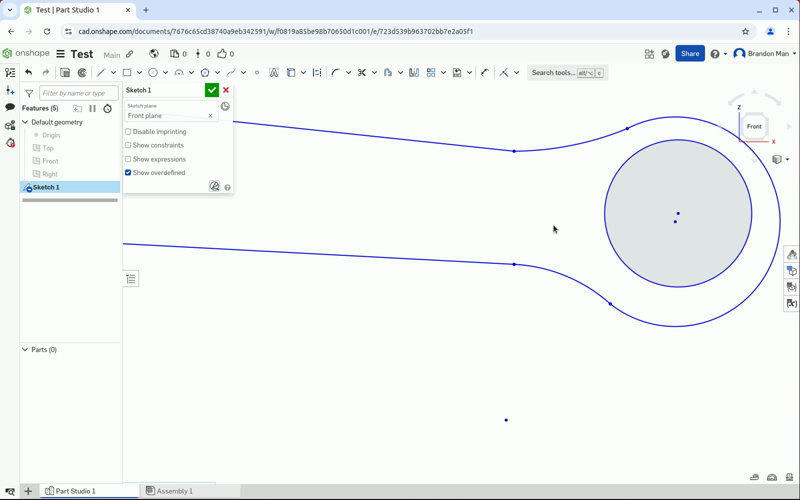
click(553, 224)
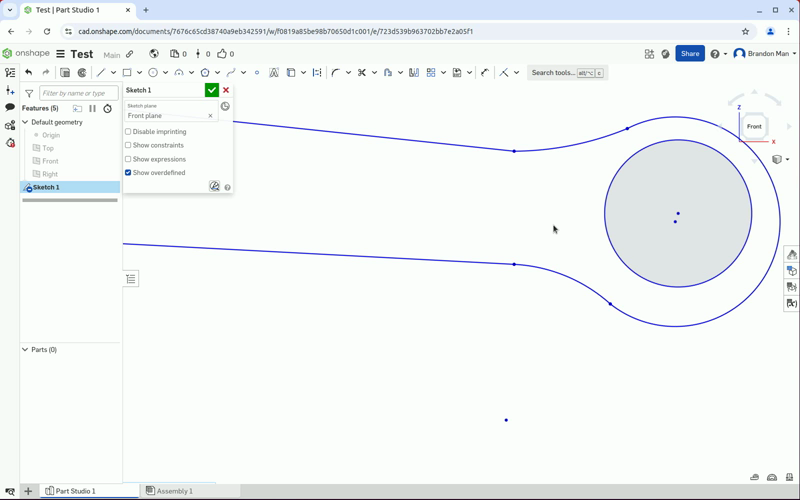
scroll(-6)
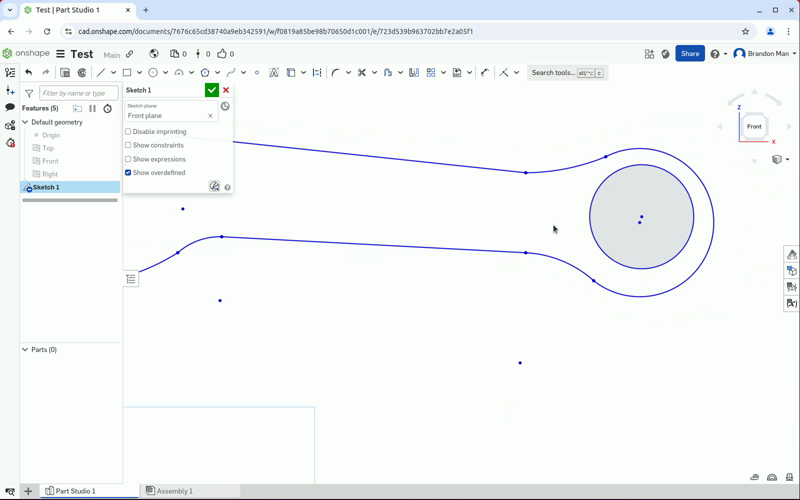
scroll(-6)
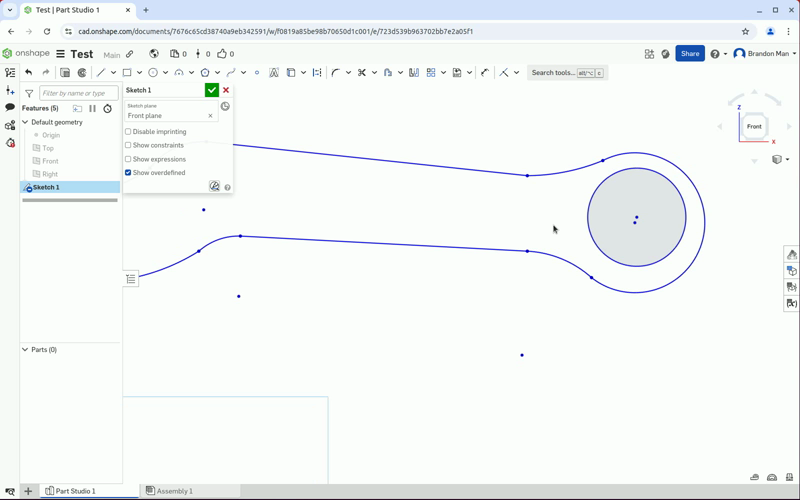
scroll(-6)
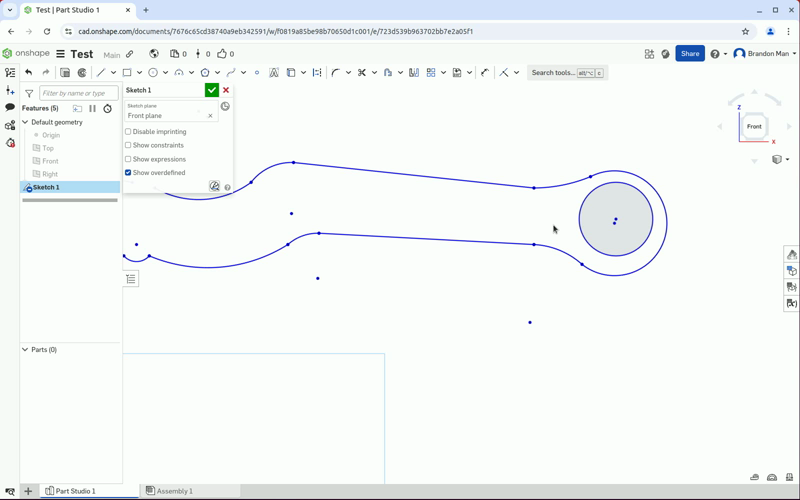
scroll(-6)
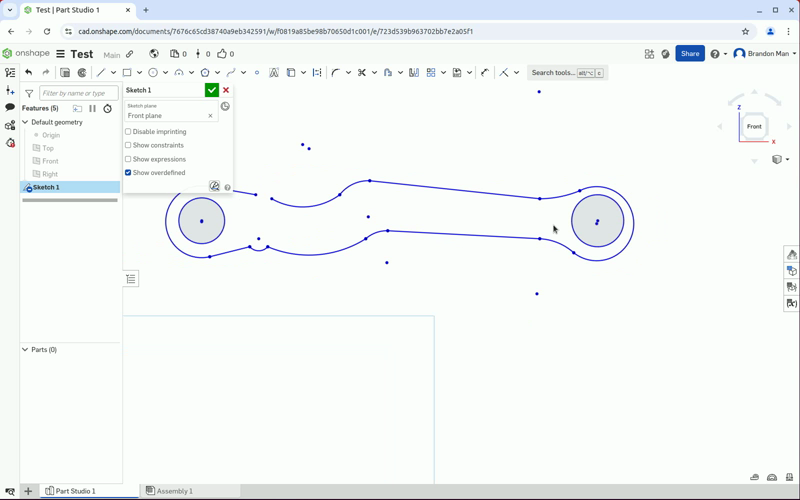
scroll(-6)
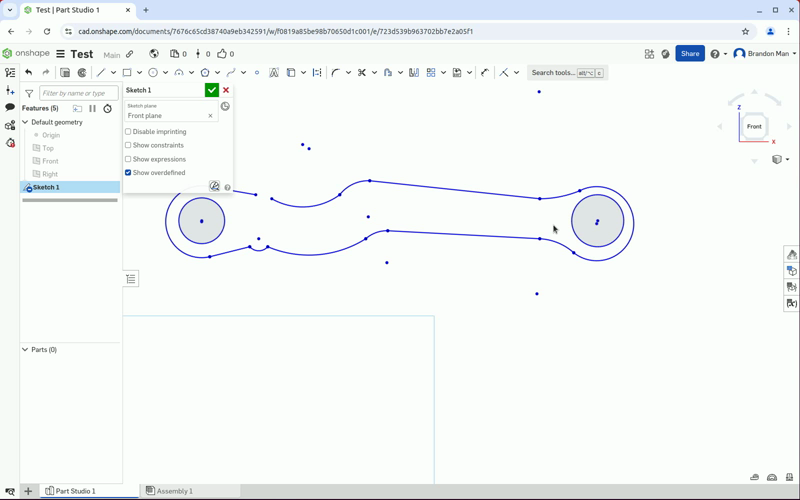
scroll(-6)
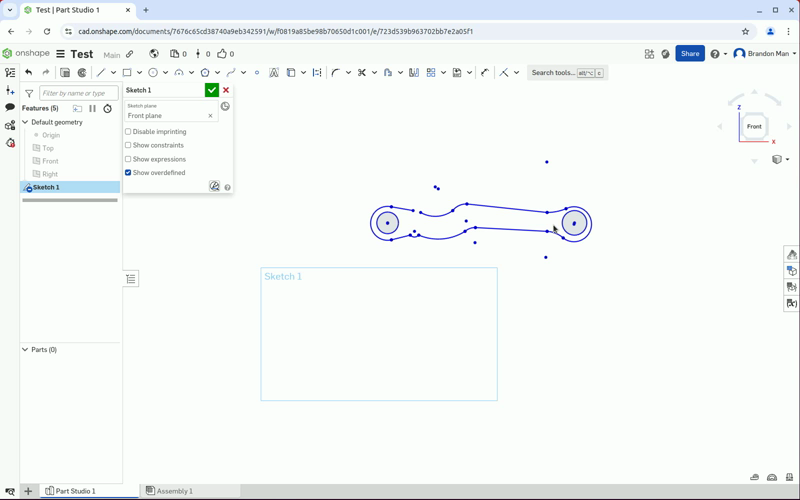
scroll(-6)
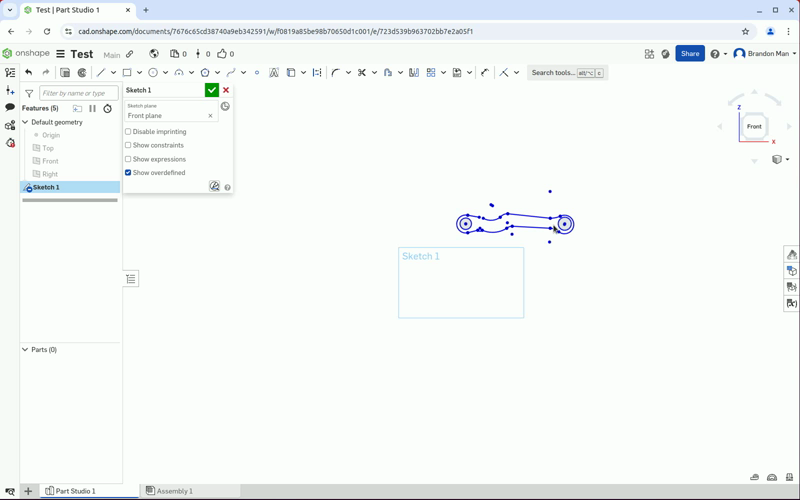
mouse_move(73, 352)
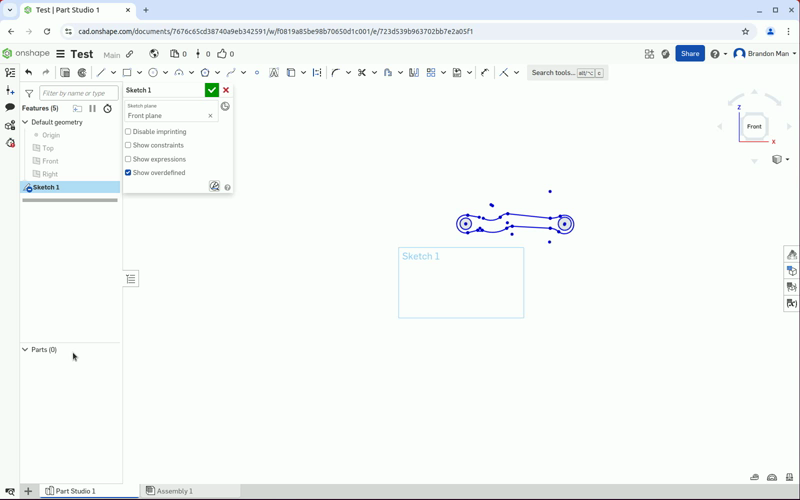
key(shift+y)
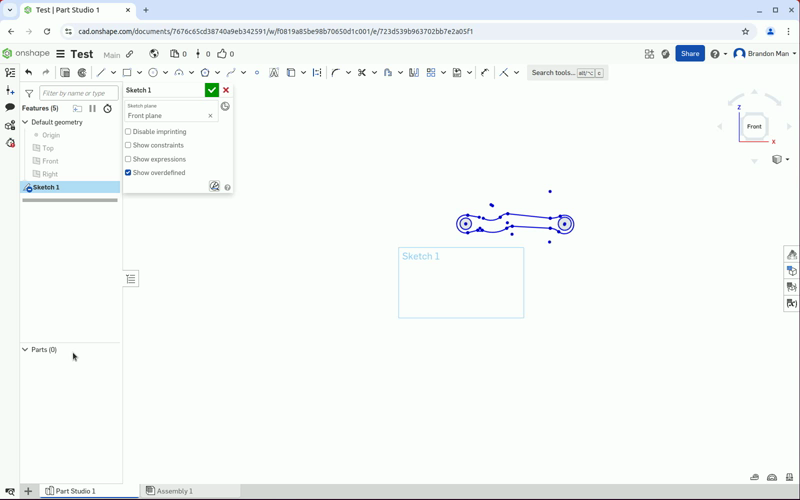
key(shift+e)
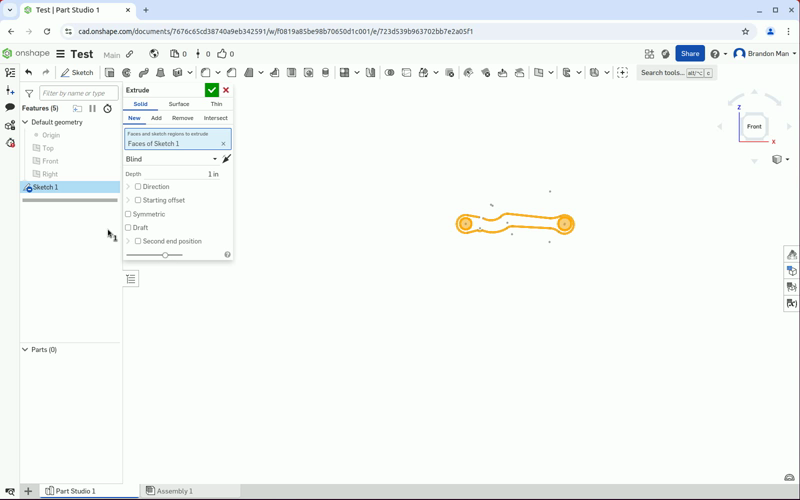
mouse_move(143, 106)
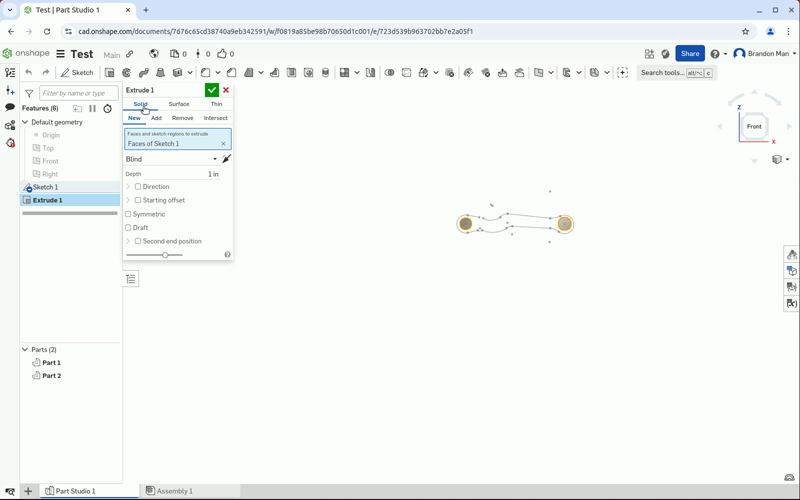
click(143, 106)
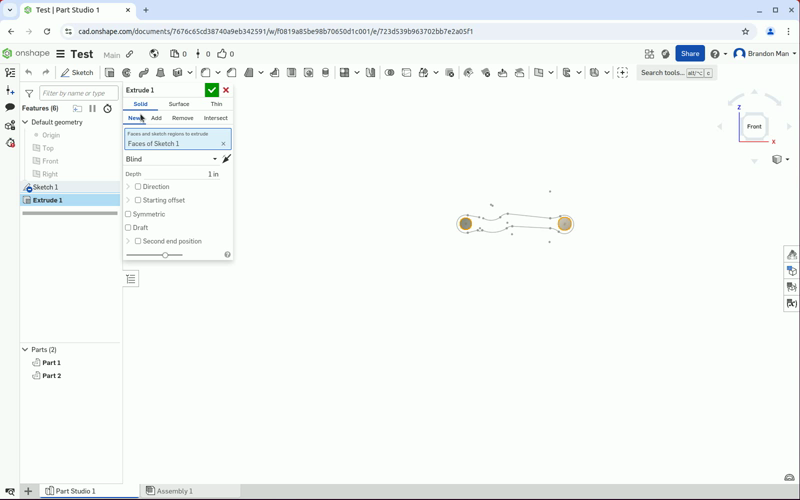
mouse_move(137, 120)
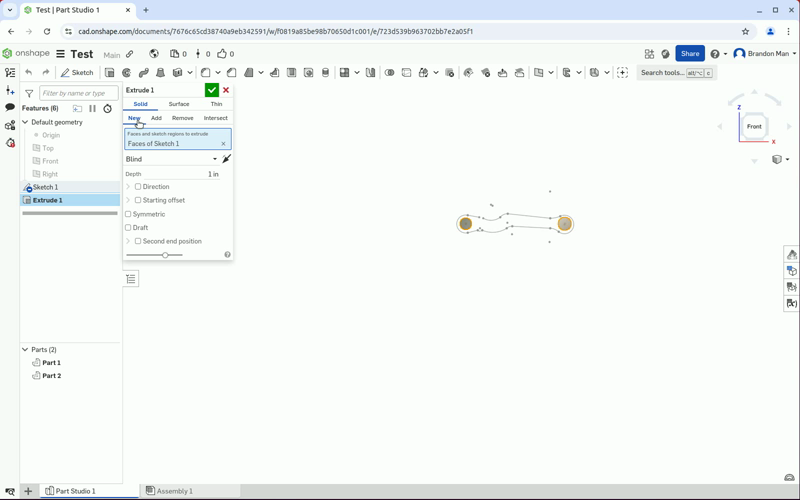
click(137, 120)
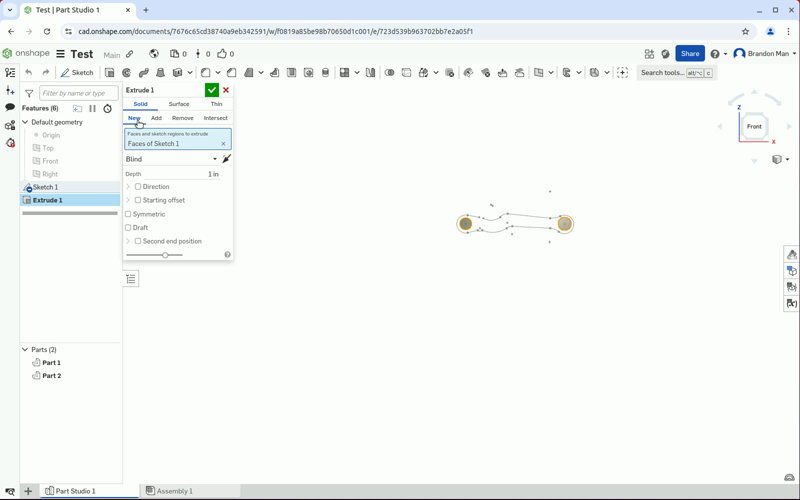
key(tab, 4)
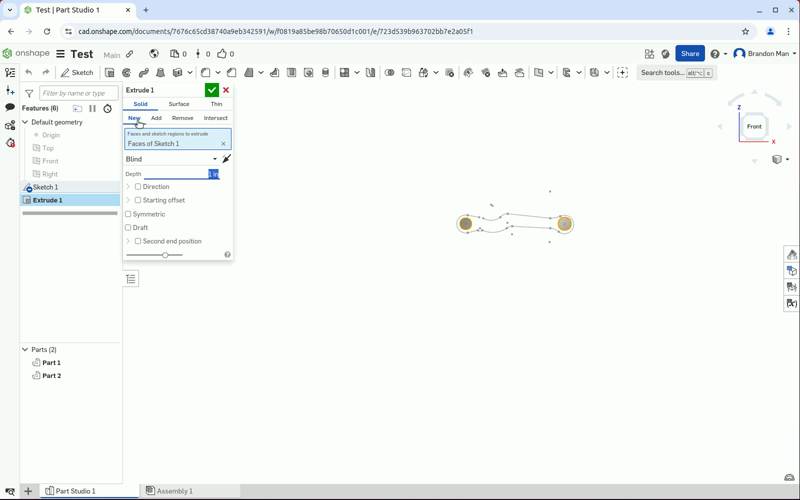
text(0.481)
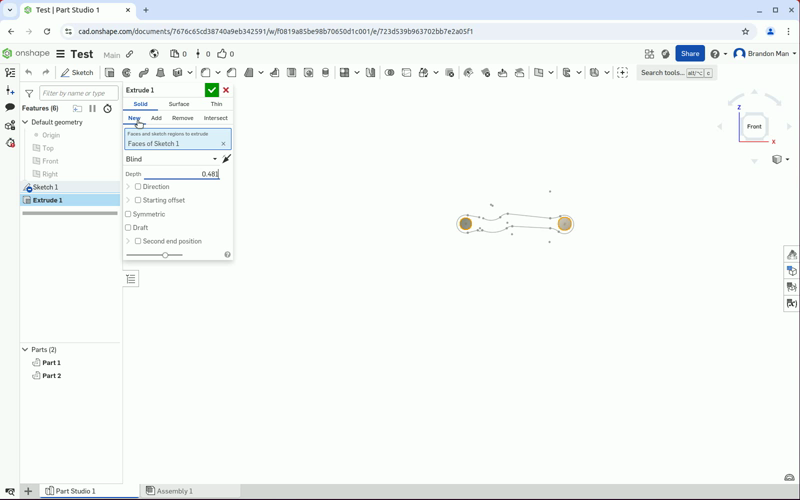
key(enter)
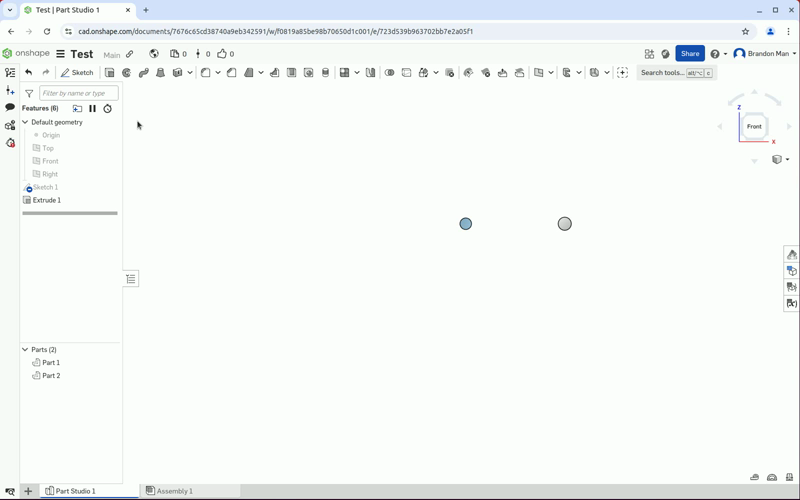
key(shift+h)
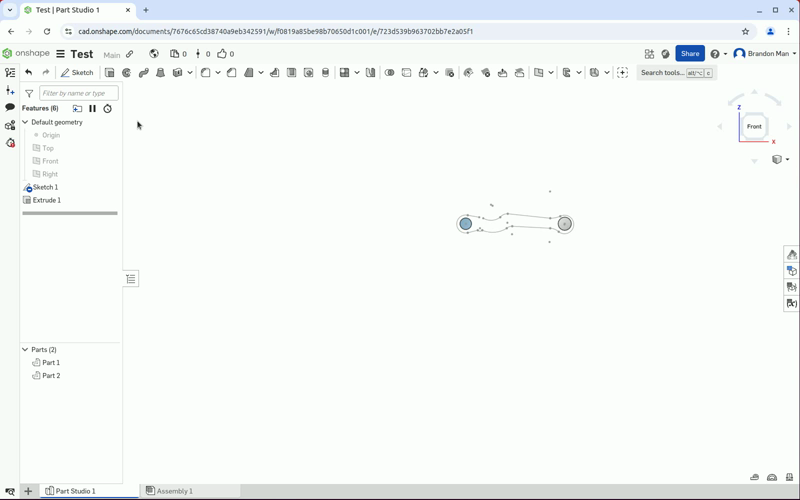
key(shift+h)
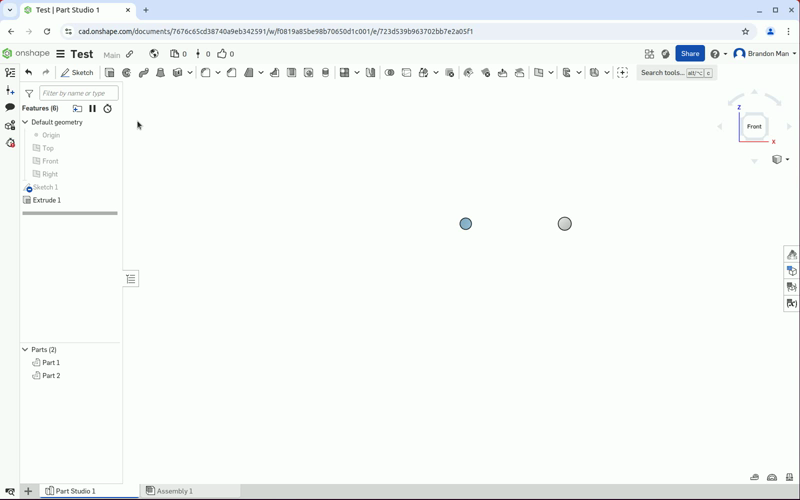
mouse_move(73, 189)
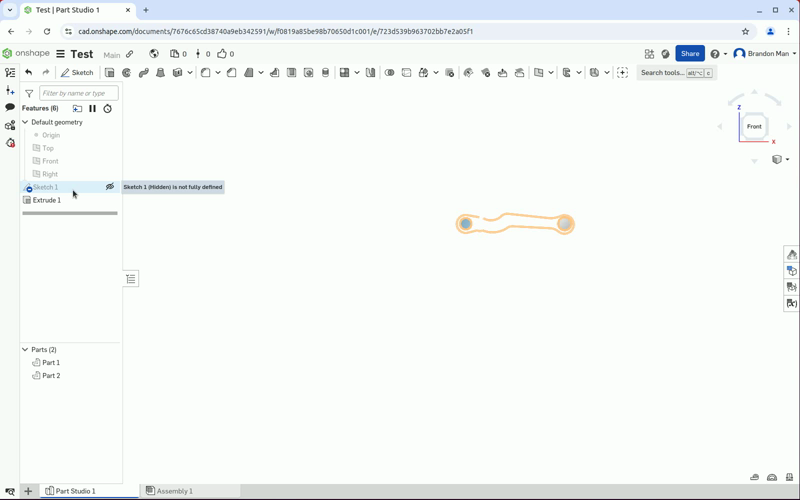
click(73, 189)
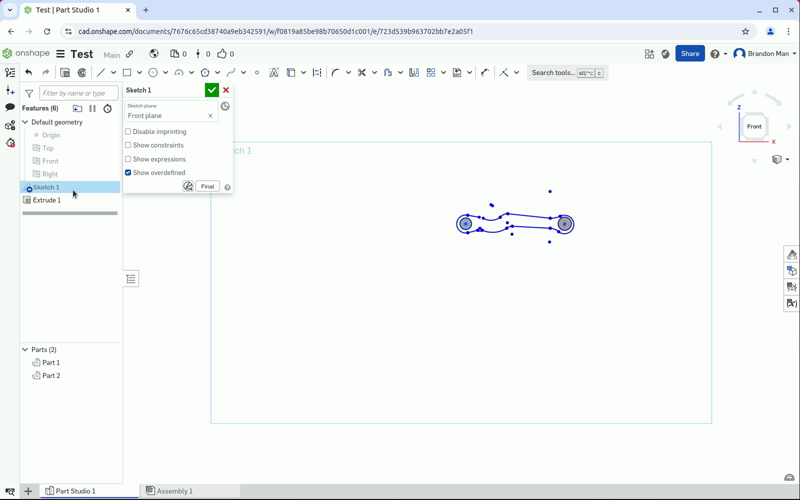
mouse_move(229, 92)
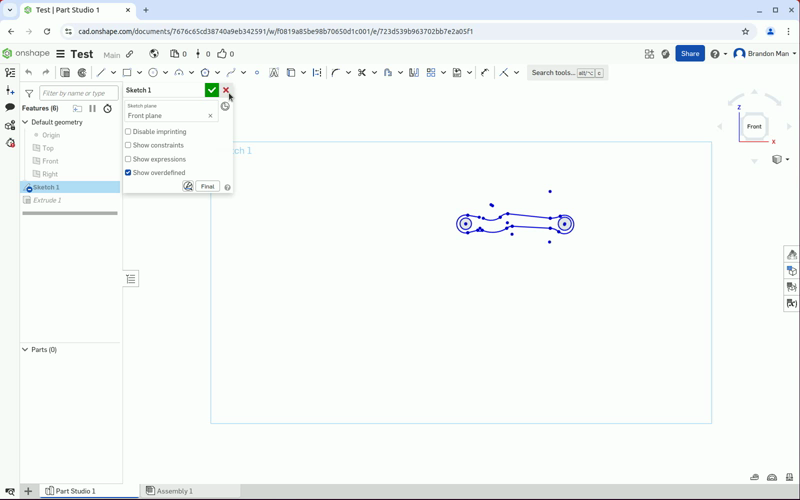
click(229, 92)
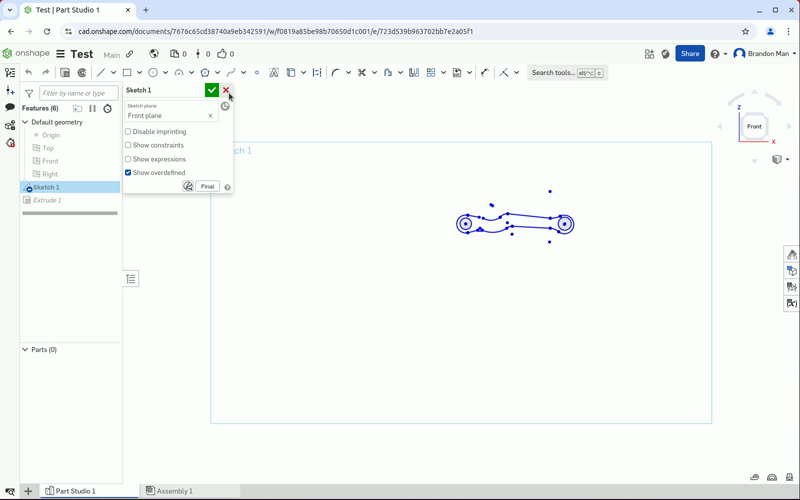
key(shift+s)
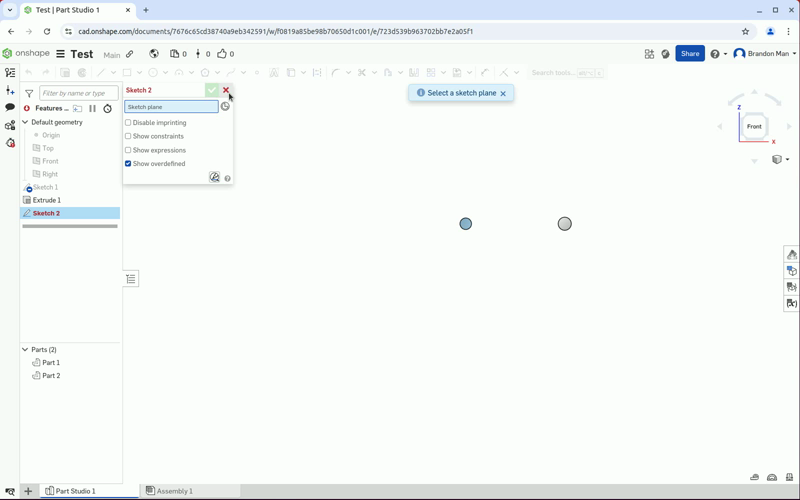
mouse_move(73, 163)
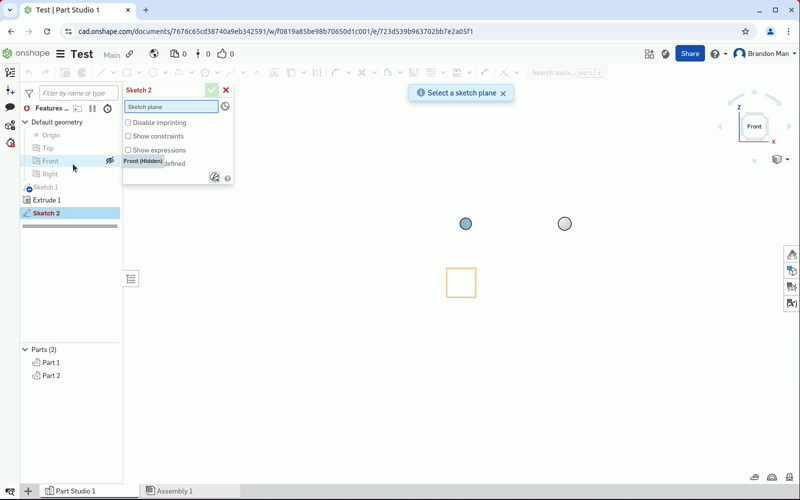
click(73, 163)
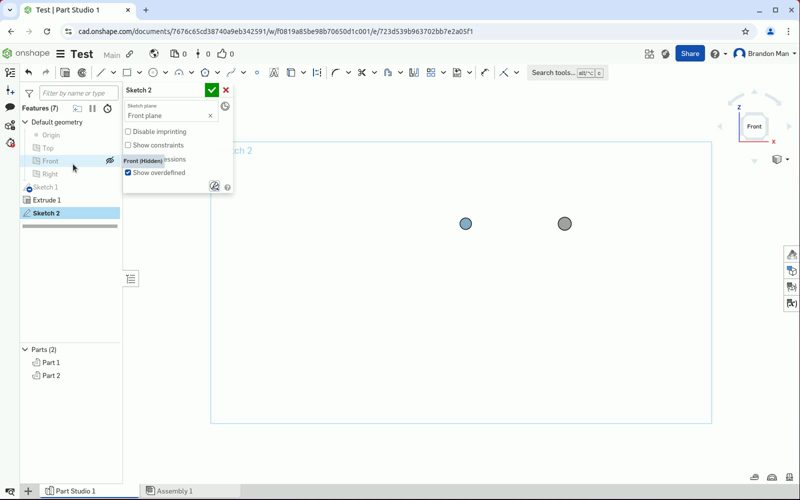
mouse_move(73, 352)
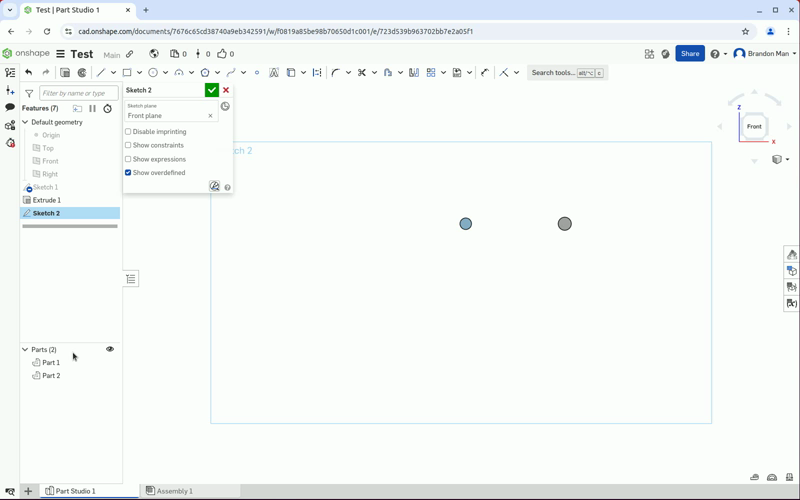
key(y)
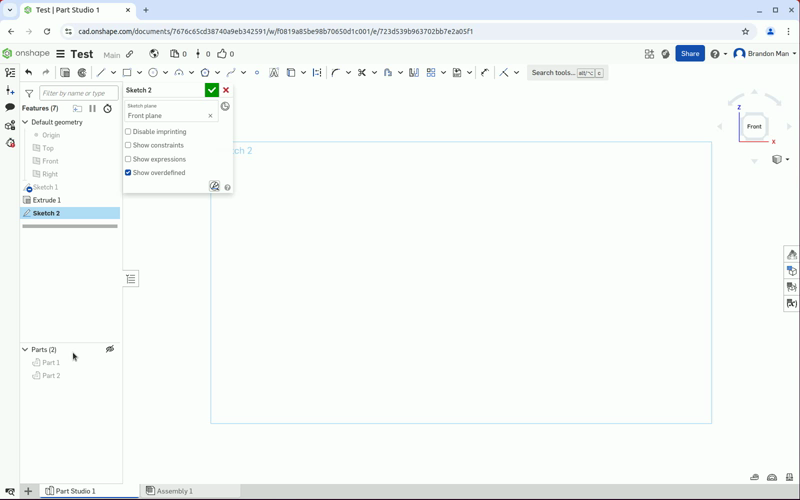
key(l)
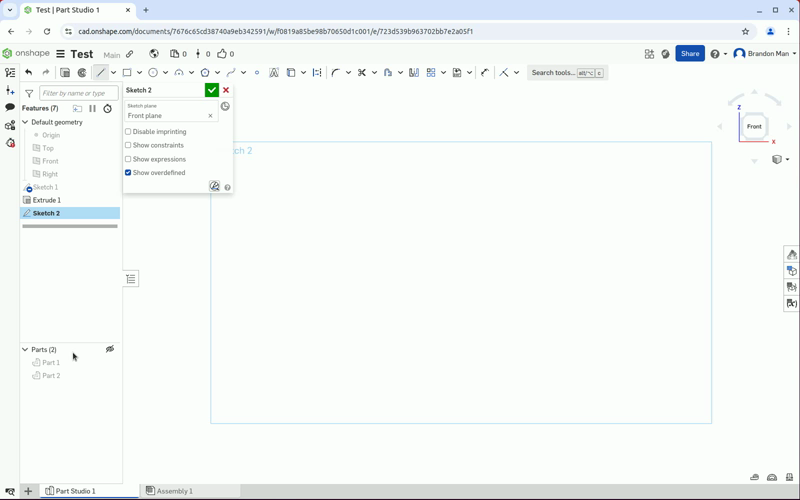
key_down(shift)
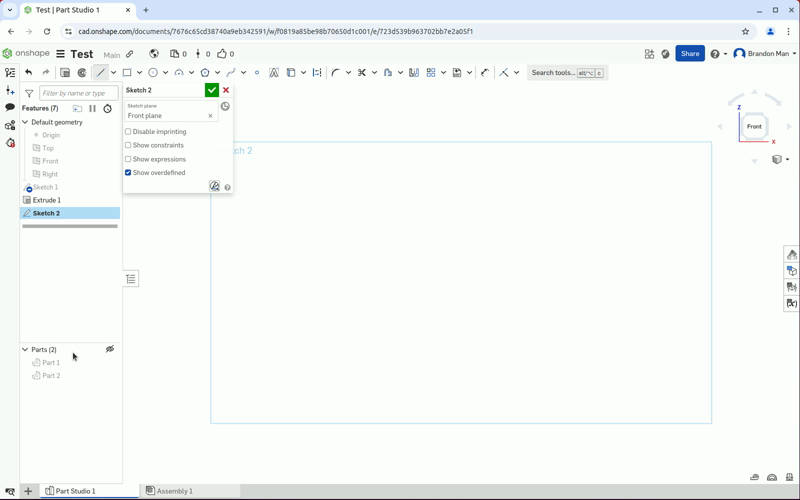
mouse_move(467, 232)
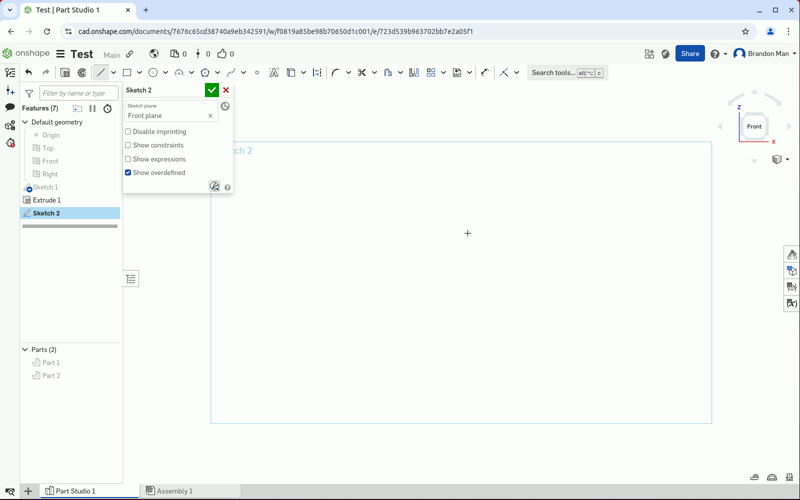
click(467, 232)
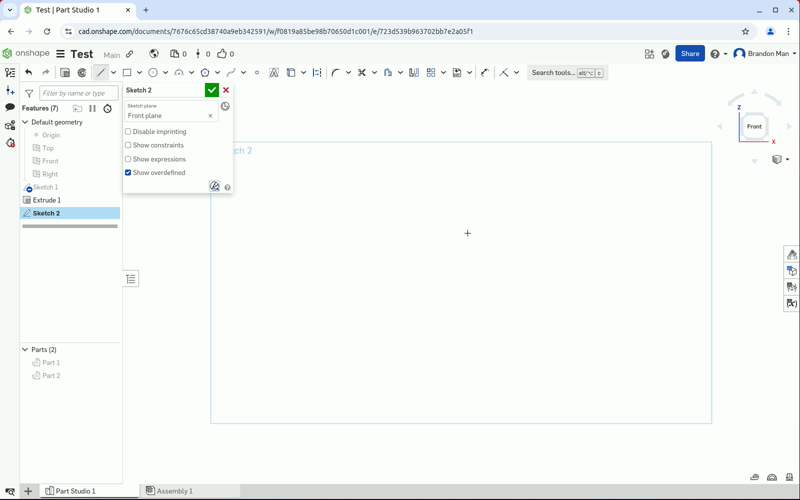
key_up(shift)
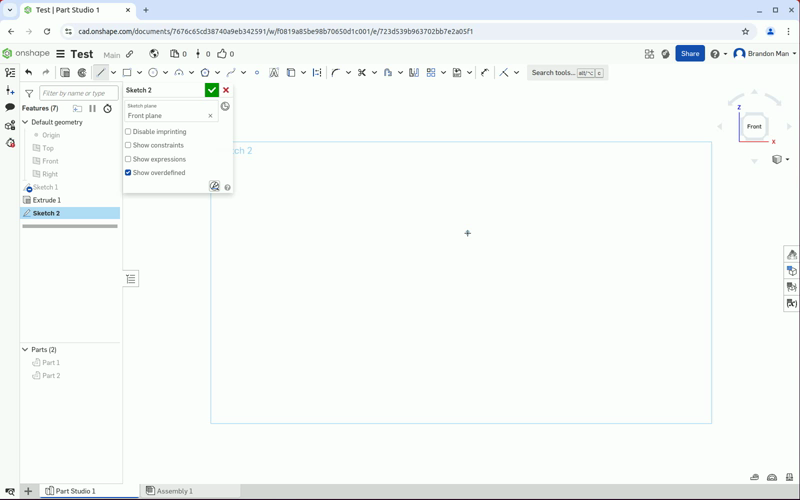
key_down(shift)
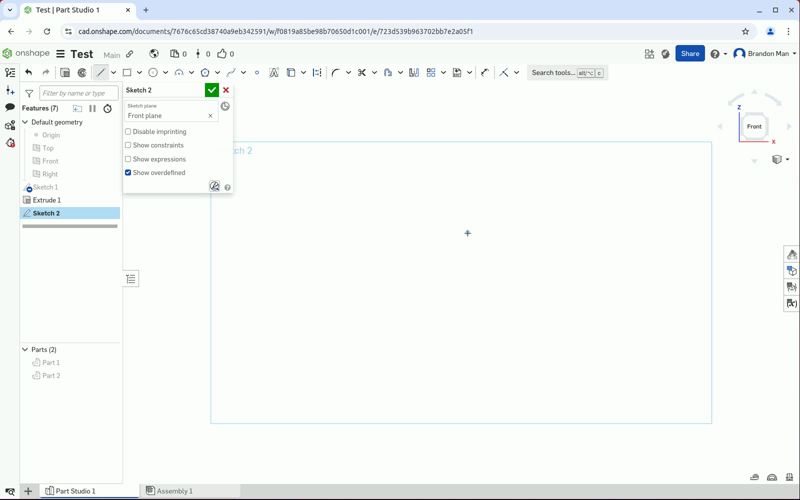
mouse_move(497, 232)
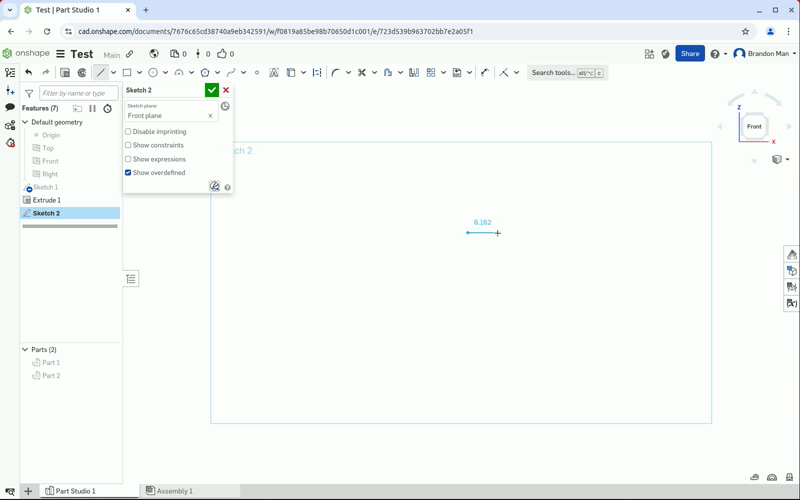
mouse_move(477, 230)
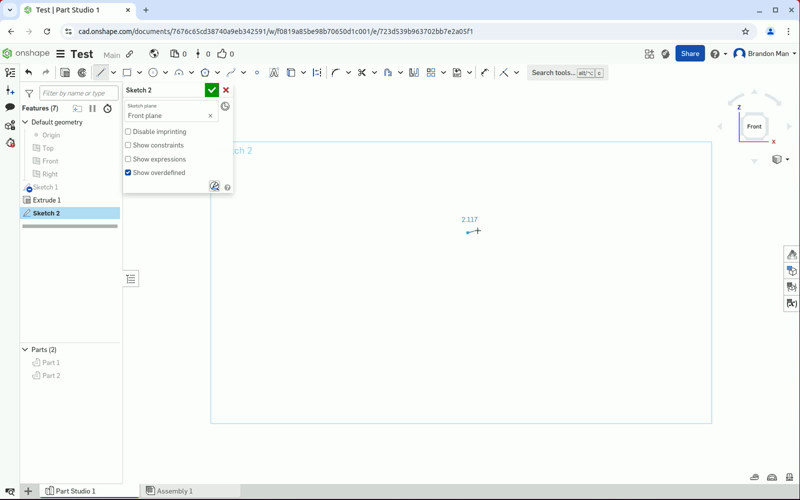
click(477, 230)
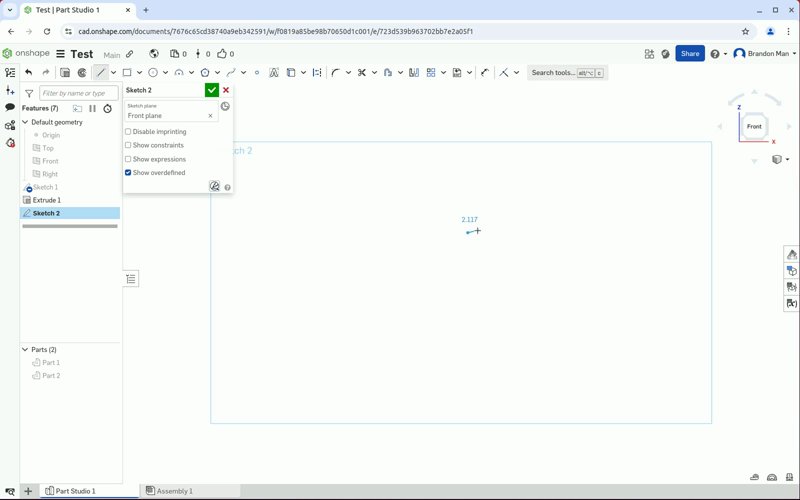
key_up(shift)
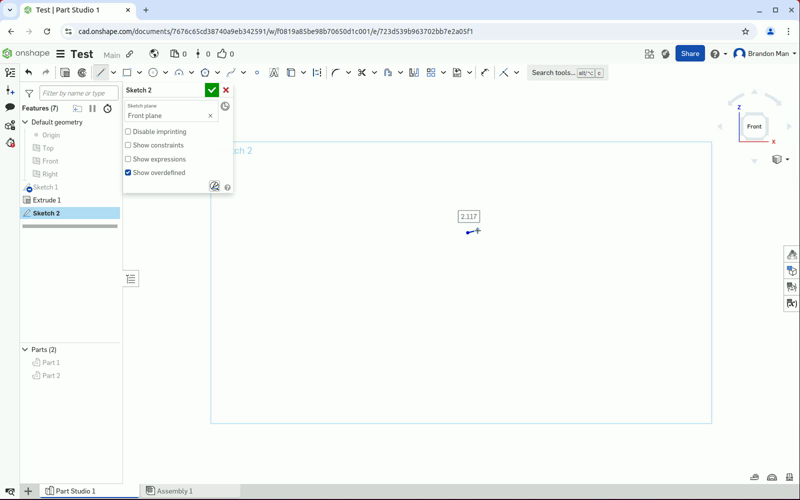
key(esc)
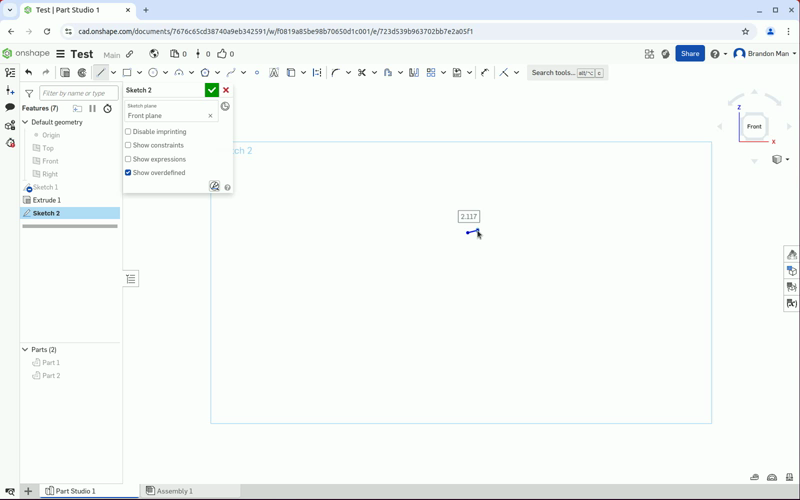
key(a)
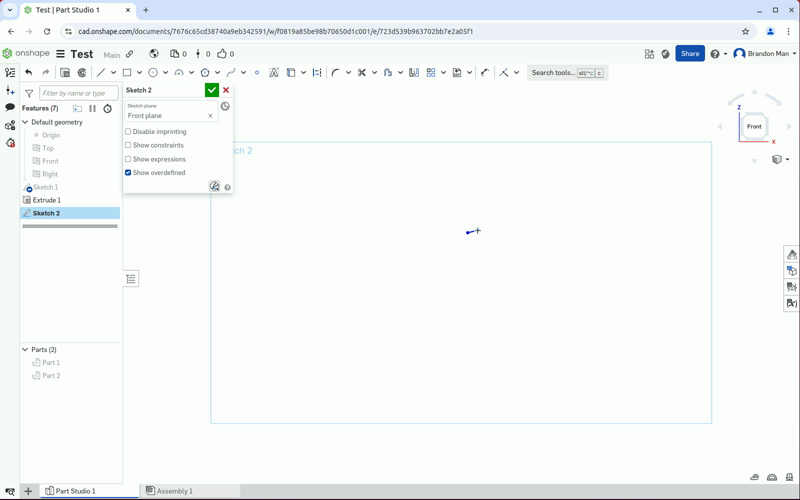
mouse_move(477, 230)
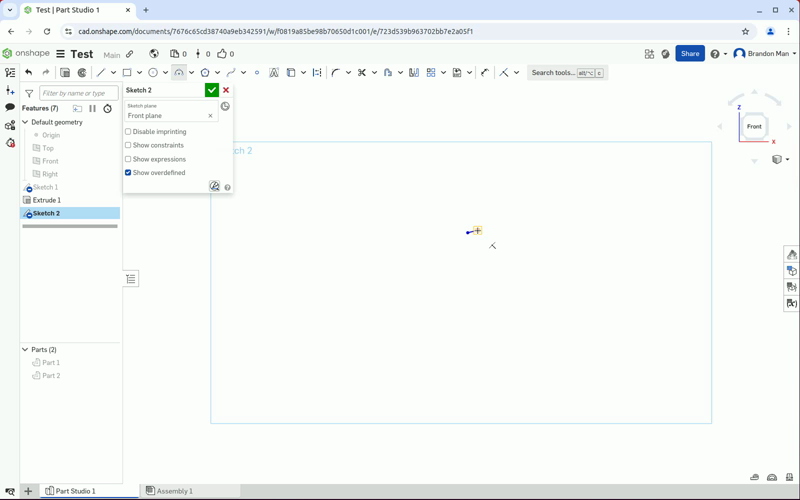
click(477, 230)
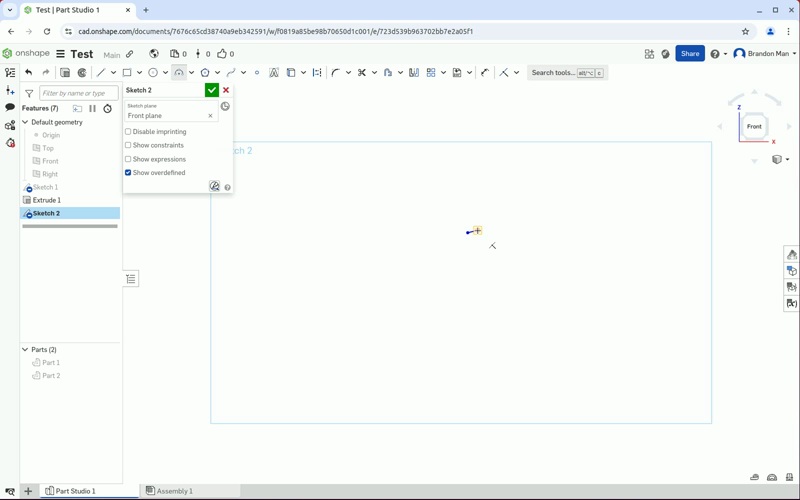
key_down(shift)
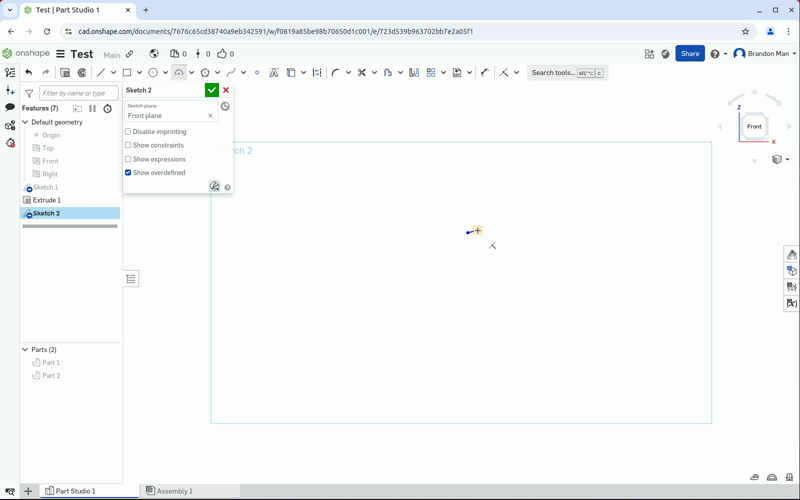
mouse_move(482, 230)
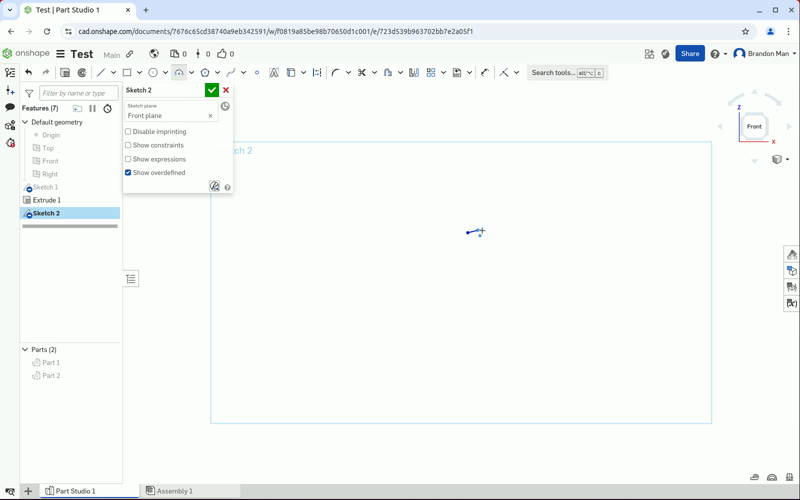
scroll(6)
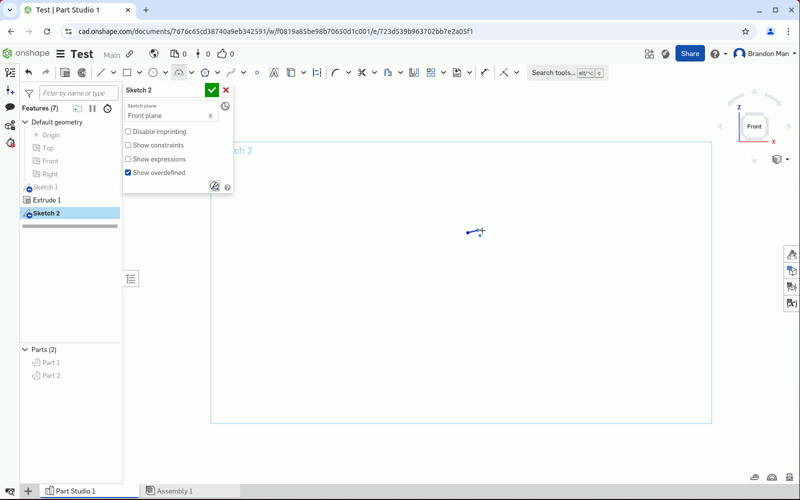
scroll(6)
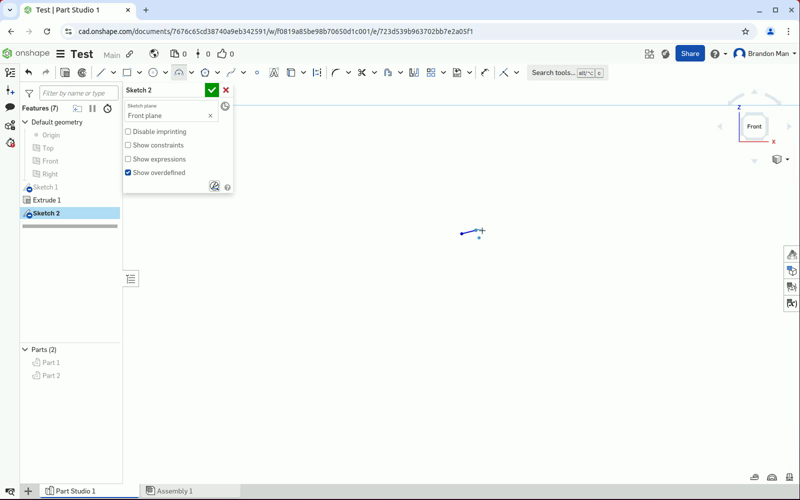
scroll(6)
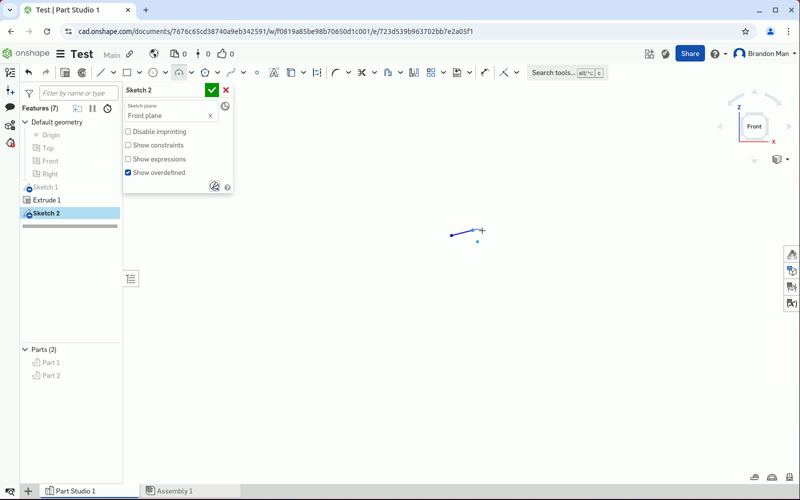
scroll(6)
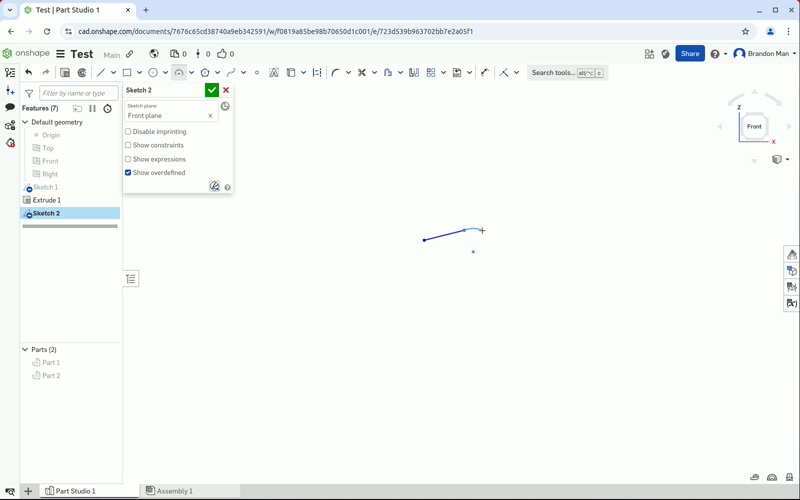
scroll(6)
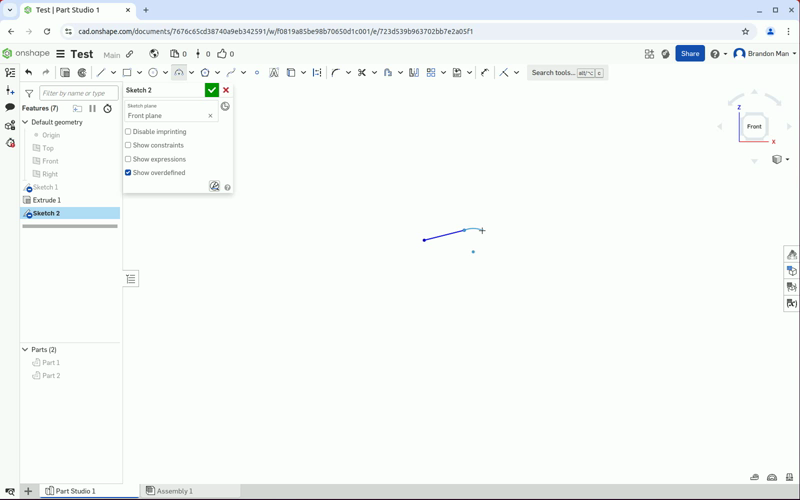
scroll(6)
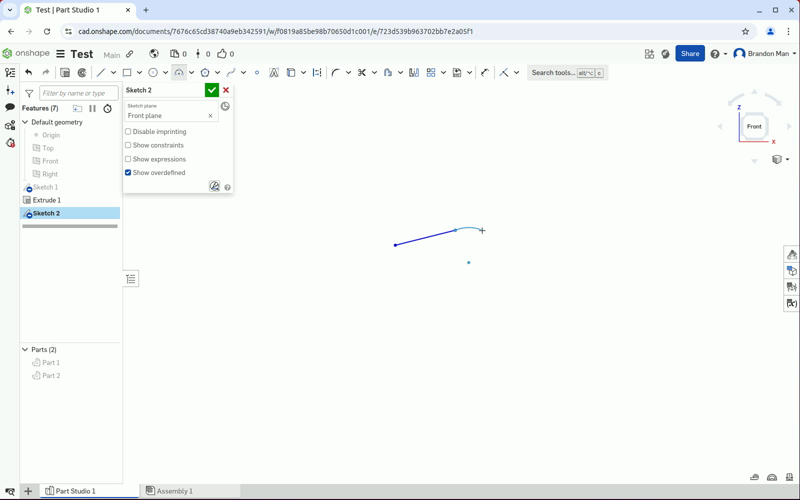
scroll(6)
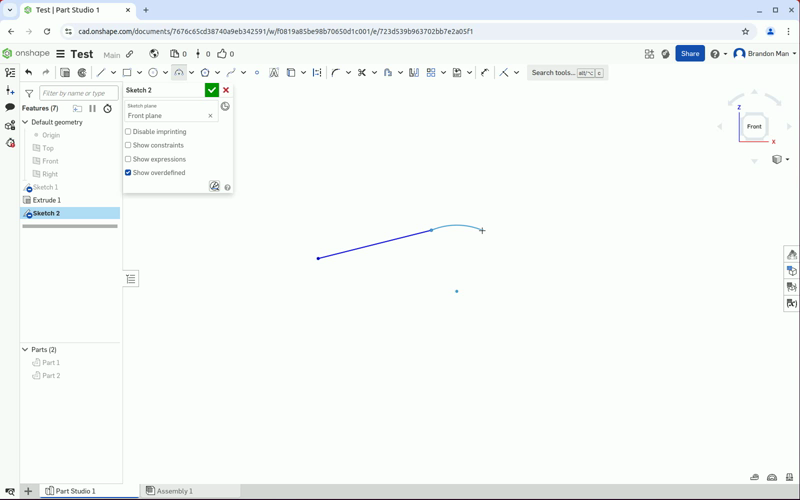
click(482, 230)
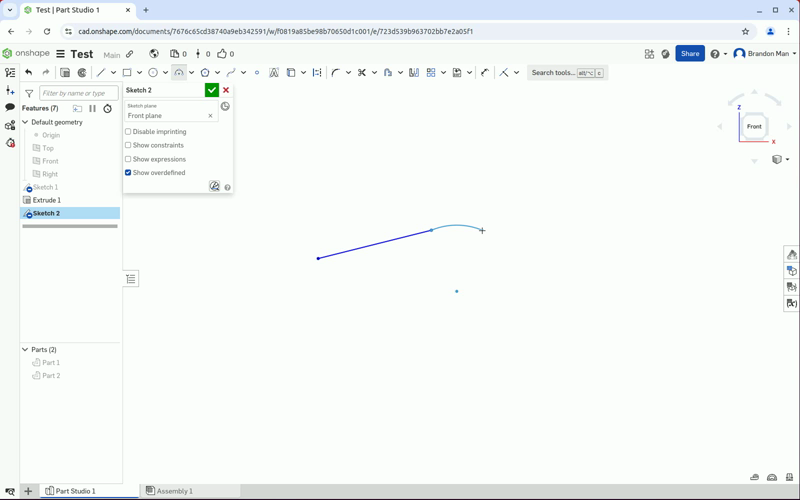
scroll(-6)
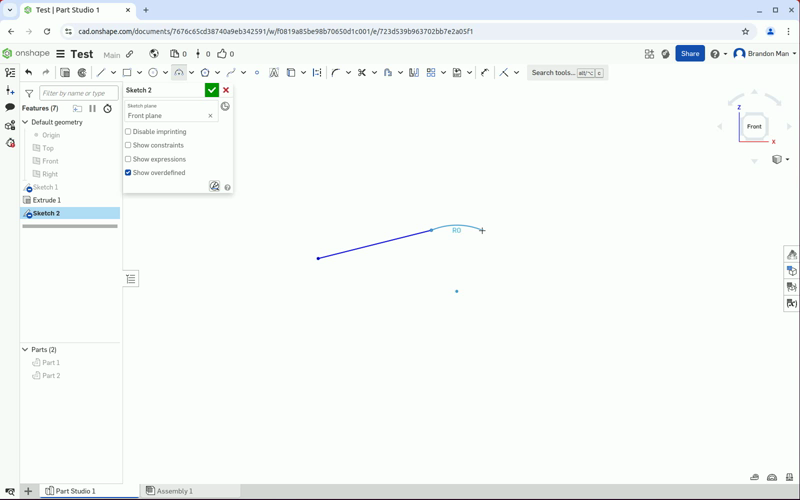
scroll(-6)
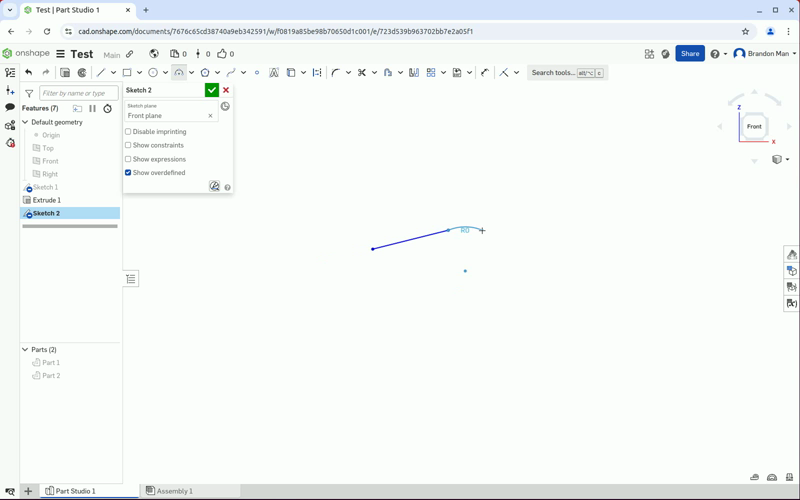
scroll(-6)
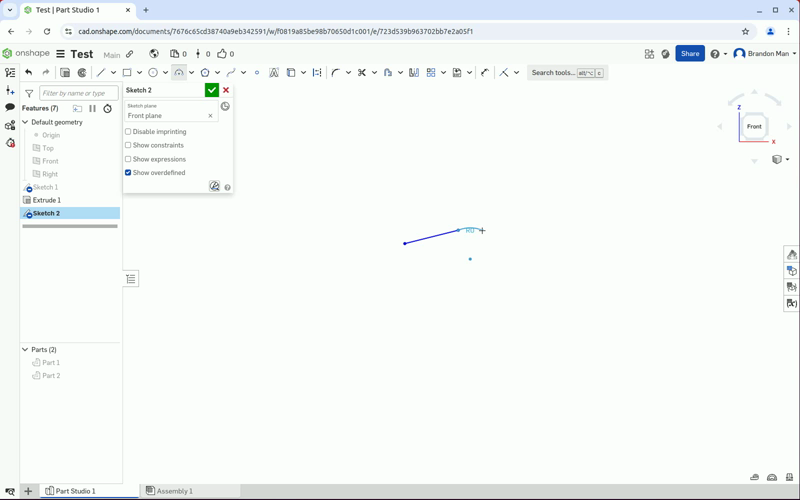
scroll(-6)
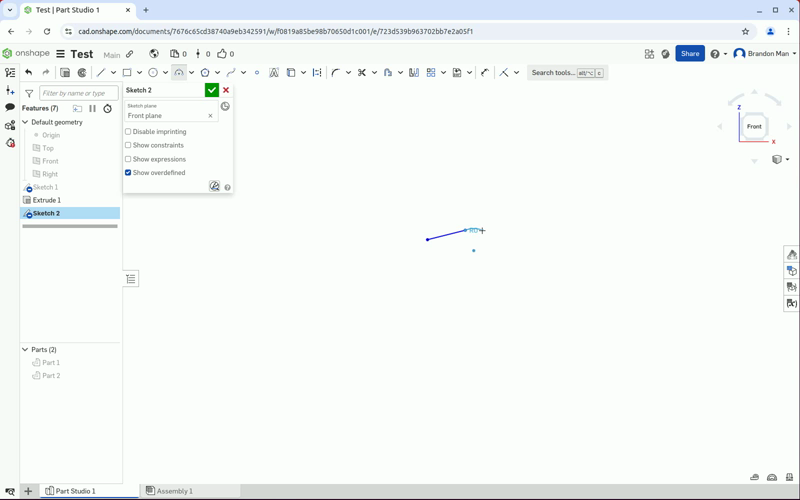
scroll(-6)
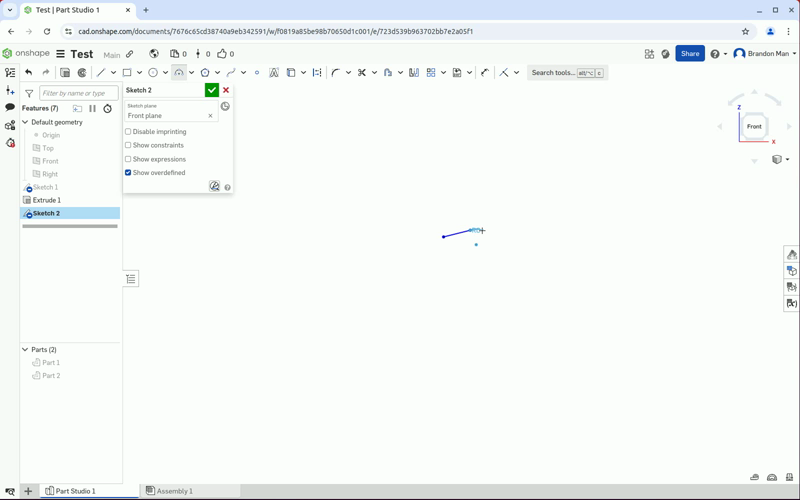
scroll(-6)
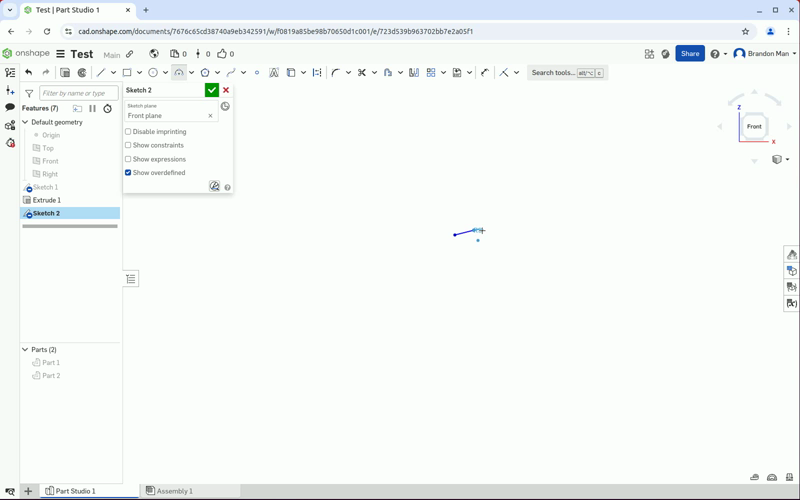
scroll(-6)
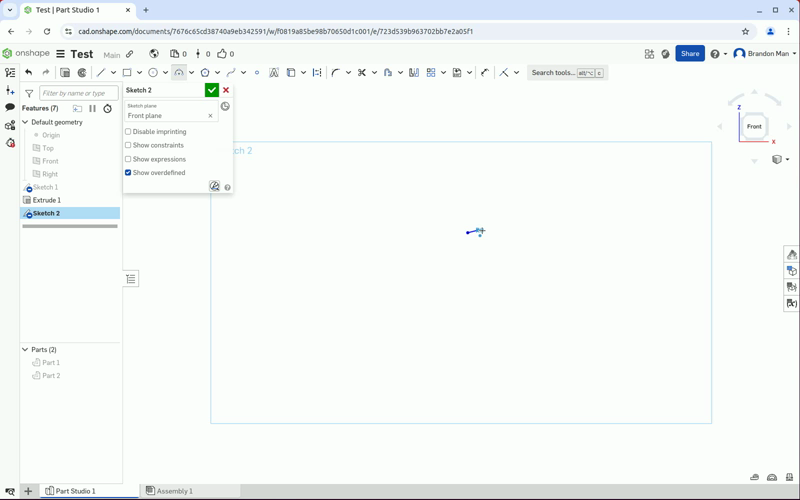
mouse_move(480, 231)
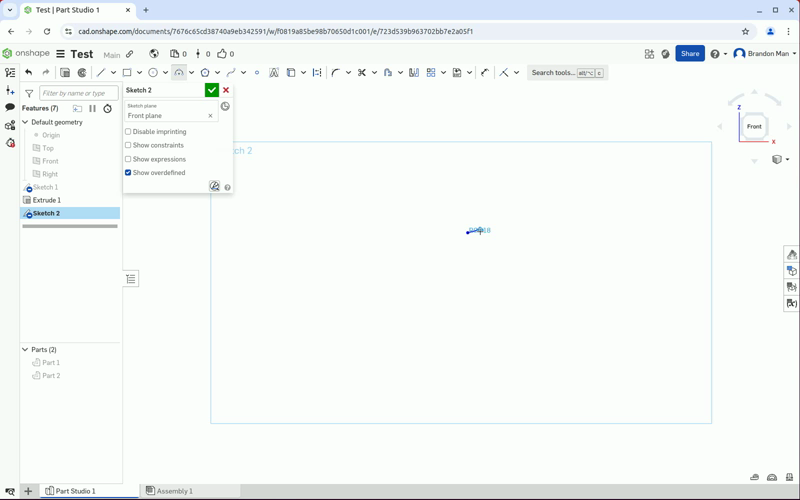
scroll(6)
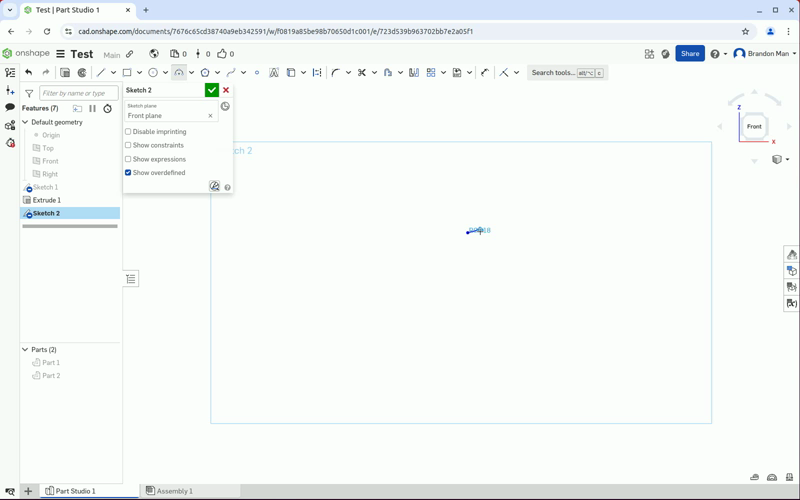
scroll(6)
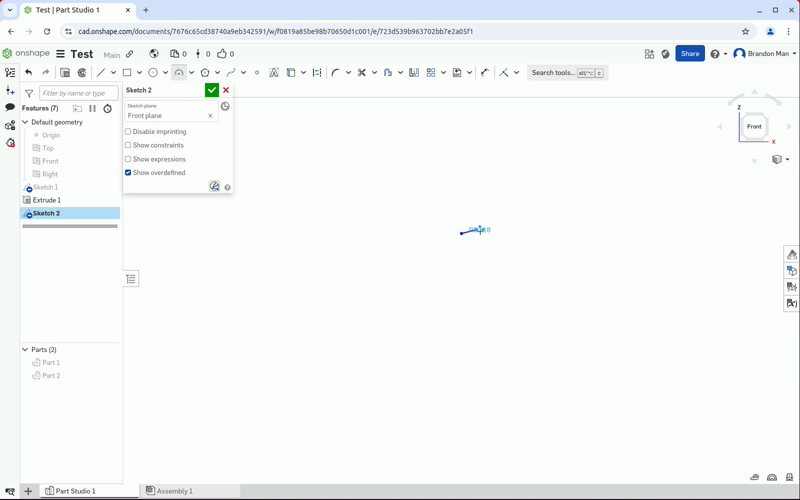
scroll(6)
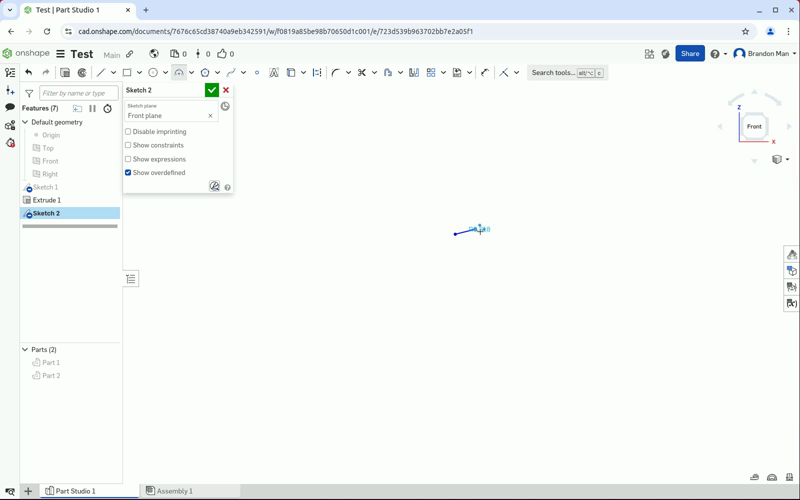
scroll(6)
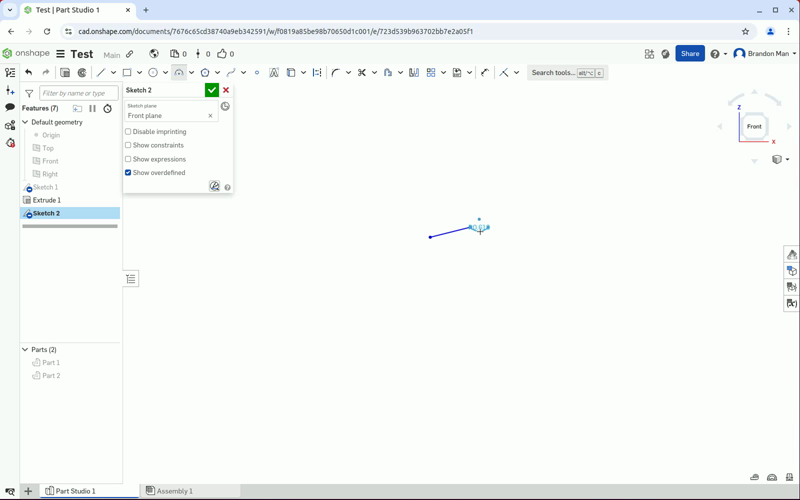
scroll(6)
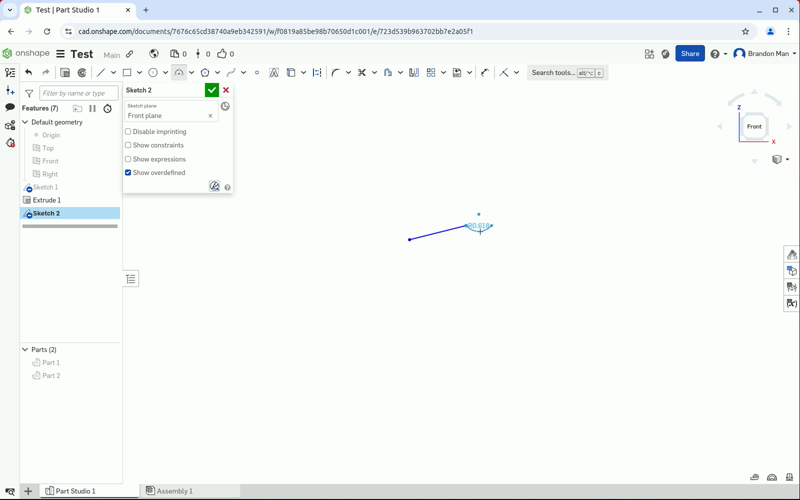
scroll(6)
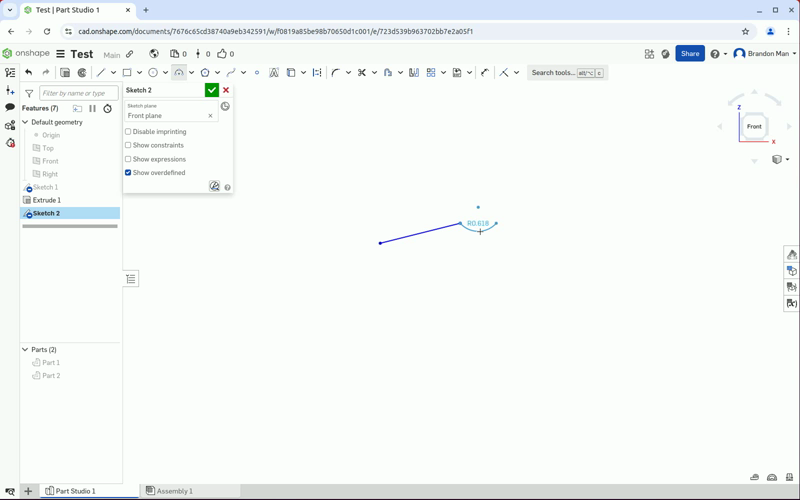
scroll(6)
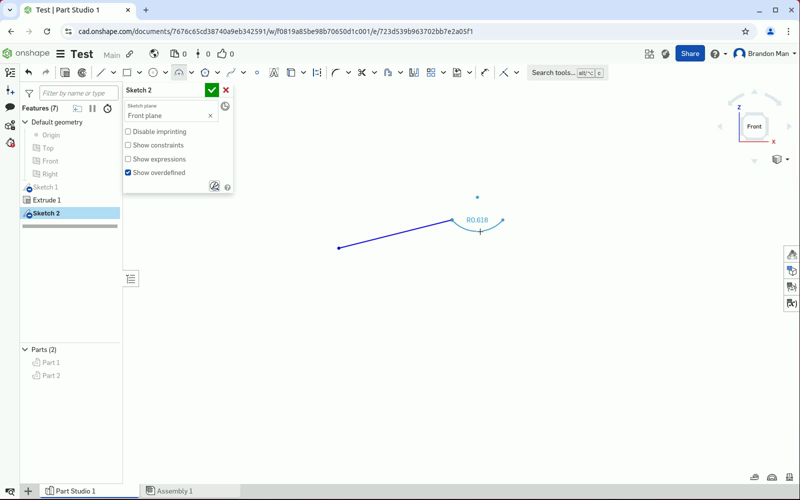
click(480, 231)
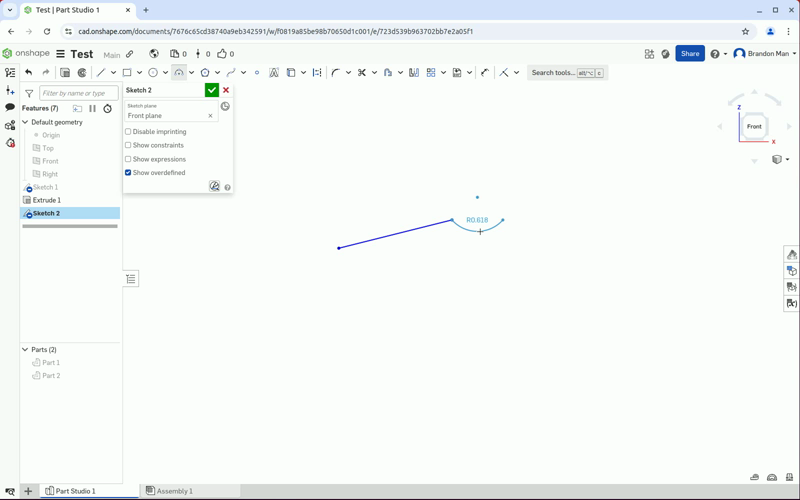
scroll(-6)
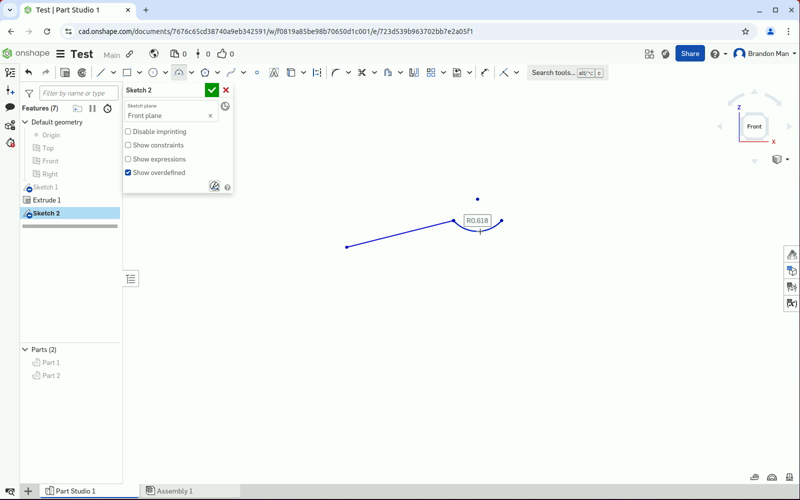
scroll(-6)
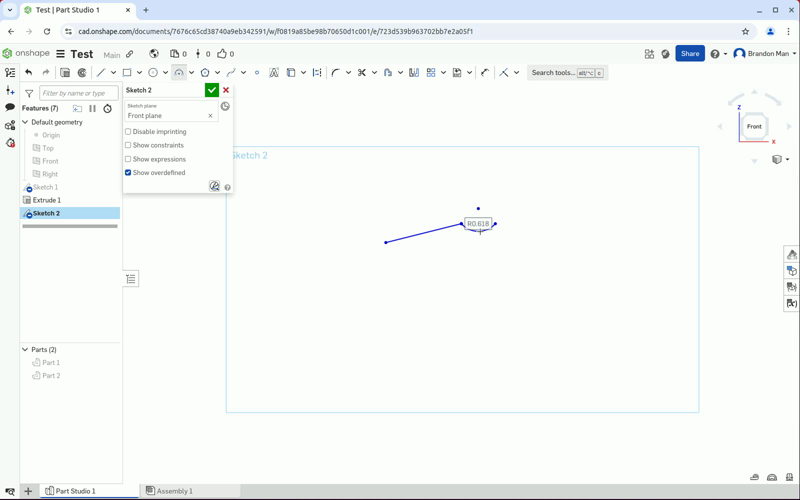
scroll(-6)
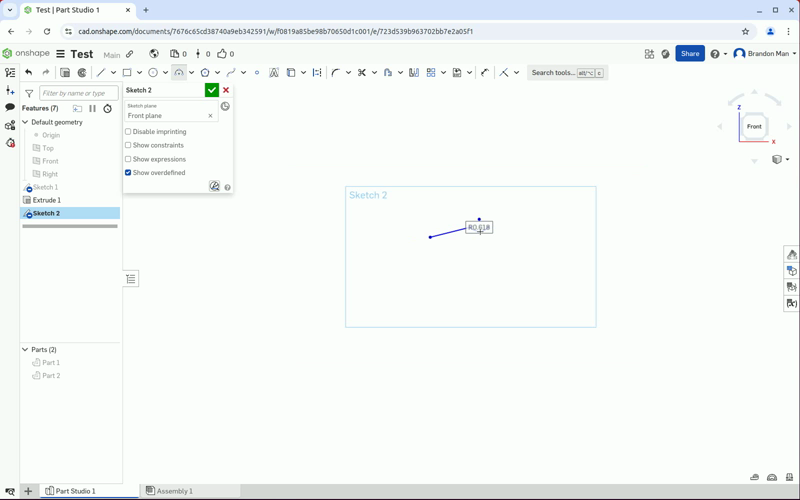
scroll(-6)
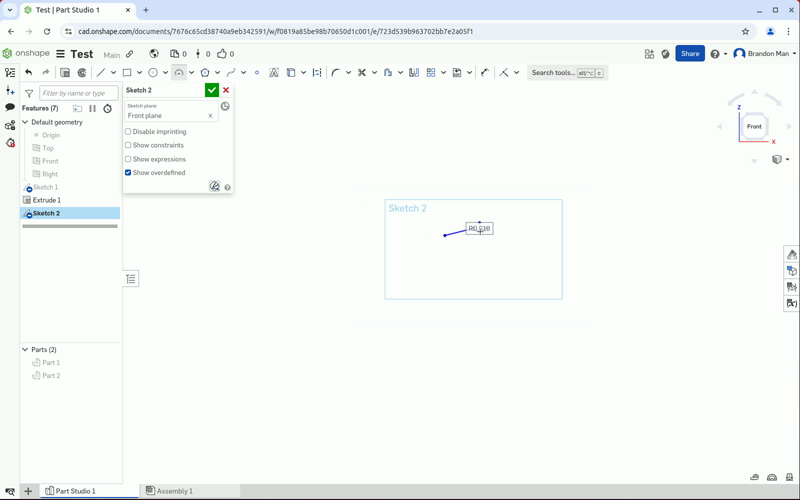
scroll(-6)
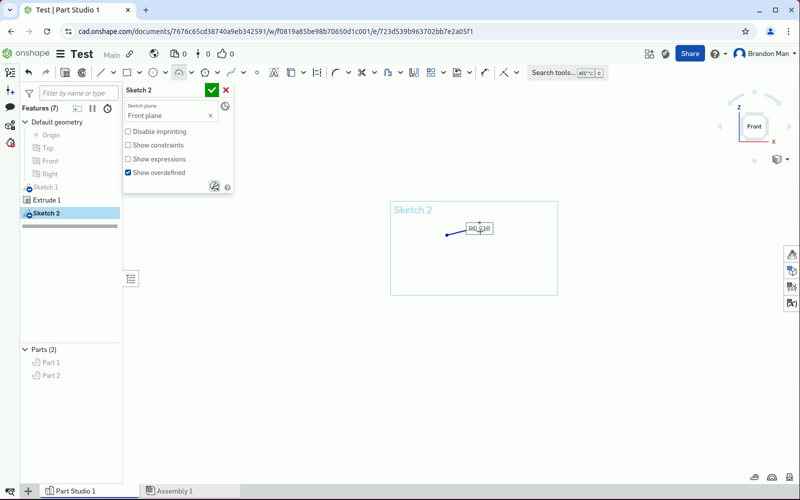
scroll(-6)
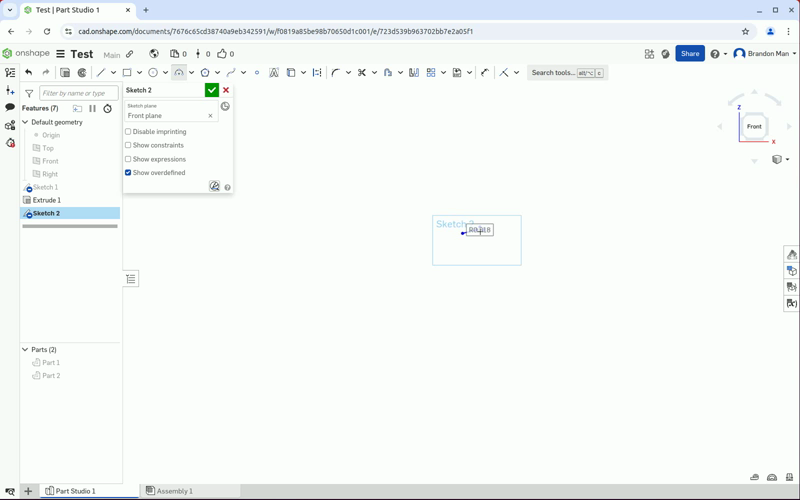
scroll(-6)
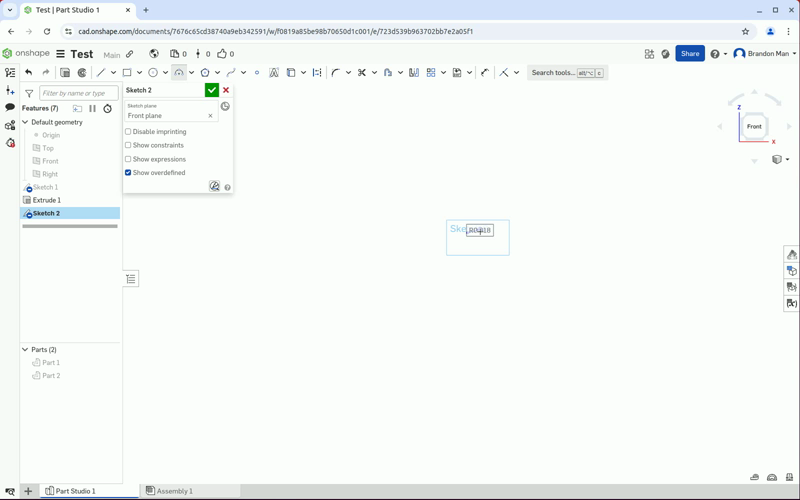
key_up(shift)
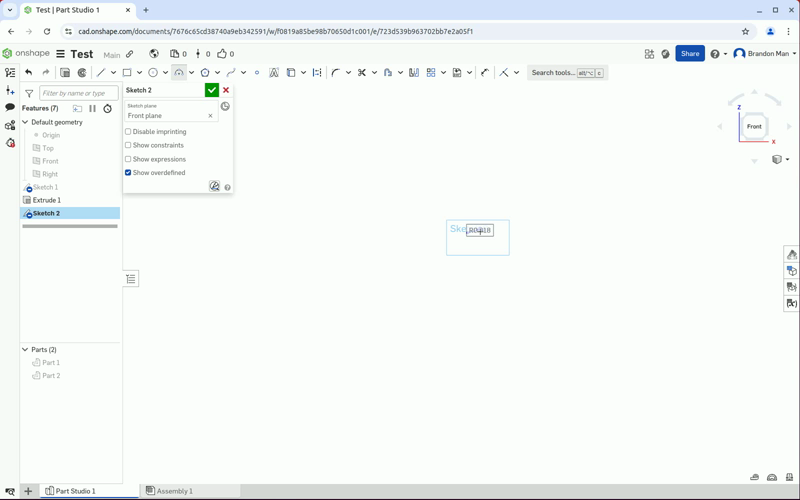
mouse_move(482, 230)
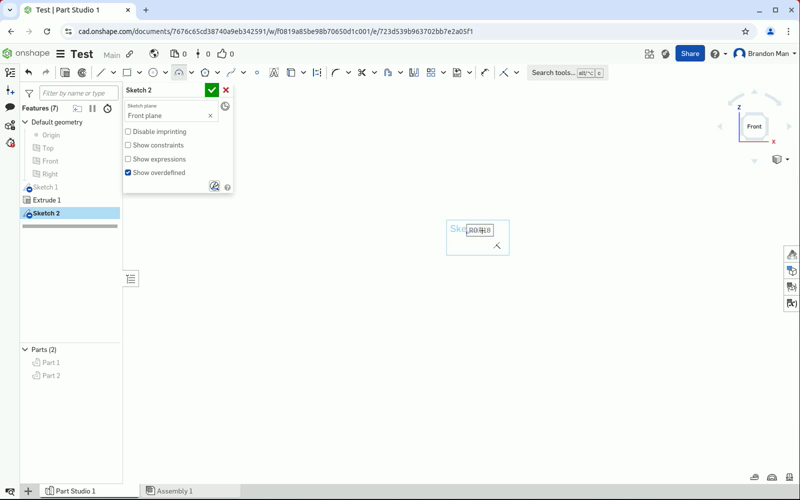
scroll(6)
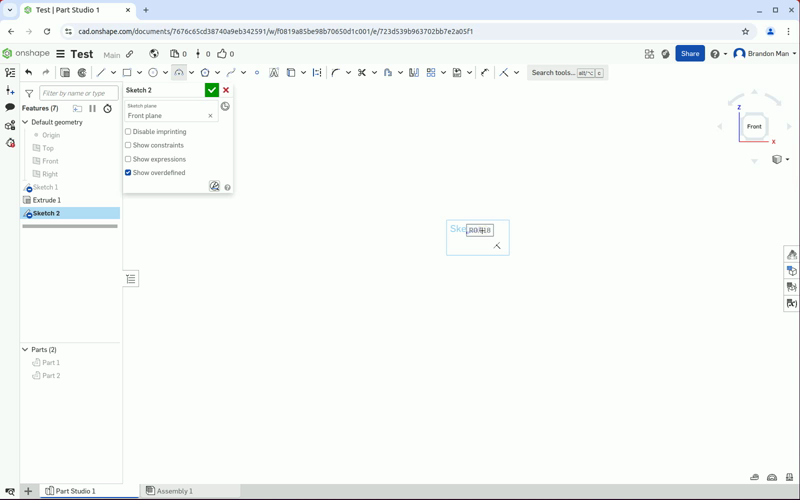
scroll(6)
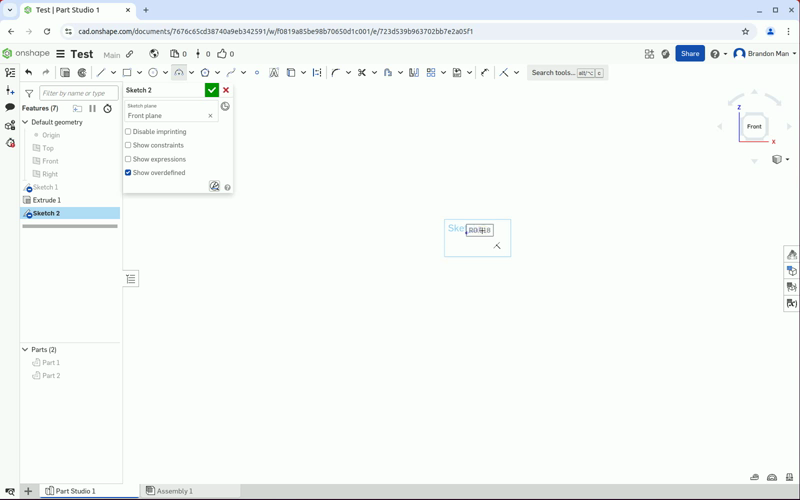
scroll(6)
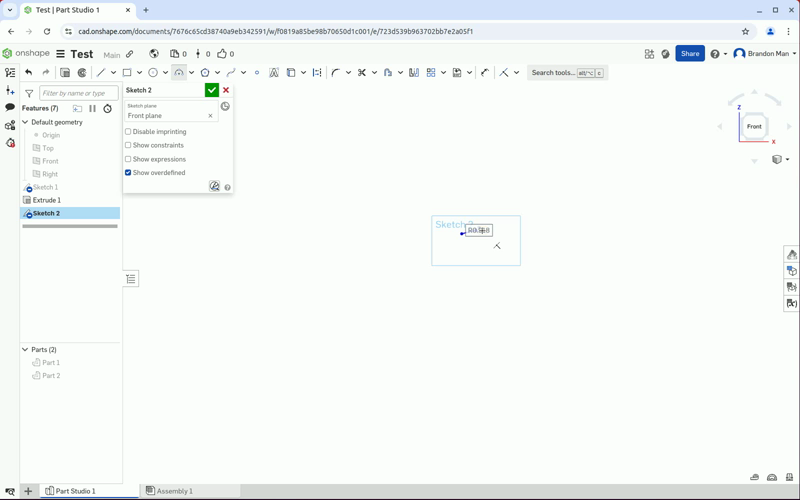
scroll(6)
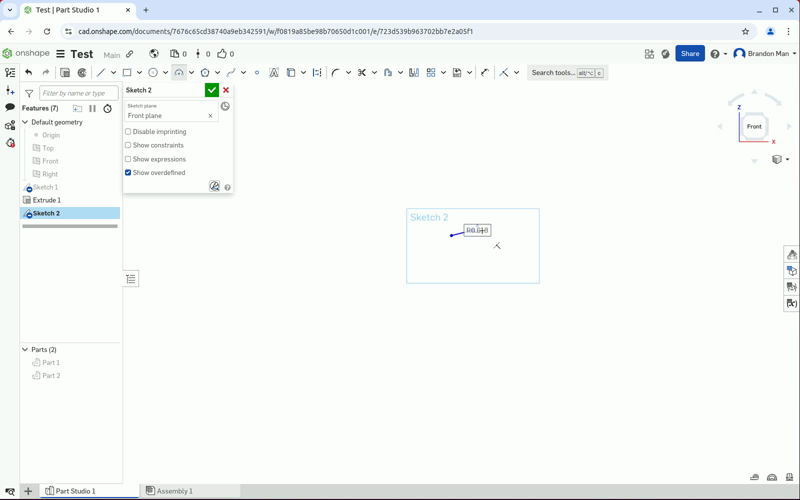
scroll(6)
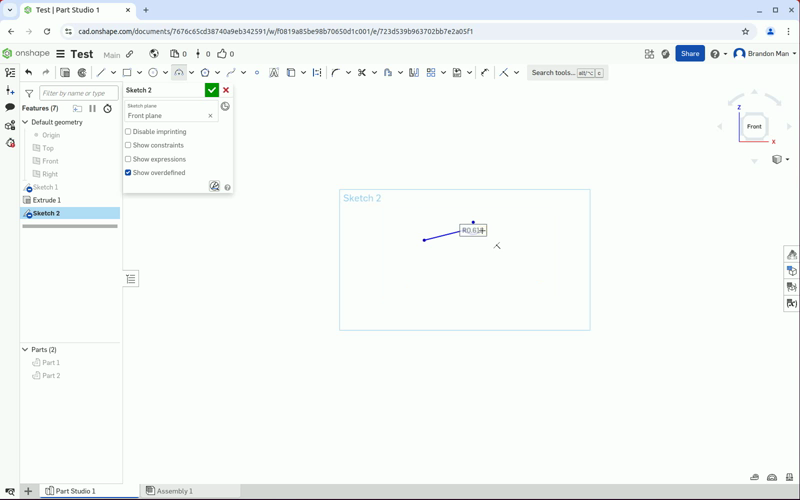
scroll(6)
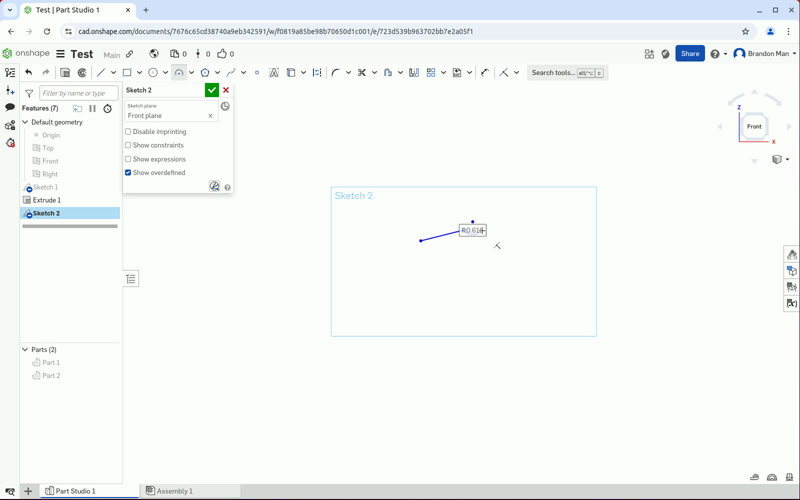
scroll(6)
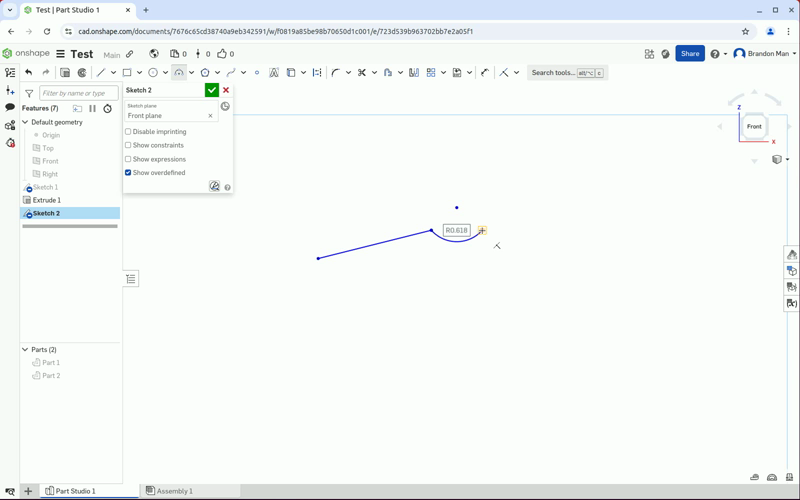
click(482, 230)
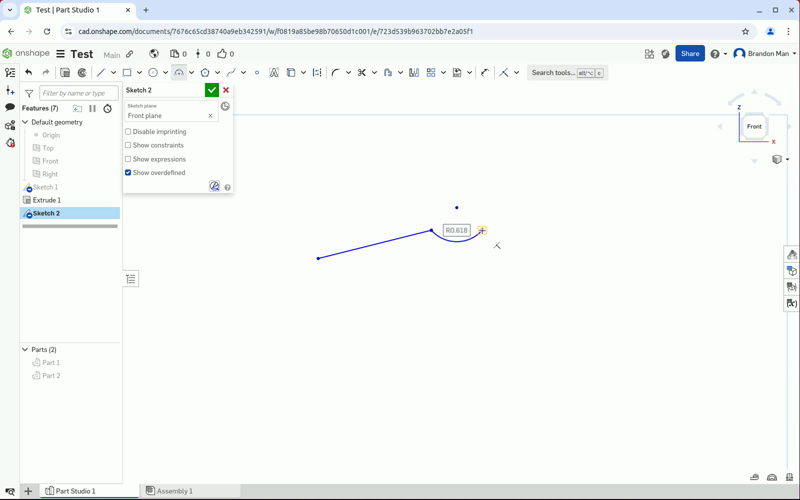
scroll(-6)
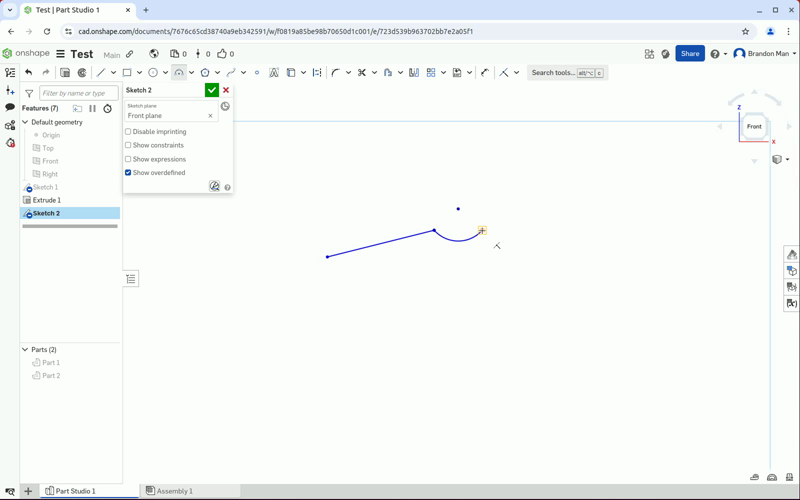
scroll(-6)
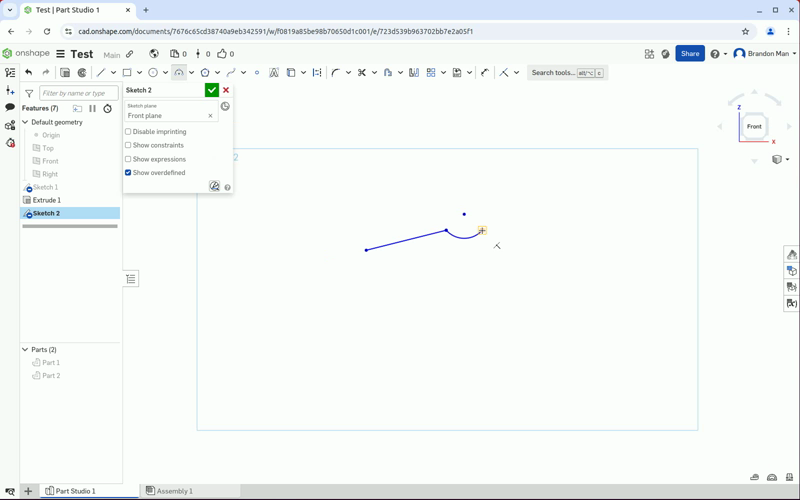
scroll(-6)
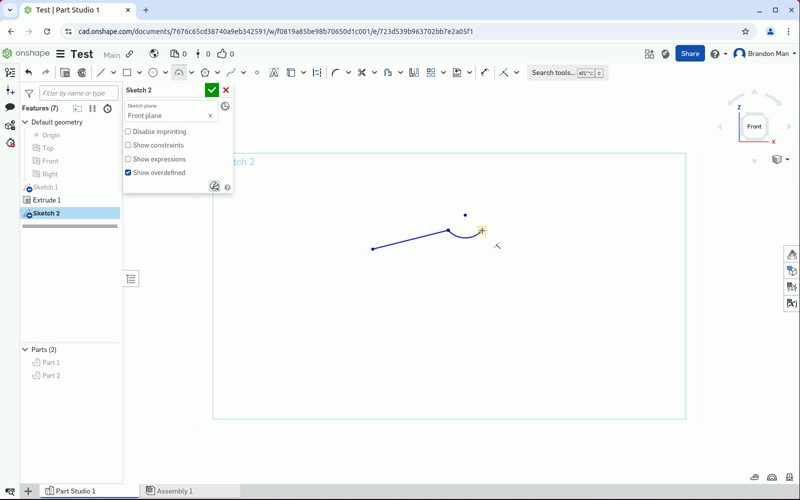
scroll(-6)
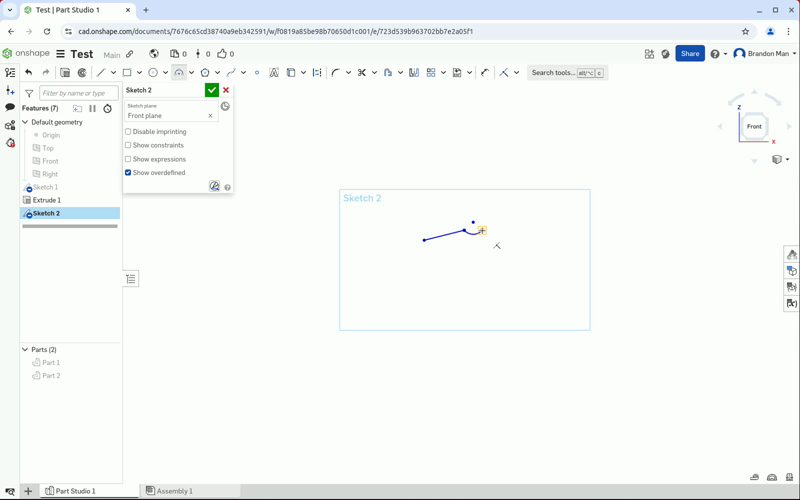
scroll(-6)
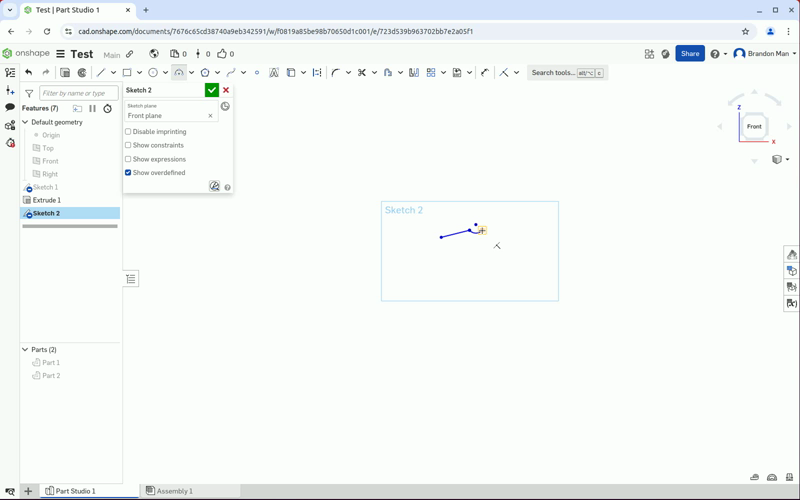
scroll(-6)
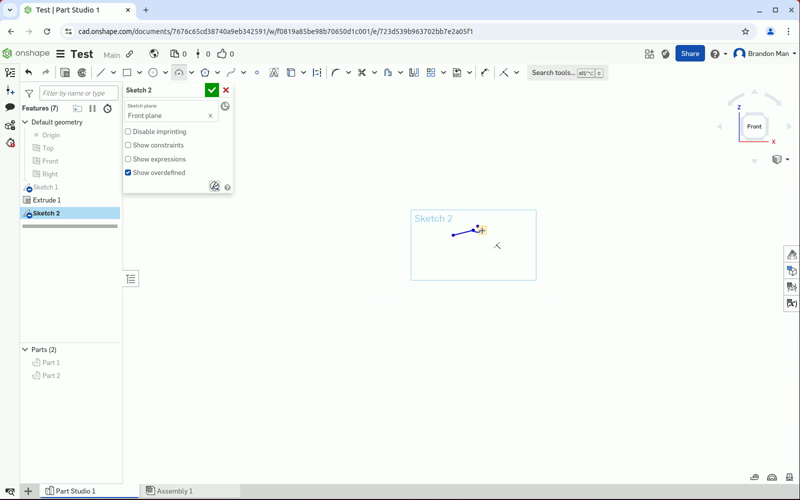
scroll(-6)
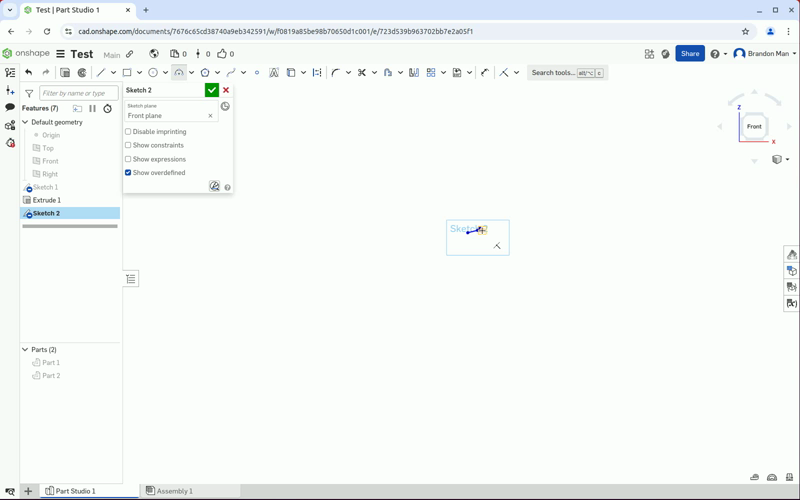
key_down(shift)
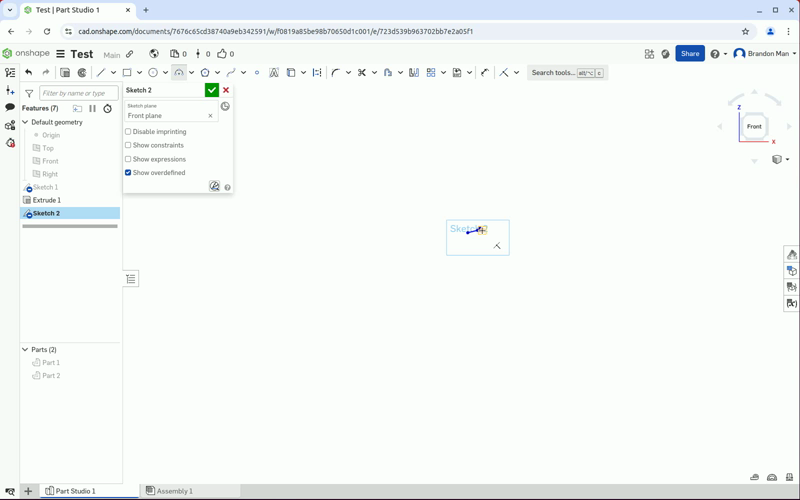
mouse_move(506, 228)
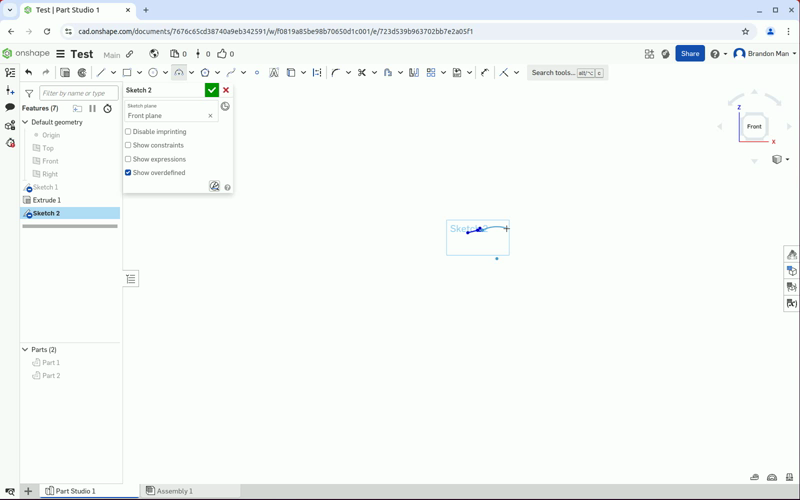
click(506, 228)
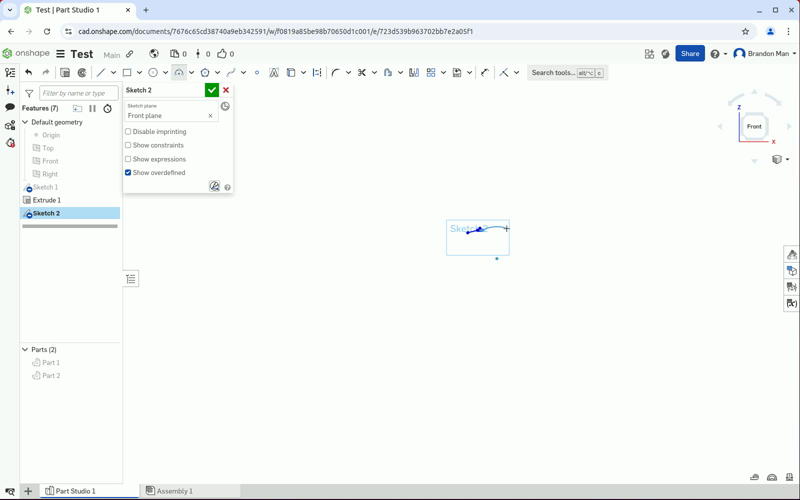
mouse_move(494, 232)
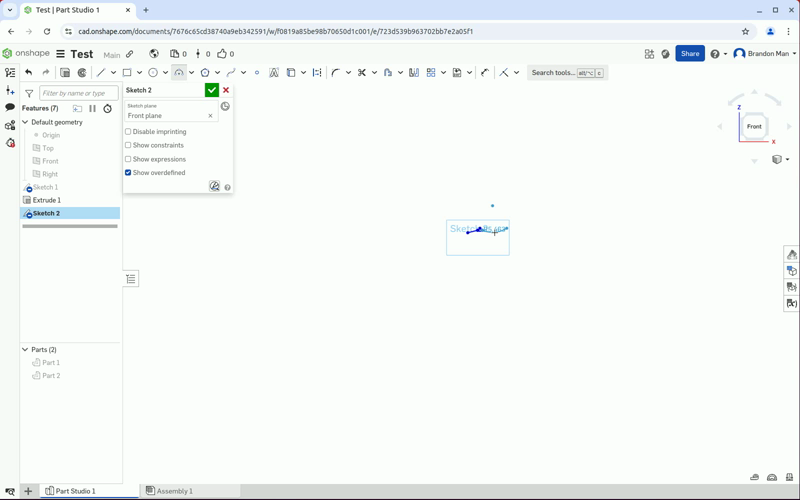
click(494, 232)
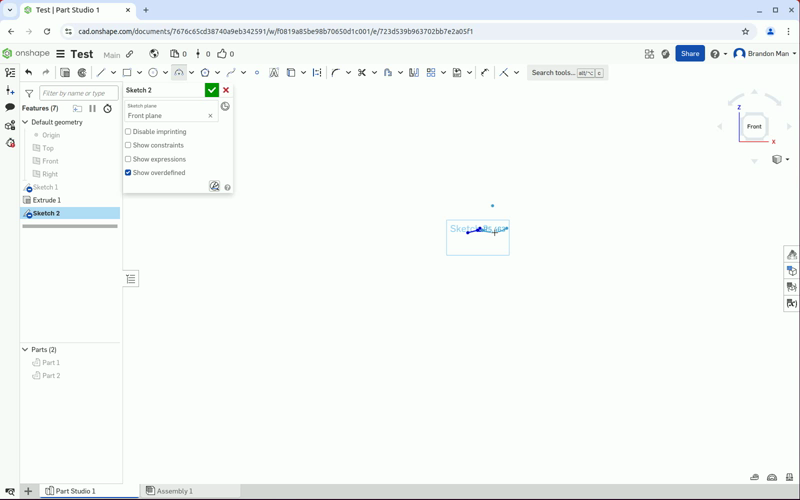
key_up(shift)
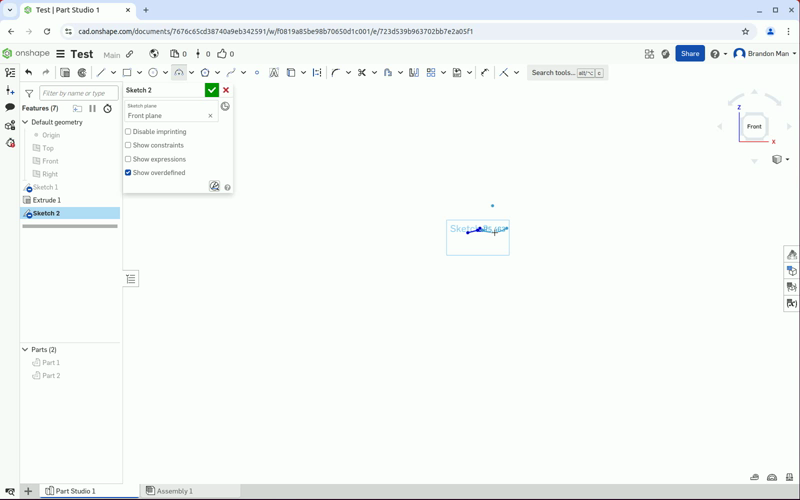
mouse_move(506, 228)
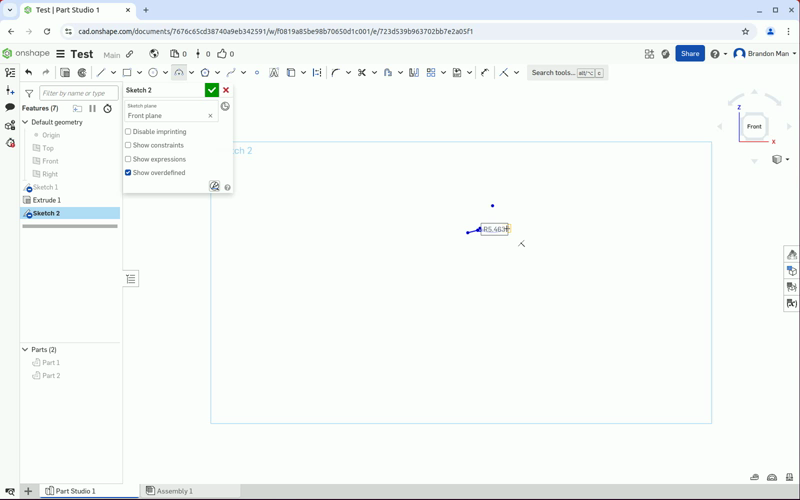
click(506, 228)
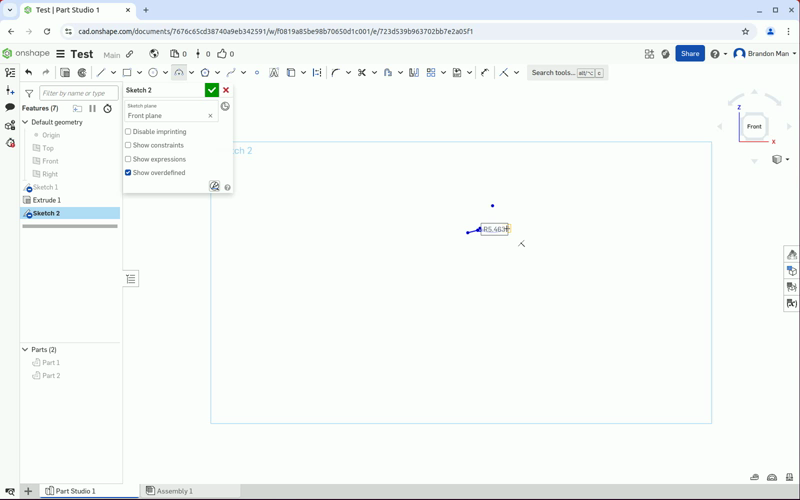
key_down(shift)
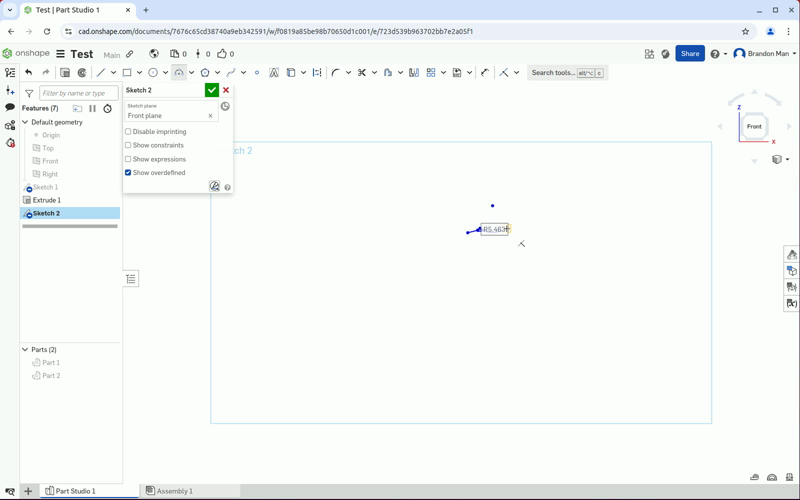
mouse_move(512, 226)
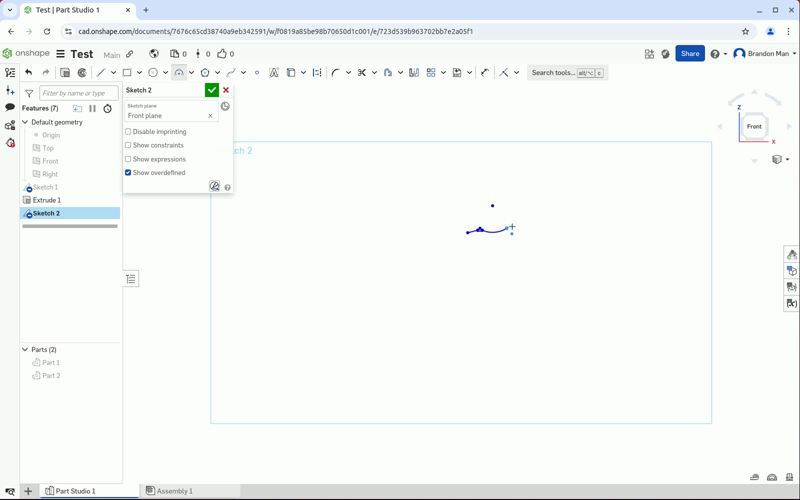
scroll(6)
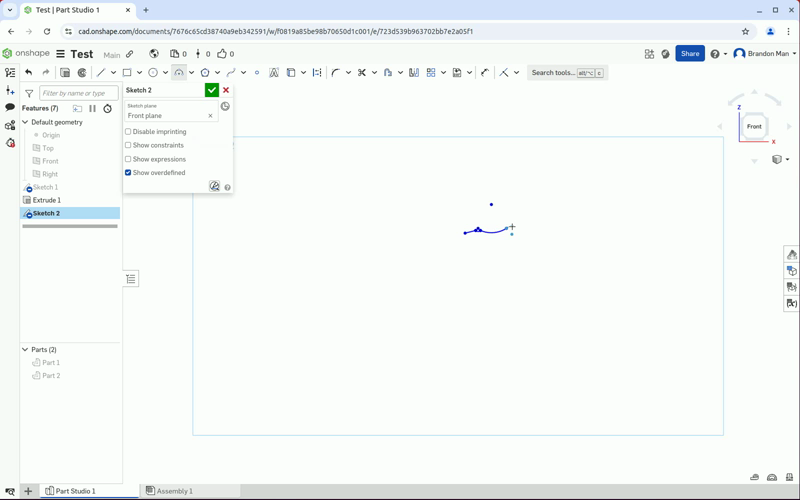
scroll(6)
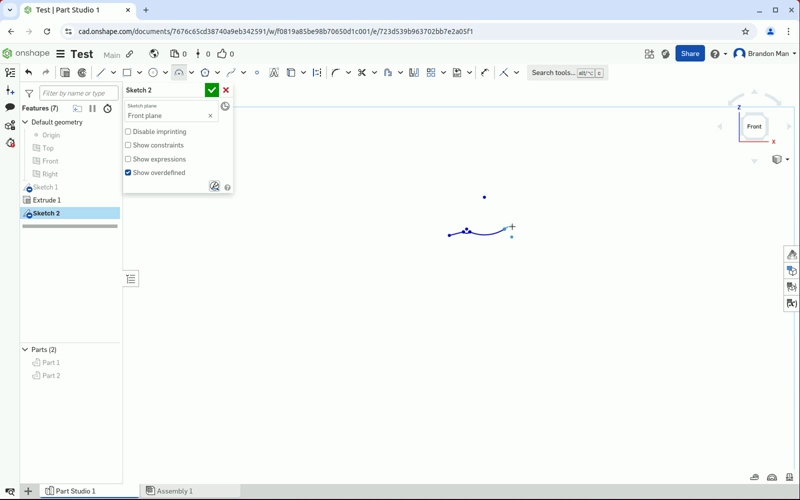
scroll(6)
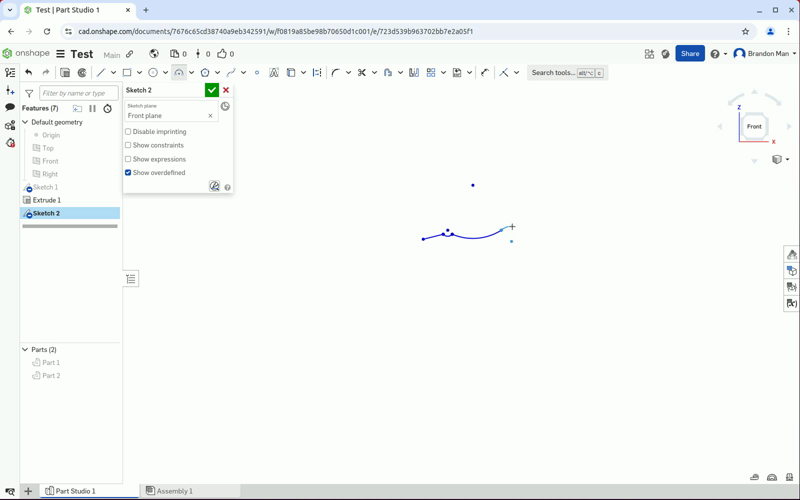
scroll(6)
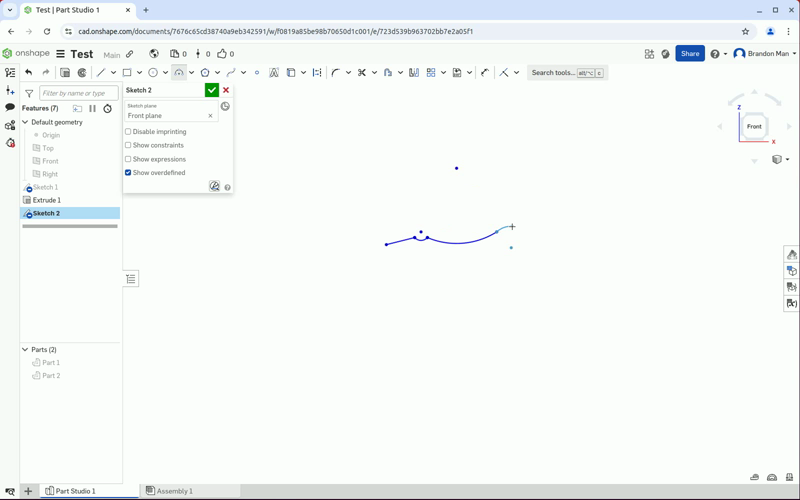
scroll(6)
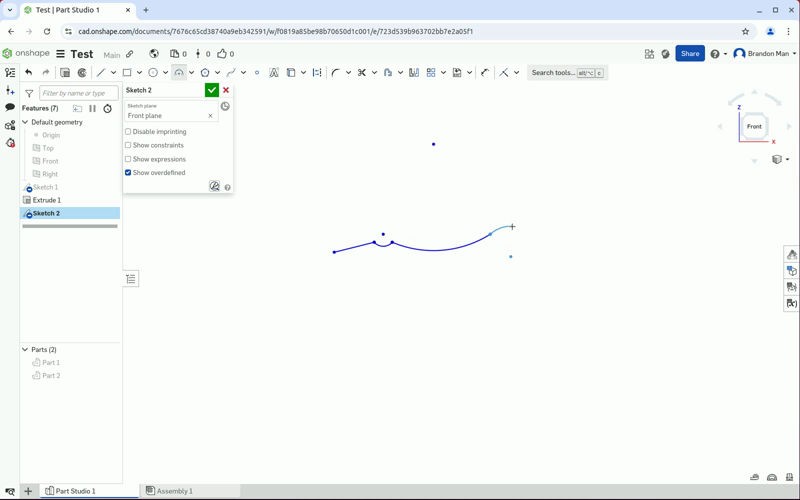
scroll(6)
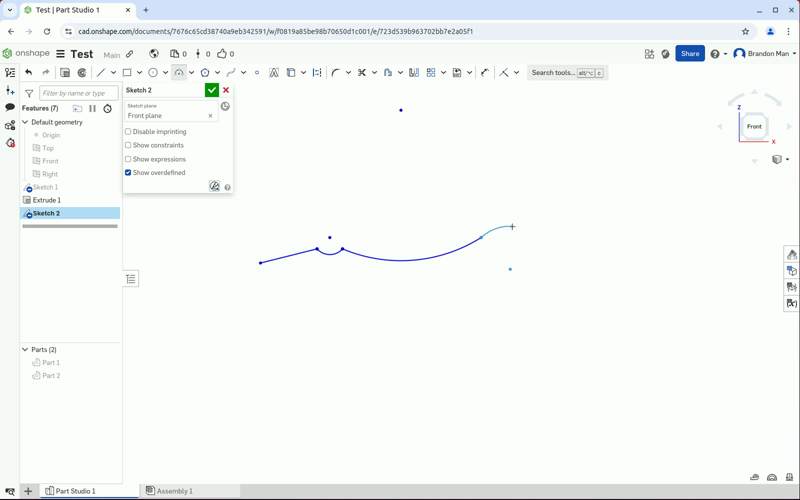
scroll(6)
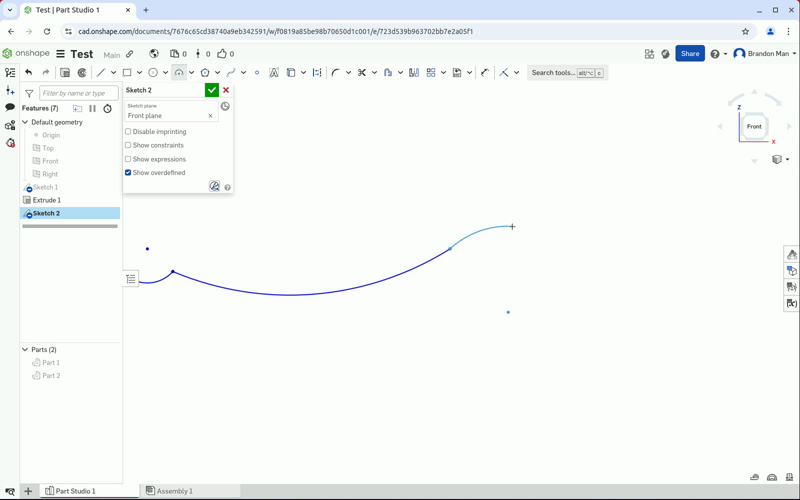
click(512, 226)
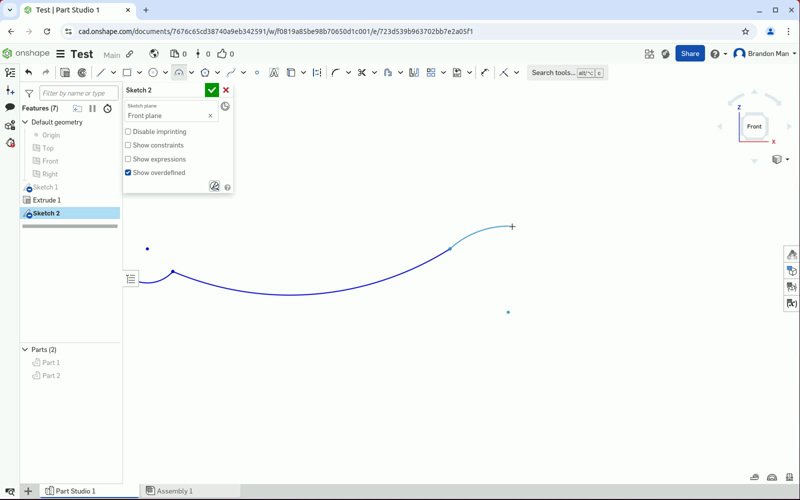
scroll(-6)
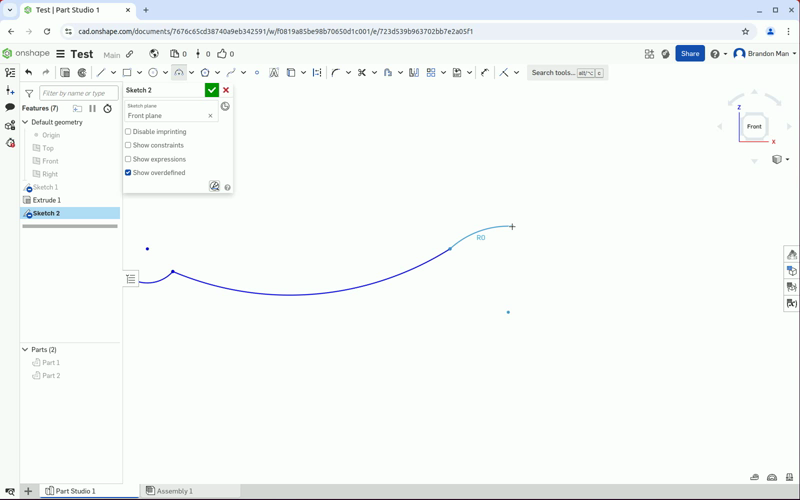
scroll(-6)
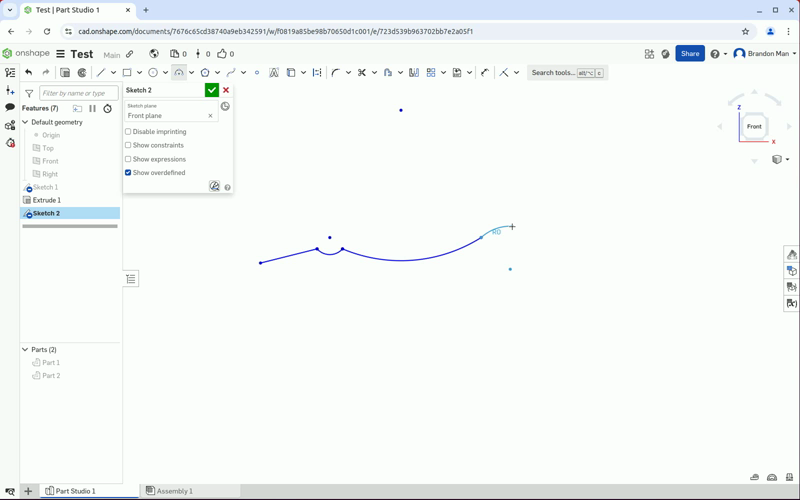
scroll(-6)
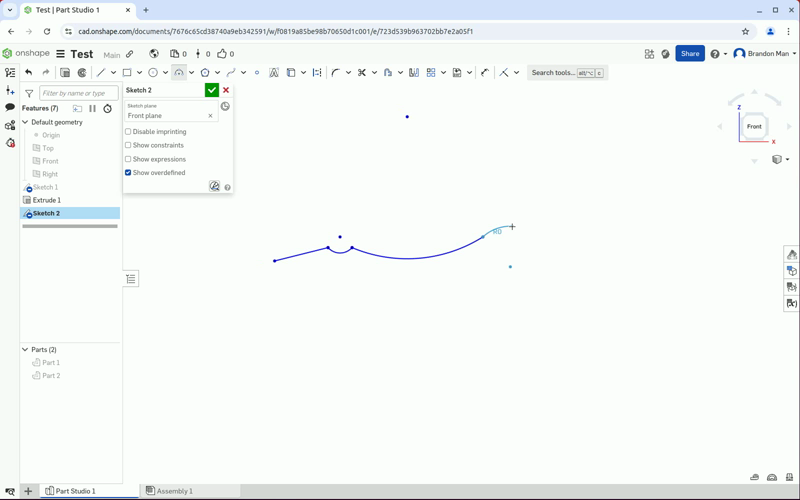
scroll(-6)
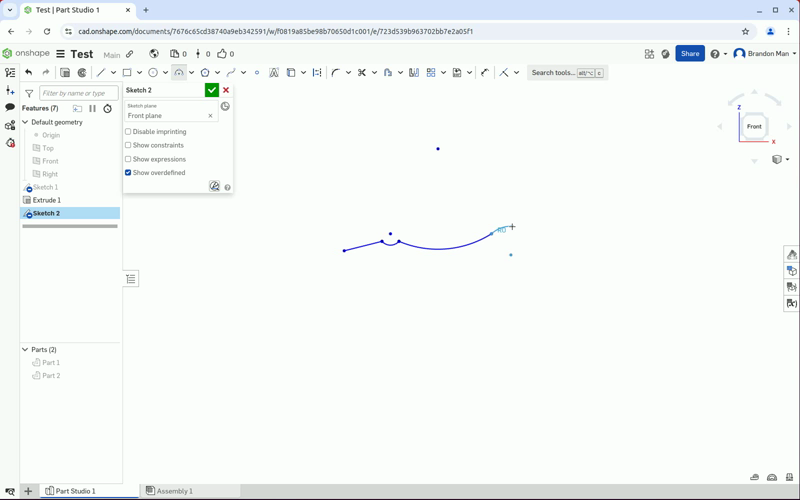
scroll(-6)
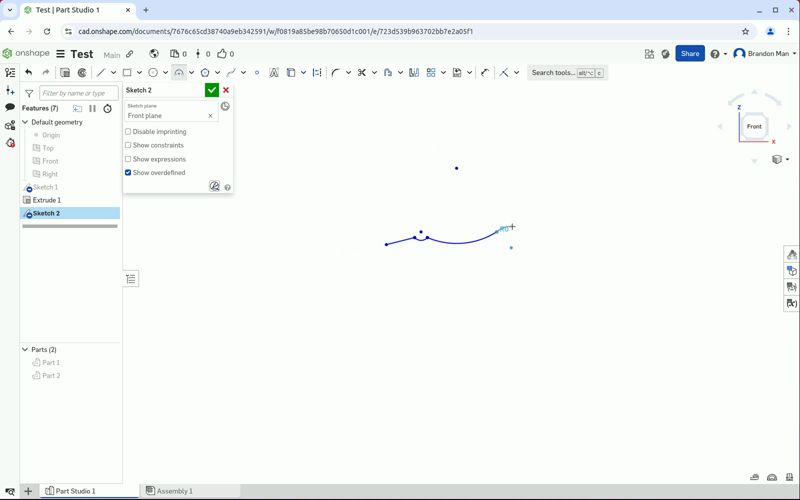
scroll(-6)
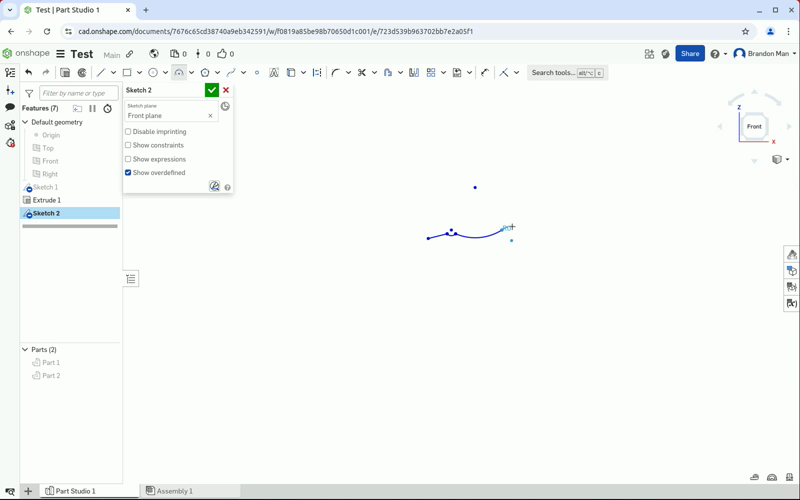
scroll(-6)
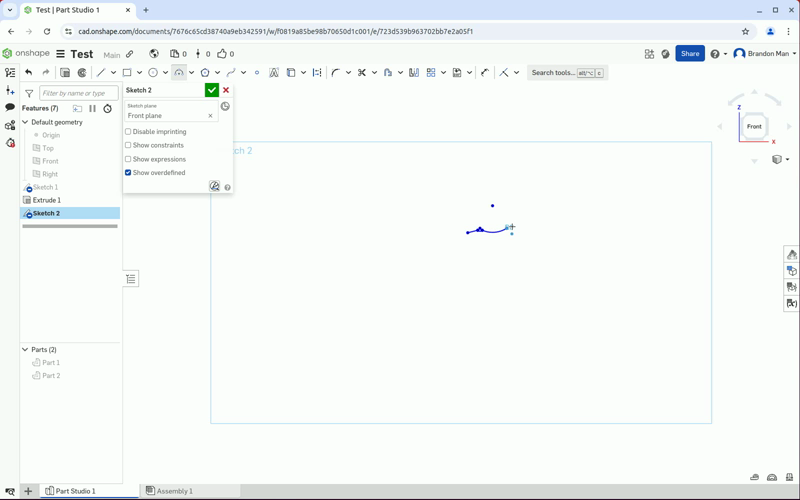
mouse_move(509, 226)
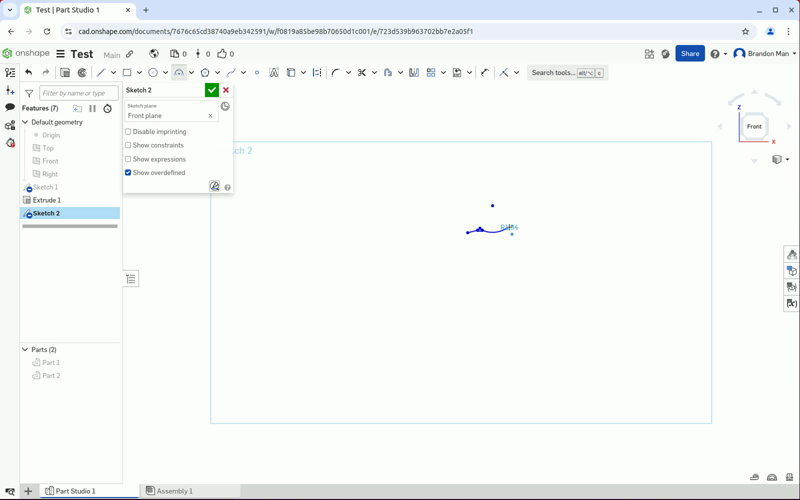
scroll(6)
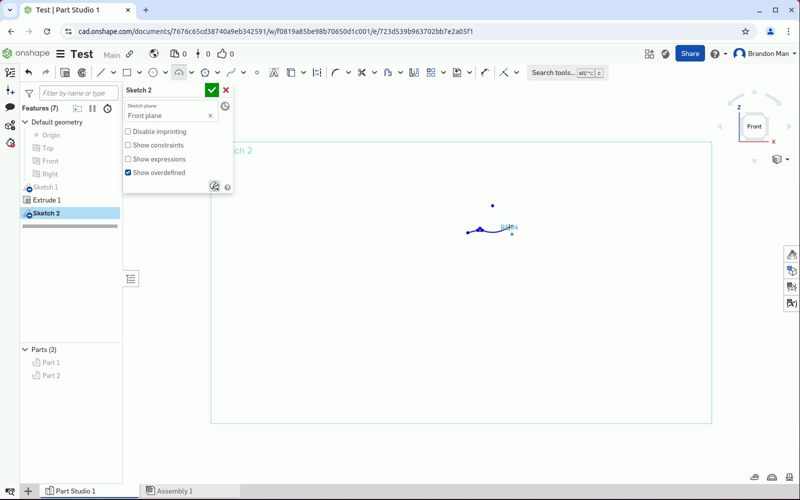
scroll(6)
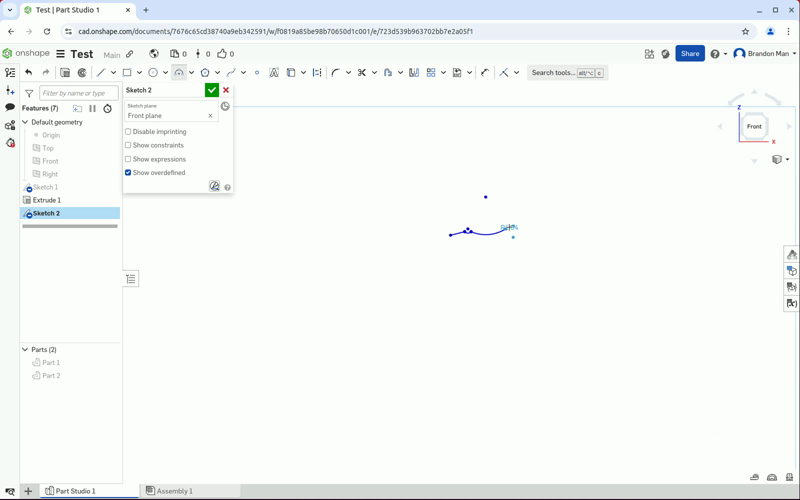
scroll(6)
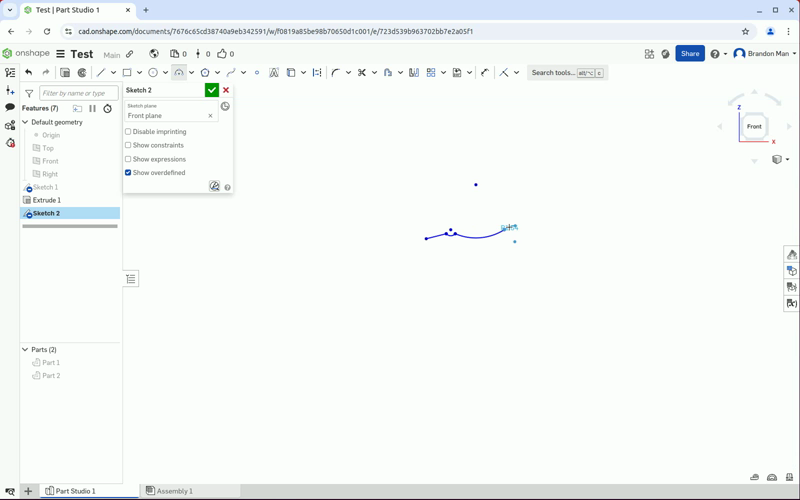
scroll(6)
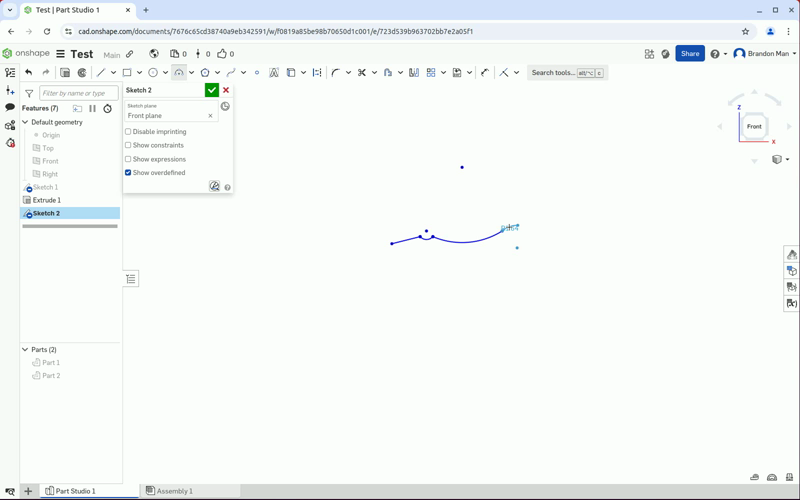
scroll(6)
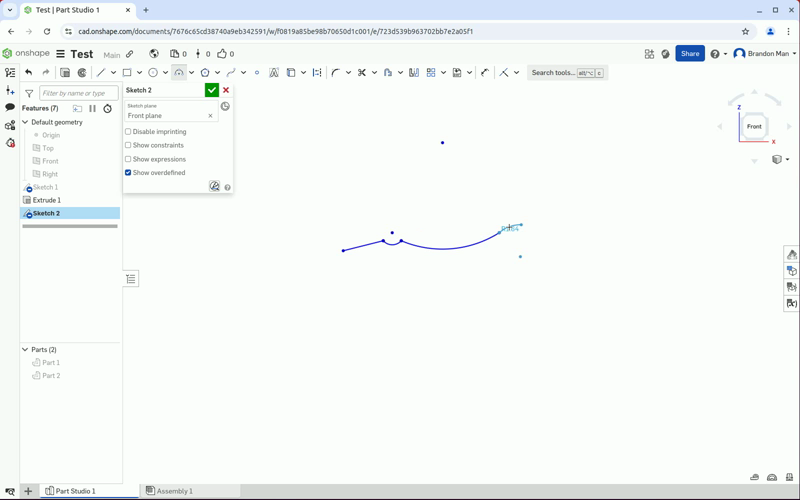
scroll(6)
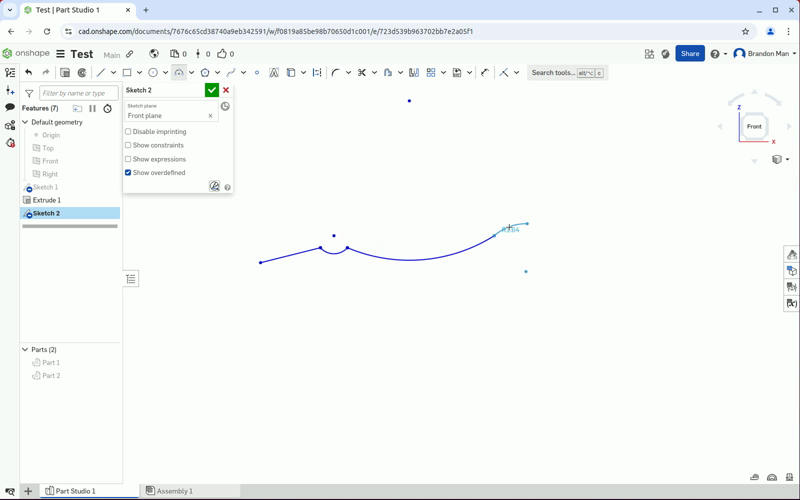
scroll(6)
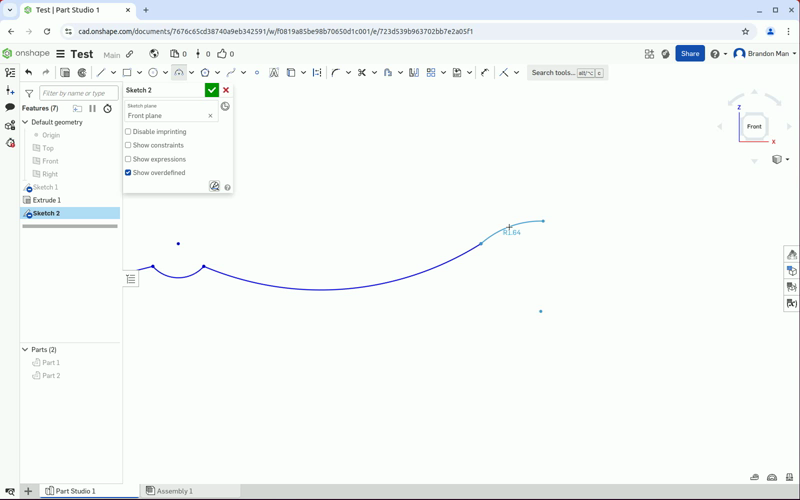
click(509, 226)
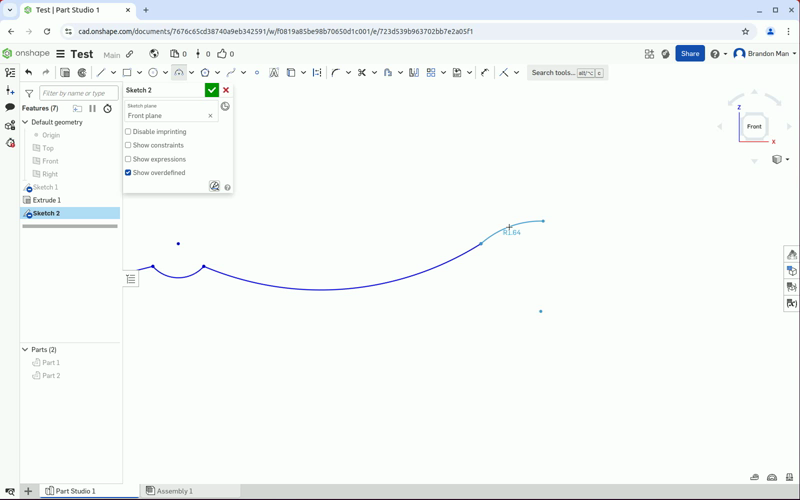
scroll(-6)
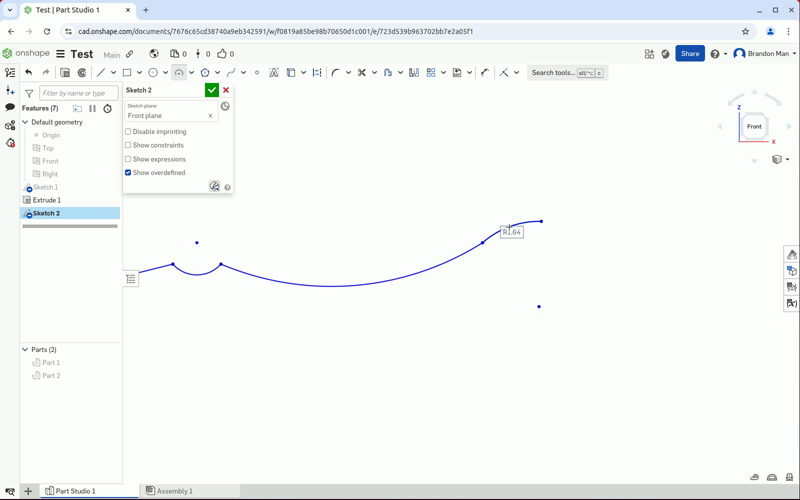
scroll(-6)
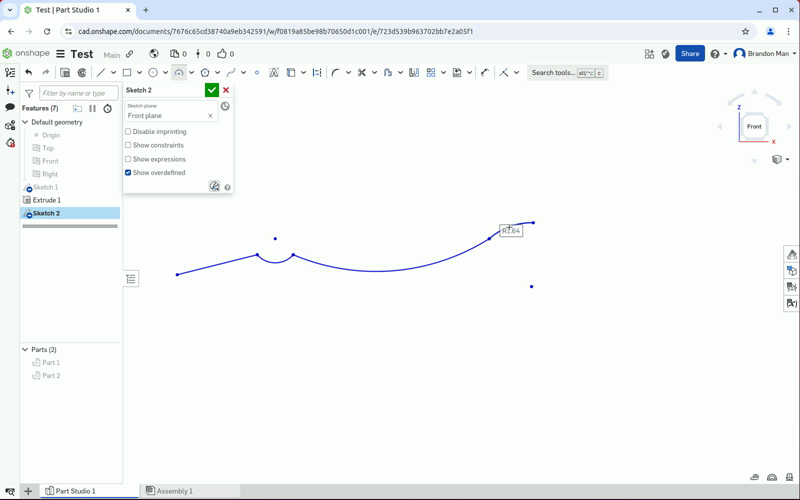
scroll(-6)
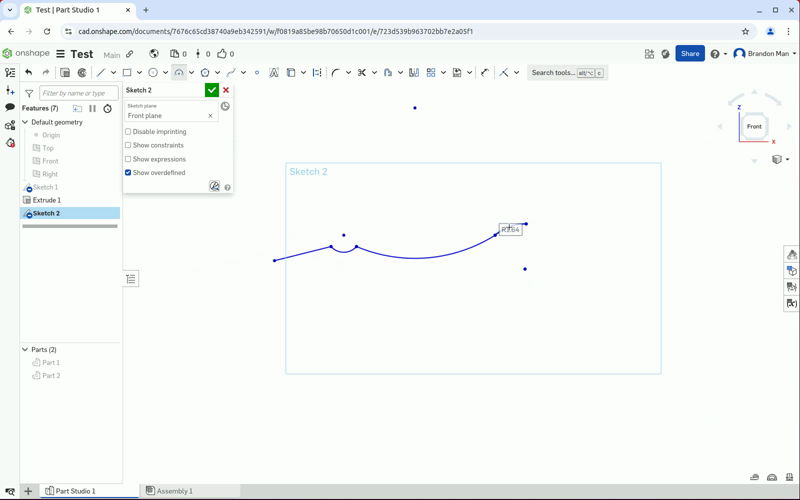
scroll(-6)
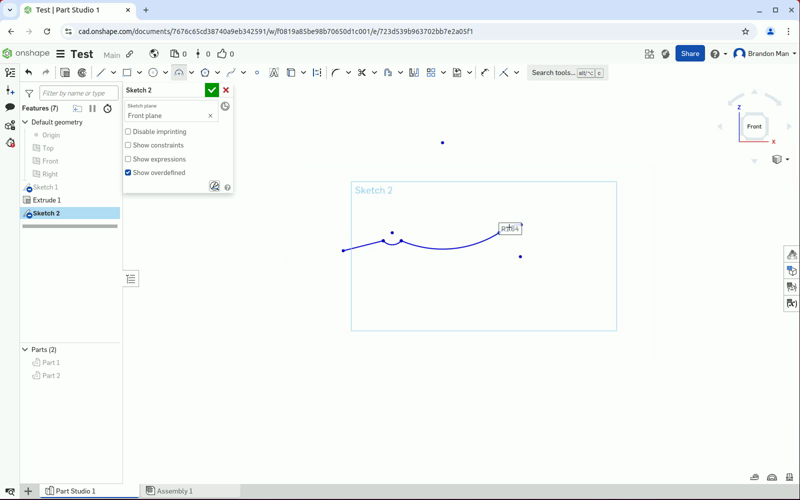
scroll(-6)
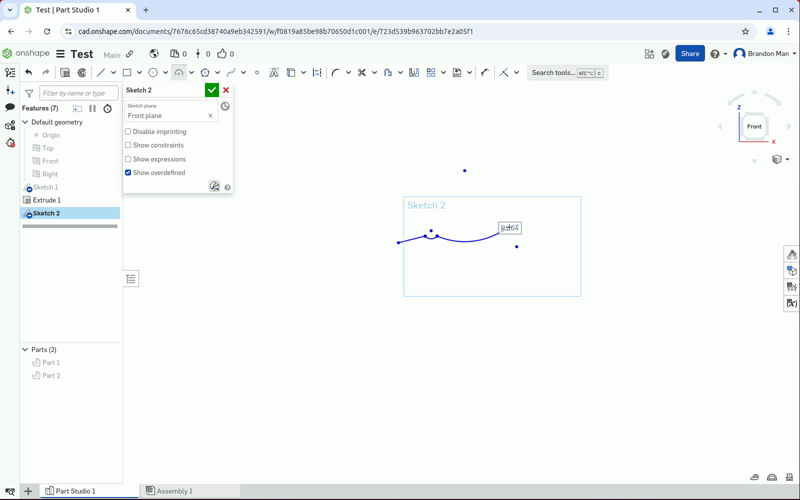
scroll(-6)
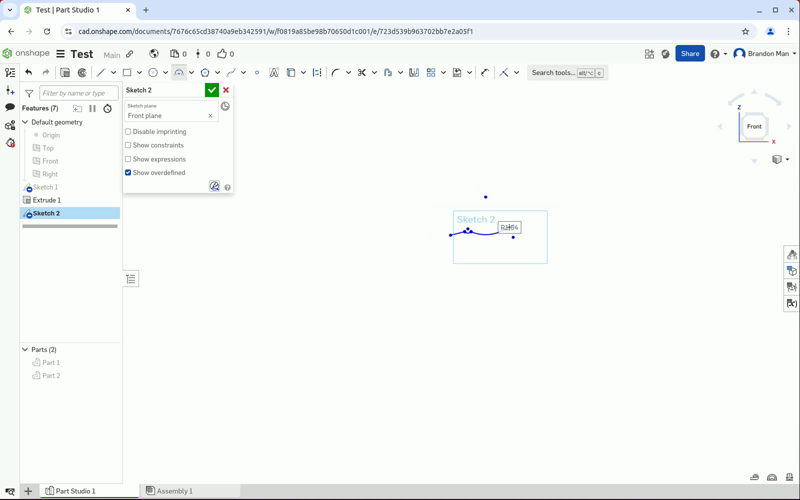
scroll(-6)
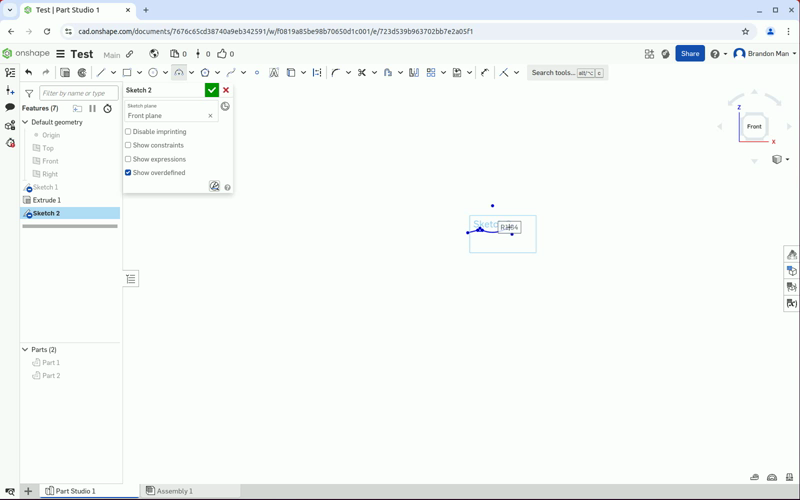
key_up(shift)
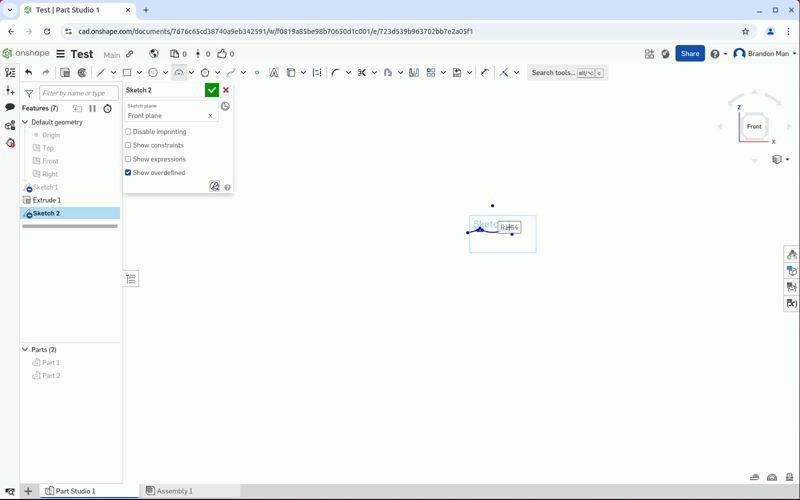
key(esc)
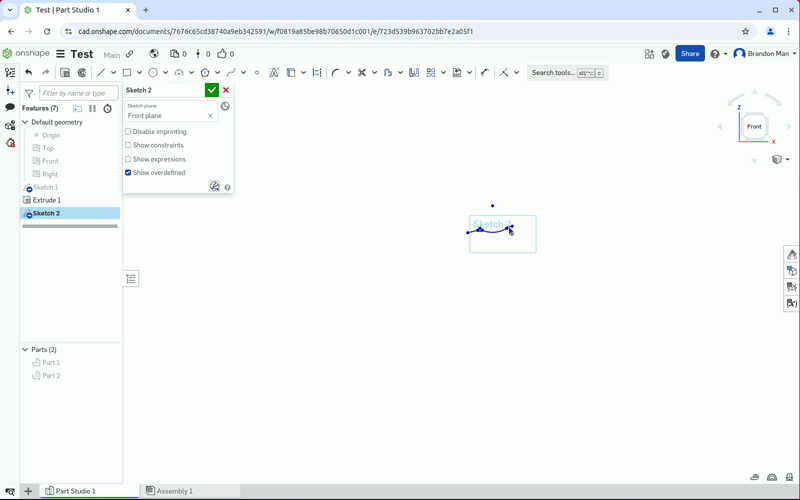
key(l)
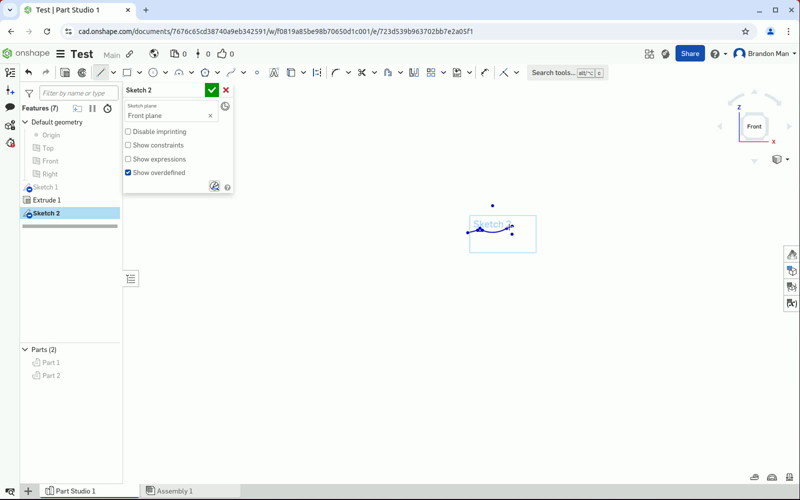
mouse_move(512, 226)
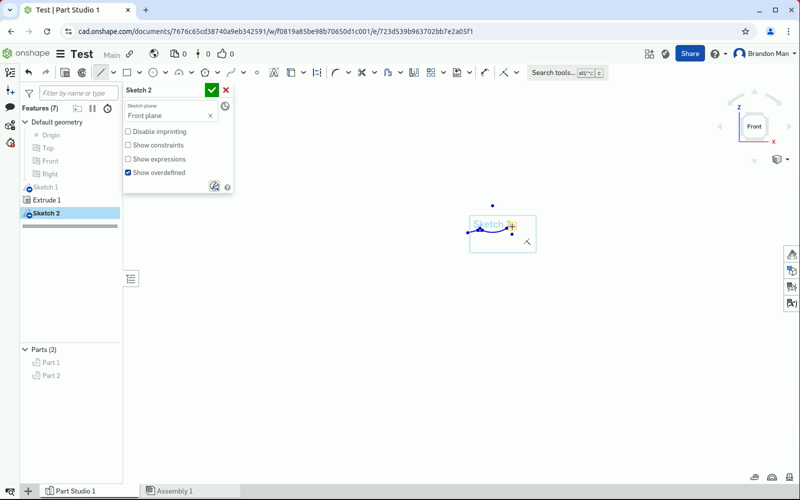
scroll(6)
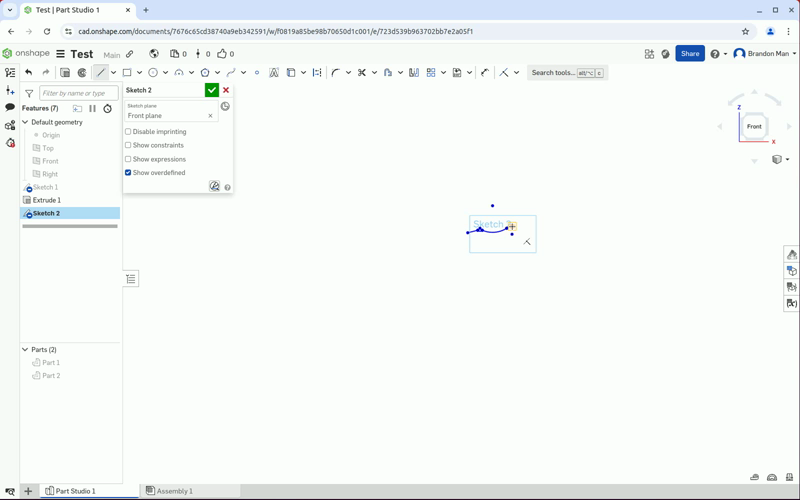
scroll(6)
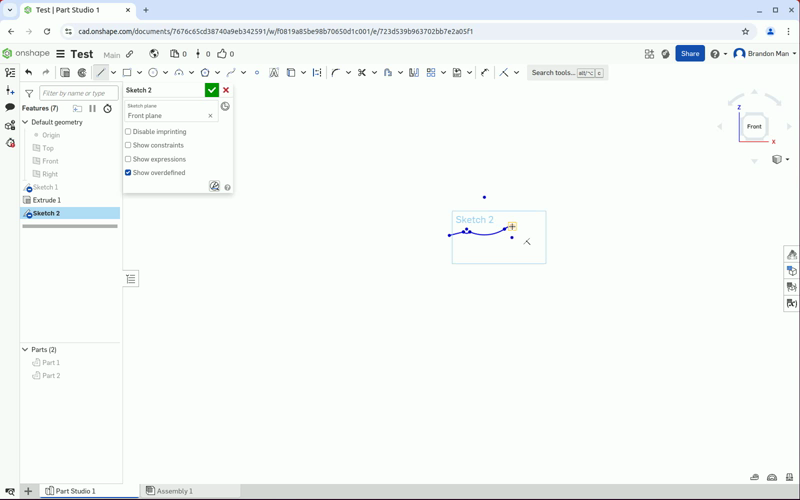
scroll(6)
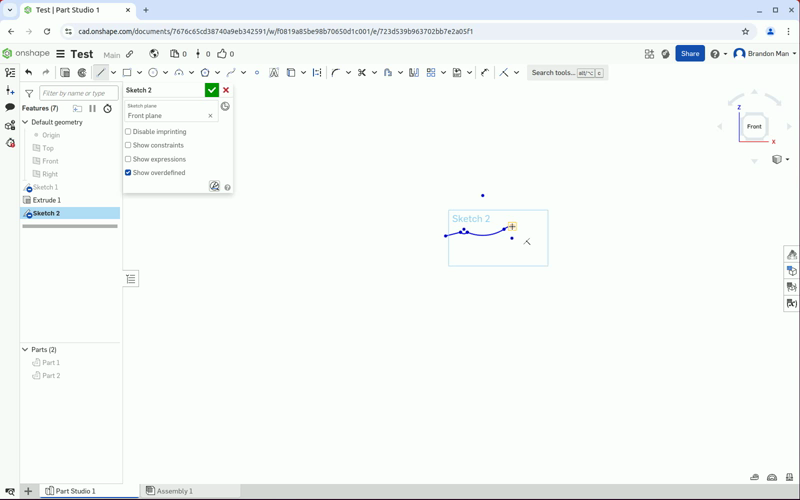
scroll(6)
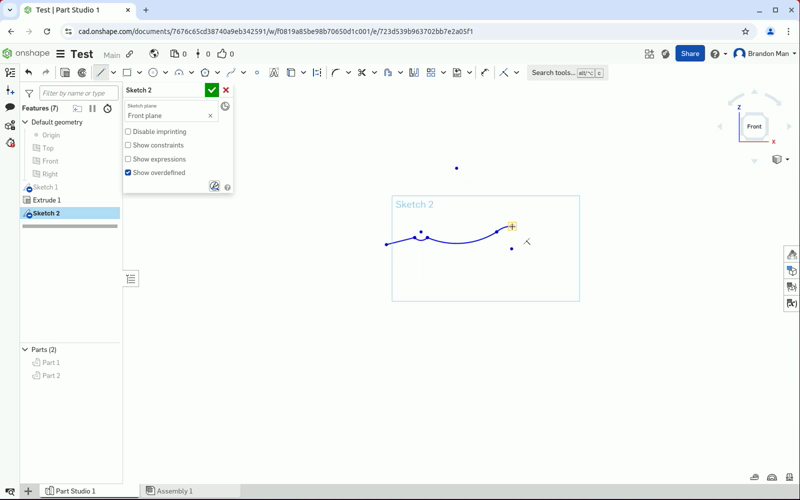
scroll(6)
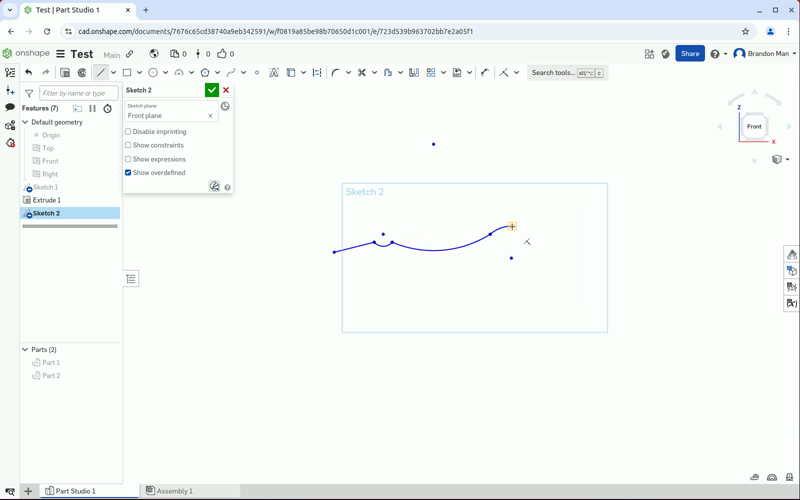
scroll(6)
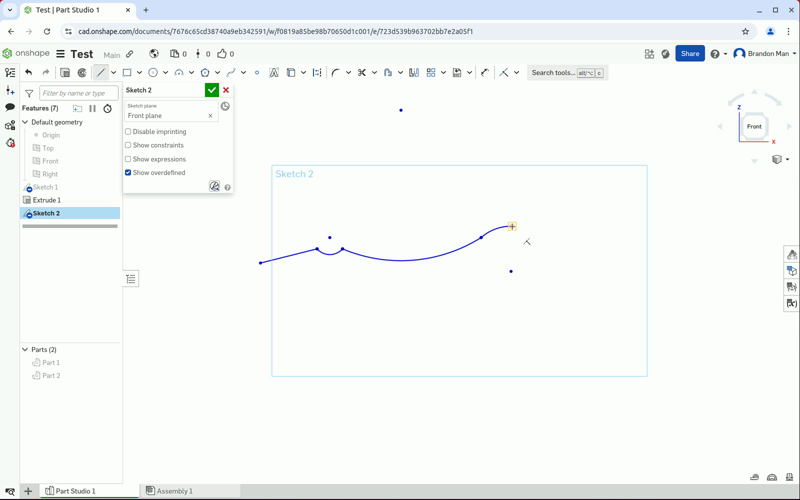
scroll(6)
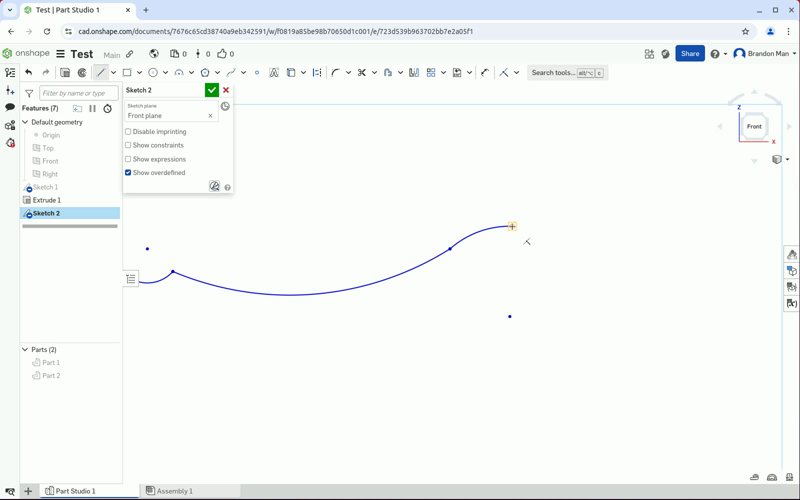
click(512, 226)
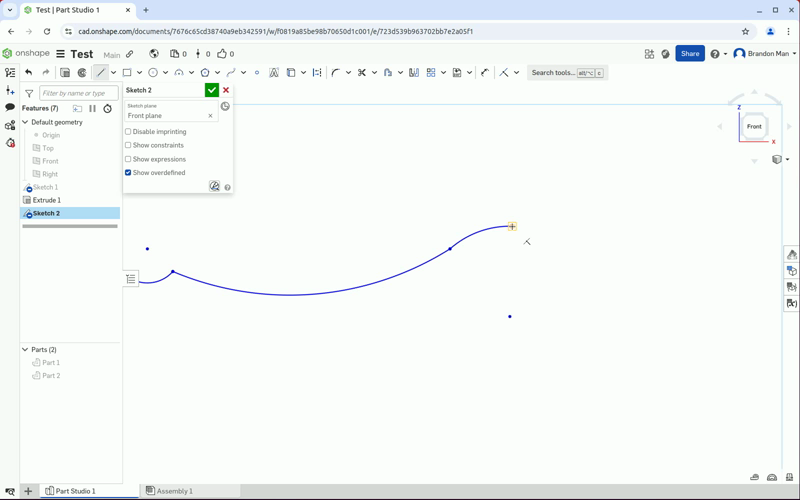
scroll(-6)
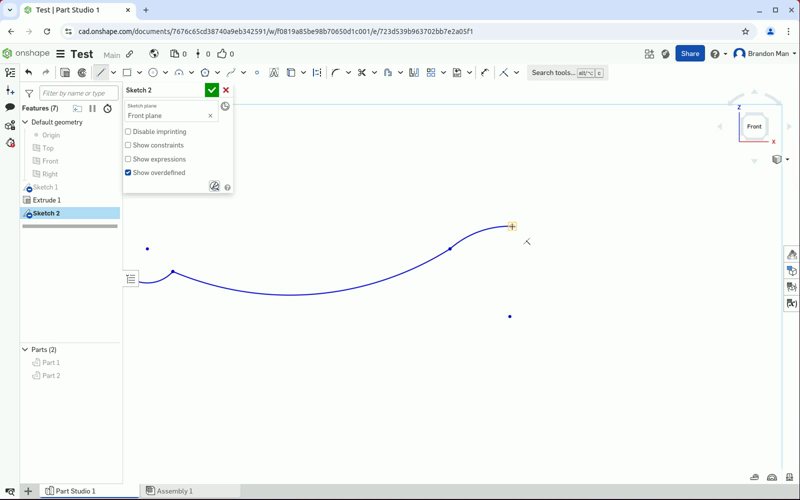
scroll(-6)
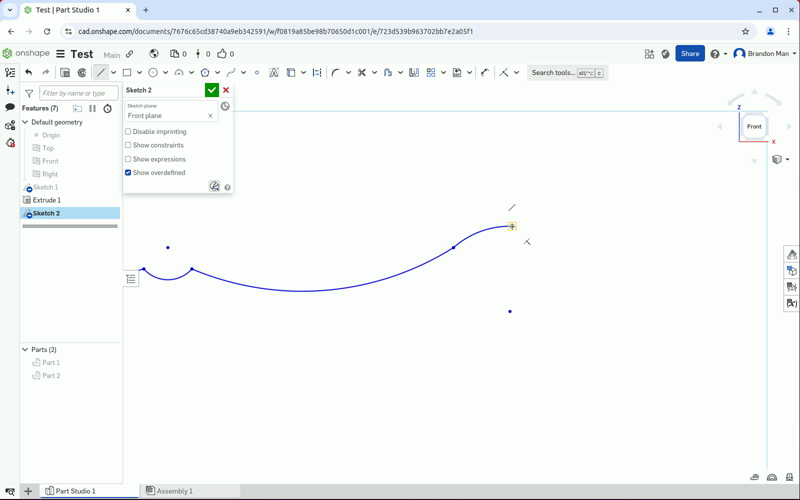
scroll(-6)
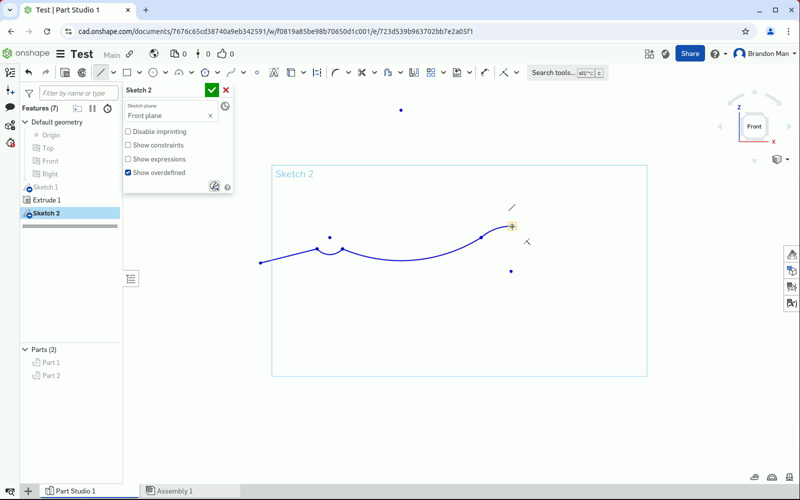
scroll(-6)
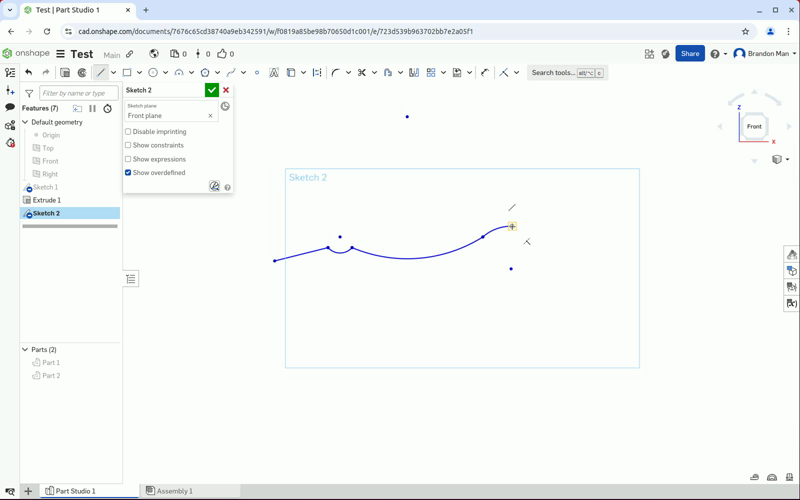
scroll(-6)
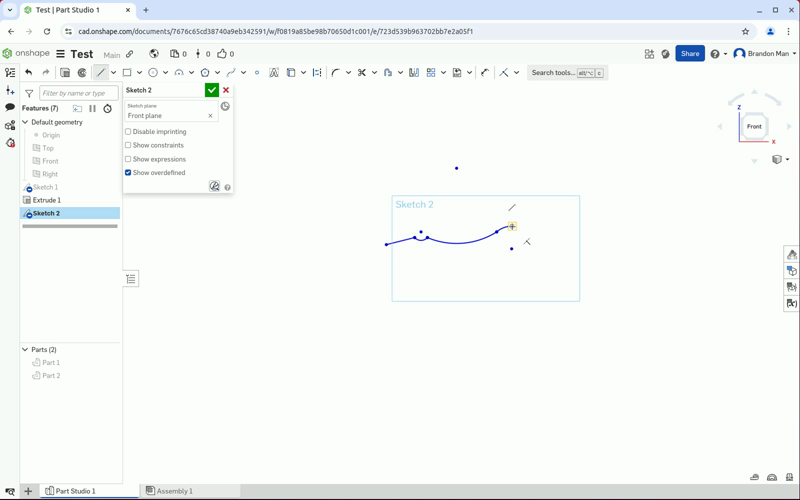
scroll(-6)
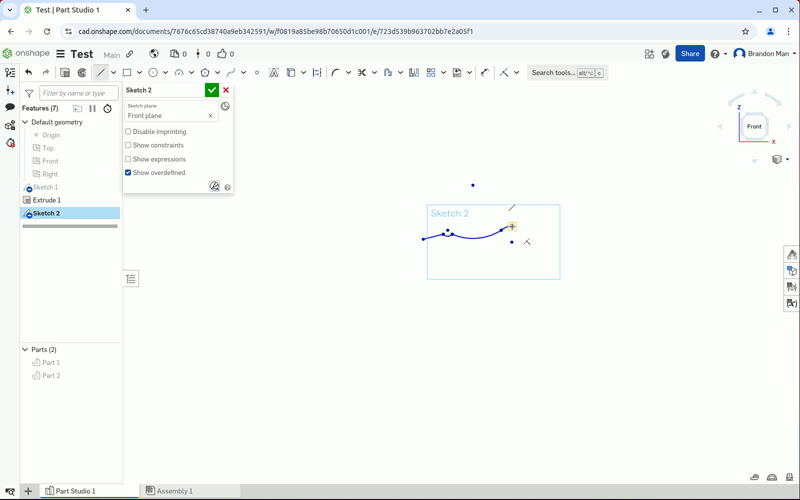
scroll(-6)
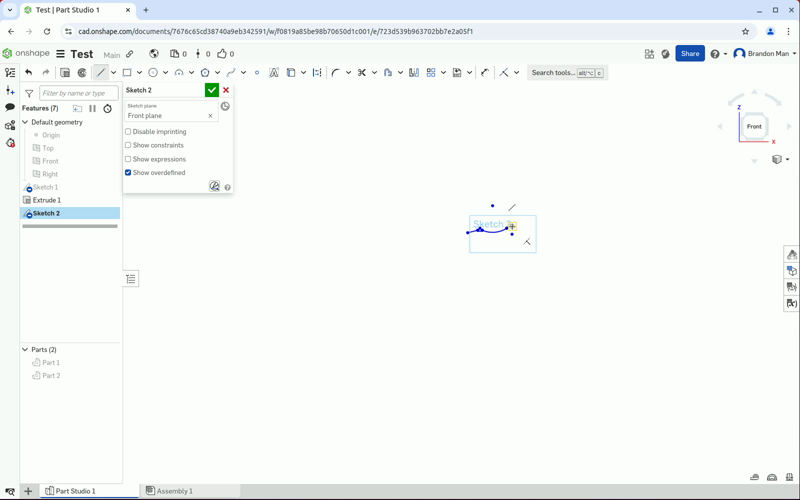
key_down(shift)
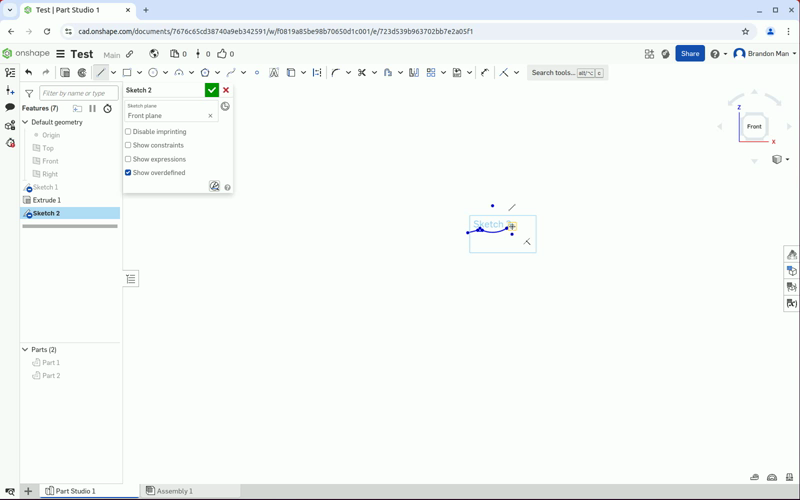
mouse_move(542, 226)
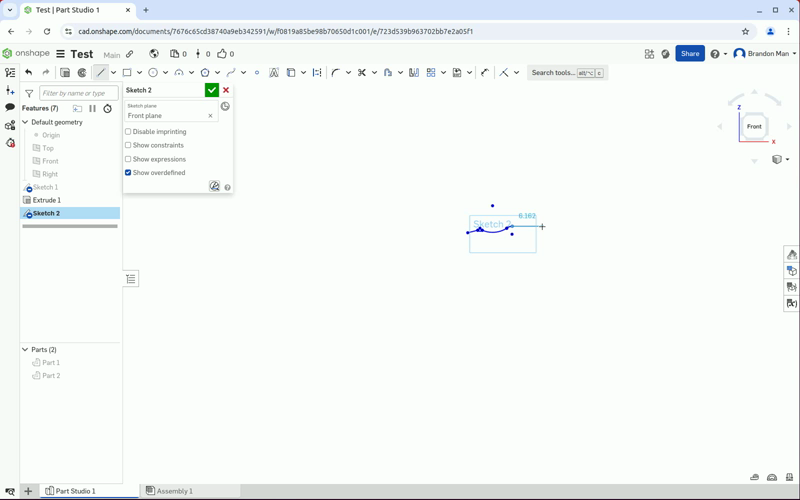
mouse_move(550, 228)
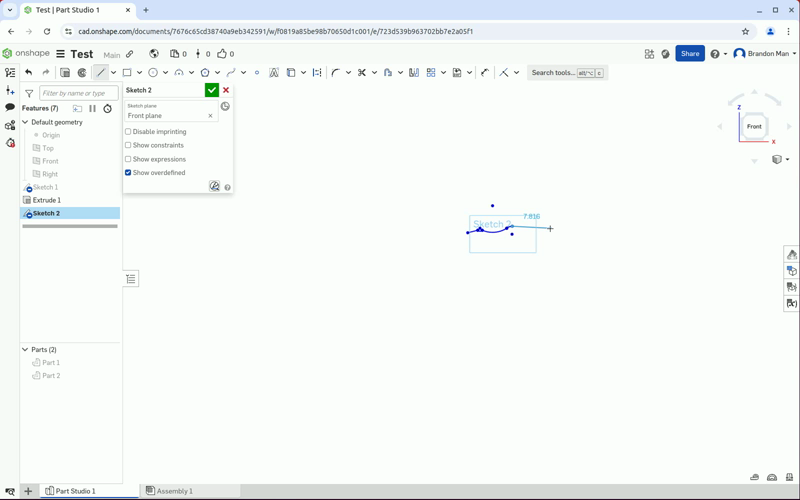
click(550, 228)
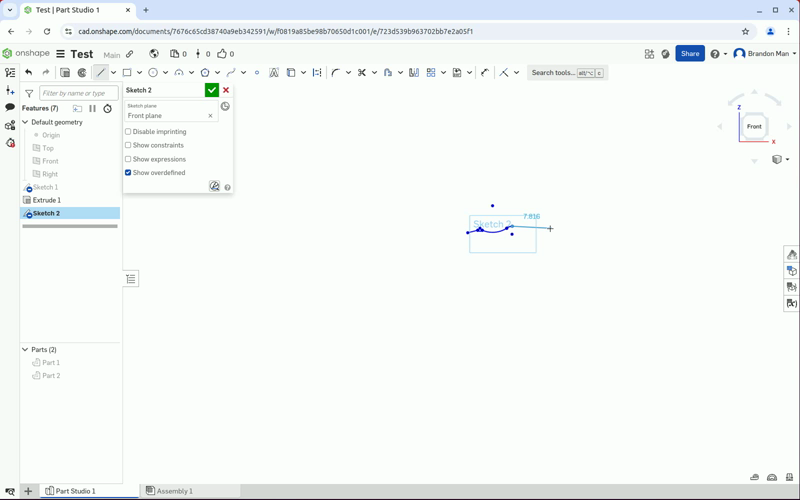
key_up(shift)
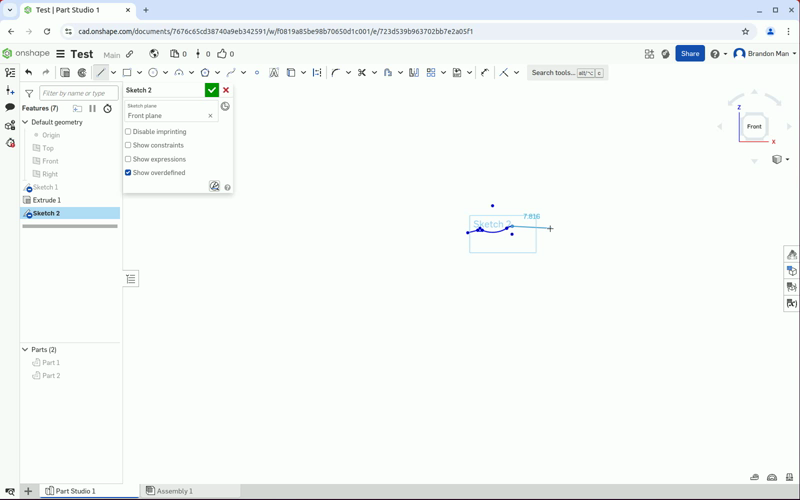
key(esc)
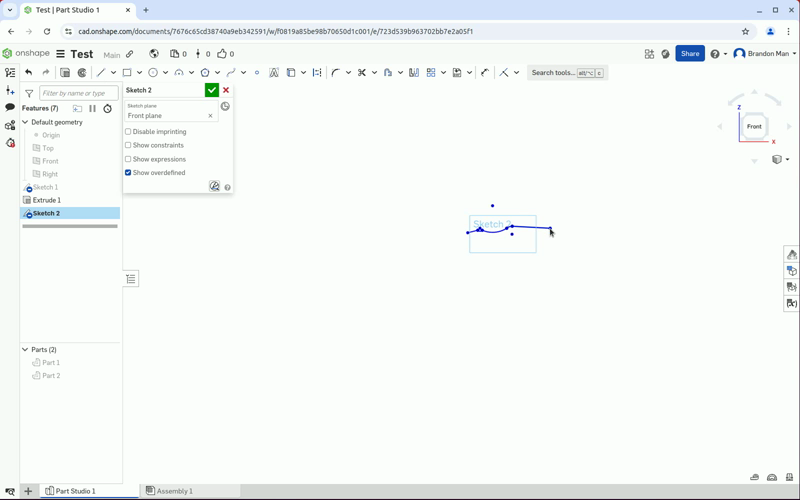
key(a)
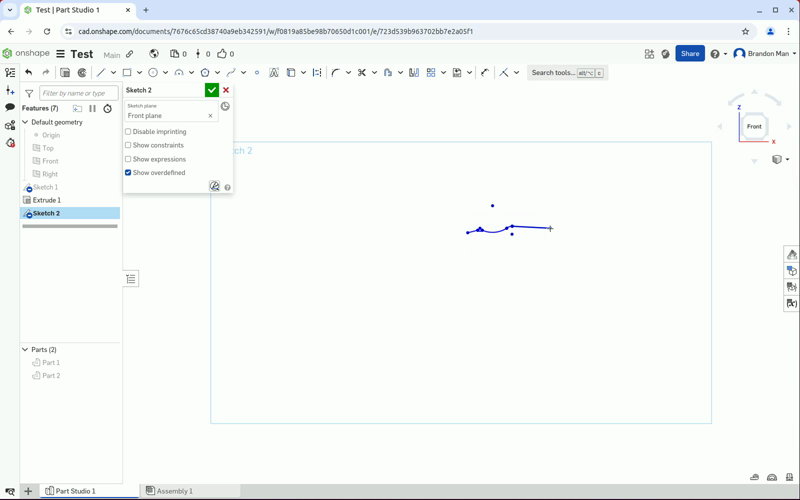
mouse_move(550, 228)
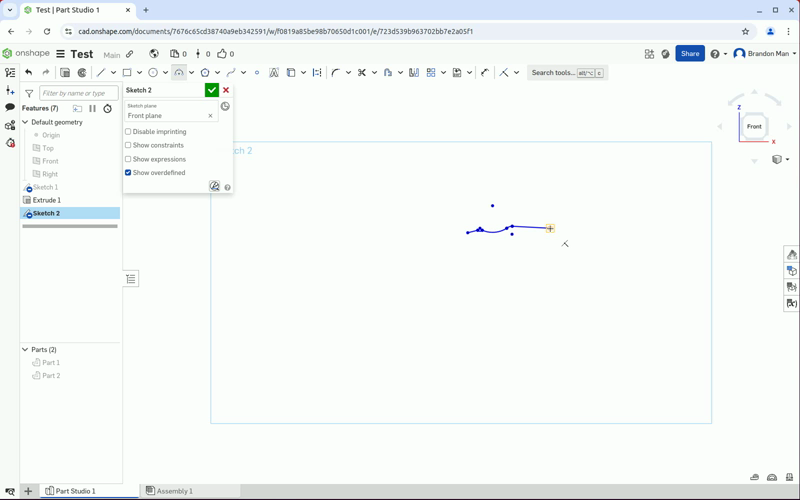
click(550, 228)
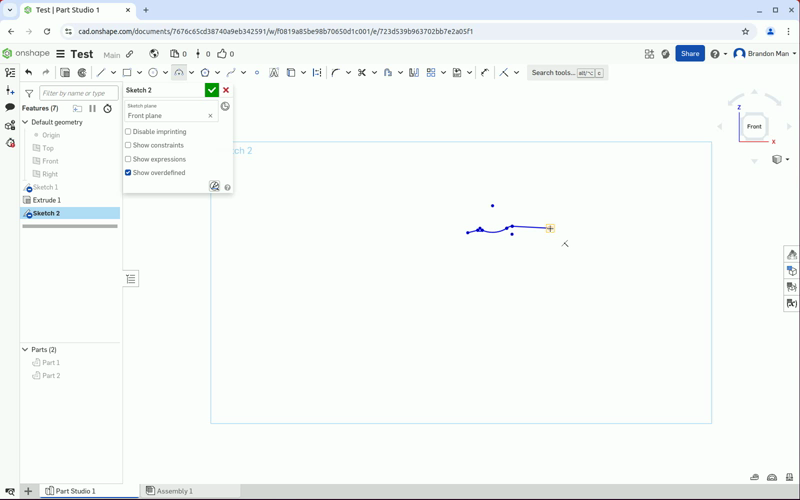
key_down(shift)
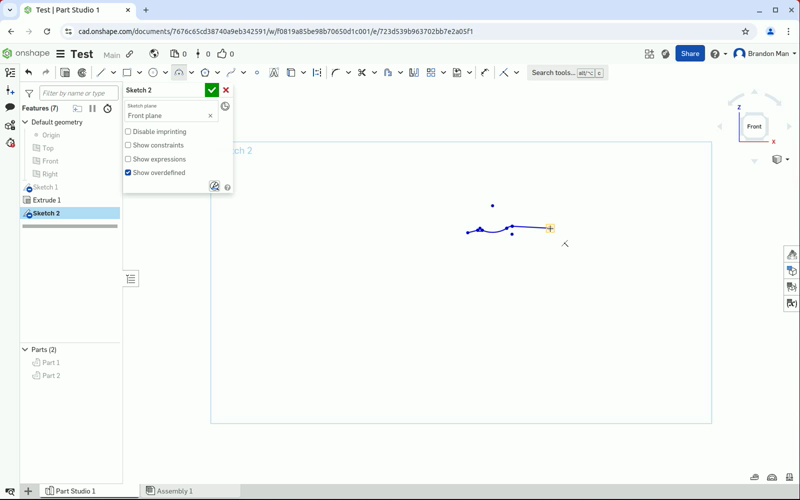
mouse_move(558, 231)
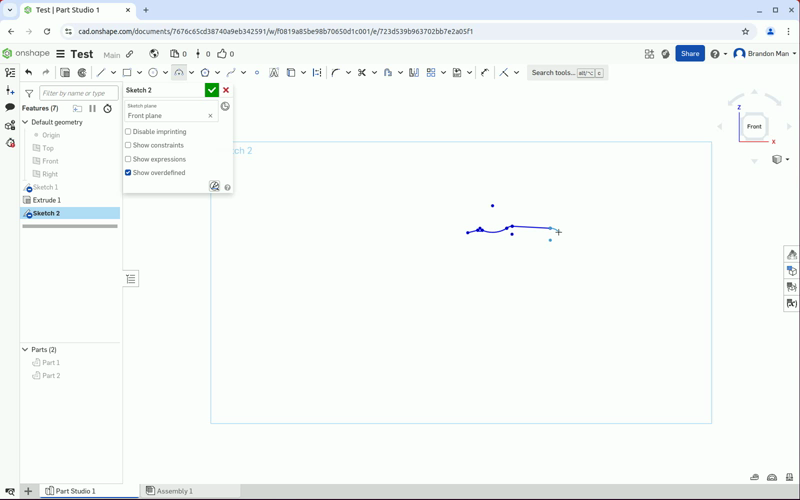
click(558, 231)
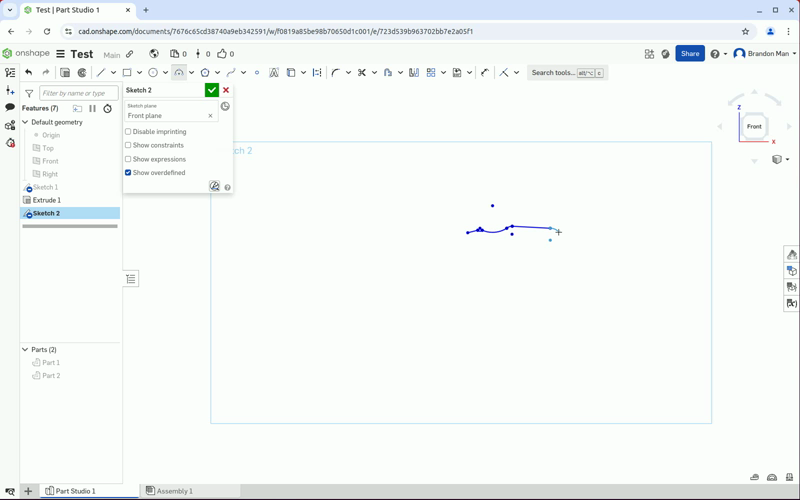
mouse_move(554, 229)
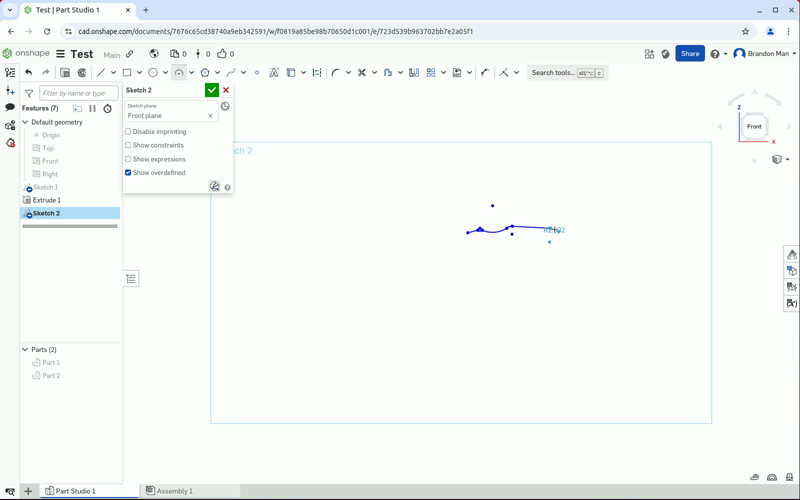
click(554, 229)
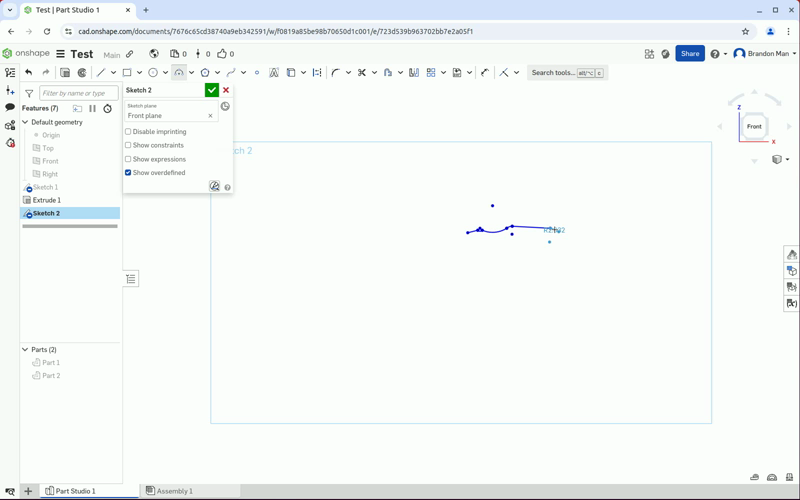
key_up(shift)
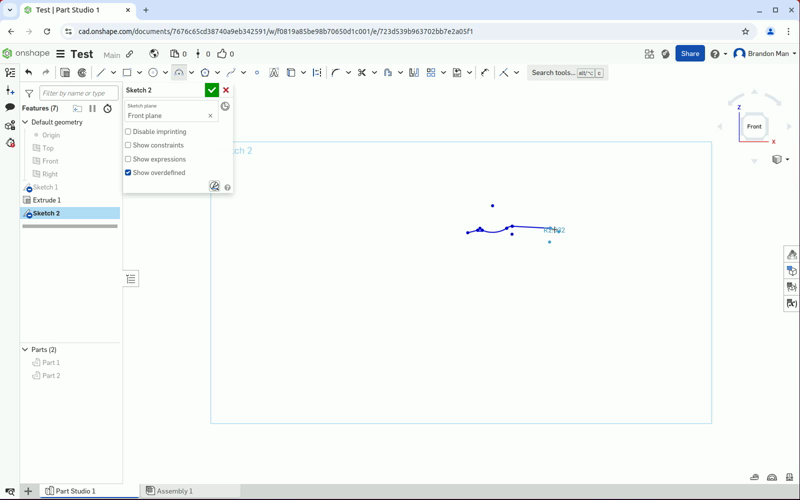
mouse_move(558, 231)
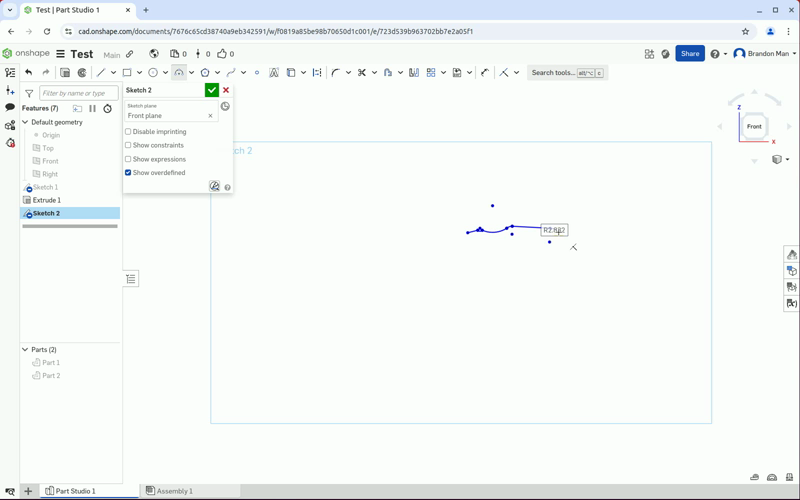
click(558, 231)
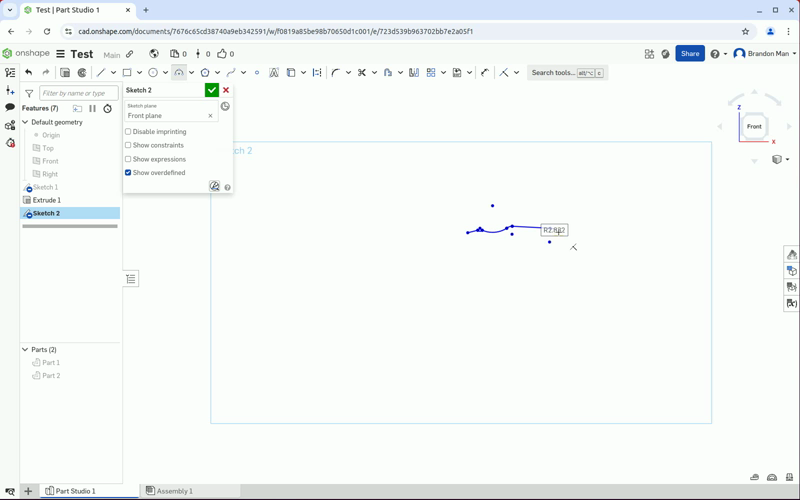
key_down(shift)
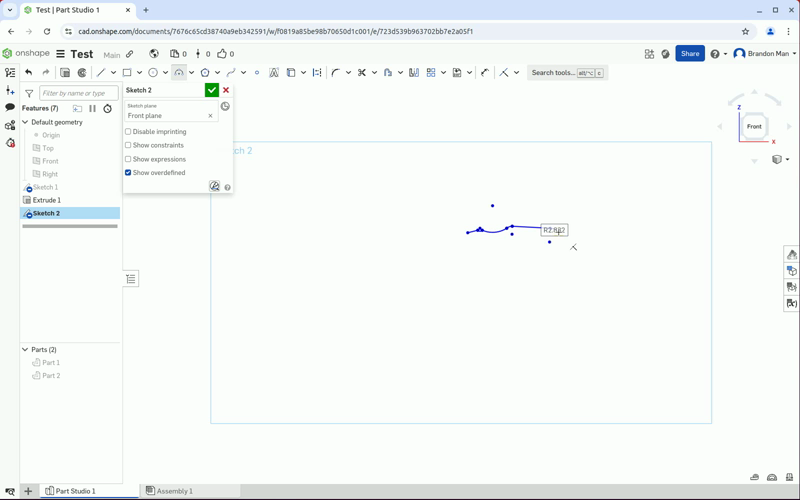
mouse_move(560, 216)
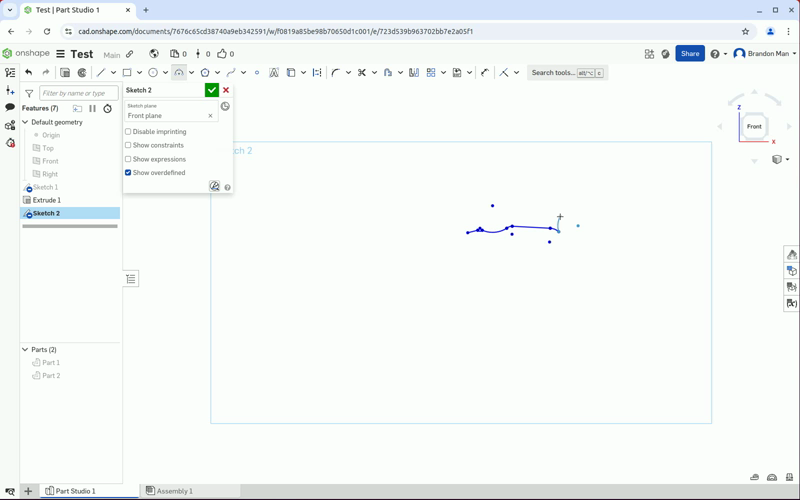
click(560, 216)
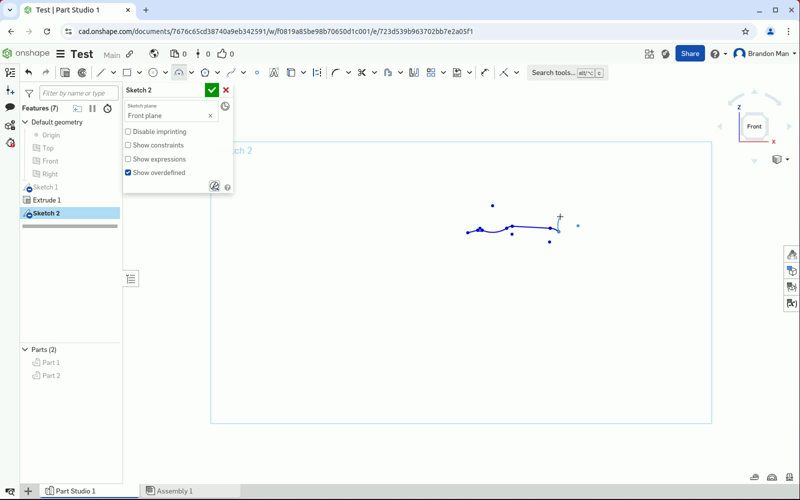
mouse_move(573, 224)
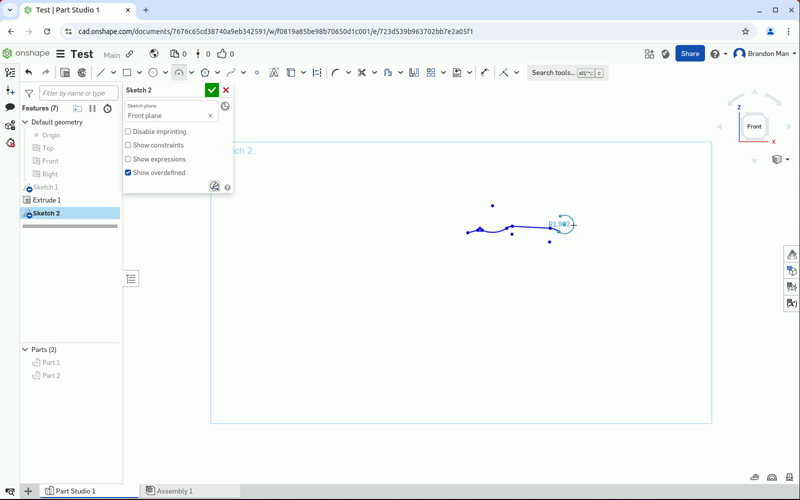
click(573, 224)
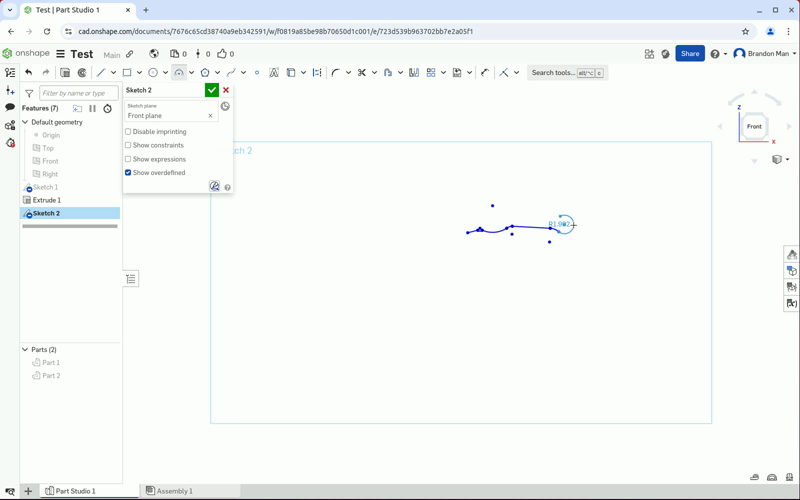
key_up(shift)
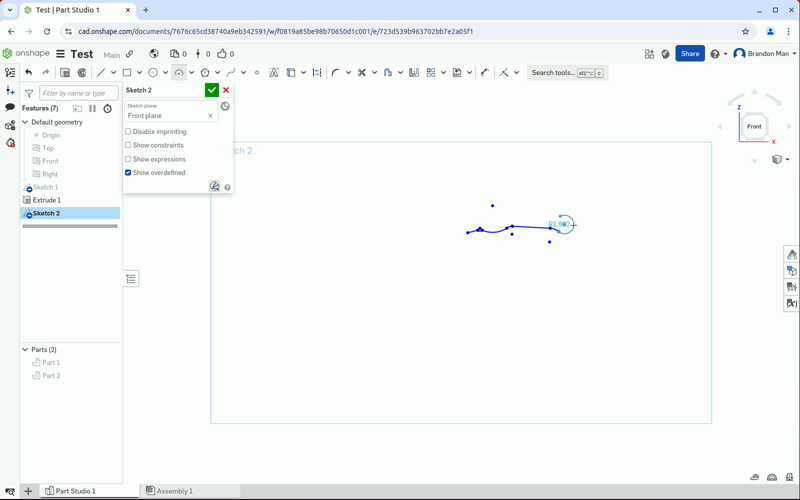
mouse_move(560, 216)
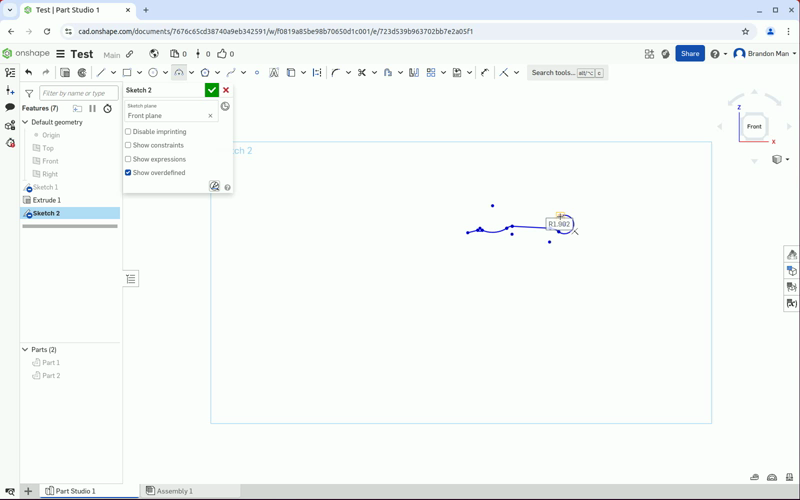
click(560, 216)
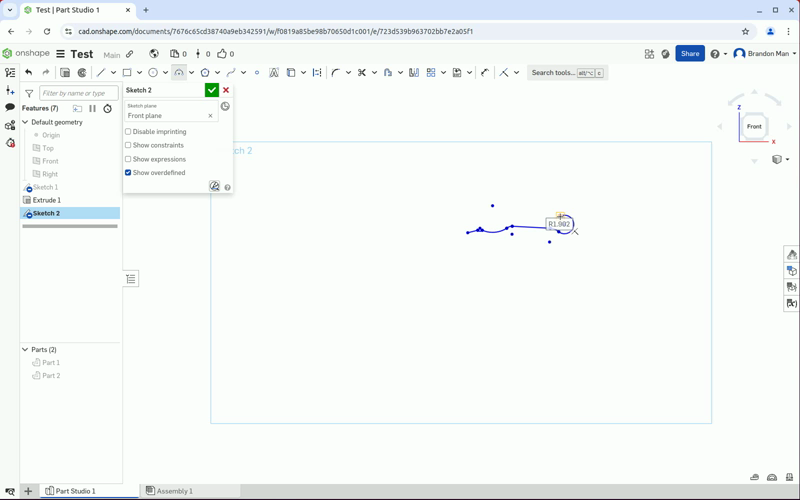
key_down(shift)
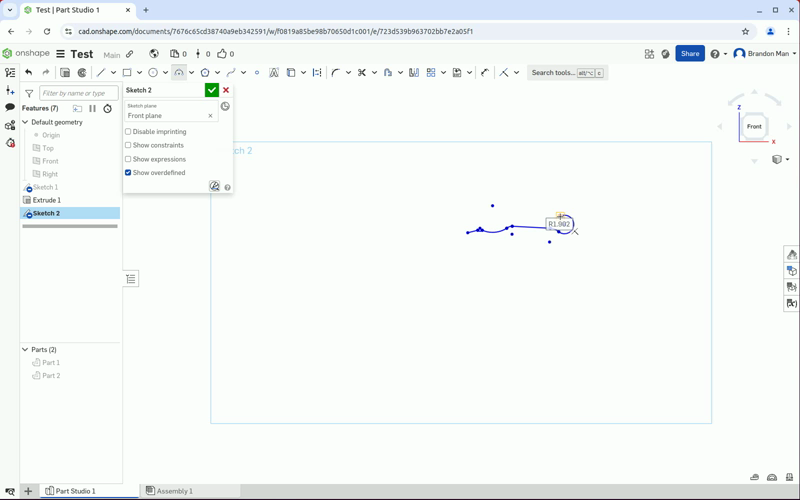
mouse_move(550, 218)
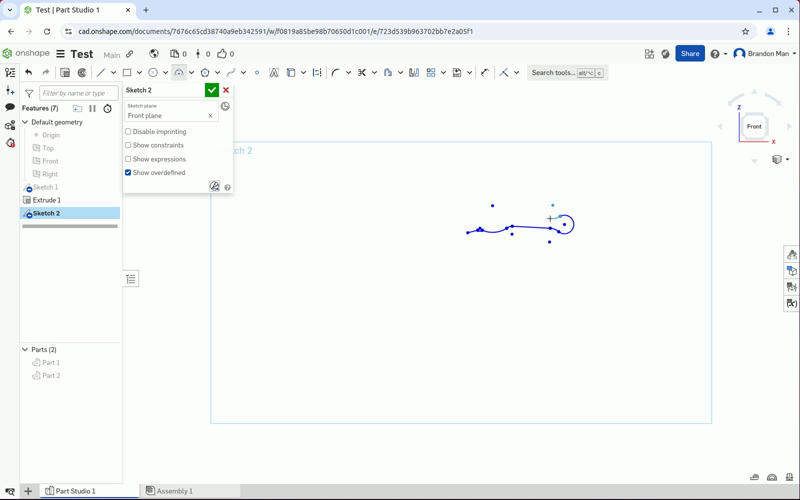
click(550, 218)
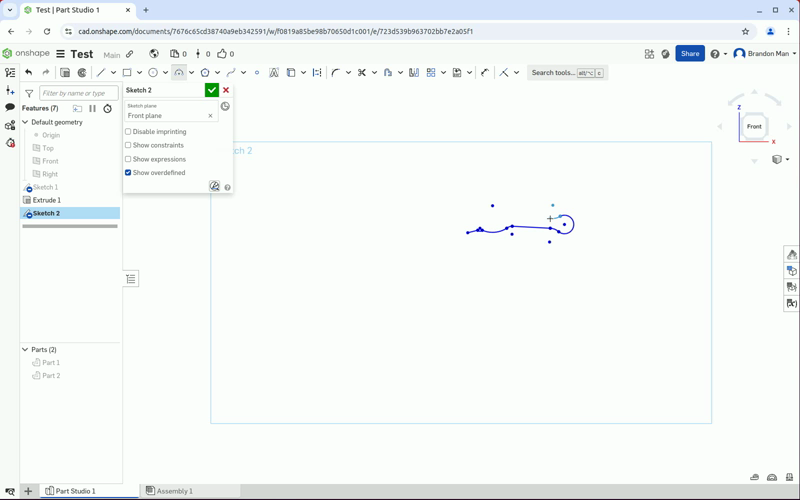
mouse_move(555, 217)
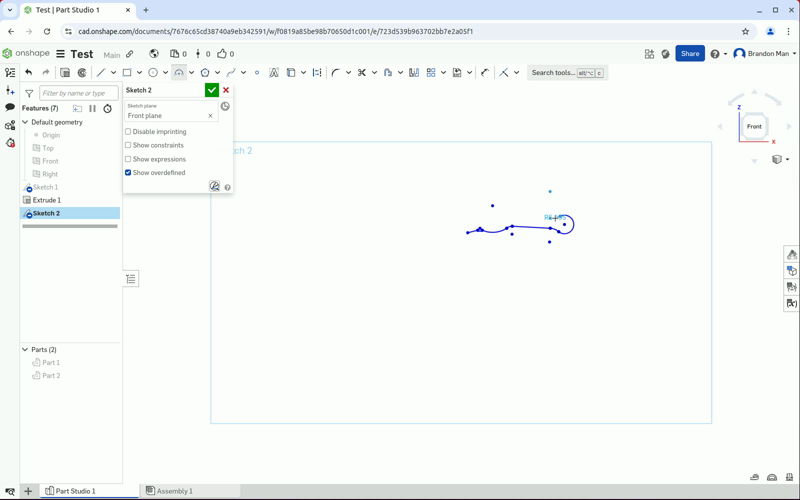
click(555, 217)
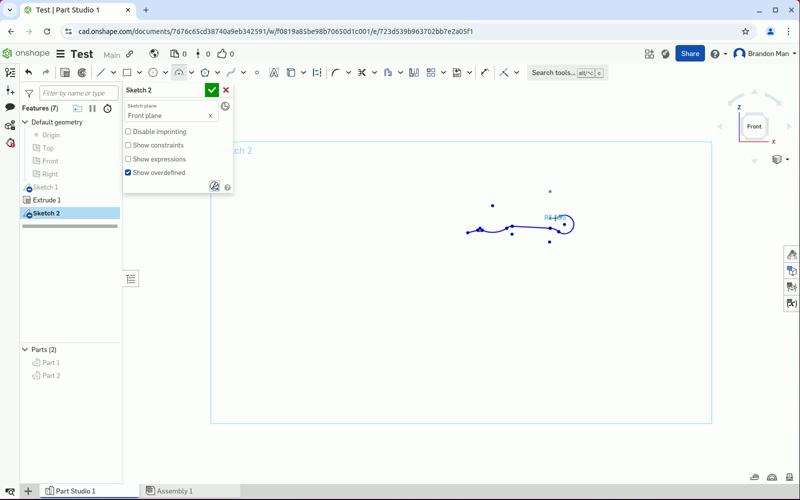
key_up(shift)
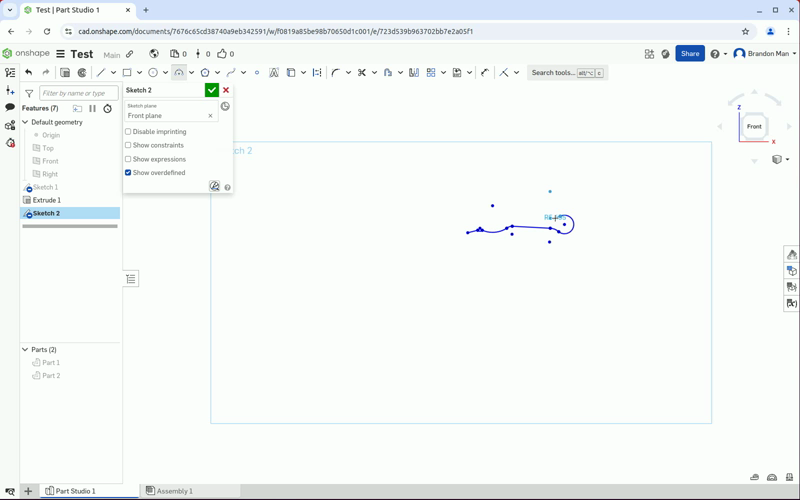
key(esc)
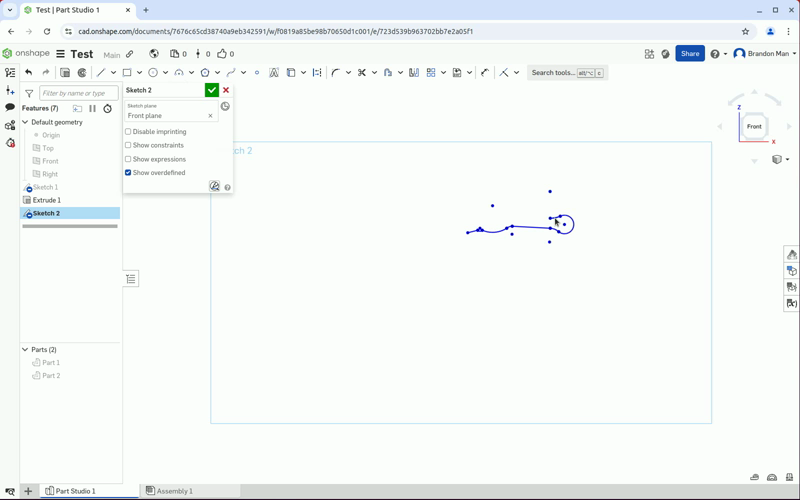
key(l)
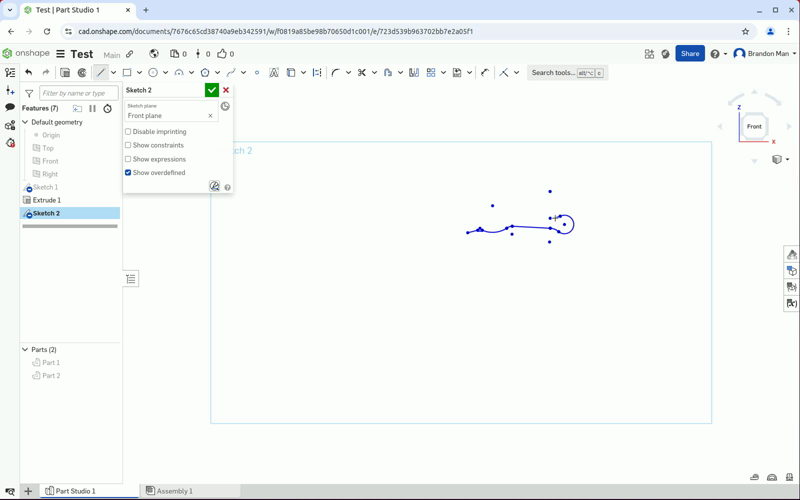
mouse_move(550, 218)
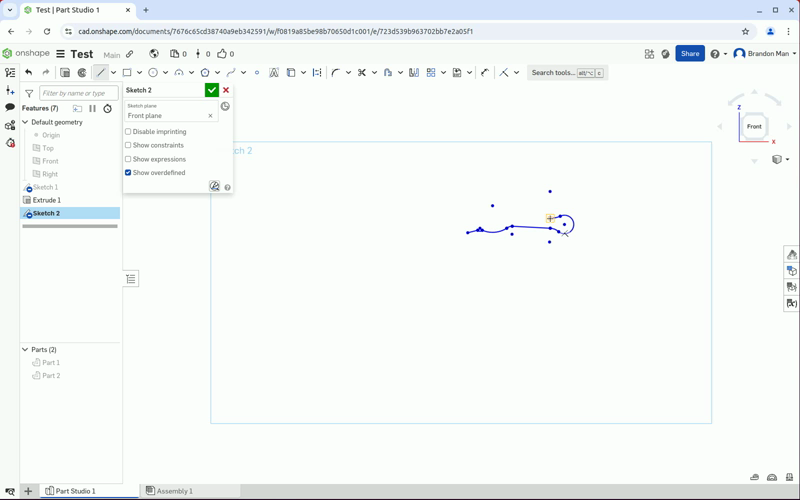
click(550, 218)
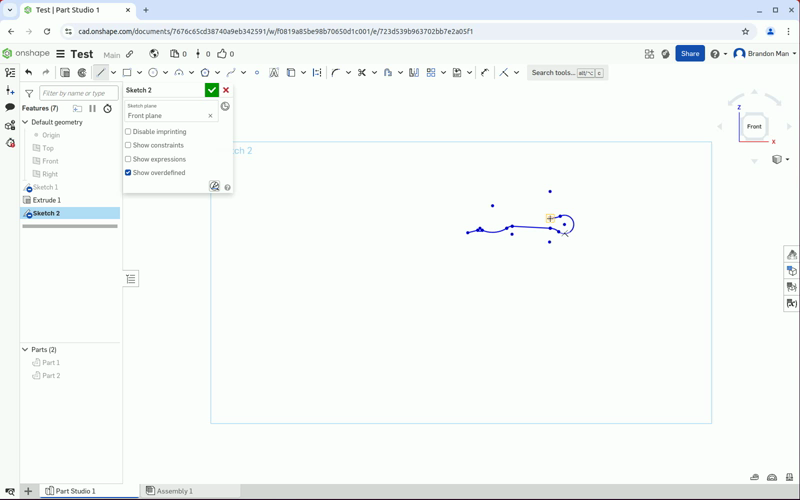
key_down(shift)
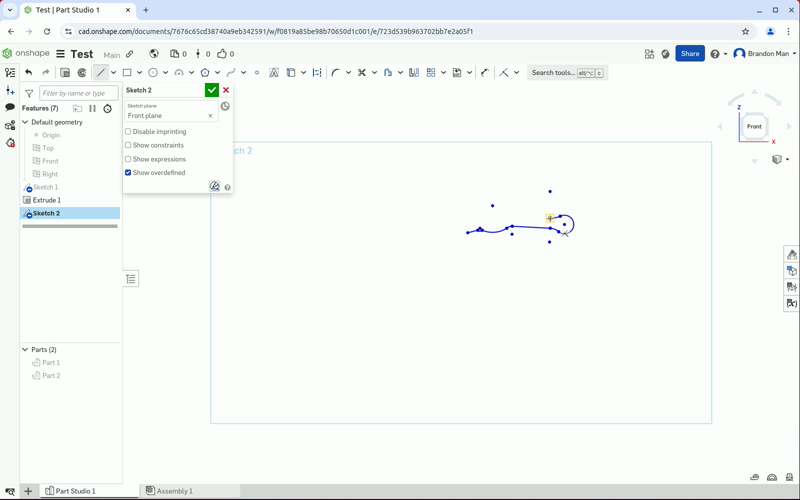
mouse_move(580, 218)
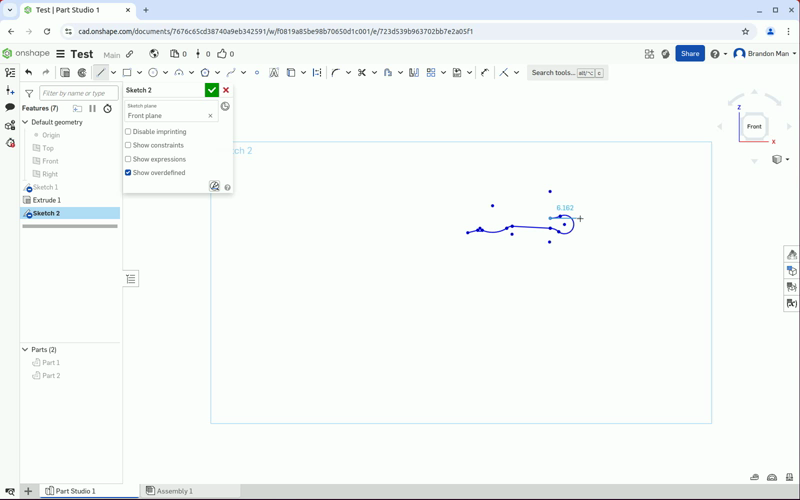
mouse_move(507, 213)
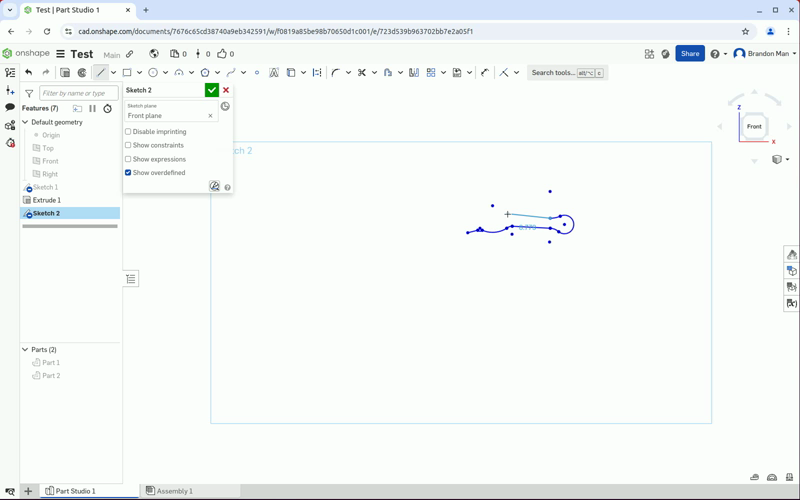
click(507, 213)
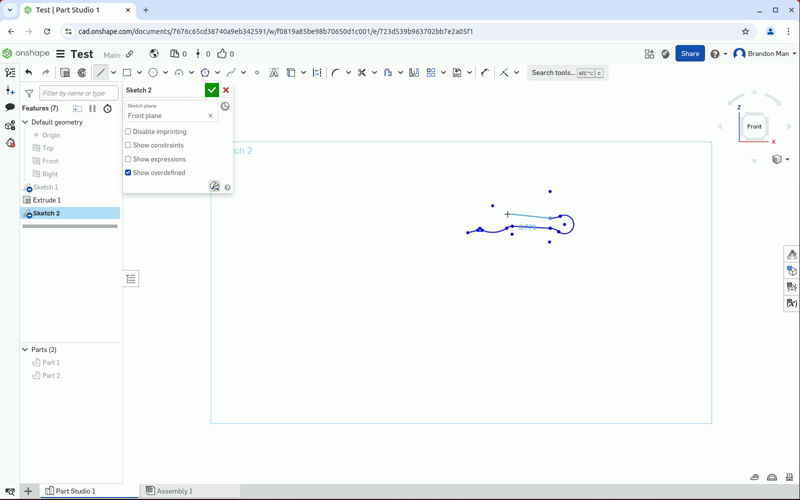
key_up(shift)
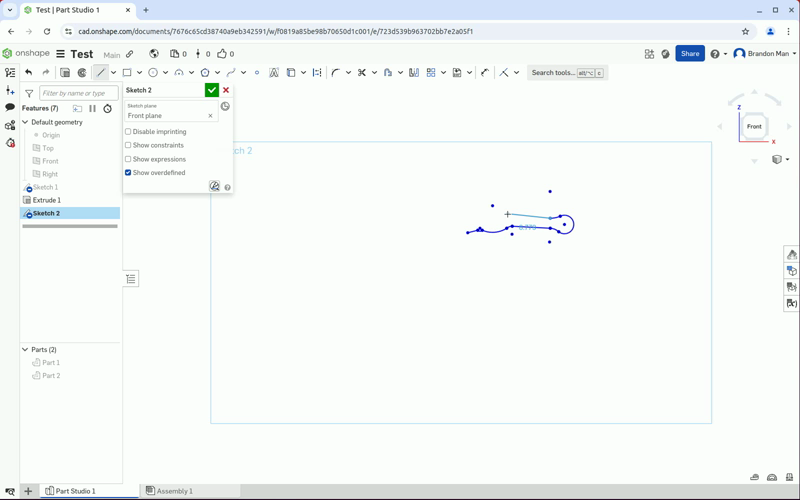
key(esc)
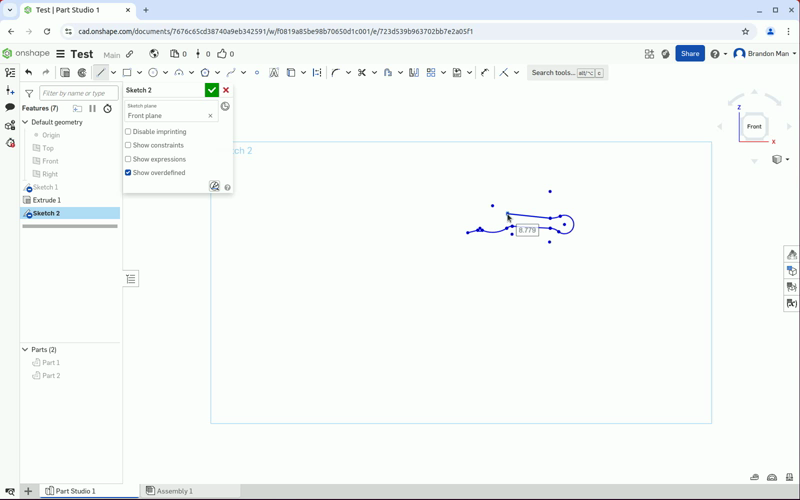
key(a)
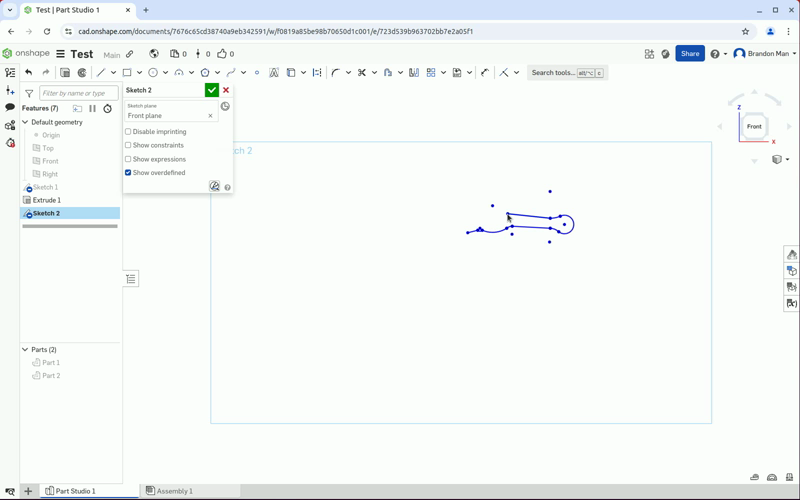
mouse_move(507, 213)
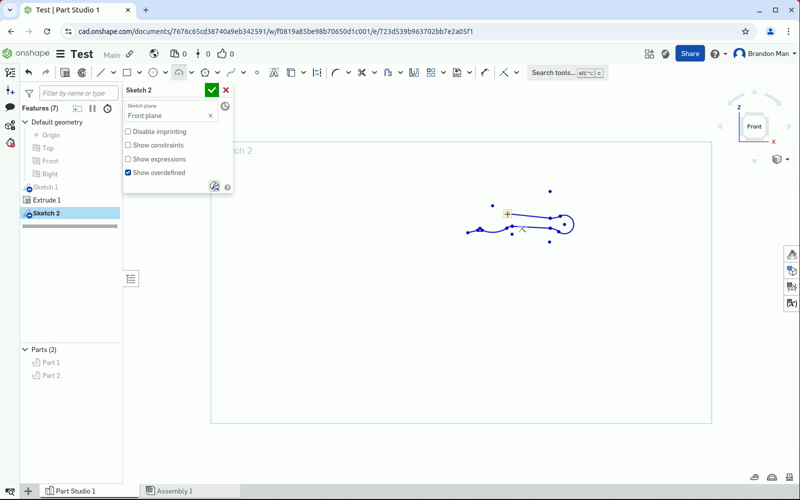
click(507, 213)
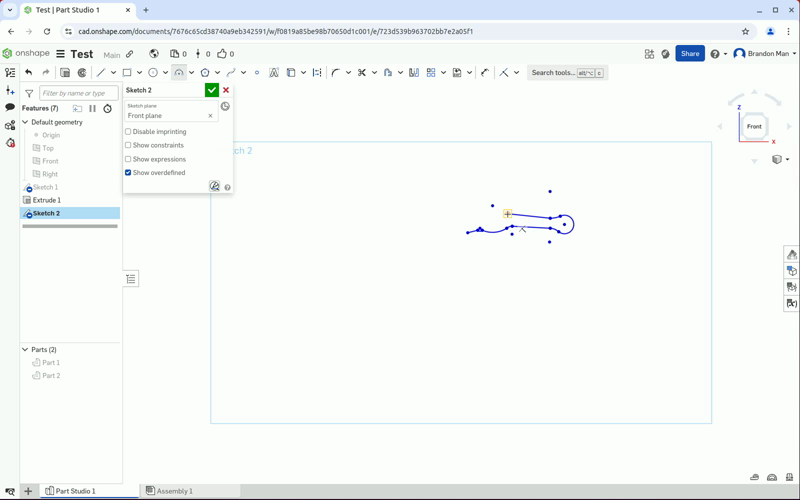
key_down(shift)
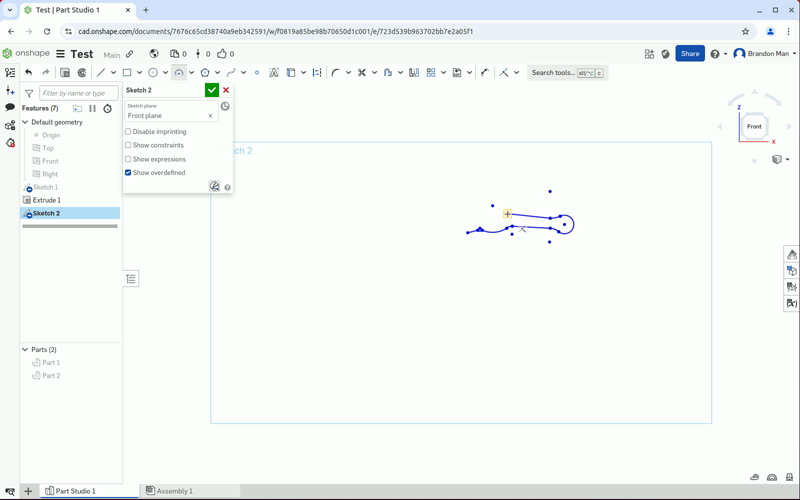
mouse_move(500, 217)
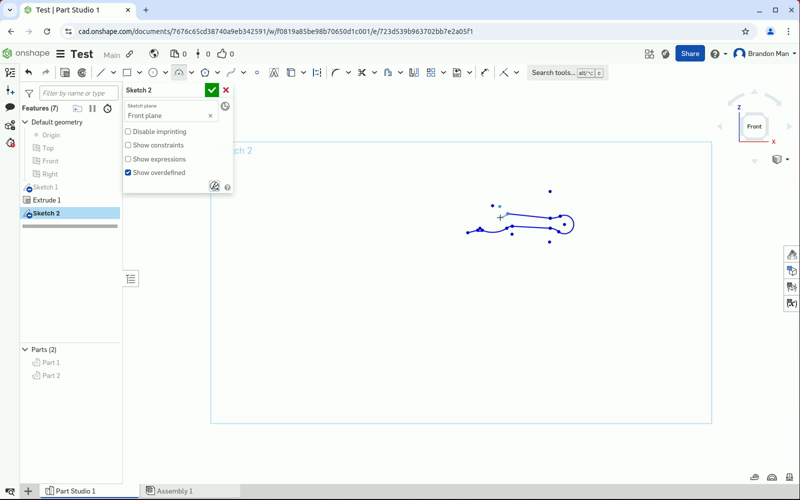
click(500, 217)
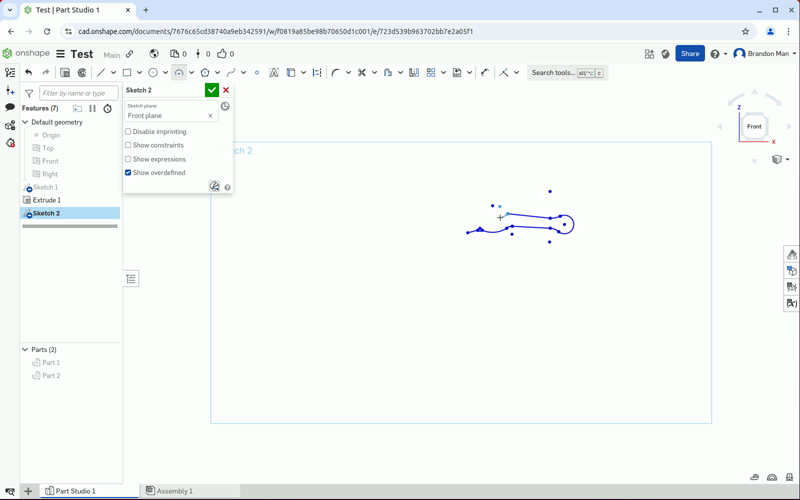
mouse_move(503, 214)
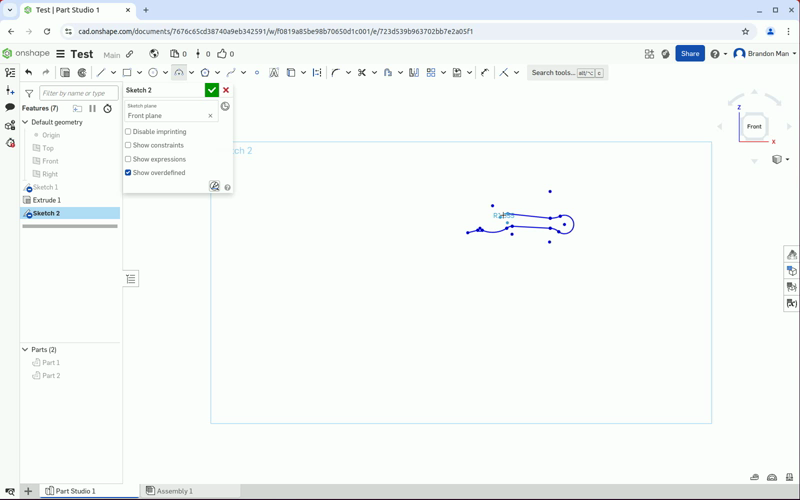
click(503, 214)
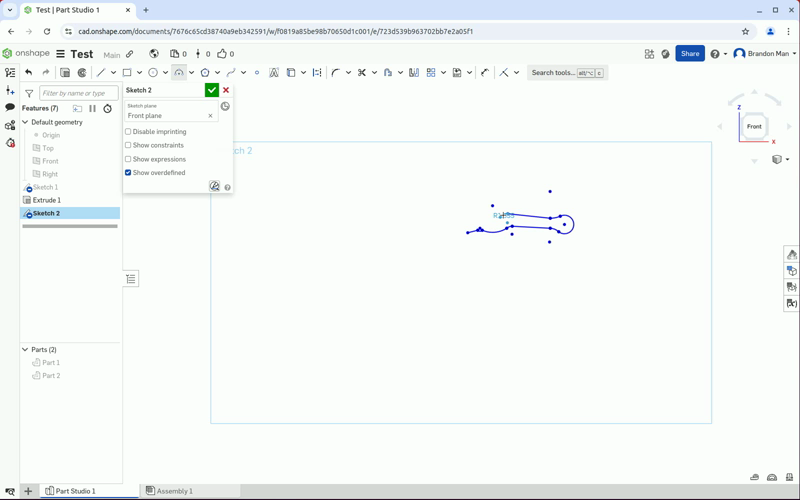
key_up(shift)
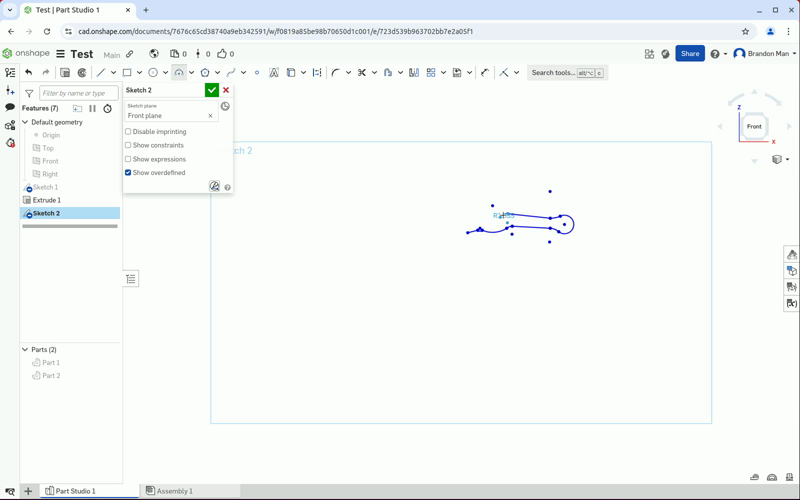
mouse_move(500, 217)
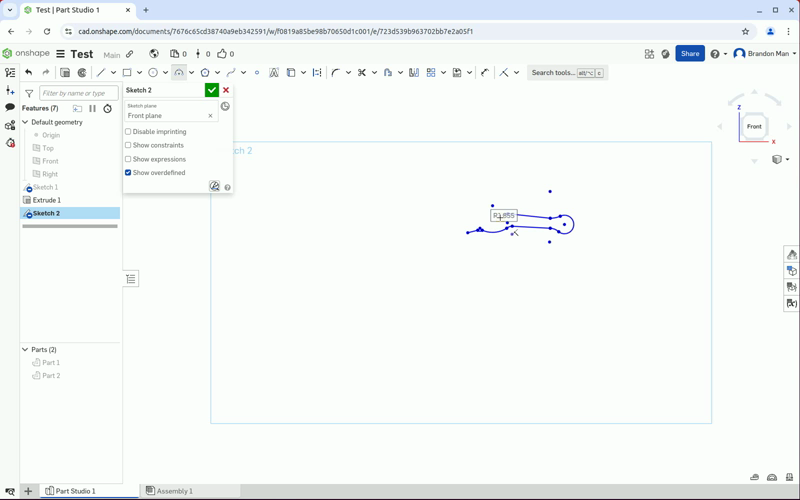
scroll(6)
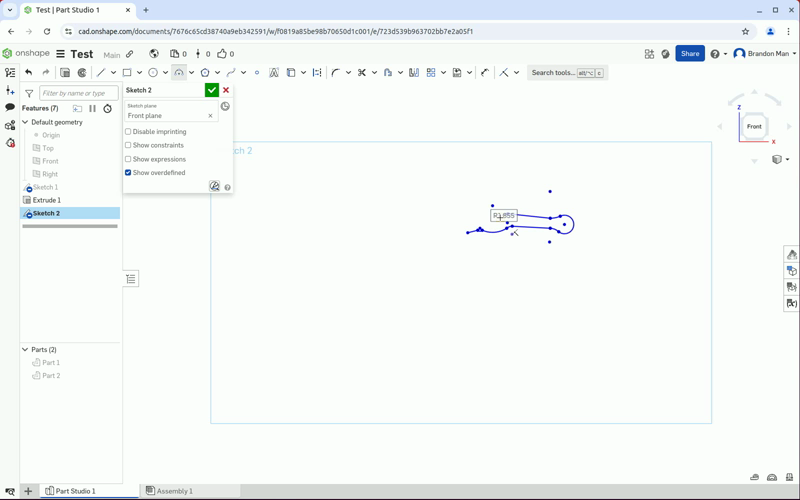
scroll(6)
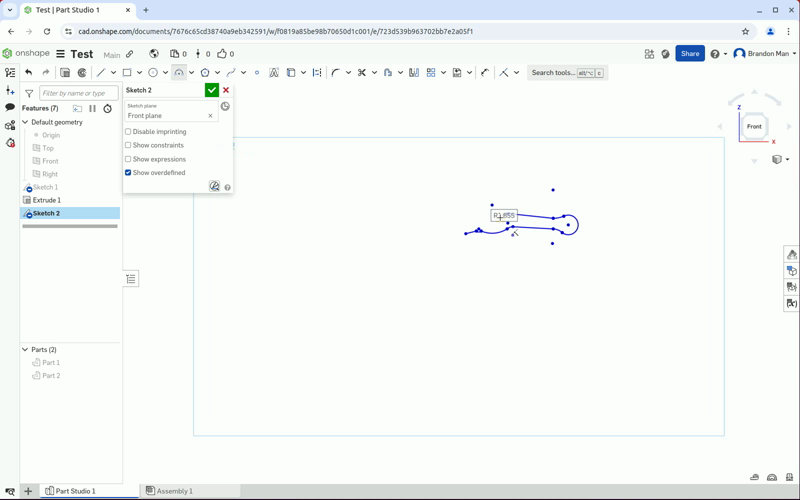
scroll(6)
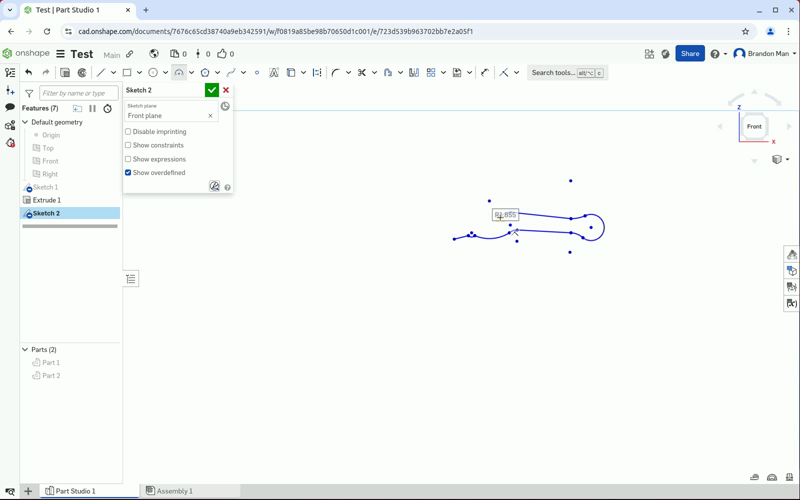
scroll(6)
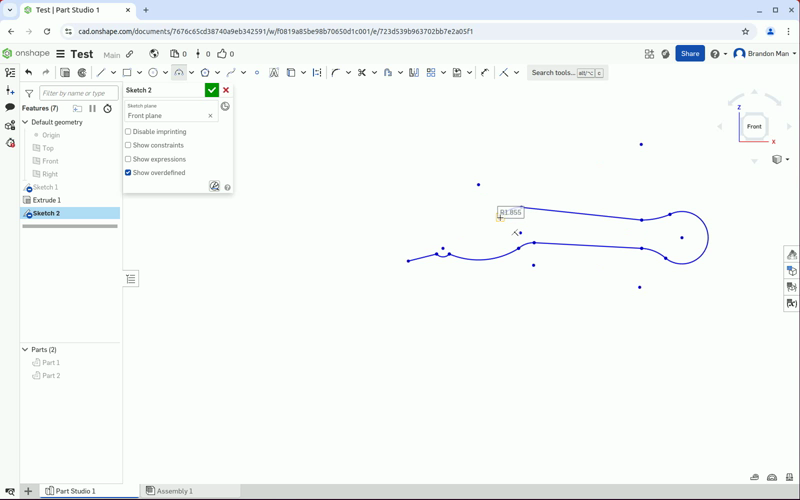
scroll(6)
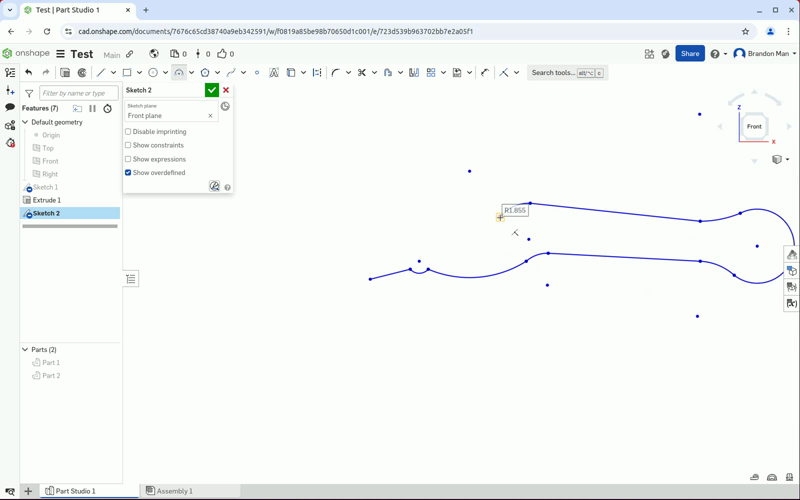
scroll(6)
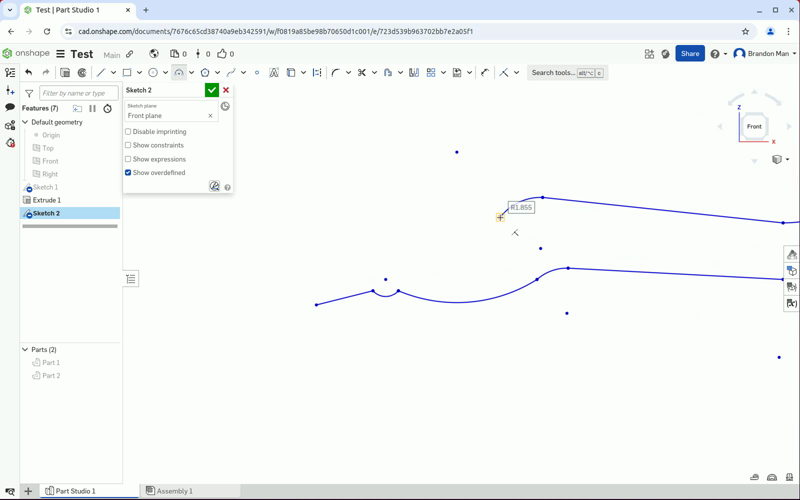
scroll(6)
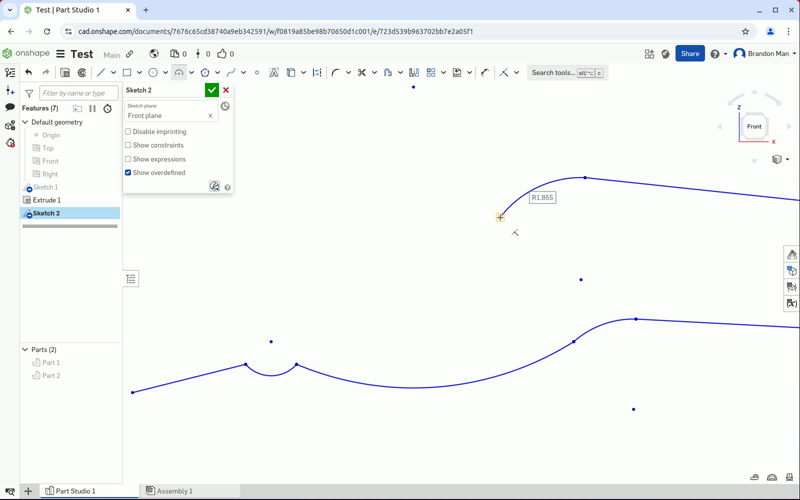
click(500, 217)
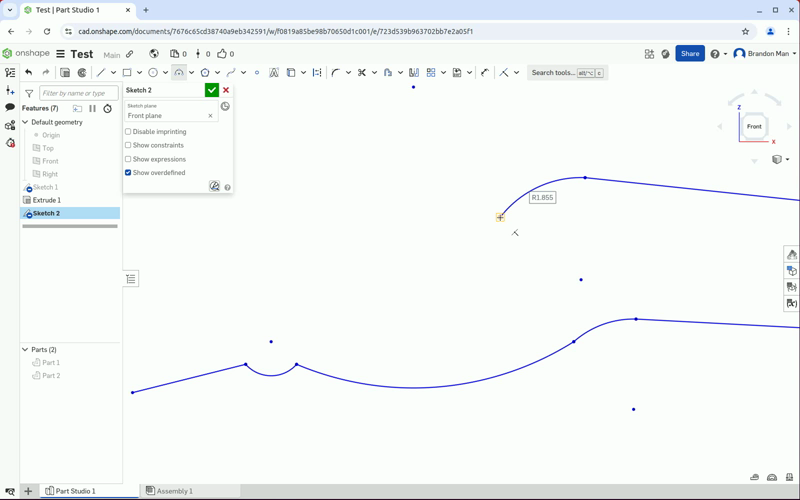
scroll(-6)
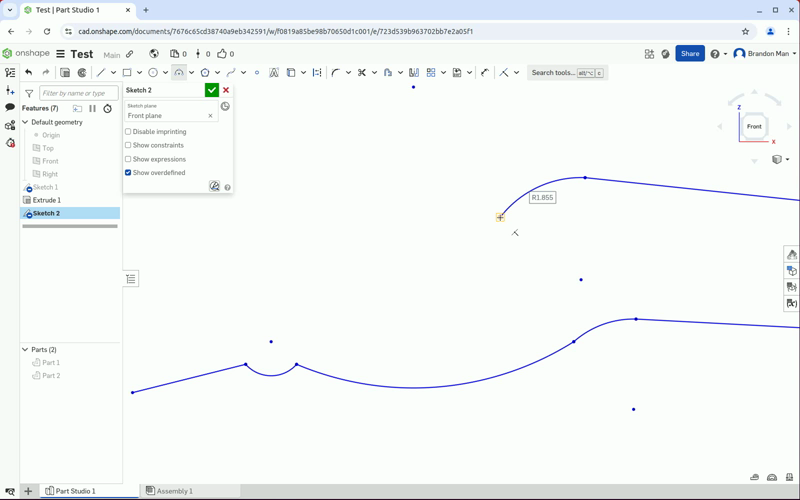
scroll(-6)
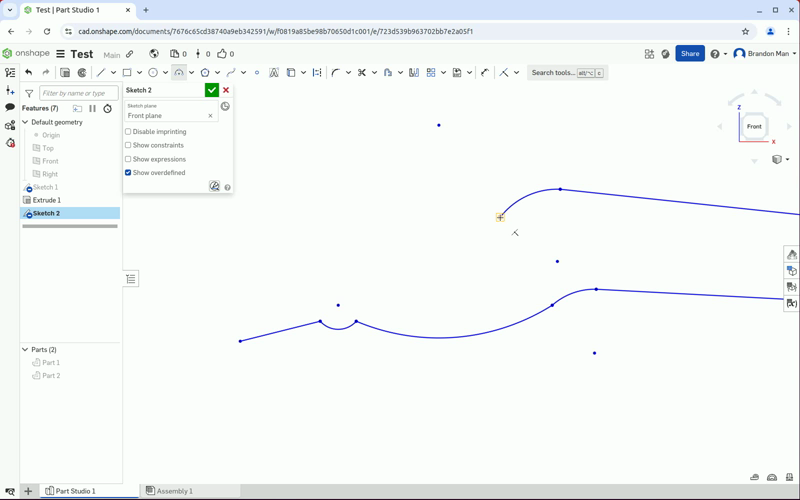
scroll(-6)
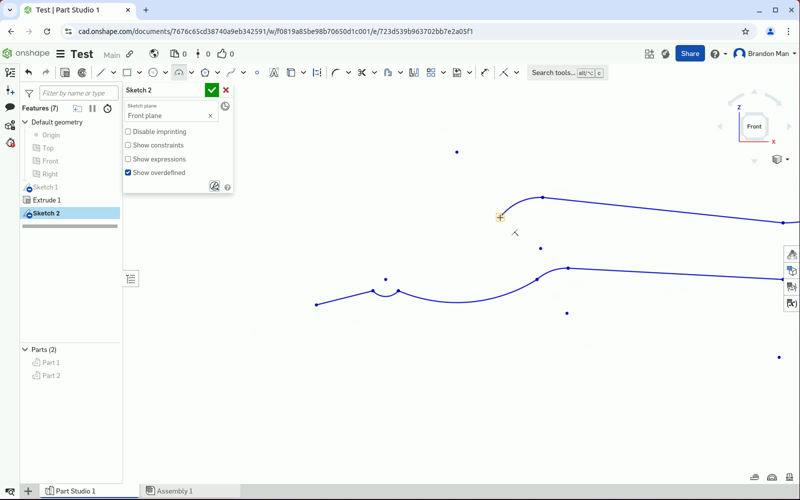
scroll(-6)
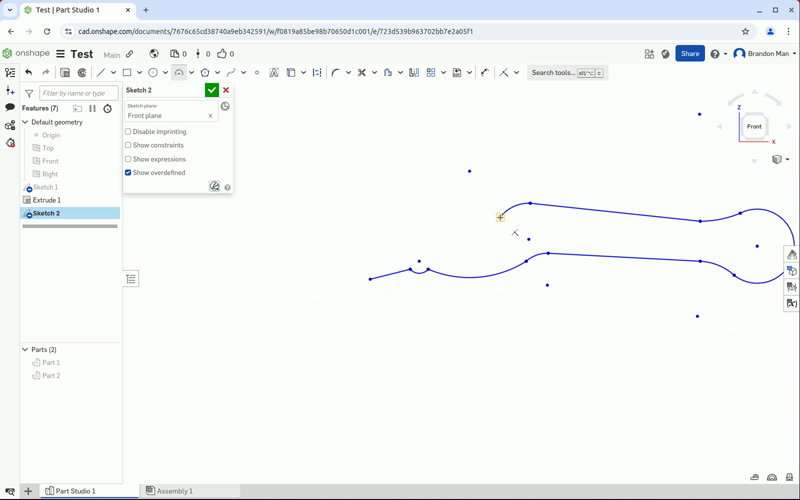
scroll(-6)
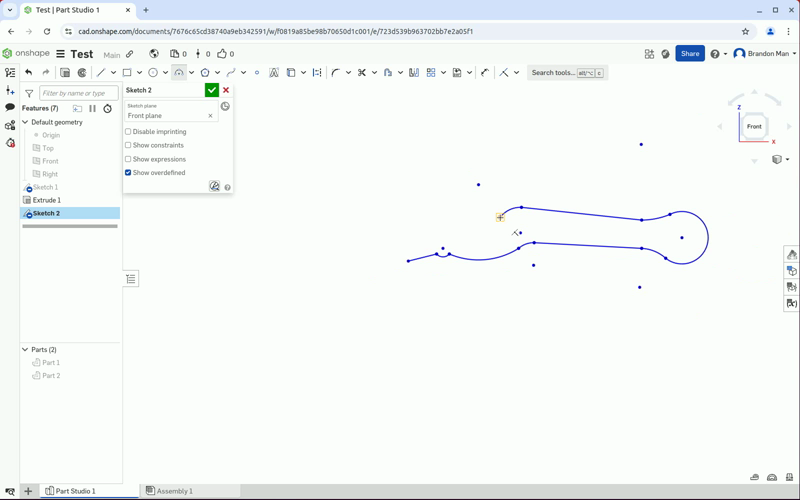
scroll(-6)
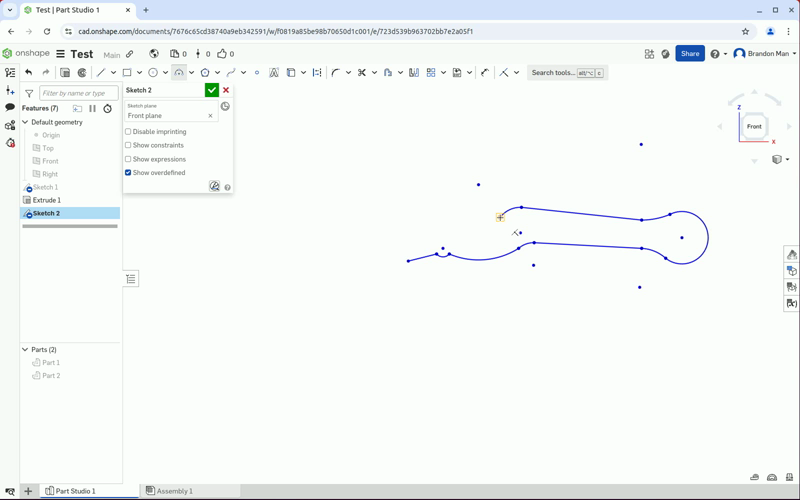
scroll(-6)
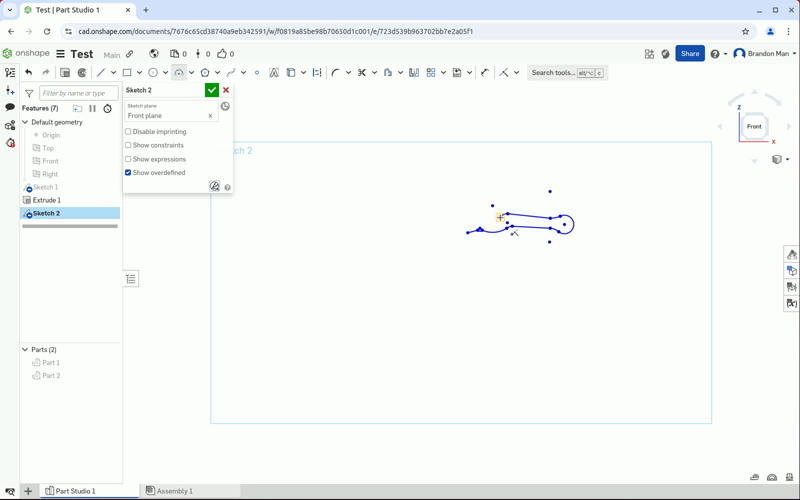
key_down(shift)
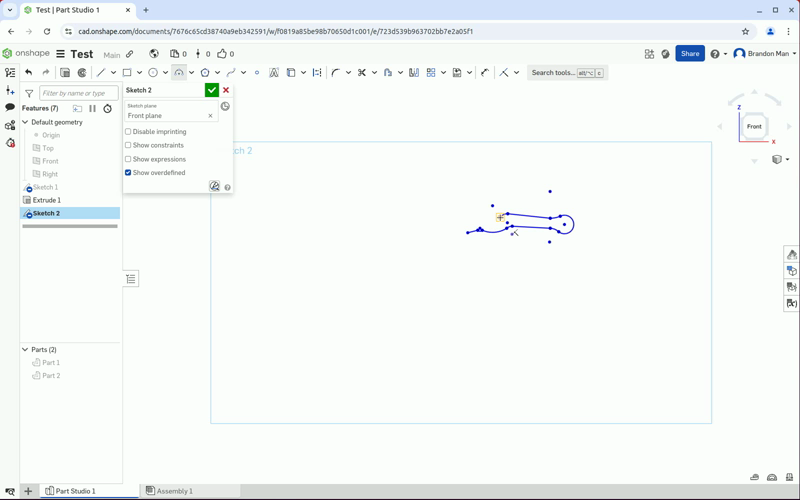
mouse_move(483, 218)
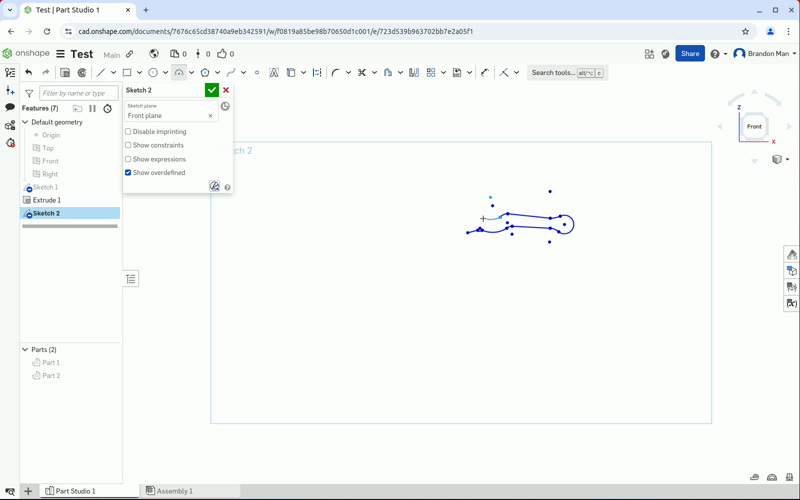
click(483, 218)
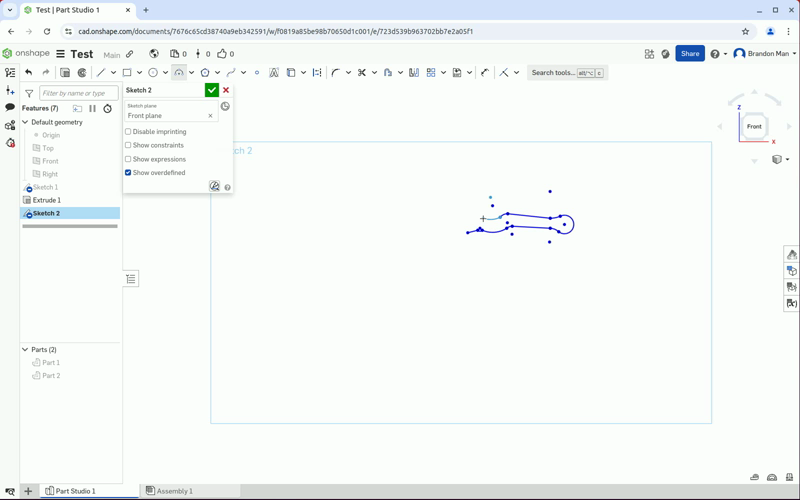
mouse_move(492, 220)
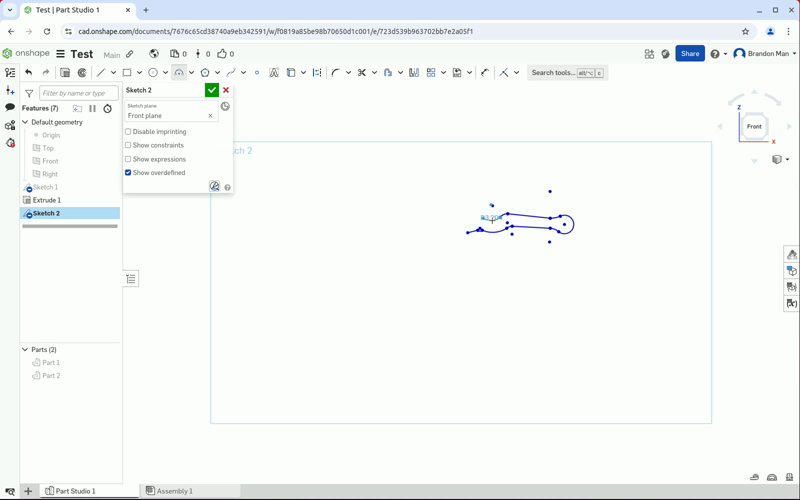
click(492, 220)
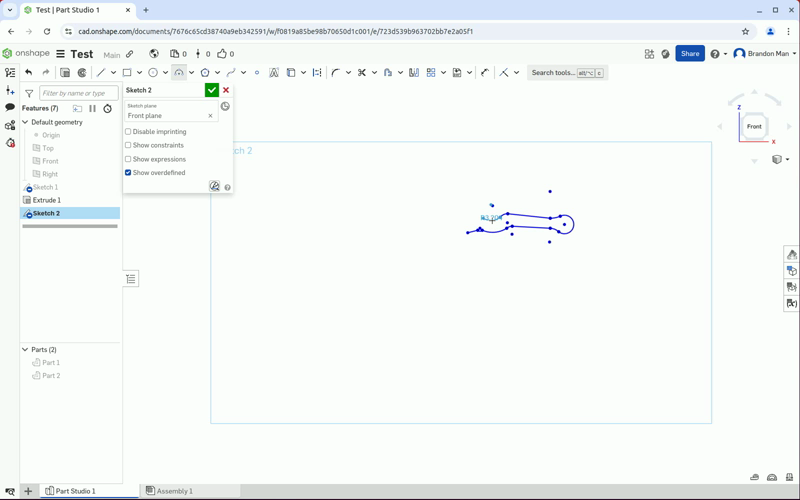
key_up(shift)
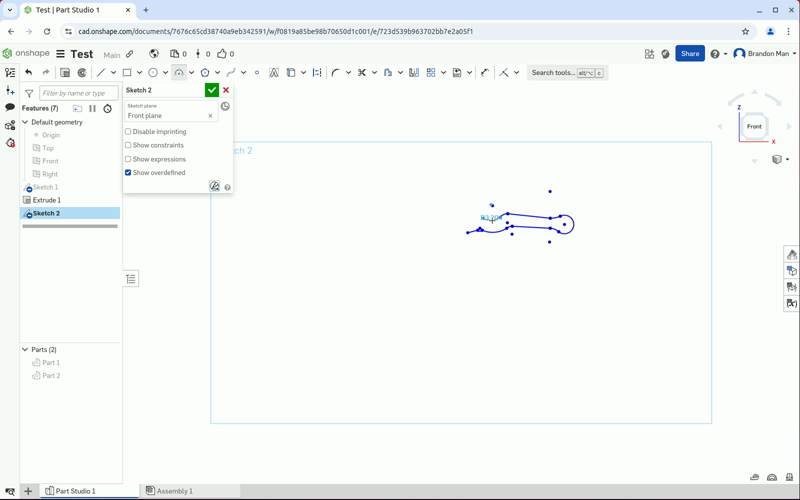
mouse_move(483, 218)
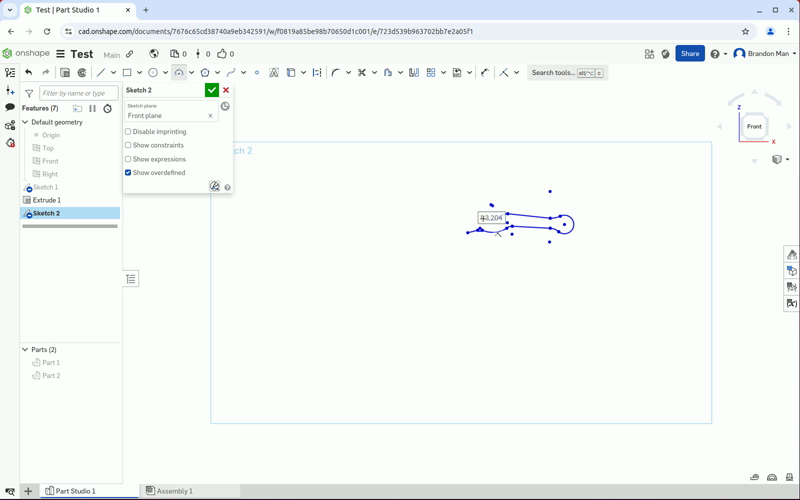
click(483, 218)
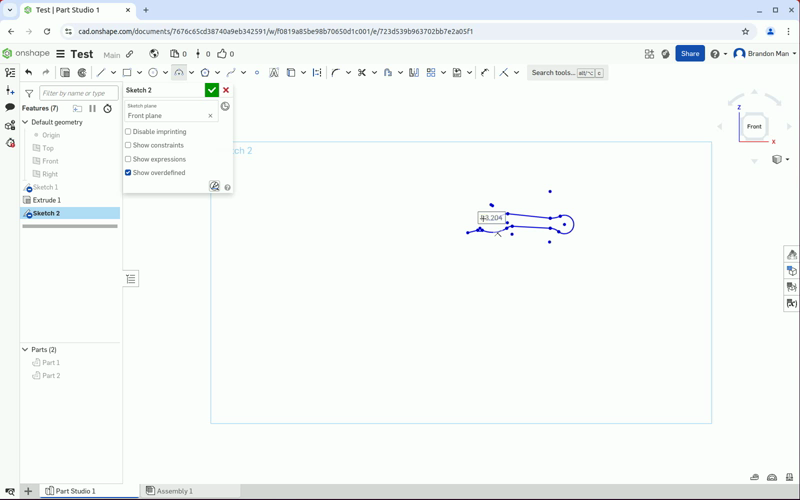
key_down(shift)
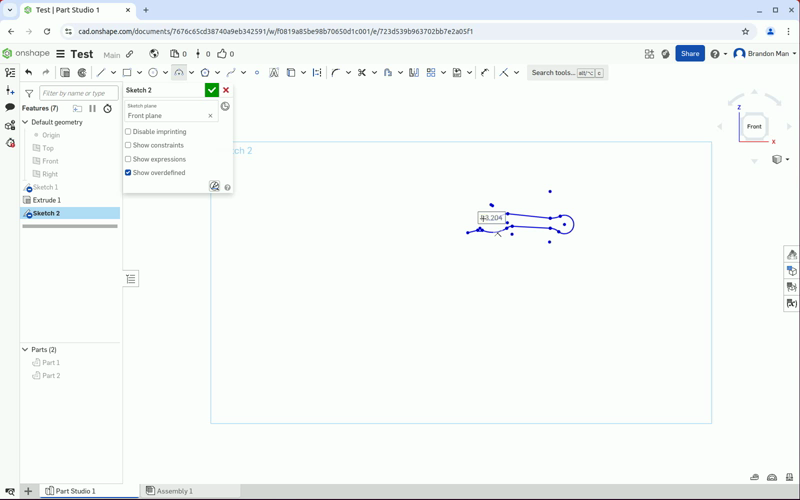
mouse_move(479, 217)
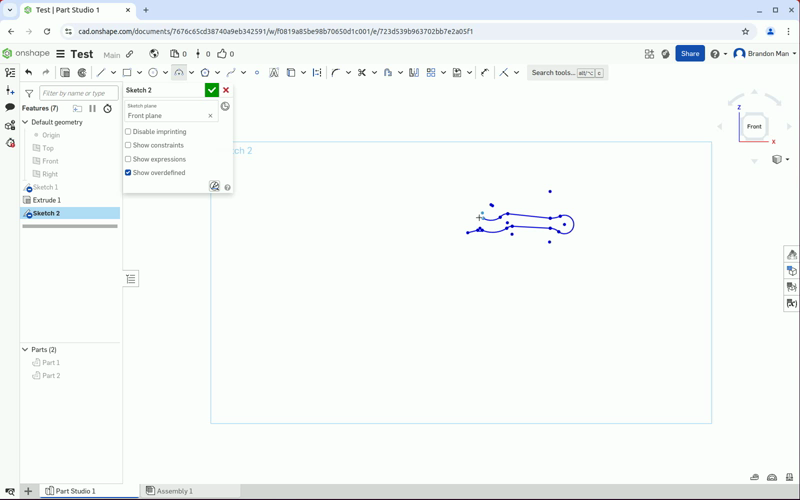
scroll(6)
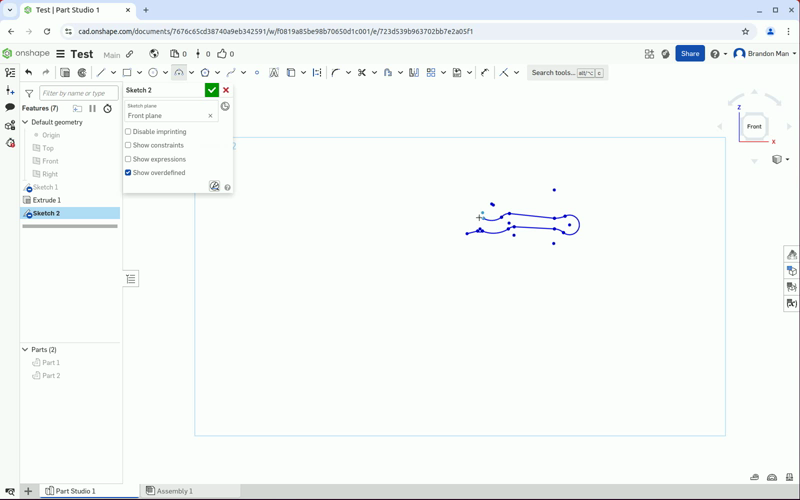
scroll(6)
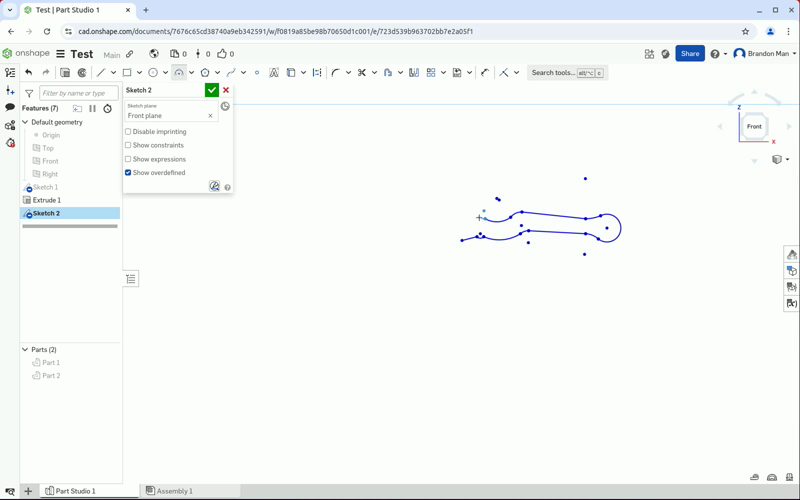
scroll(6)
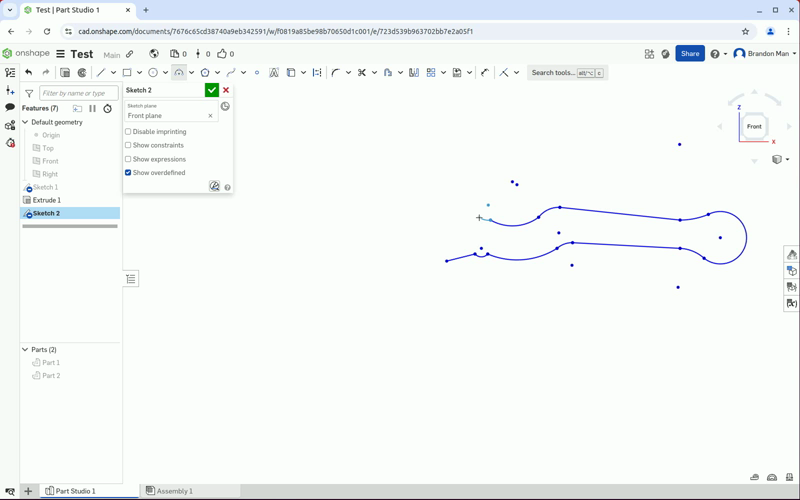
scroll(6)
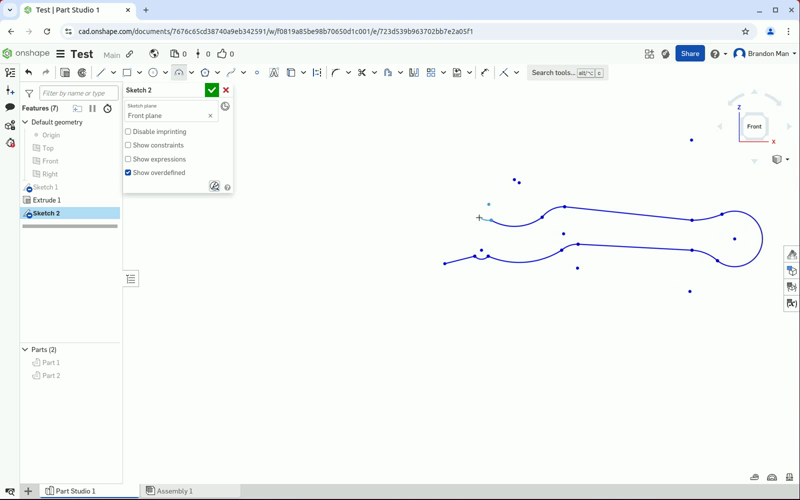
scroll(6)
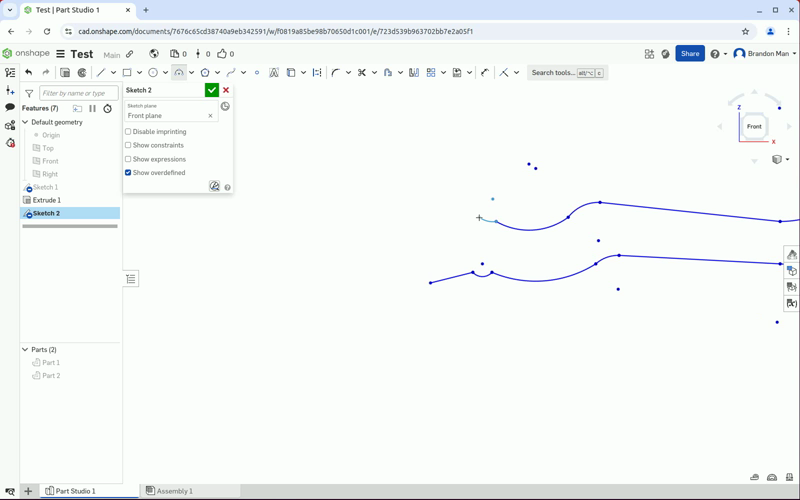
scroll(6)
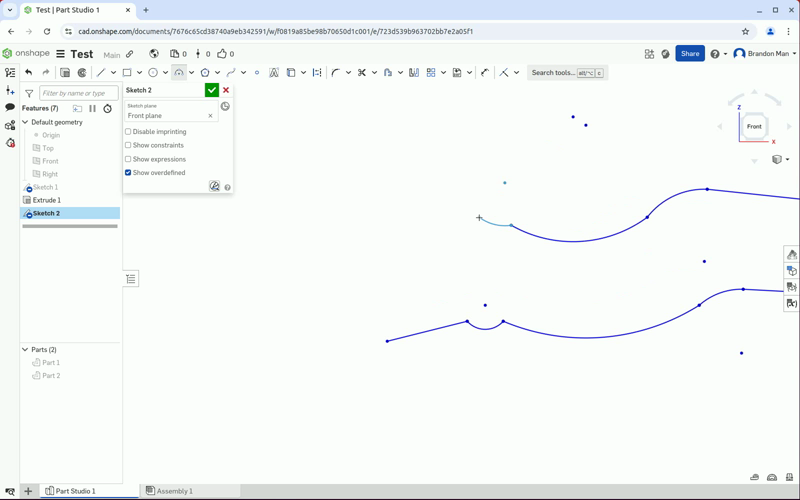
scroll(6)
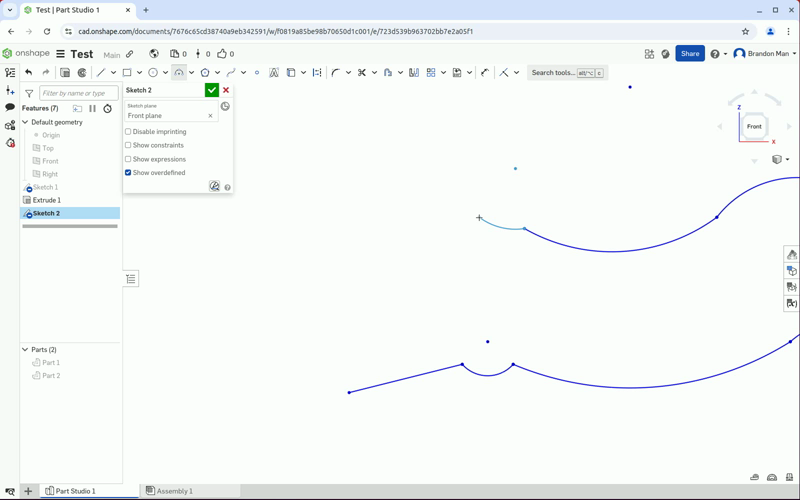
click(479, 217)
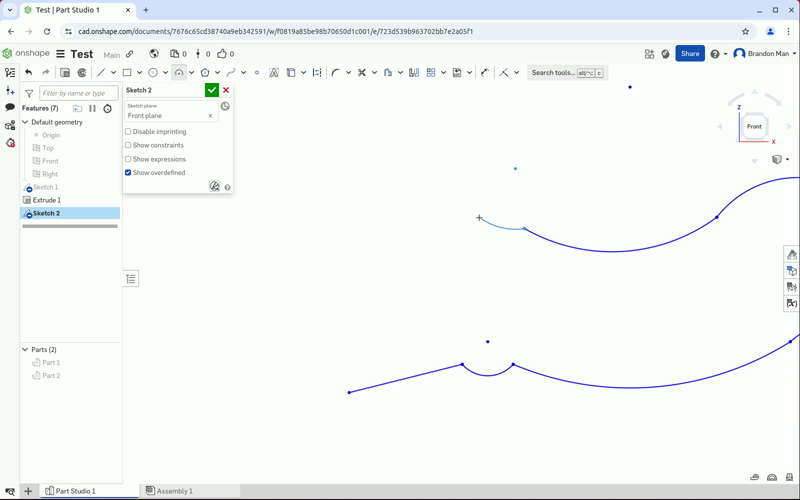
scroll(-6)
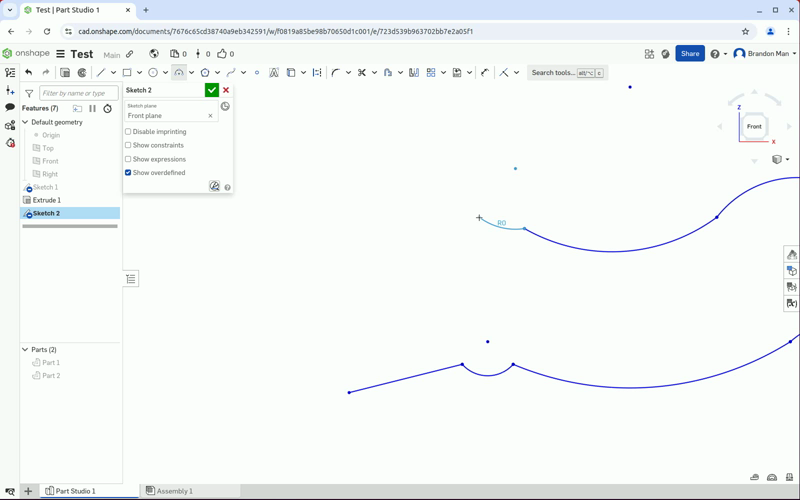
scroll(-6)
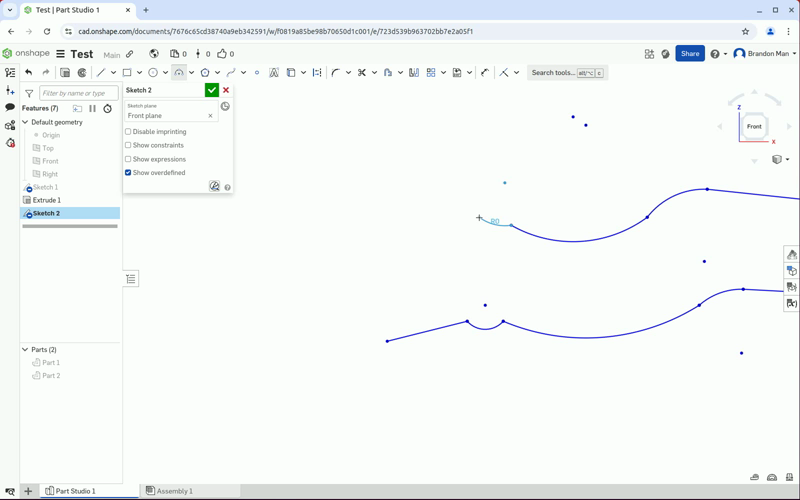
scroll(-6)
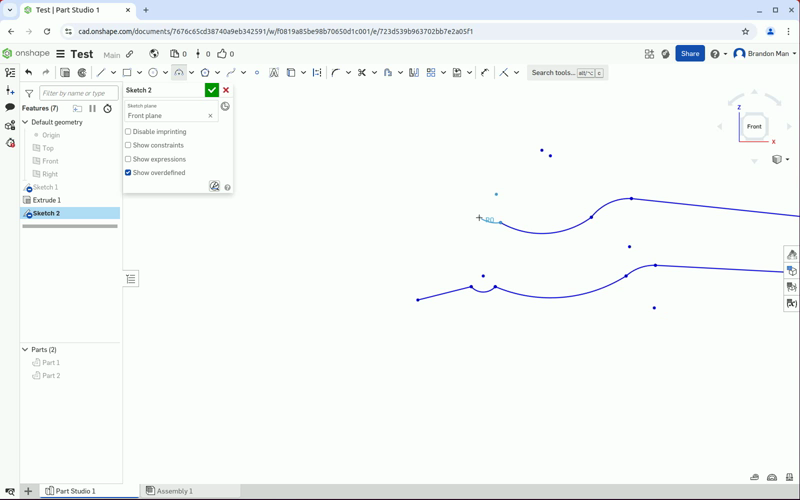
scroll(-6)
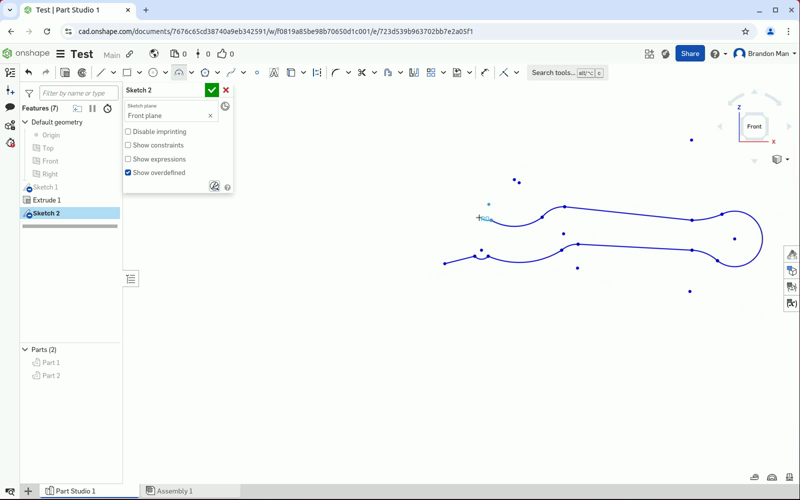
scroll(-6)
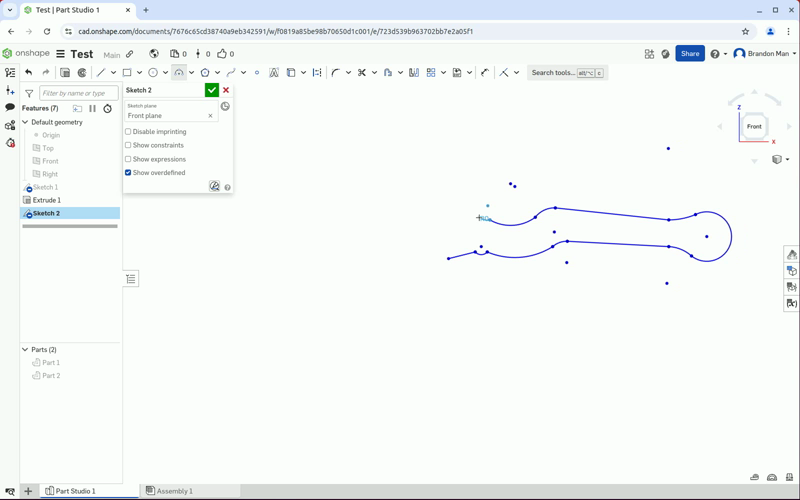
scroll(-6)
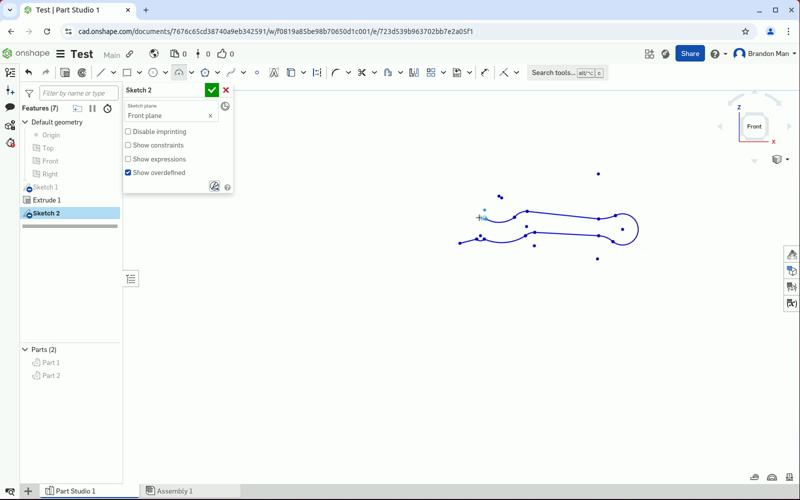
scroll(-6)
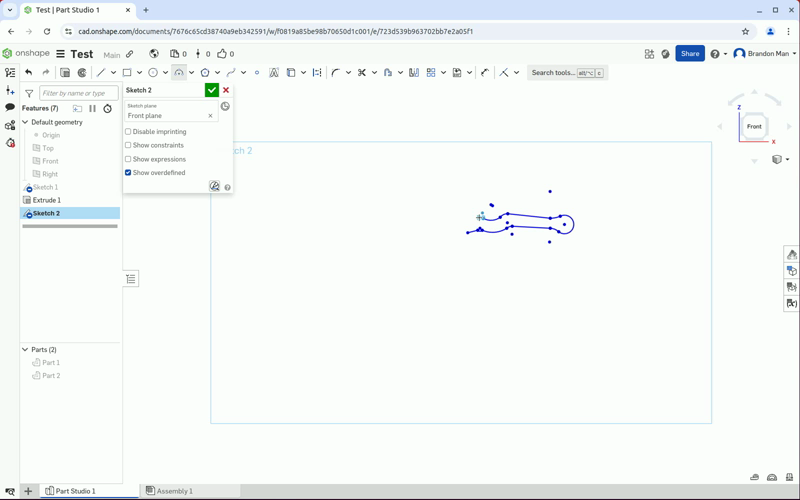
mouse_move(481, 217)
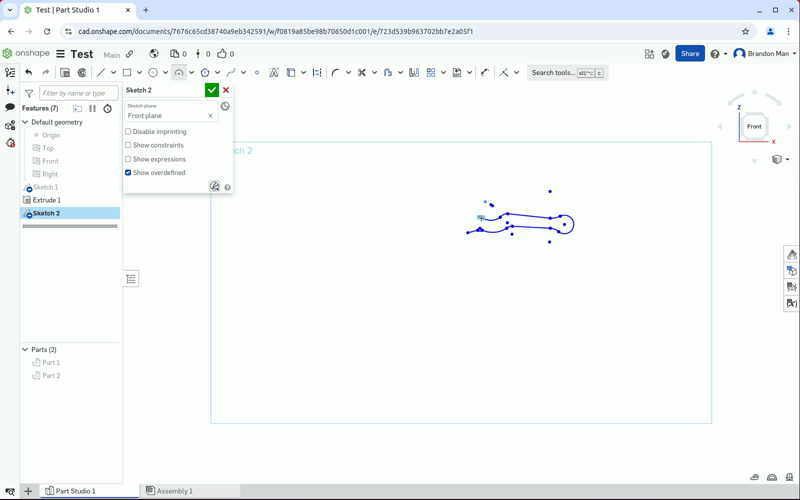
scroll(6)
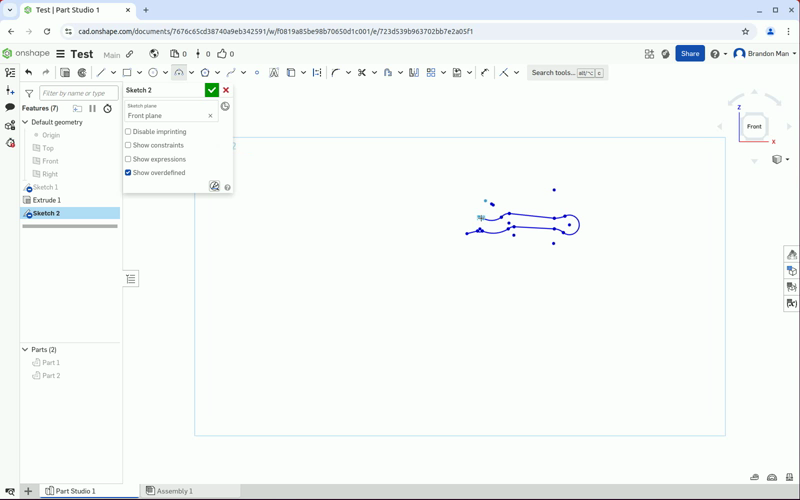
scroll(6)
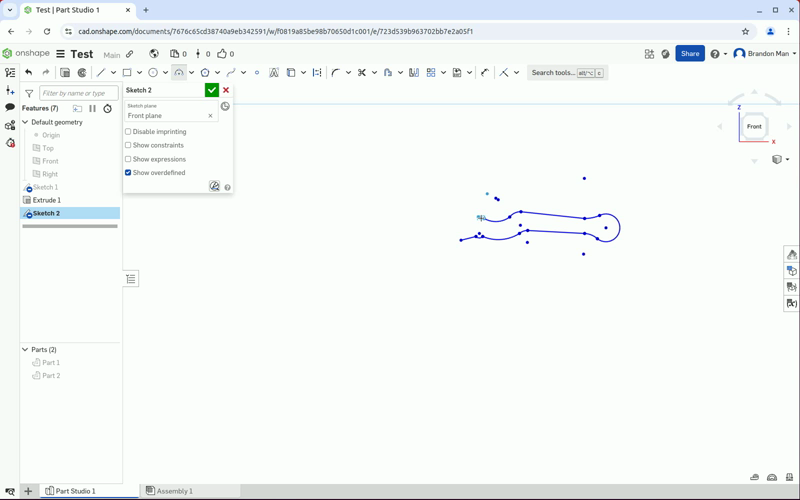
scroll(6)
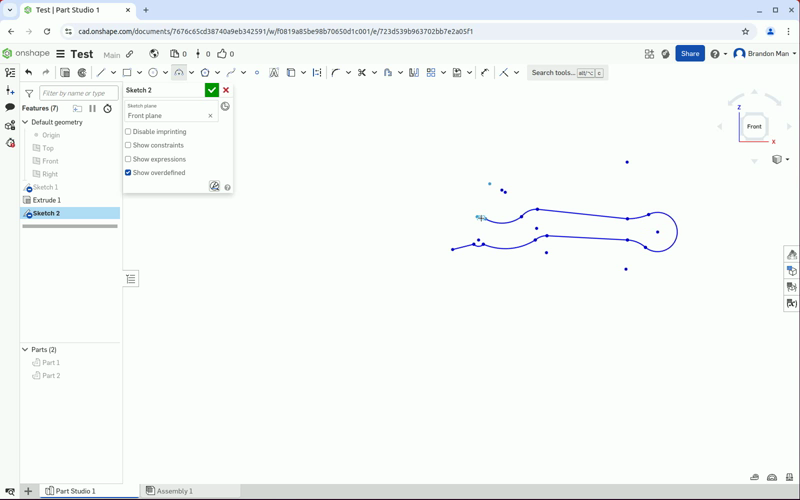
scroll(6)
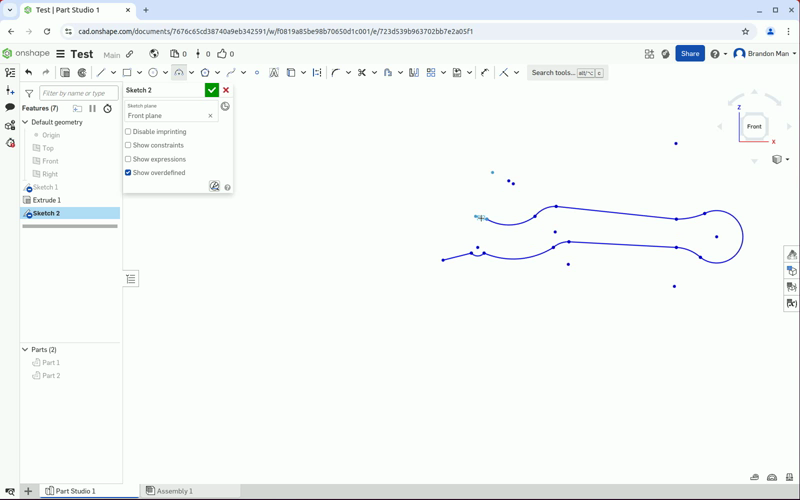
scroll(6)
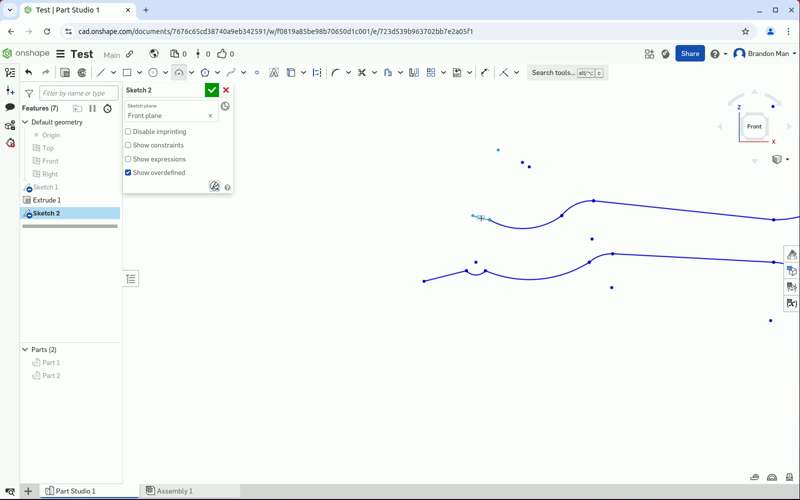
scroll(6)
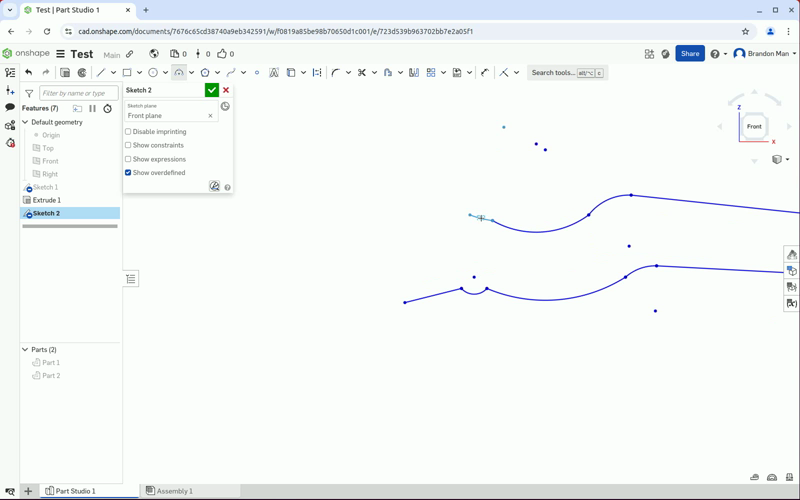
scroll(6)
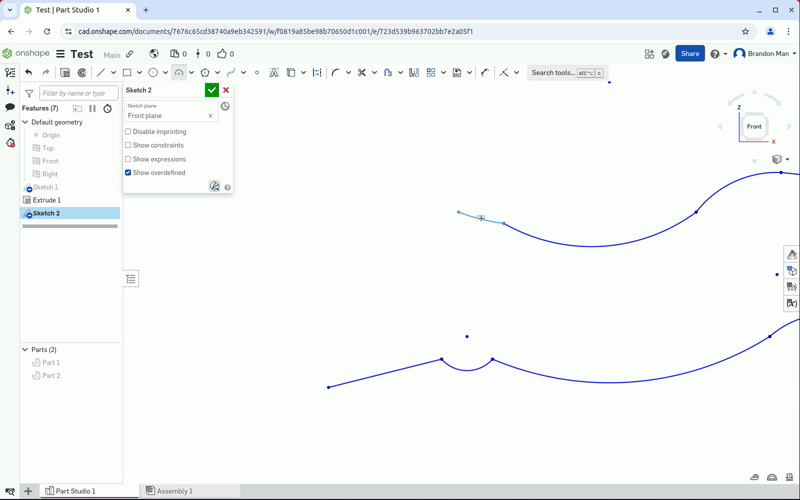
click(481, 217)
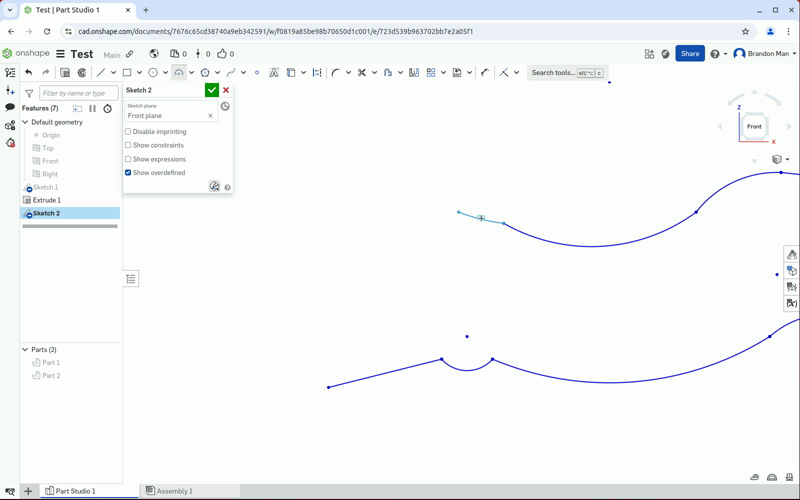
scroll(-6)
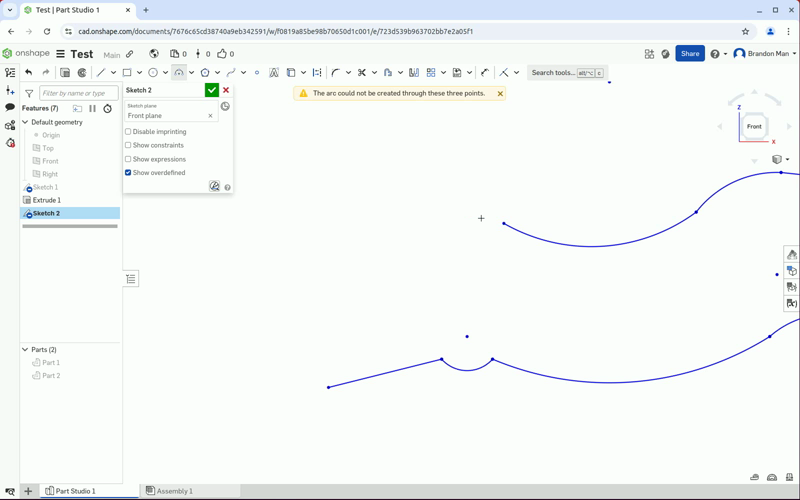
scroll(-6)
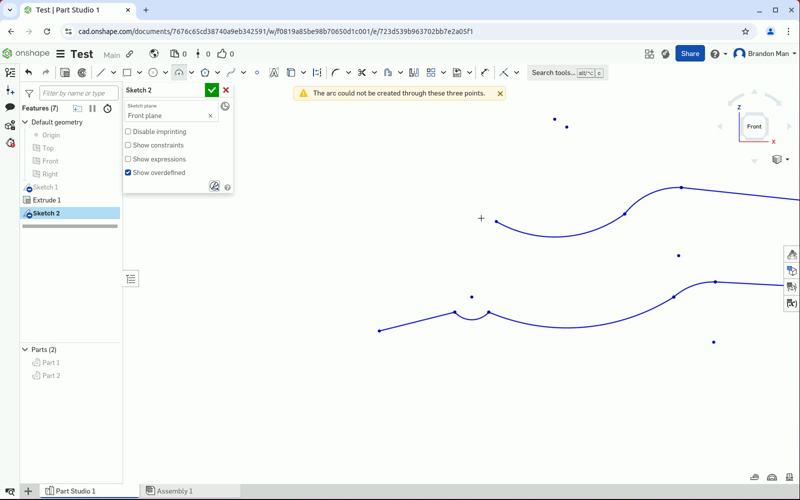
scroll(-6)
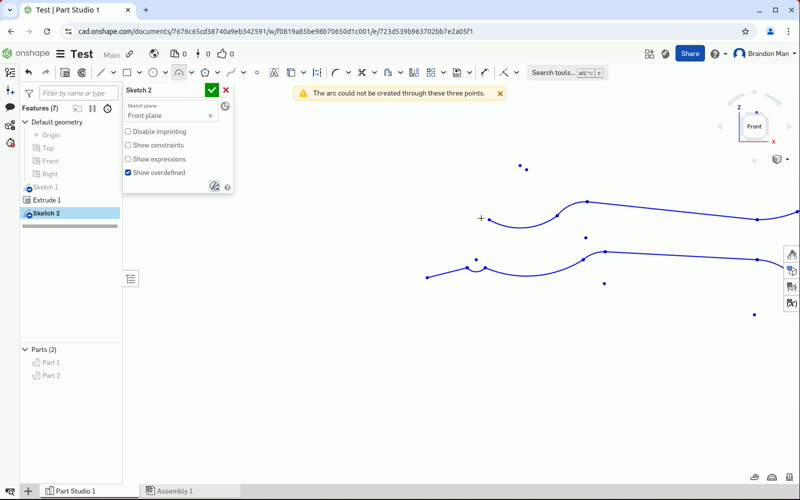
scroll(-6)
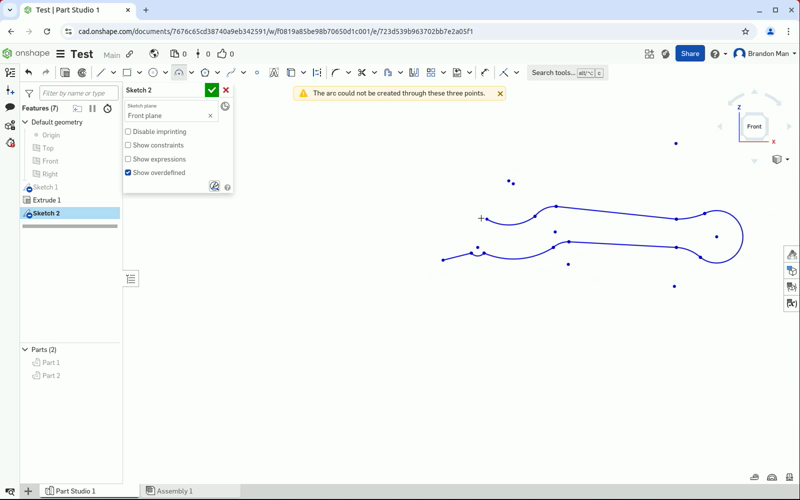
scroll(-6)
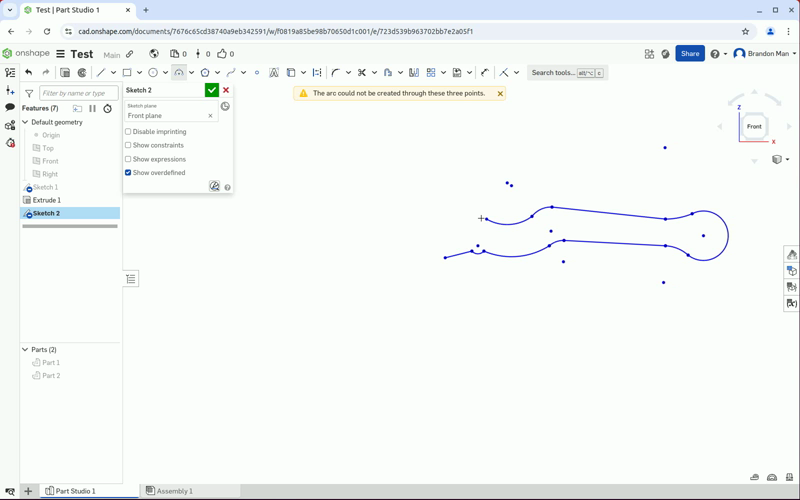
scroll(-6)
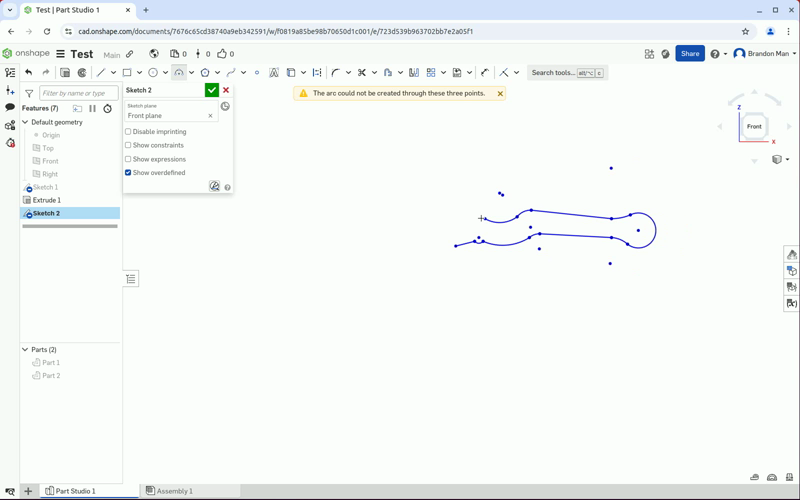
scroll(-6)
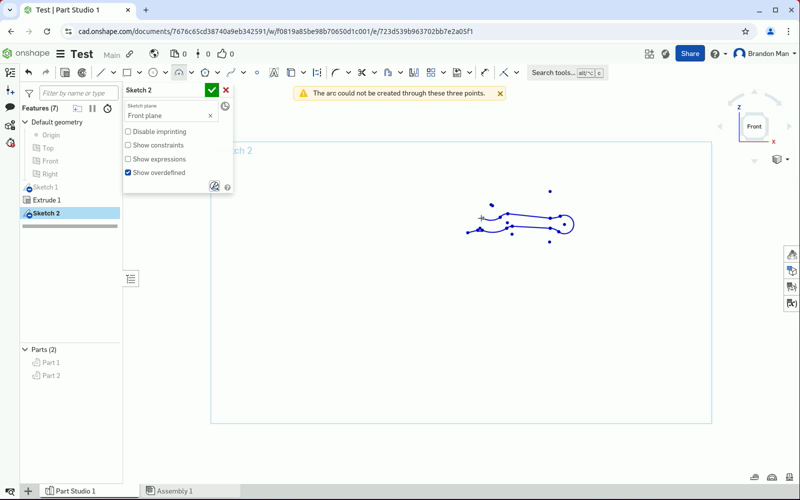
key_up(shift)
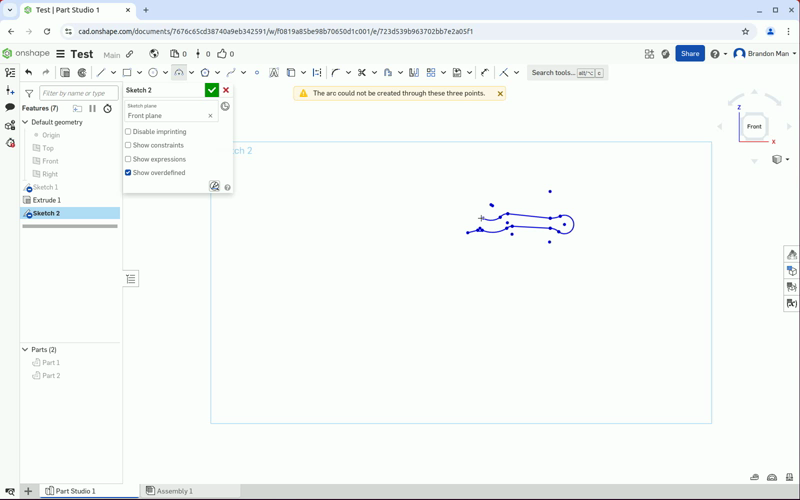
key(esc)
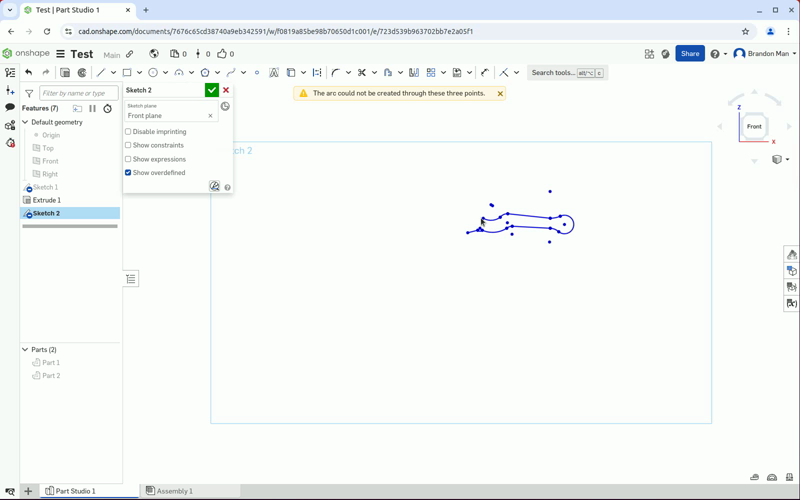
key(l)
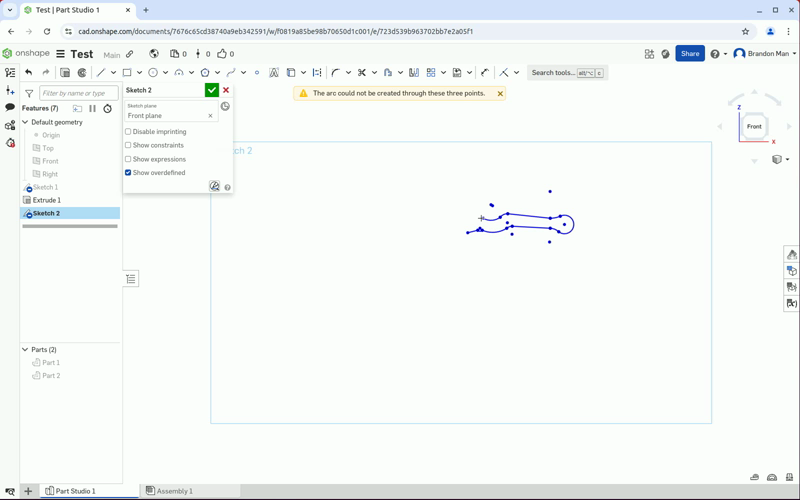
mouse_move(479, 217)
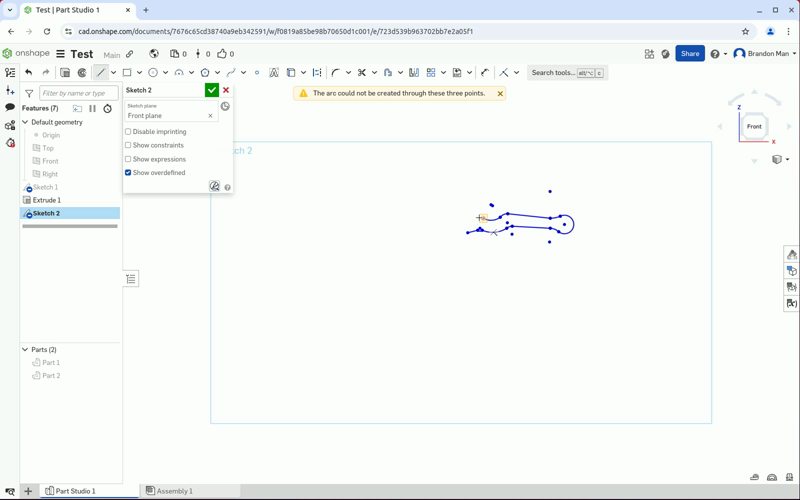
scroll(6)
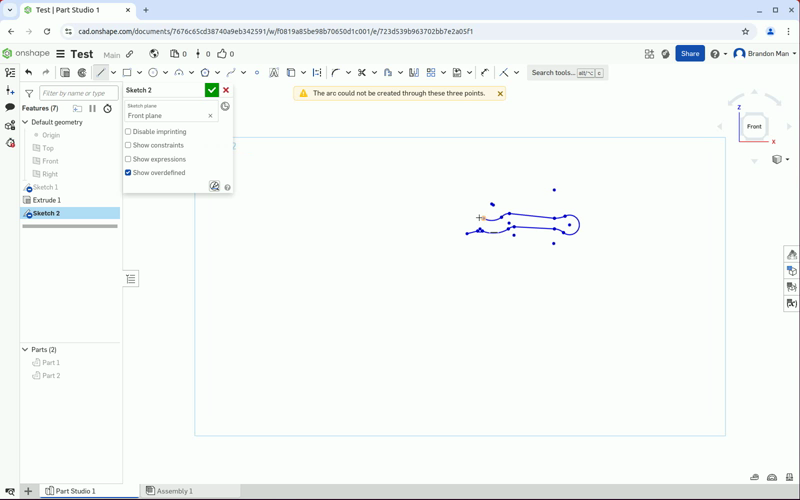
scroll(6)
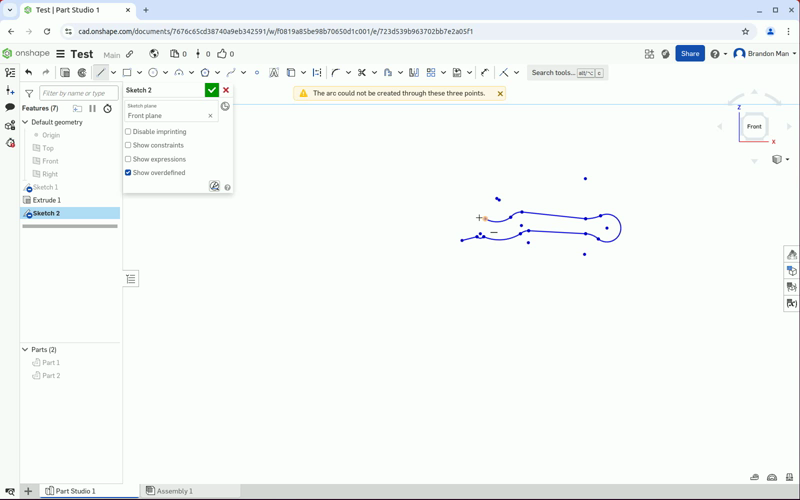
scroll(6)
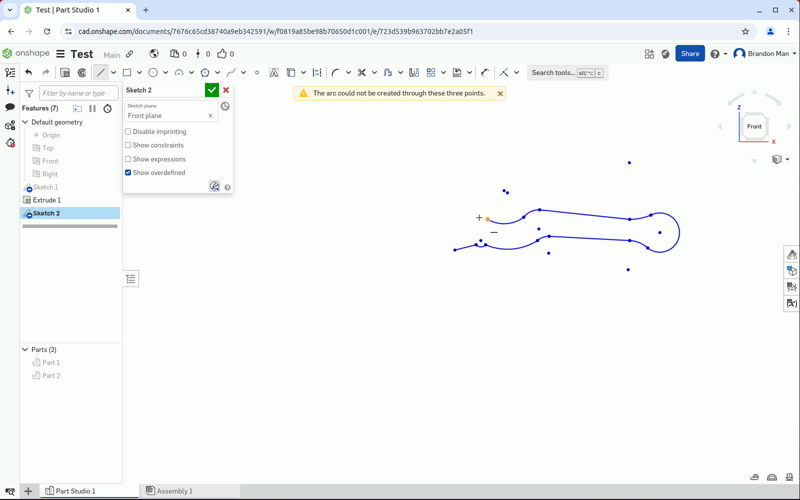
scroll(6)
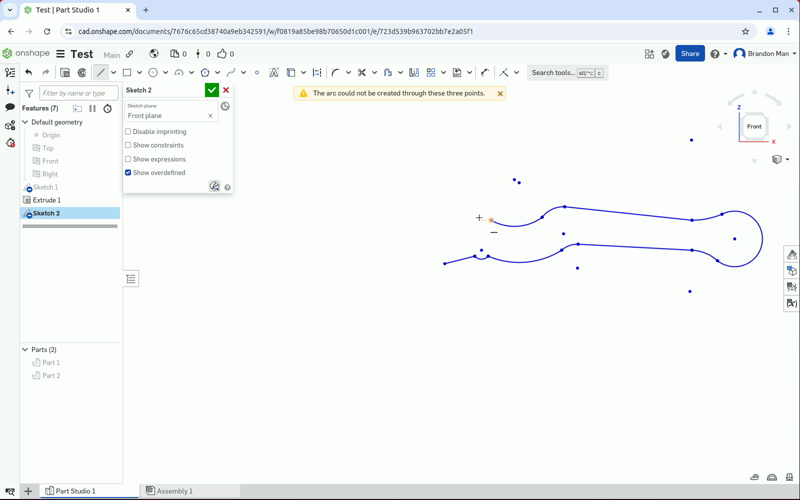
scroll(6)
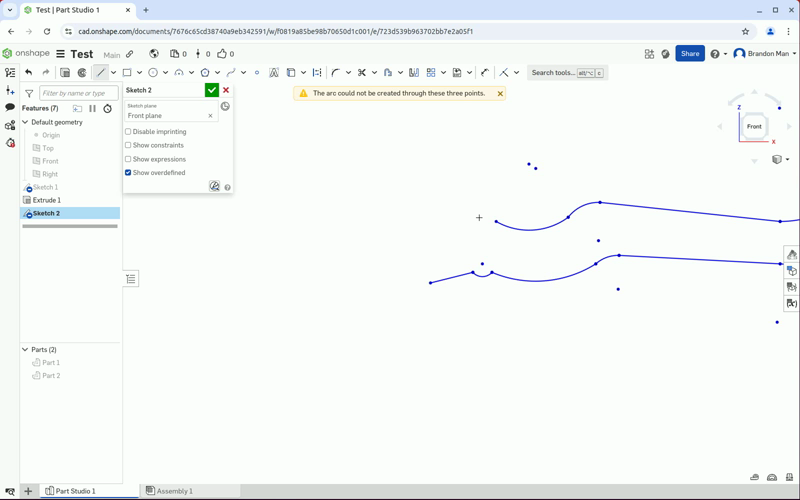
scroll(6)
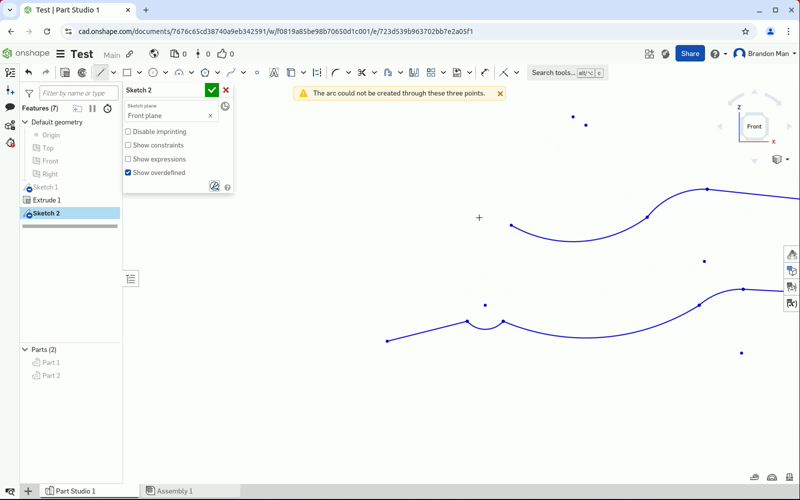
scroll(6)
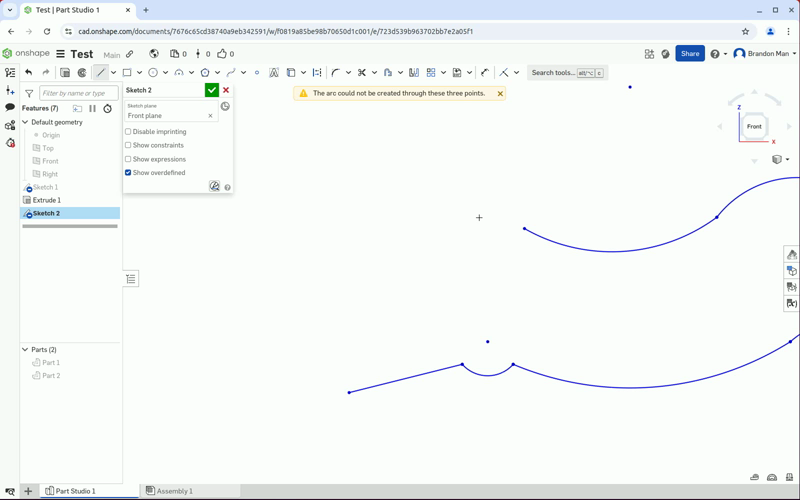
click(479, 217)
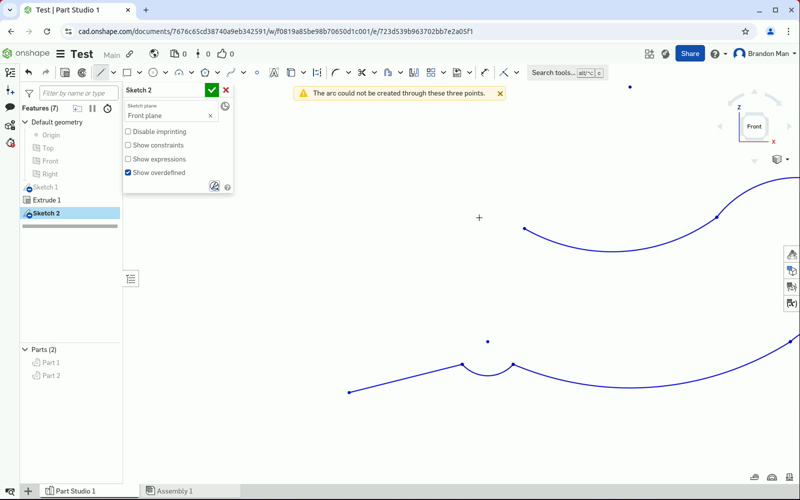
scroll(-6)
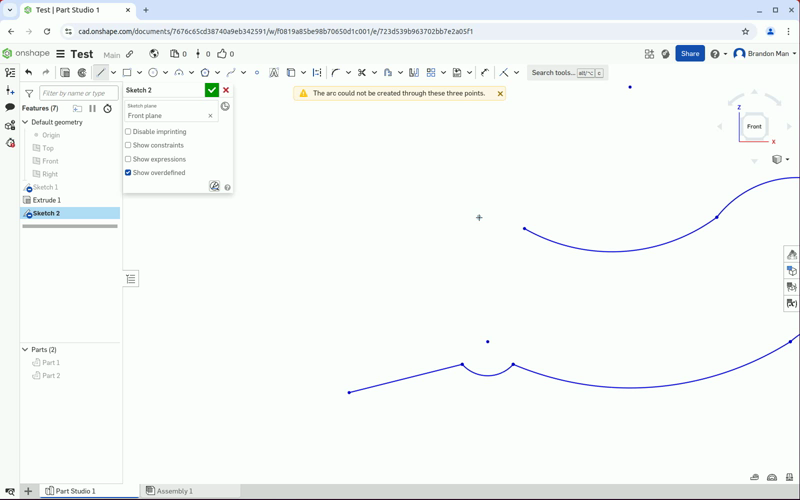
scroll(-6)
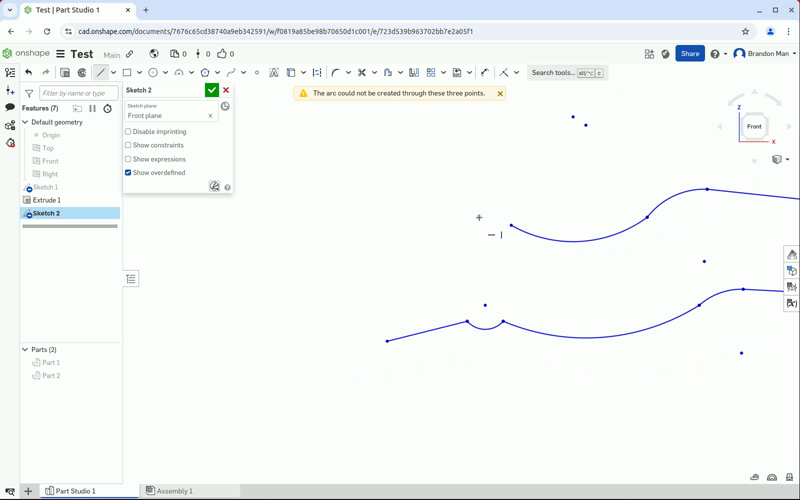
scroll(-6)
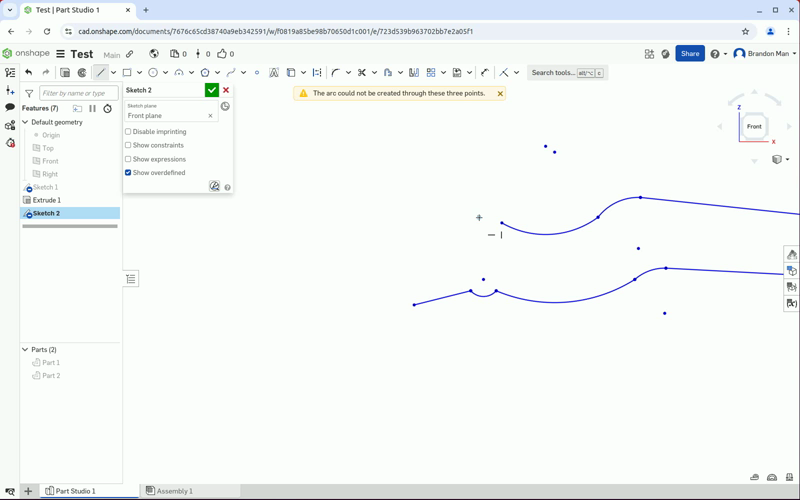
scroll(-6)
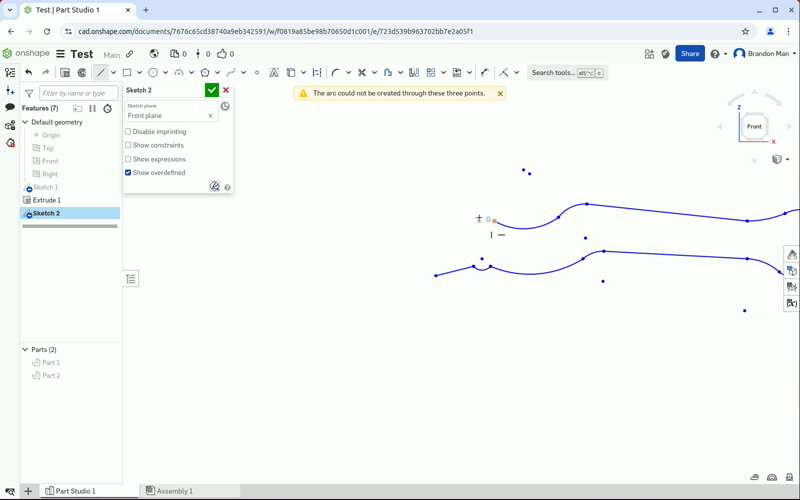
scroll(-6)
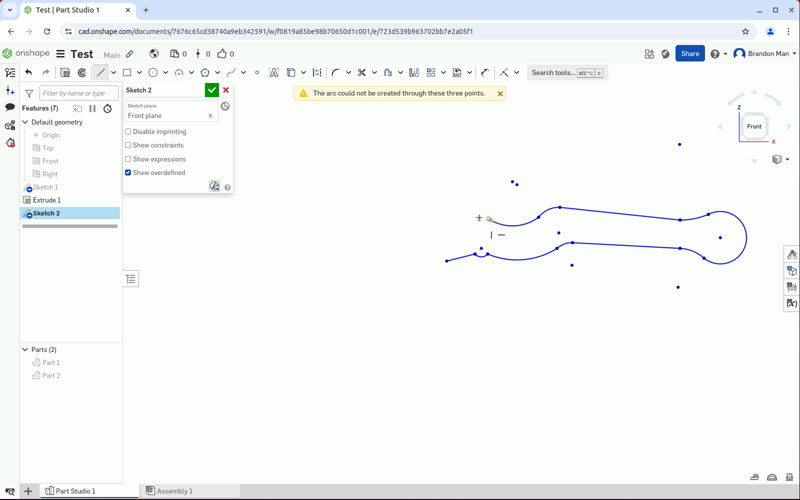
scroll(-6)
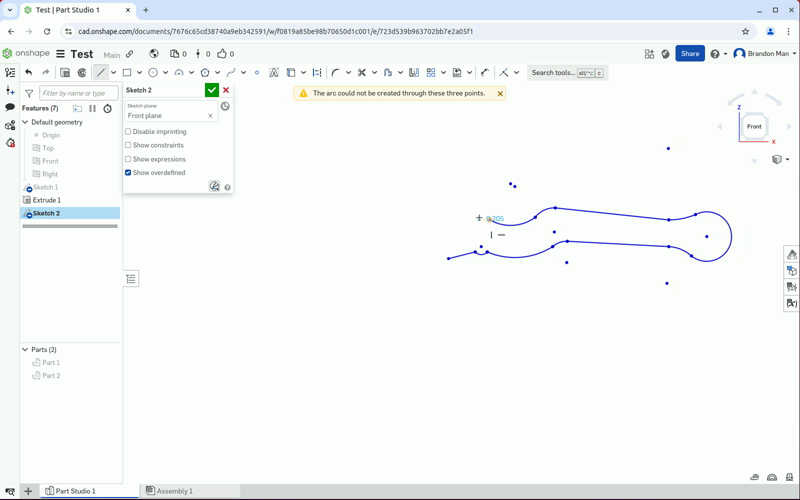
scroll(-6)
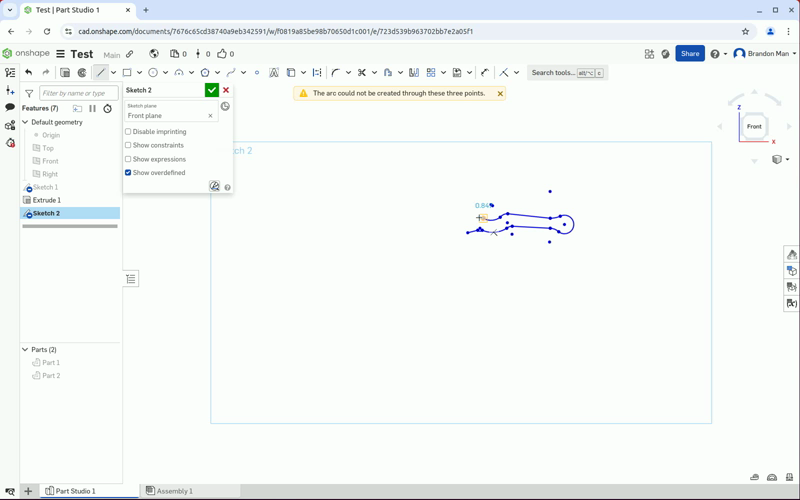
key_down(shift)
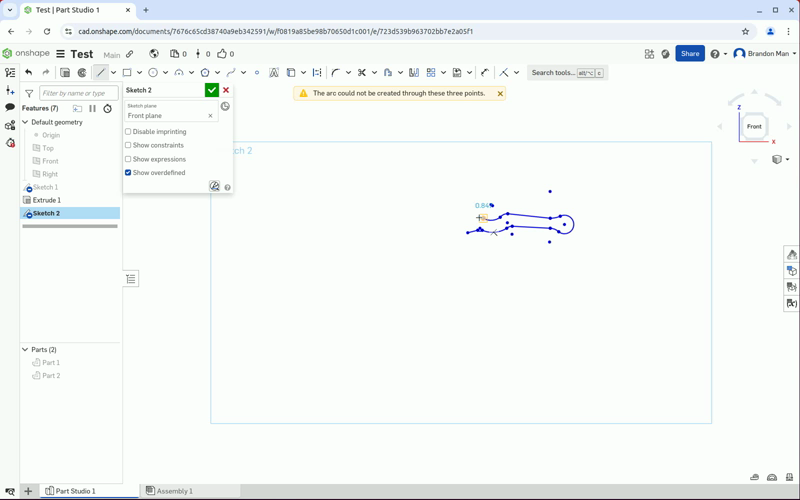
mouse_move(509, 217)
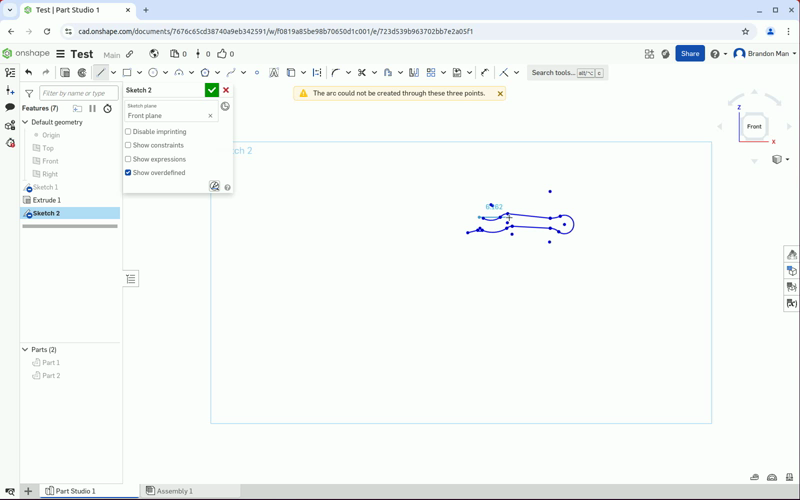
mouse_move(467, 215)
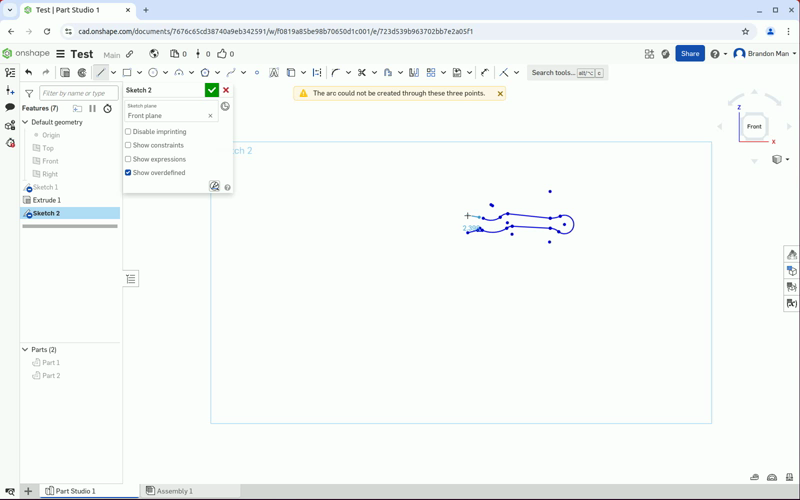
click(467, 215)
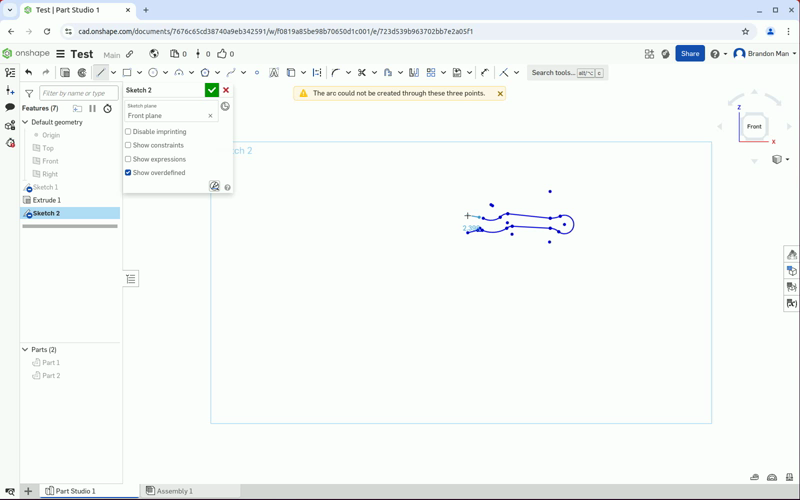
key_up(shift)
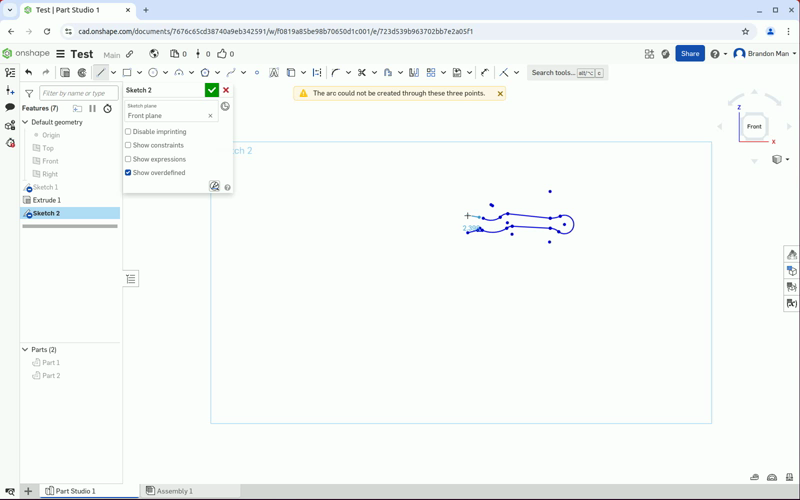
key(esc)
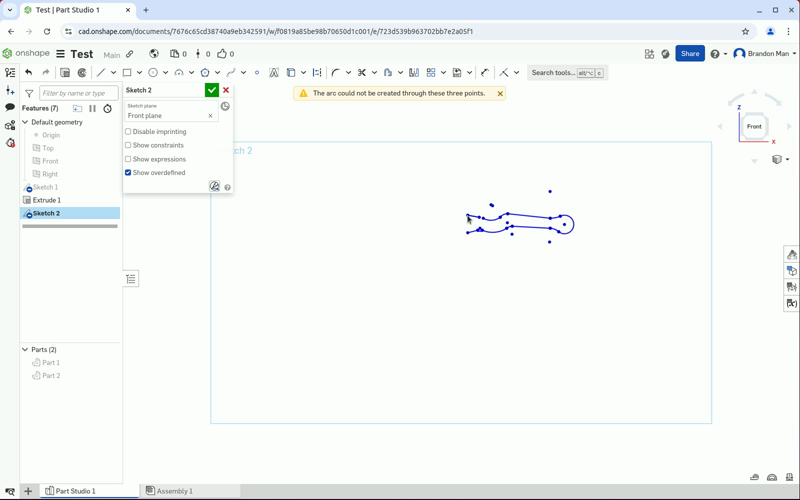
key(a)
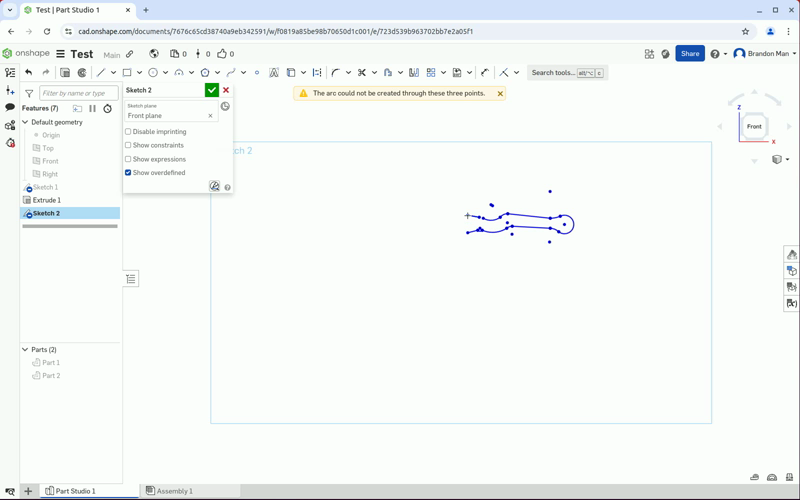
mouse_move(467, 215)
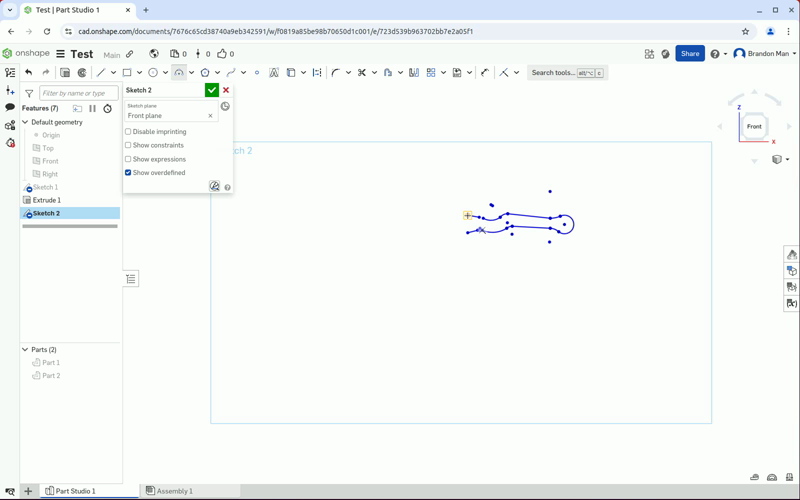
click(467, 215)
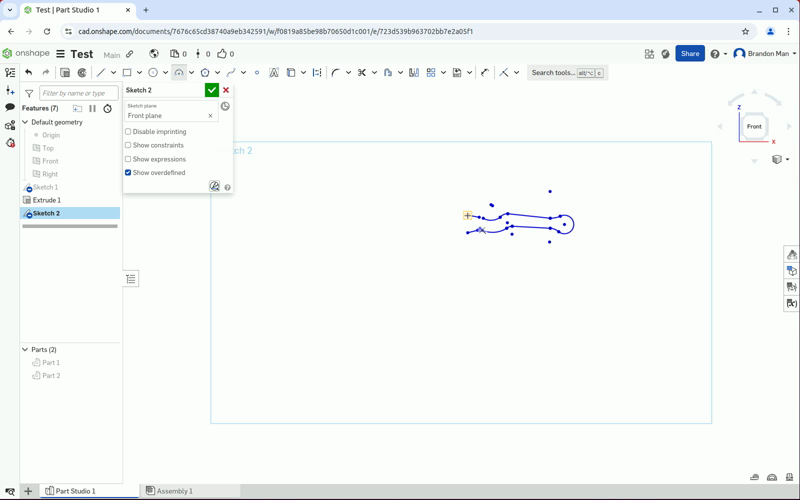
mouse_move(467, 232)
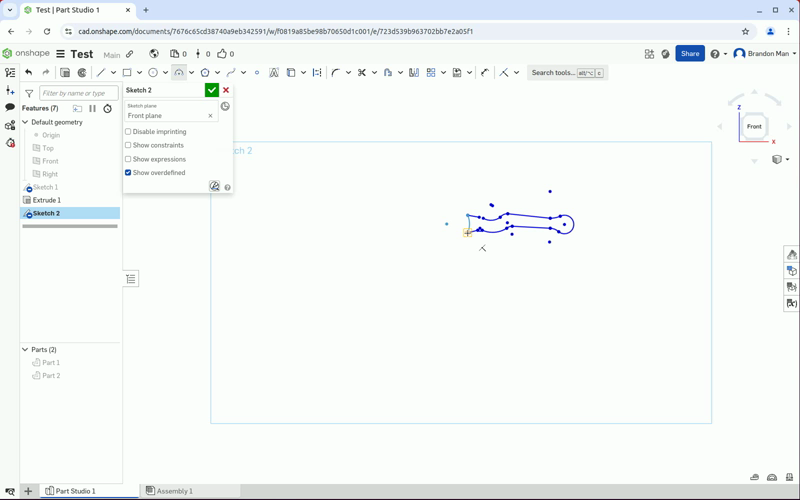
click(467, 232)
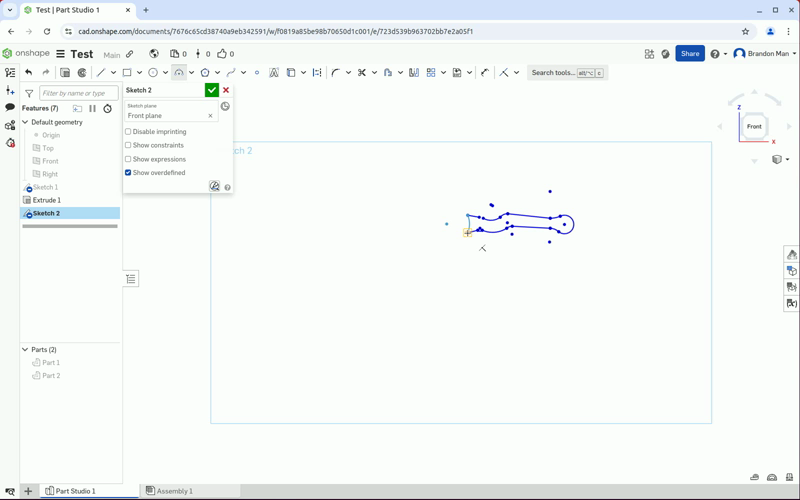
key_down(shift)
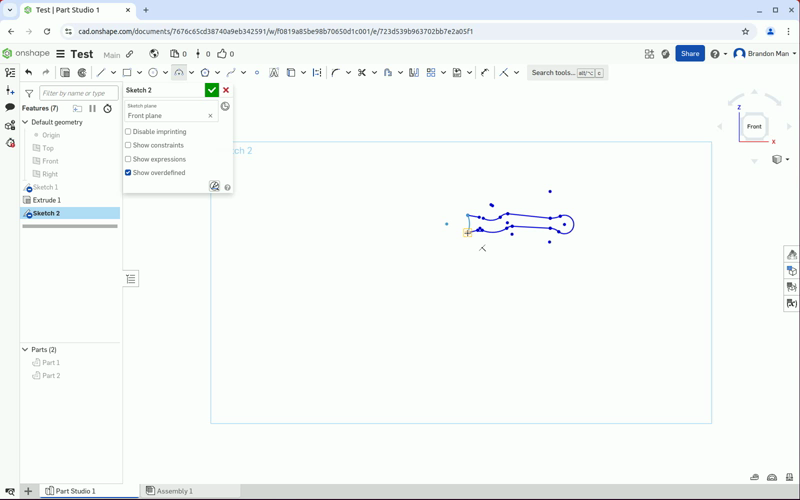
mouse_move(456, 223)
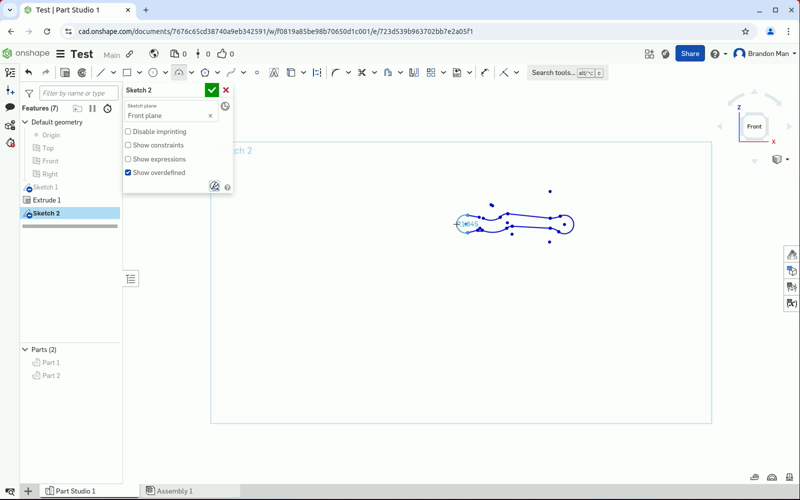
click(456, 223)
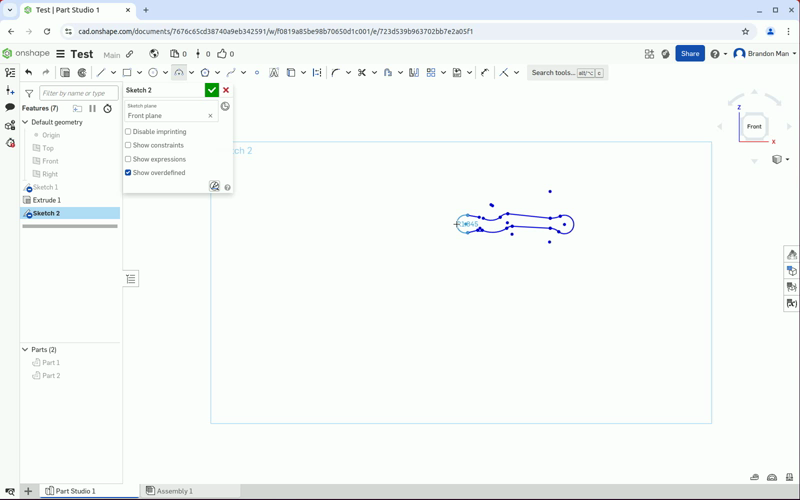
key_up(shift)
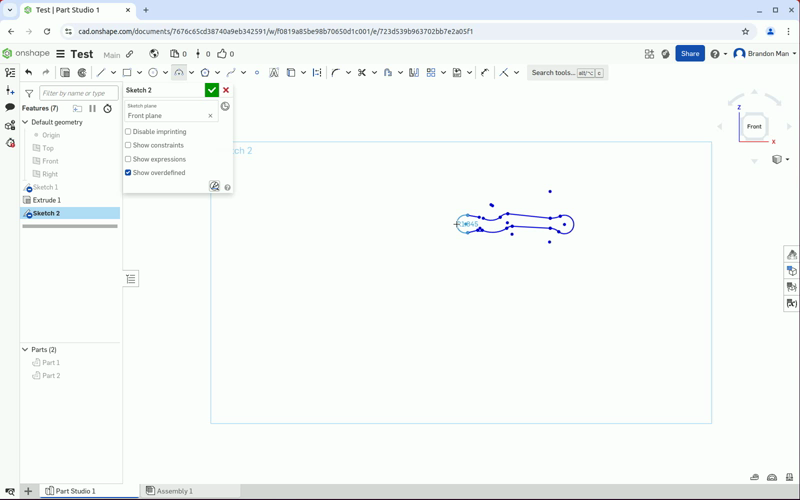
key(esc)
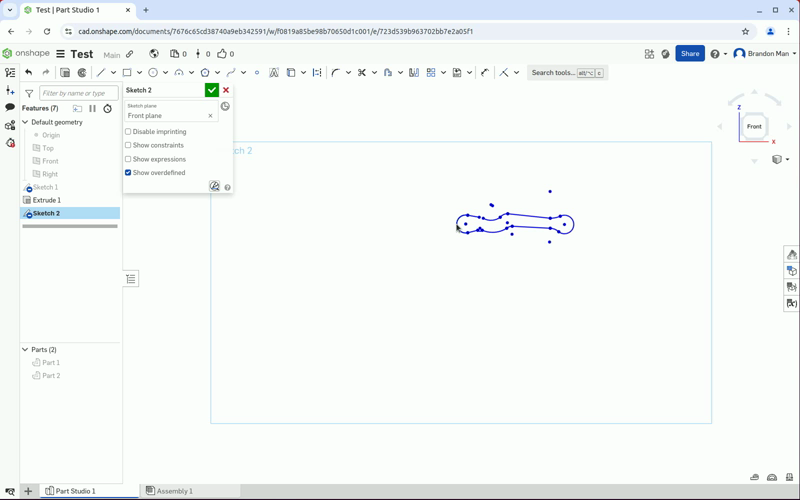
key(c)
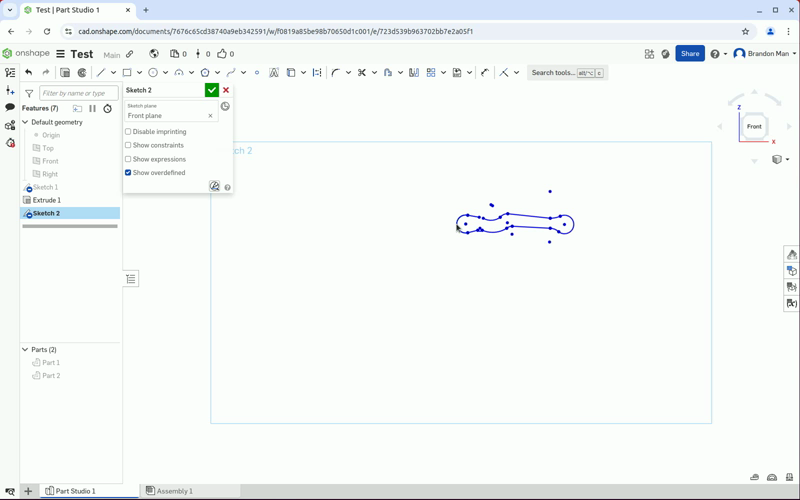
key_down(shift)
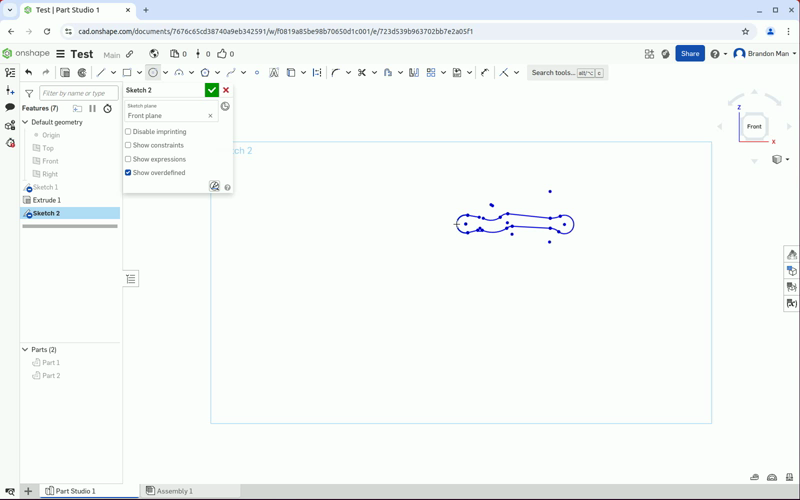
mouse_move(465, 223)
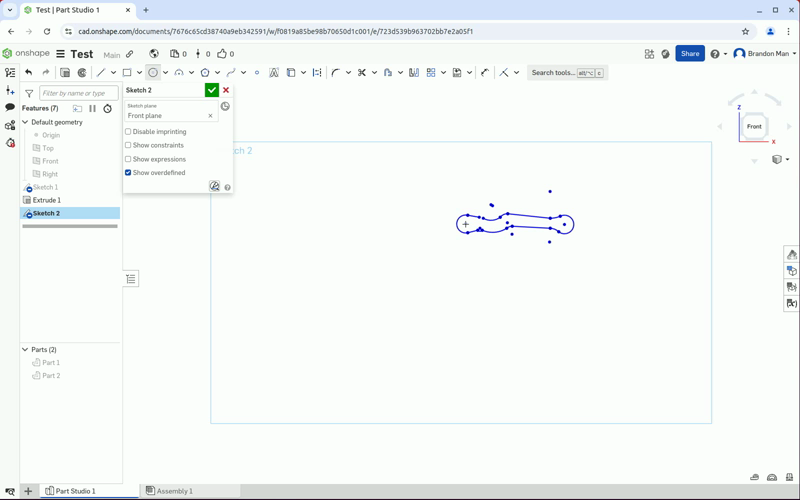
click(465, 223)
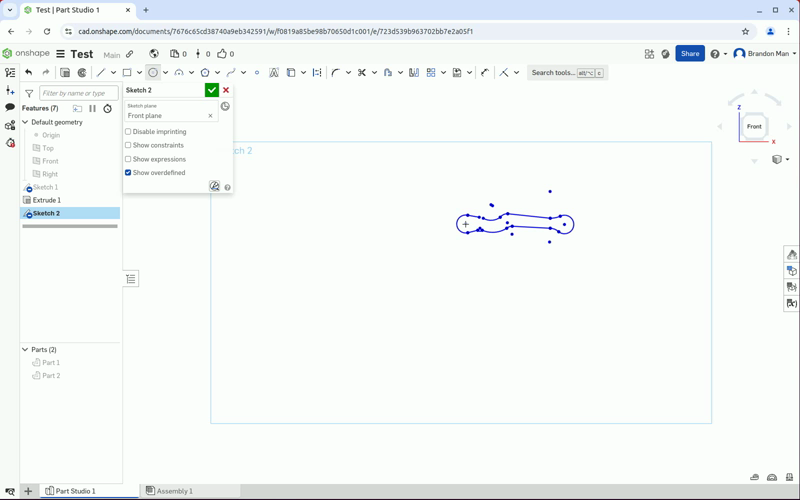
key_up(shift)
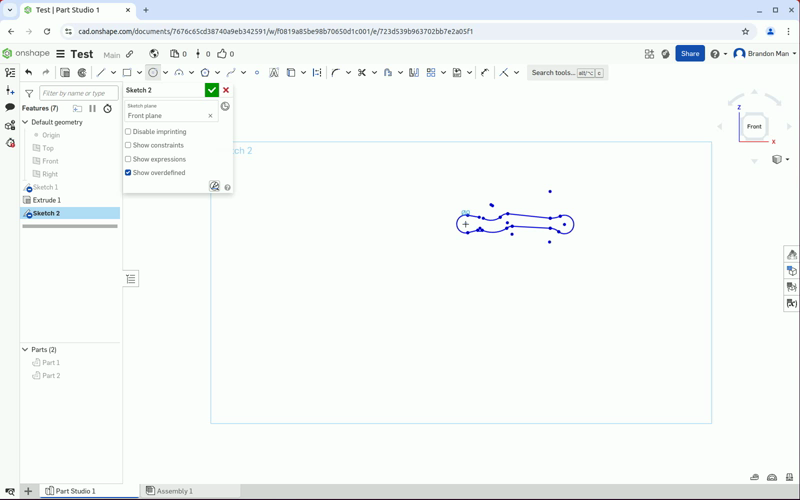
mouse_move(472, 223)
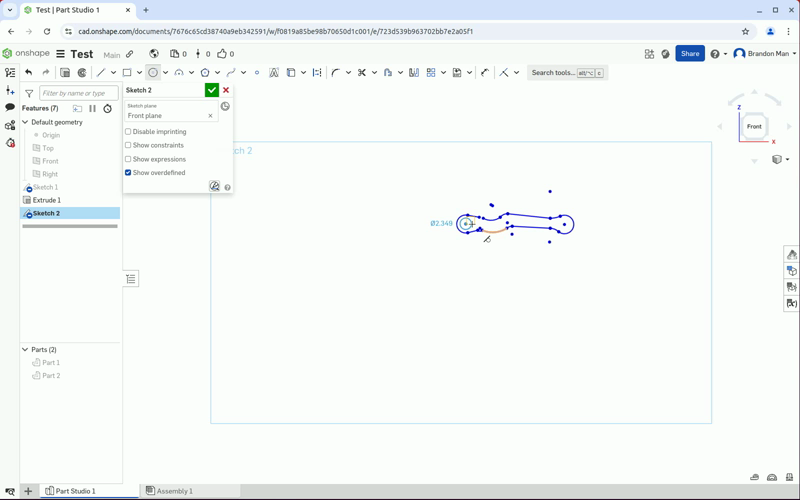
click(472, 223)
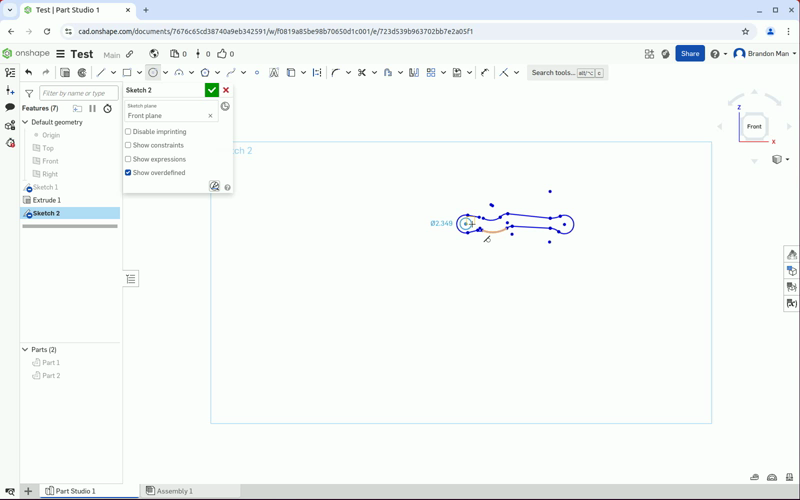
key(esc)
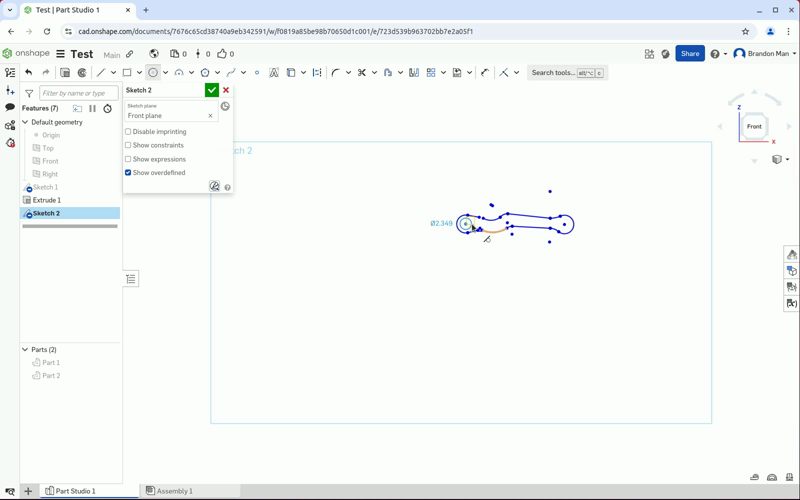
key(c)
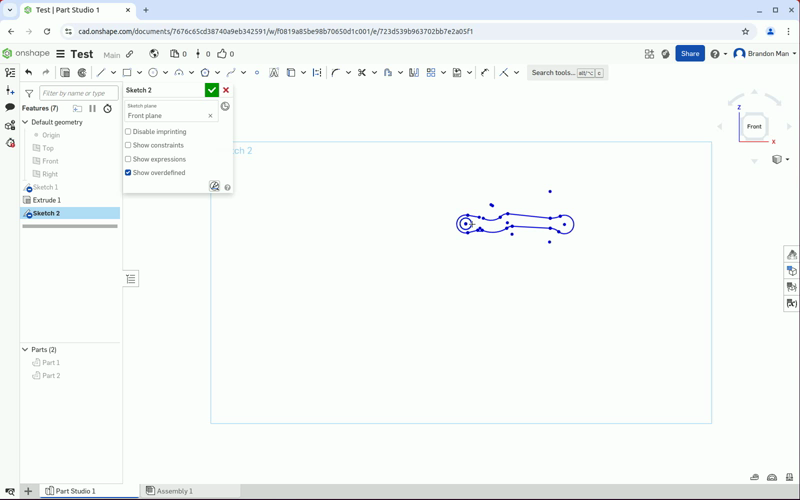
key_down(shift)
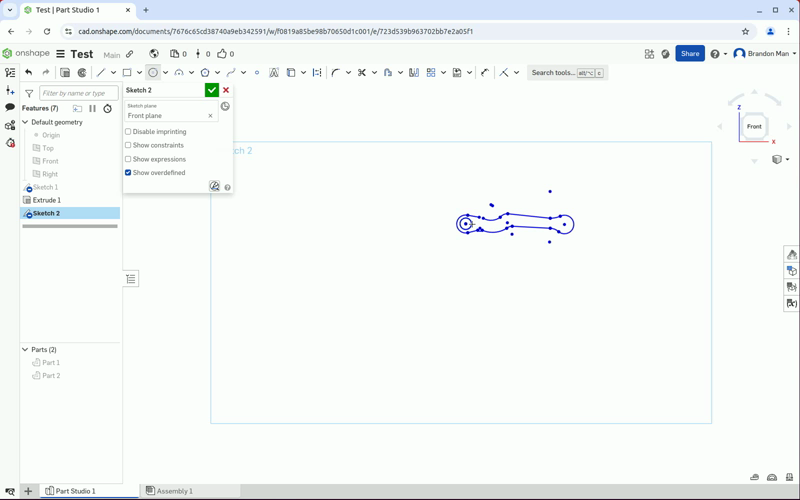
mouse_move(564, 223)
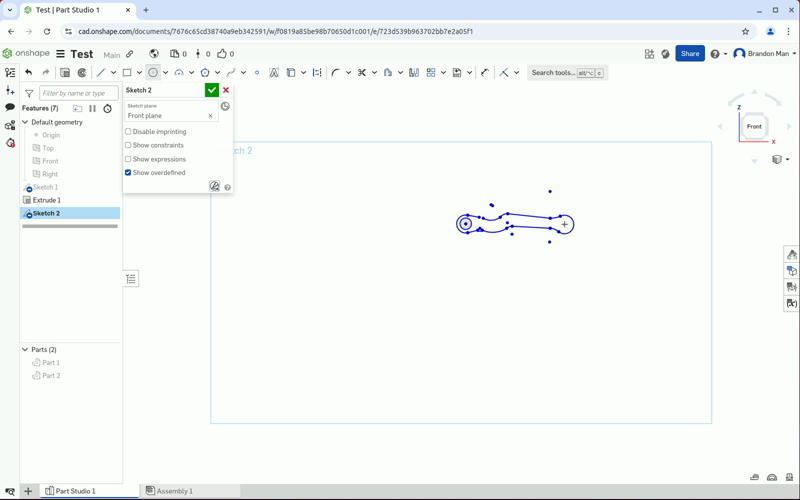
click(564, 223)
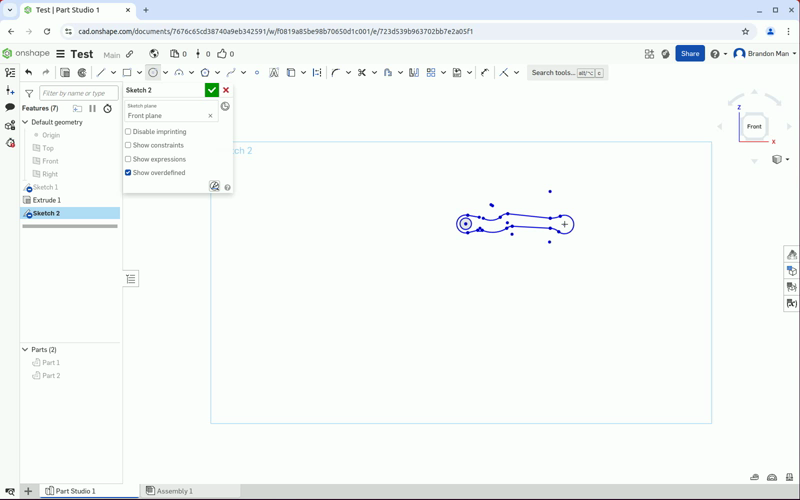
key_up(shift)
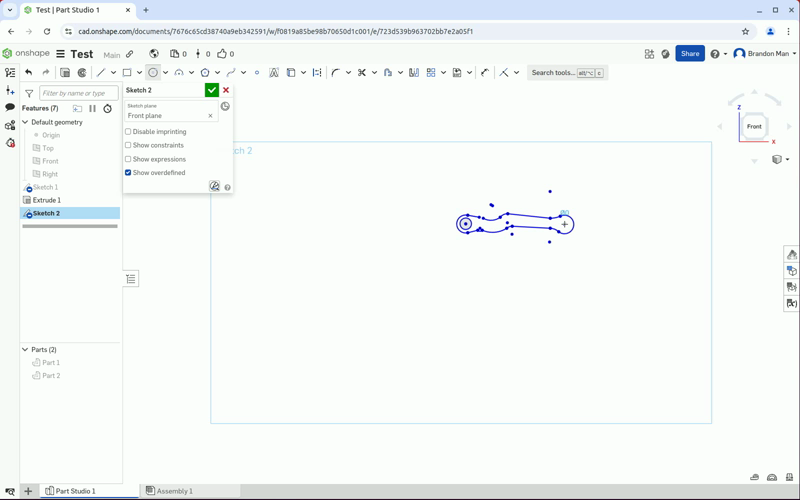
mouse_move(571, 223)
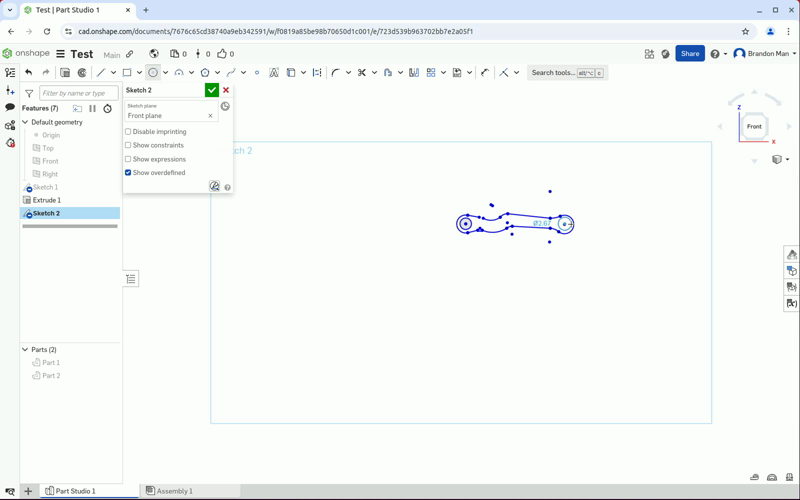
scroll(6)
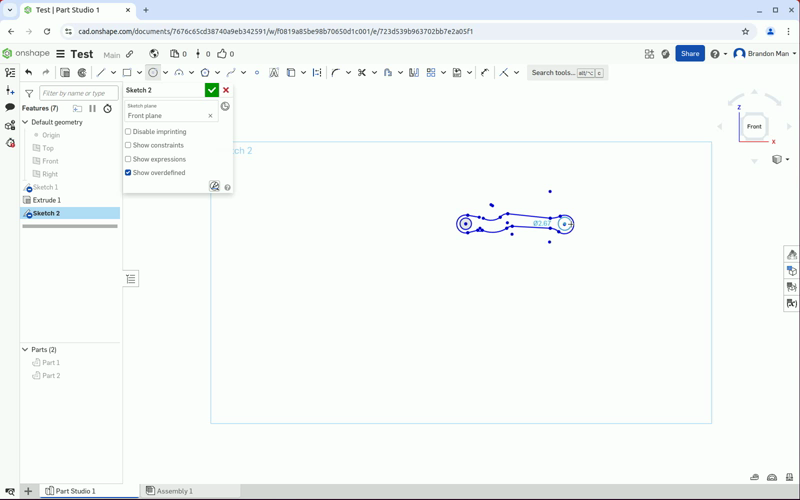
scroll(6)
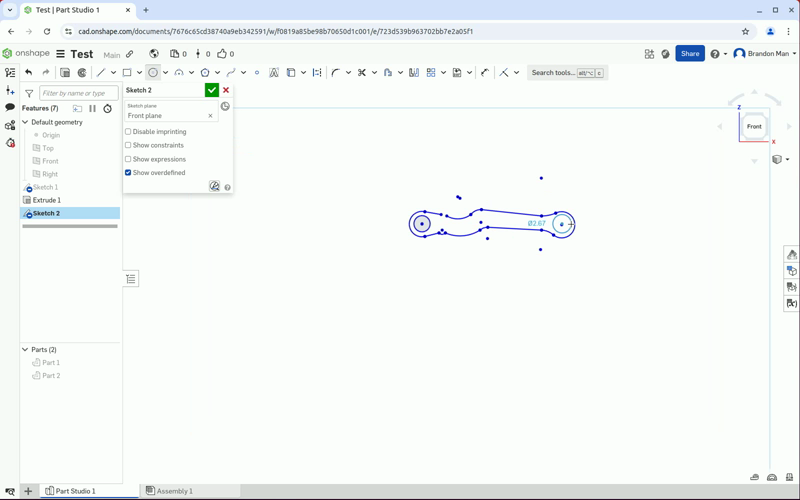
scroll(6)
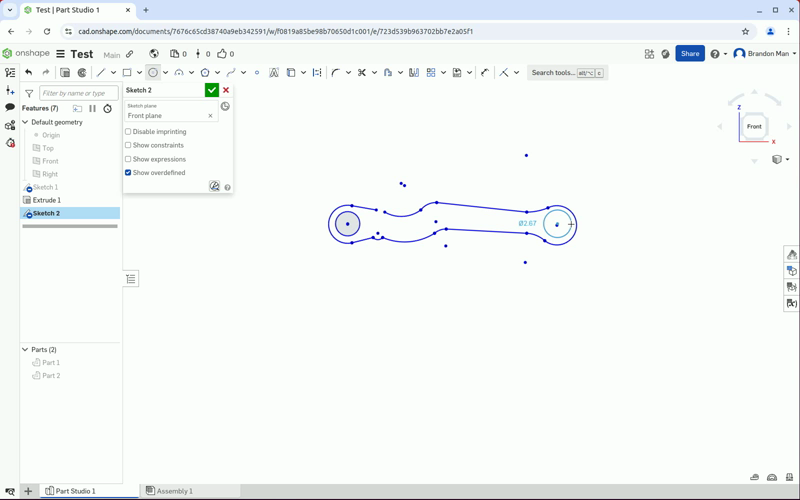
scroll(6)
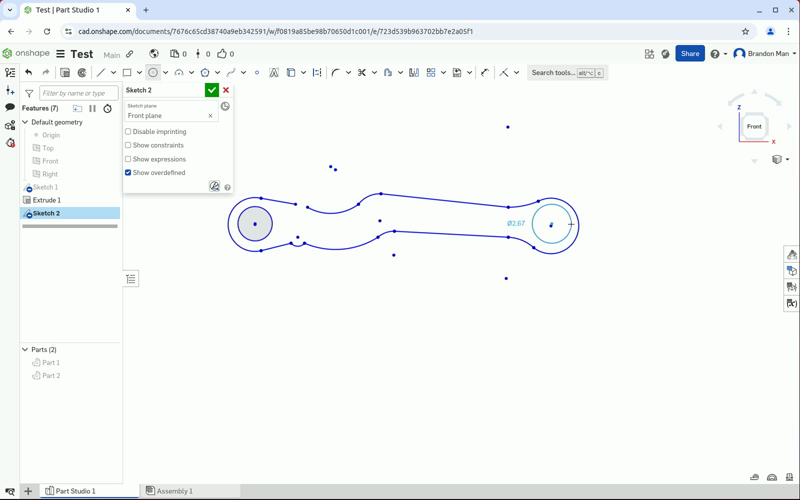
scroll(6)
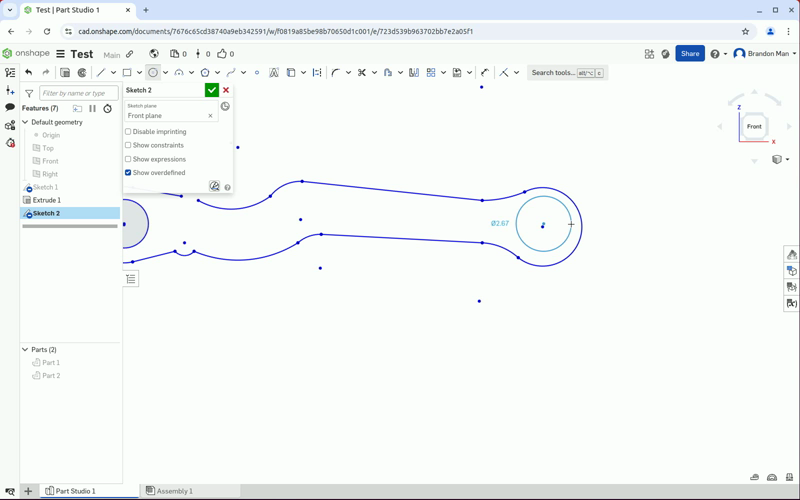
scroll(6)
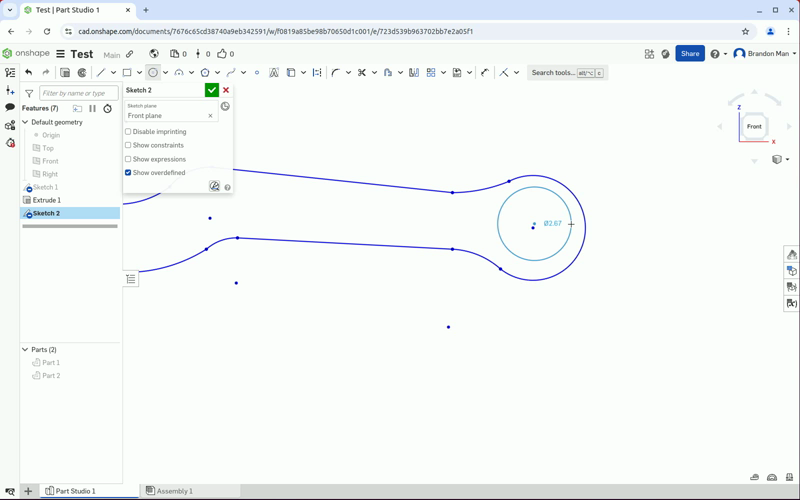
scroll(6)
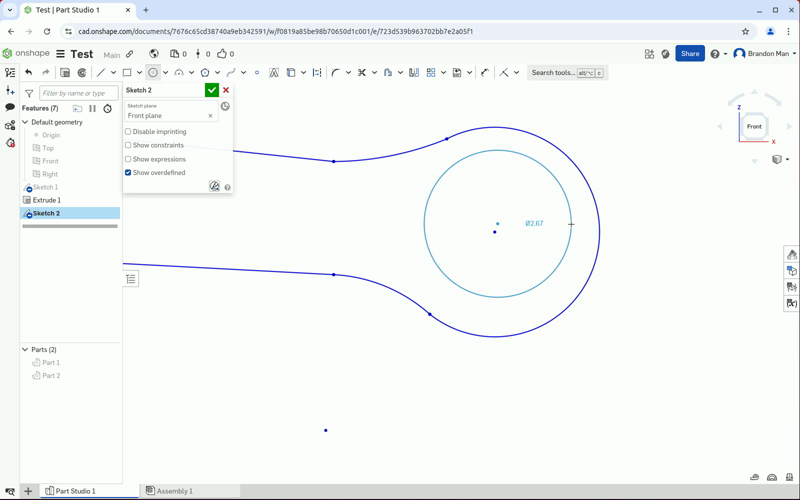
click(571, 223)
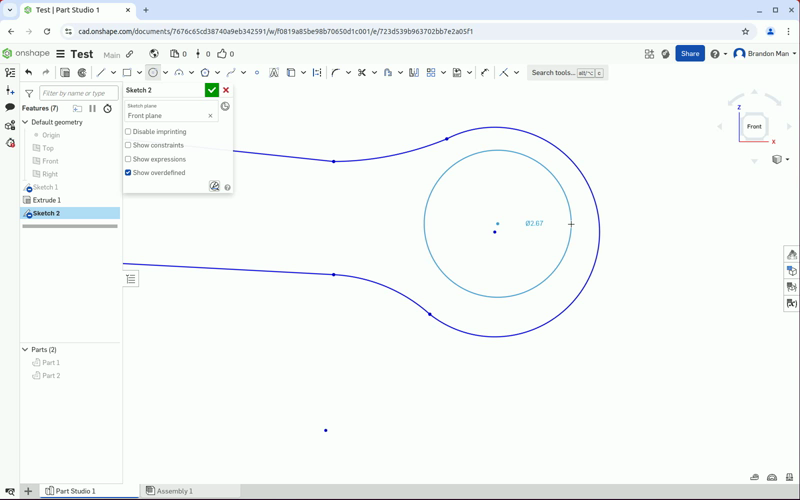
scroll(-6)
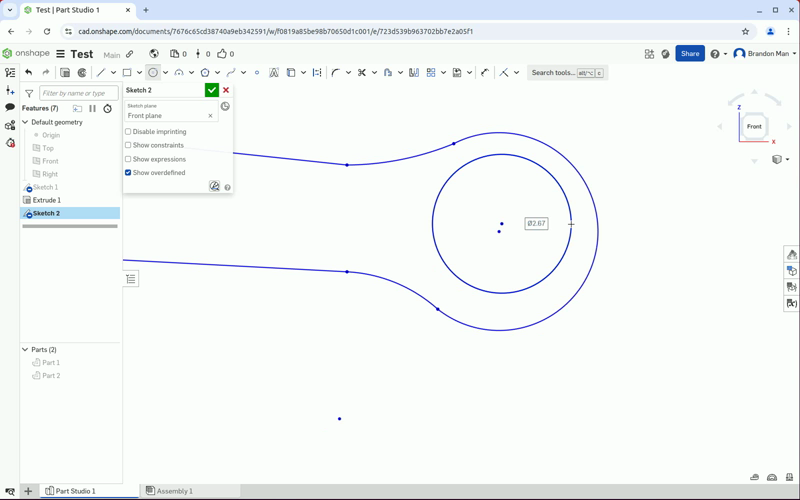
scroll(-6)
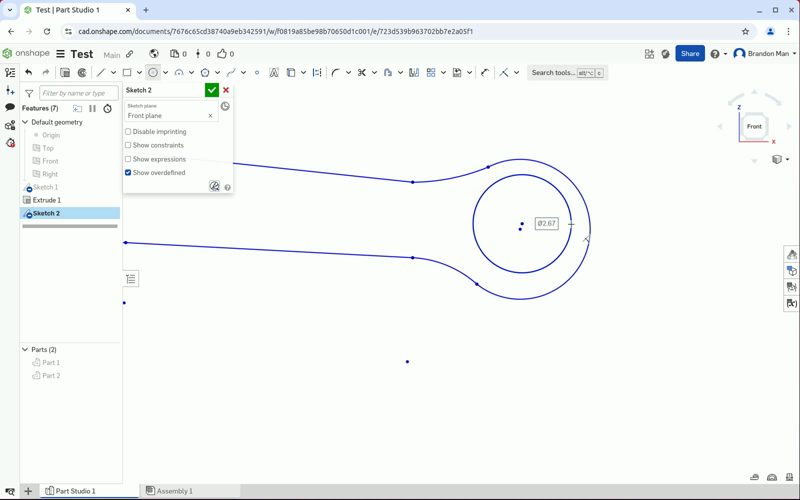
scroll(-6)
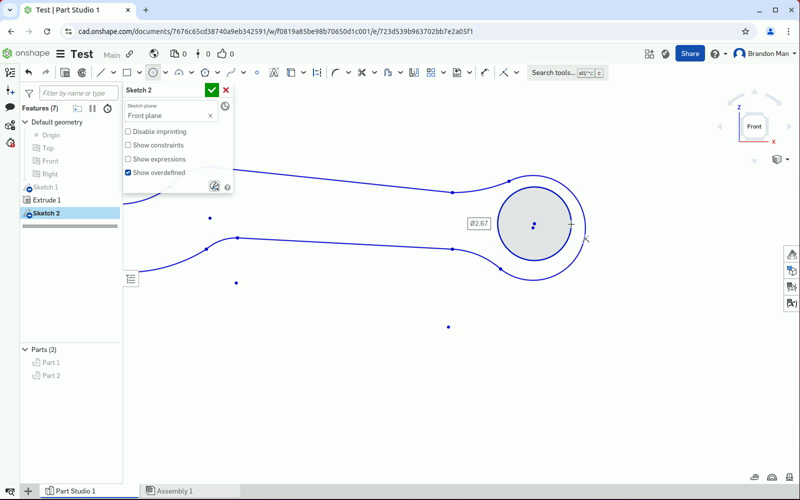
scroll(-6)
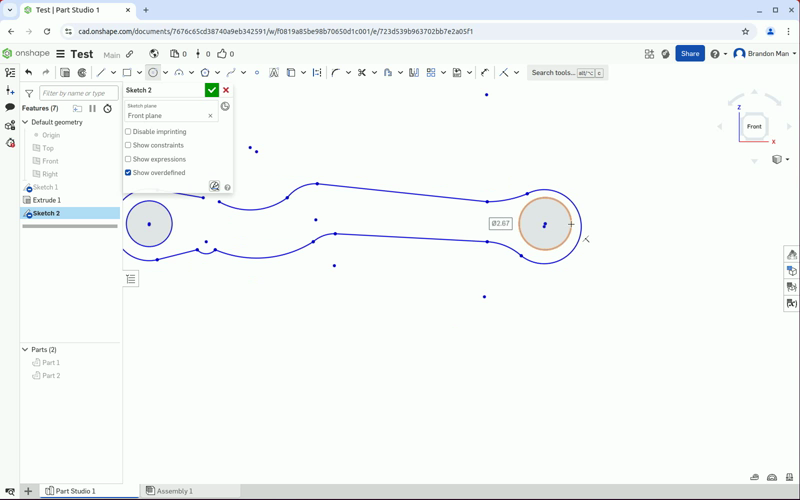
scroll(-6)
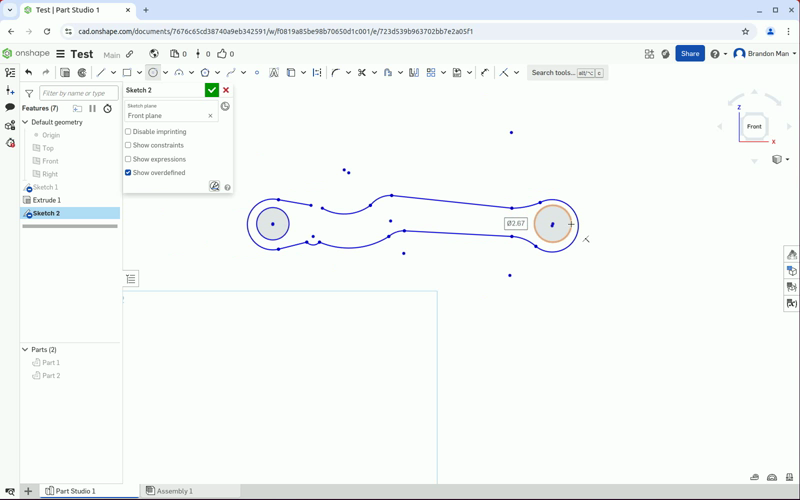
scroll(-6)
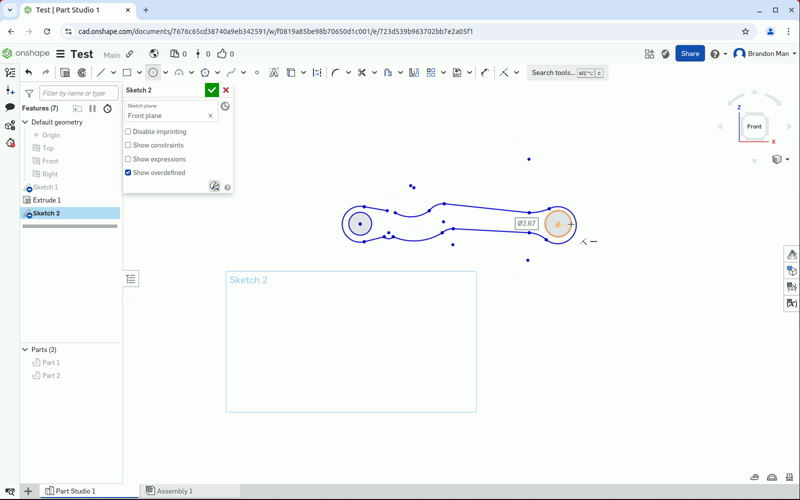
scroll(-6)
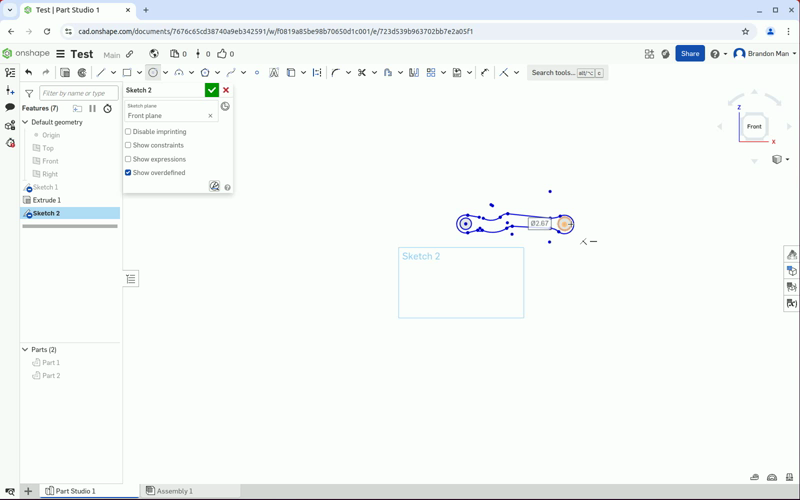
key(esc)
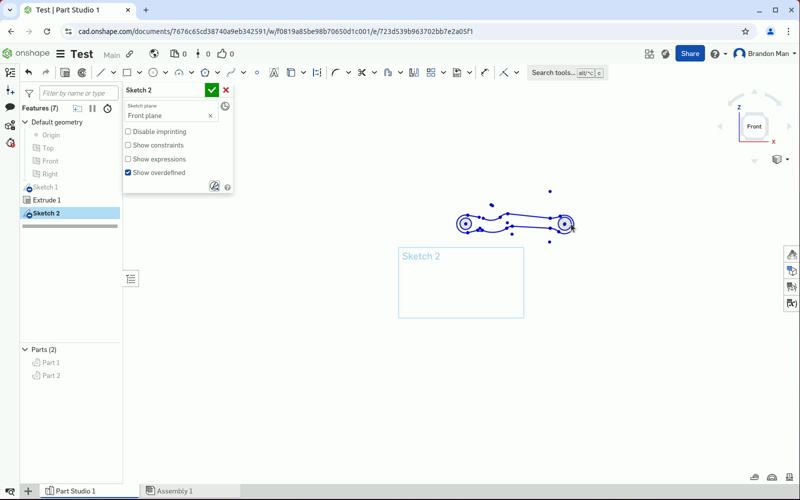
mouse_move(512, 221)
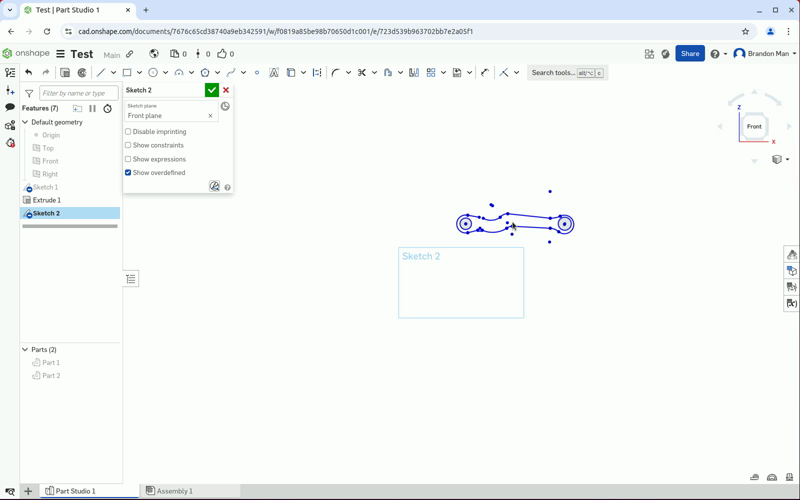
scroll(6)
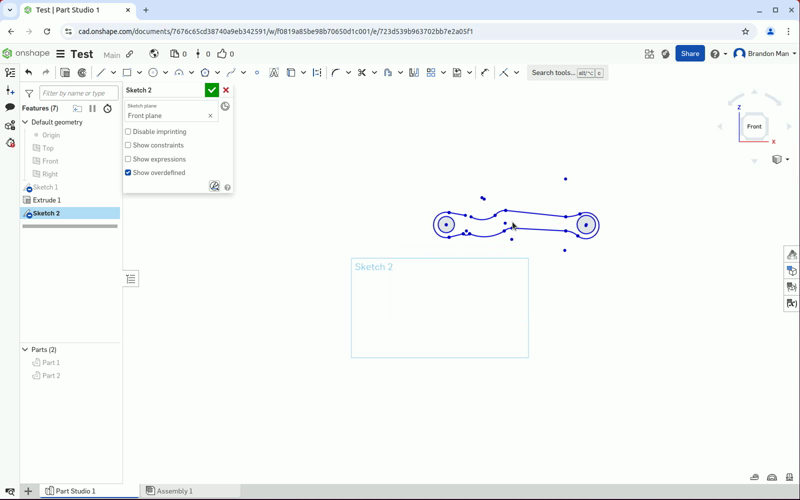
scroll(6)
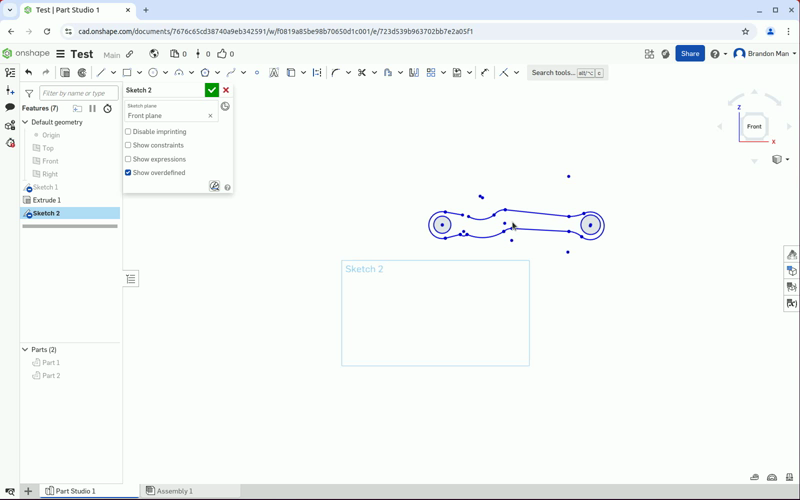
scroll(6)
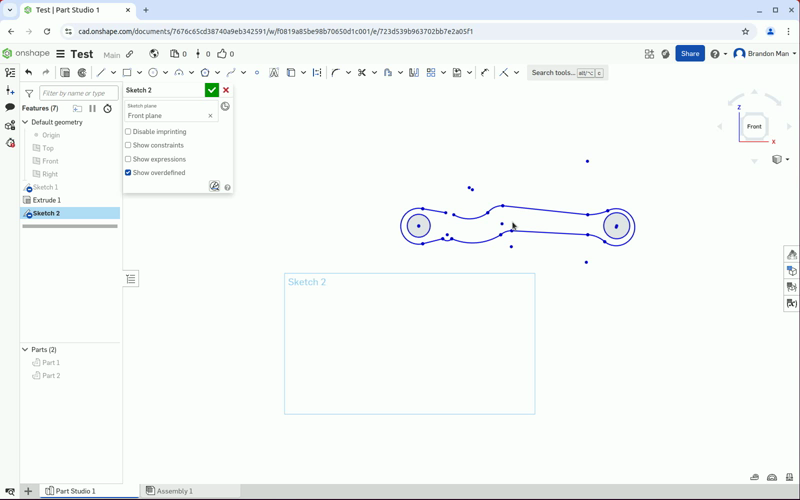
scroll(6)
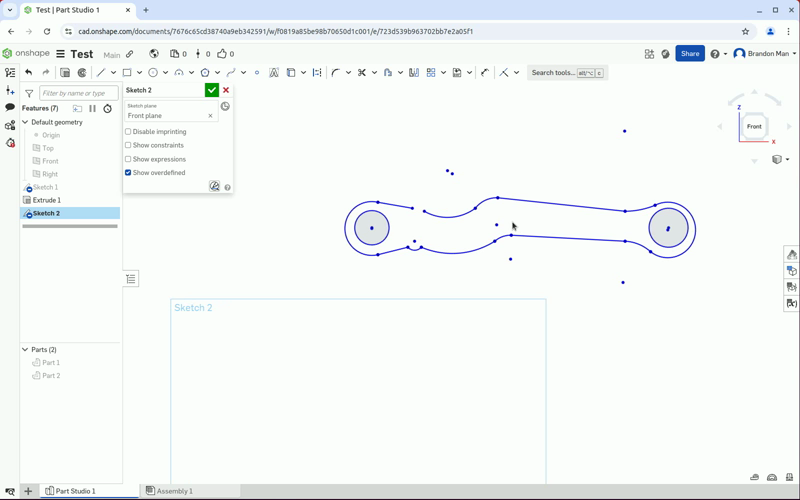
scroll(6)
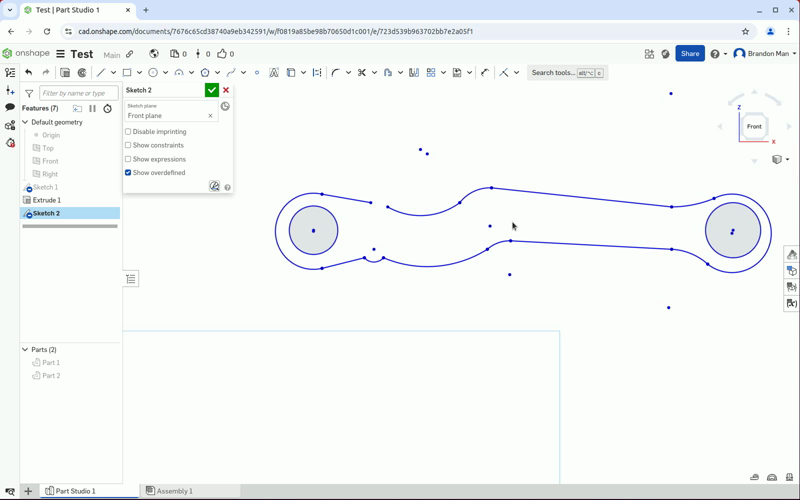
scroll(6)
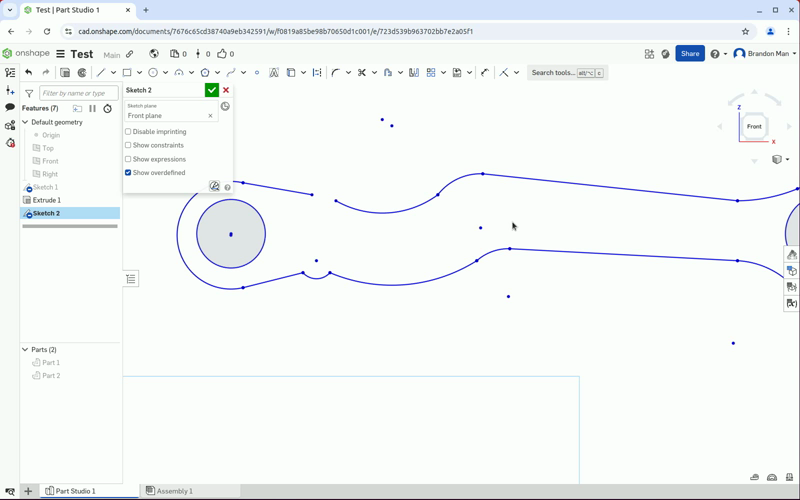
scroll(6)
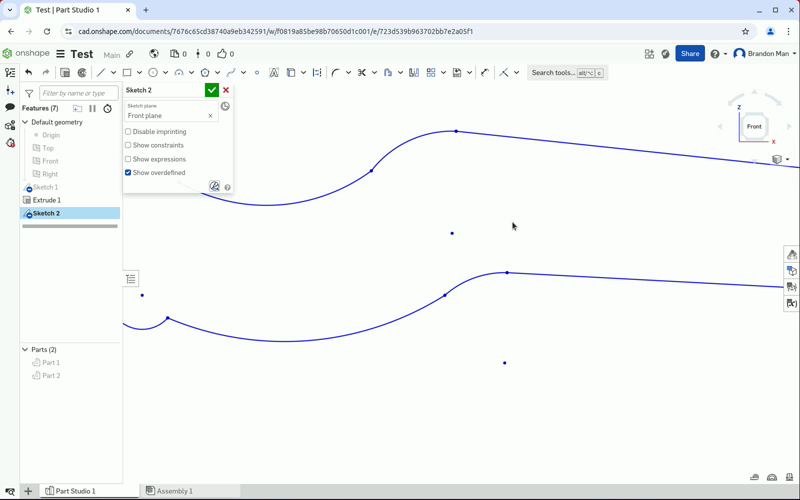
click(512, 221)
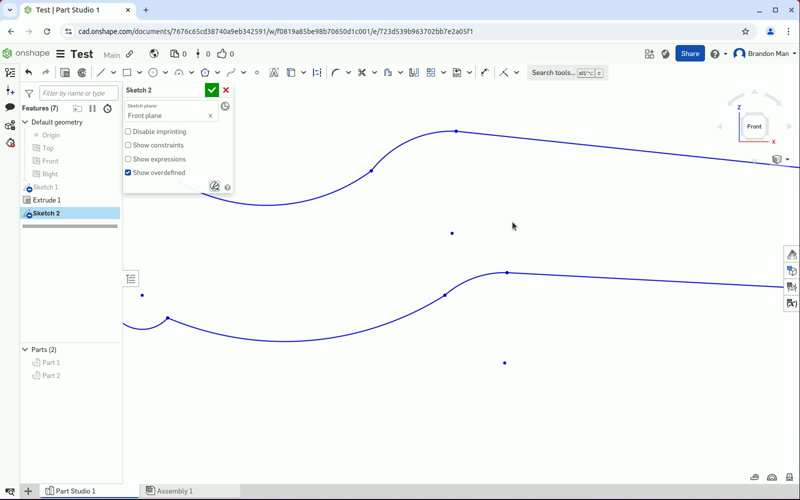
scroll(-6)
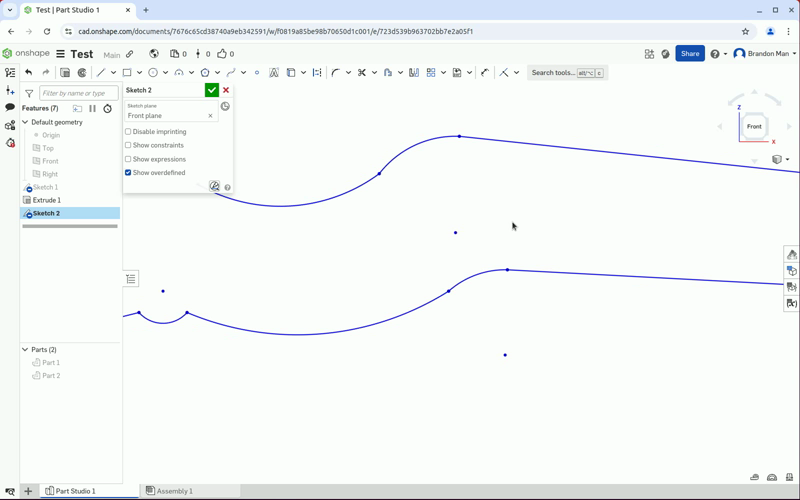
scroll(-6)
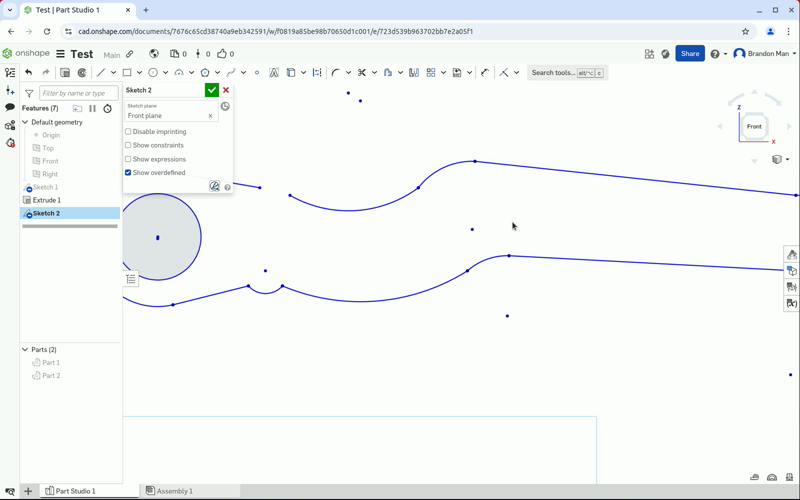
scroll(-6)
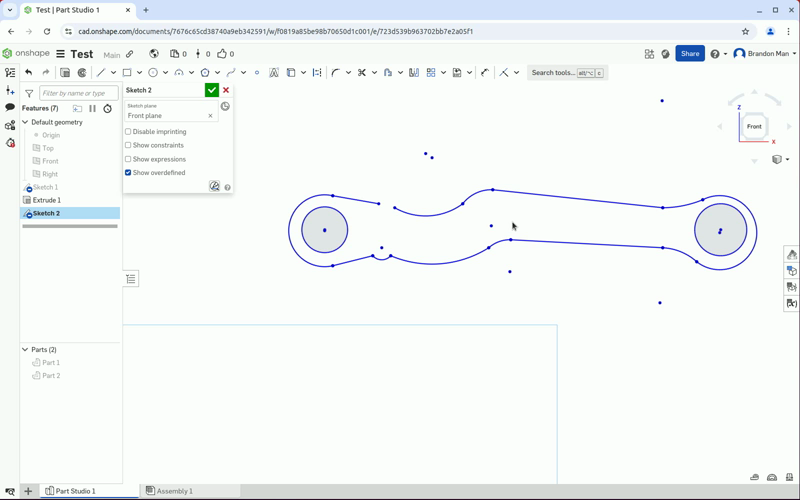
scroll(-6)
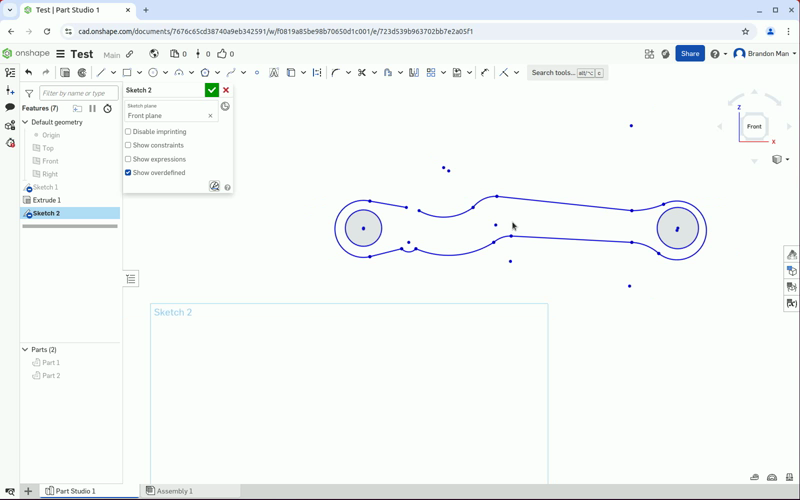
scroll(-6)
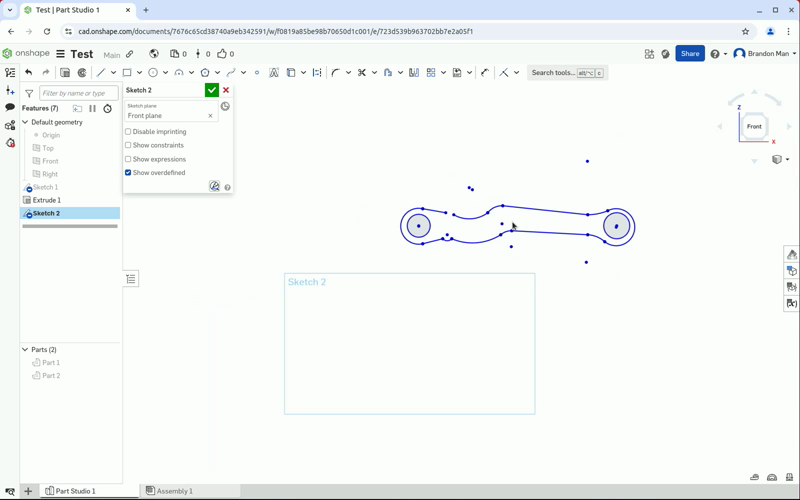
scroll(-6)
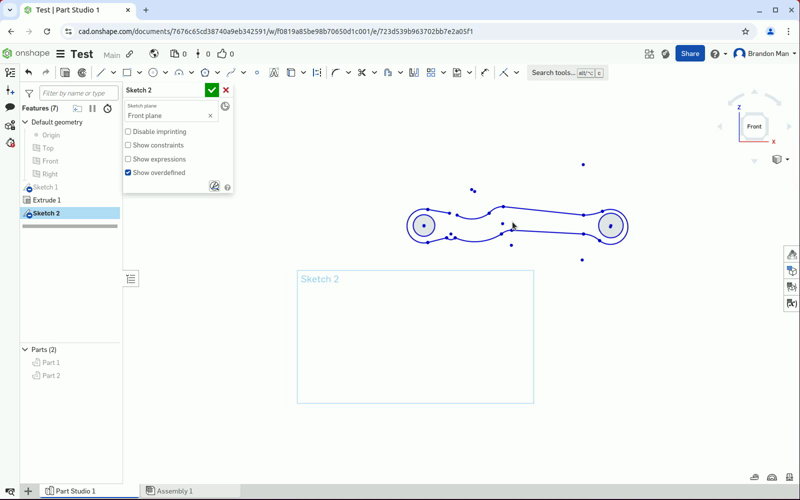
scroll(-6)
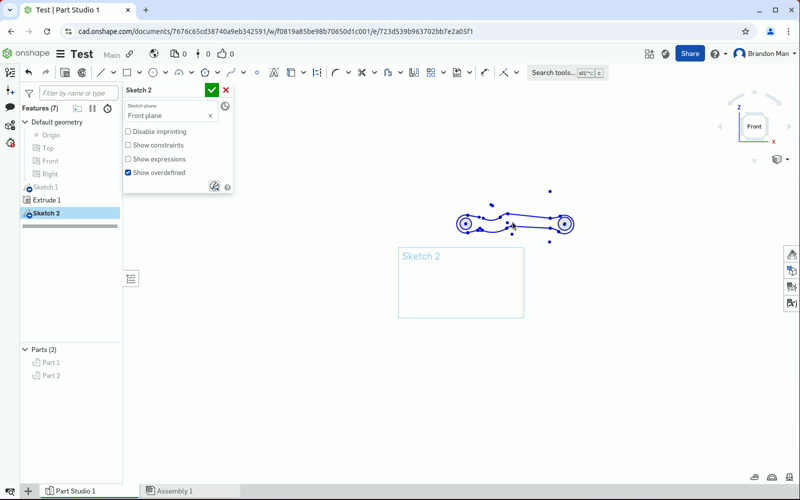
mouse_move(73, 352)
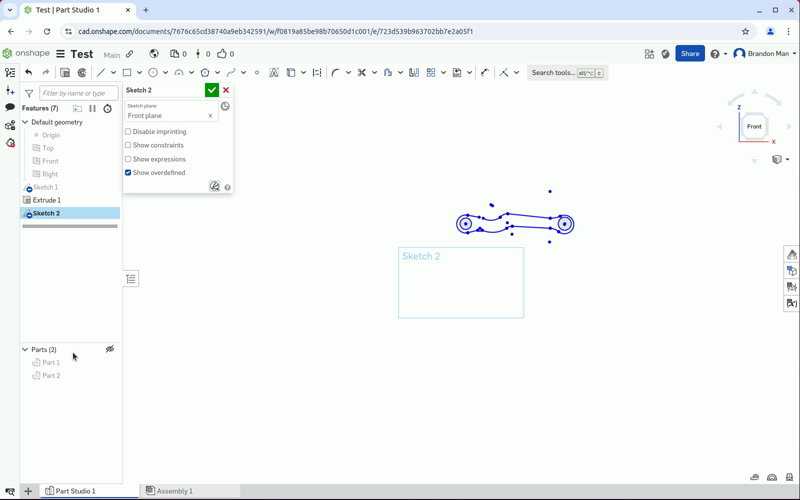
key(shift+y)
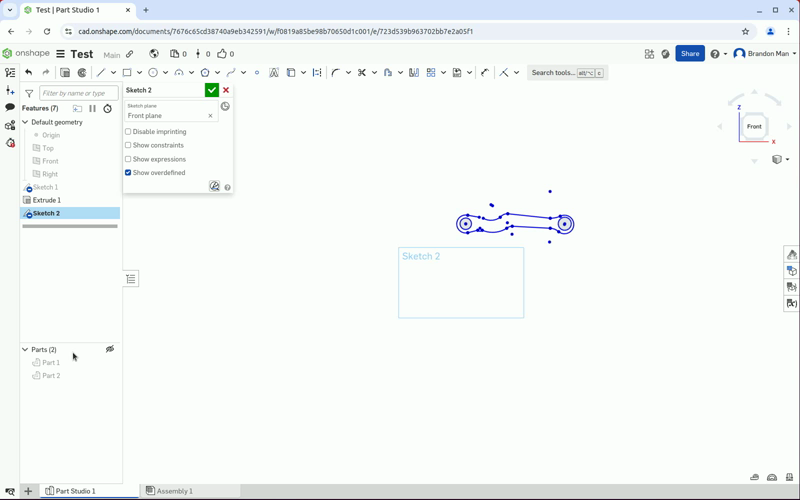
key(shift+e)
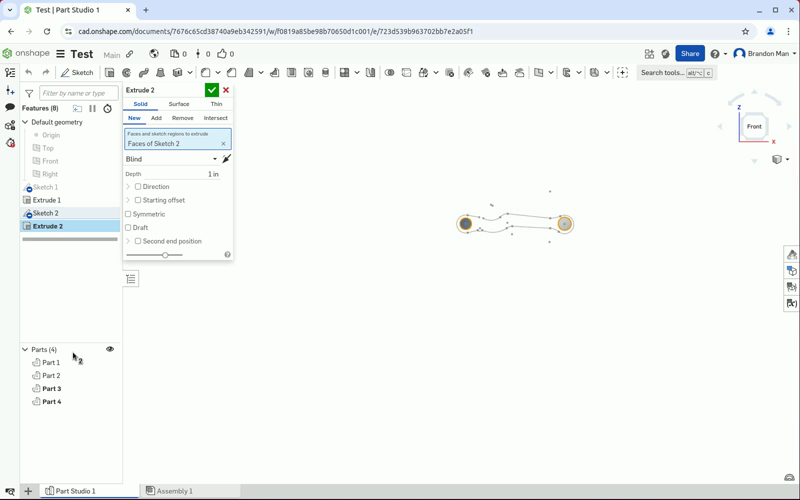
mouse_move(143, 106)
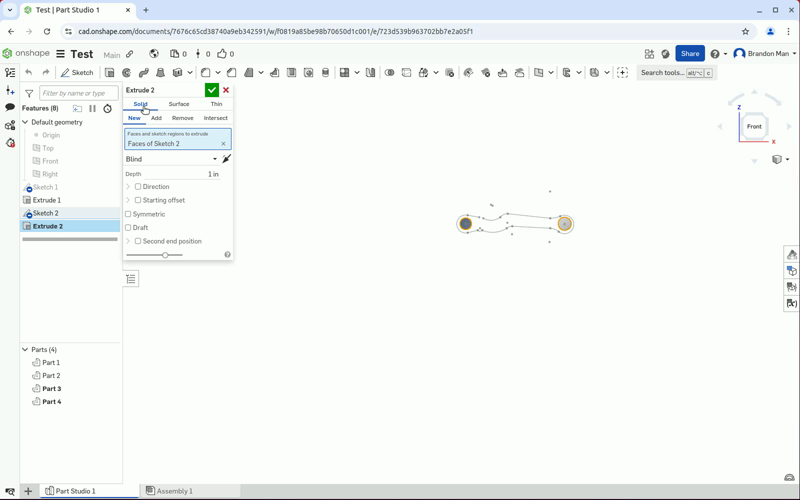
click(143, 106)
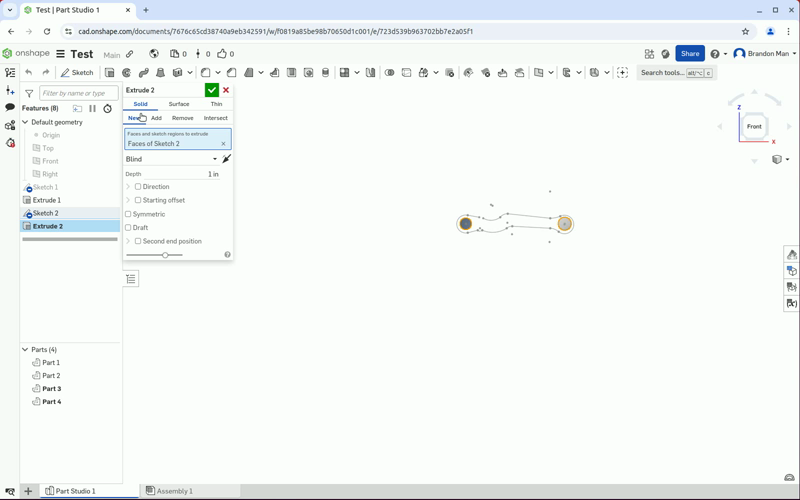
mouse_move(137, 120)
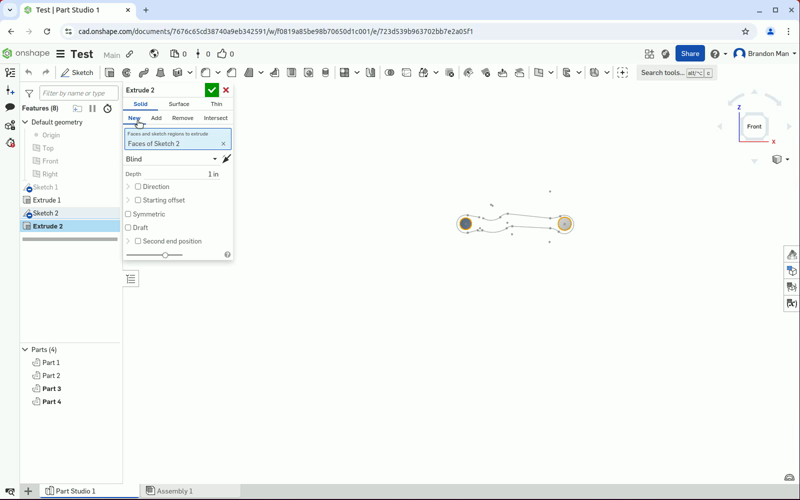
click(137, 120)
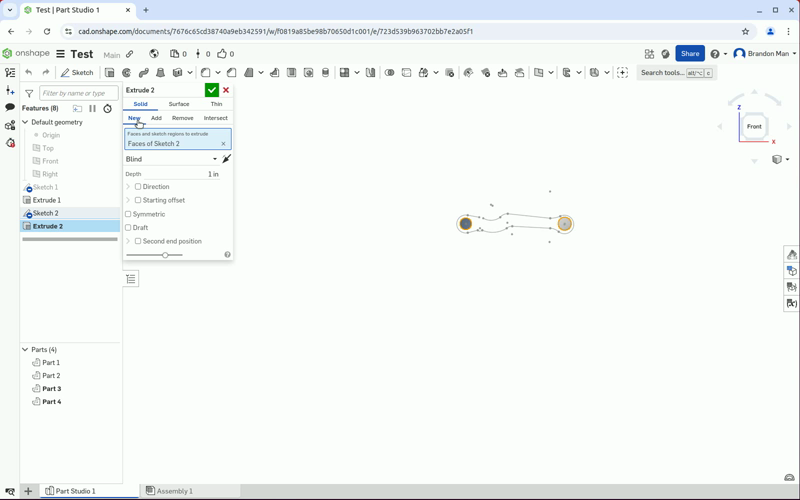
key(tab, 4)
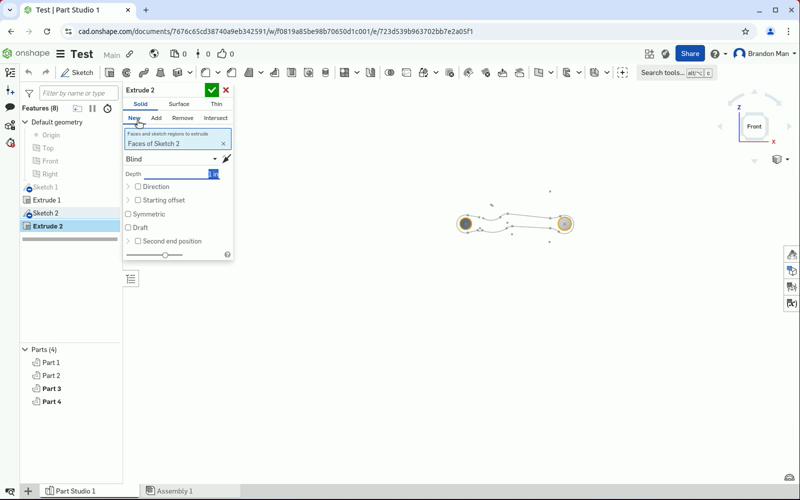
text(0.481)
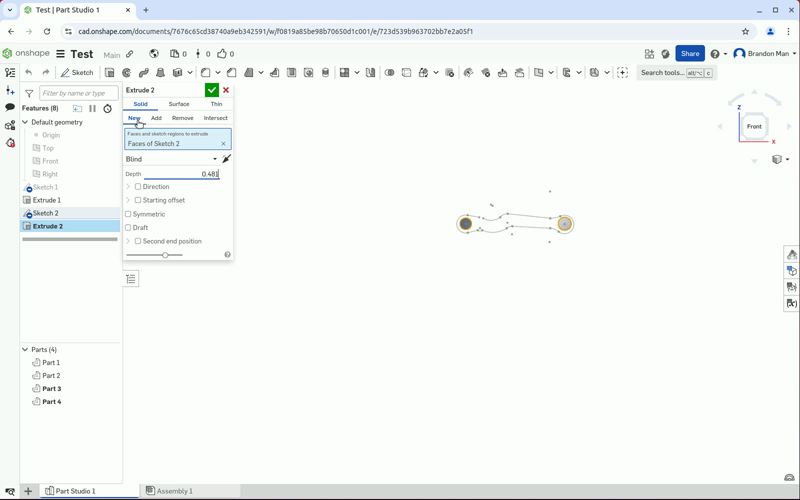
key(enter)
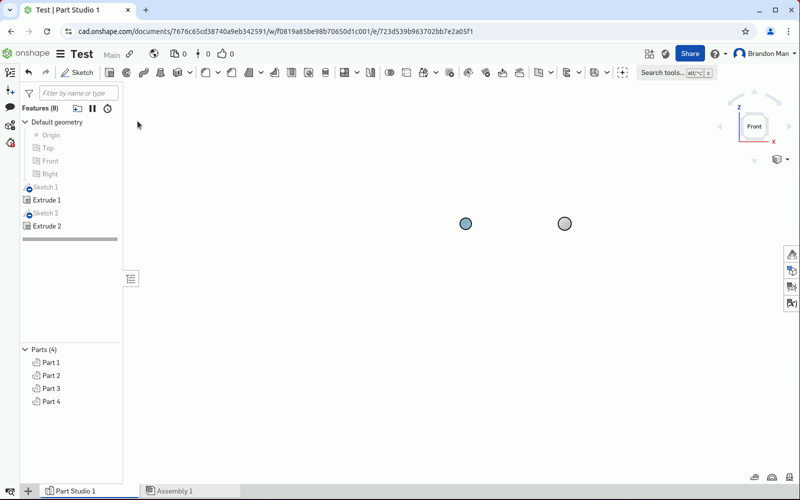
key(shift+h)
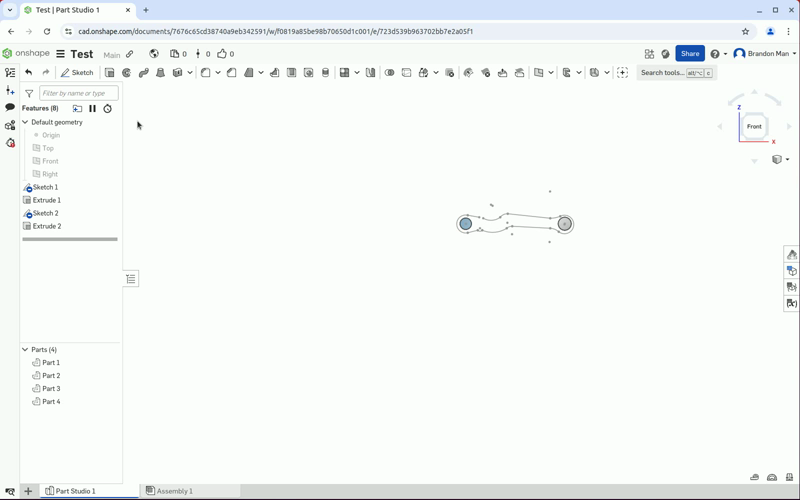
key(shift+h)
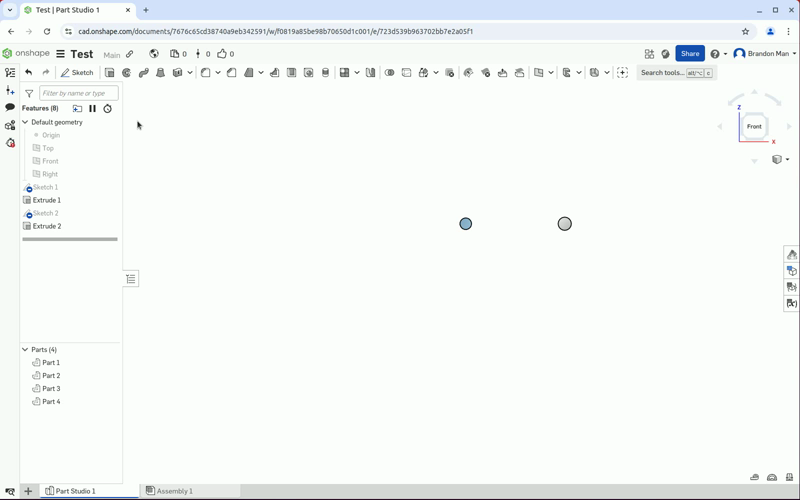
mouse_move(73, 189)
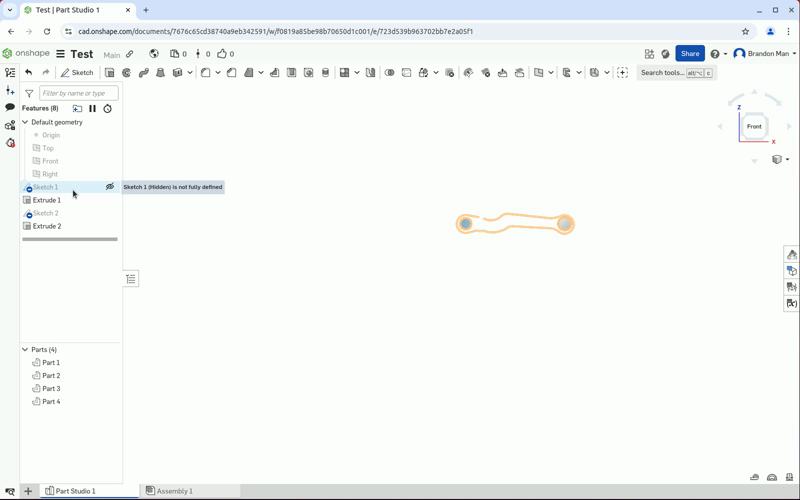
click(73, 189)
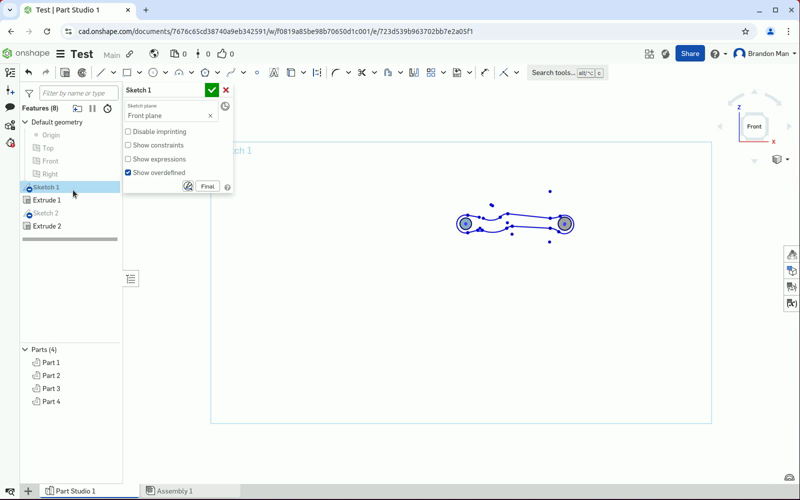
mouse_move(229, 92)
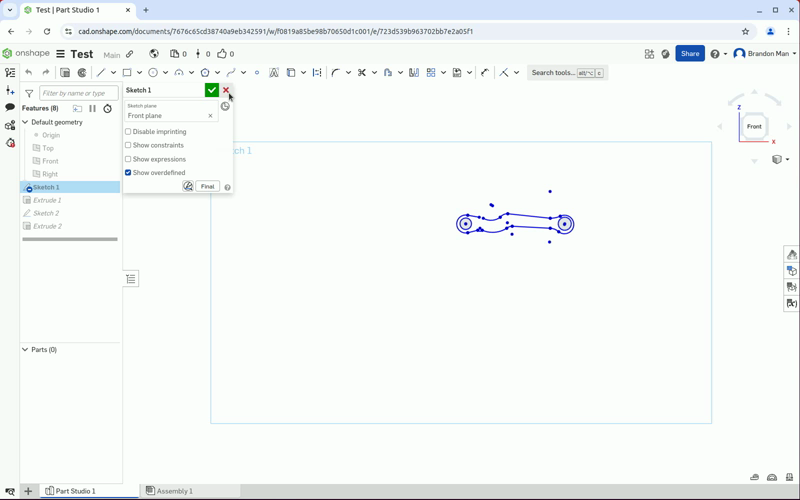
click(229, 92)
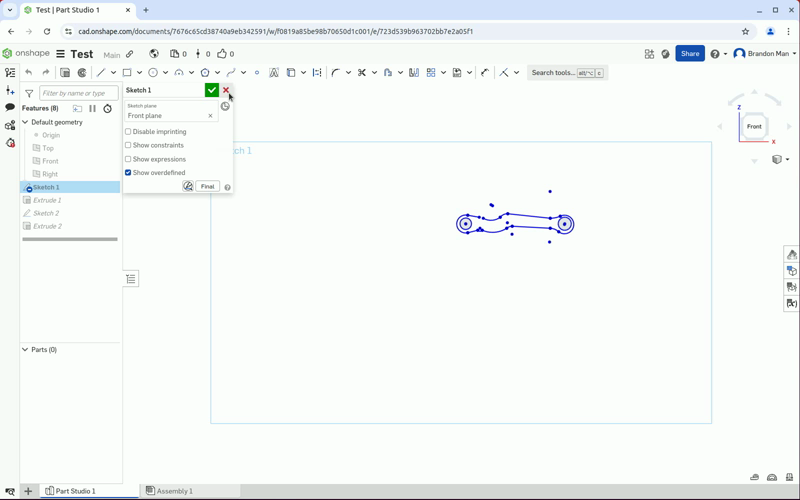
key(shift+s)
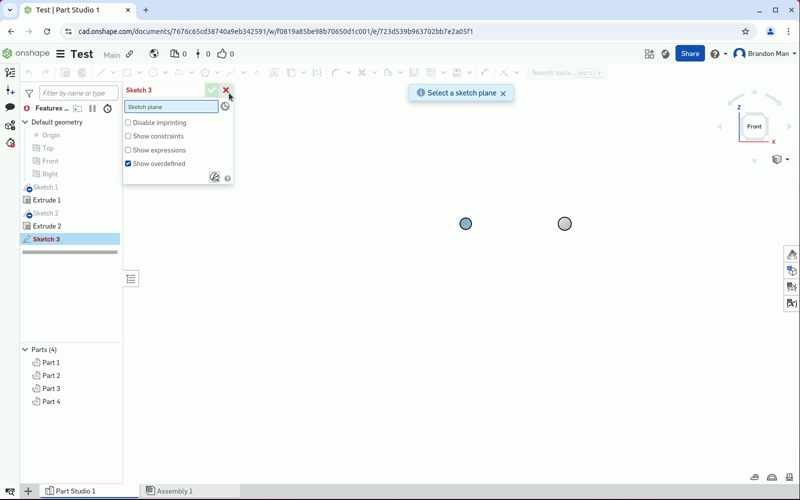
mouse_move(73, 163)
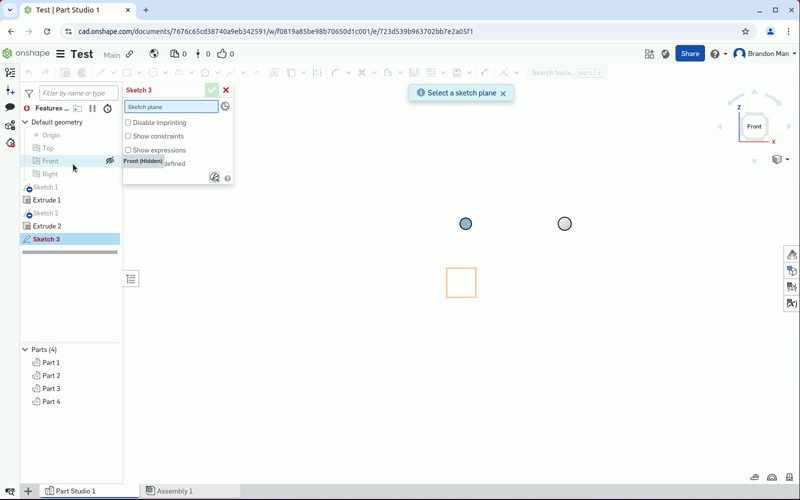
click(73, 163)
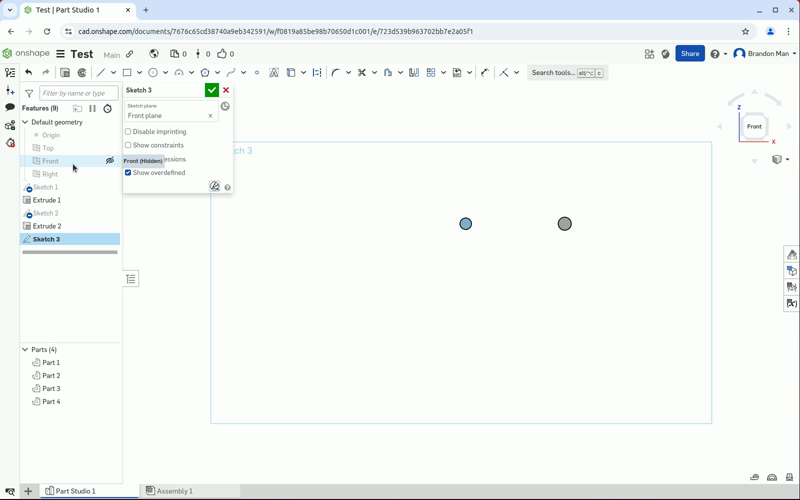
mouse_move(73, 352)
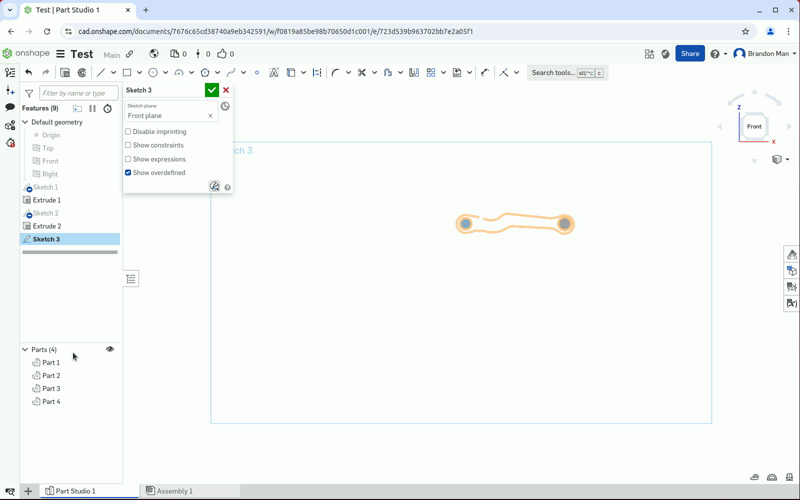
key(y)
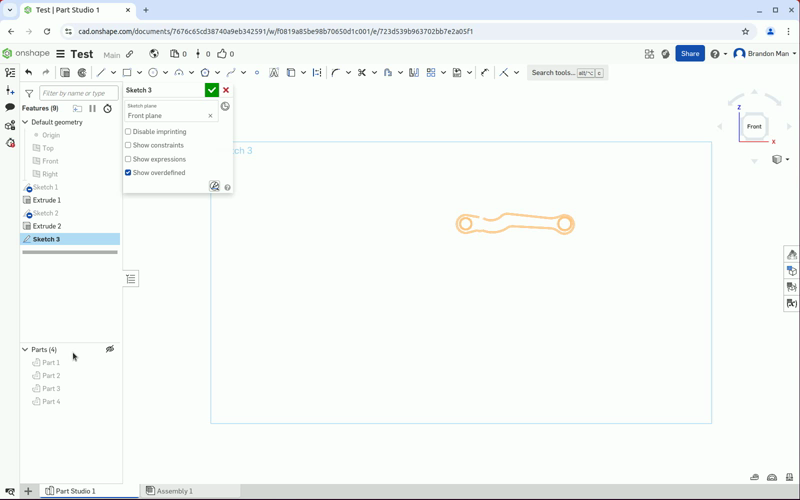
key(c)
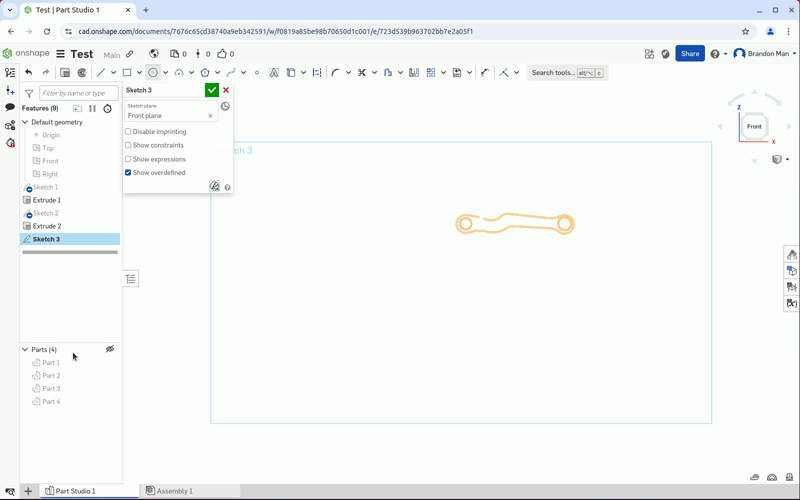
key_down(shift)
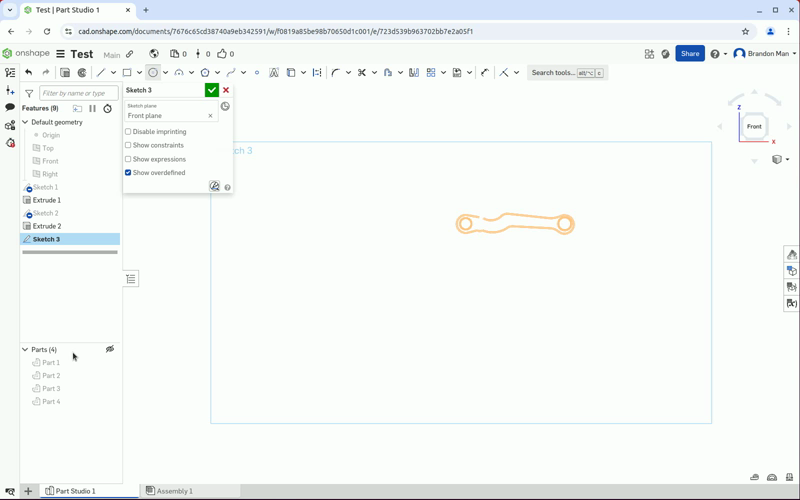
mouse_move(466, 223)
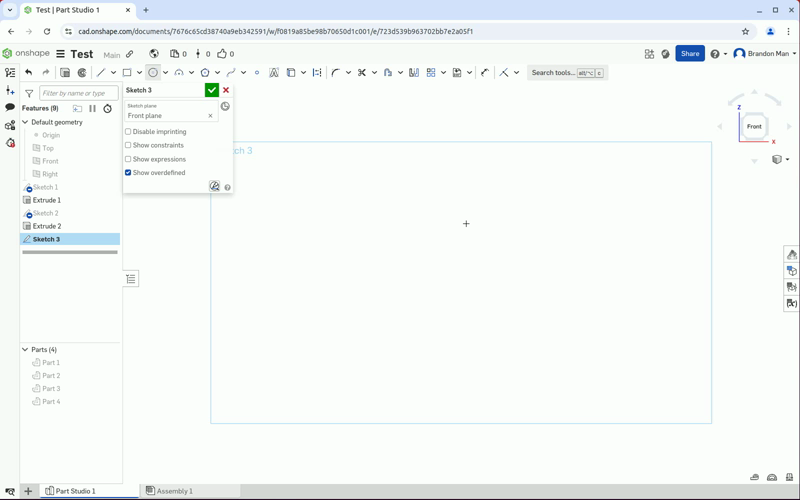
click(466, 223)
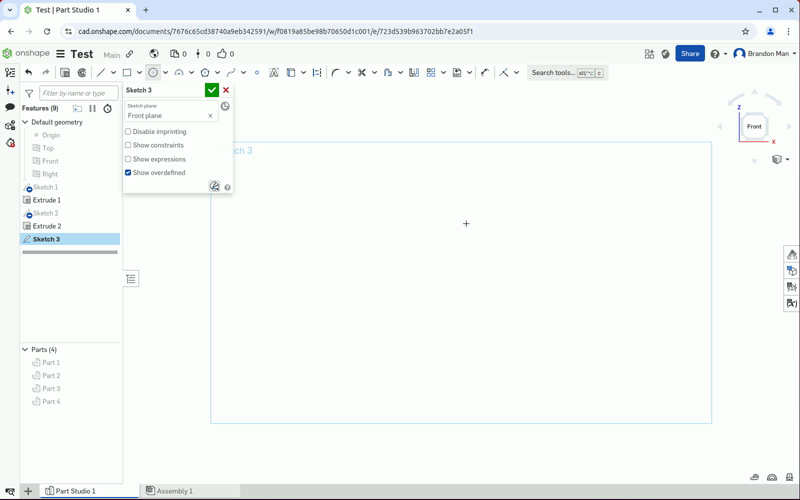
key_up(shift)
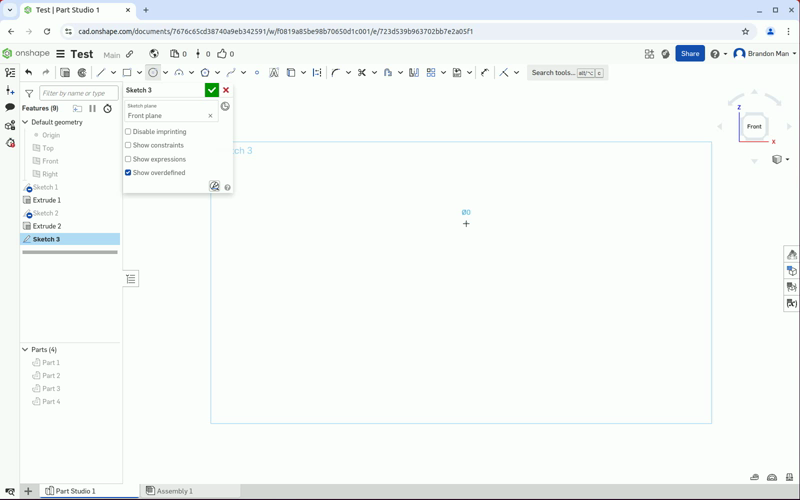
mouse_move(473, 223)
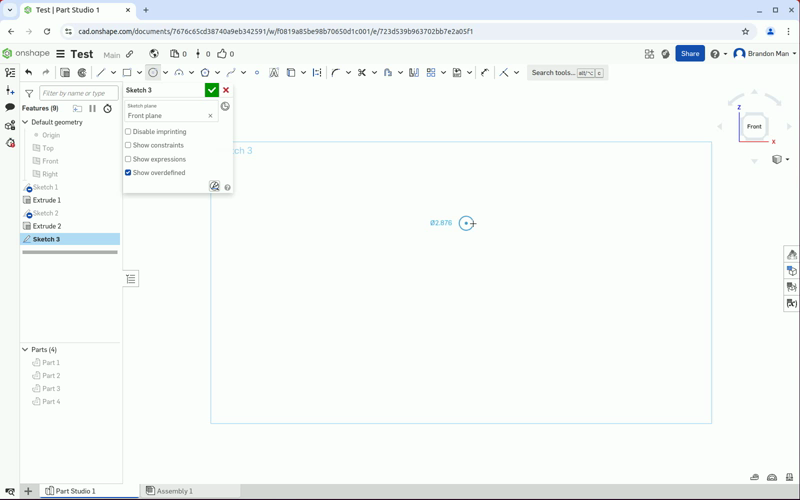
click(473, 223)
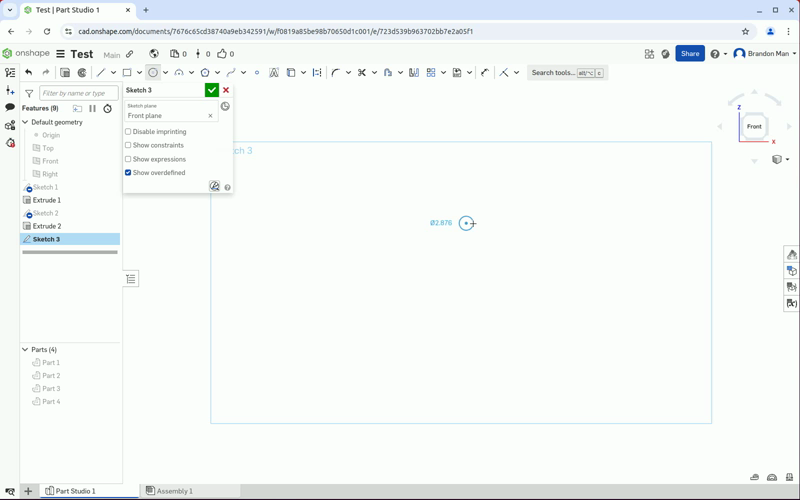
key(esc)
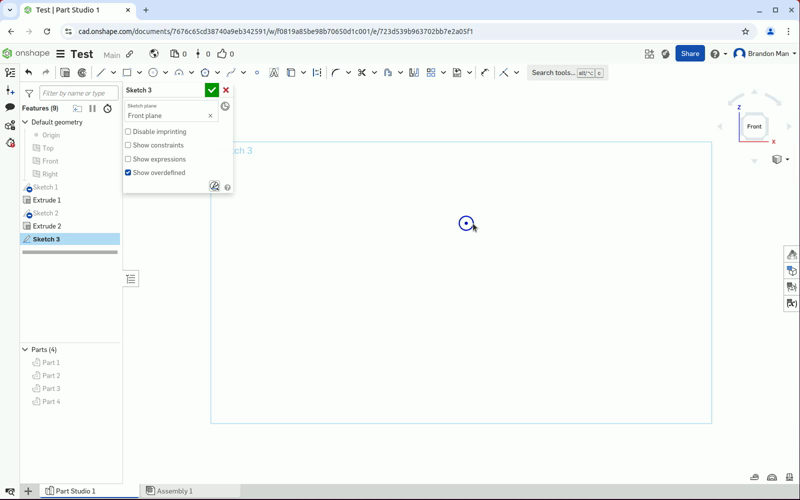
key(c)
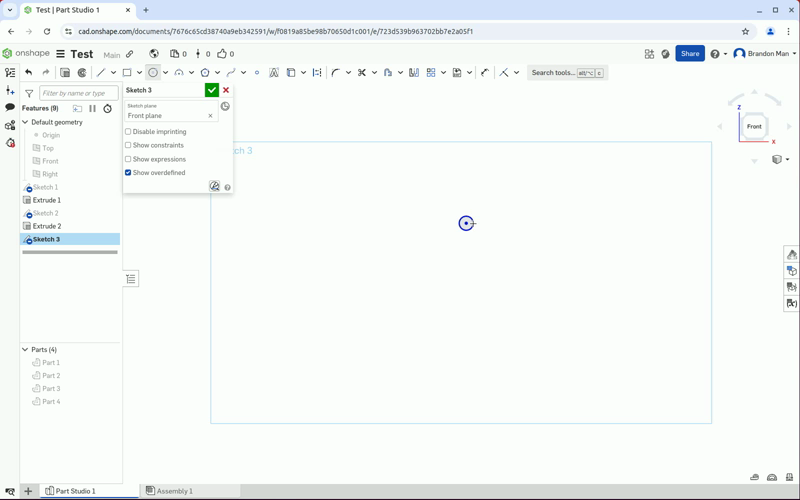
key_down(shift)
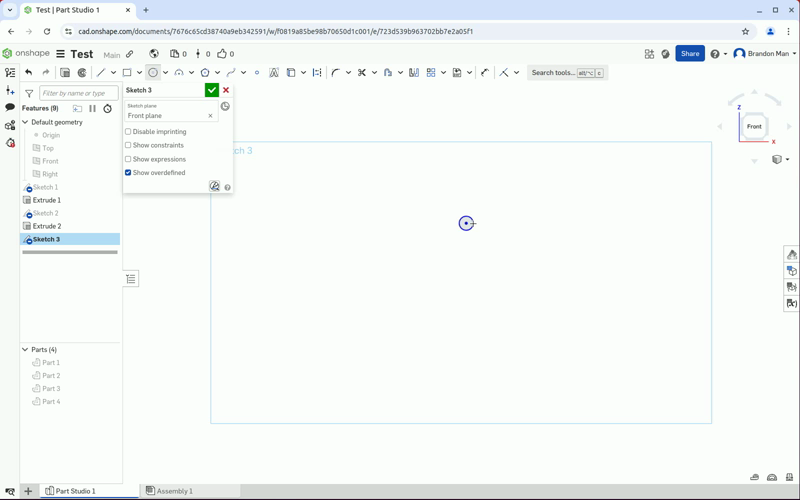
mouse_move(466, 223)
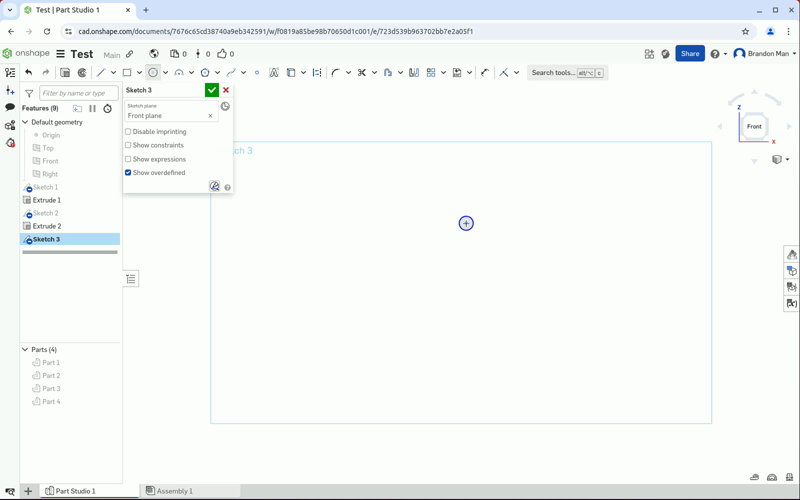
click(466, 223)
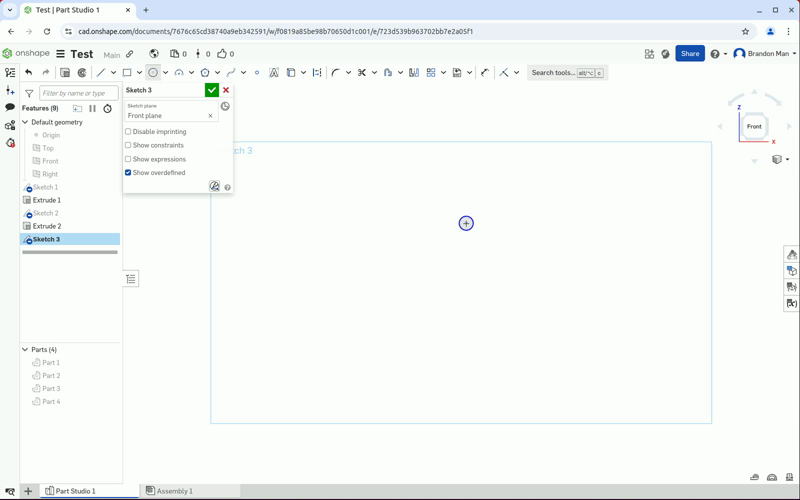
key_up(shift)
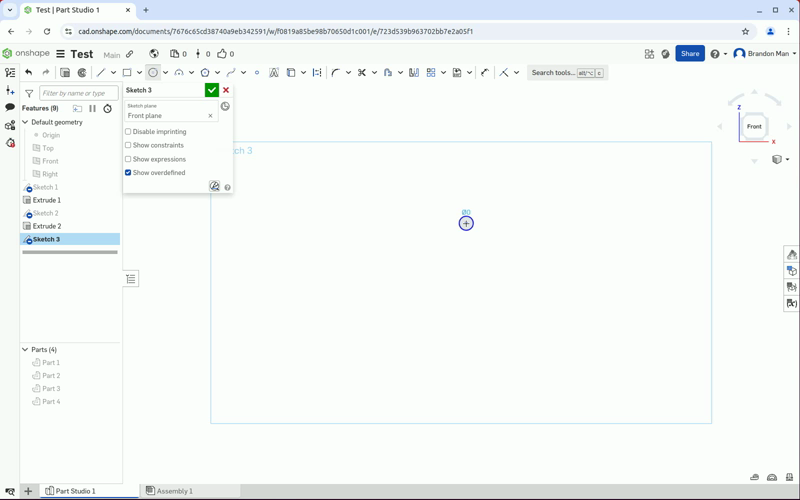
mouse_move(470, 223)
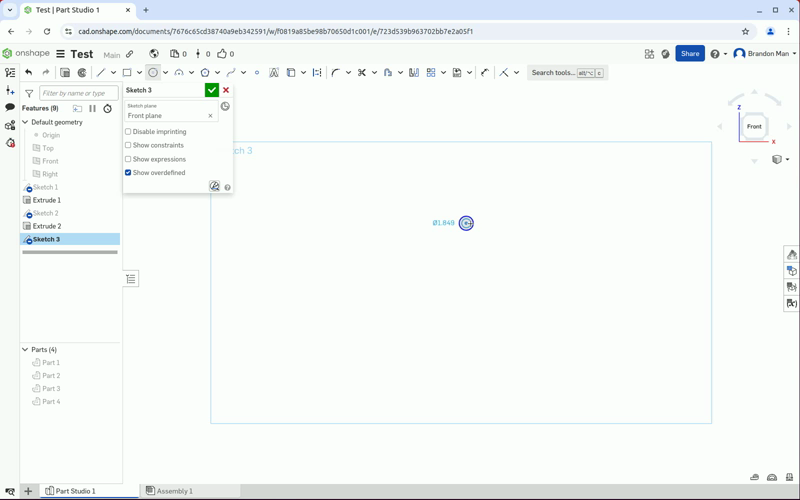
scroll(6)
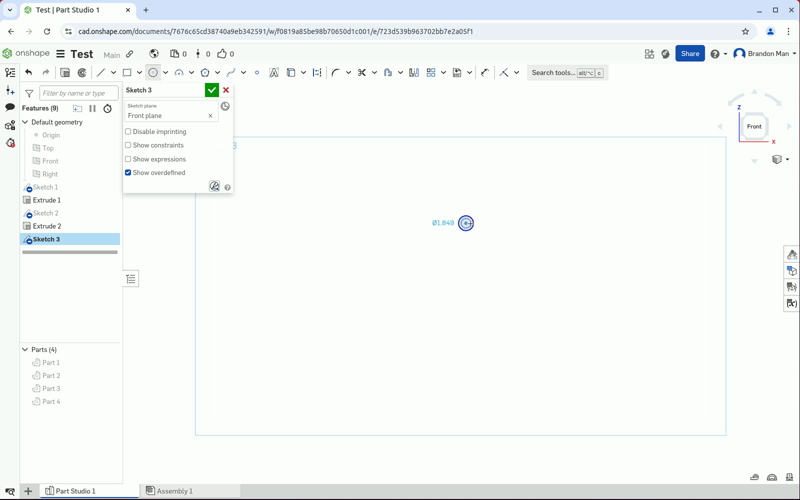
scroll(6)
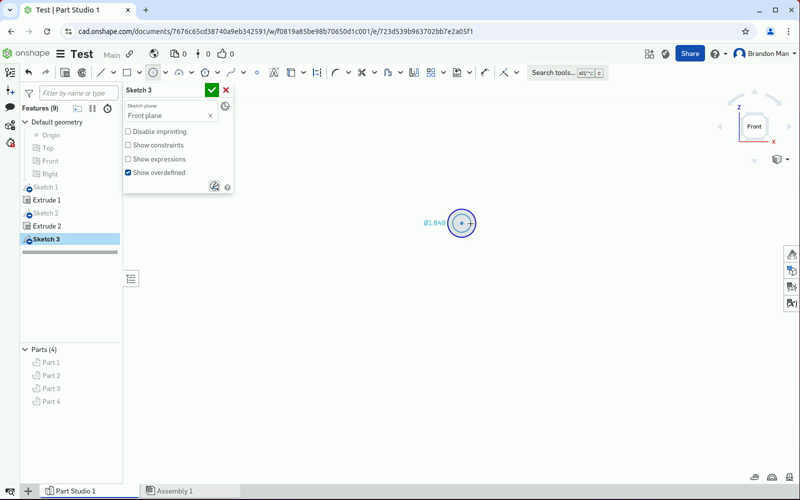
scroll(6)
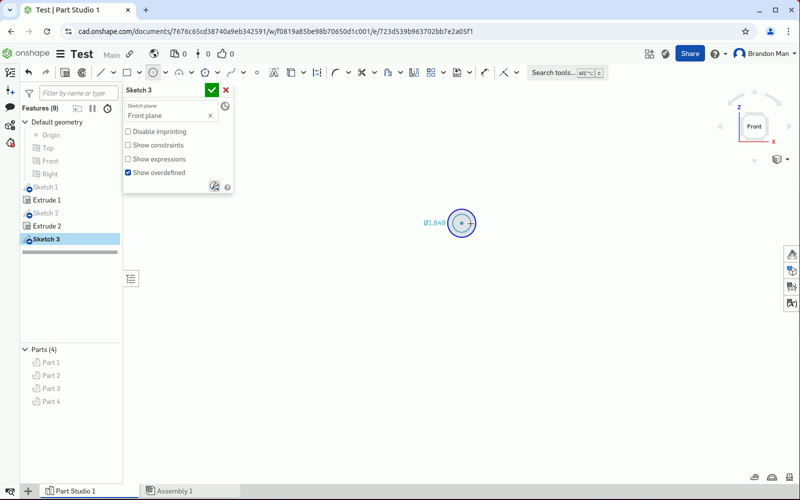
scroll(6)
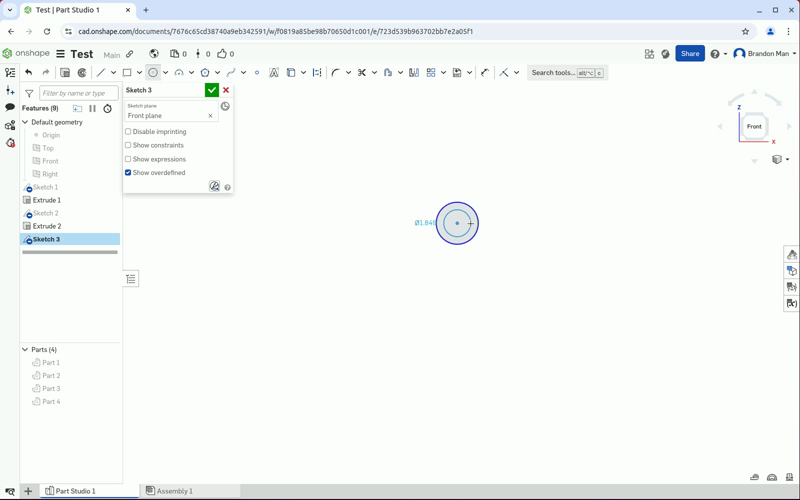
scroll(6)
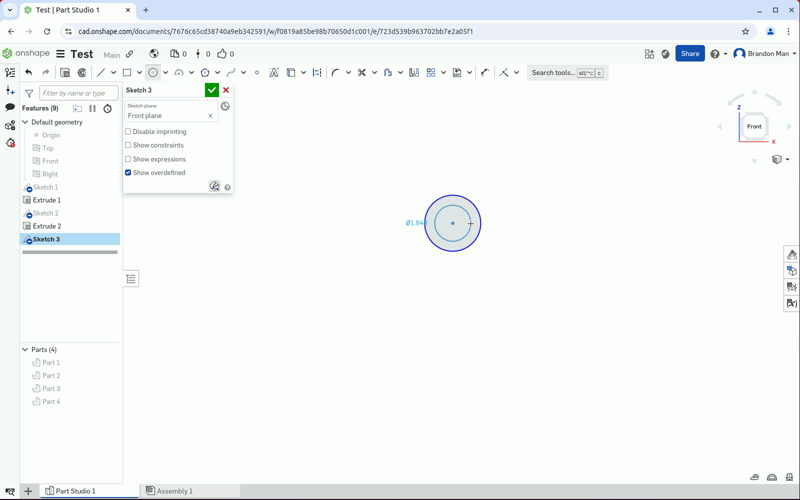
scroll(6)
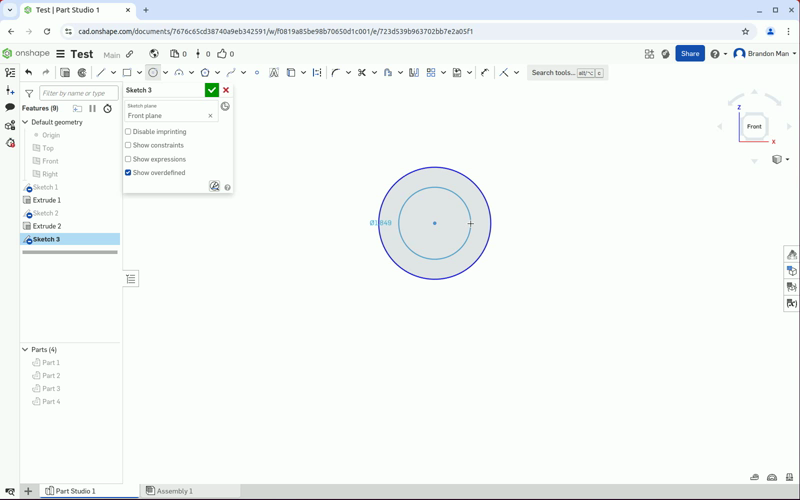
scroll(6)
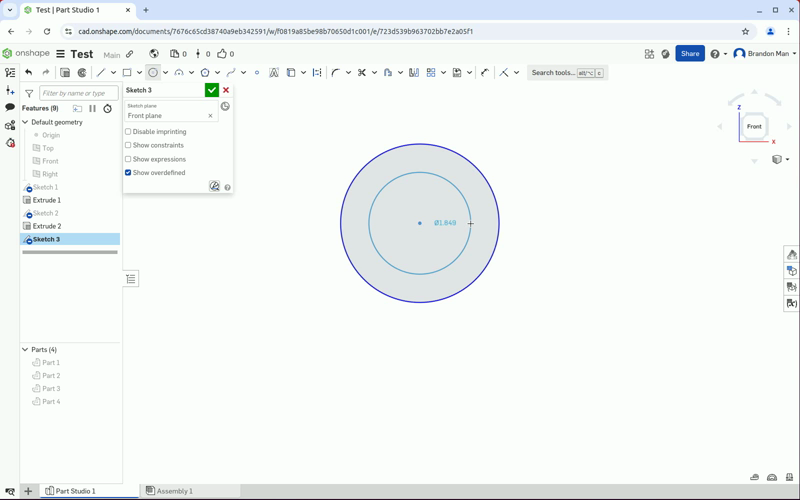
click(470, 223)
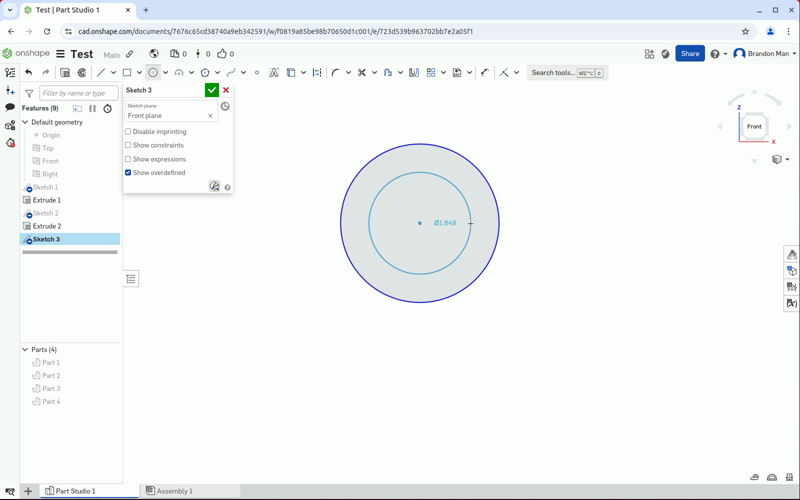
scroll(-6)
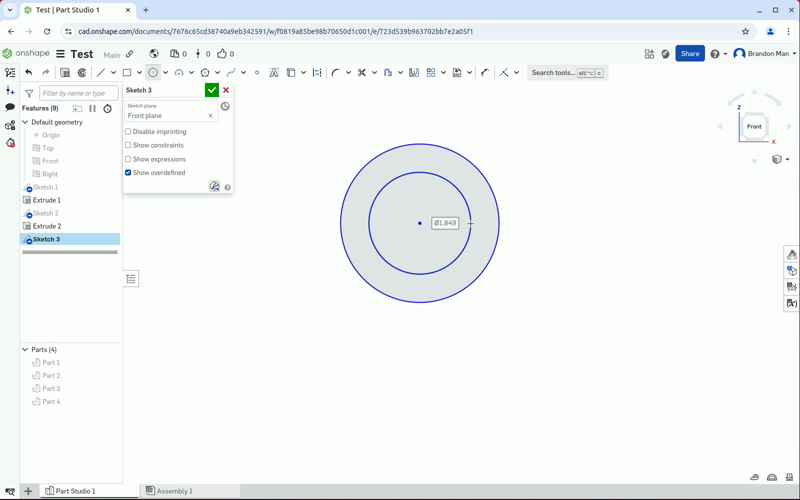
scroll(-6)
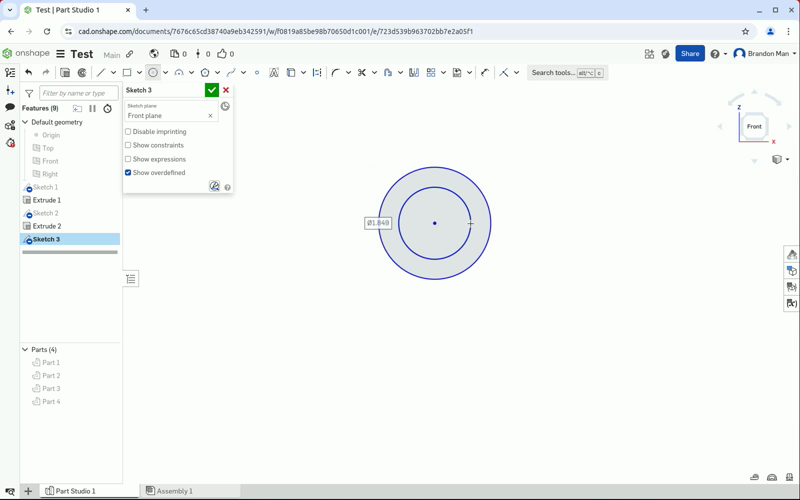
scroll(-6)
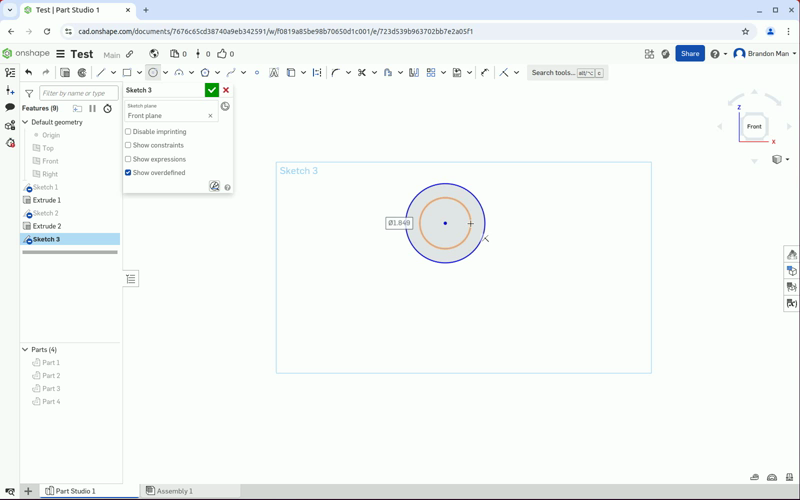
scroll(-6)
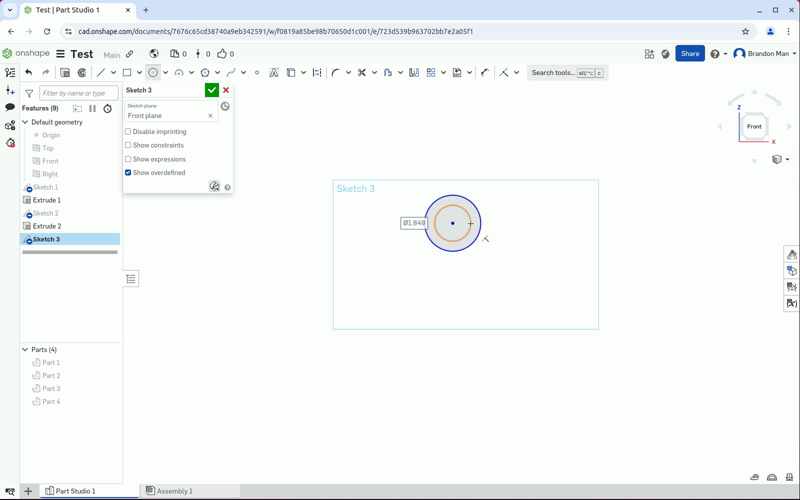
scroll(-6)
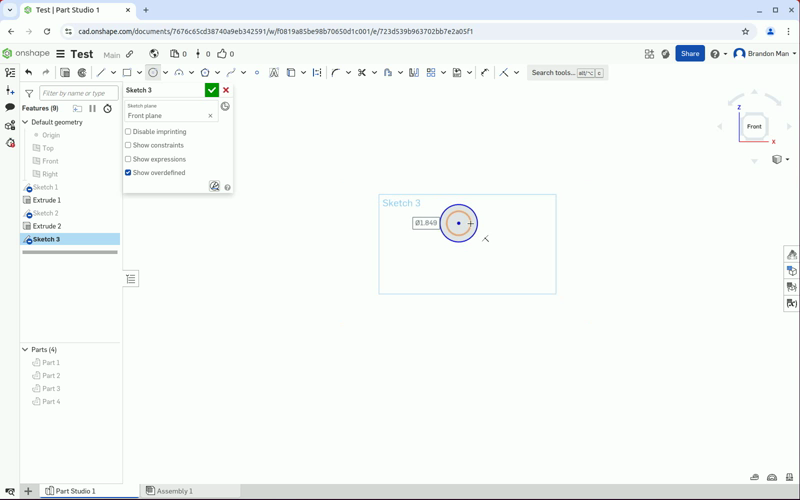
scroll(-6)
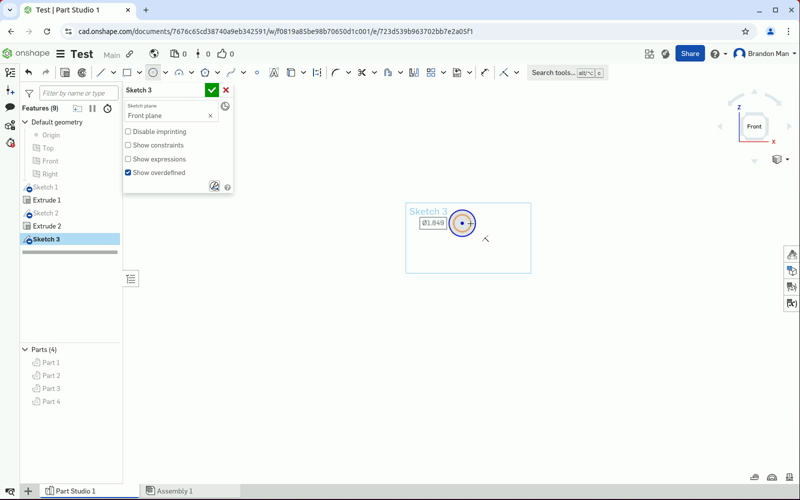
scroll(-6)
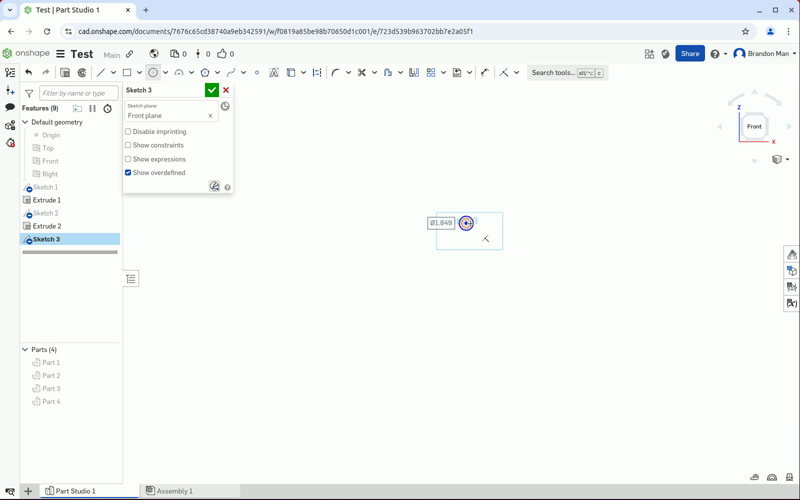
key(esc)
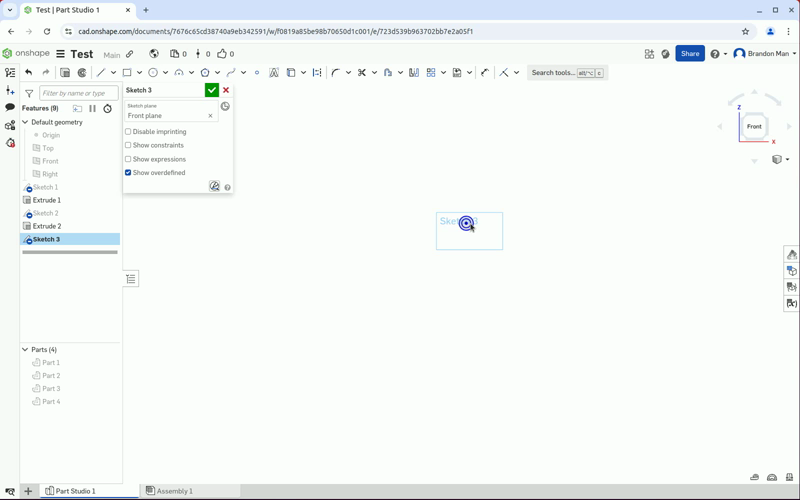
mouse_move(467, 227)
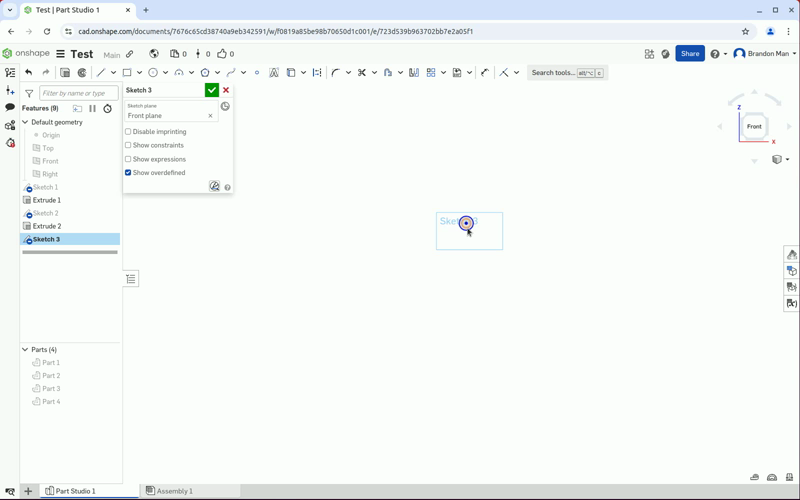
scroll(6)
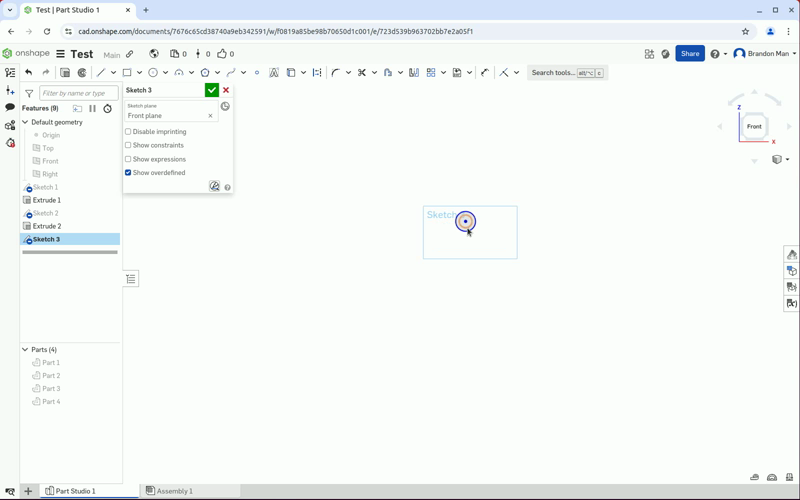
scroll(6)
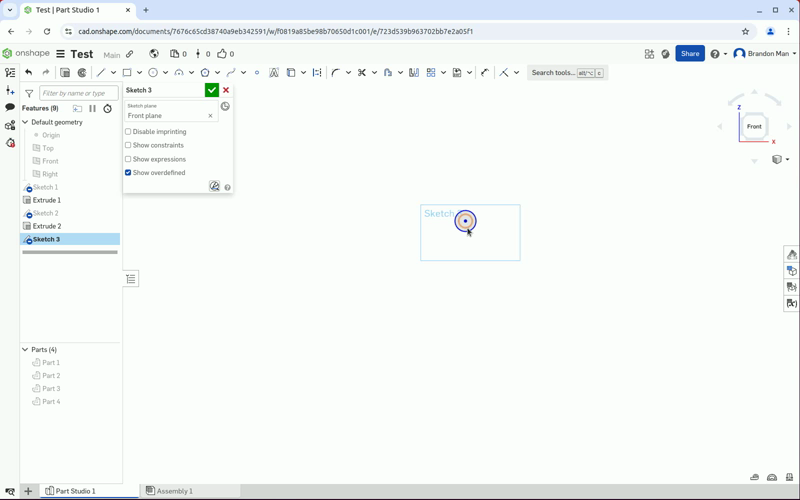
scroll(6)
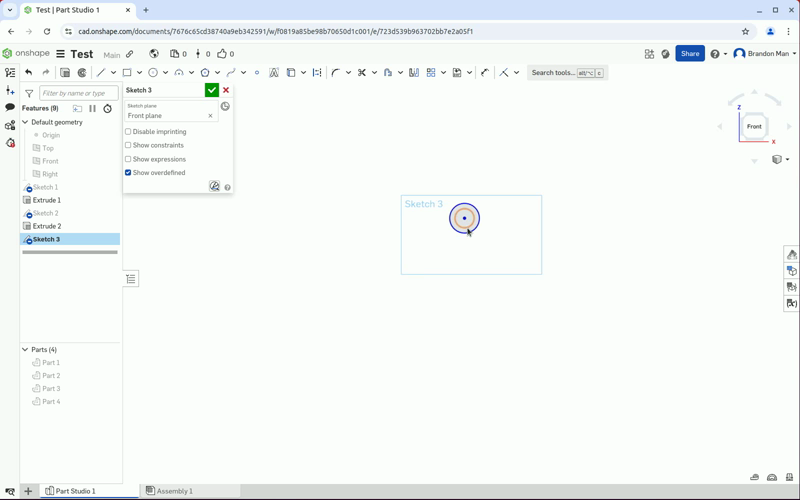
scroll(6)
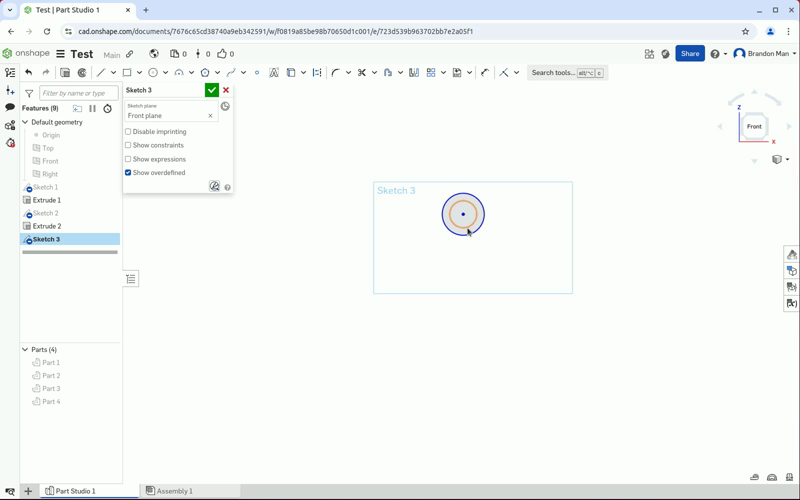
scroll(6)
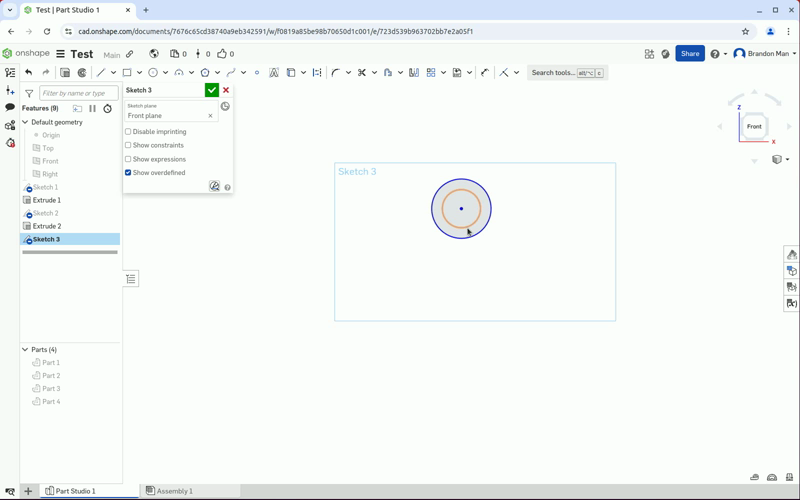
scroll(6)
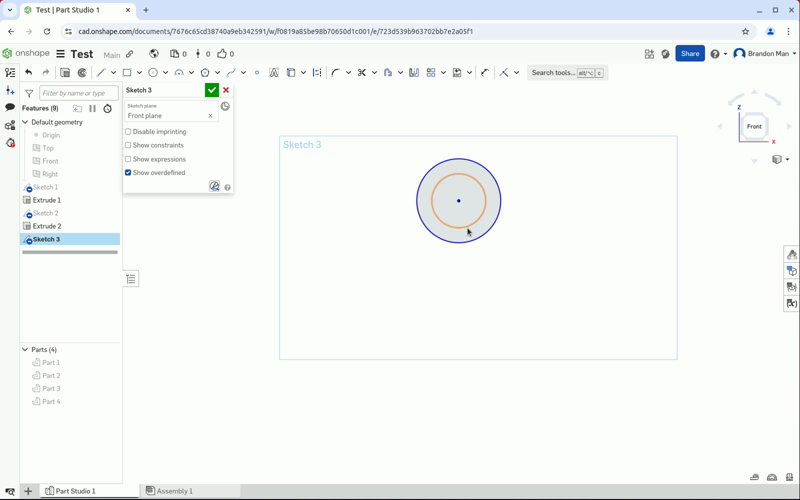
scroll(6)
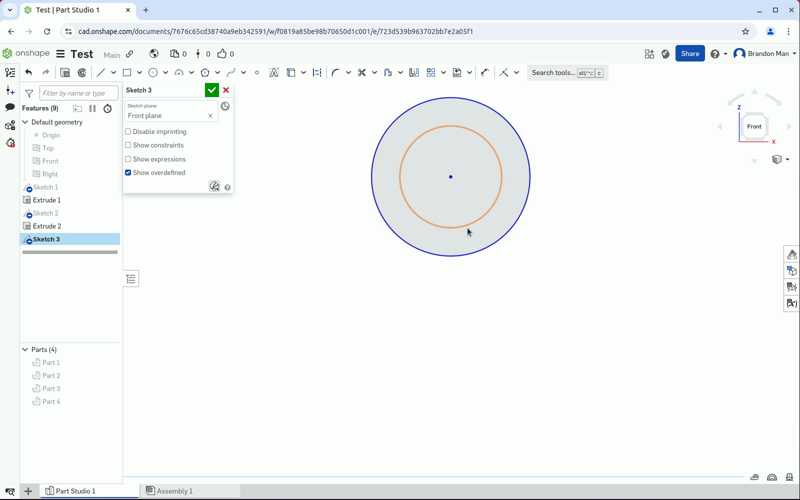
click(467, 227)
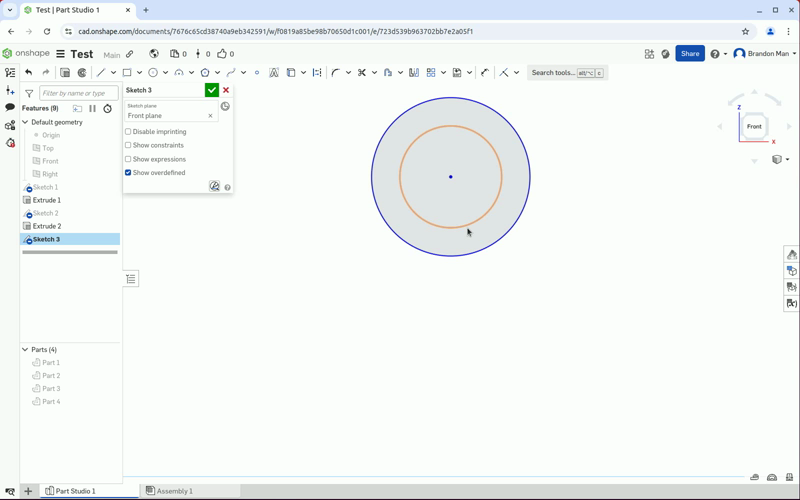
scroll(-6)
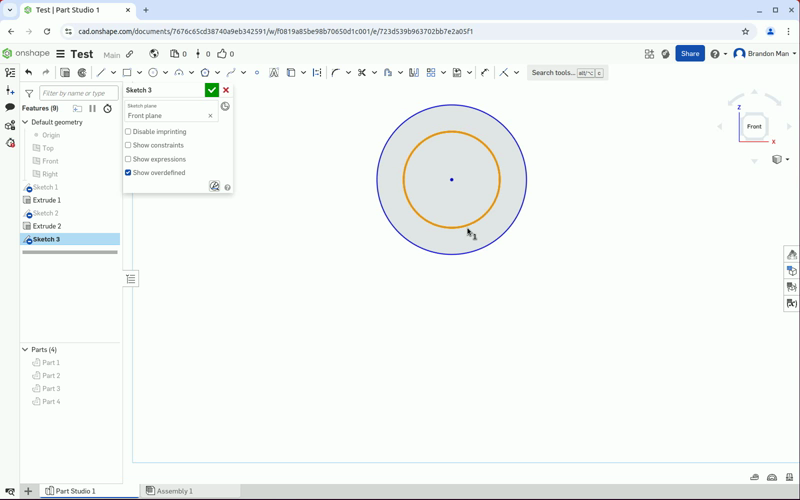
scroll(-6)
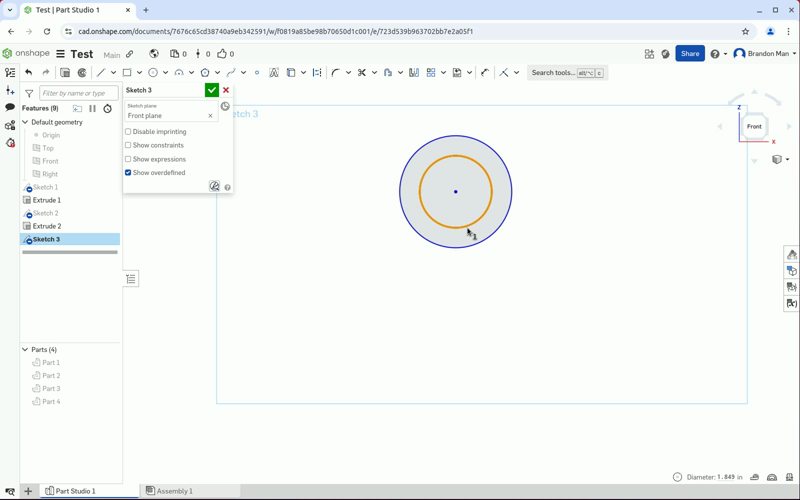
scroll(-6)
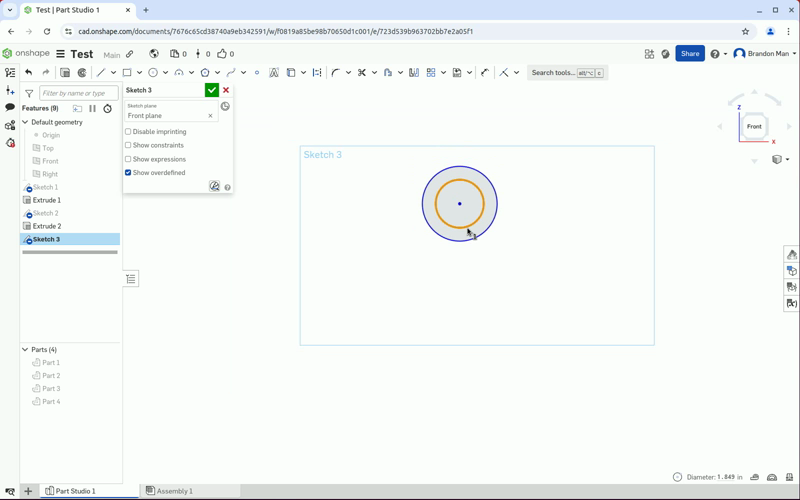
scroll(-6)
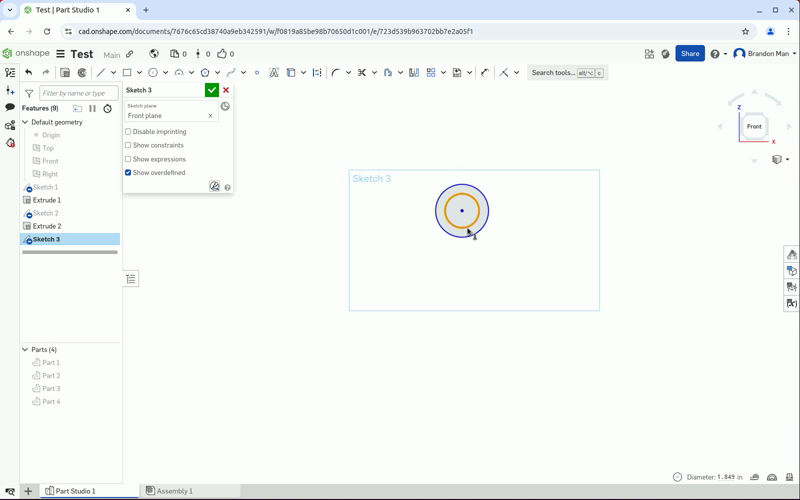
scroll(-6)
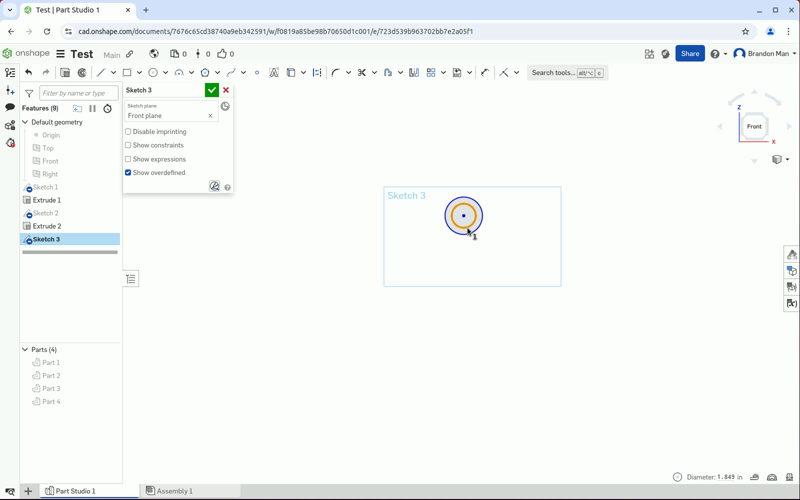
scroll(-6)
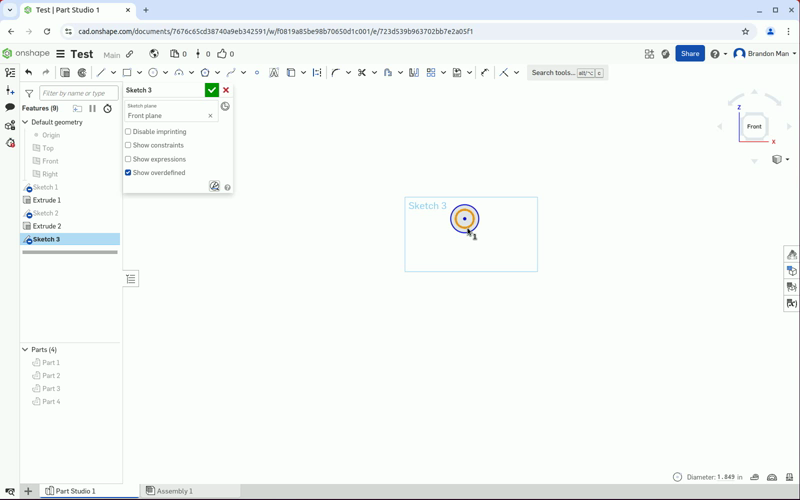
scroll(-6)
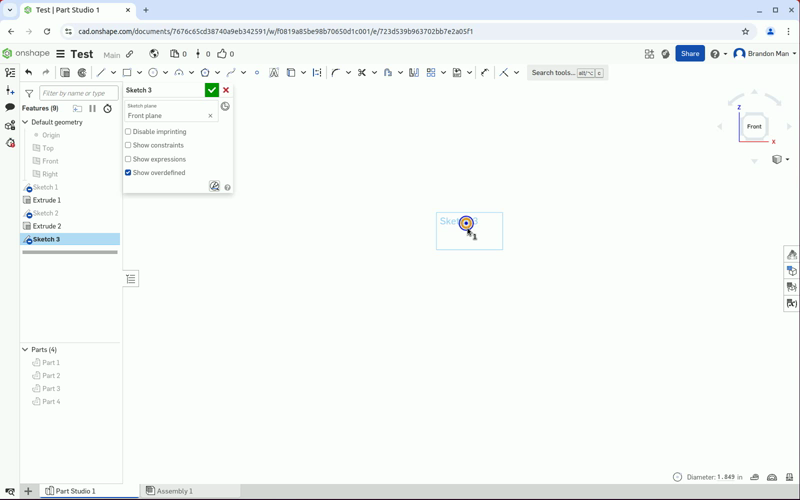
mouse_move(73, 352)
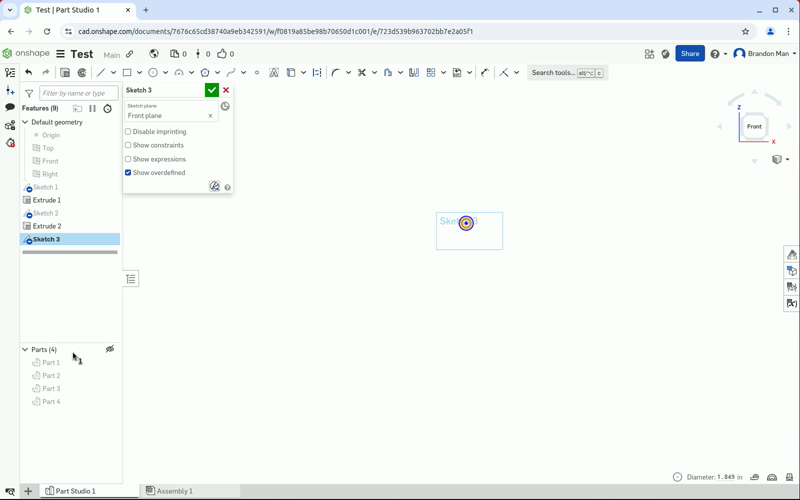
key(shift+y)
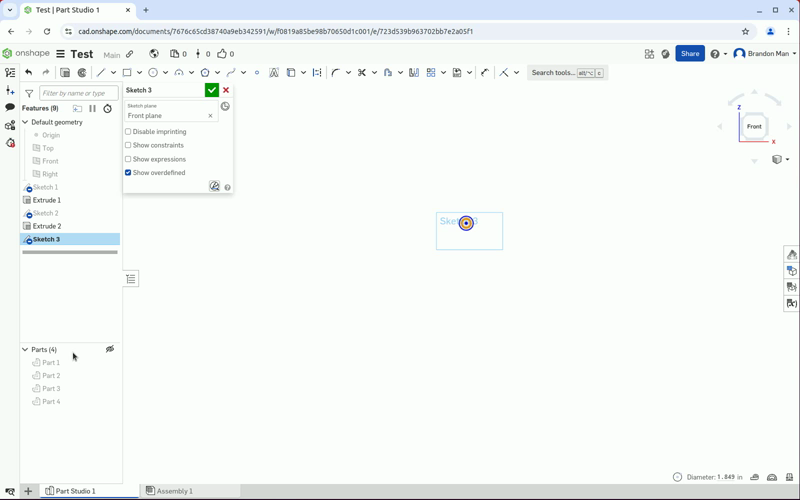
key(shift+e)
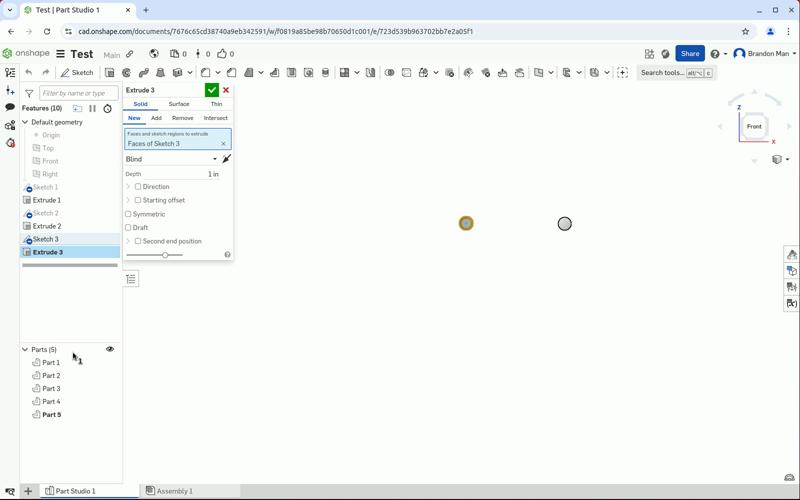
mouse_move(143, 106)
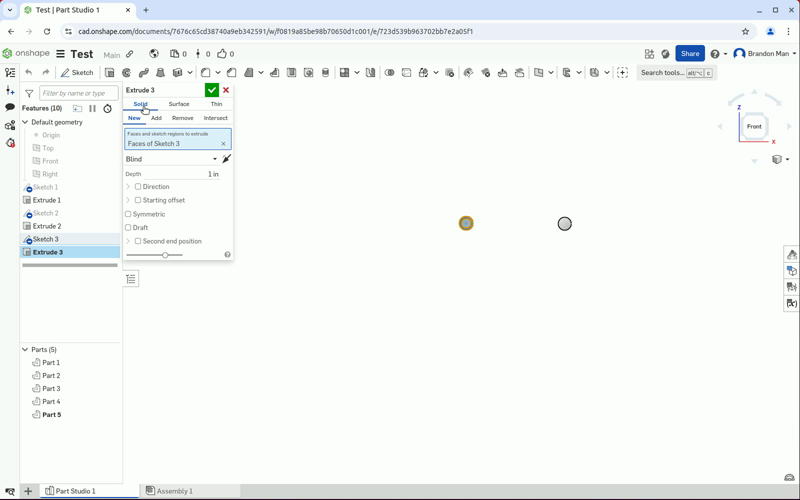
click(143, 106)
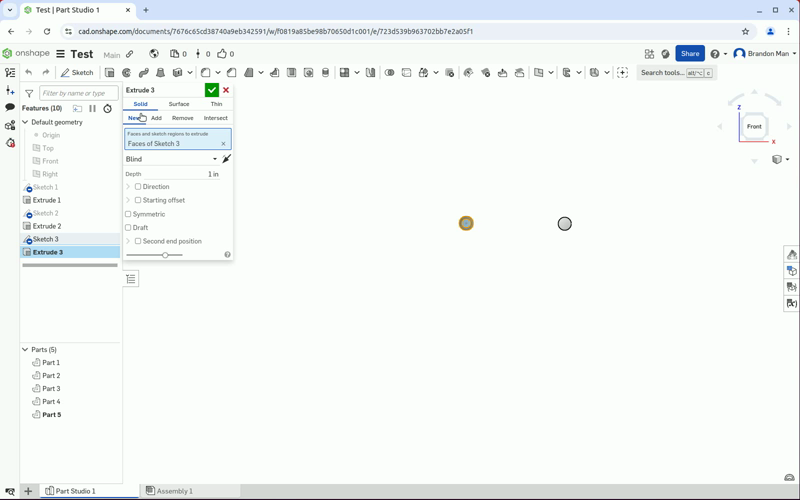
mouse_move(137, 120)
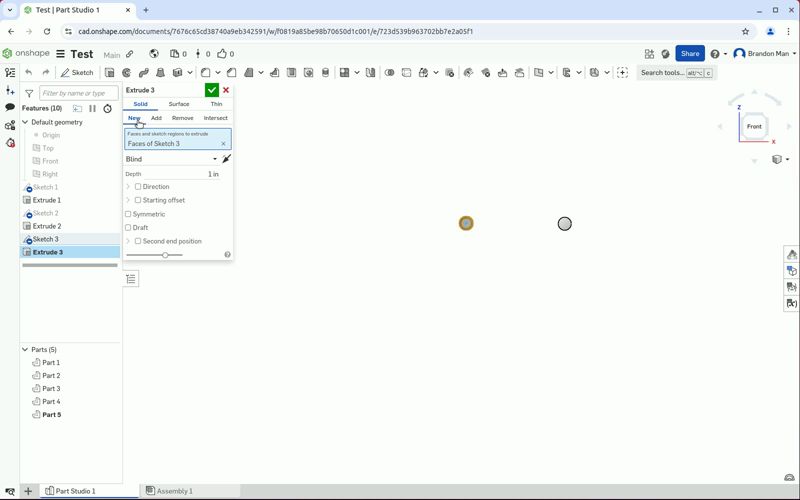
click(137, 120)
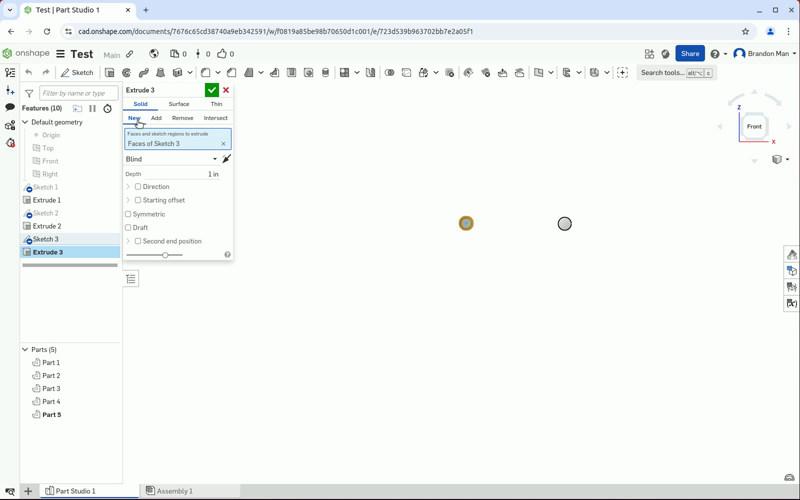
key(tab, 4)
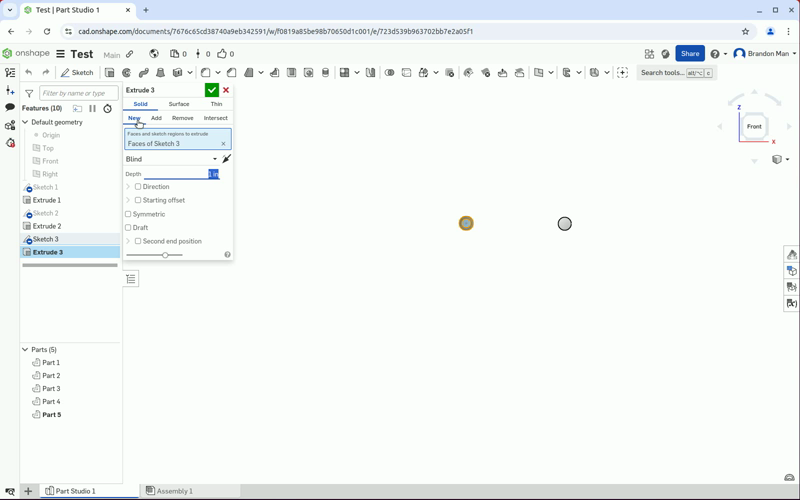
text(5.055)
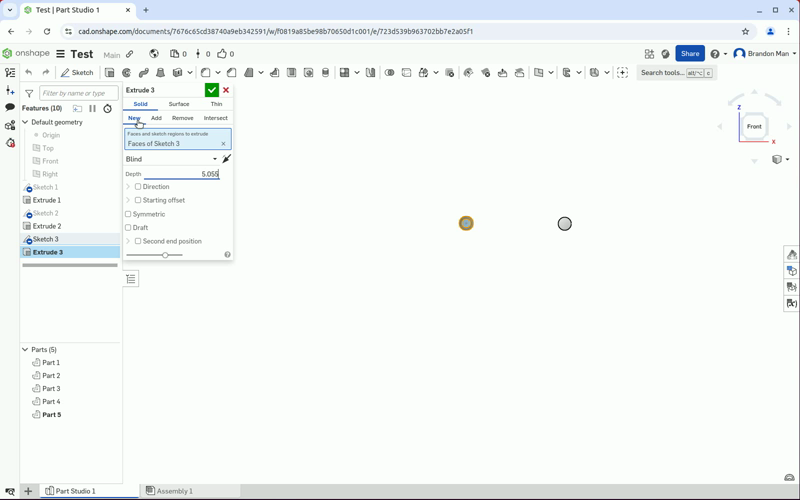
key(enter)
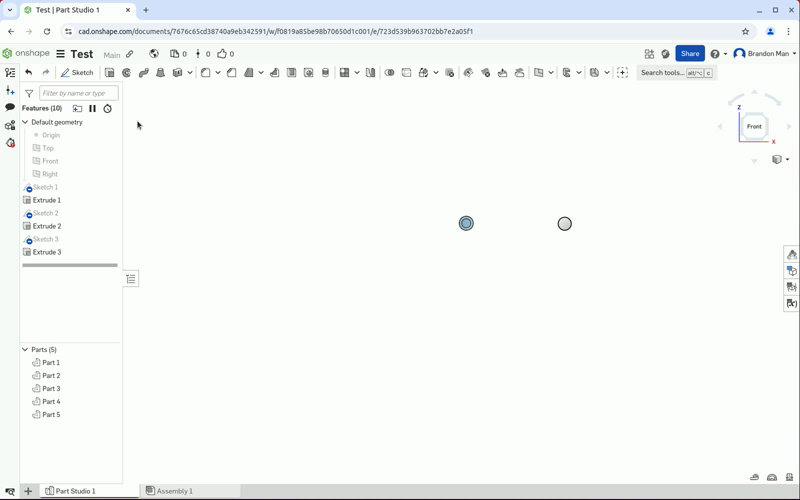
key(shift+h)
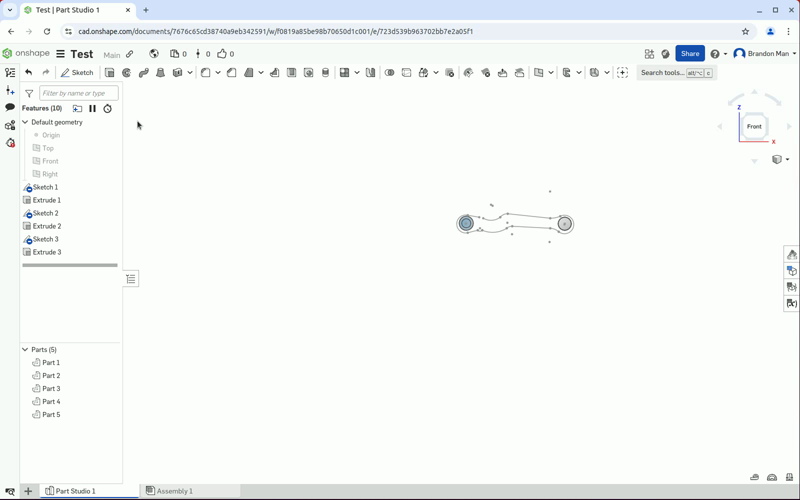
key(shift+h)
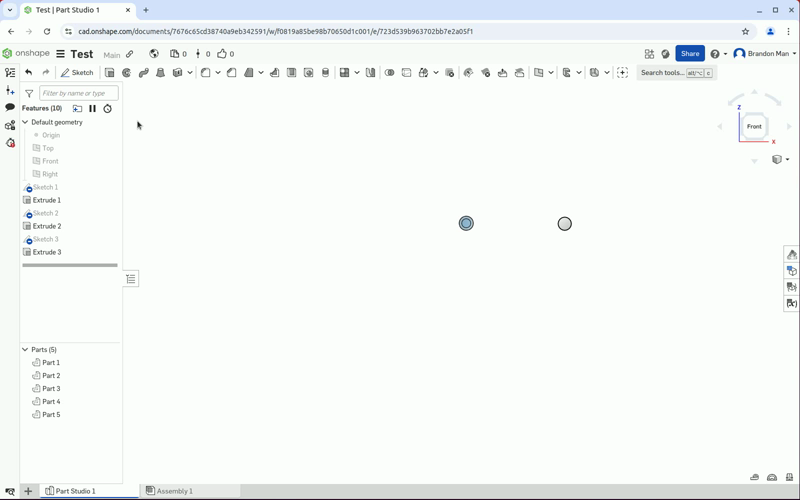
mouse_move(73, 189)
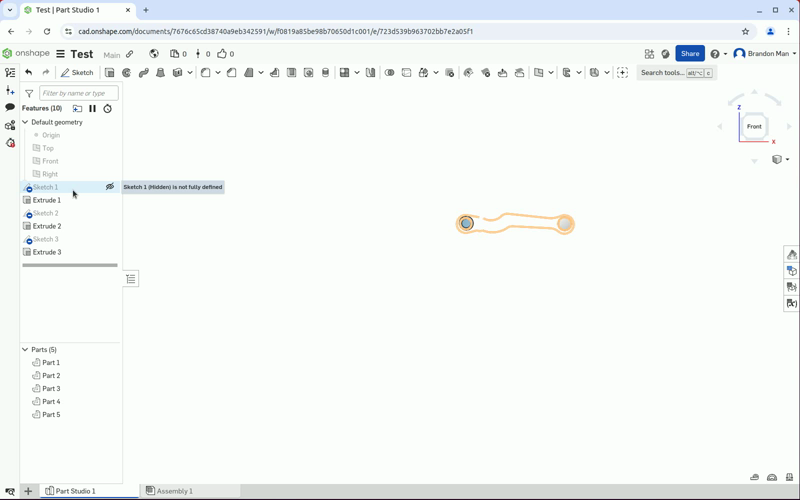
click(73, 189)
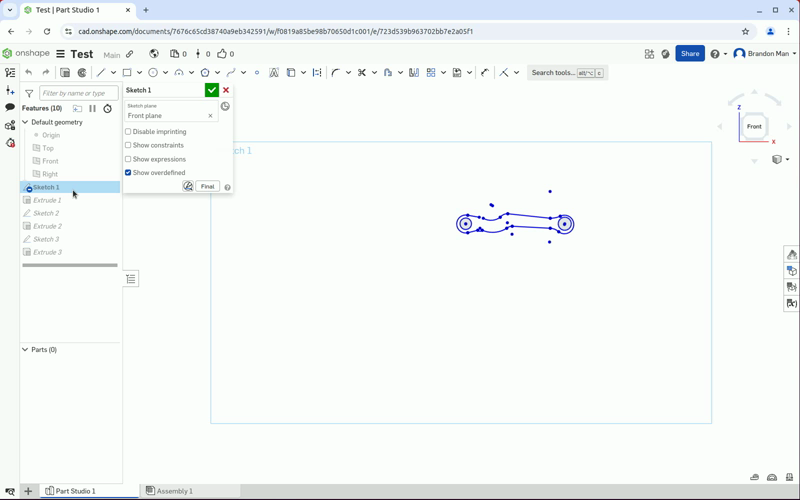
mouse_move(229, 92)
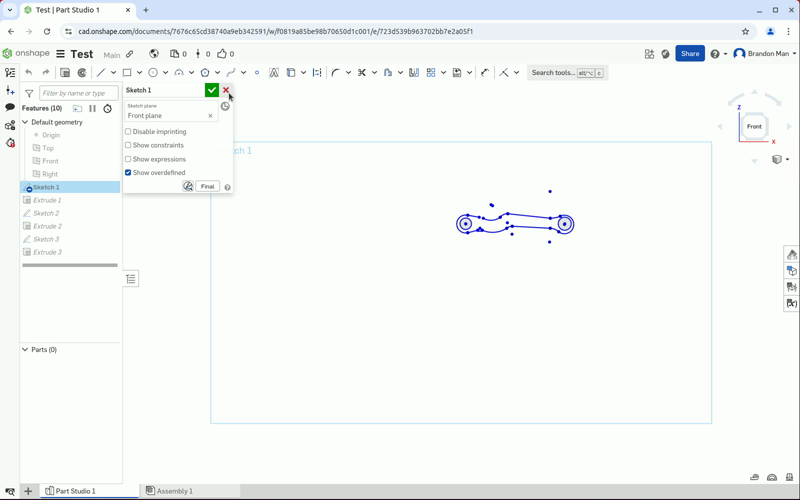
click(229, 92)
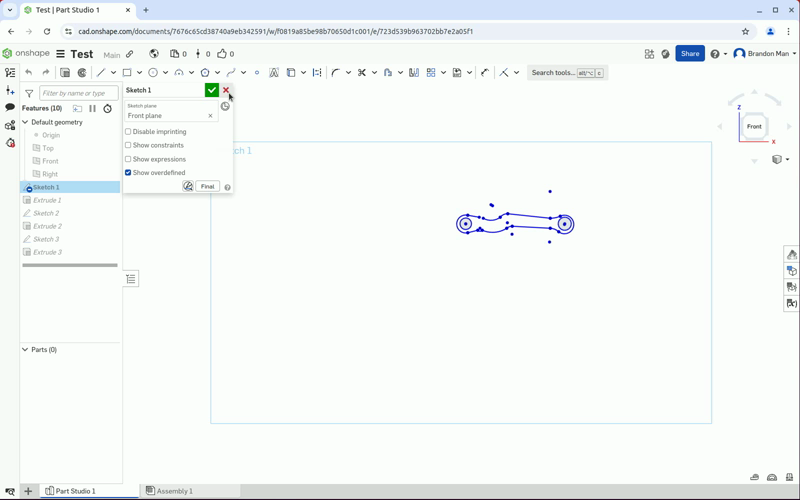
key(shift+s)
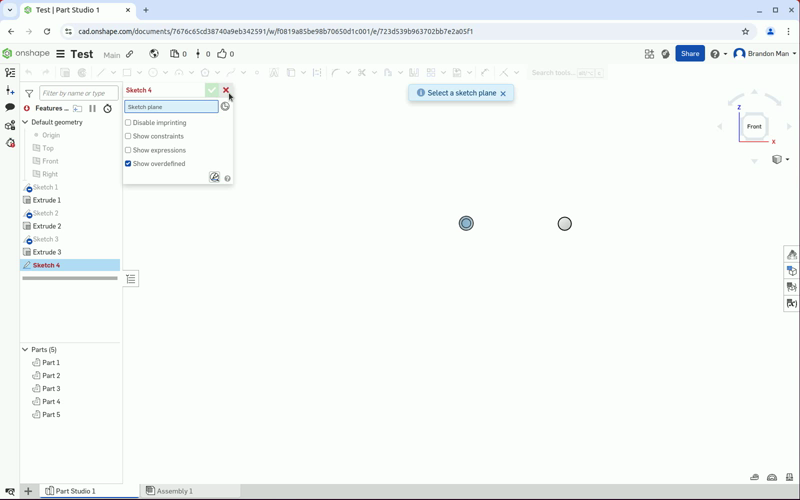
mouse_move(73, 163)
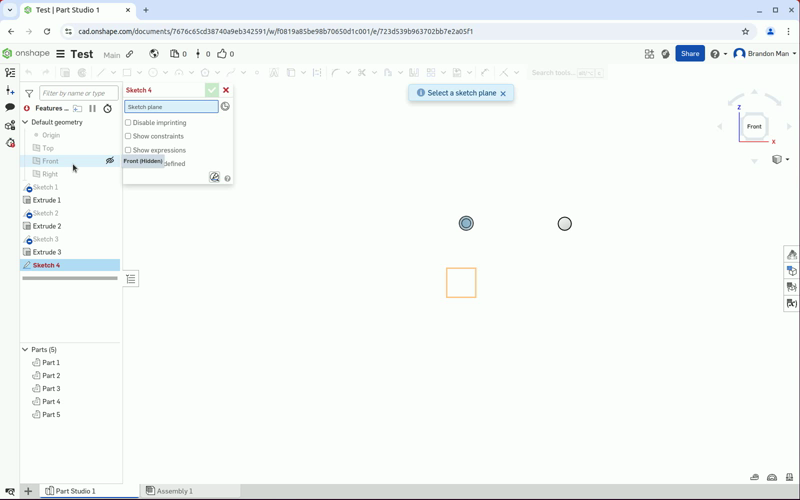
click(73, 163)
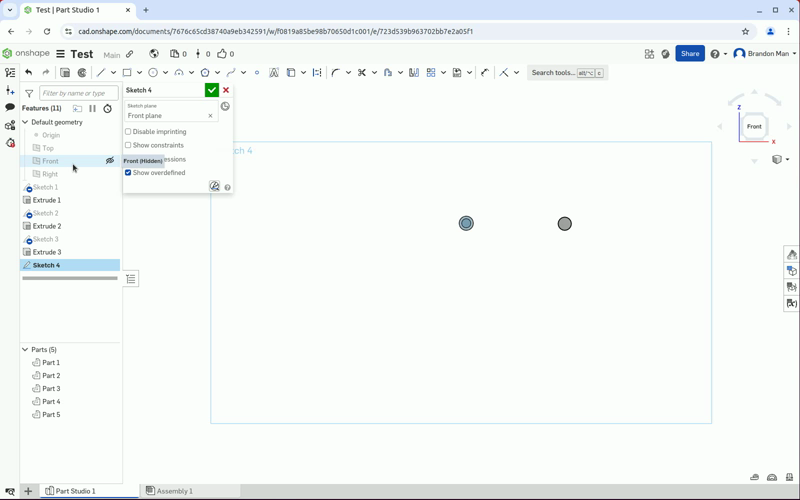
mouse_move(73, 352)
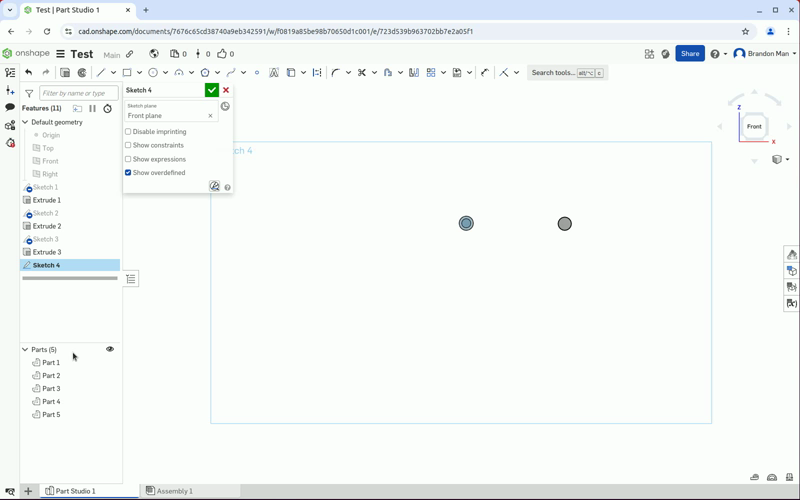
key(y)
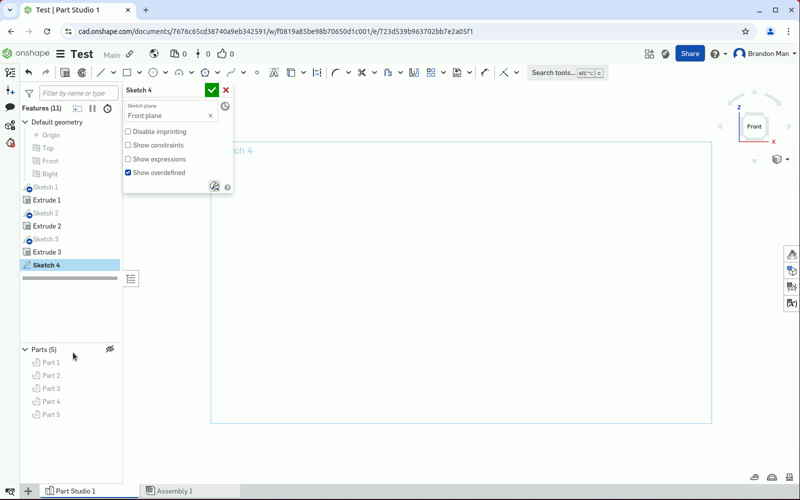
key(c)
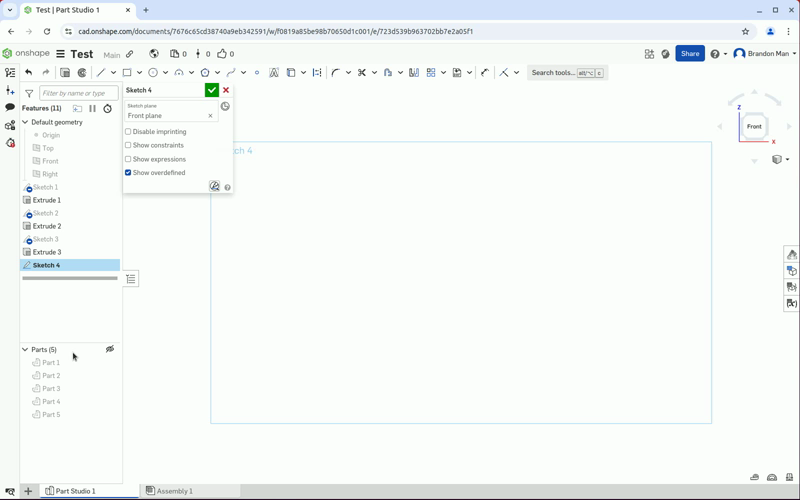
key_down(shift)
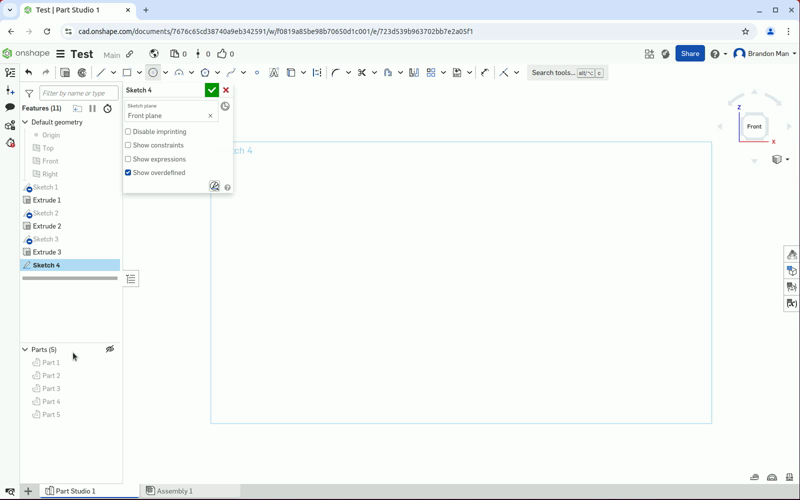
mouse_move(564, 224)
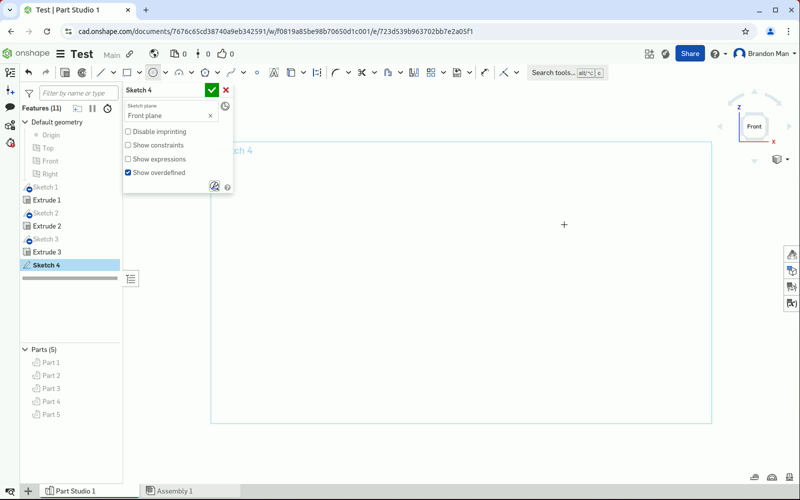
click(564, 224)
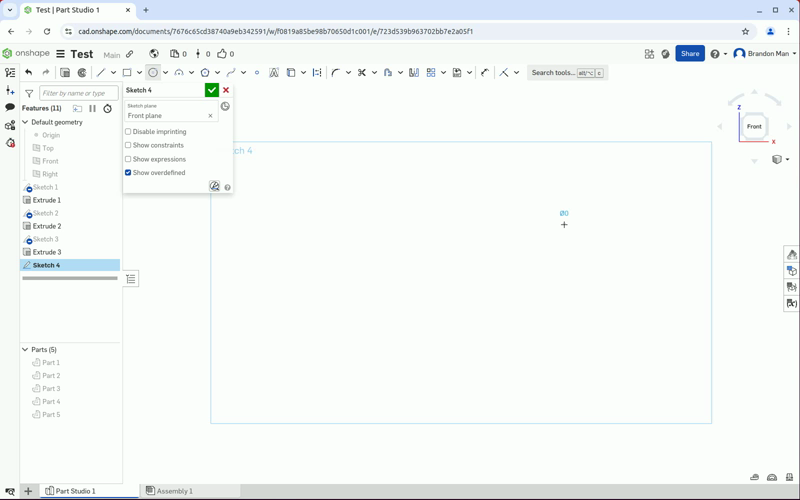
key_up(shift)
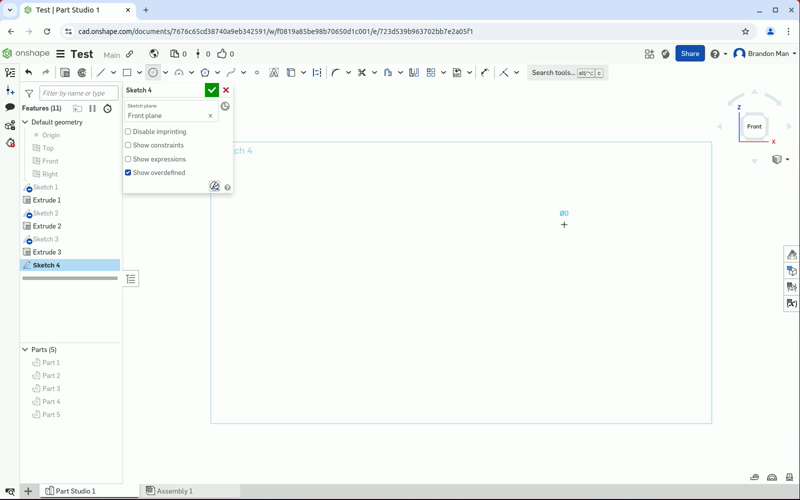
mouse_move(570, 224)
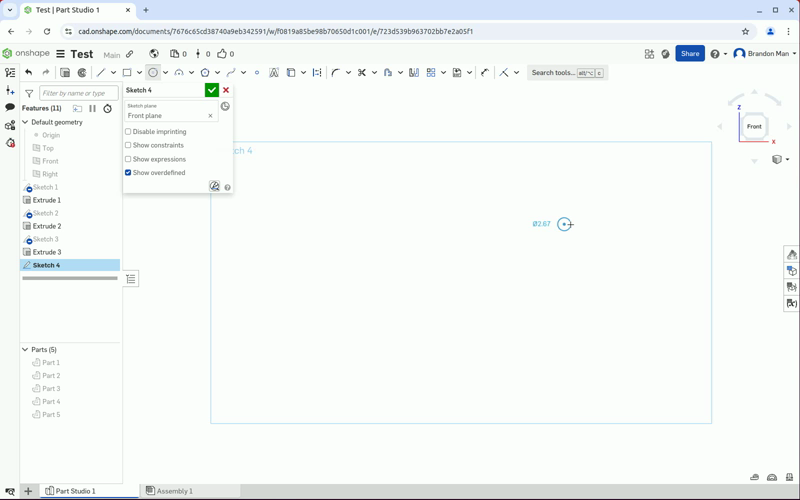
click(570, 224)
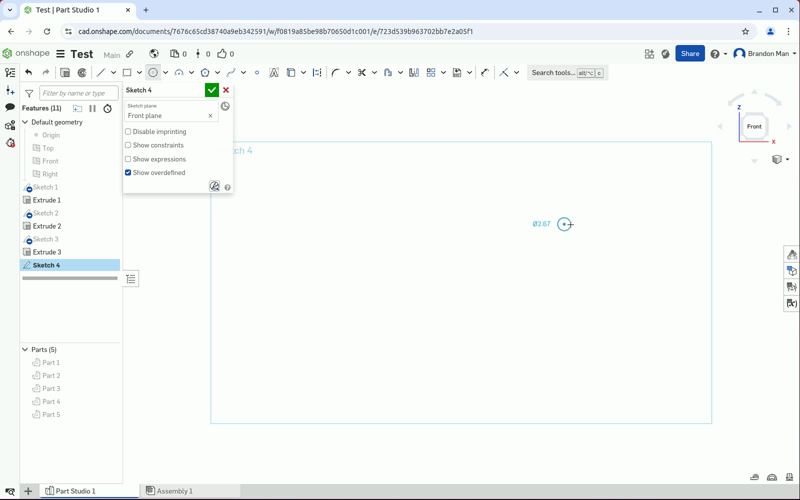
key(esc)
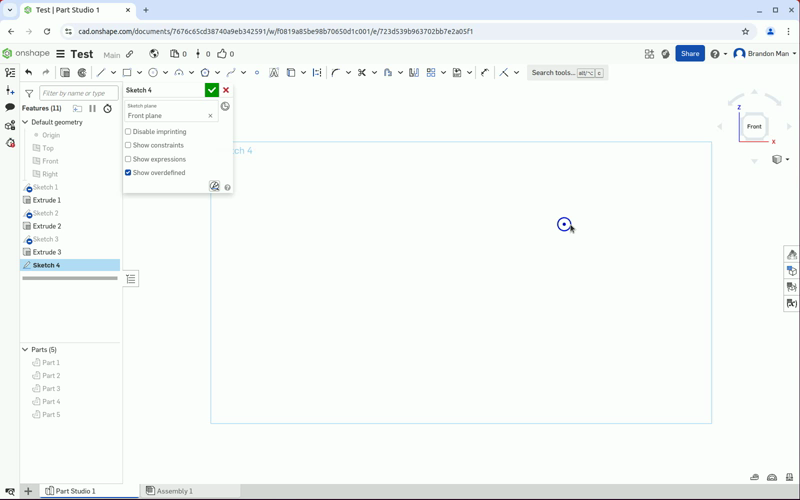
key(c)
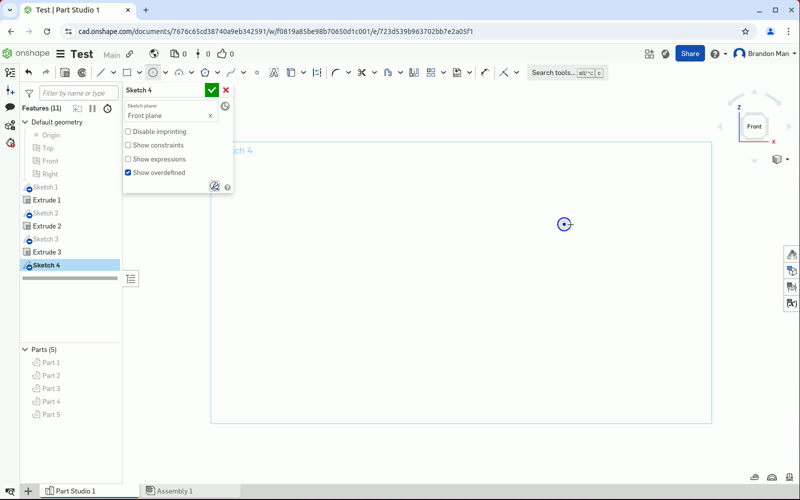
key_down(shift)
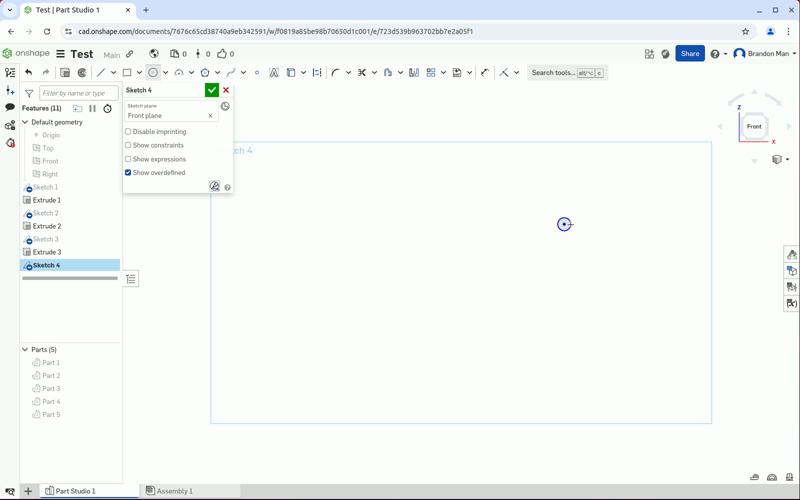
mouse_move(564, 224)
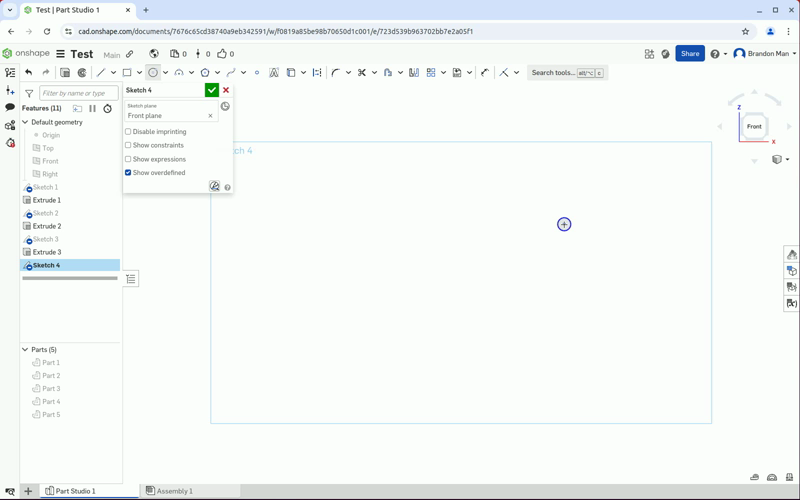
click(564, 224)
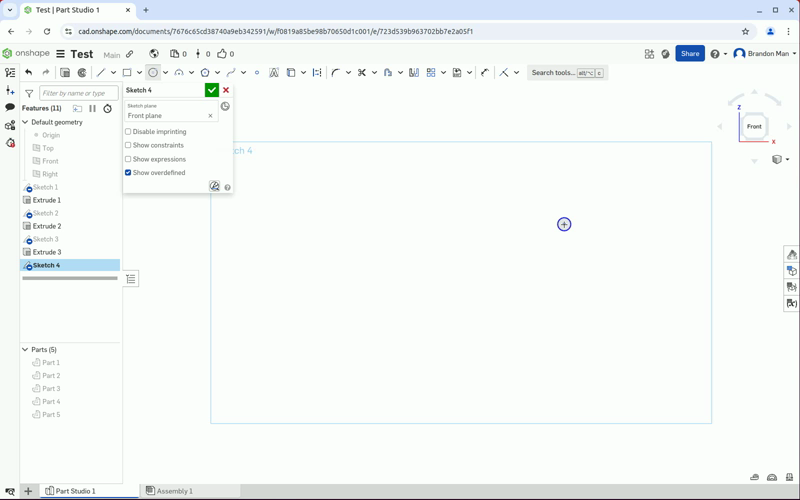
key_up(shift)
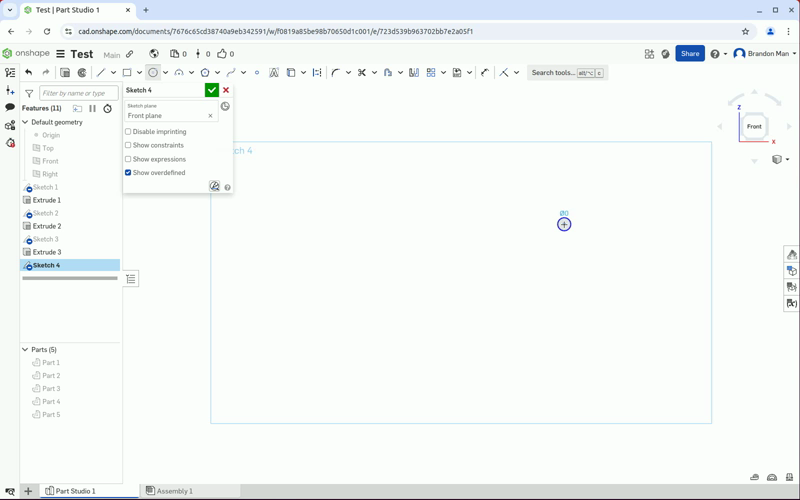
mouse_move(568, 224)
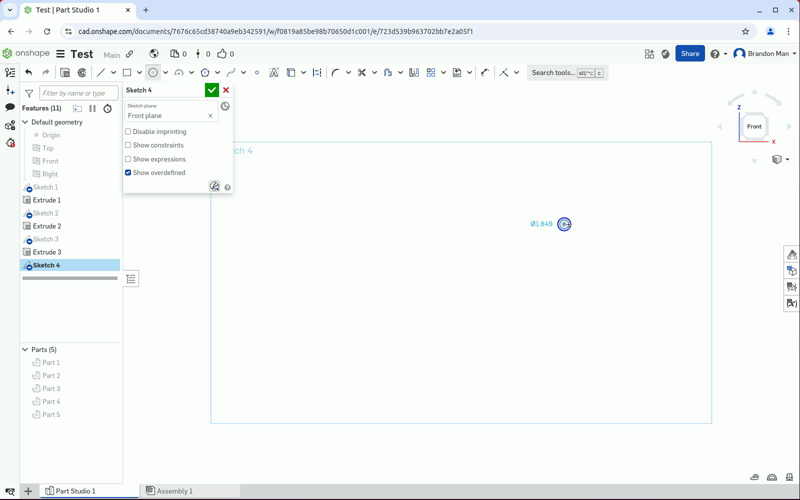
scroll(6)
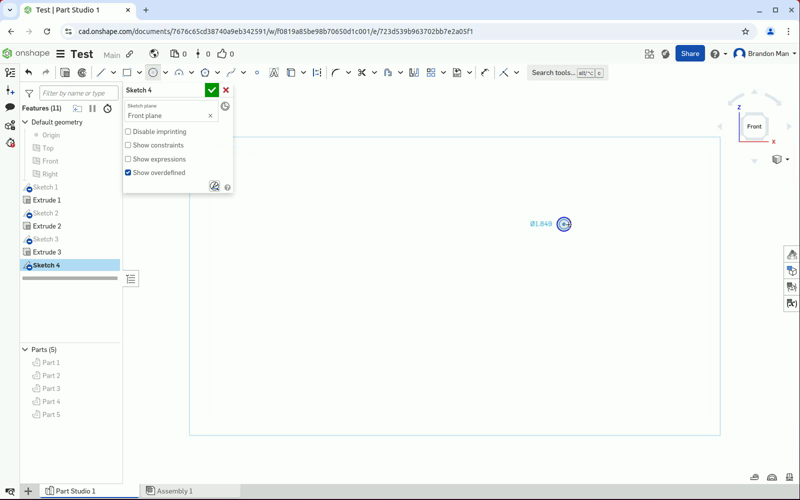
scroll(6)
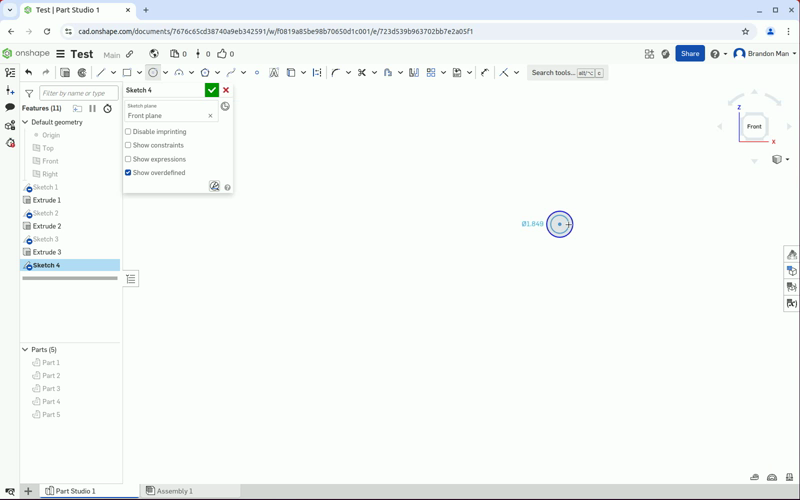
scroll(6)
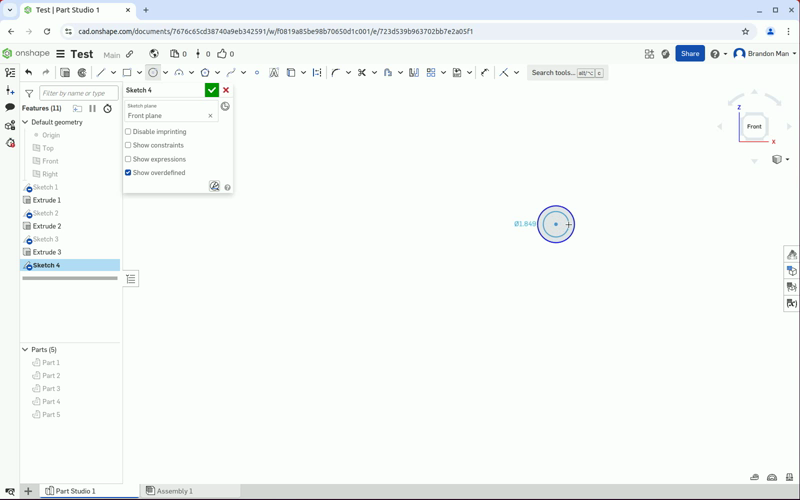
scroll(6)
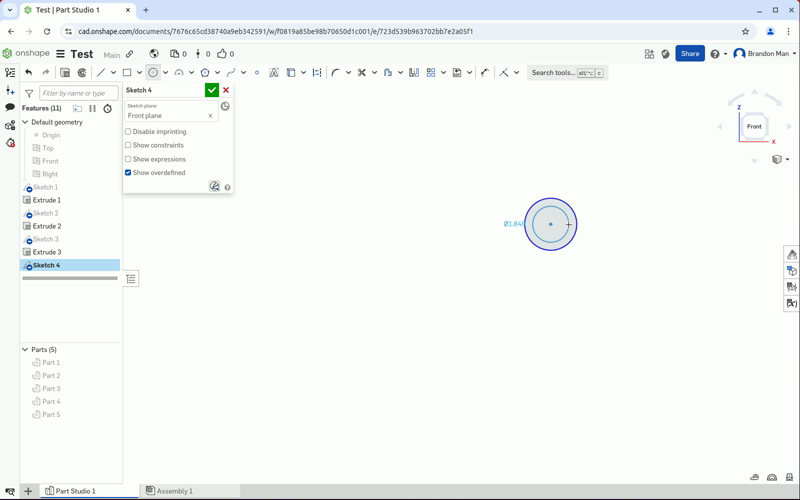
scroll(6)
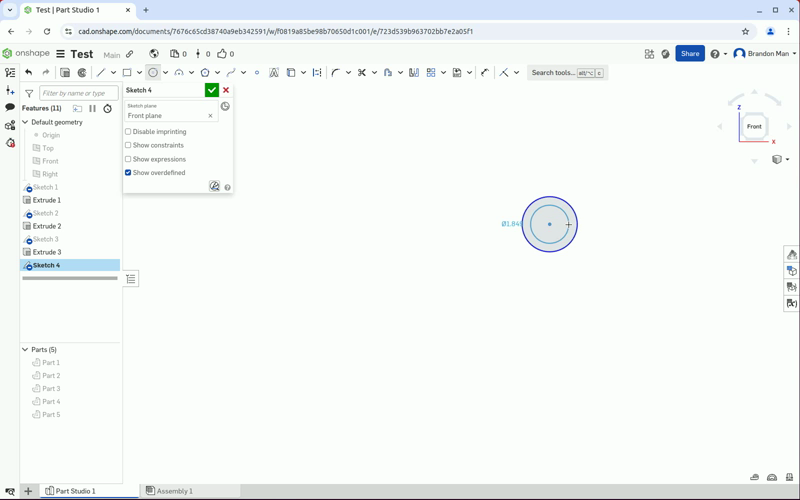
scroll(6)
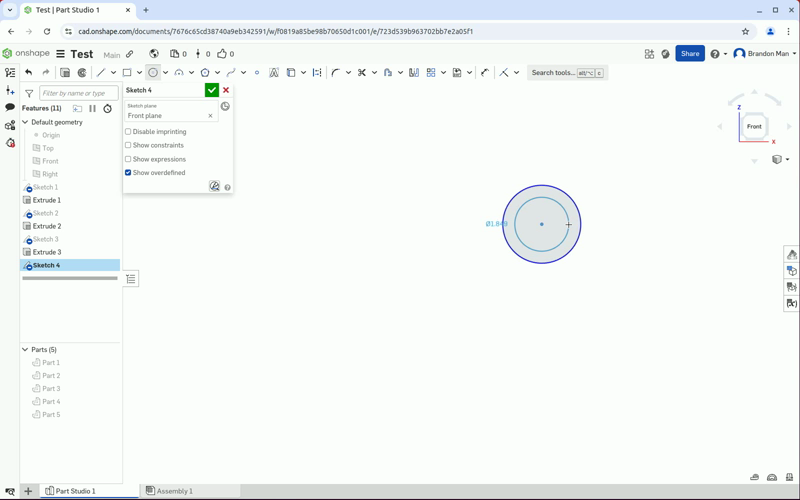
scroll(6)
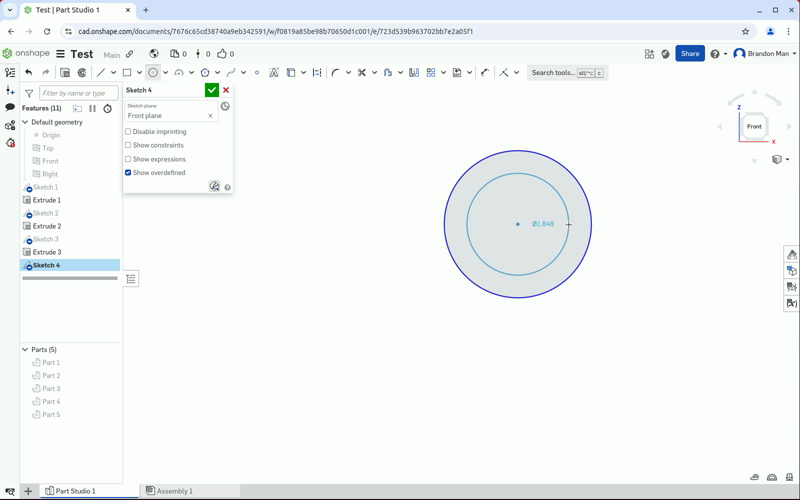
click(568, 224)
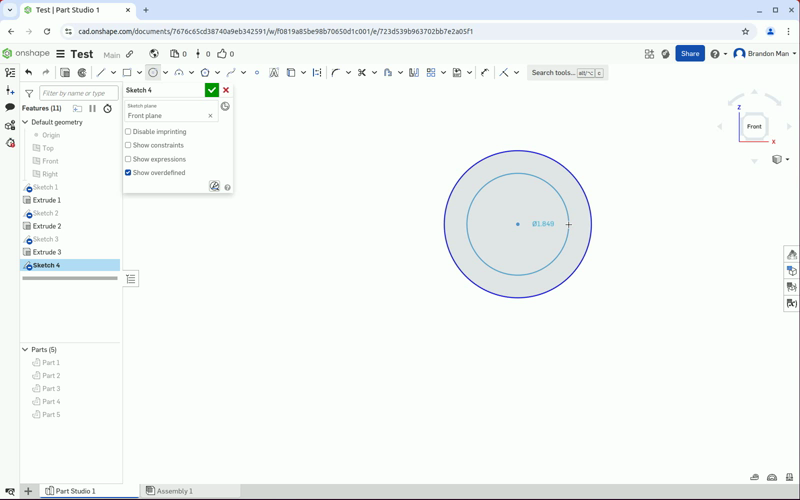
scroll(-6)
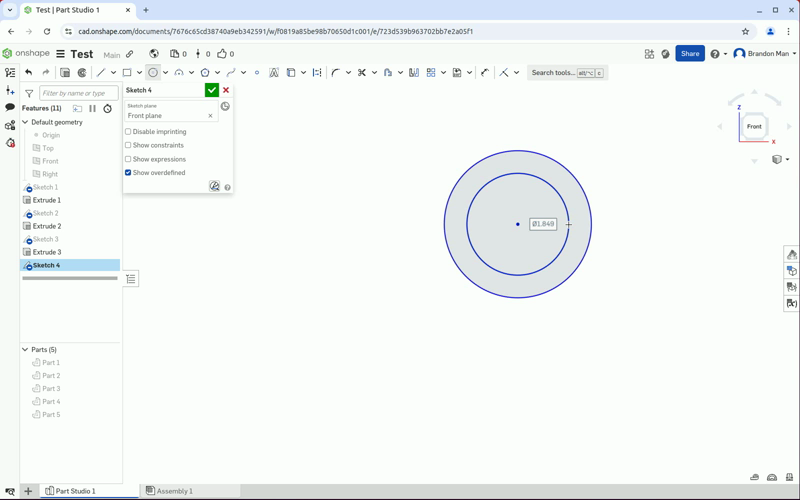
scroll(-6)
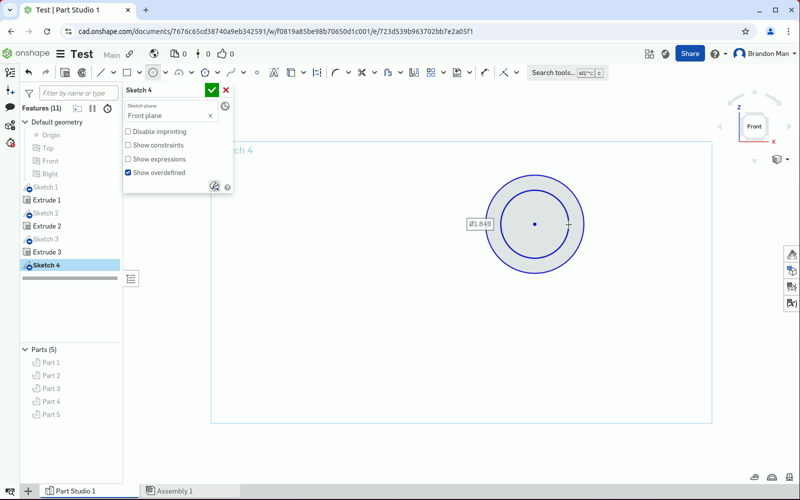
scroll(-6)
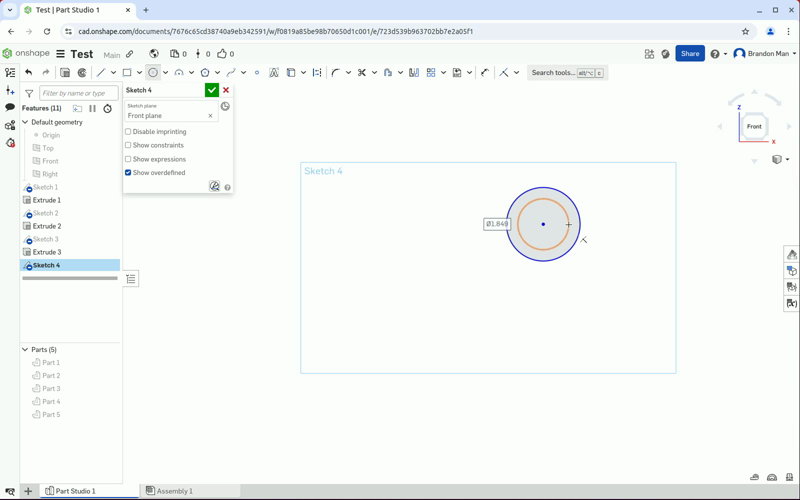
scroll(-6)
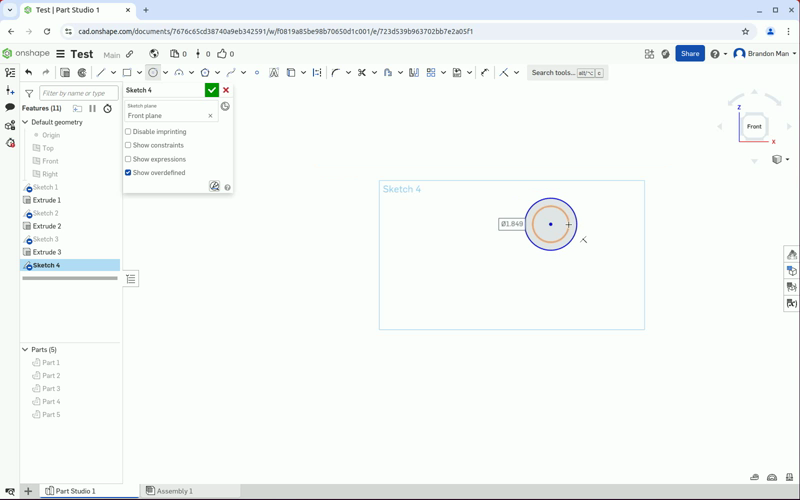
scroll(-6)
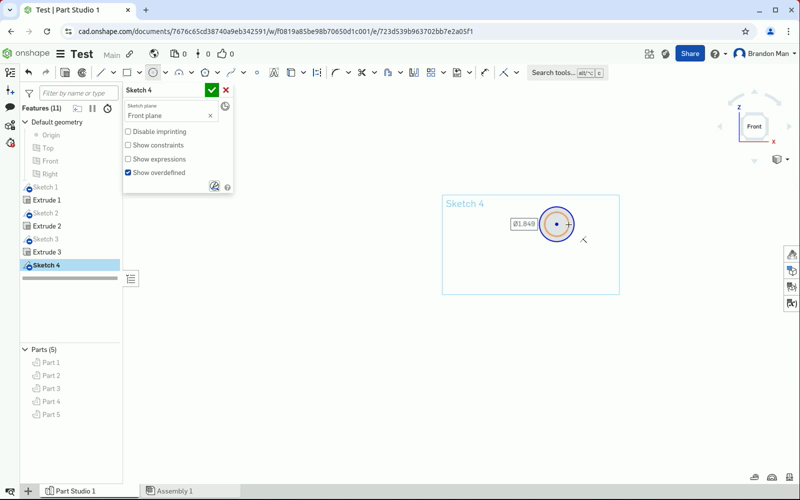
scroll(-6)
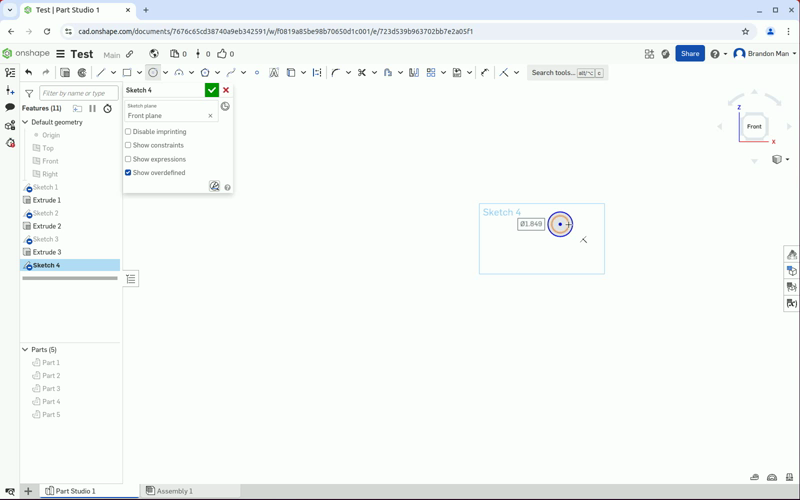
scroll(-6)
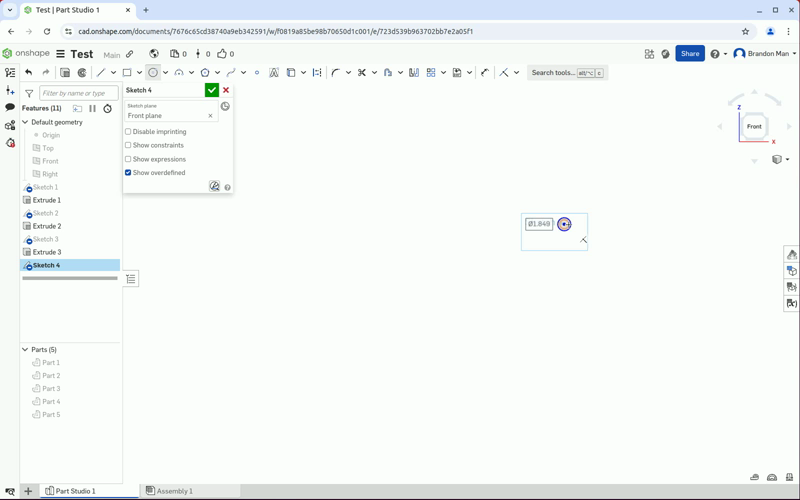
key(esc)
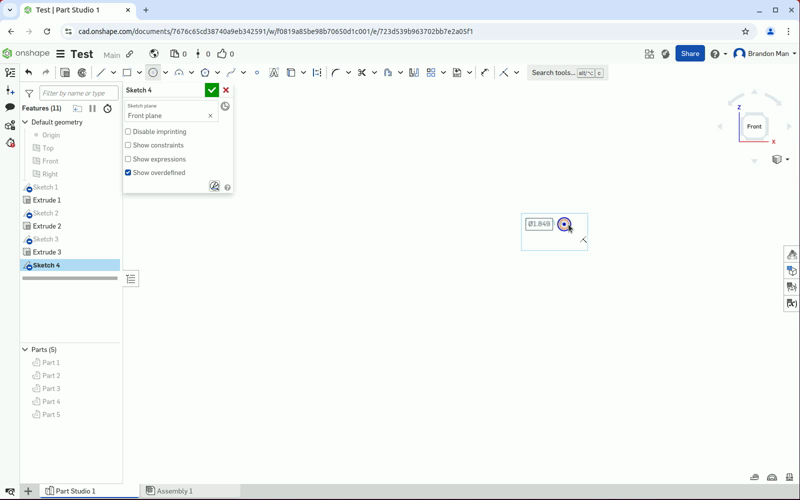
mouse_move(569, 222)
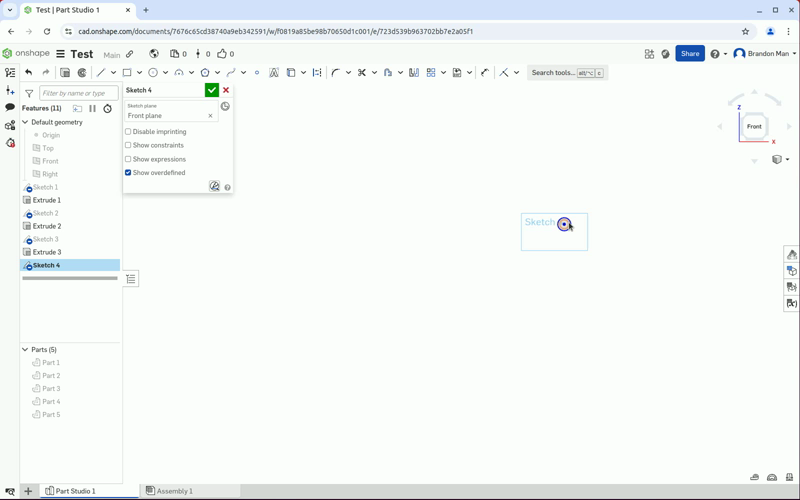
scroll(6)
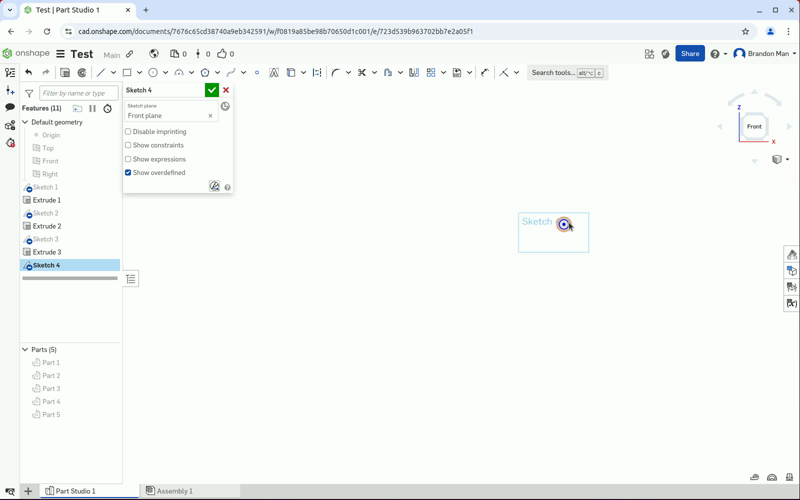
scroll(6)
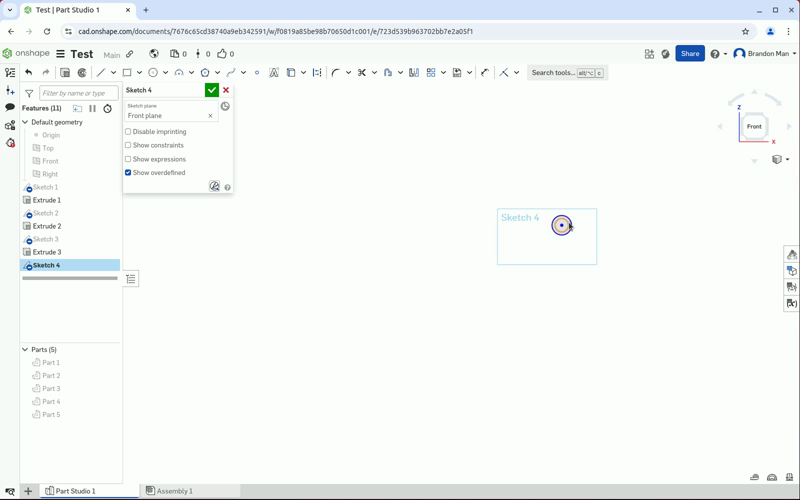
scroll(6)
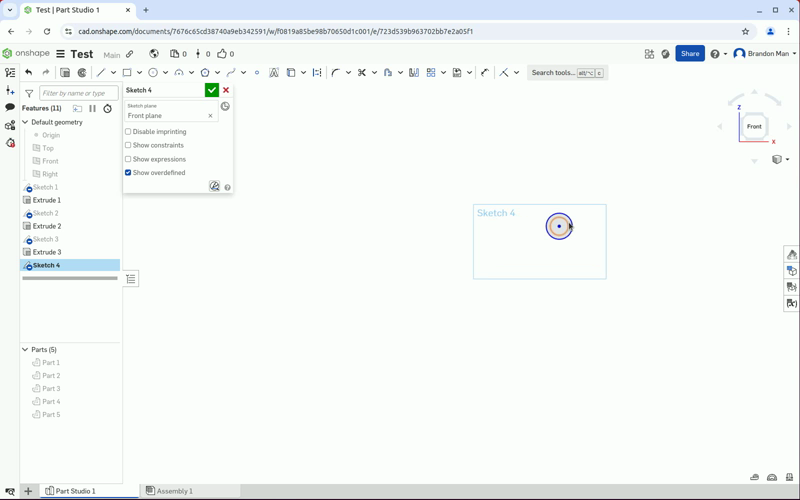
scroll(6)
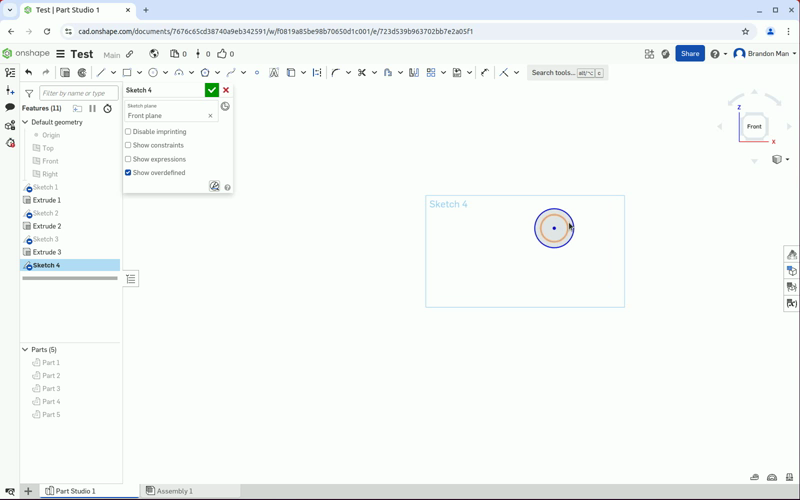
scroll(6)
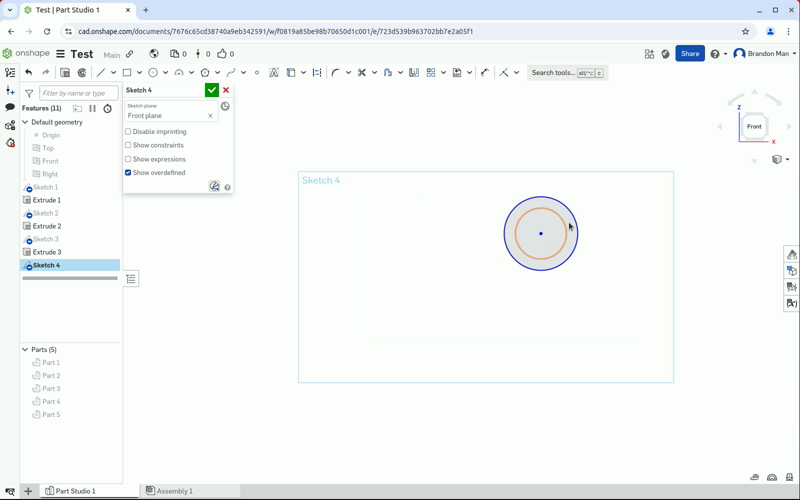
scroll(6)
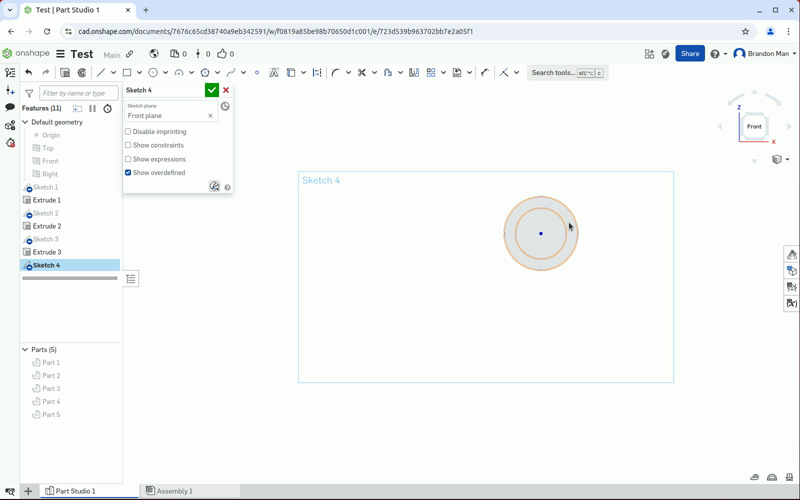
scroll(6)
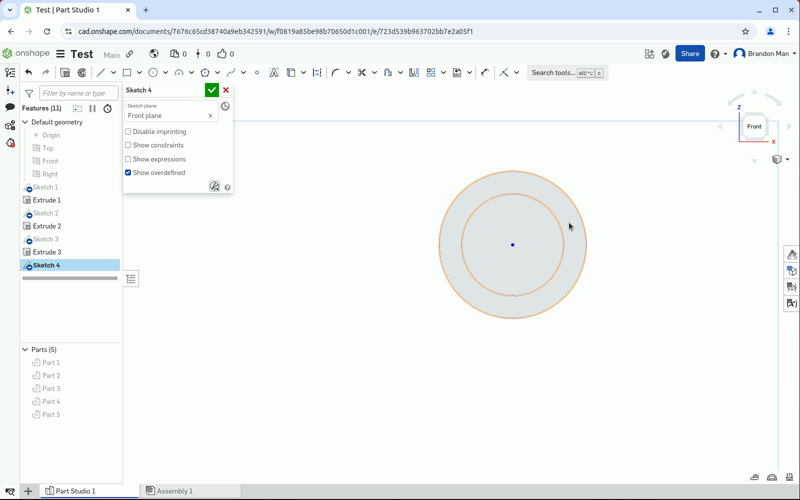
click(569, 222)
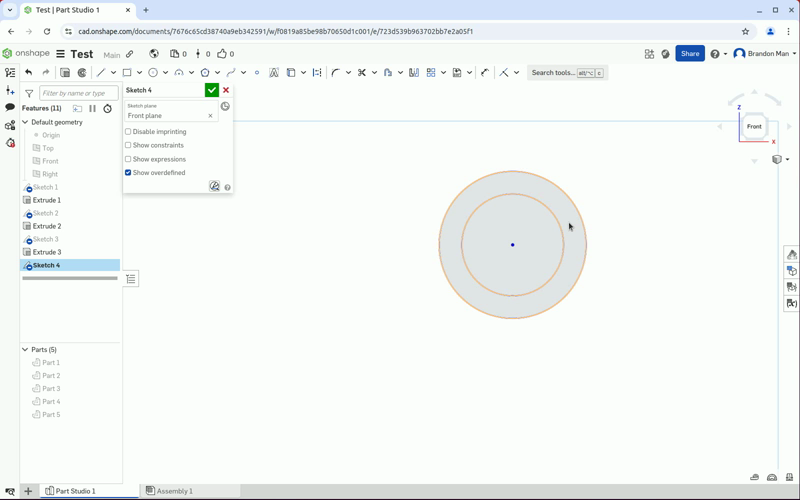
scroll(-6)
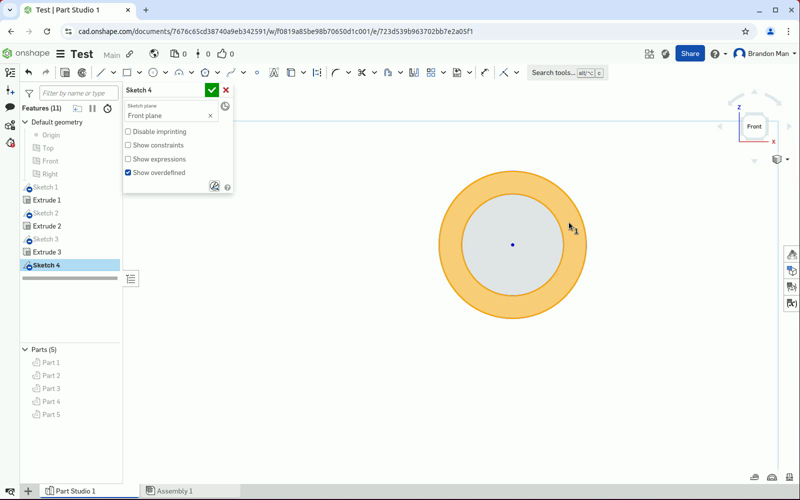
scroll(-6)
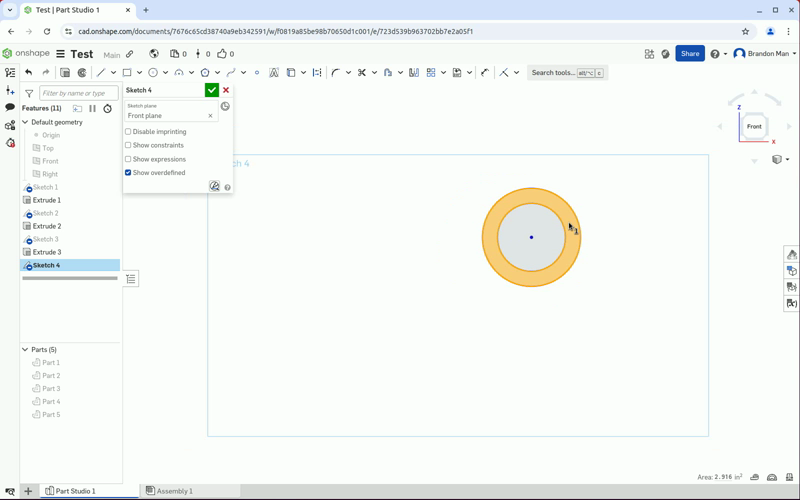
scroll(-6)
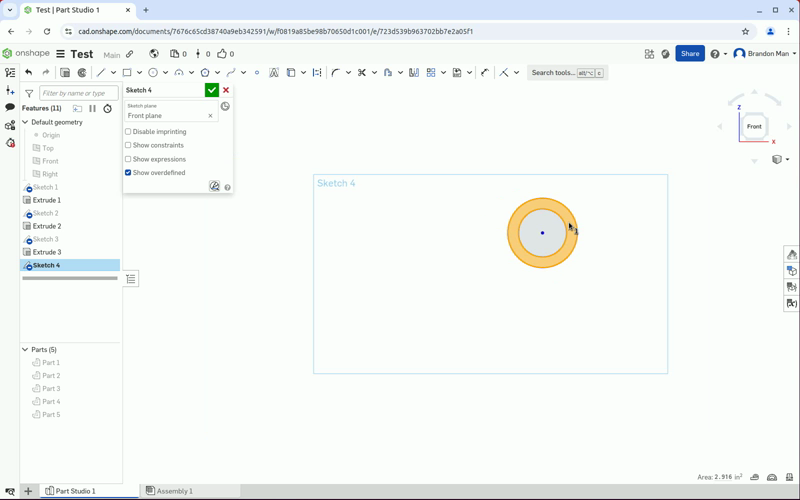
scroll(-6)
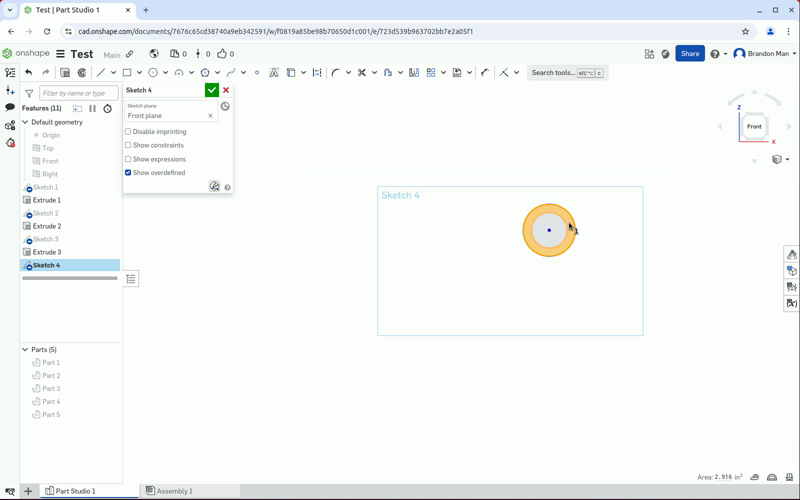
scroll(-6)
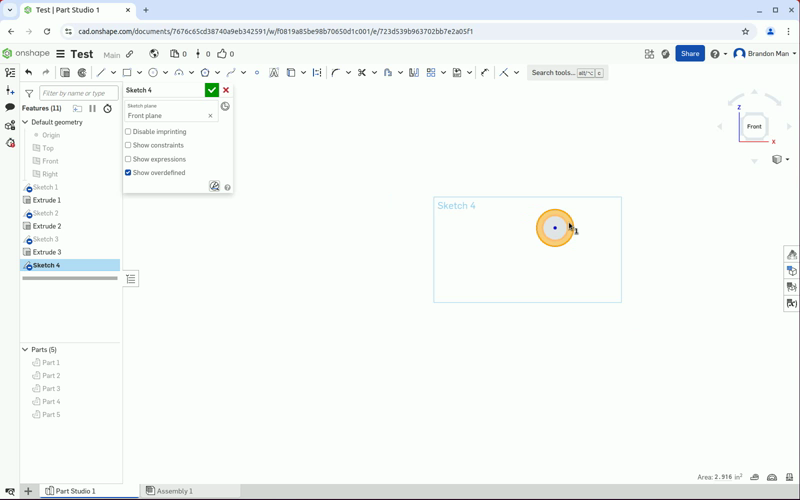
scroll(-6)
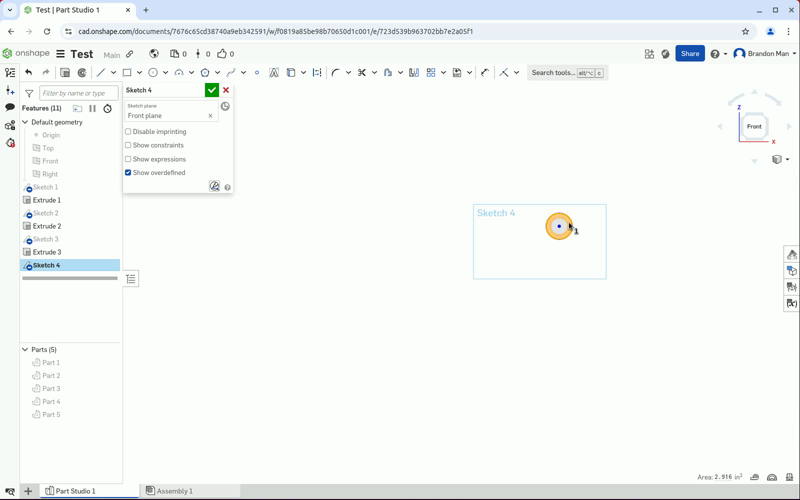
scroll(-6)
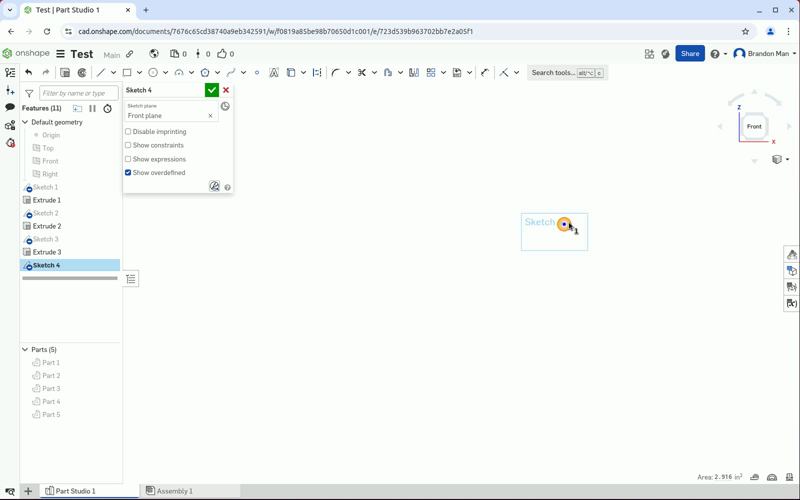
mouse_move(73, 352)
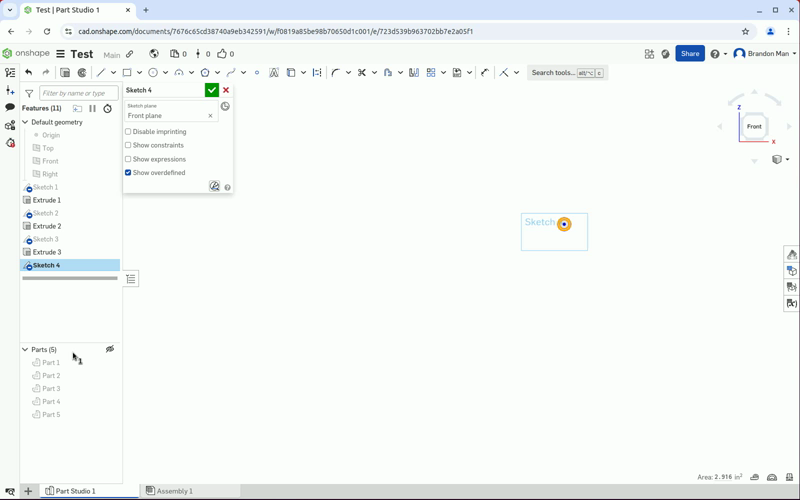
key(shift+y)
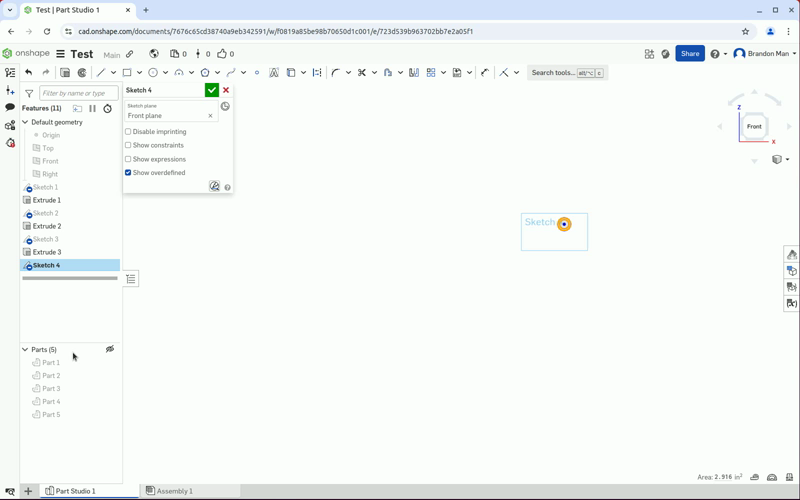
key(shift+e)
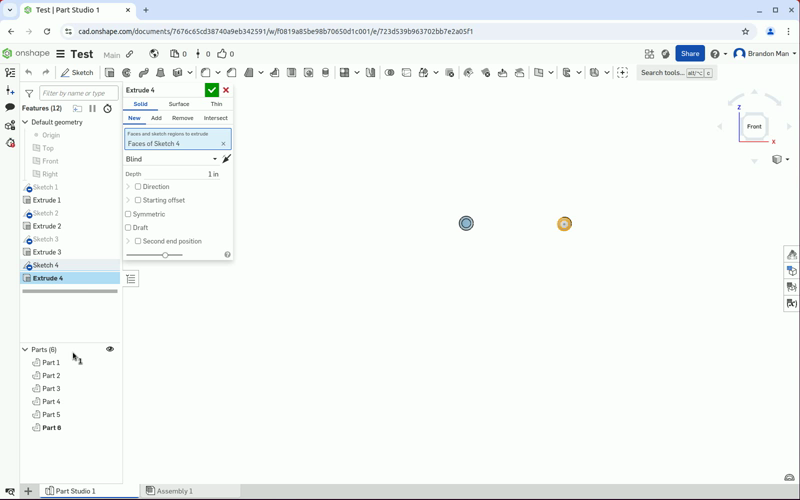
mouse_move(143, 106)
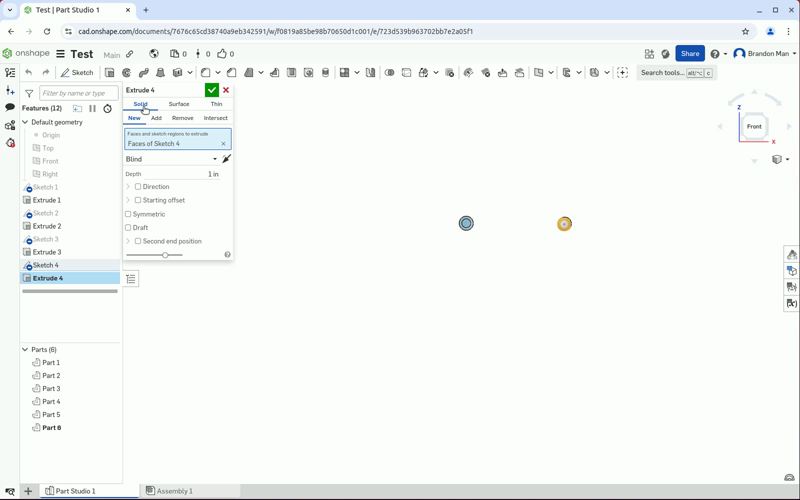
click(143, 106)
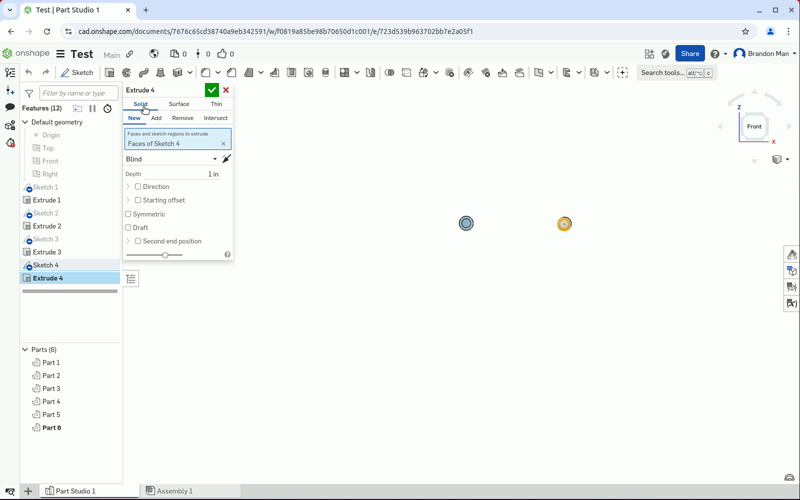
mouse_move(137, 120)
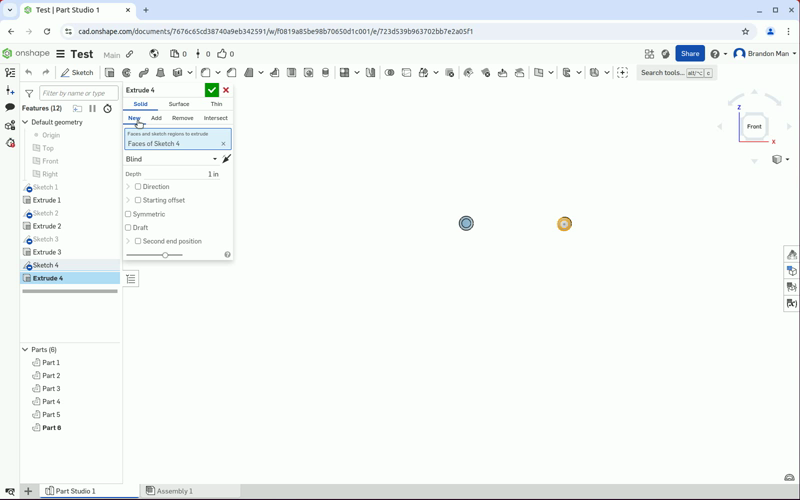
click(137, 120)
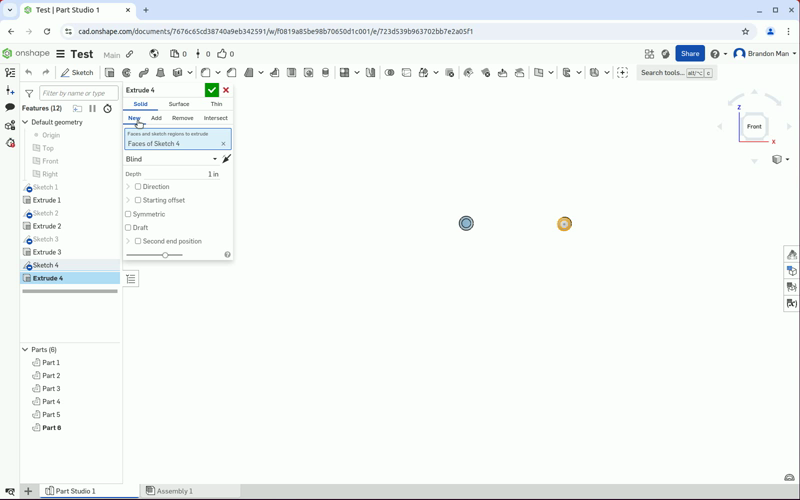
key(tab, 4)
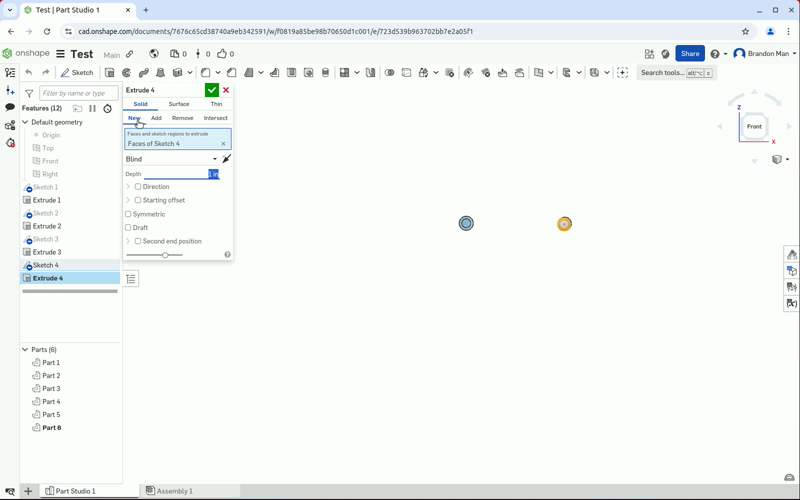
text(0.963)
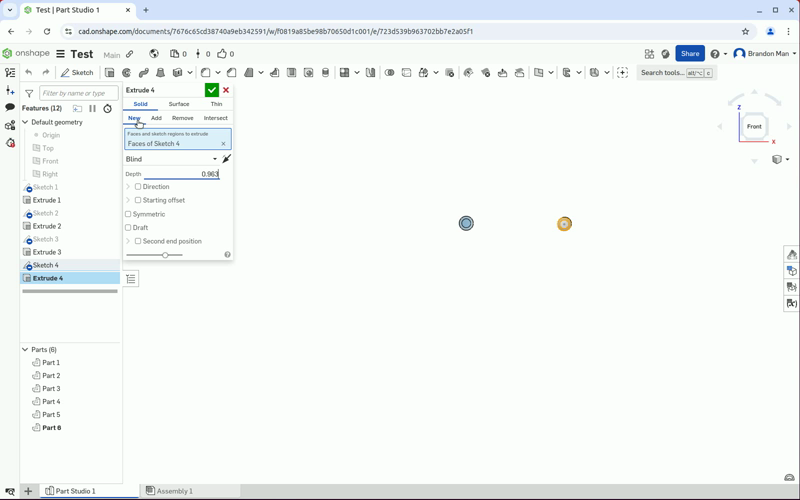
key(enter)
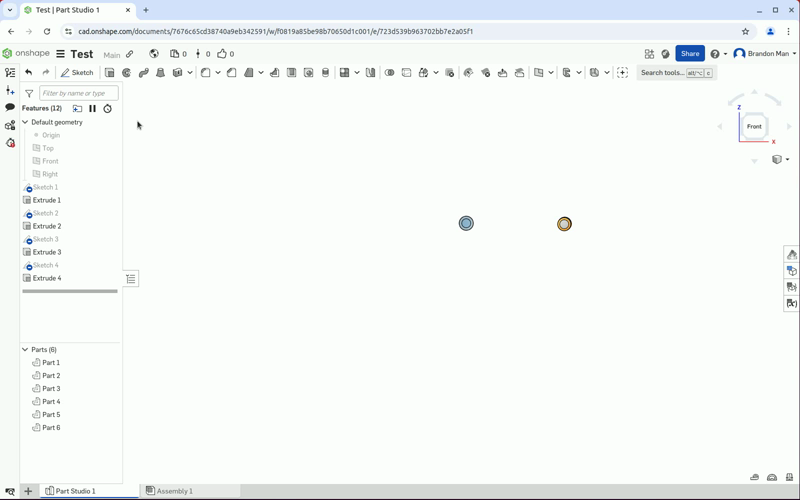
key(shift+h)
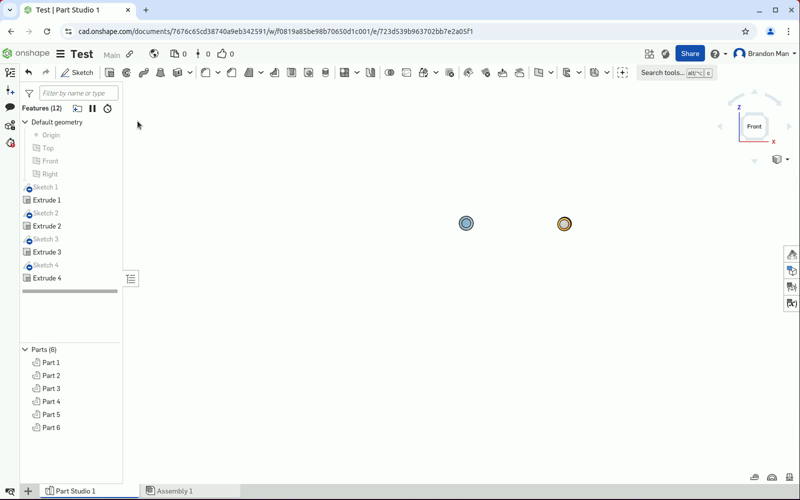
key(shift+h)
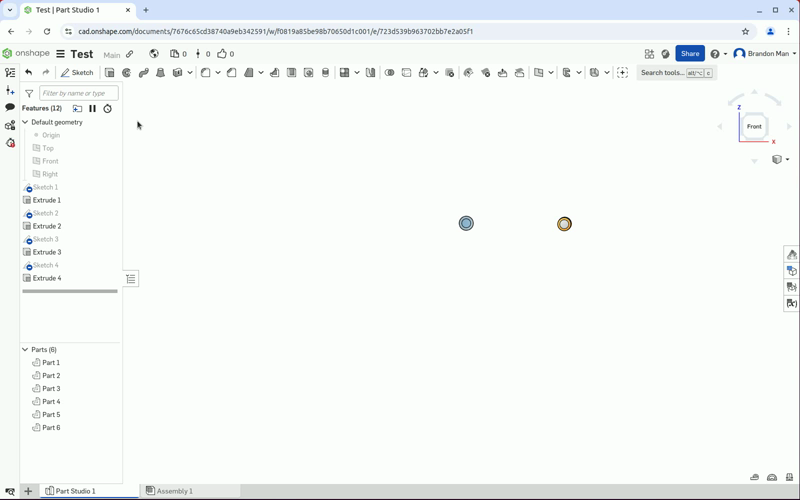
mouse_move(73, 189)
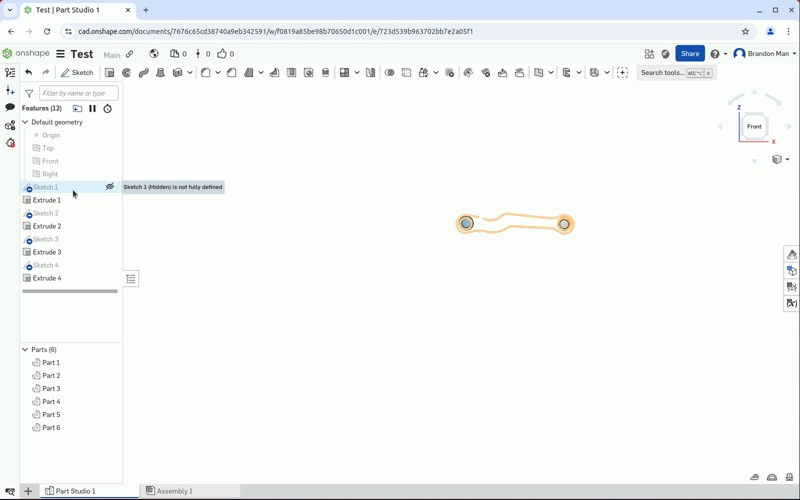
click(73, 189)
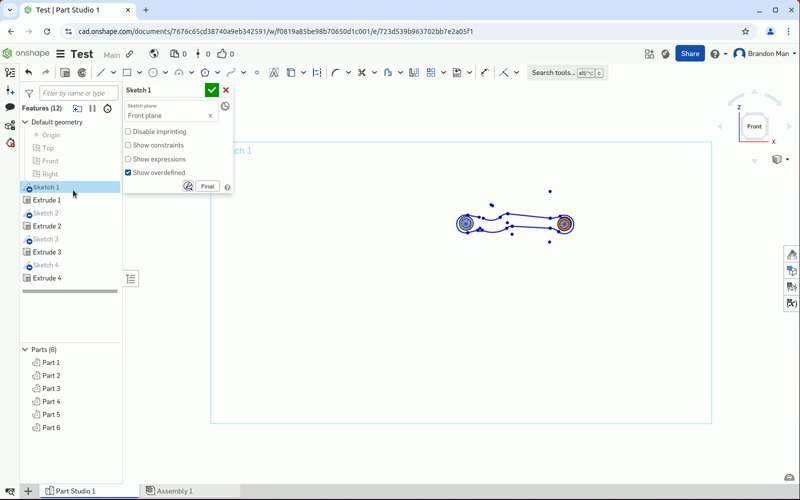
mouse_move(229, 92)
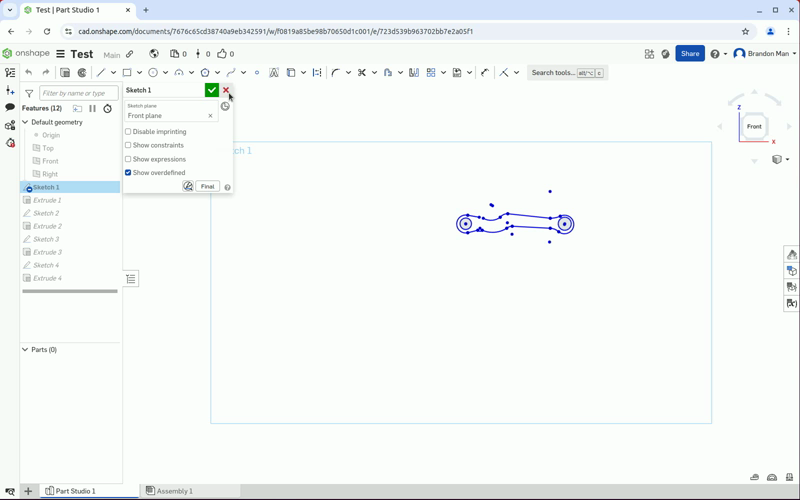
click(229, 92)
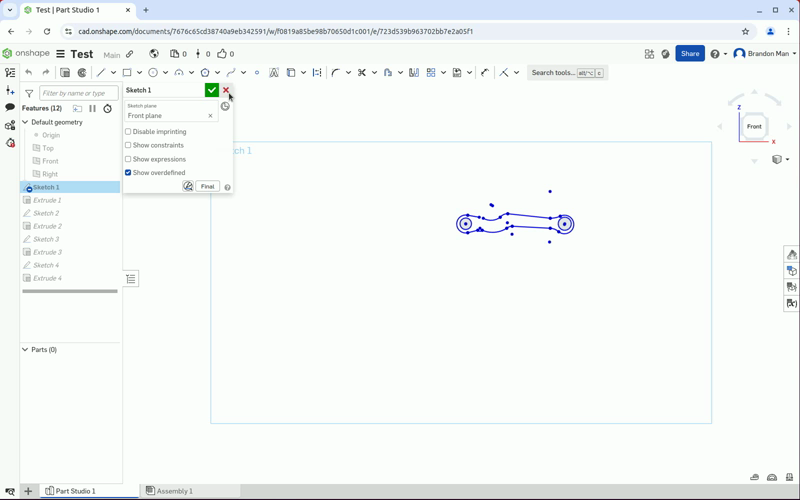
key(shift+s)
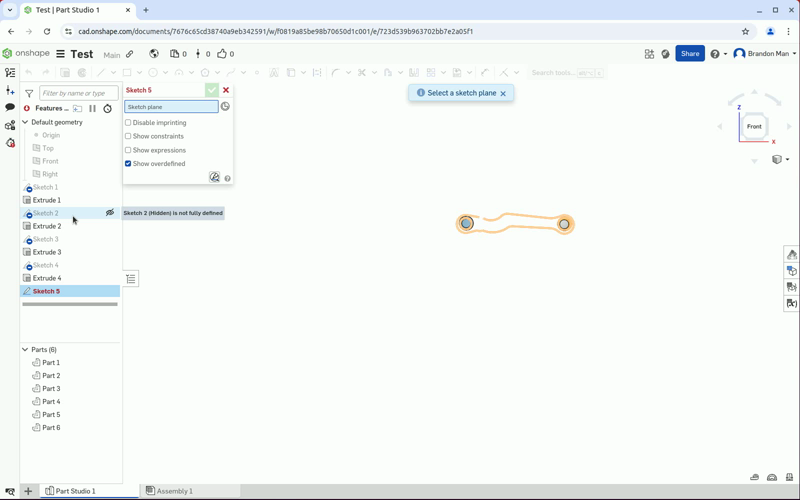
scroll(3)
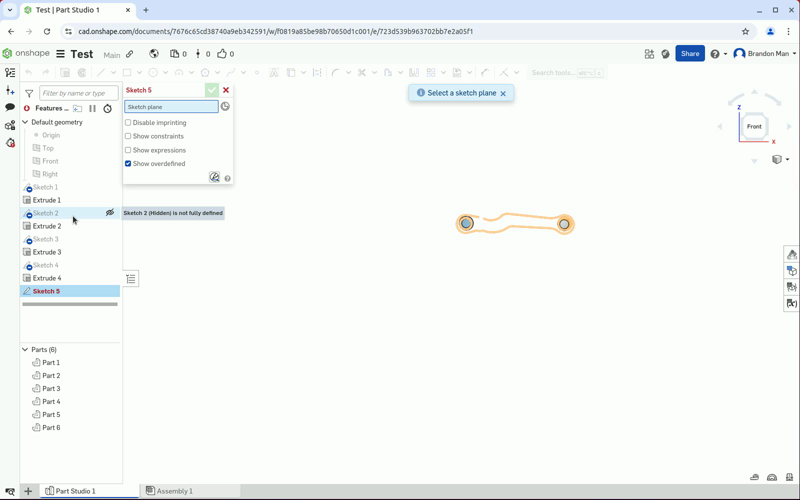
mouse_move(73, 163)
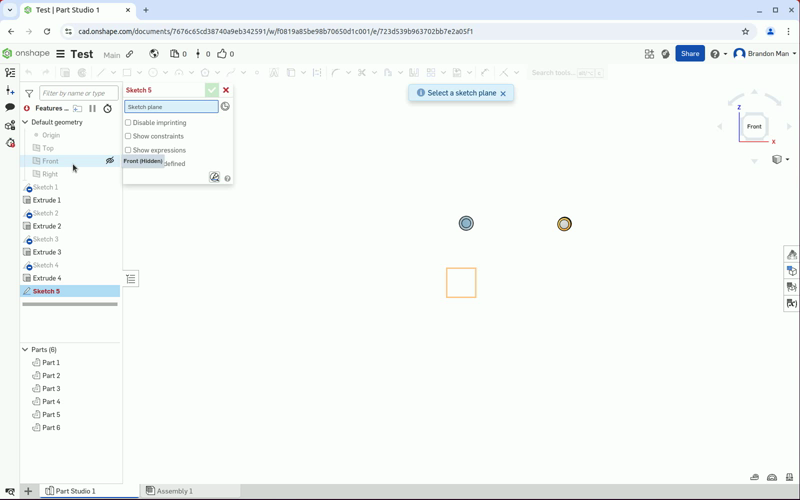
click(73, 163)
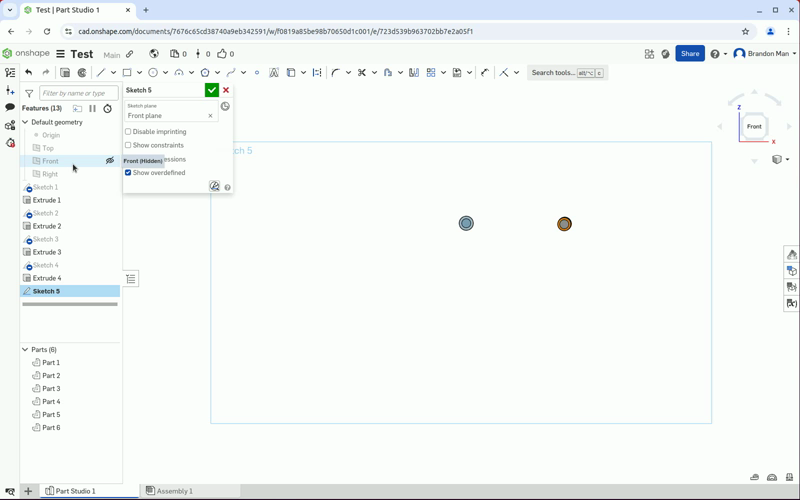
mouse_move(73, 352)
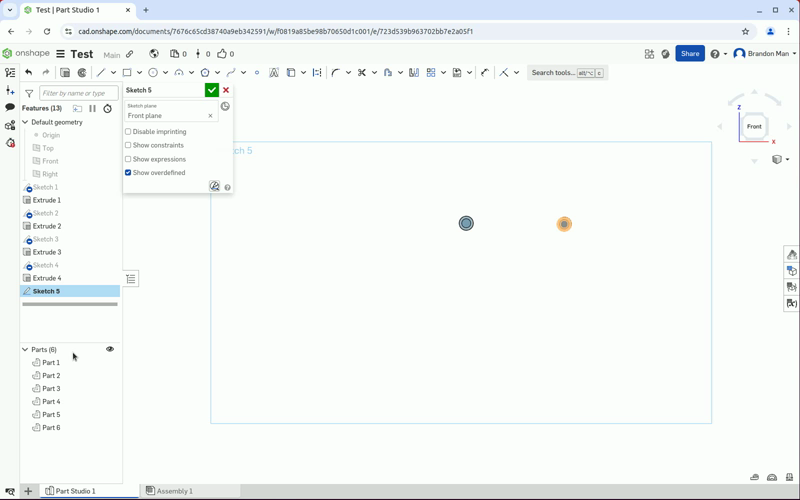
key(y)
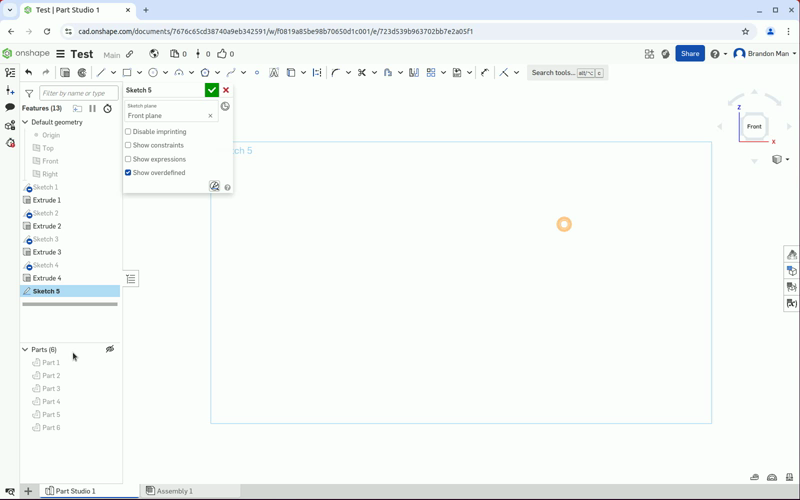
key(c)
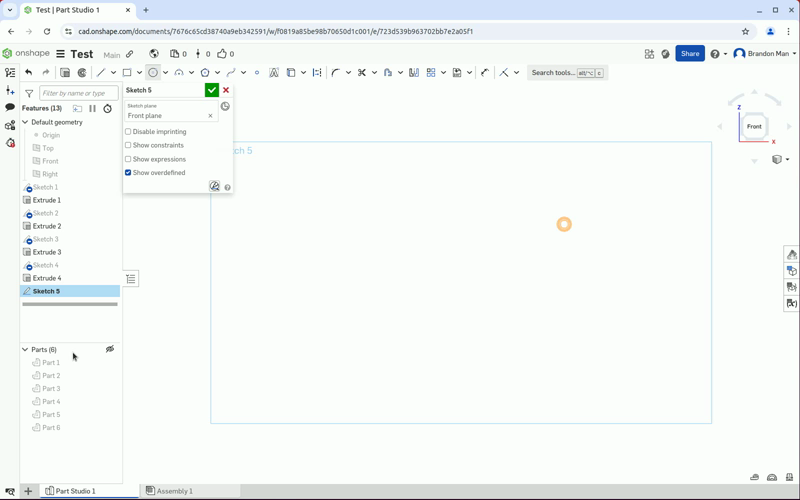
key_down(shift)
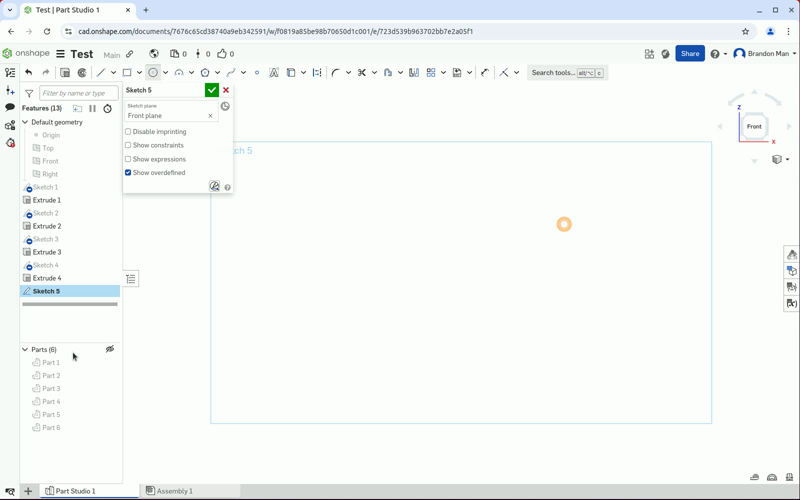
mouse_move(564, 224)
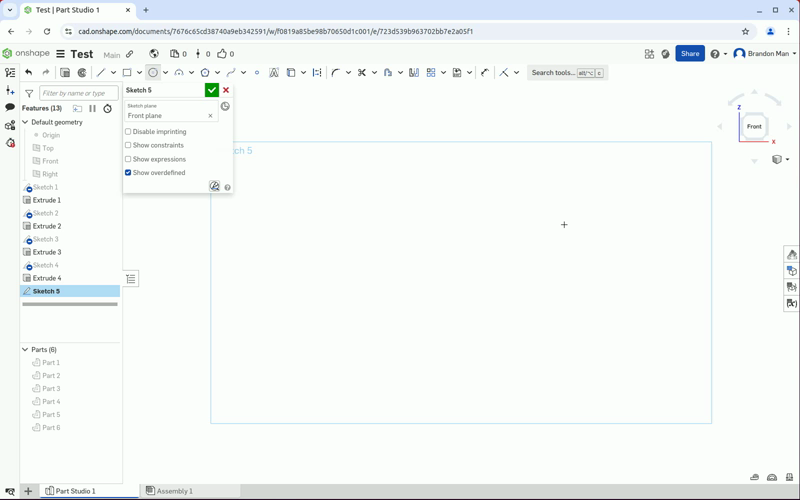
click(564, 224)
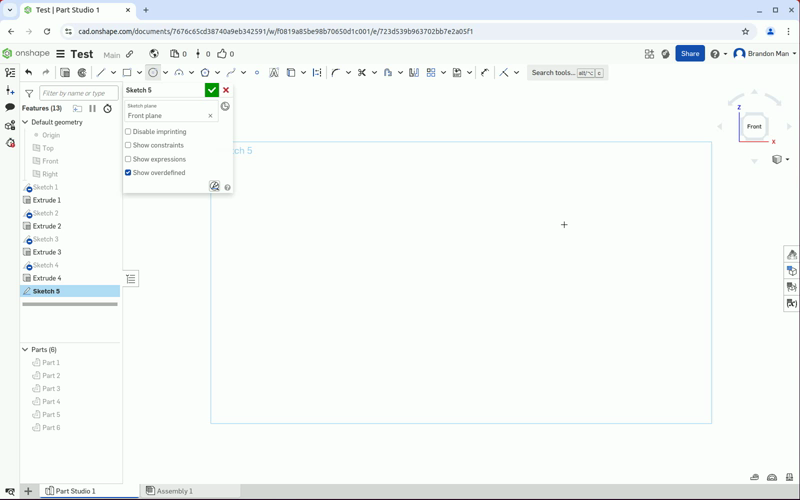
key_up(shift)
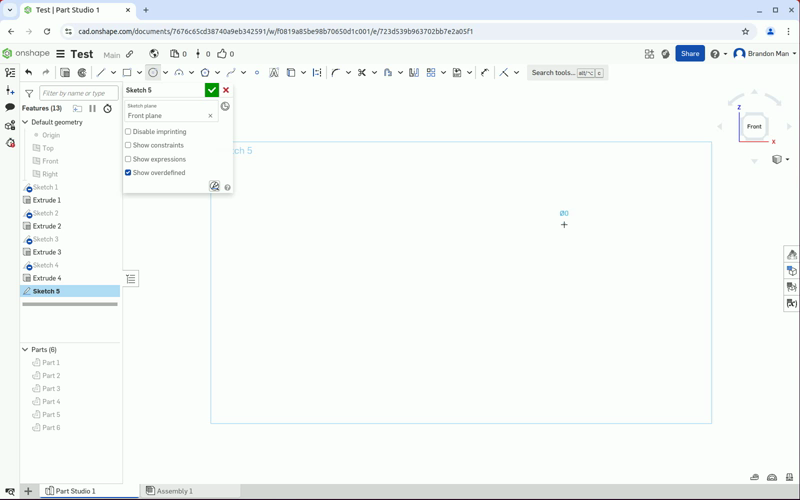
mouse_move(570, 224)
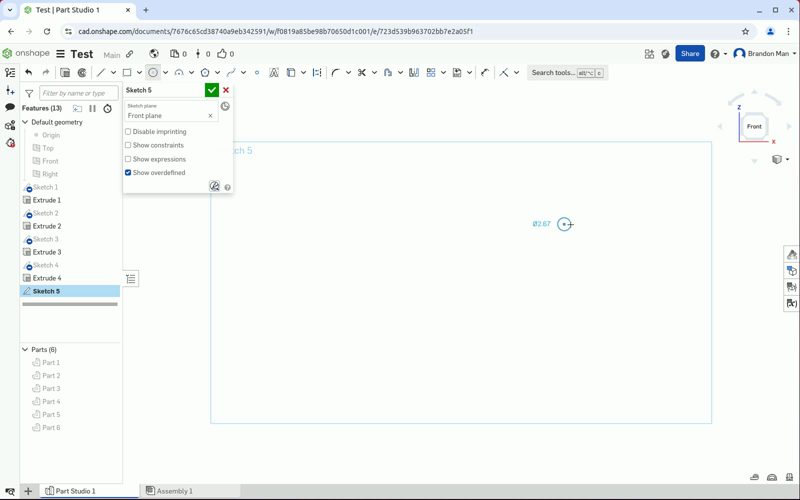
click(570, 224)
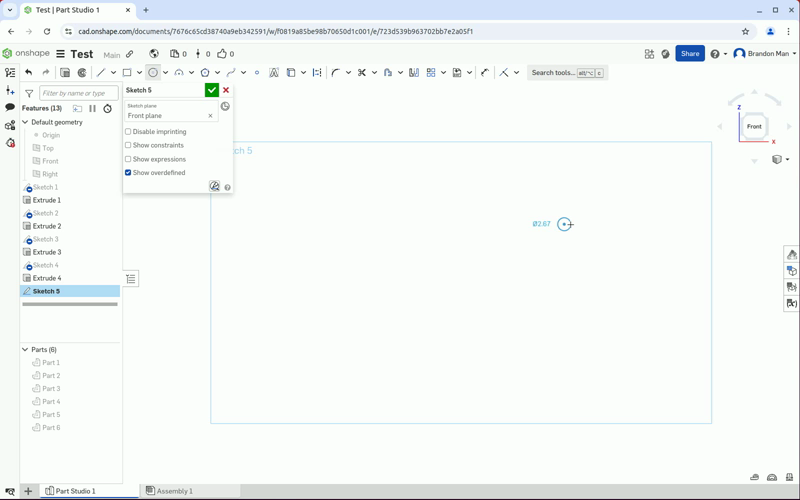
key(esc)
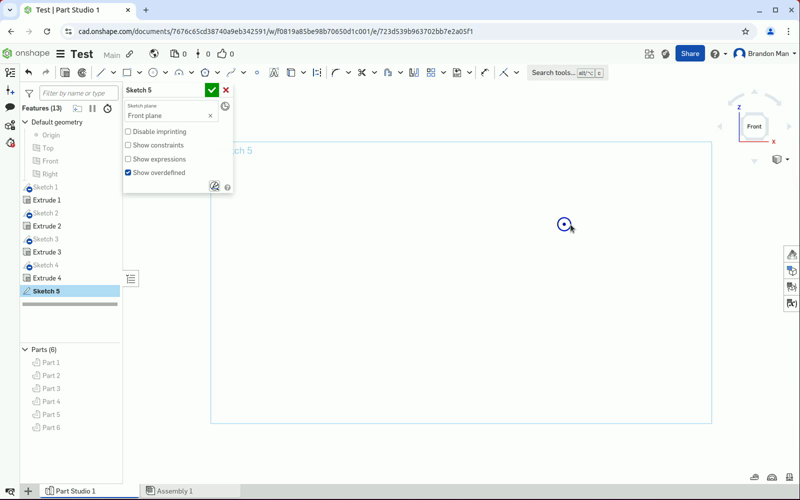
key(c)
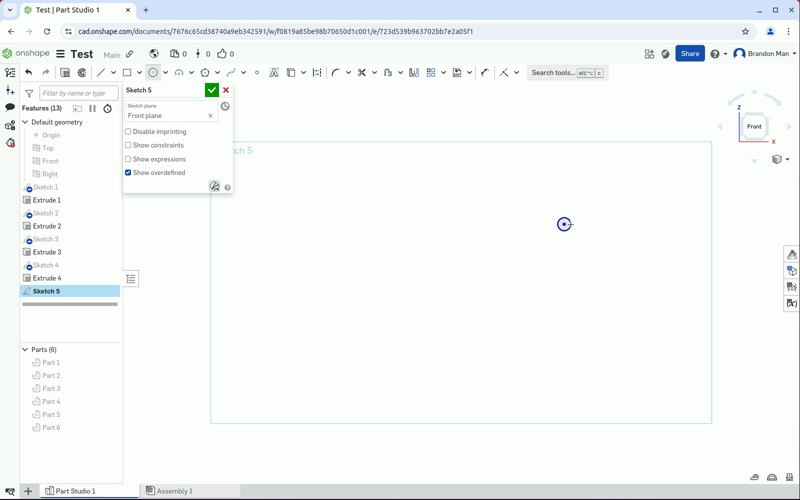
key_down(shift)
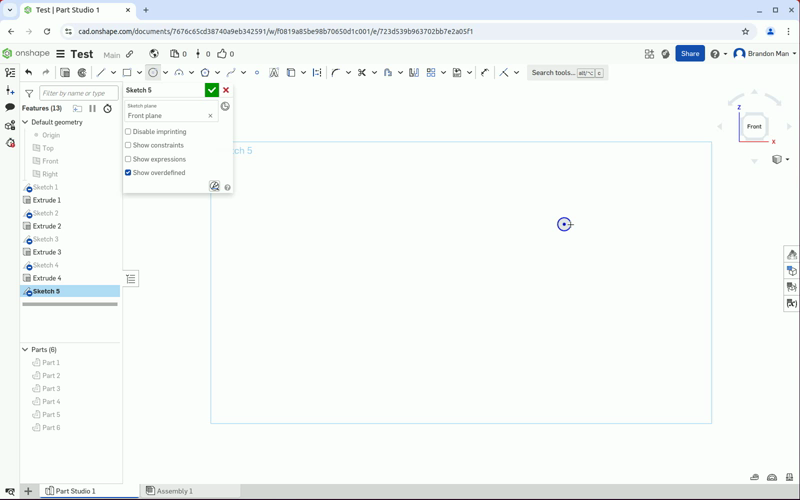
mouse_move(564, 224)
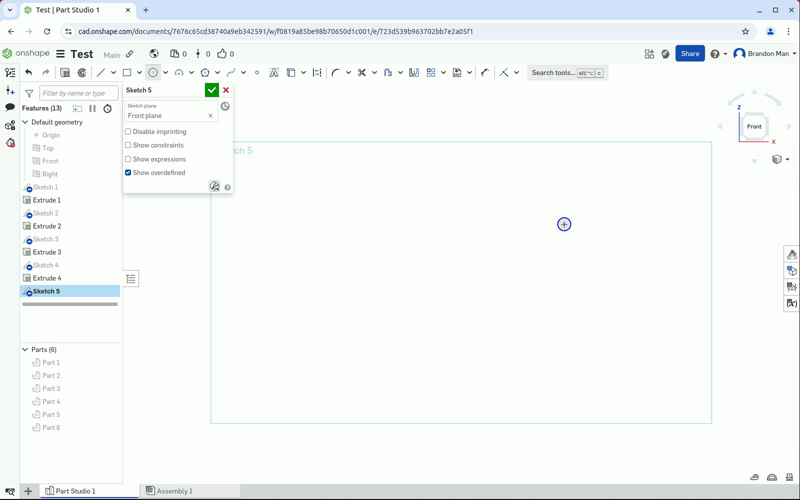
click(564, 224)
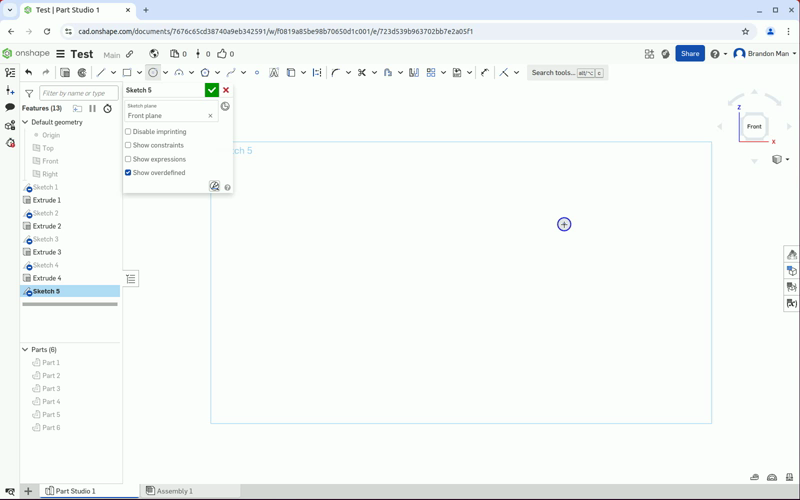
key_up(shift)
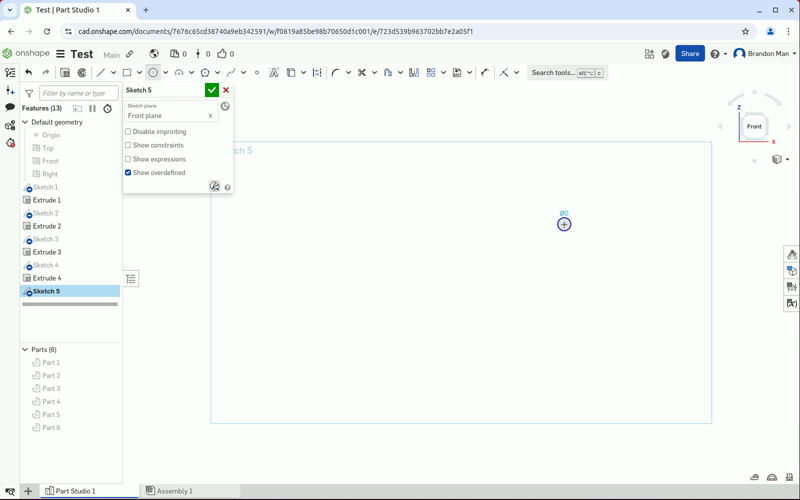
mouse_move(568, 224)
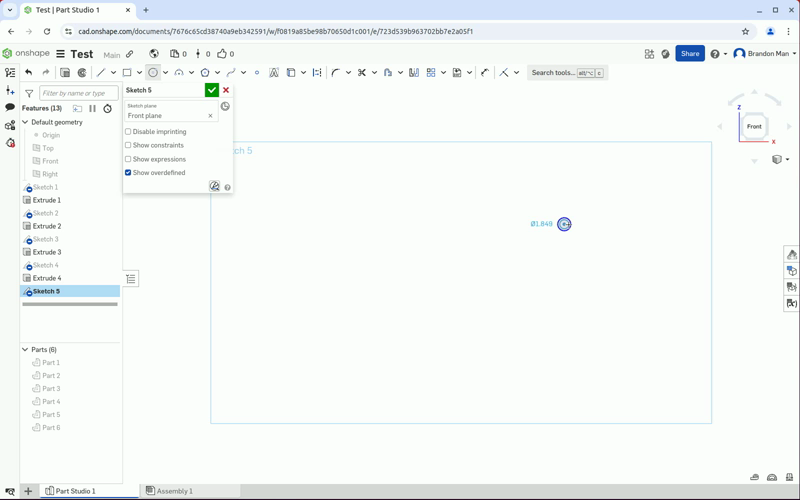
scroll(6)
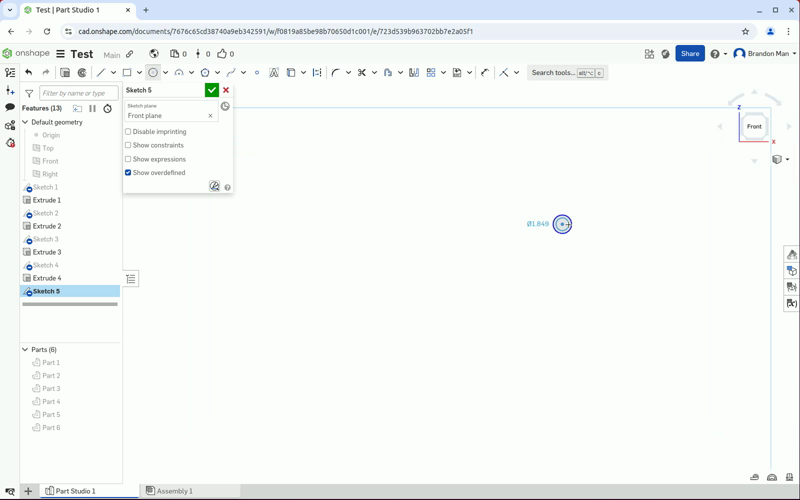
scroll(6)
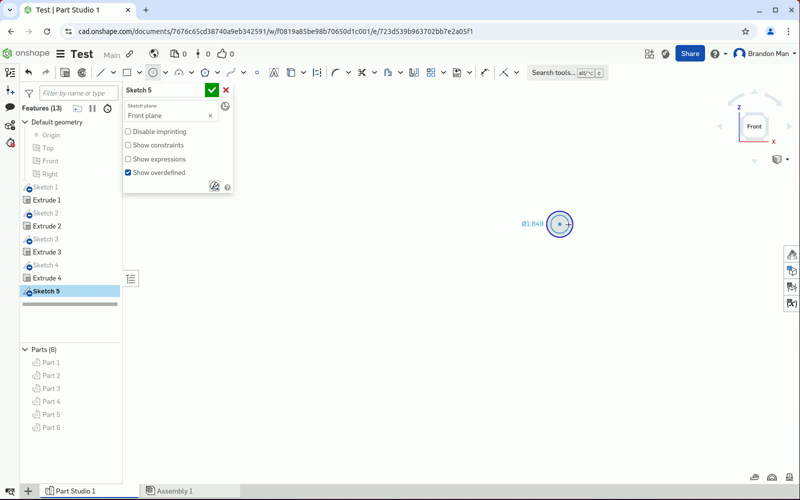
scroll(6)
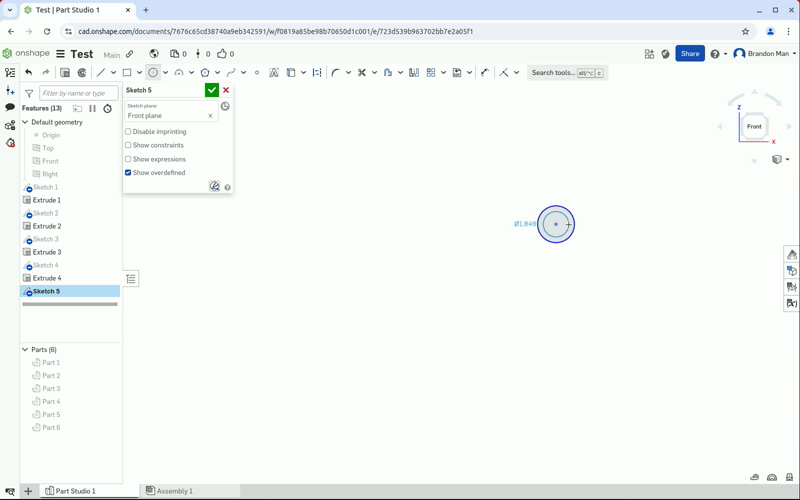
scroll(6)
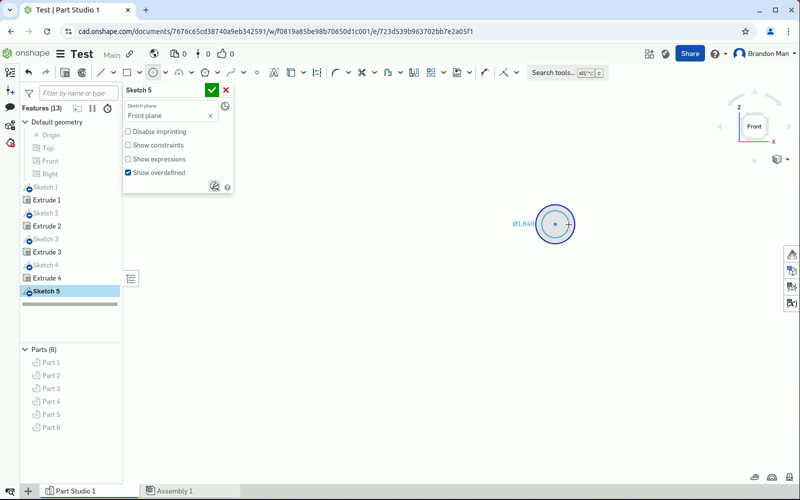
scroll(6)
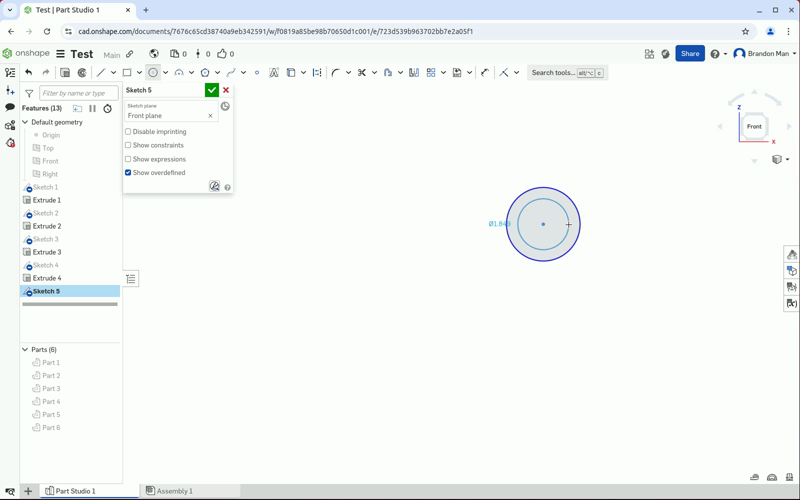
scroll(6)
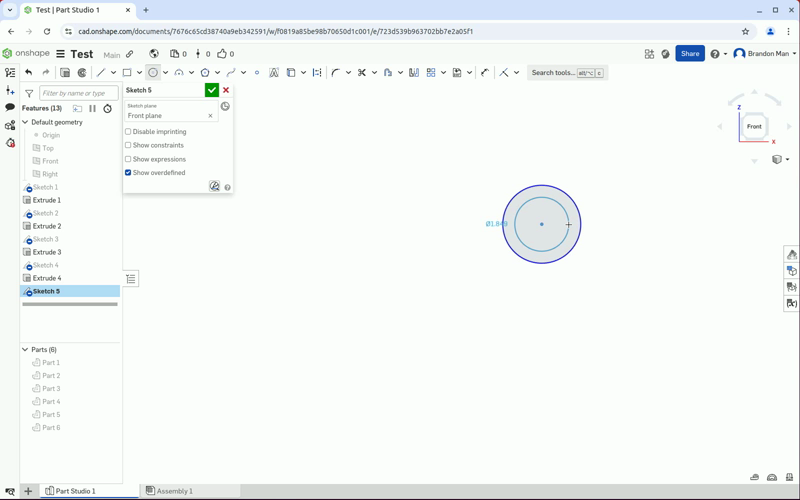
scroll(6)
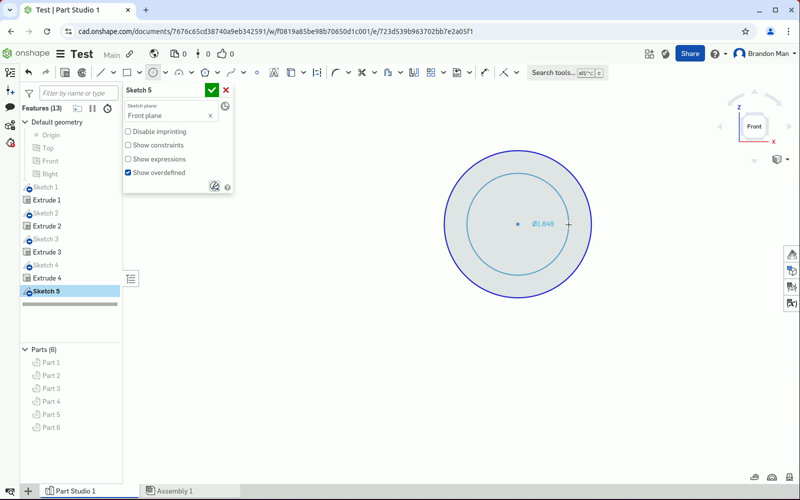
click(568, 224)
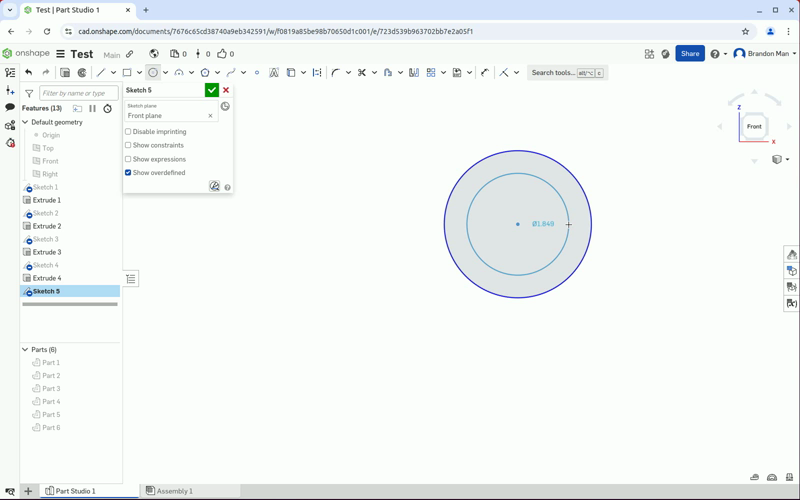
scroll(-6)
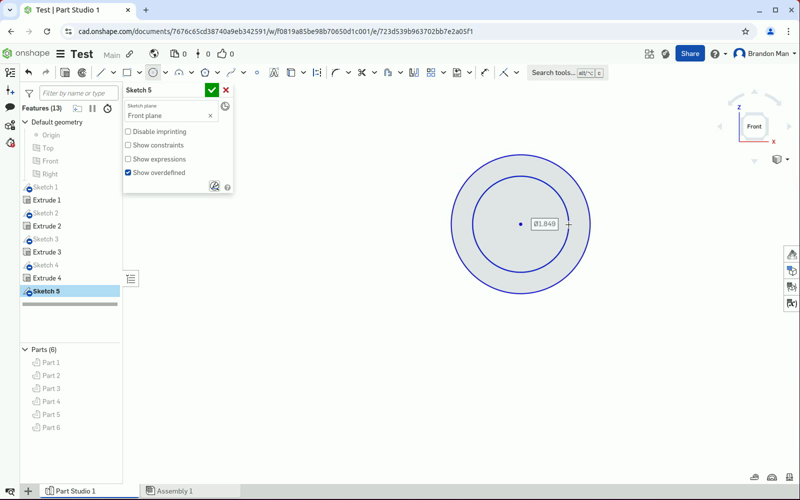
scroll(-6)
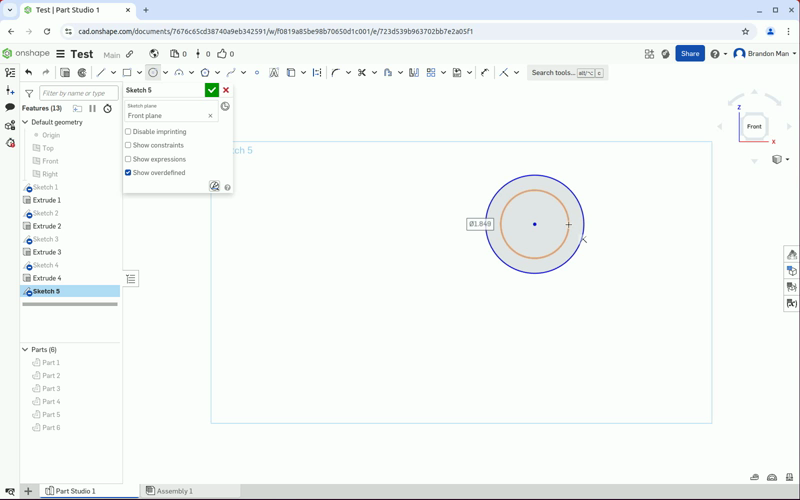
scroll(-6)
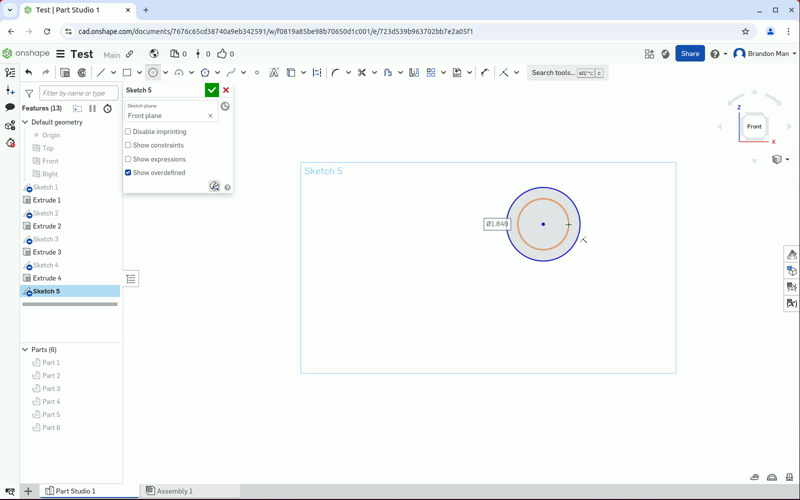
scroll(-6)
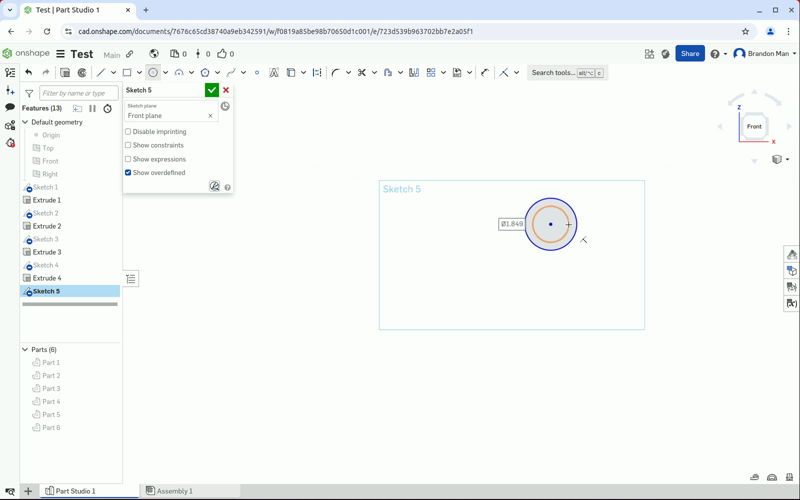
scroll(-6)
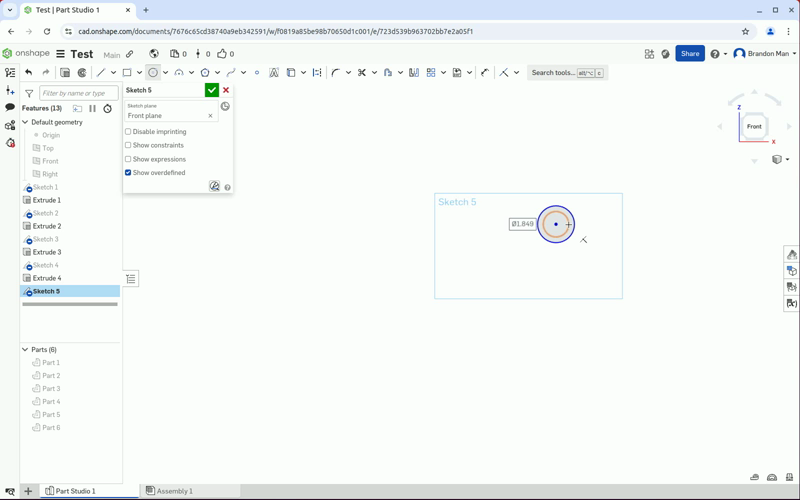
scroll(-6)
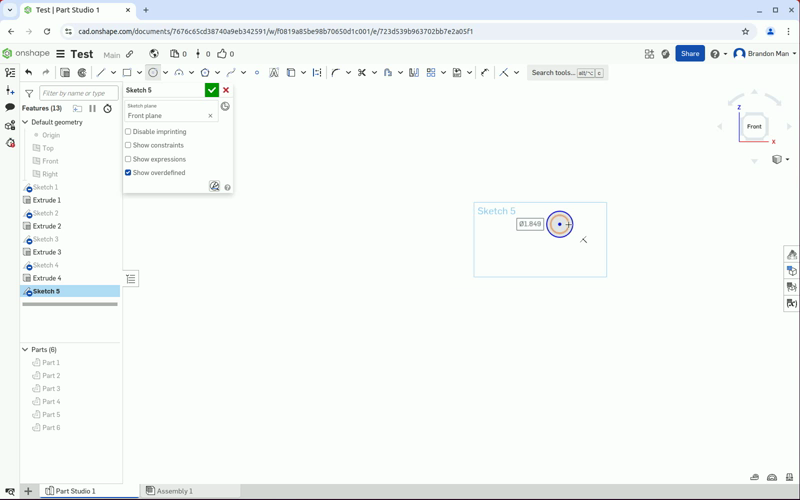
scroll(-6)
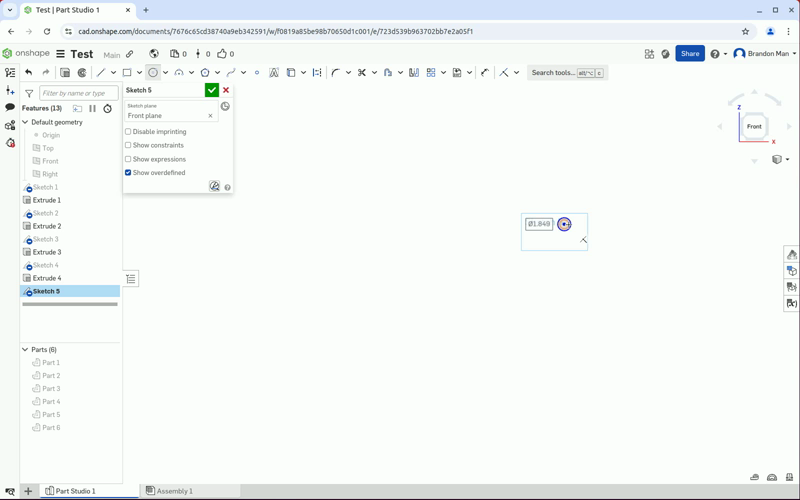
key(esc)
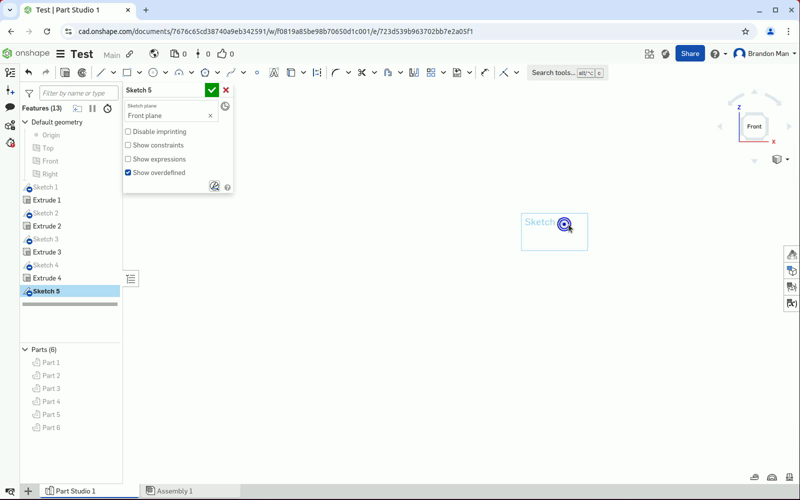
mouse_move(567, 221)
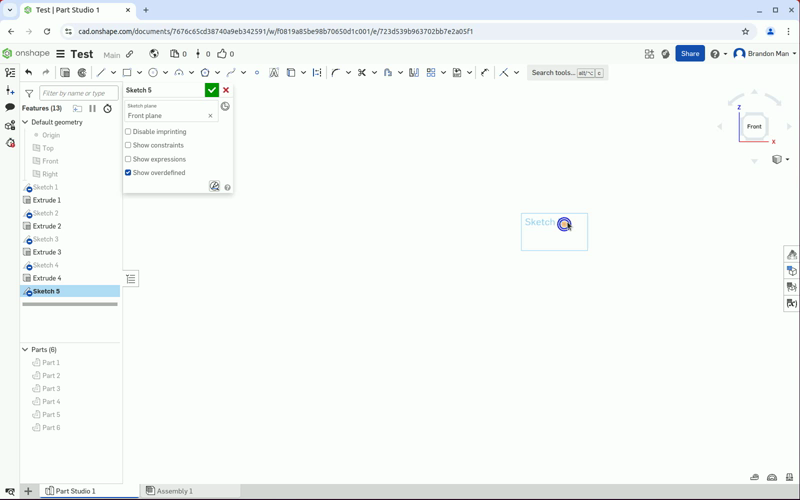
scroll(6)
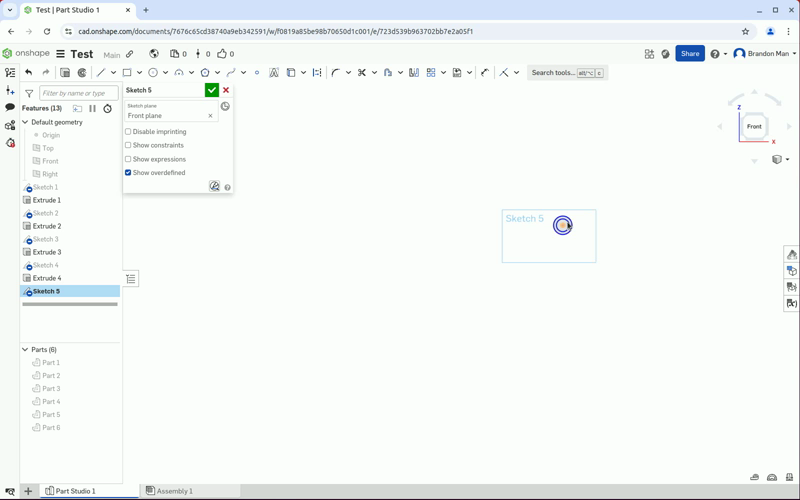
scroll(6)
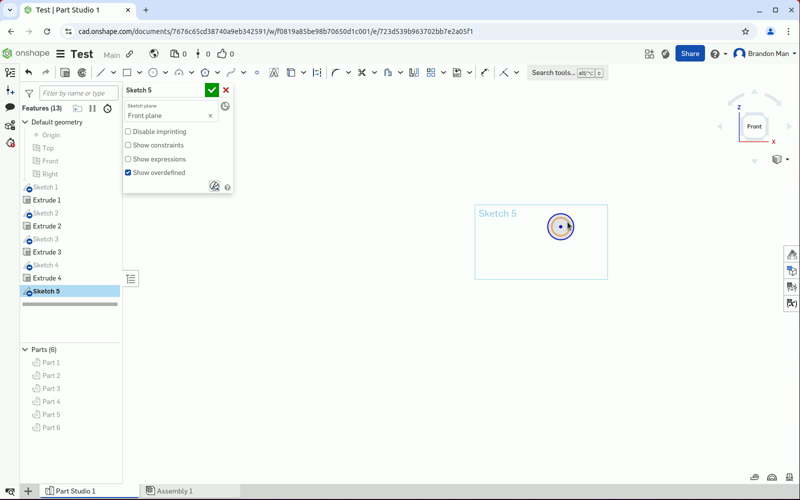
scroll(6)
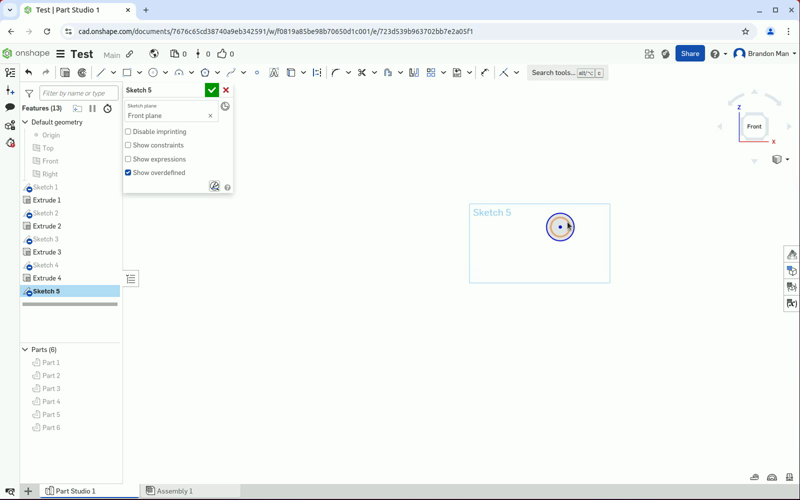
scroll(6)
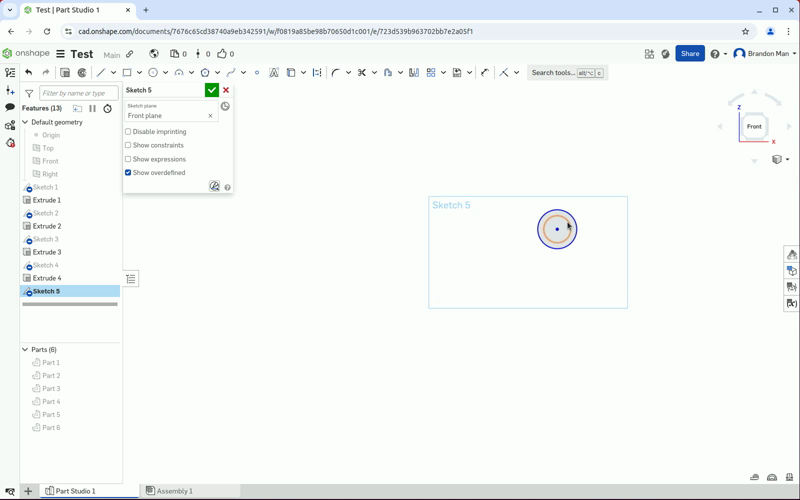
scroll(6)
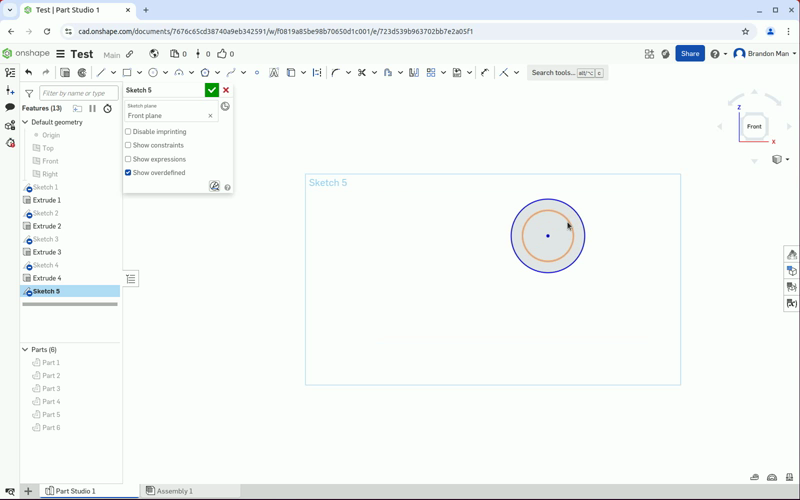
scroll(6)
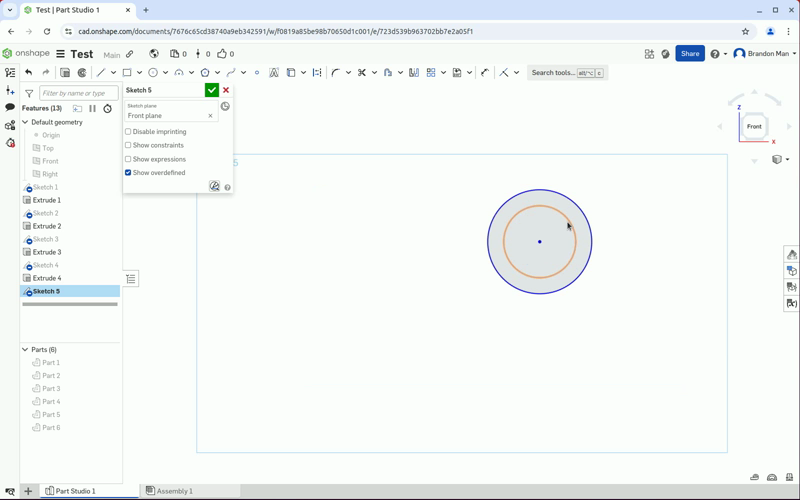
scroll(6)
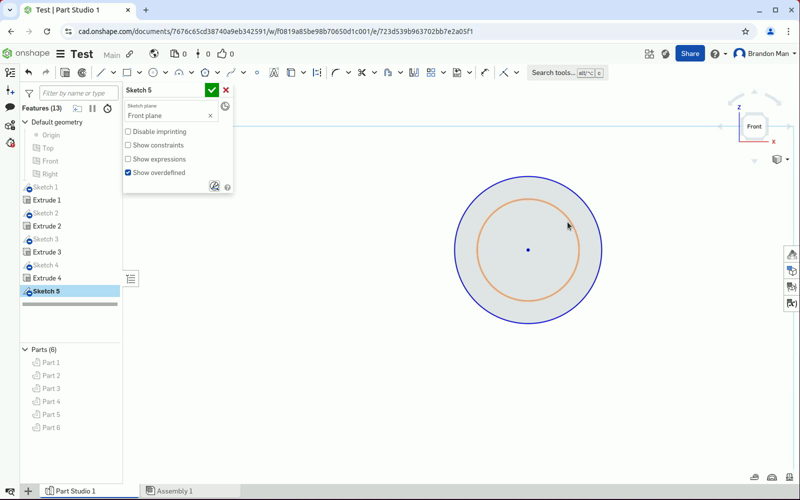
click(567, 221)
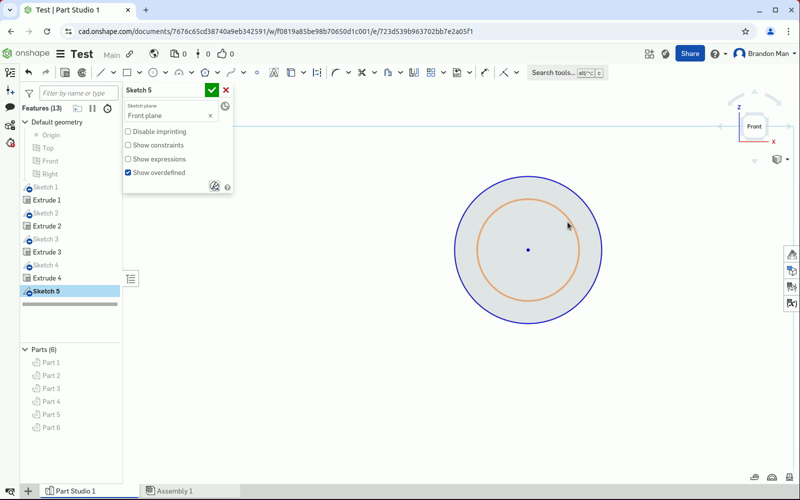
scroll(-6)
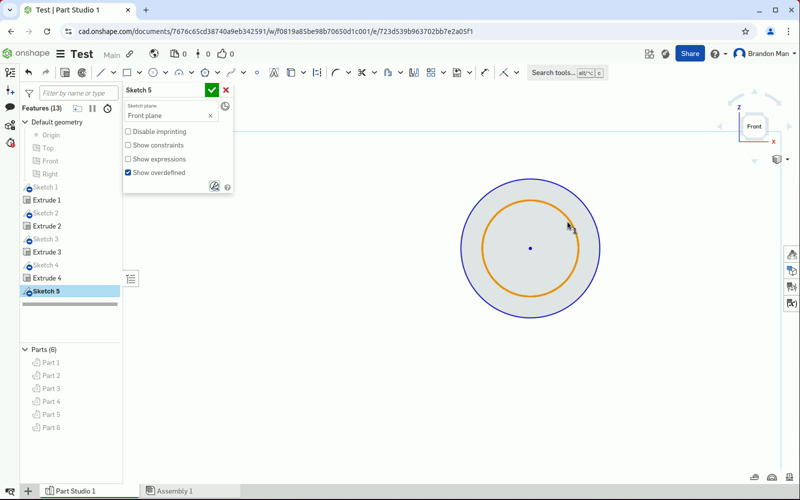
scroll(-6)
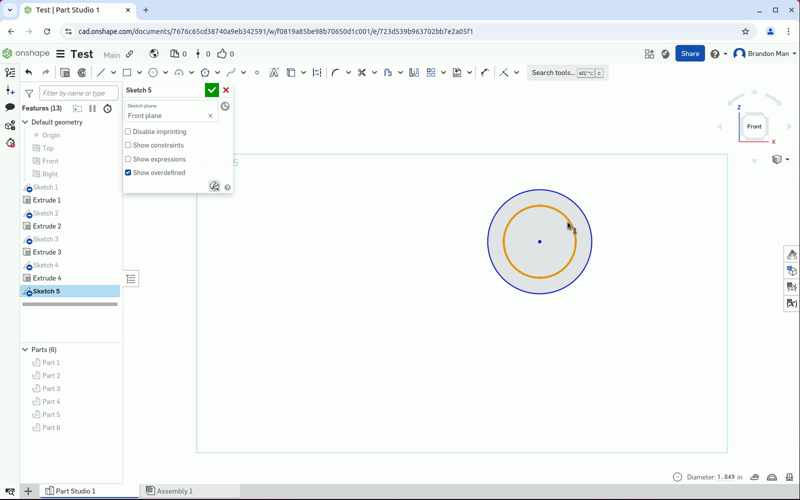
scroll(-6)
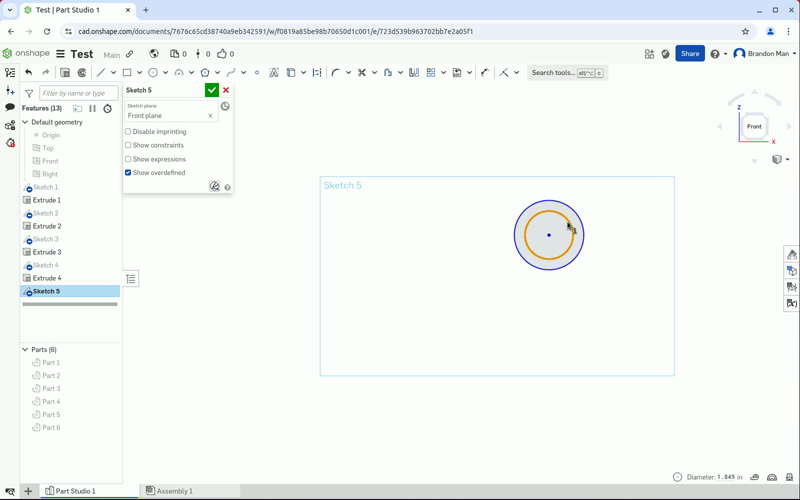
scroll(-6)
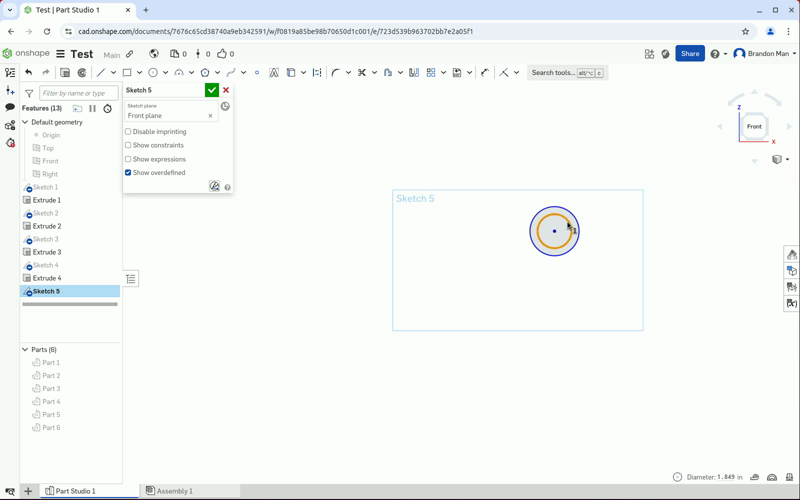
scroll(-6)
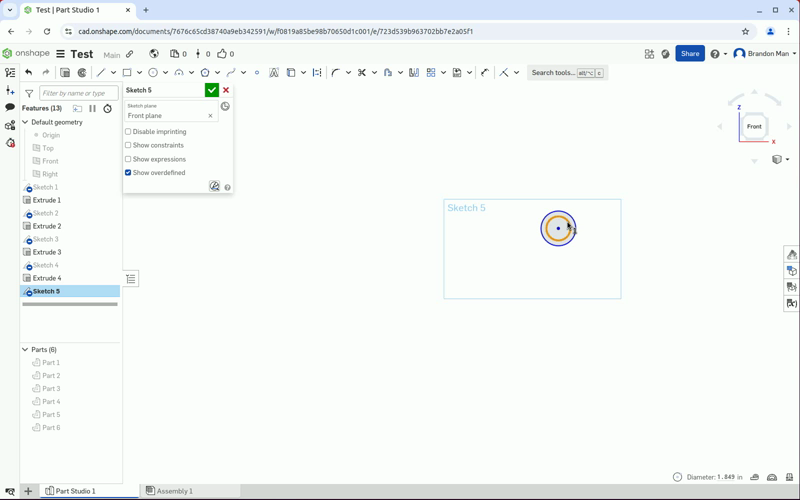
scroll(-6)
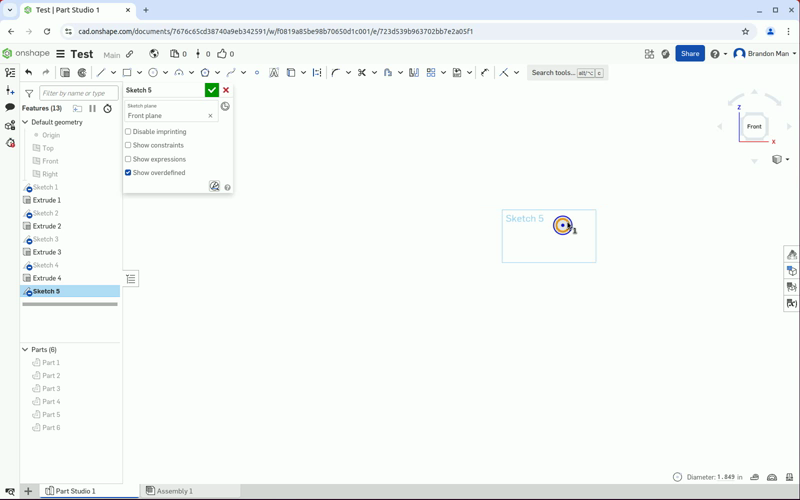
scroll(-6)
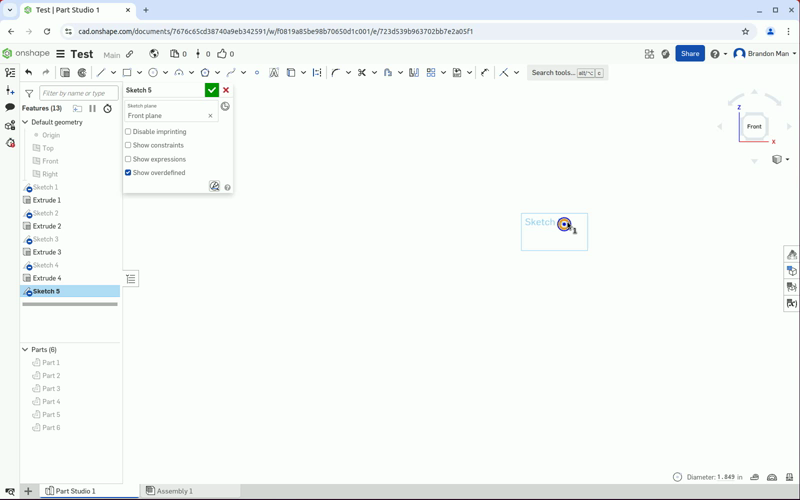
mouse_move(73, 352)
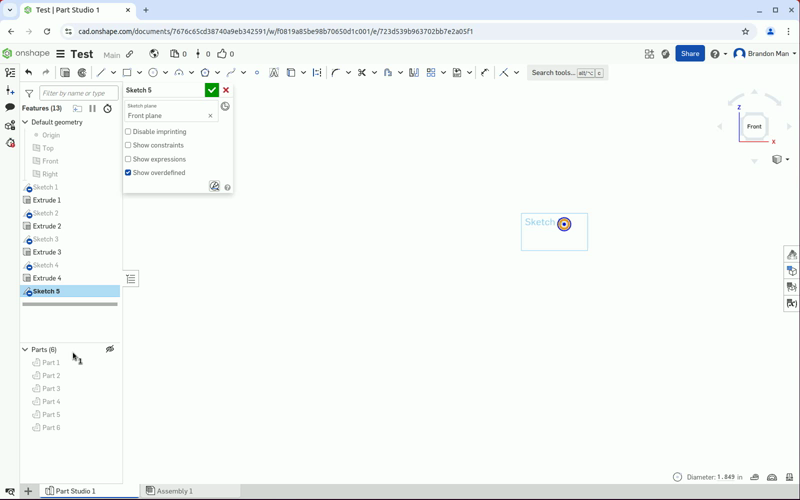
key(shift+y)
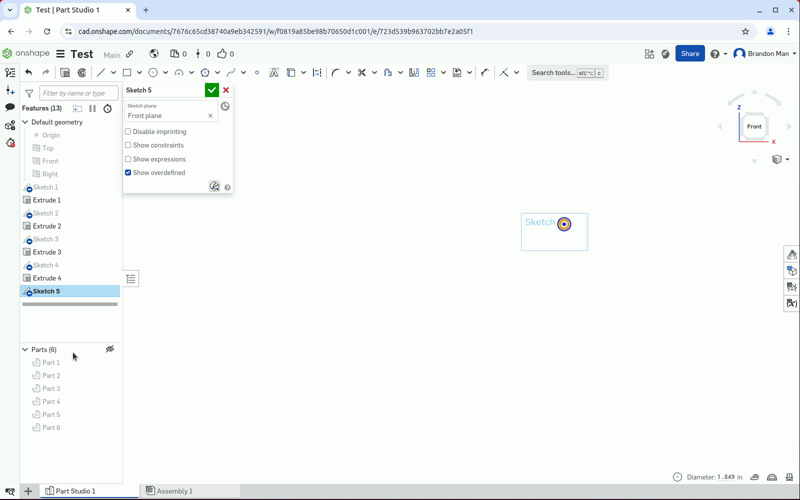
key(shift+e)
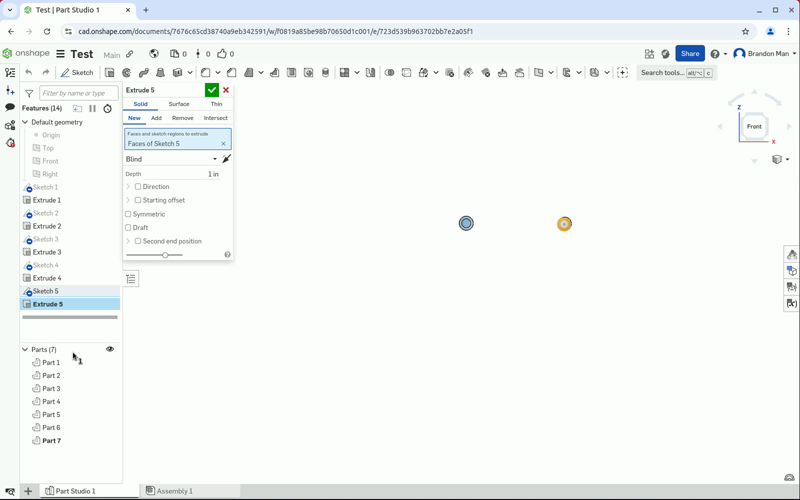
mouse_move(143, 106)
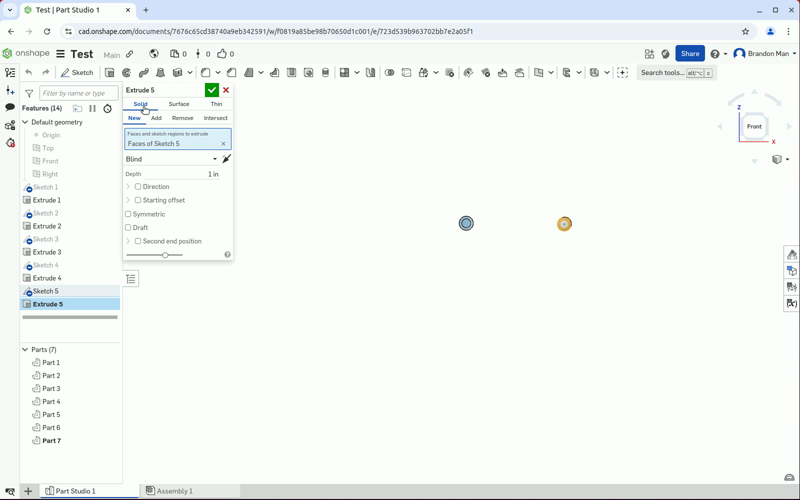
click(143, 106)
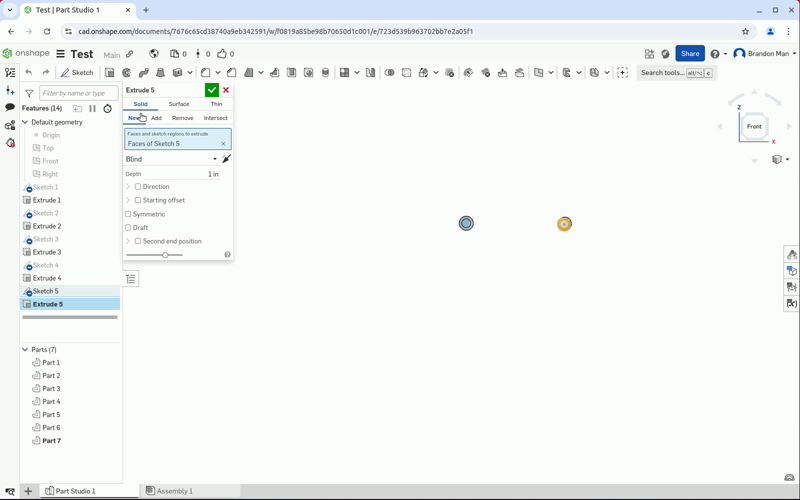
mouse_move(137, 120)
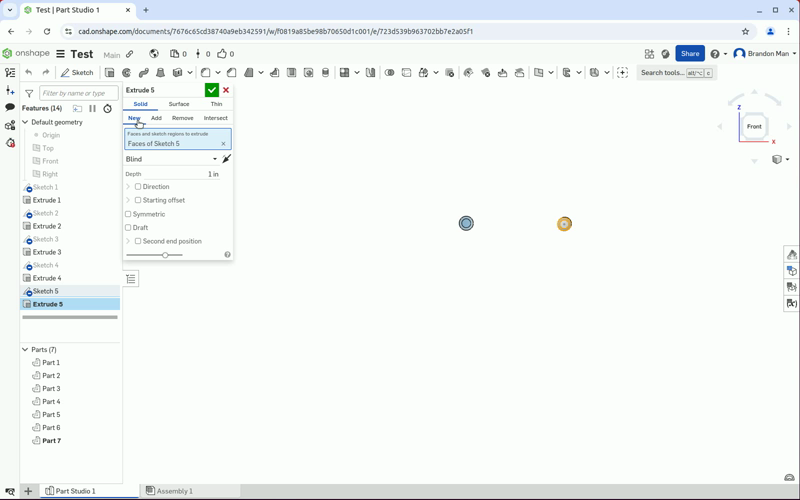
click(137, 120)
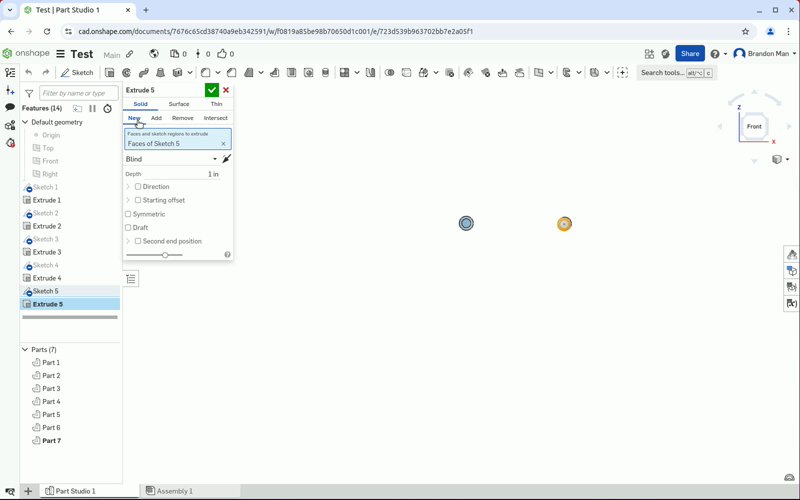
key(tab, 4)
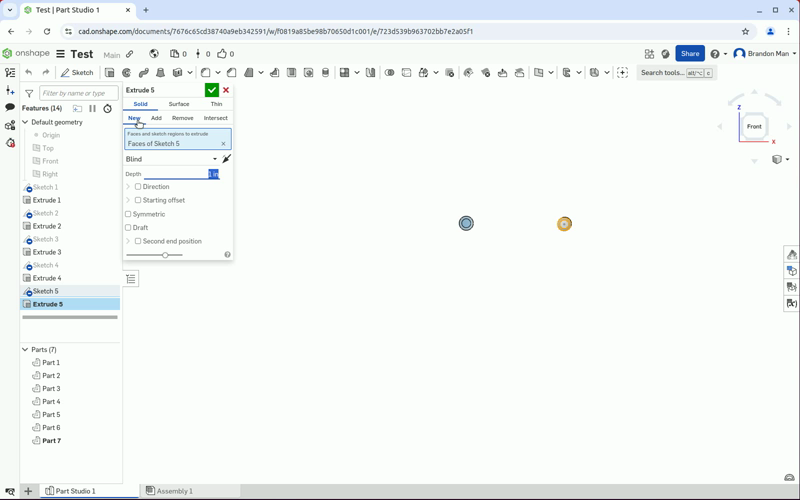
text(-0.241)
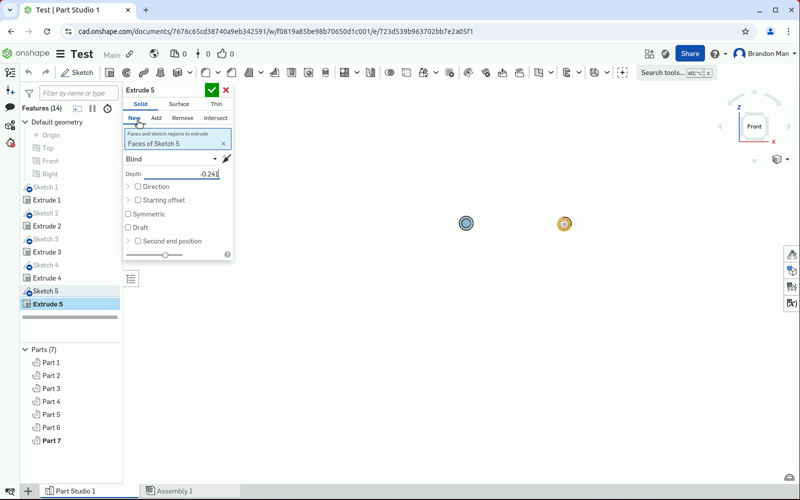
key(enter)
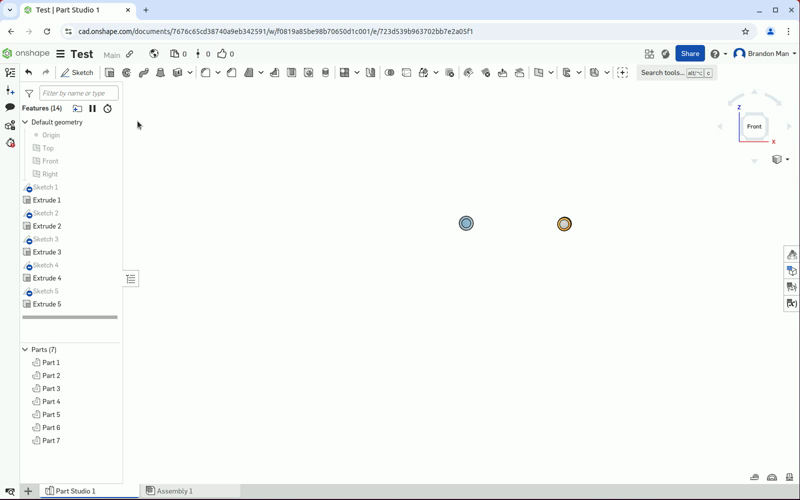
key(shift+h)
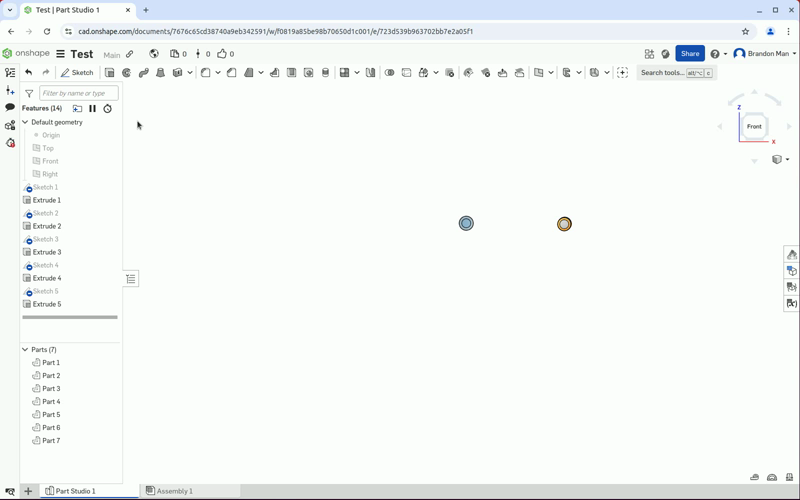
key(shift+h)
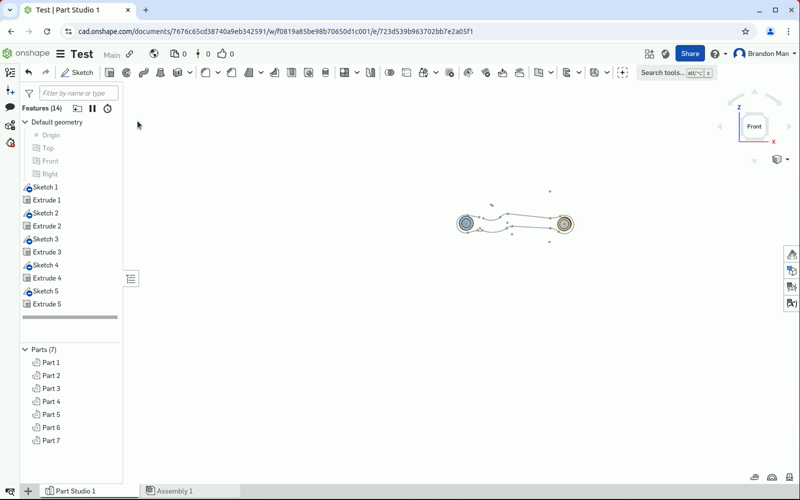
key(shift+7)
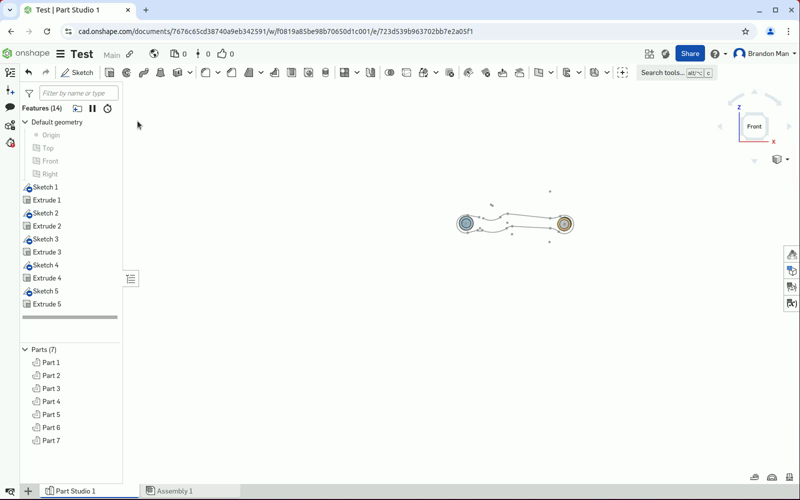
key(left, 2)
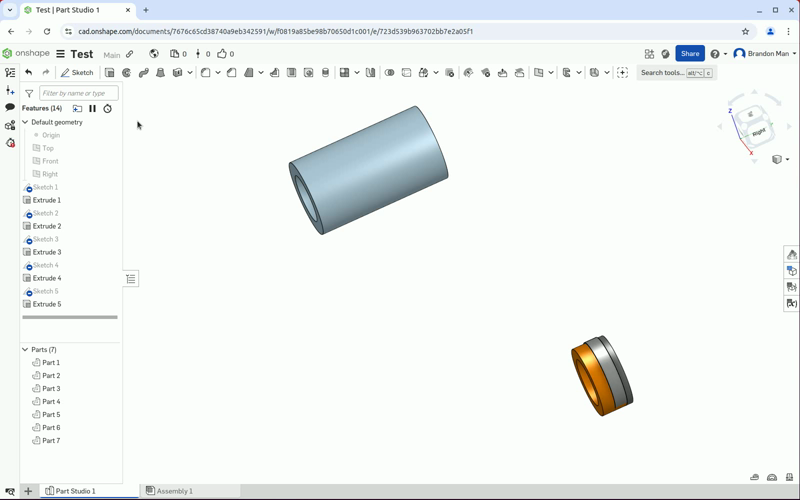
key(down, 2)
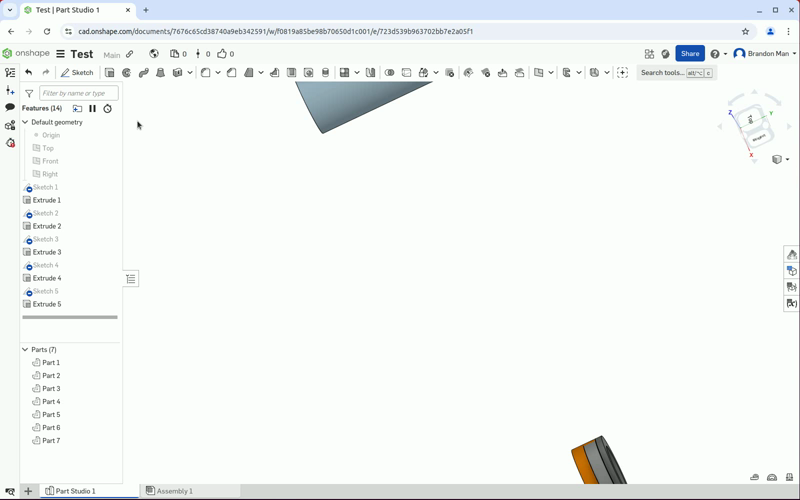
key(up, 2)
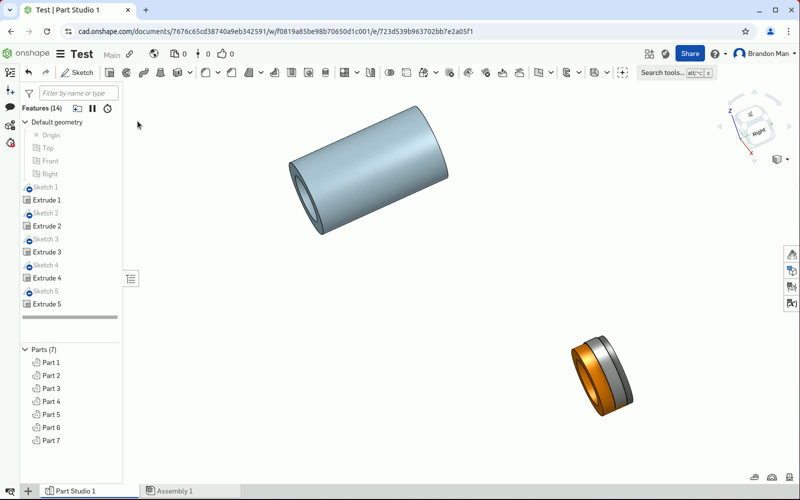
key(right, 2)
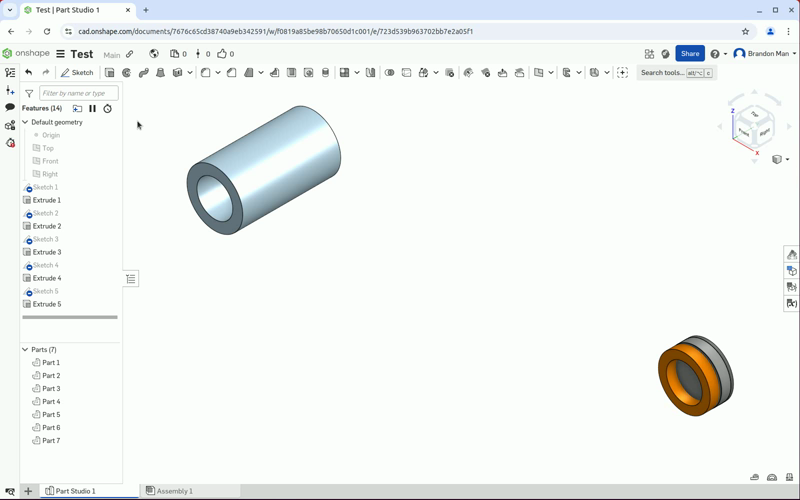
mouse_move(73, 189)
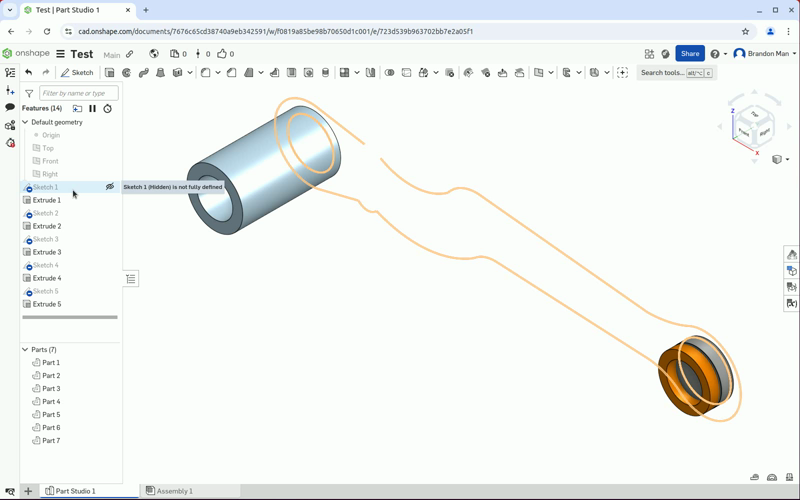
click(73, 189)